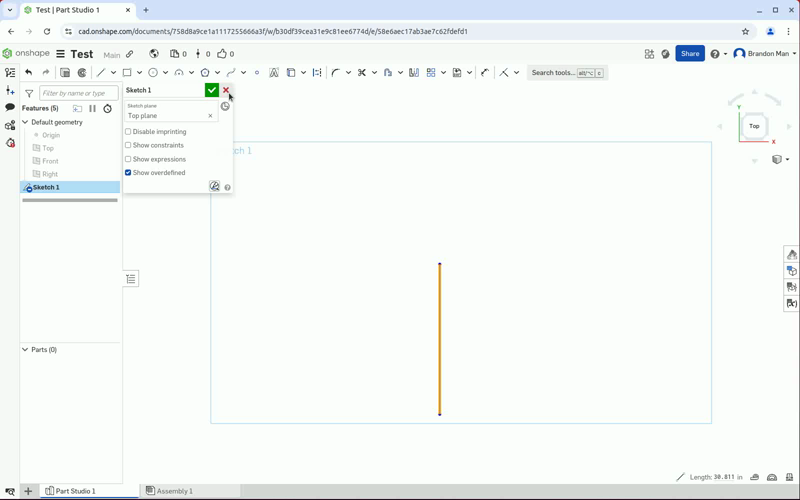
key(shift+h)
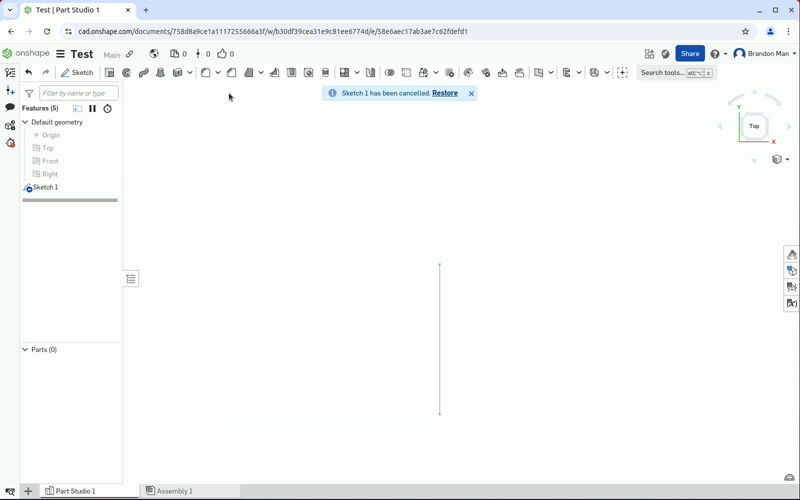
key(shift+s)
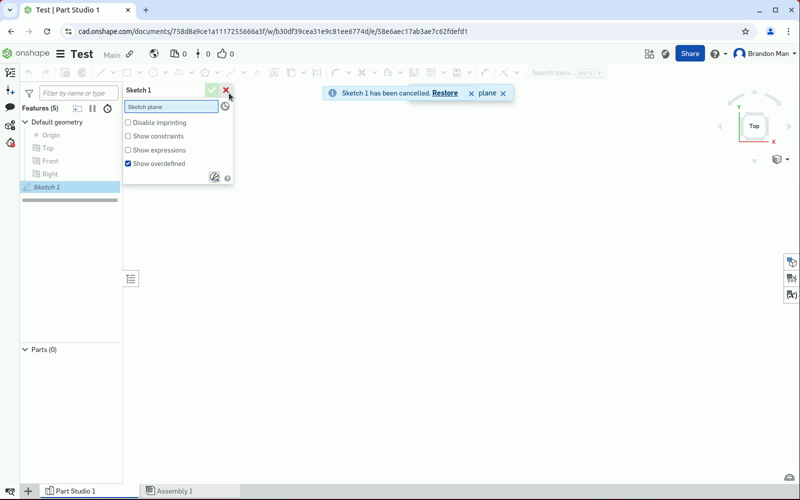
mouse_move(73, 150)
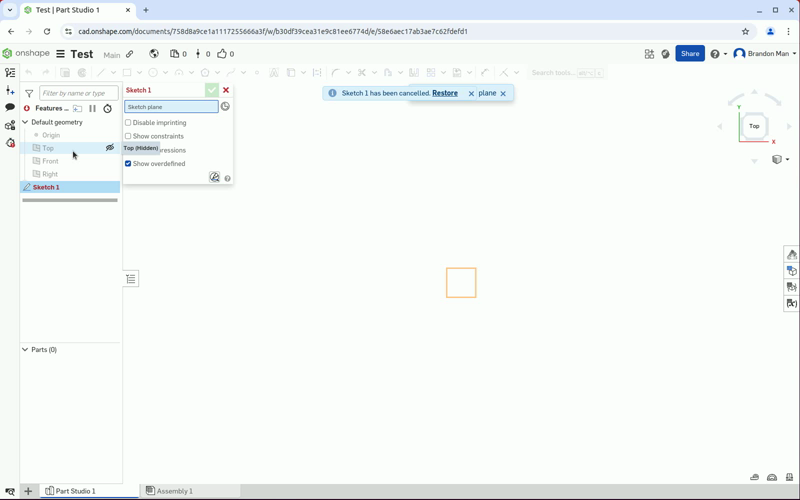
click(73, 150)
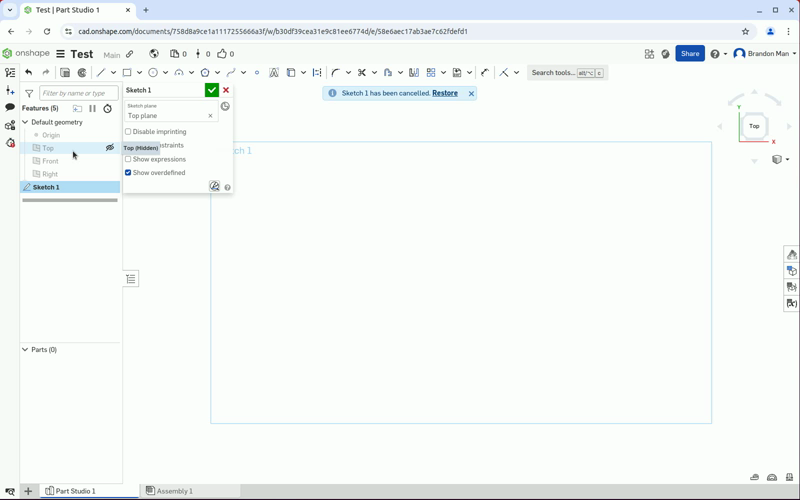
mouse_move(73, 352)
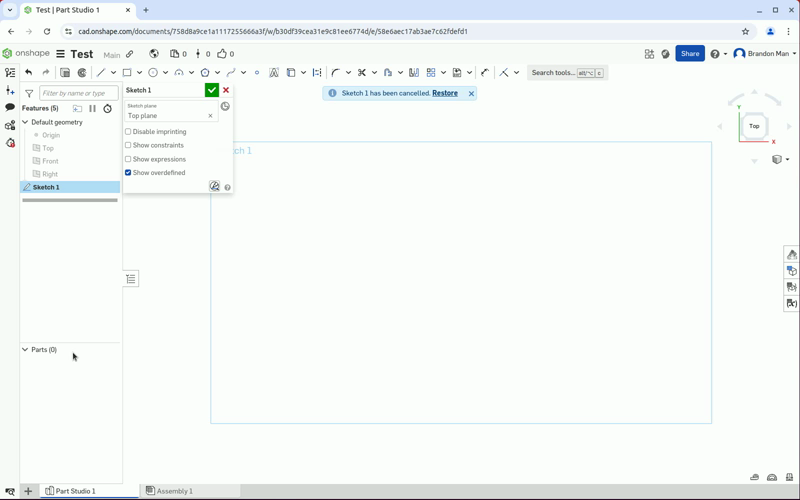
key(y)
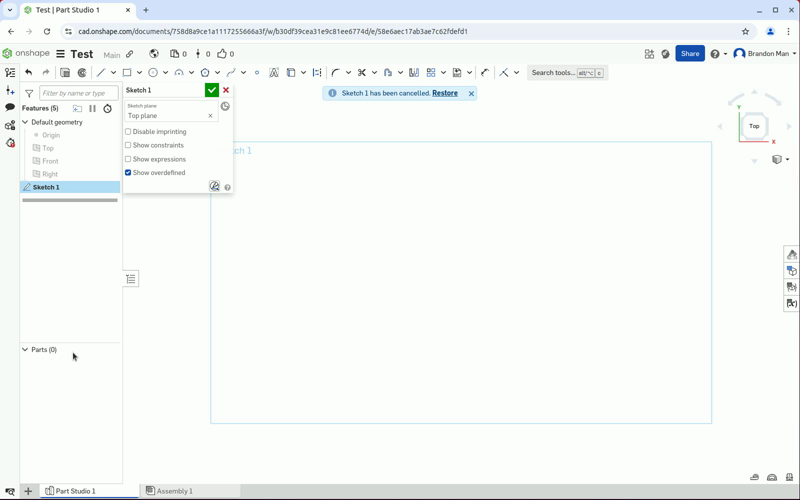
key(l)
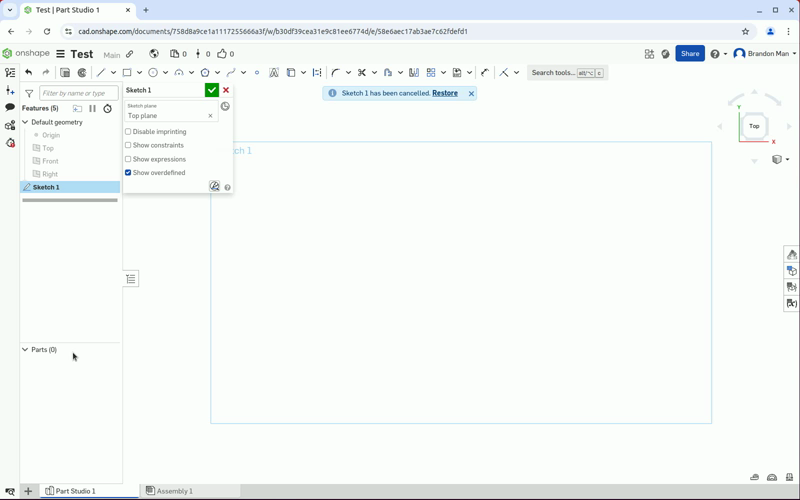
key_down(shift)
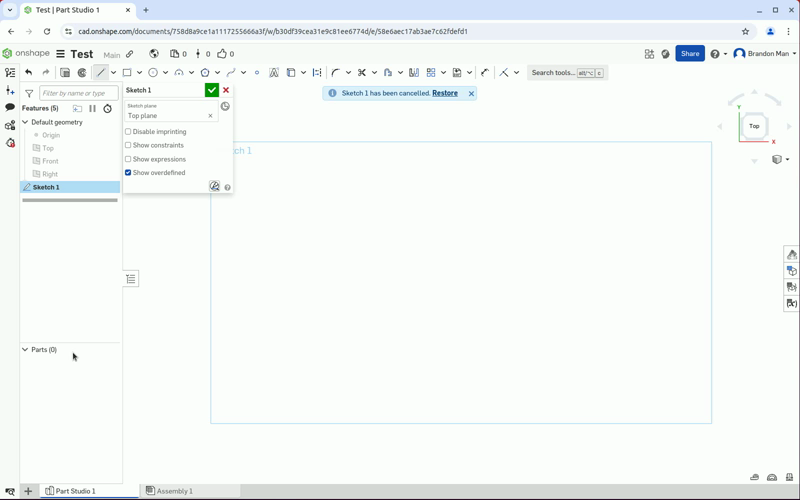
mouse_move(460, 282)
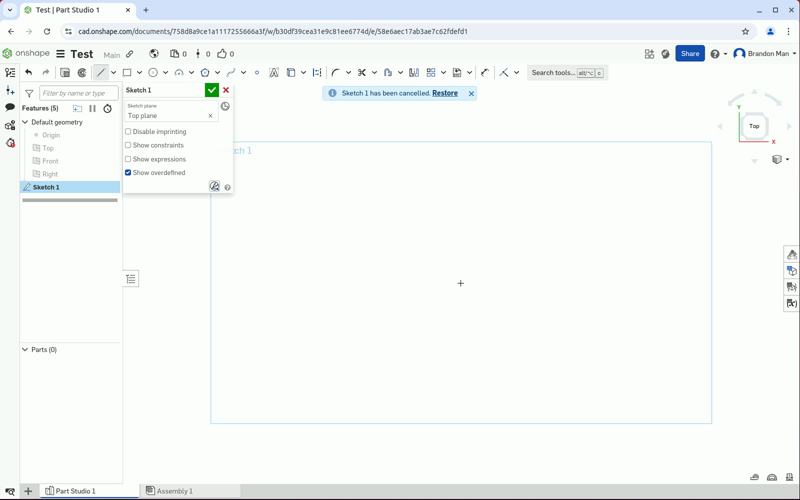
click(460, 282)
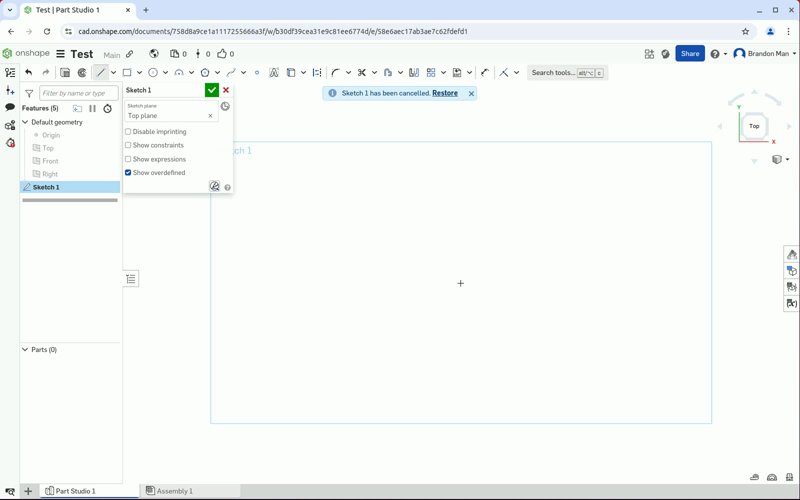
key_up(shift)
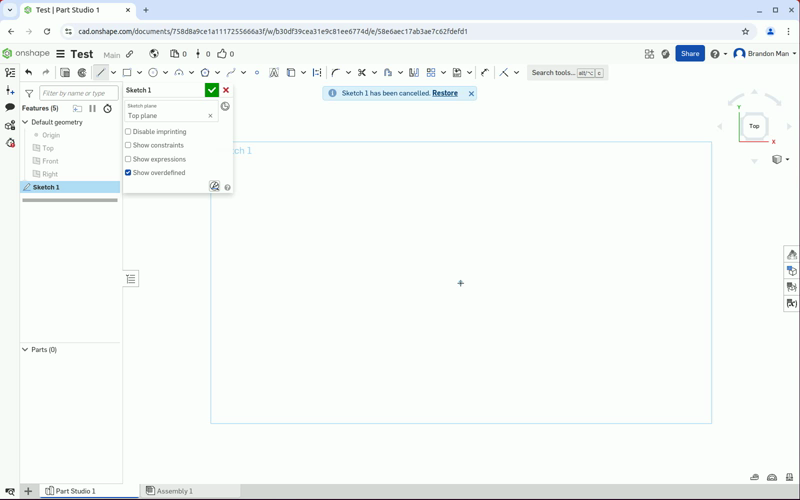
key_down(shift)
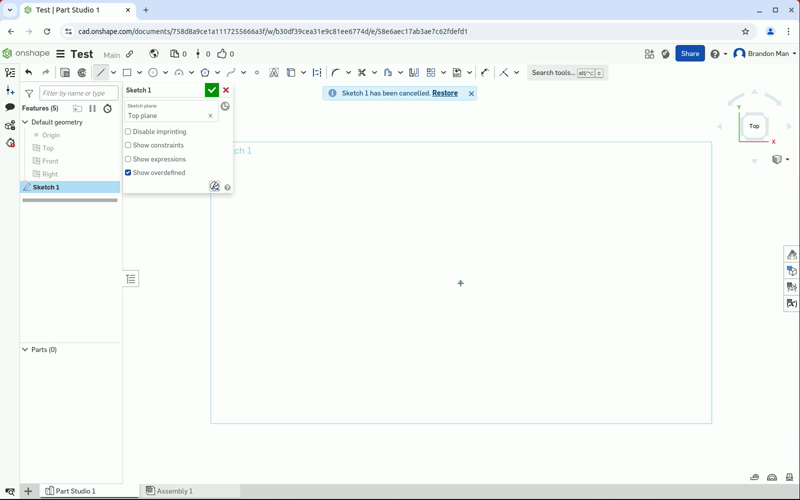
mouse_move(490, 282)
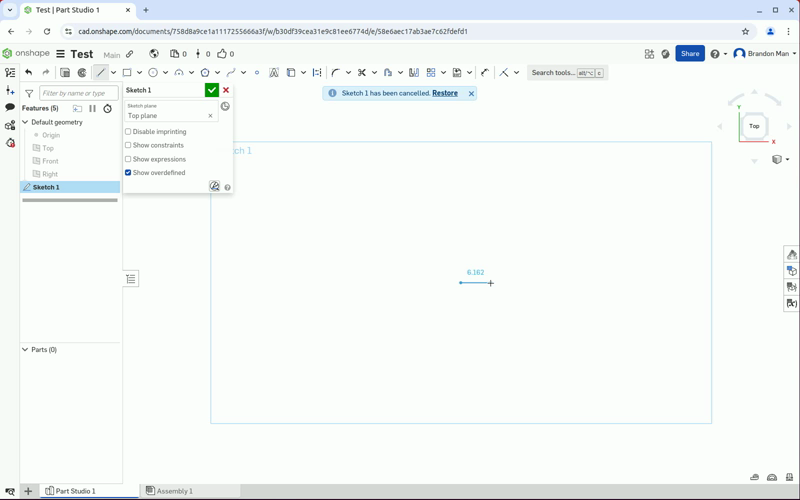
mouse_move(509, 282)
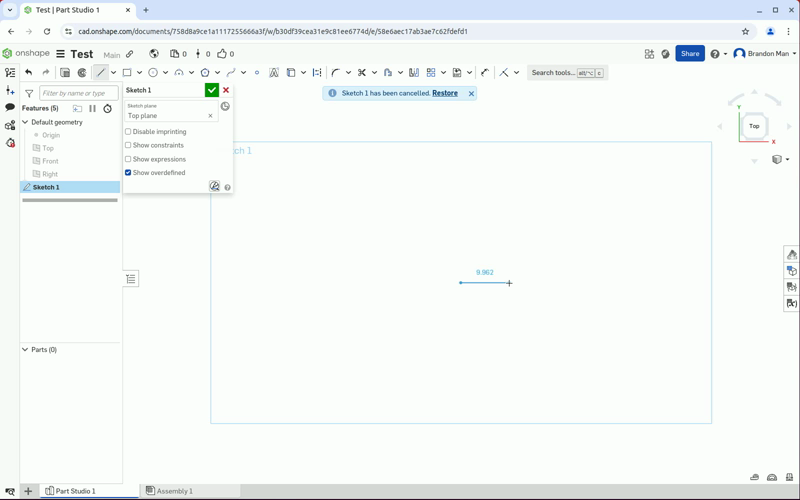
click(509, 282)
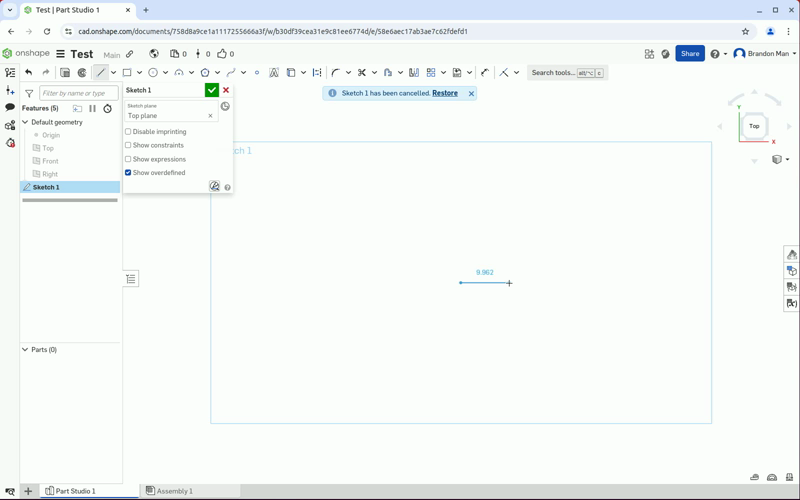
key_up(shift)
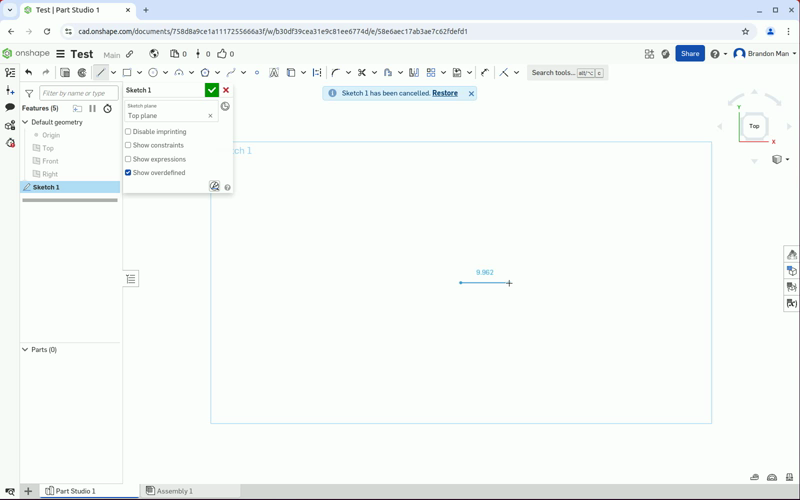
key_down(shift)
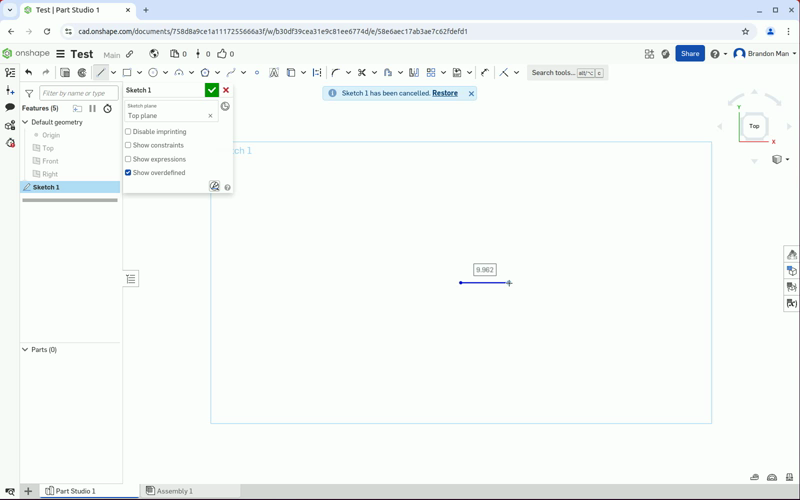
mouse_move(509, 184)
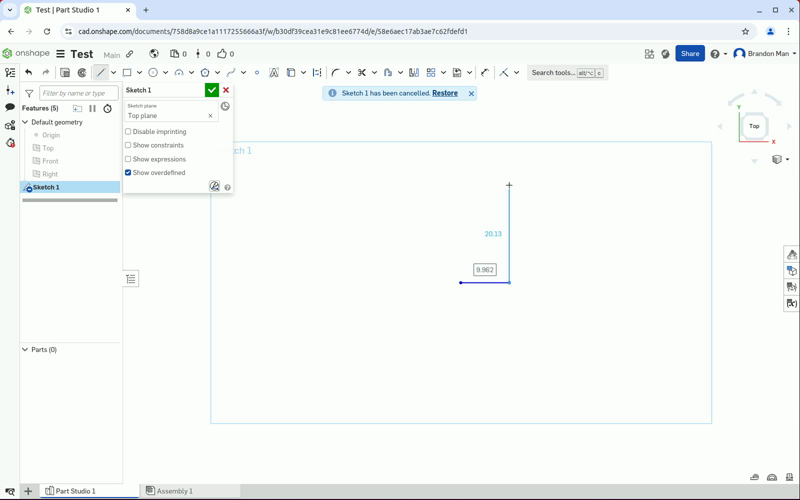
click(509, 184)
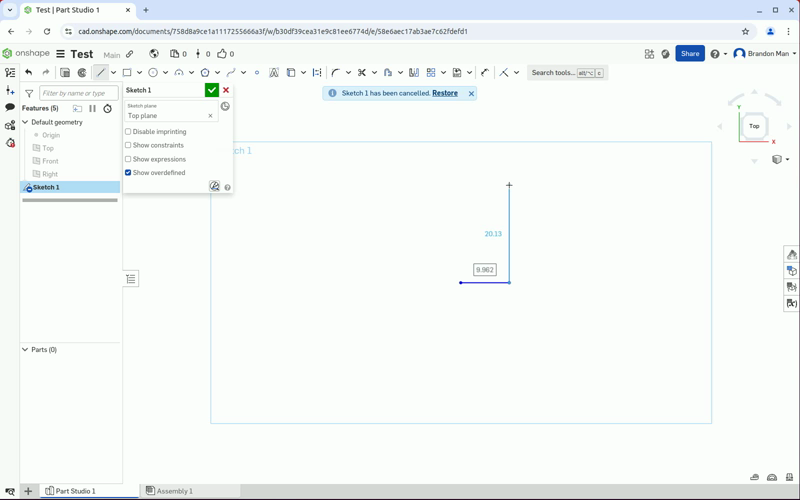
key_up(shift)
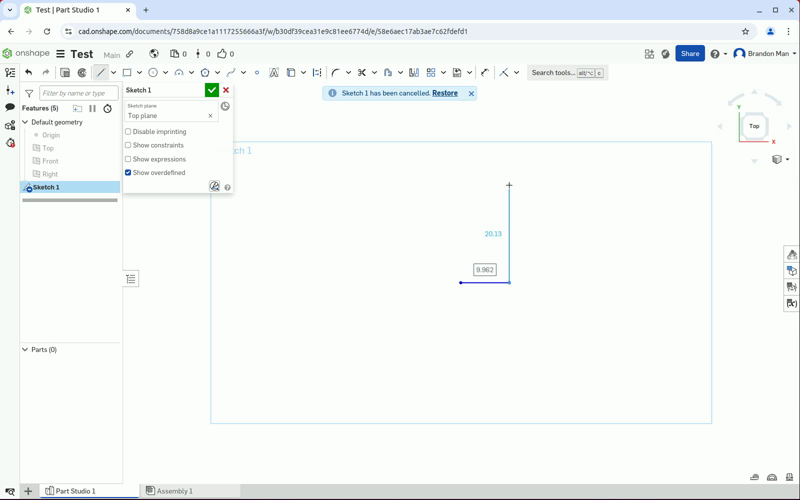
key_down(shift)
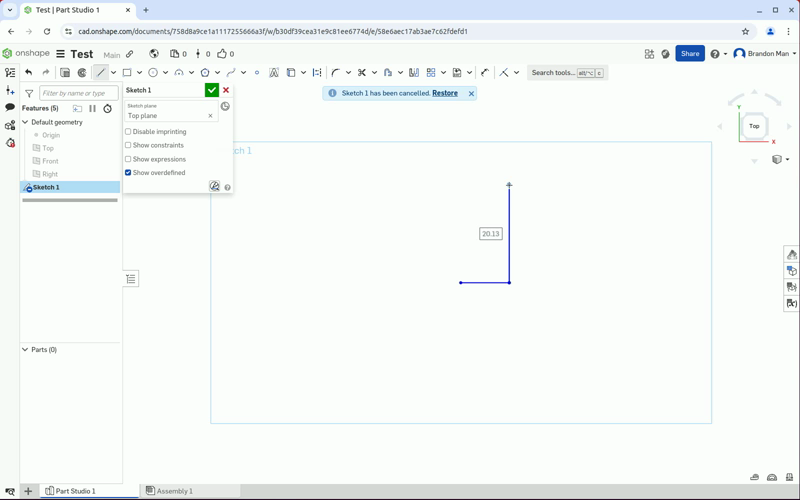
mouse_move(539, 184)
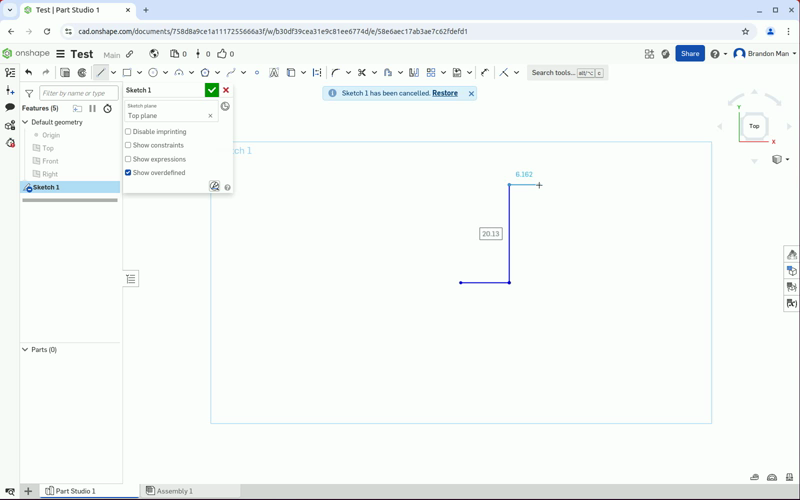
mouse_move(489, 184)
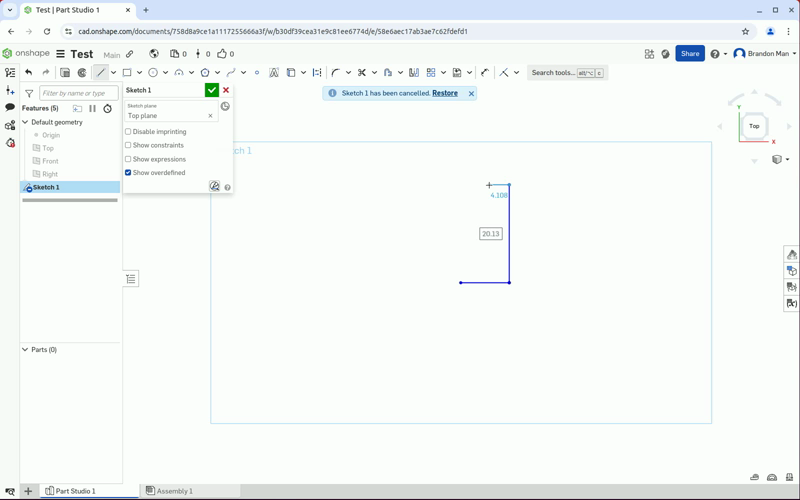
click(489, 184)
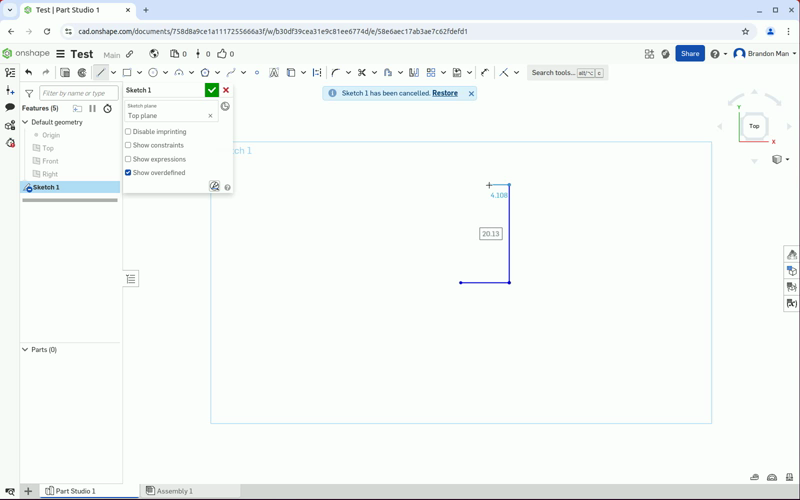
key_up(shift)
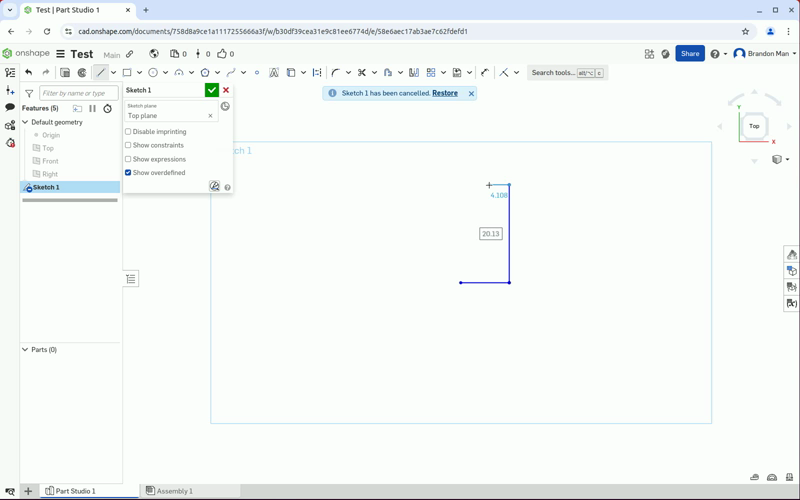
key(esc)
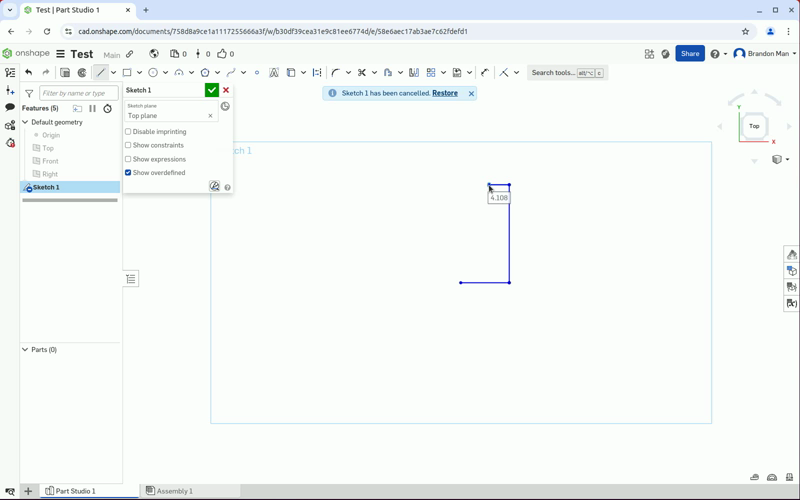
key(a)
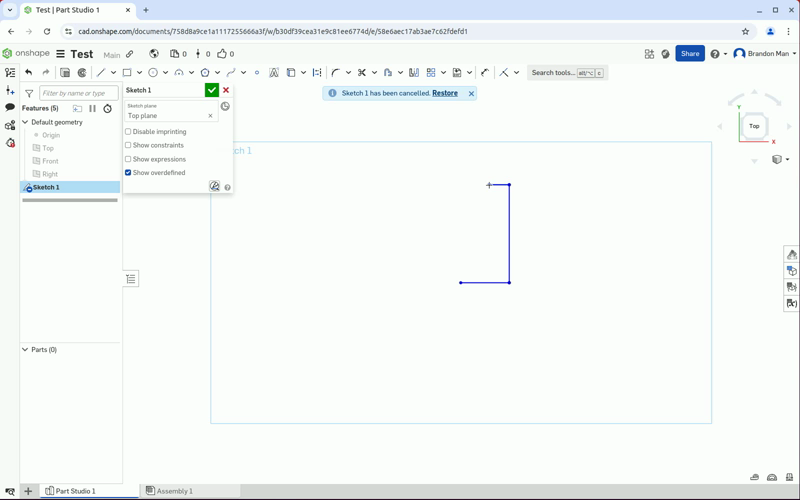
mouse_move(489, 184)
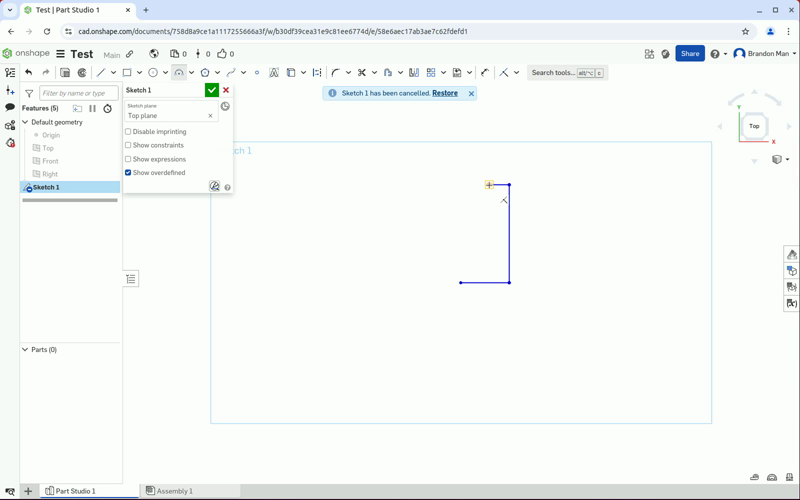
click(489, 184)
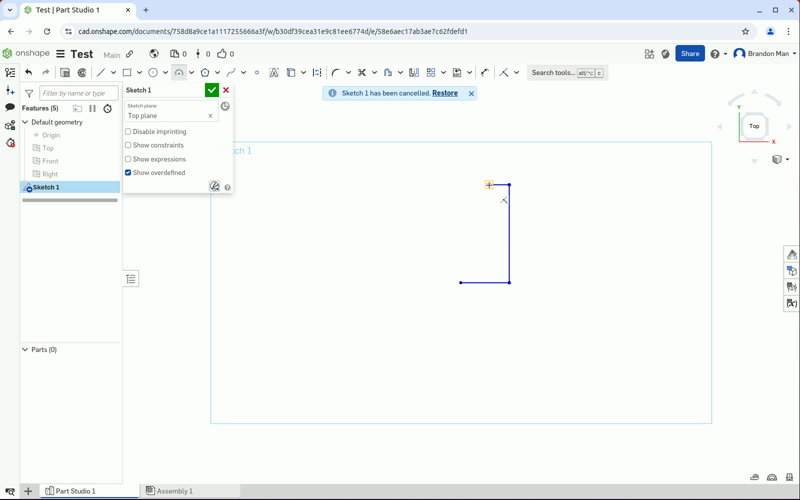
key_down(shift)
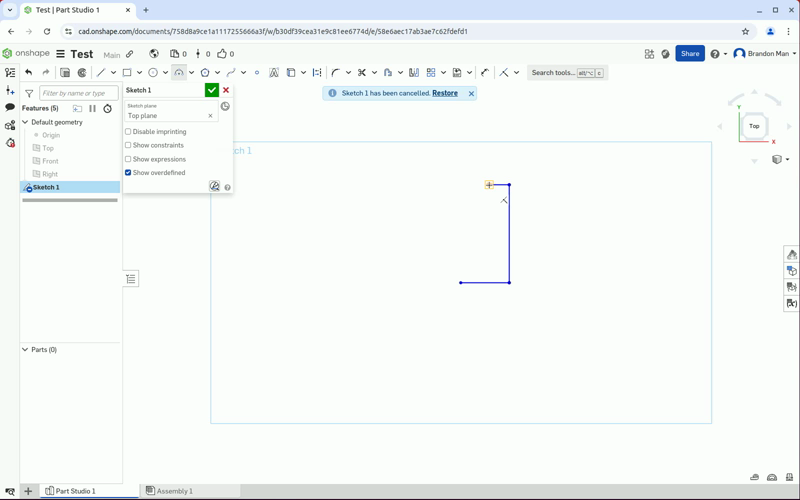
mouse_move(485, 180)
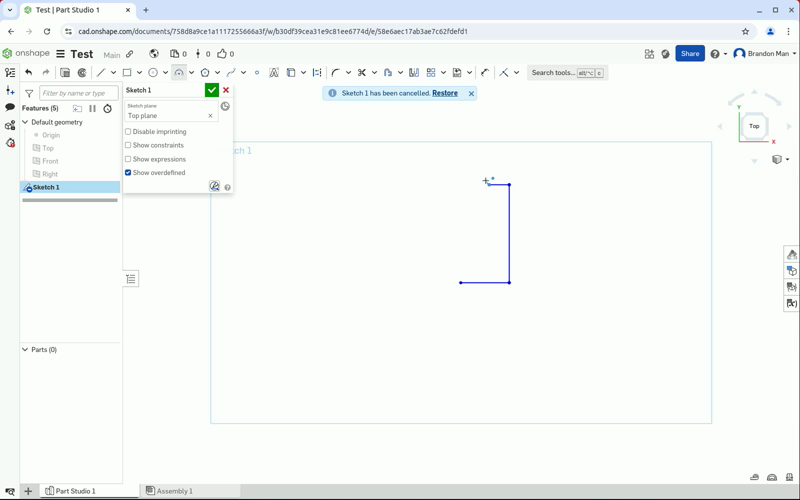
scroll(6)
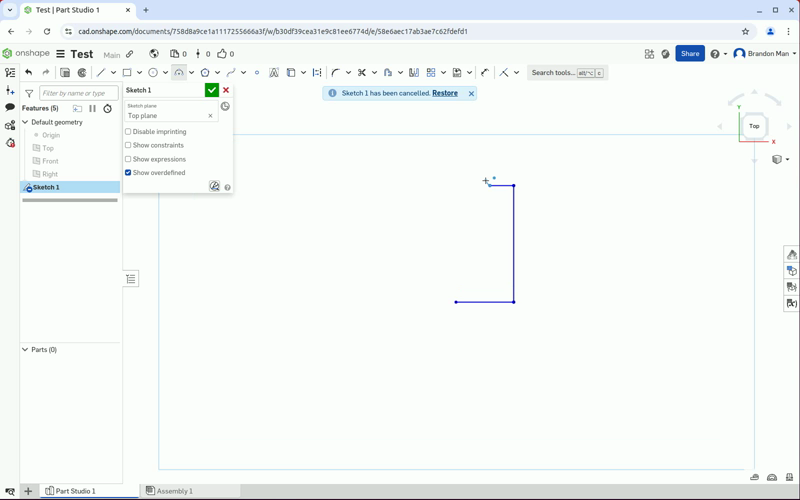
scroll(6)
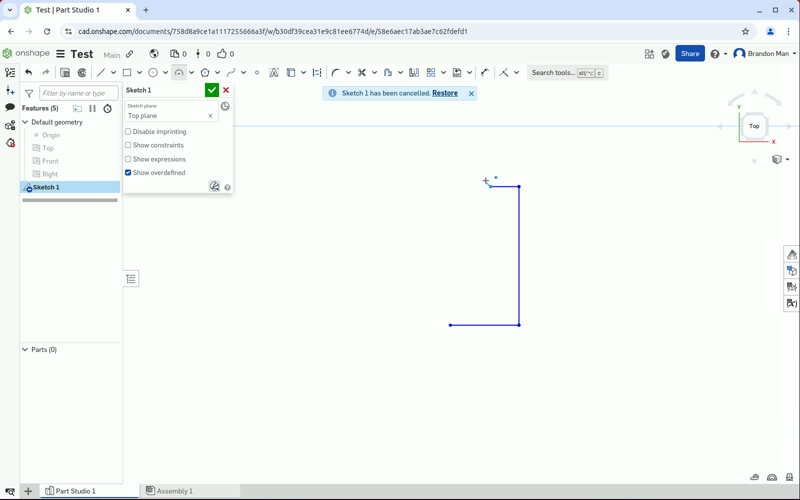
scroll(6)
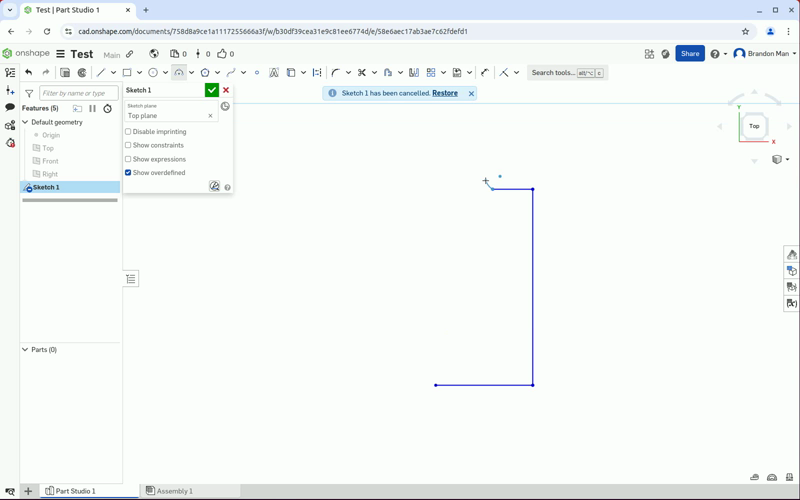
scroll(6)
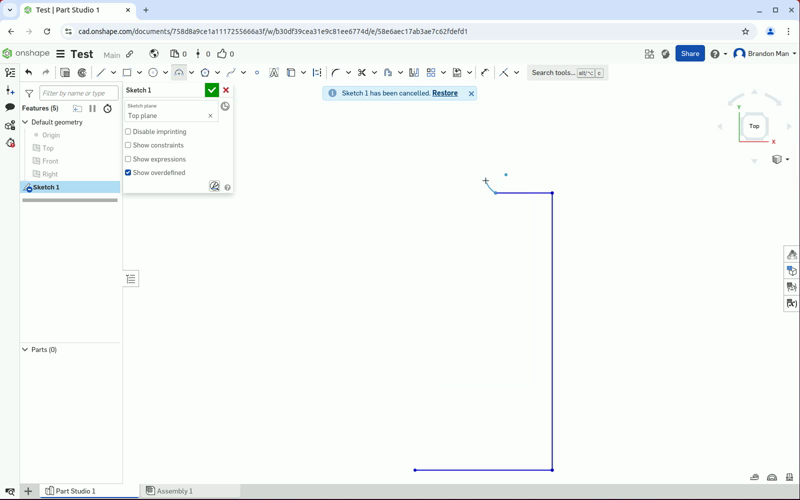
scroll(6)
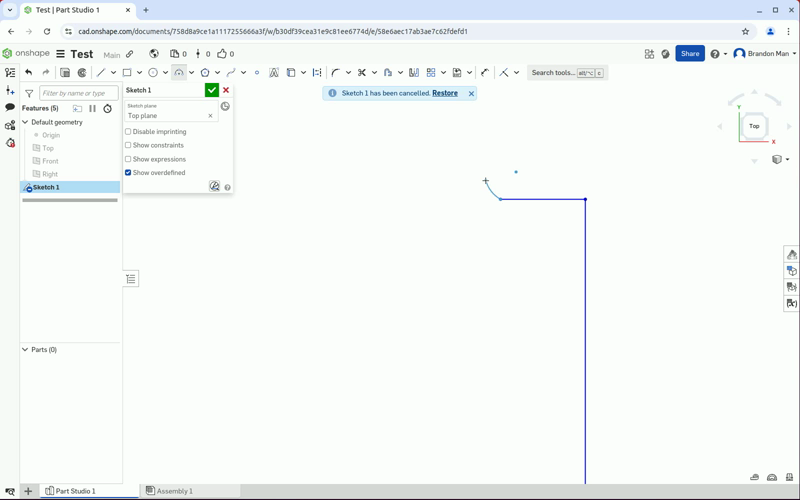
scroll(6)
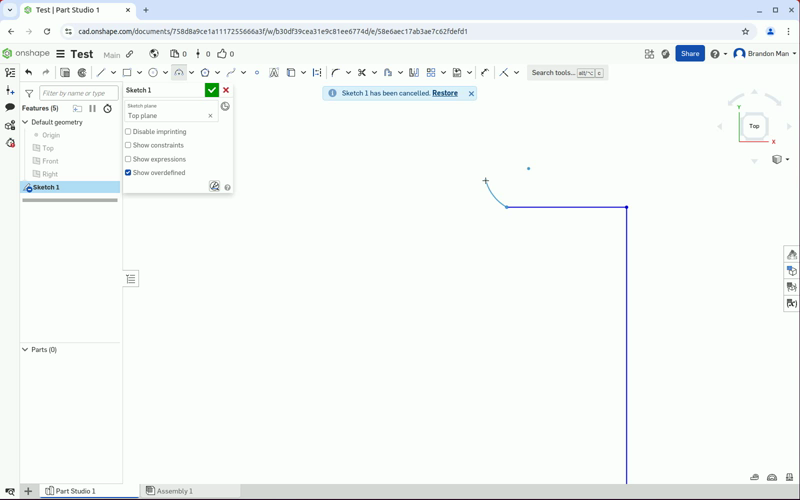
scroll(6)
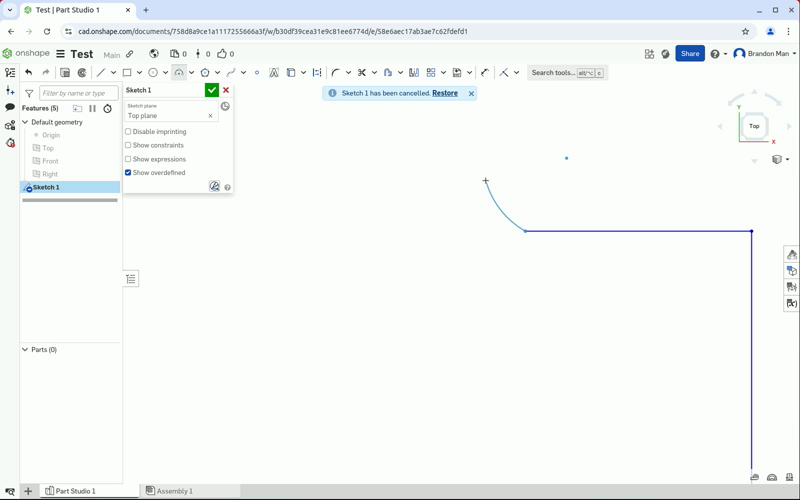
click(485, 180)
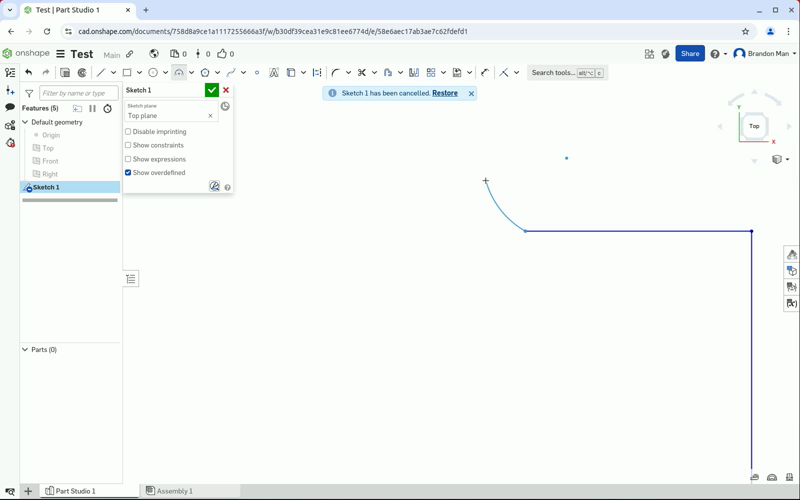
scroll(-6)
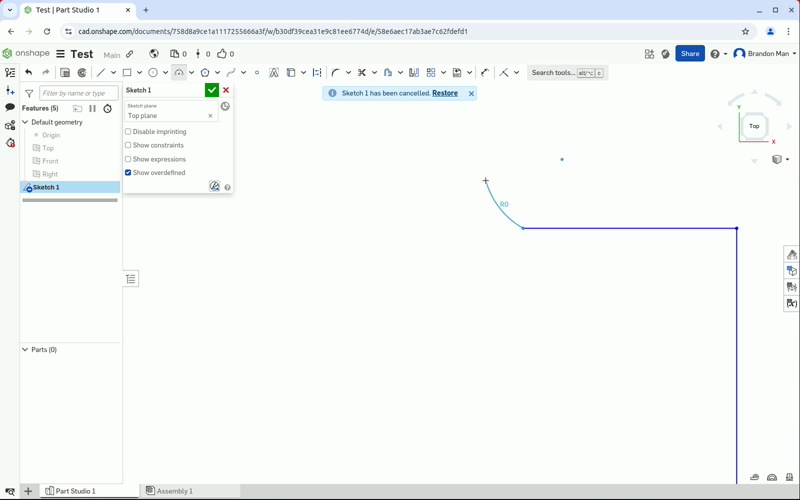
scroll(-6)
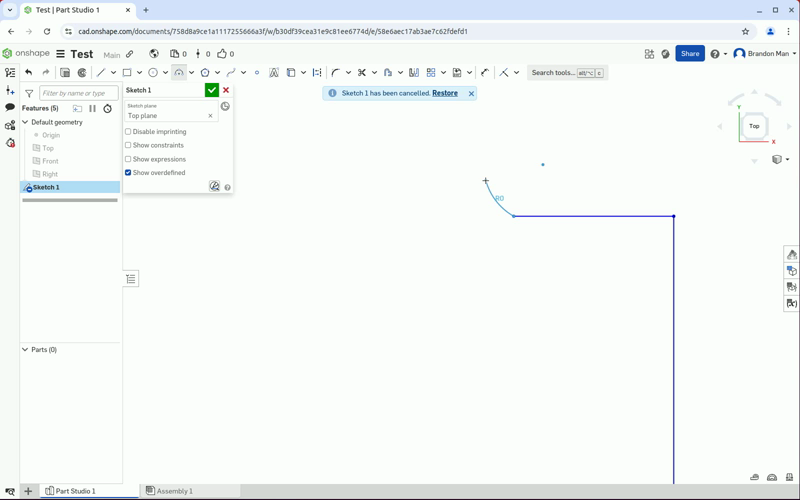
scroll(-6)
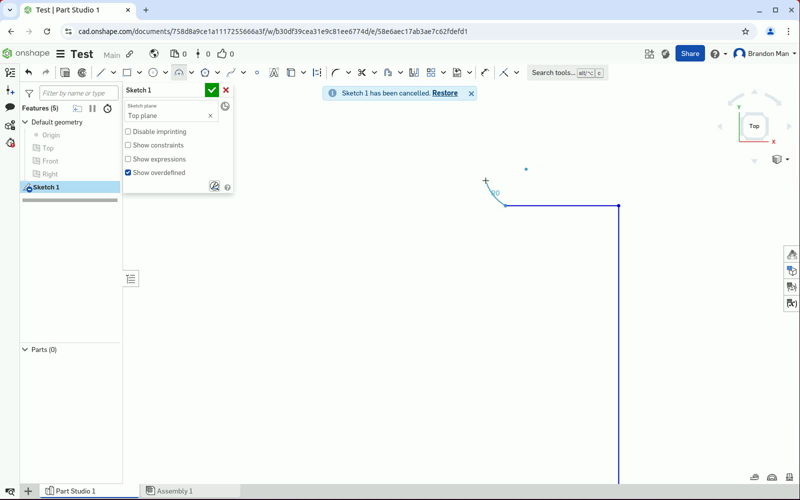
scroll(-6)
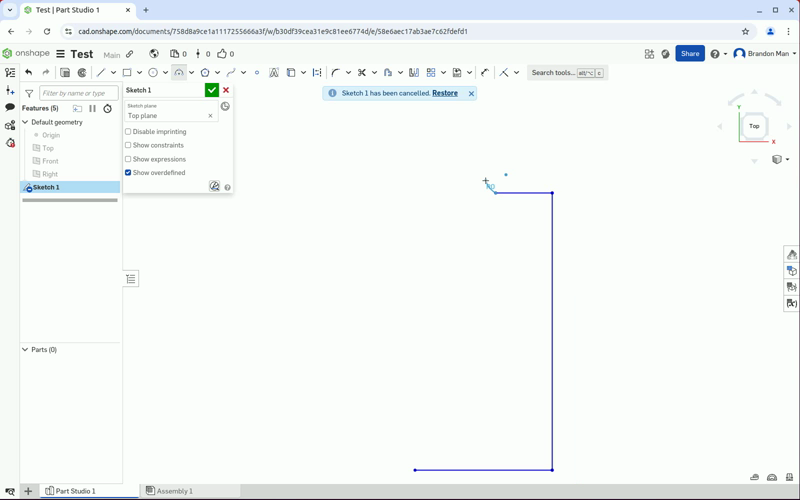
scroll(-6)
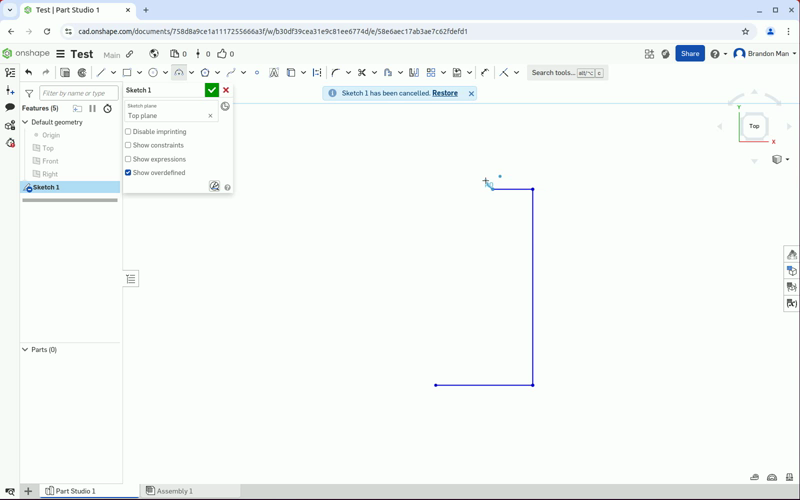
scroll(-6)
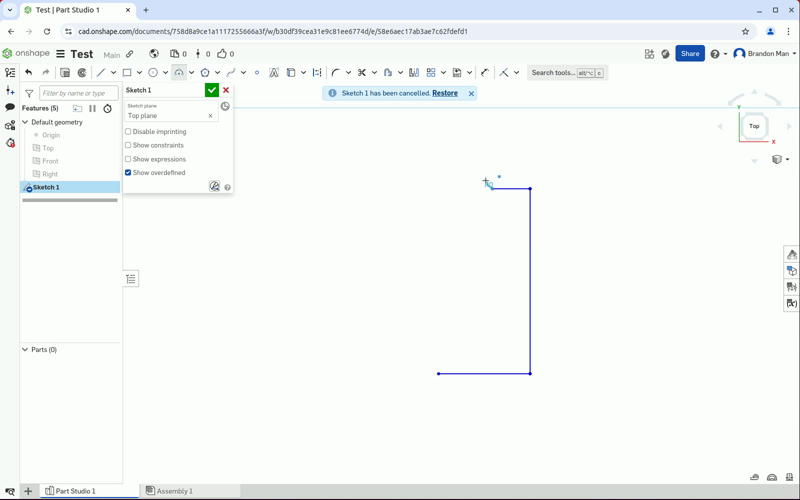
scroll(-6)
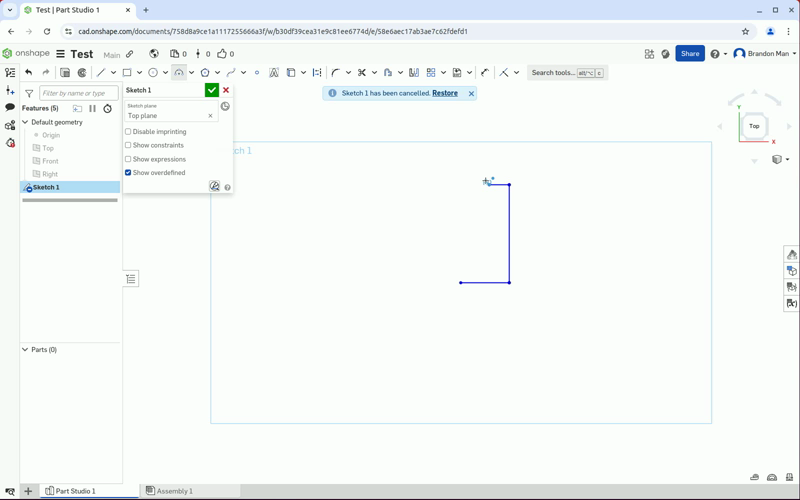
mouse_move(486, 183)
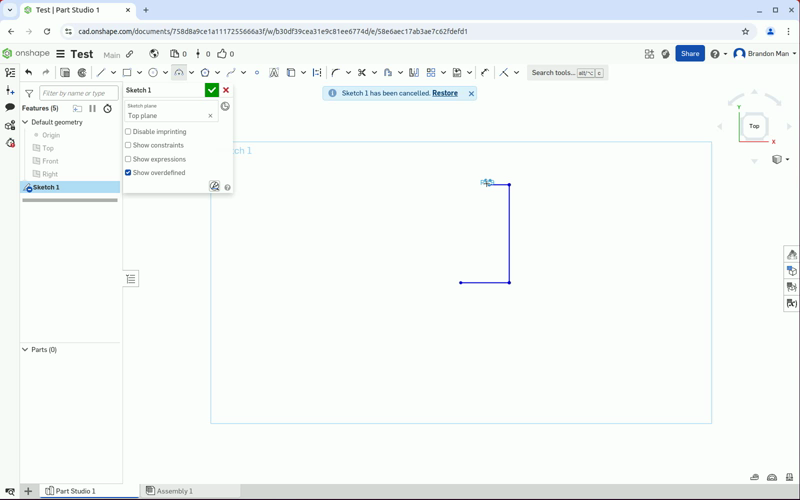
scroll(6)
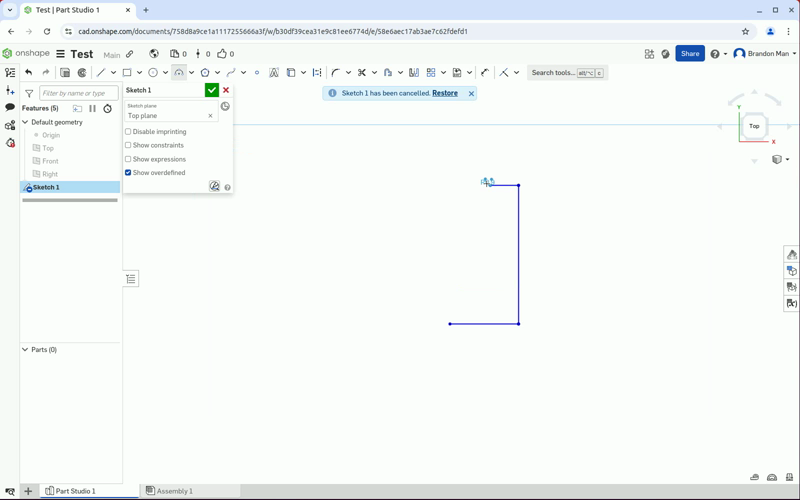
scroll(6)
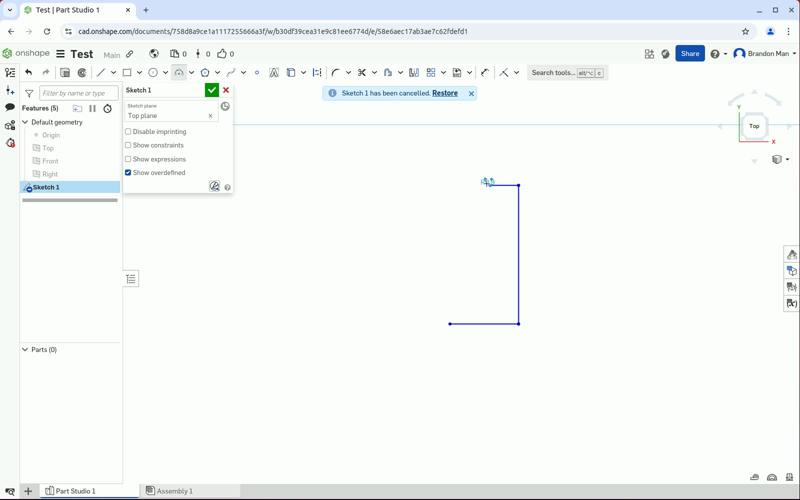
scroll(6)
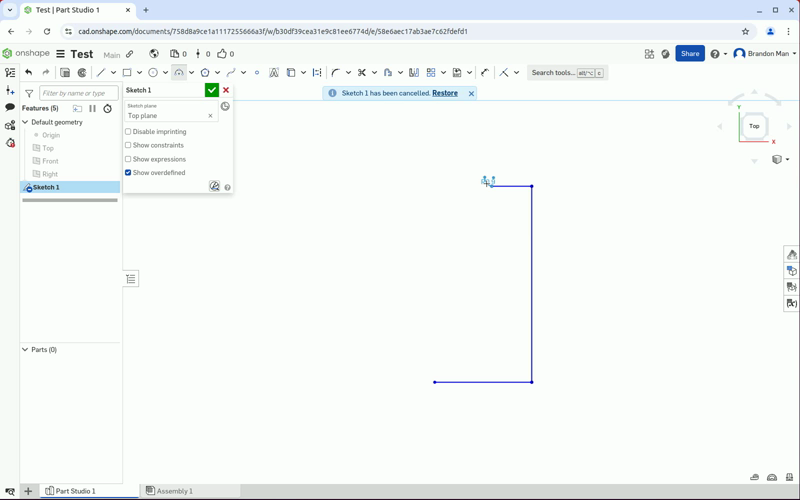
scroll(6)
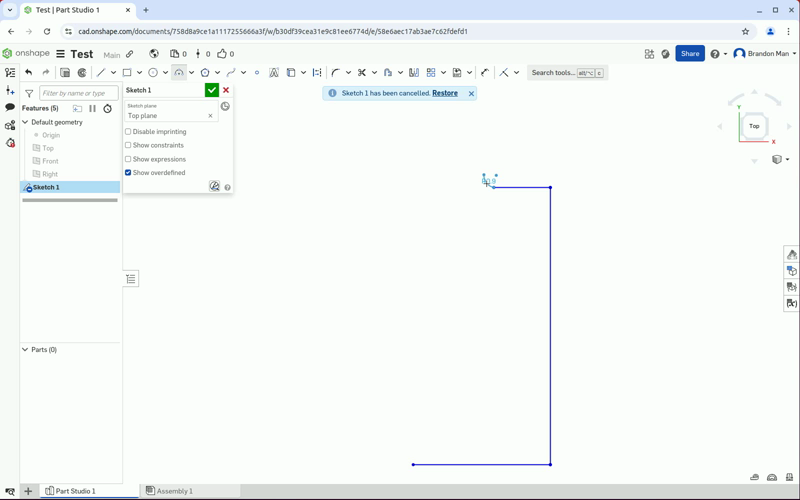
scroll(6)
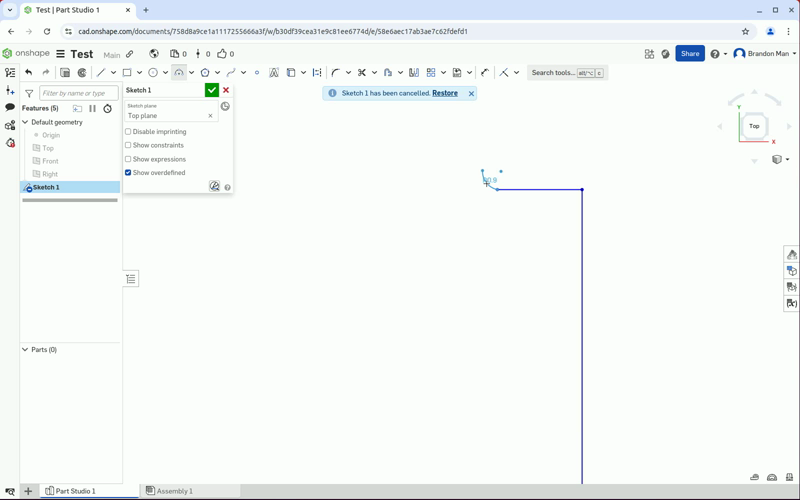
scroll(6)
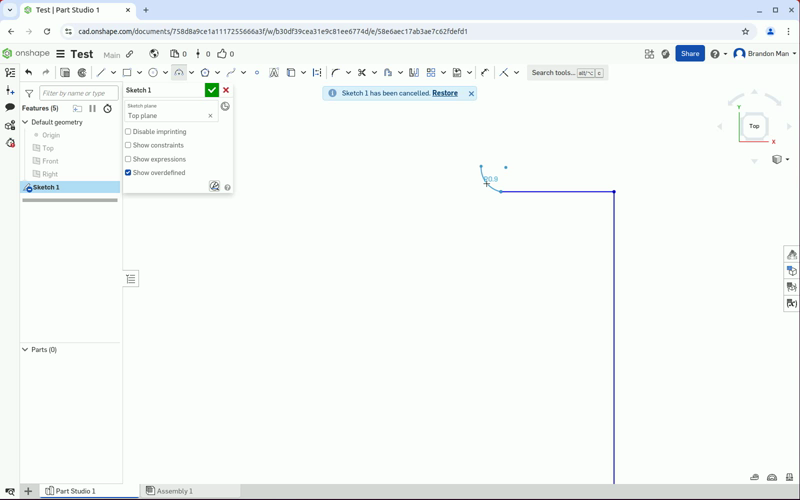
scroll(6)
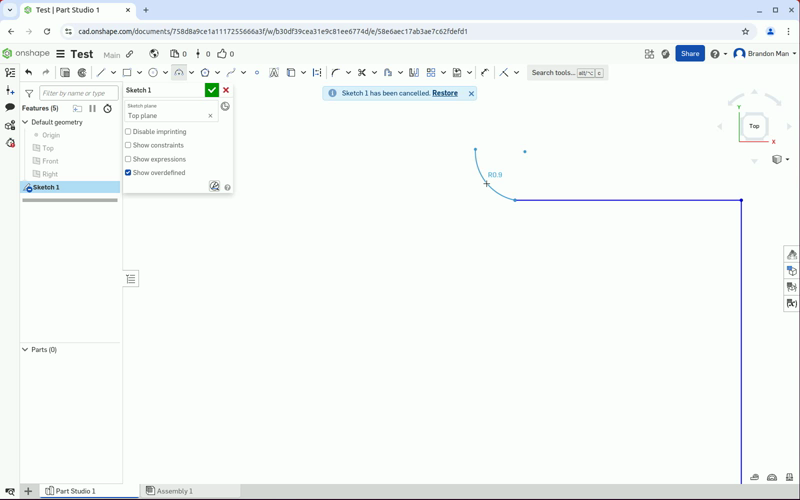
click(486, 183)
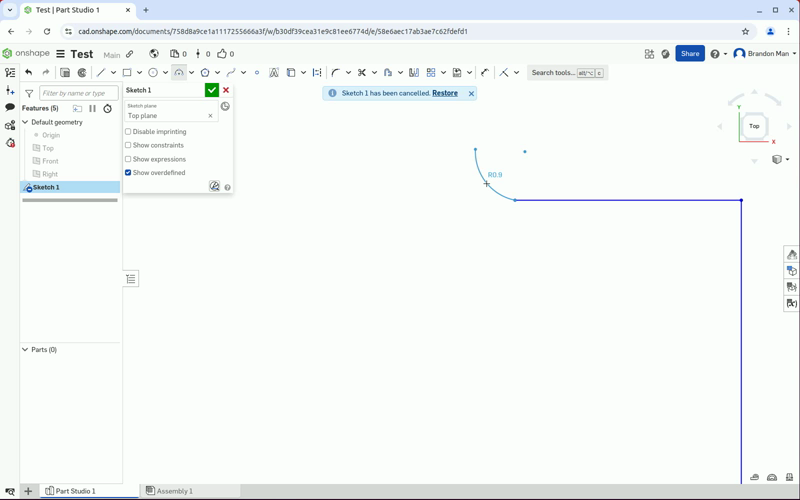
scroll(-6)
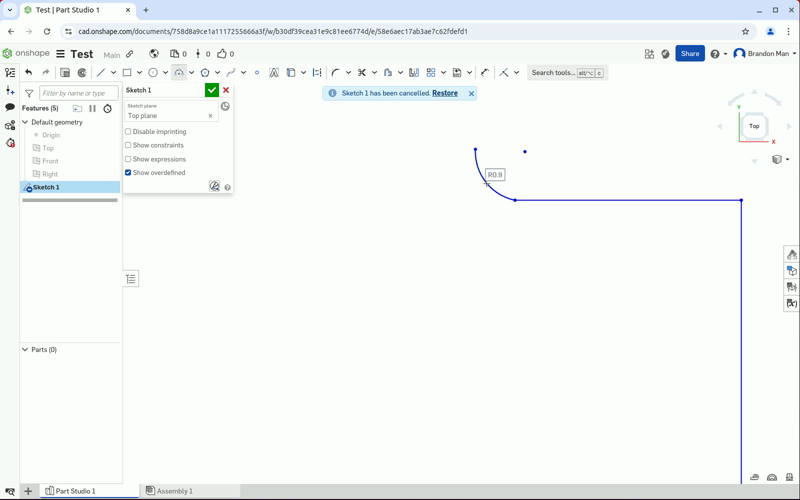
scroll(-6)
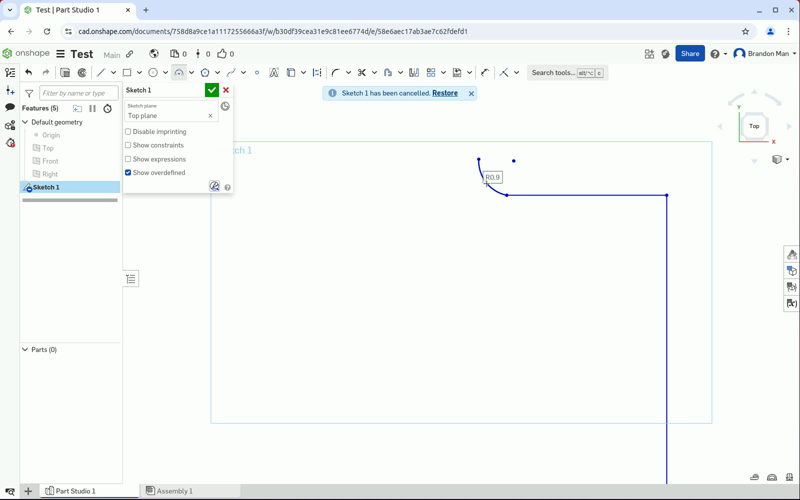
scroll(-6)
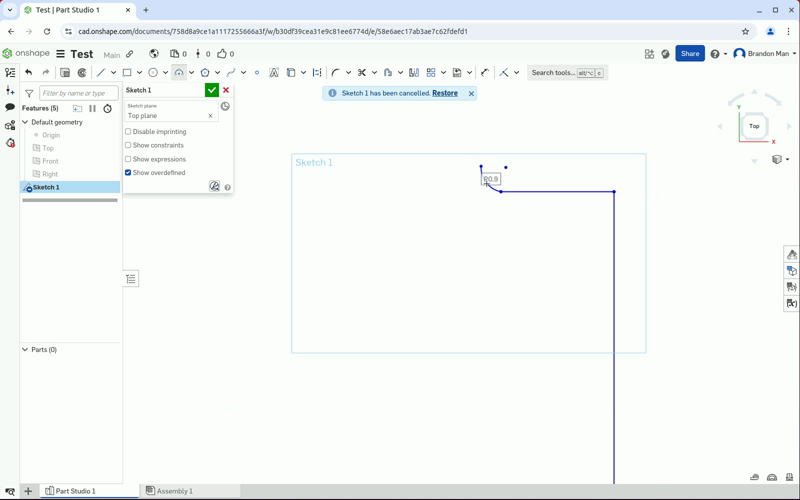
scroll(-6)
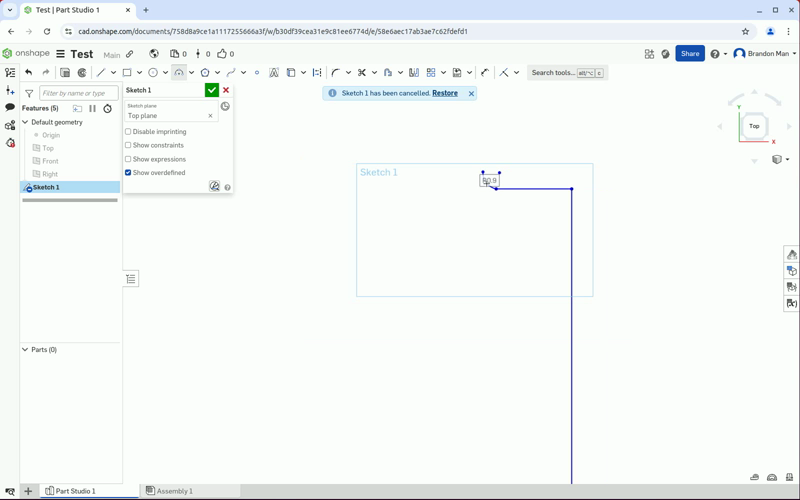
scroll(-6)
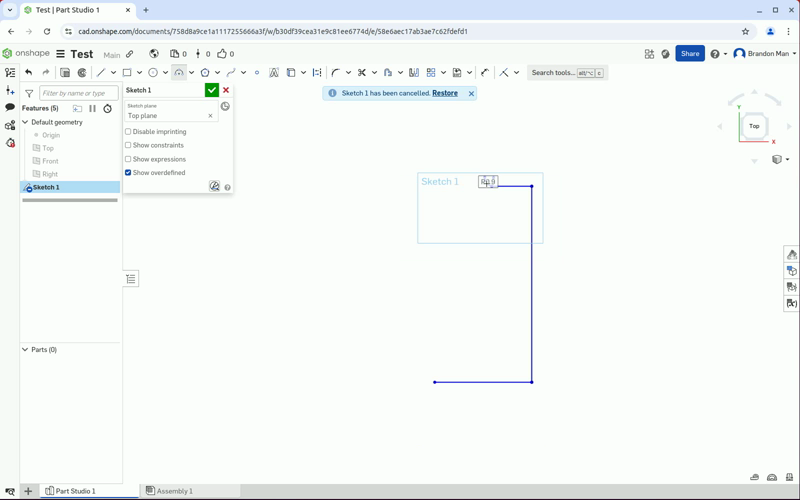
scroll(-6)
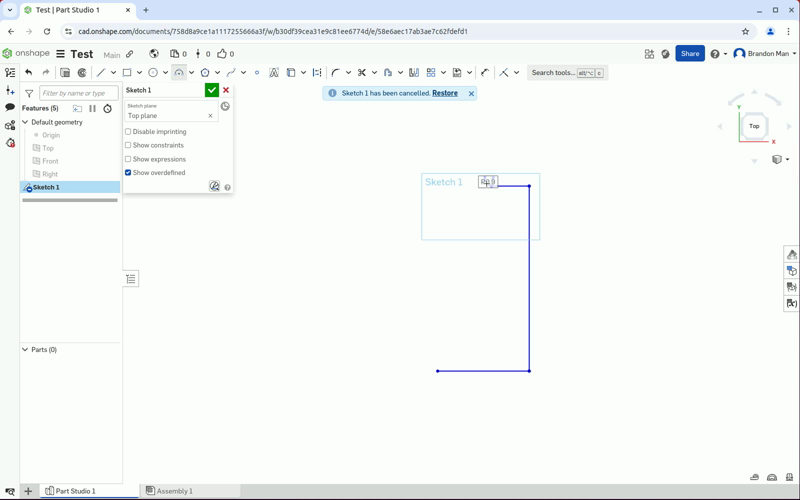
scroll(-6)
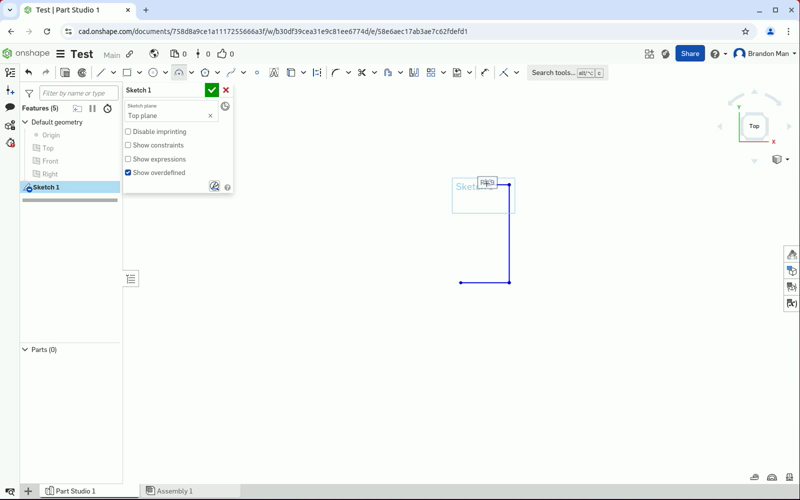
key_up(shift)
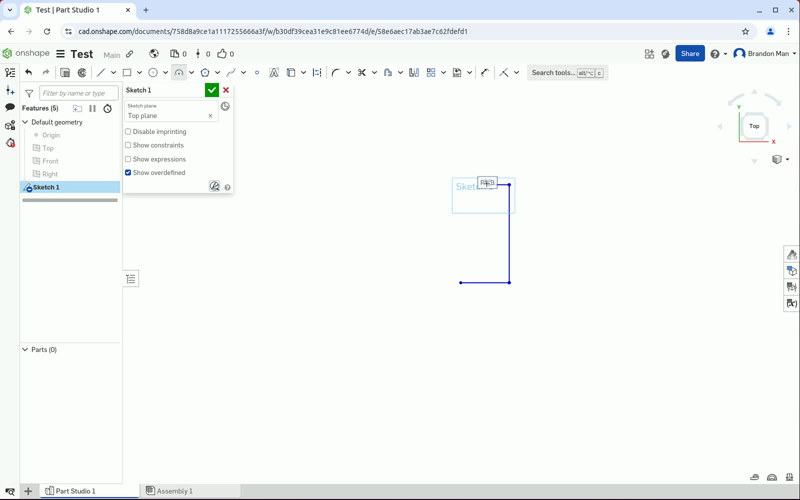
key(esc)
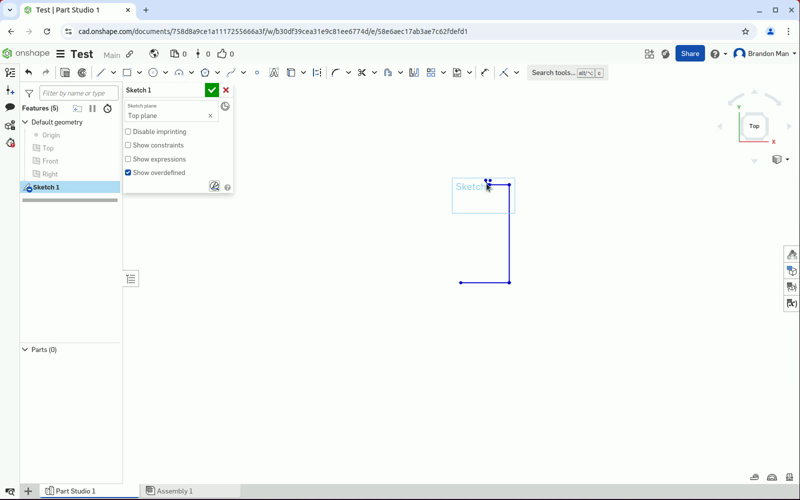
key(l)
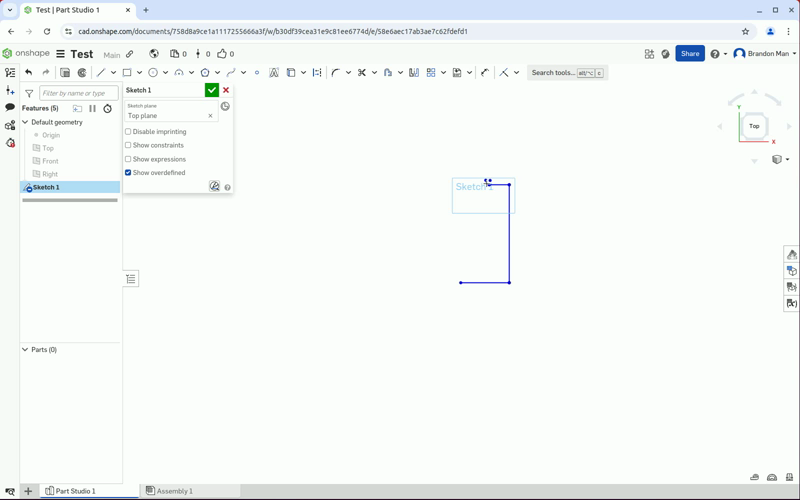
mouse_move(485, 180)
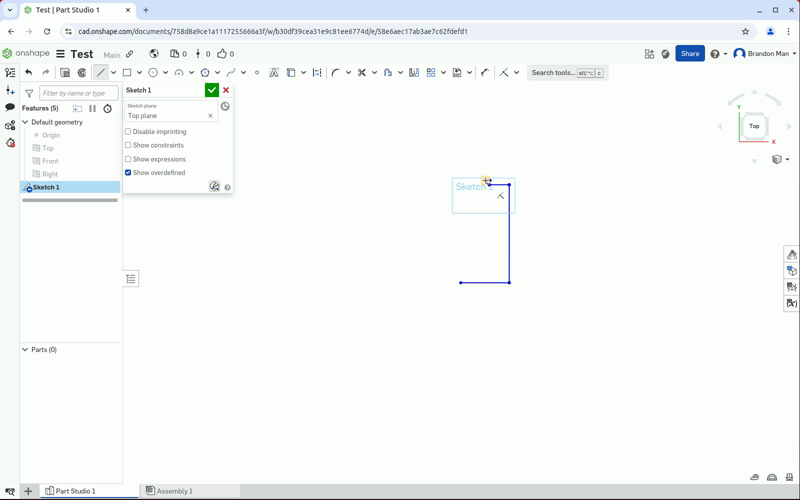
scroll(6)
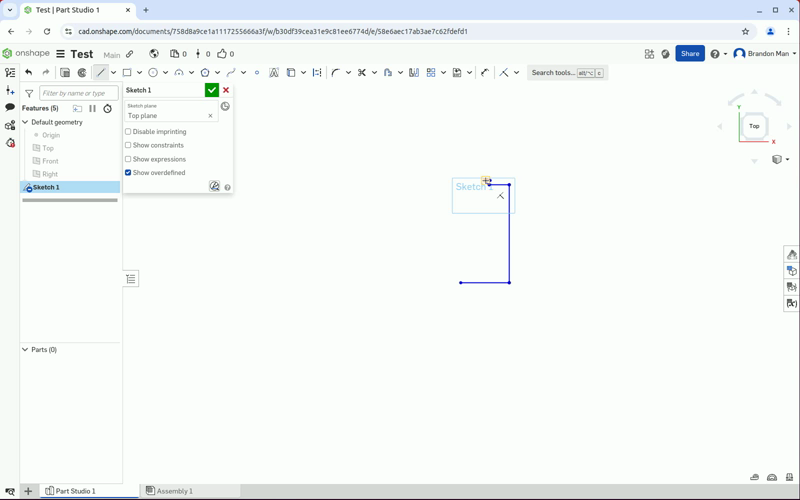
scroll(6)
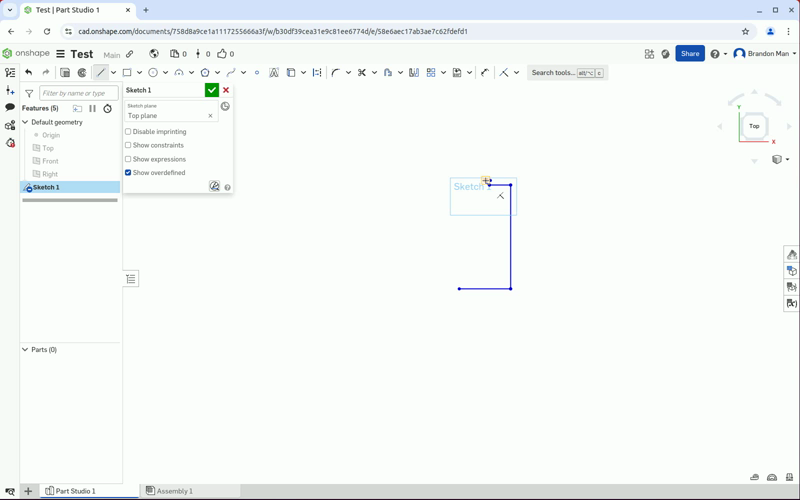
scroll(6)
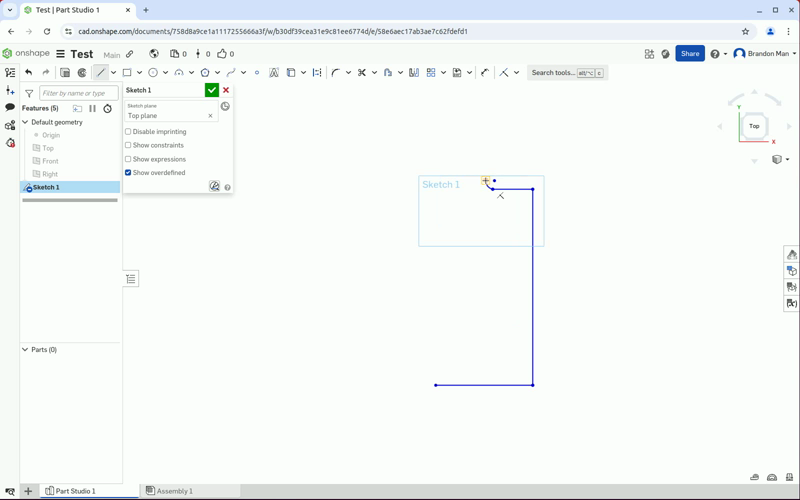
scroll(6)
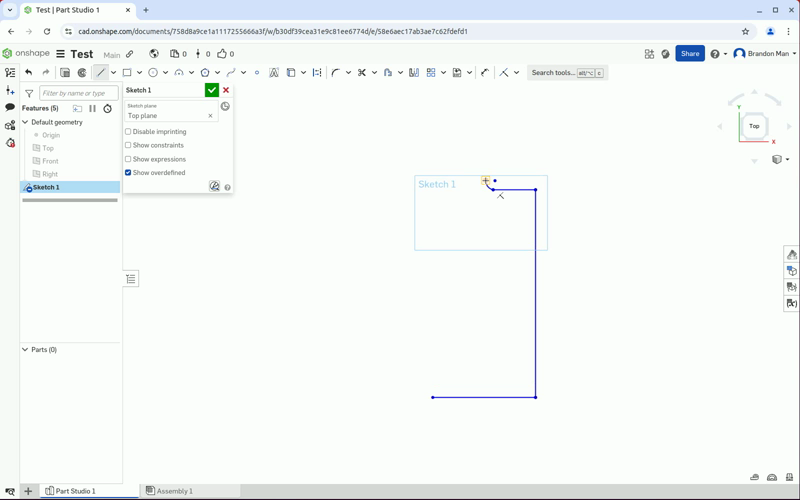
scroll(6)
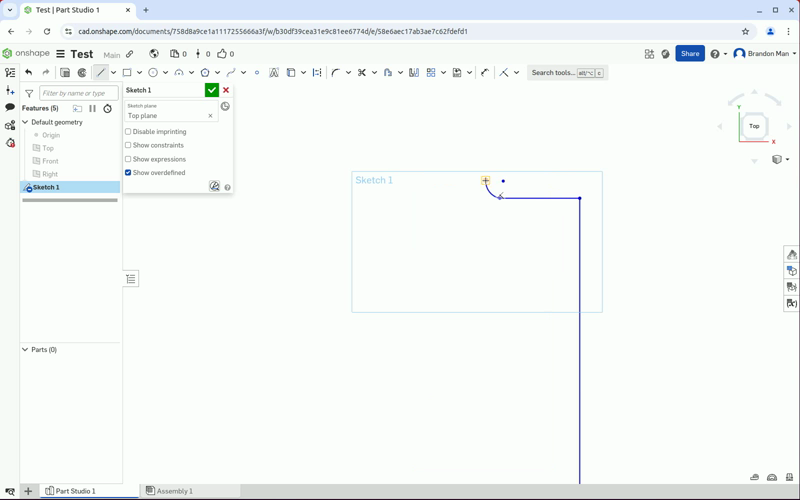
scroll(6)
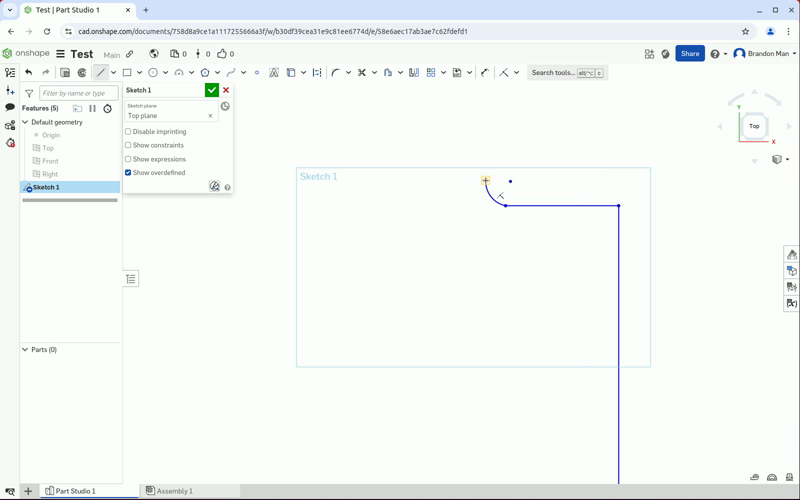
scroll(6)
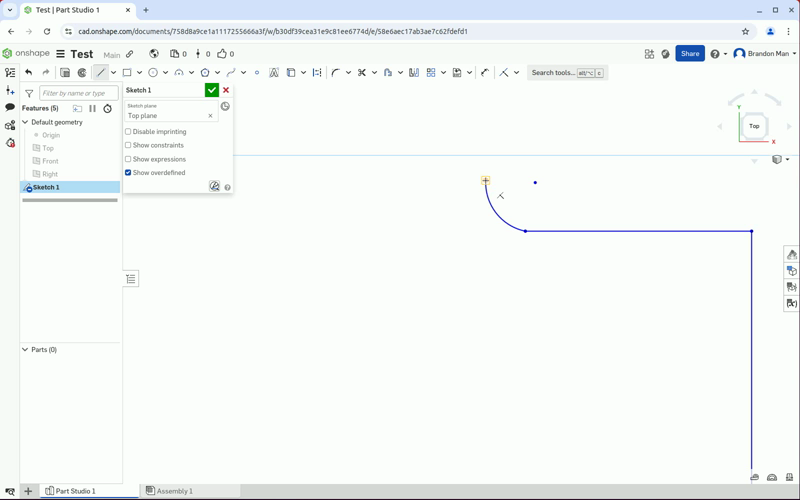
click(485, 180)
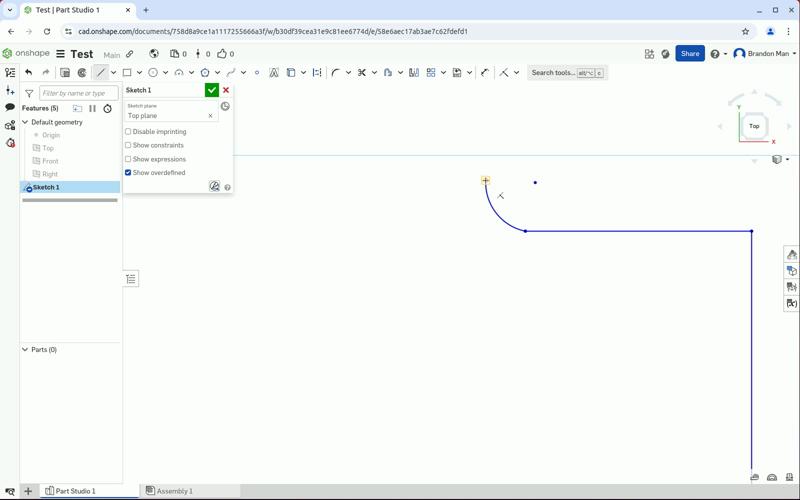
scroll(-6)
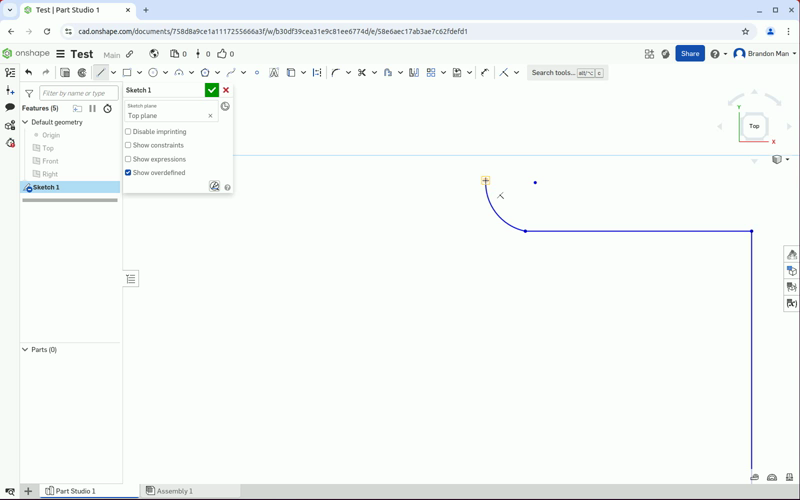
scroll(-6)
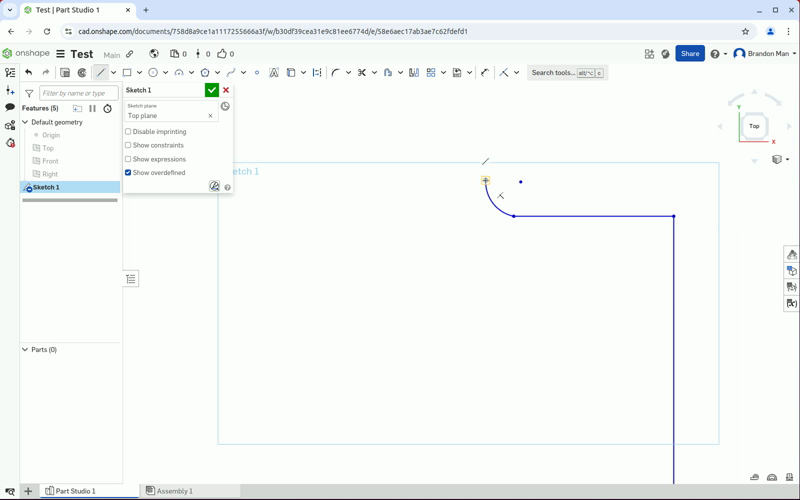
scroll(-6)
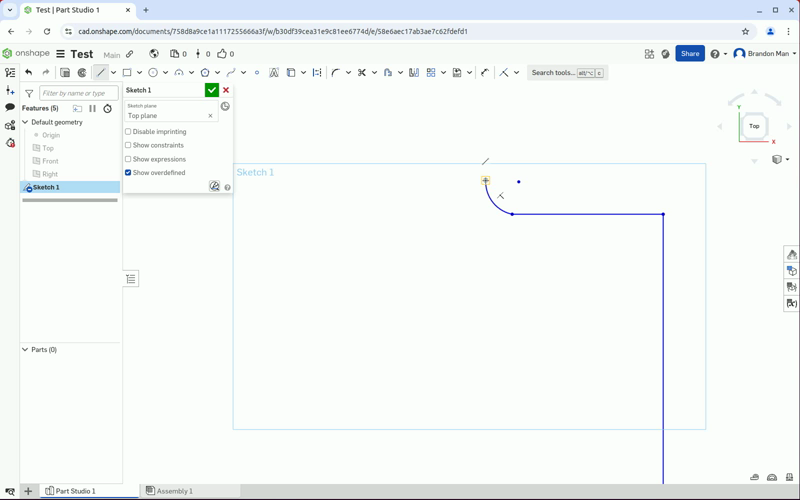
scroll(-6)
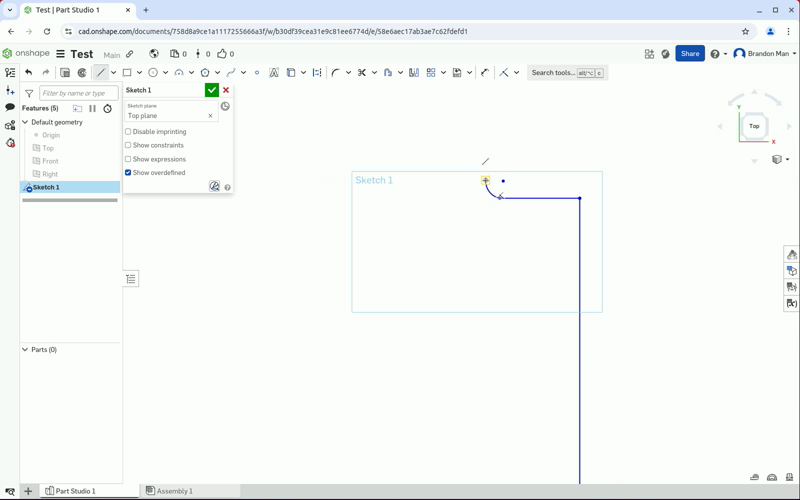
scroll(-6)
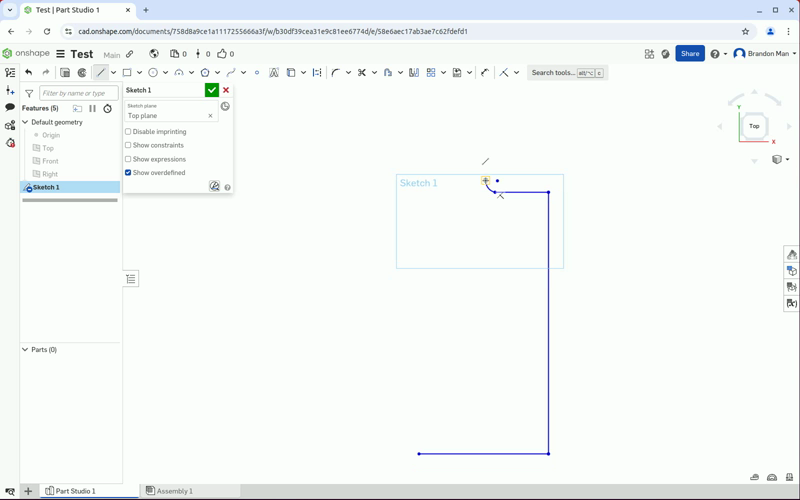
scroll(-6)
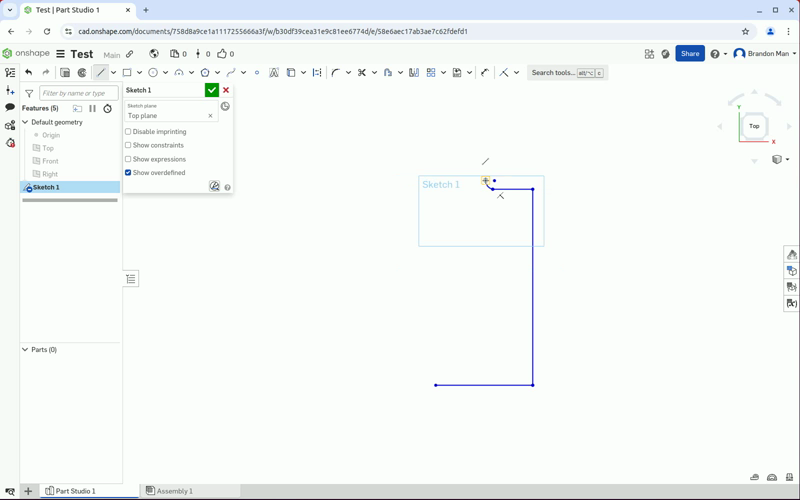
scroll(-6)
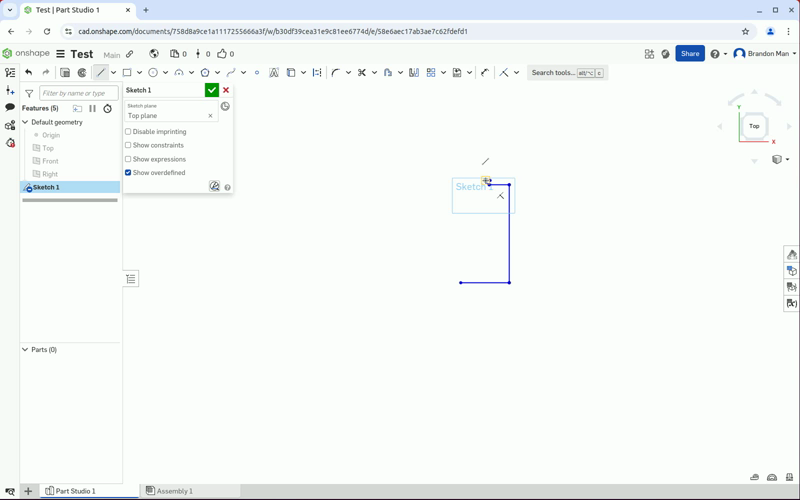
key_down(shift)
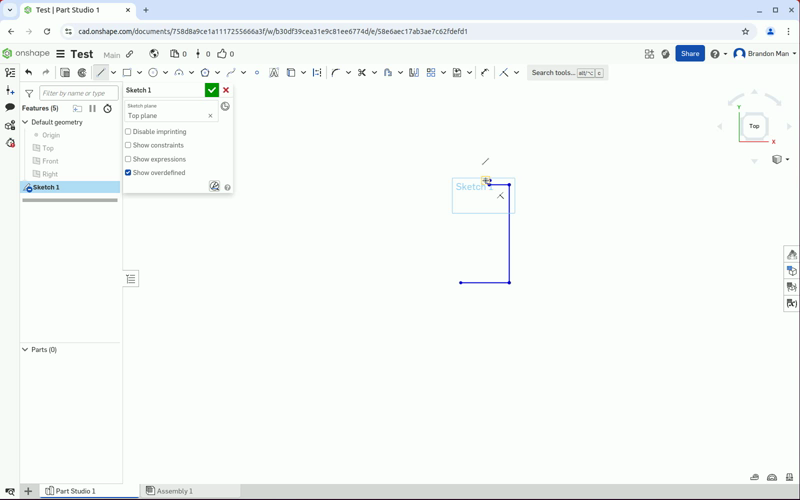
mouse_move(515, 180)
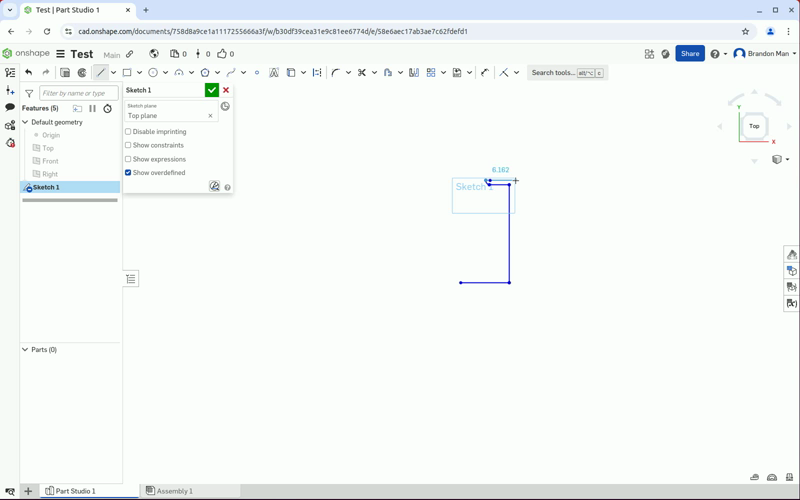
mouse_move(485, 170)
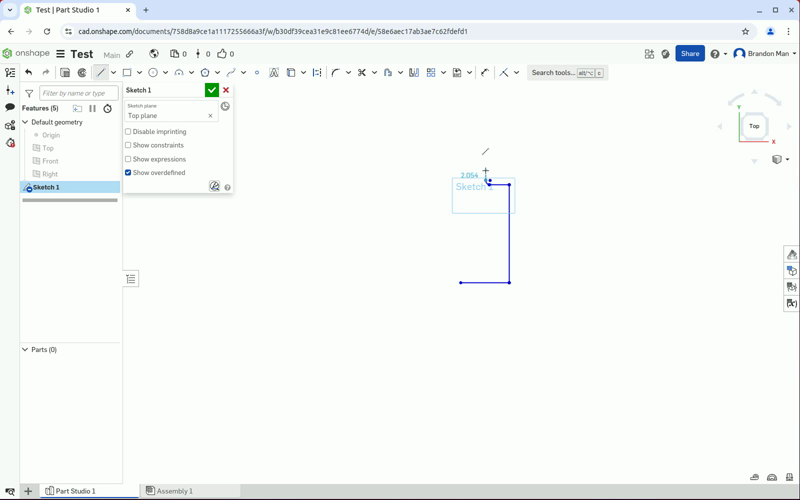
click(485, 170)
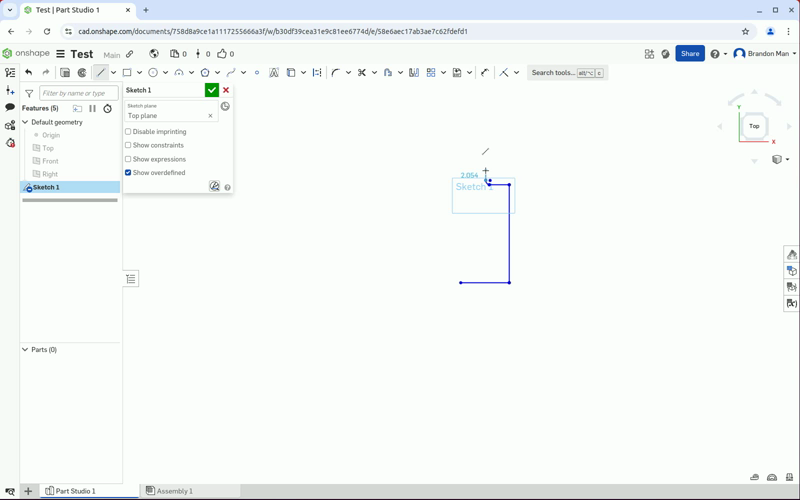
key_up(shift)
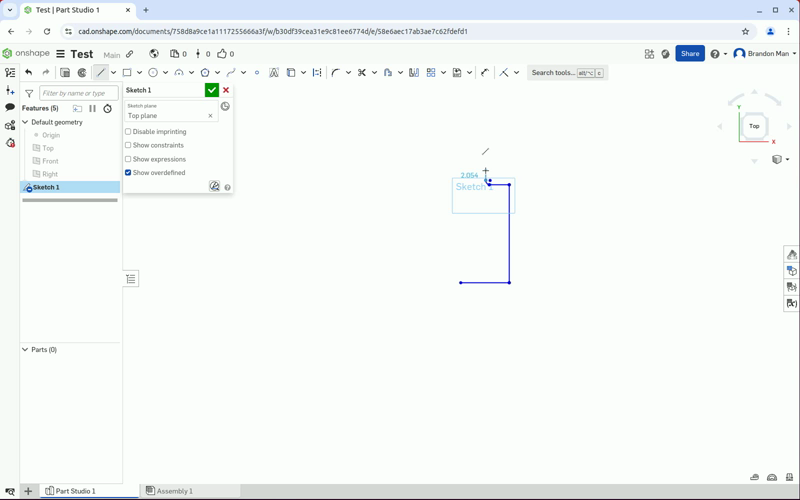
key_down(shift)
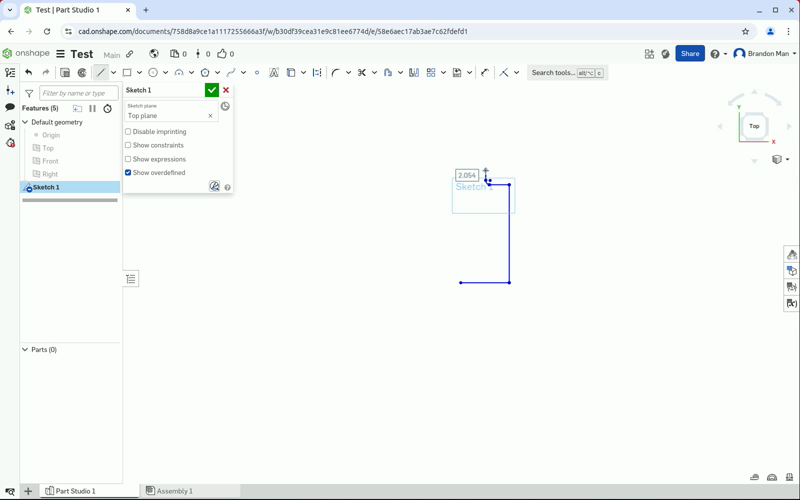
mouse_move(515, 170)
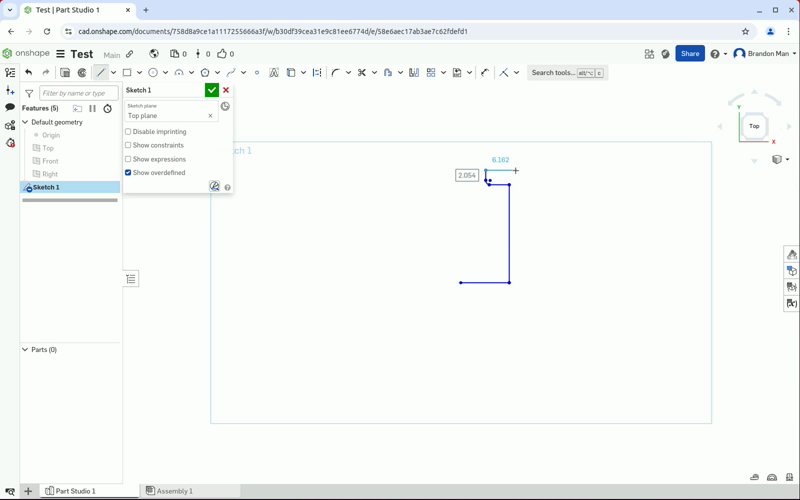
mouse_move(460, 170)
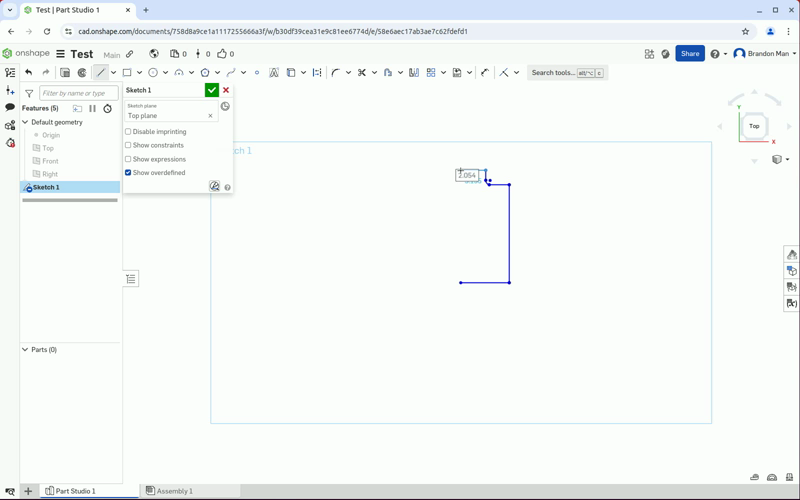
click(460, 170)
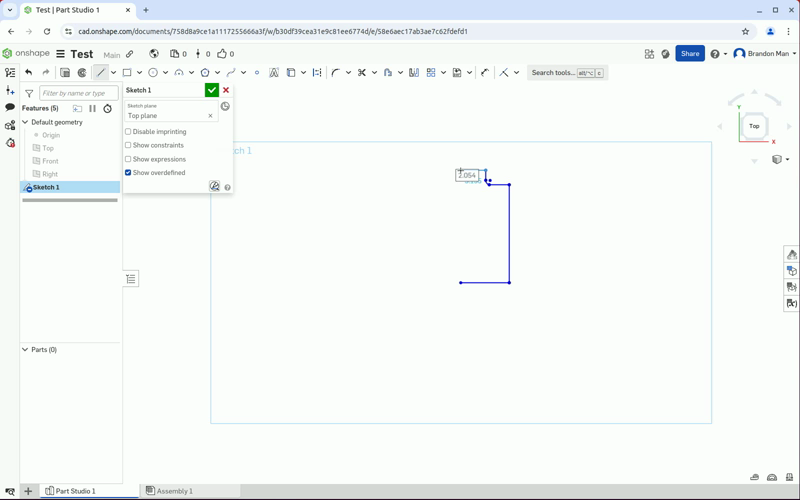
key_up(shift)
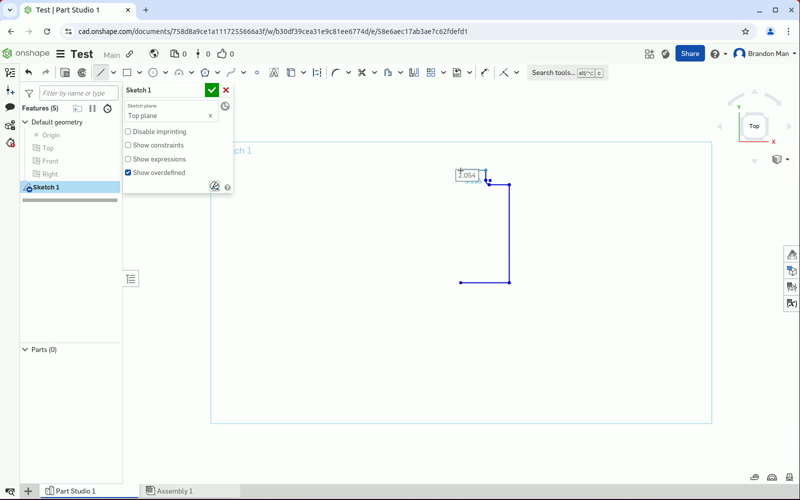
key_down(shift)
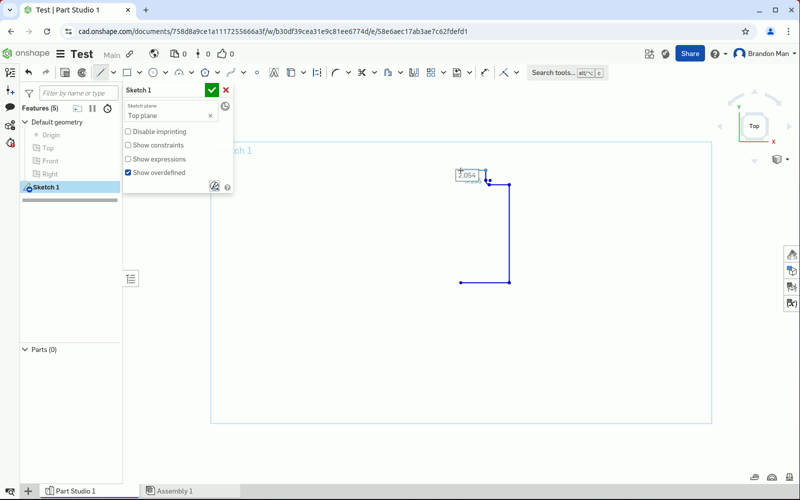
mouse_move(460, 282)
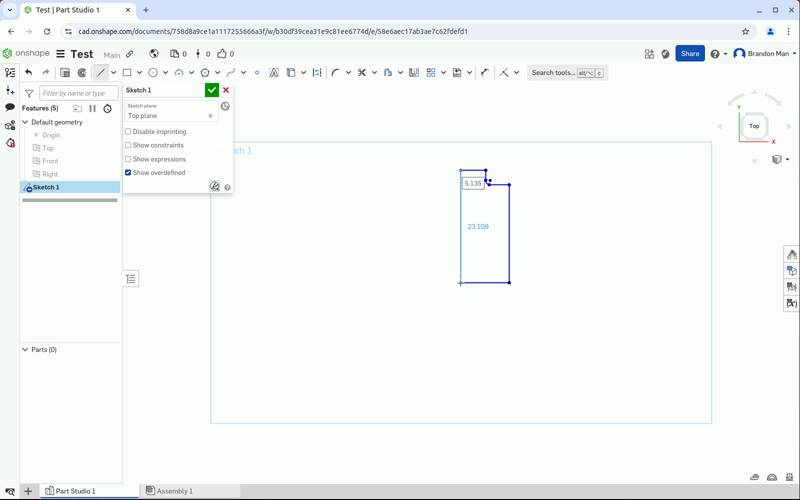
key_up(shift)
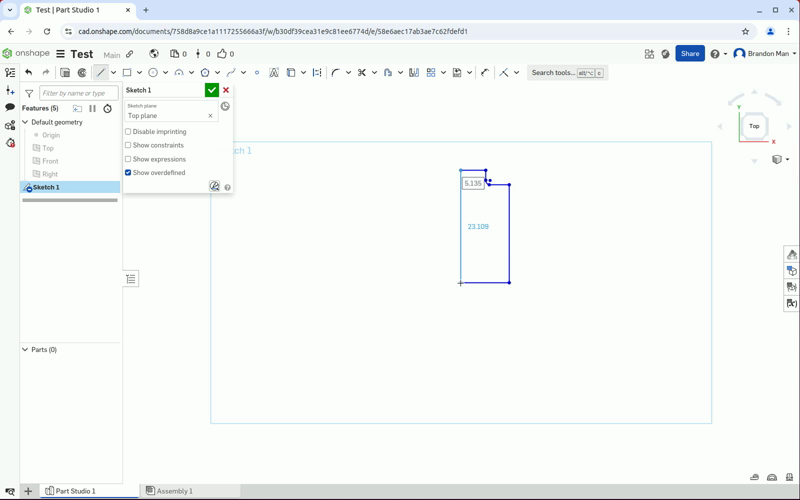
click(460, 282)
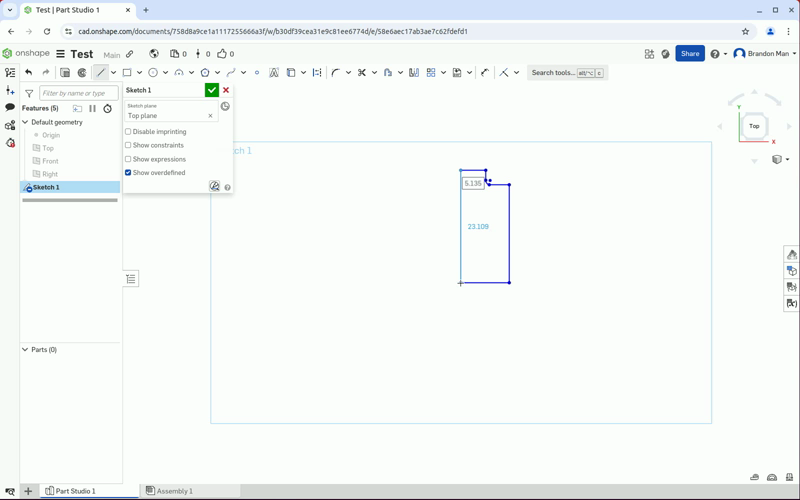
key(esc)
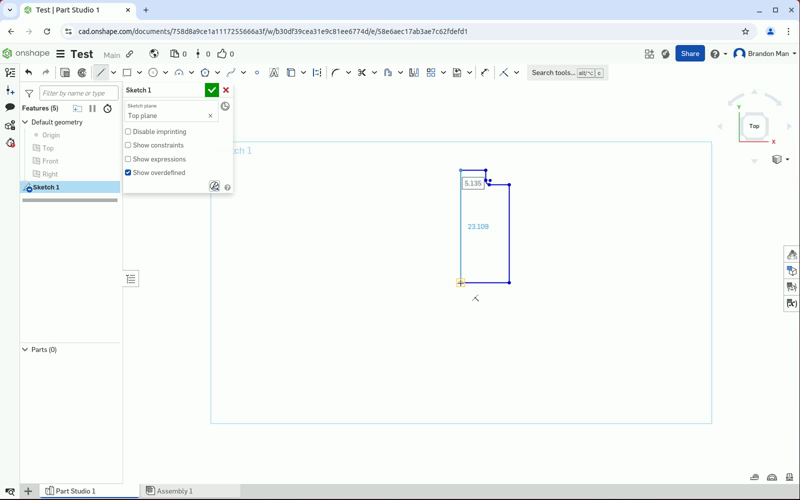
mouse_move(476, 197)
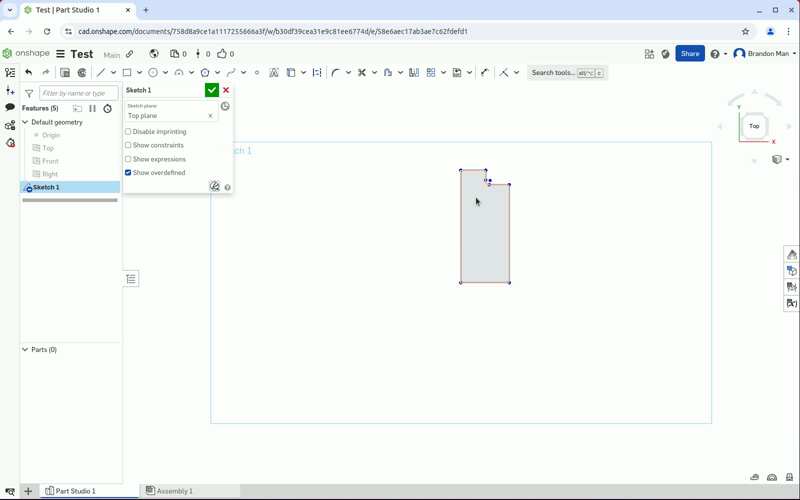
click(476, 197)
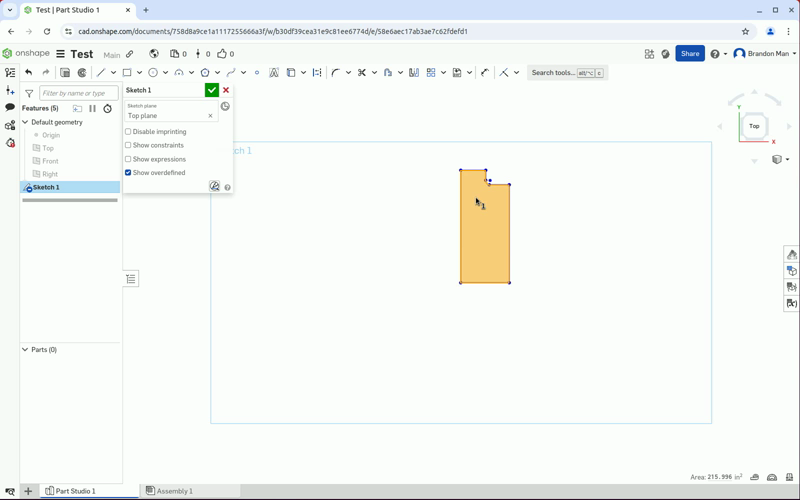
mouse_move(73, 352)
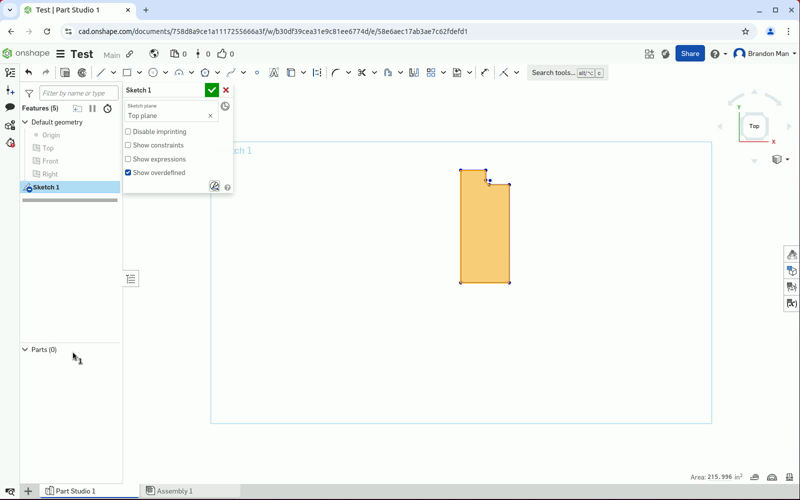
key(shift+y)
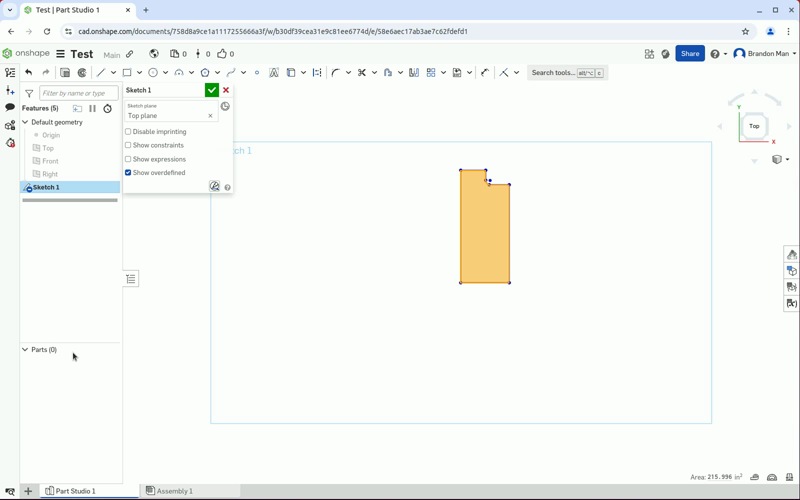
key(shift+e)
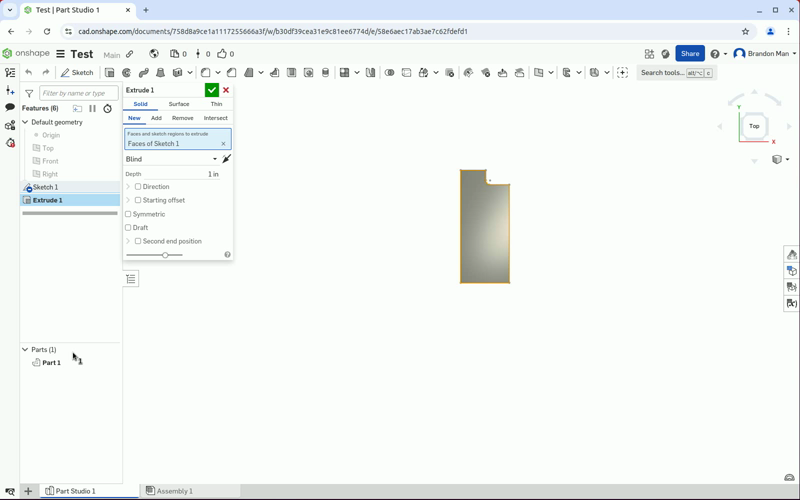
mouse_move(143, 106)
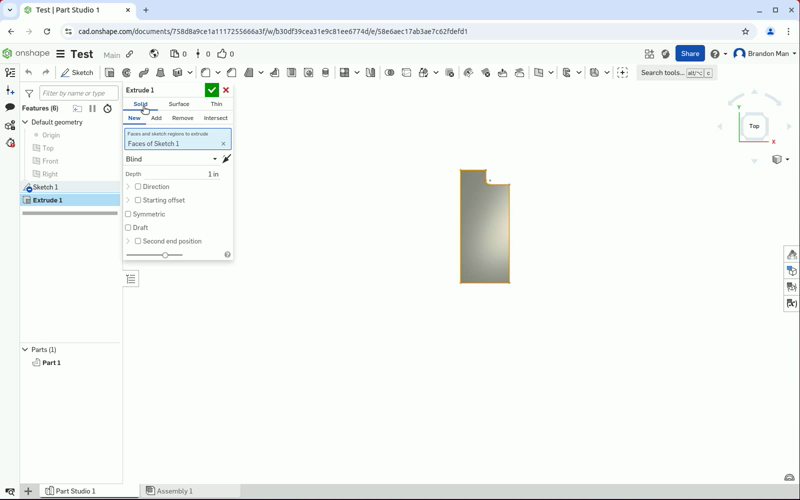
click(143, 106)
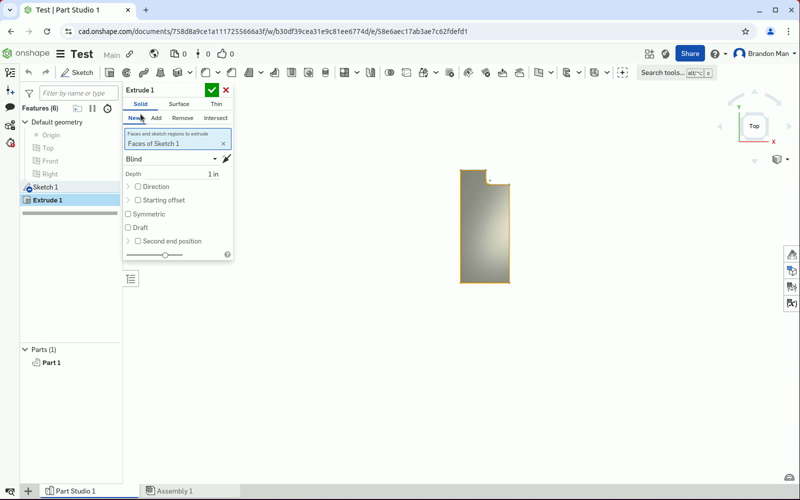
mouse_move(137, 120)
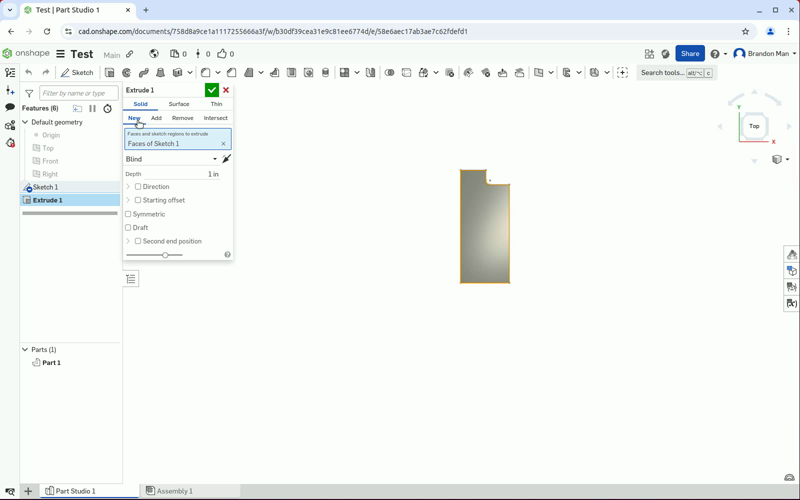
click(137, 120)
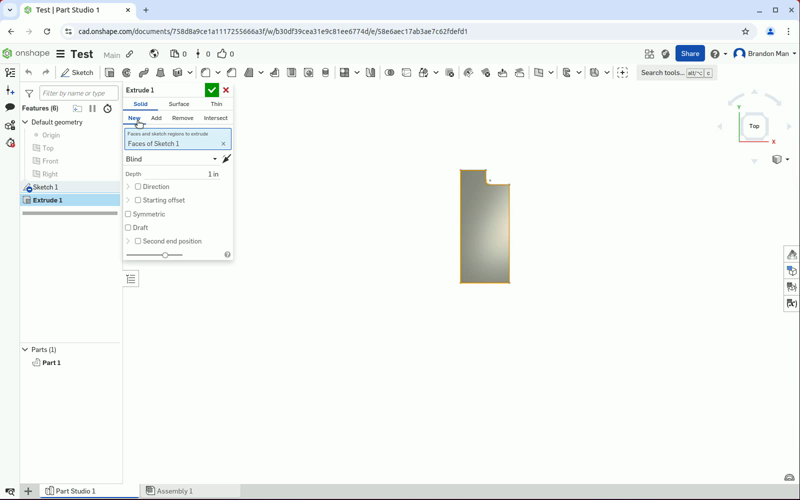
key(tab, 4)
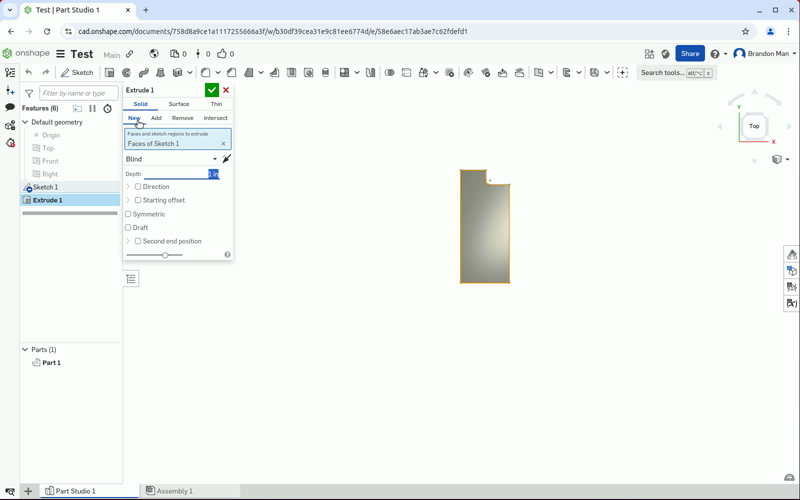
text(4.574)
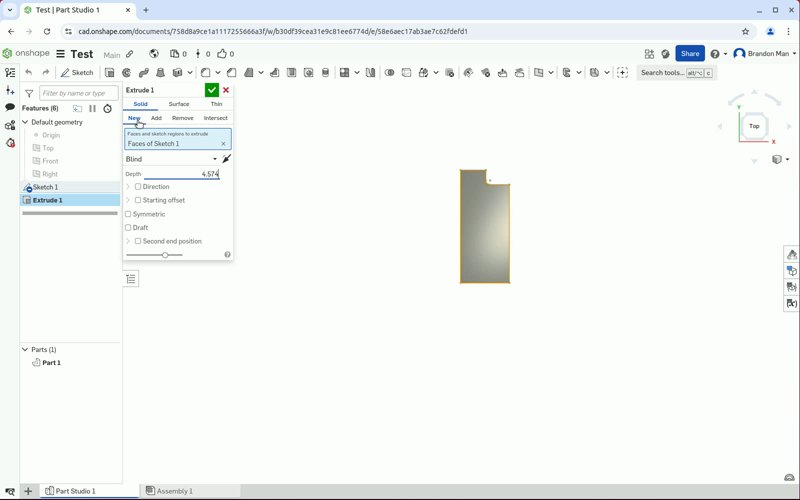
key(enter)
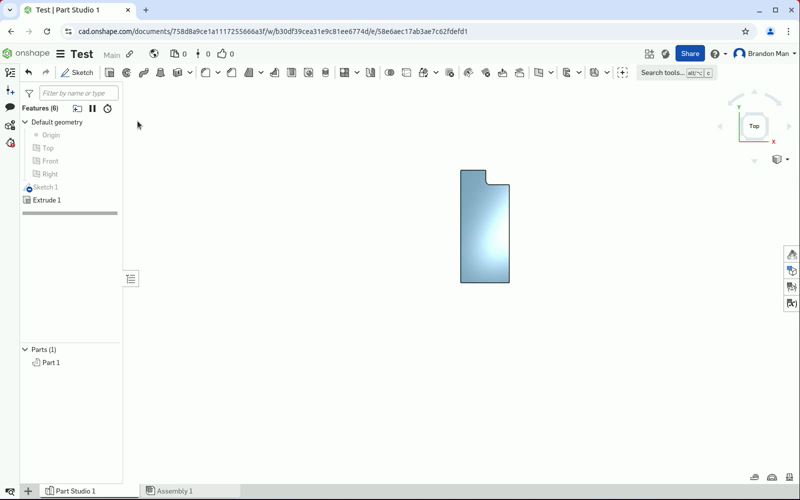
key(shift+h)
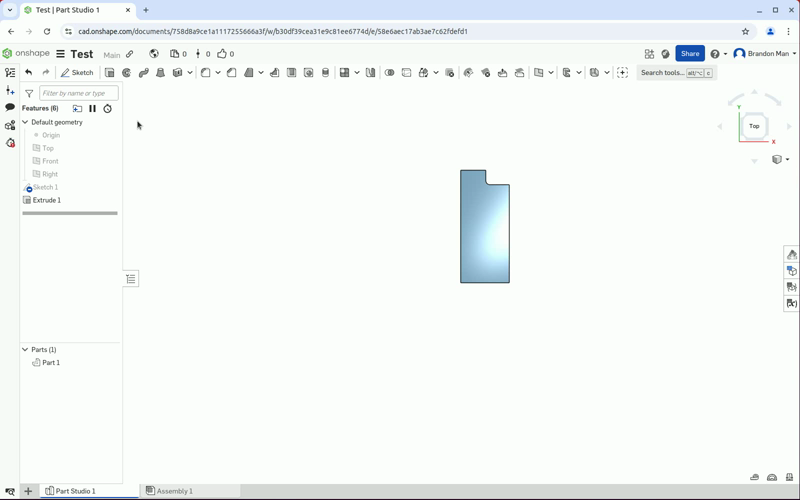
key(shift+h)
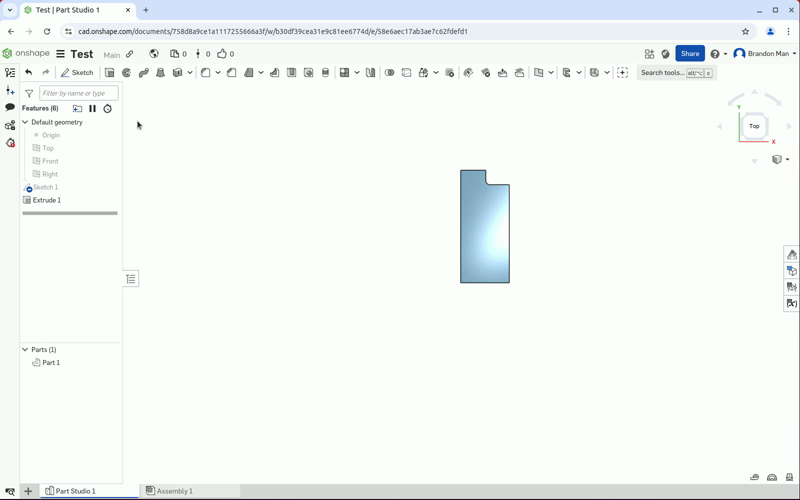
mouse_move(73, 189)
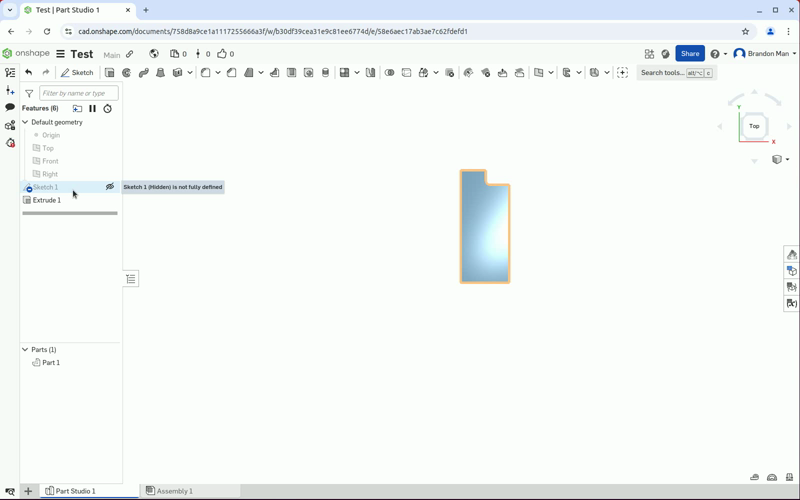
click(73, 189)
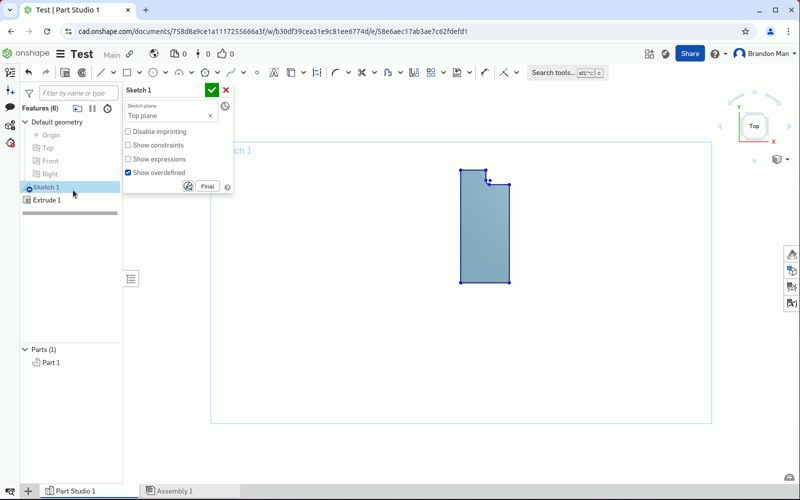
mouse_move(229, 92)
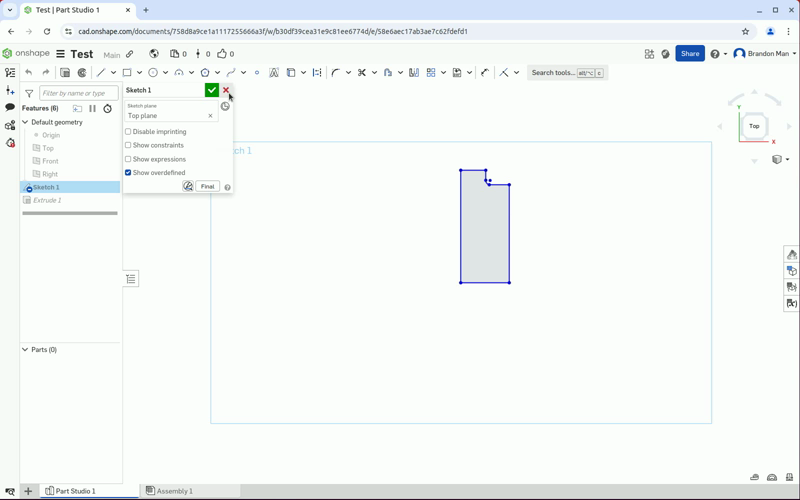
click(229, 92)
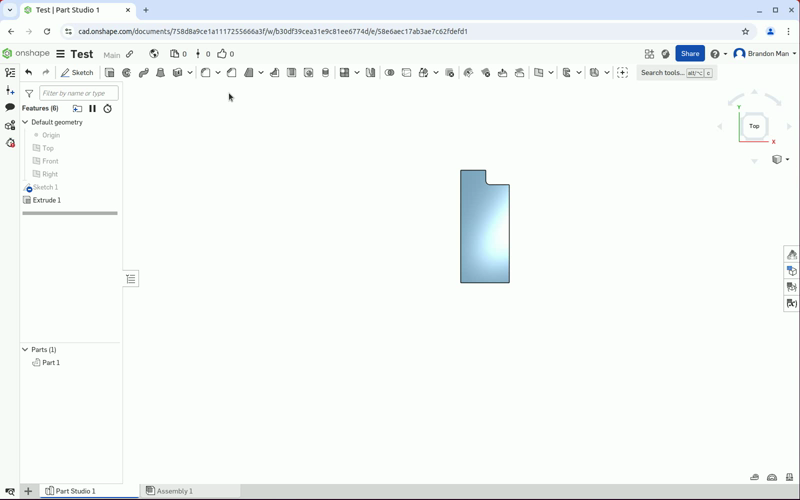
mouse_move(541, 75)
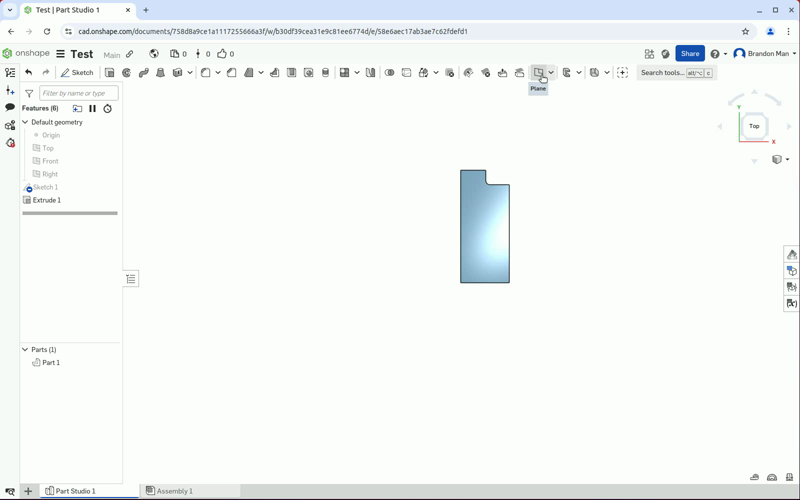
click(541, 75)
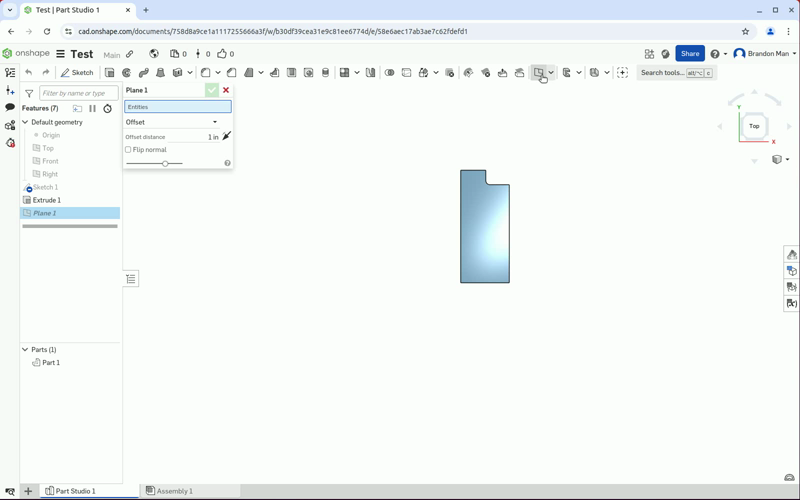
mouse_move(73, 150)
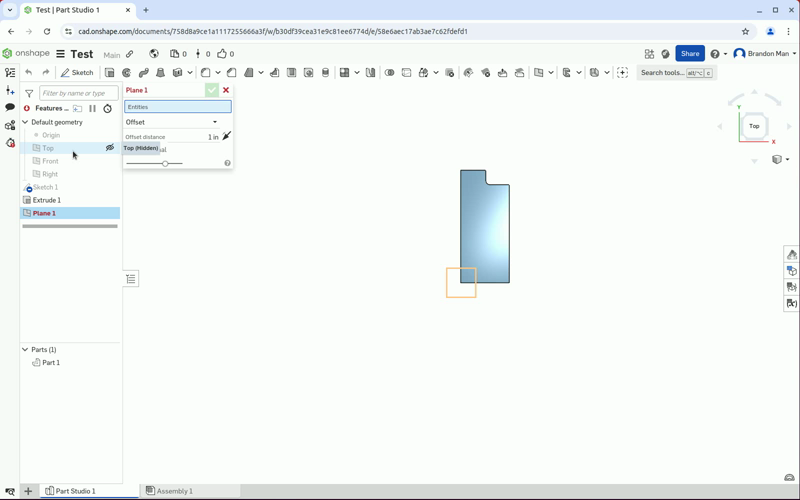
click(73, 150)
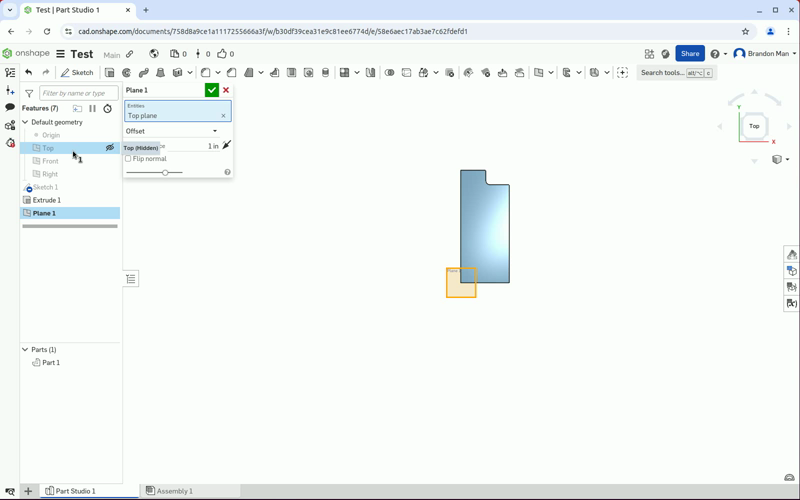
key(tab, 2)
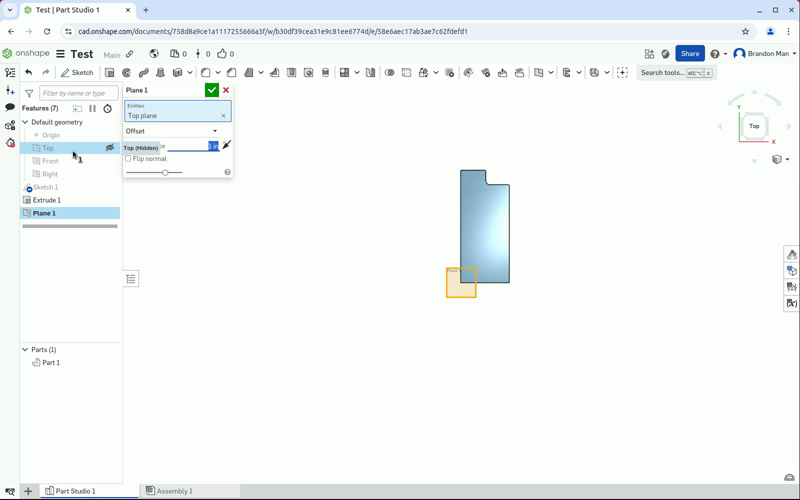
text(4.56)
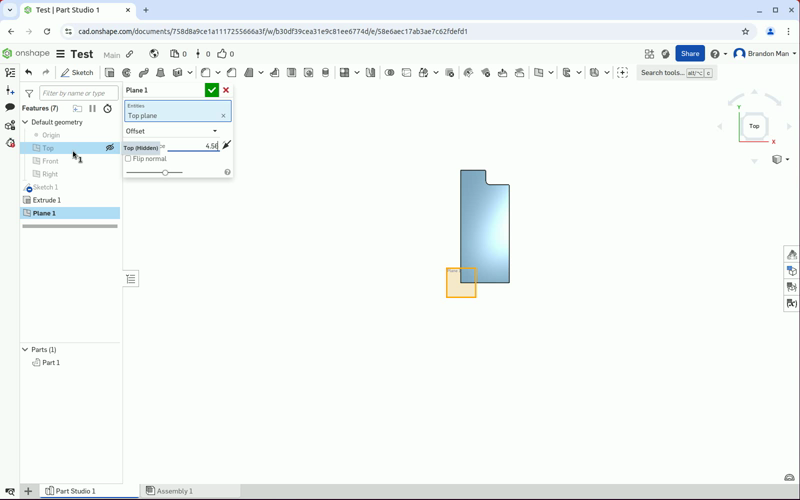
key(enter, 2)
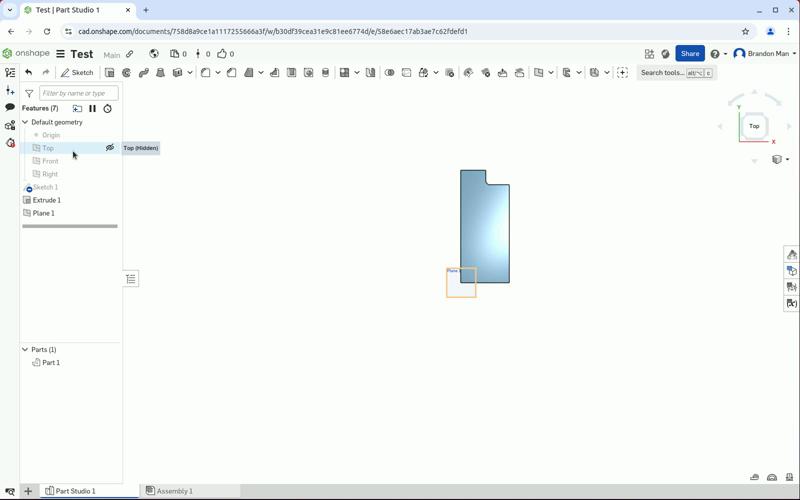
key(shift+s)
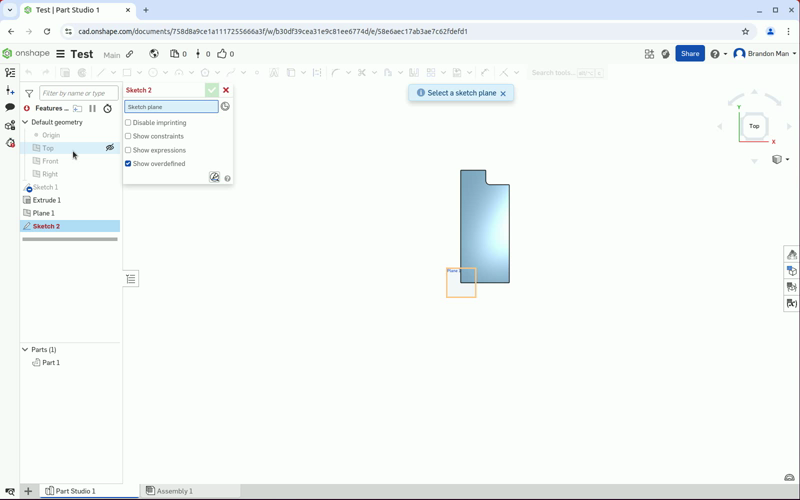
mouse_move(73, 215)
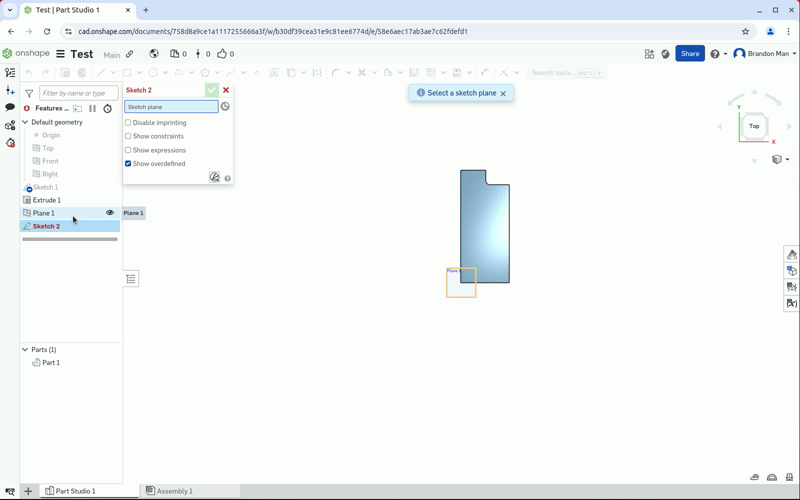
click(73, 215)
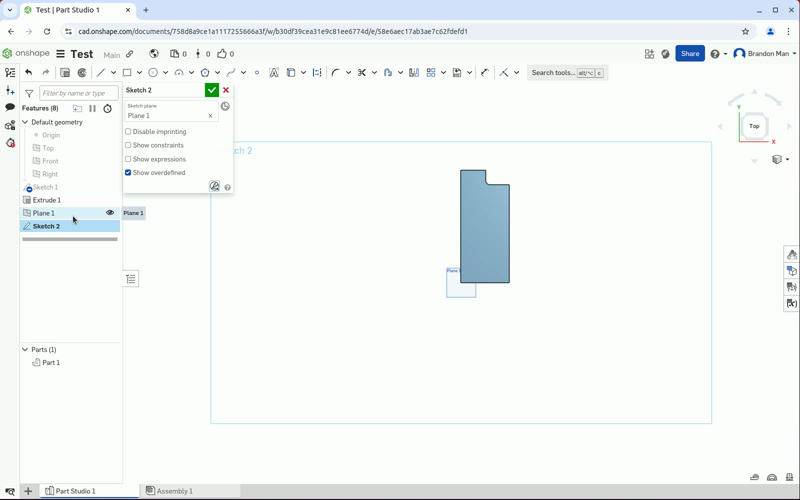
mouse_move(73, 352)
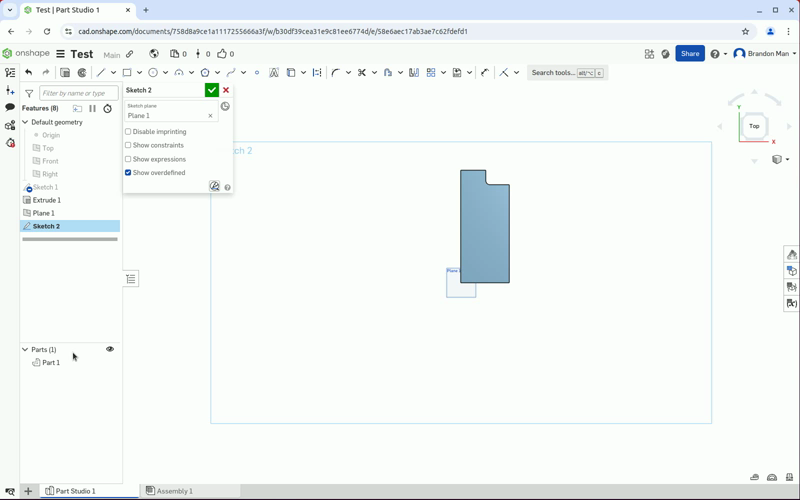
key(y)
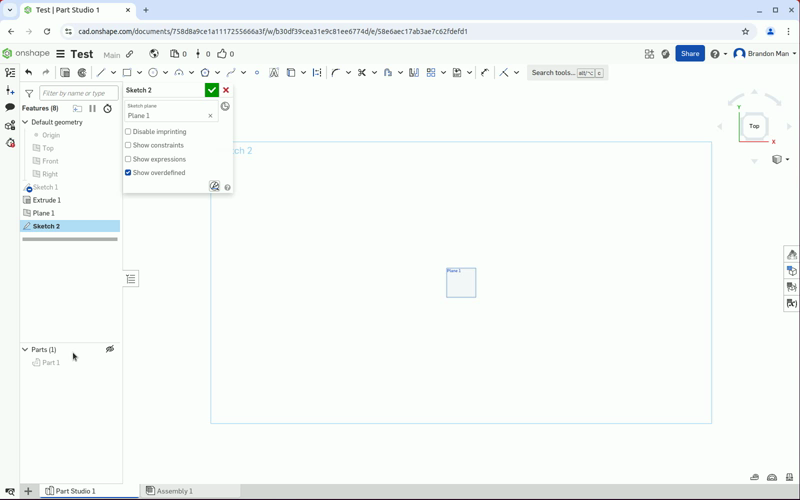
key(l)
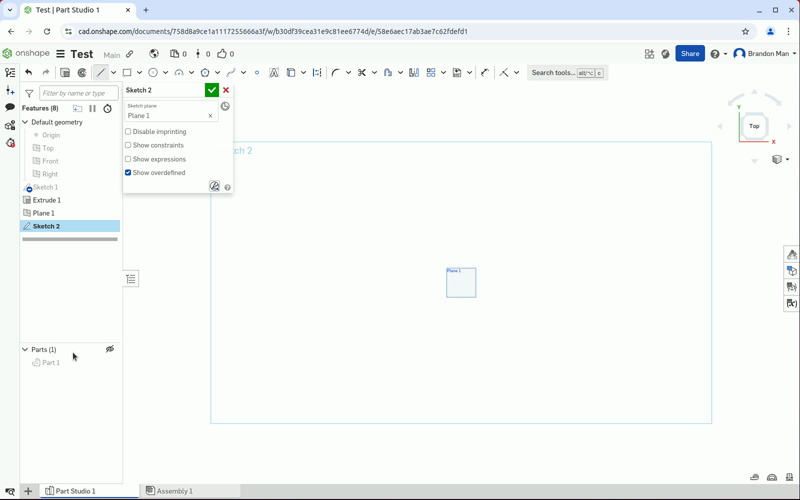
key_down(shift)
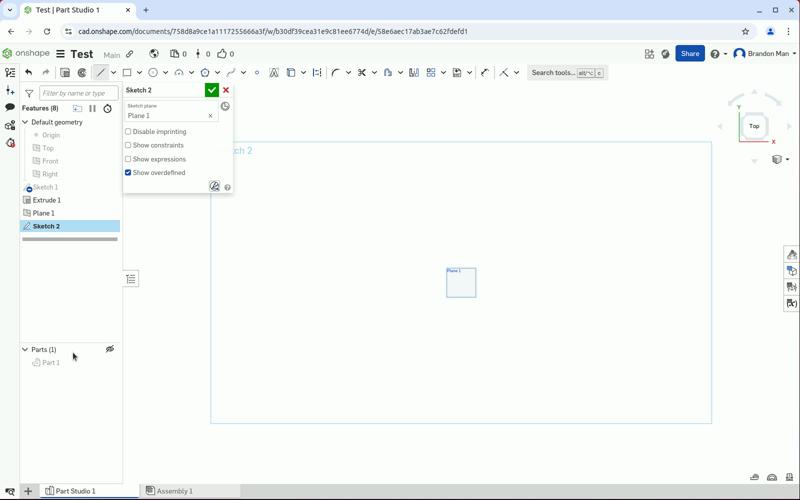
mouse_move(470, 276)
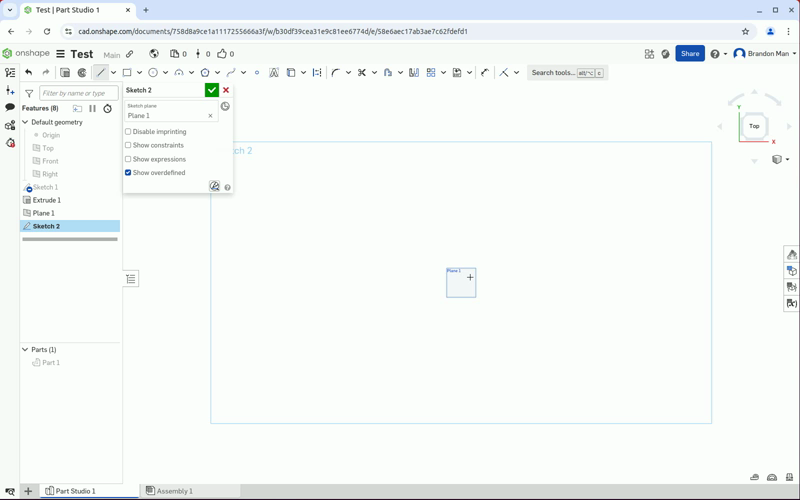
click(470, 276)
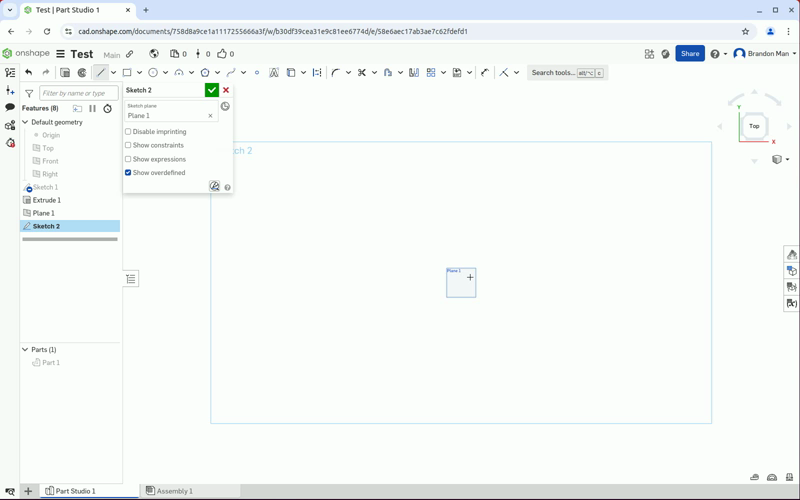
key_up(shift)
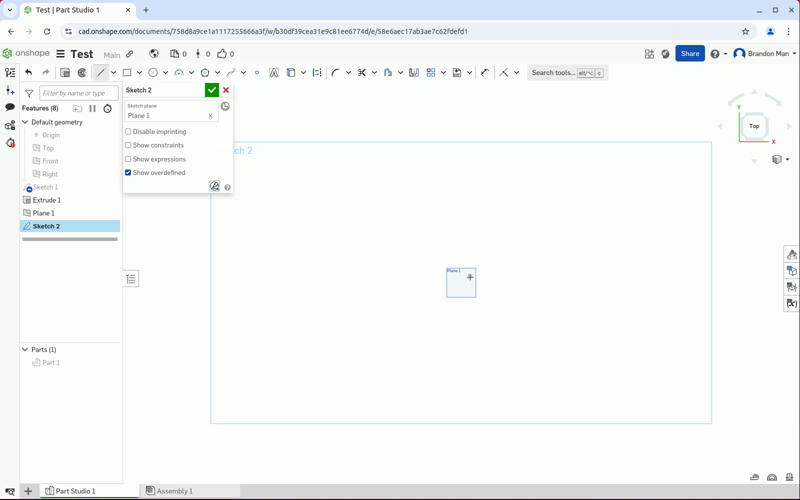
key_down(shift)
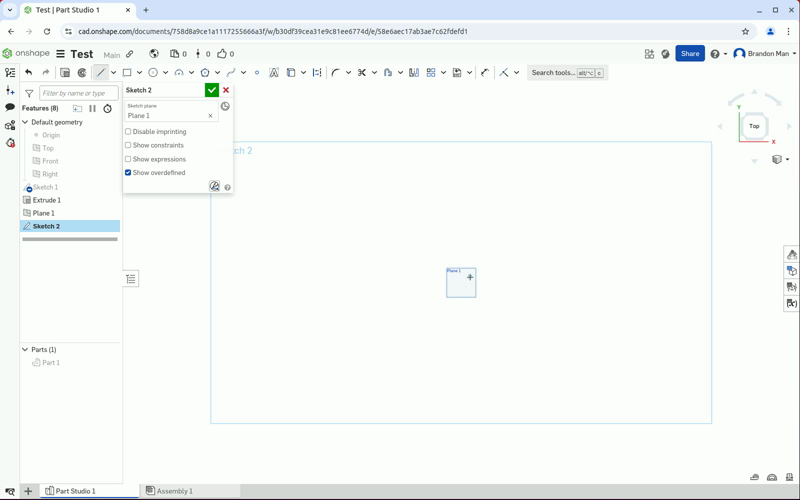
mouse_move(500, 276)
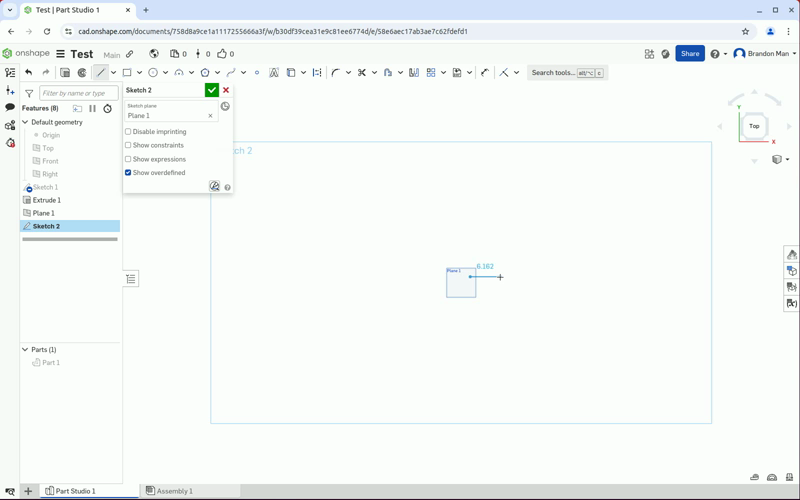
mouse_move(501, 276)
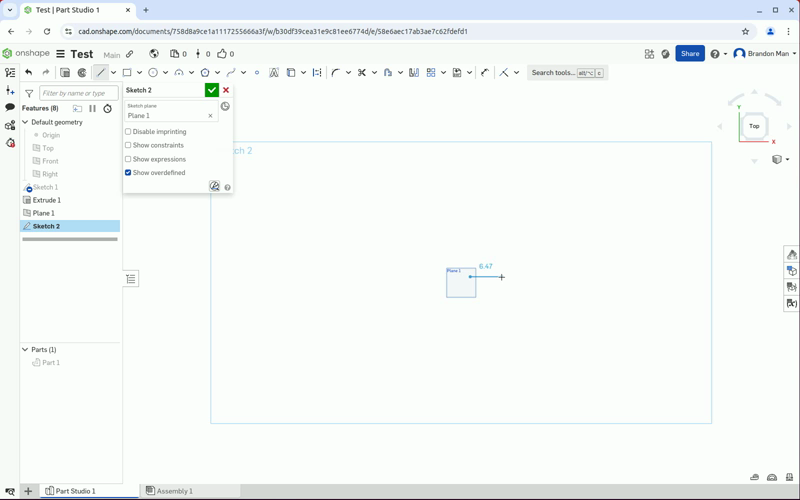
click(501, 276)
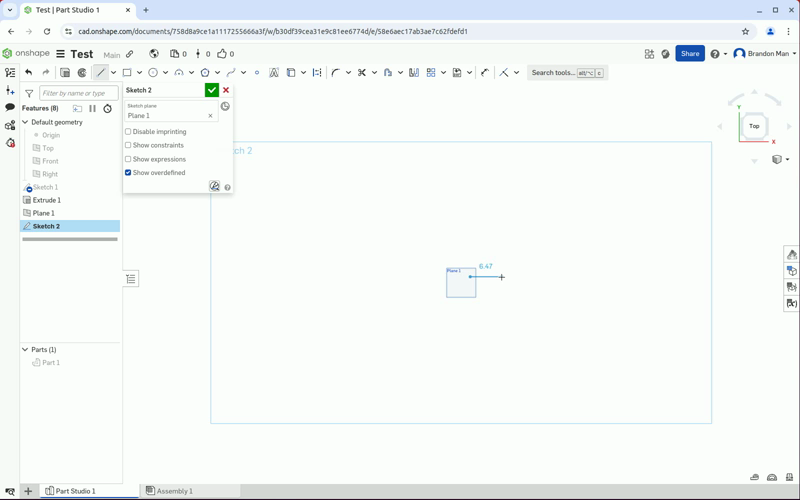
key_up(shift)
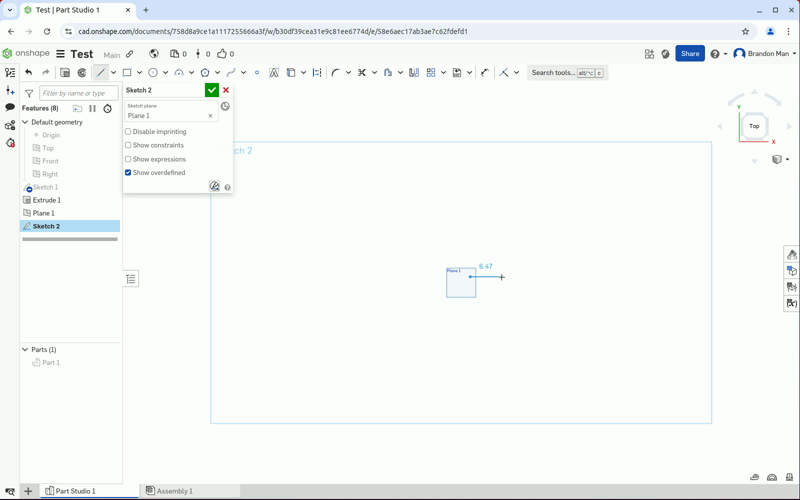
key(esc)
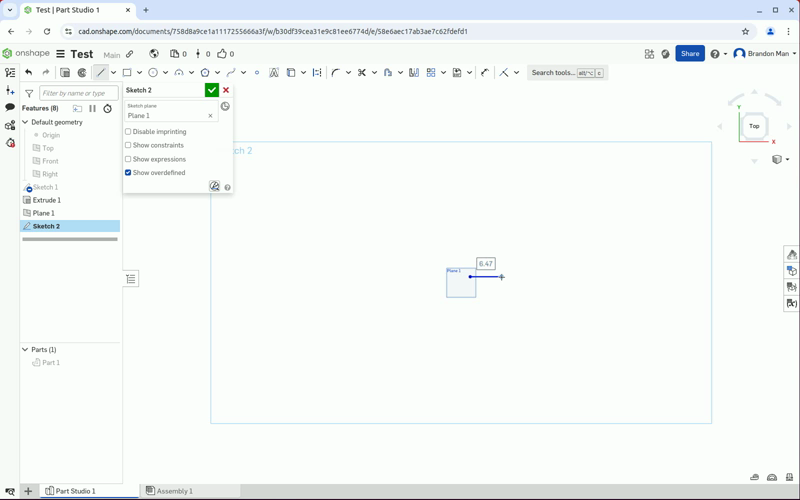
key(a)
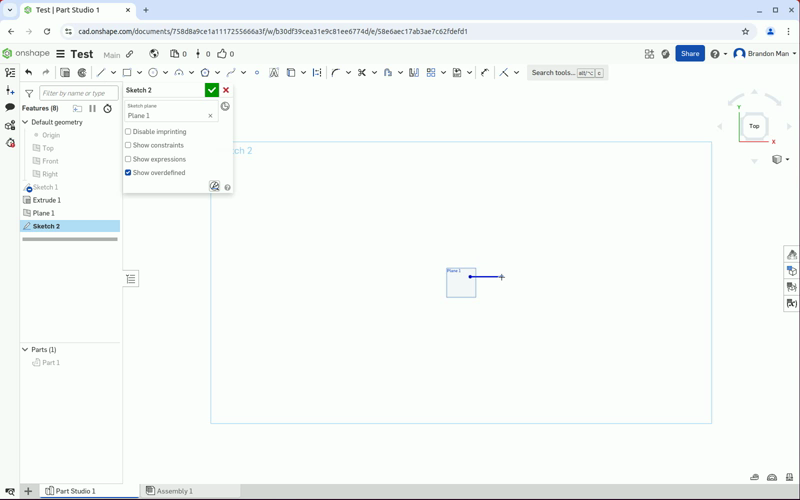
mouse_move(501, 276)
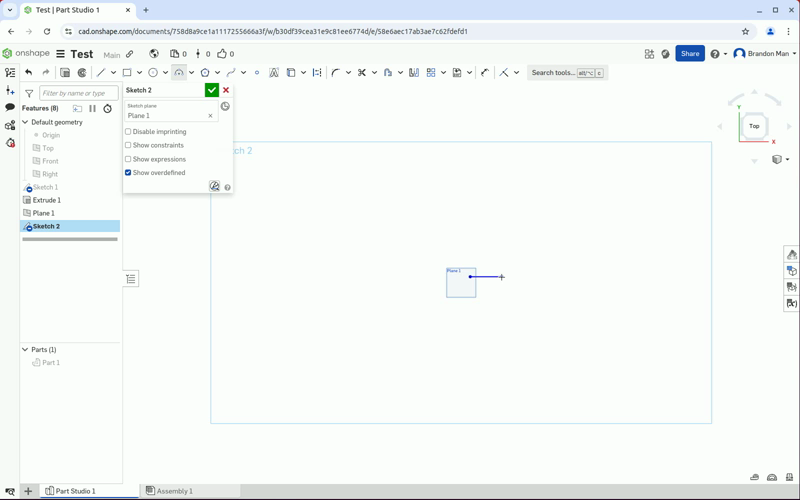
click(501, 276)
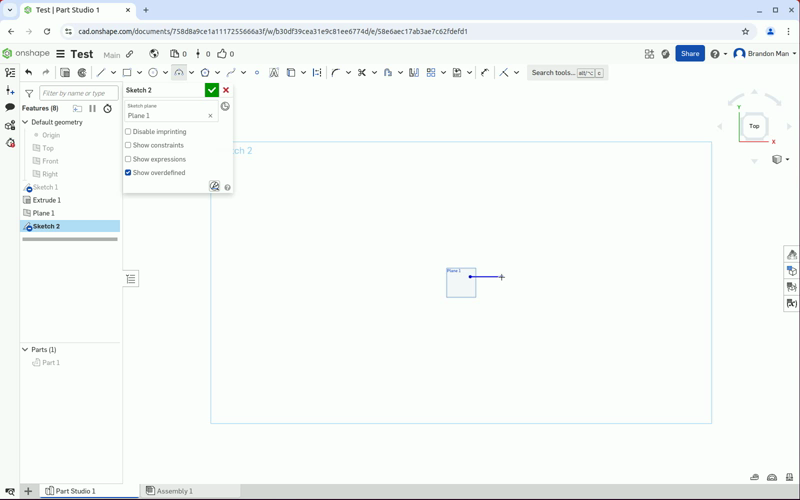
key_down(shift)
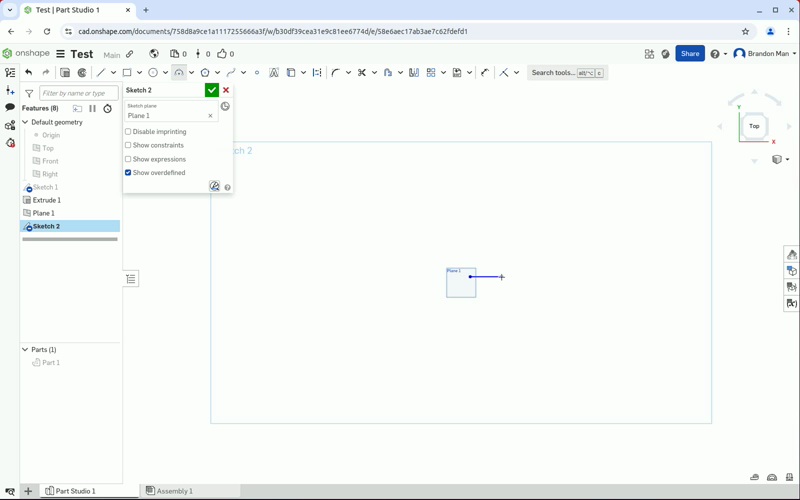
mouse_move(501, 269)
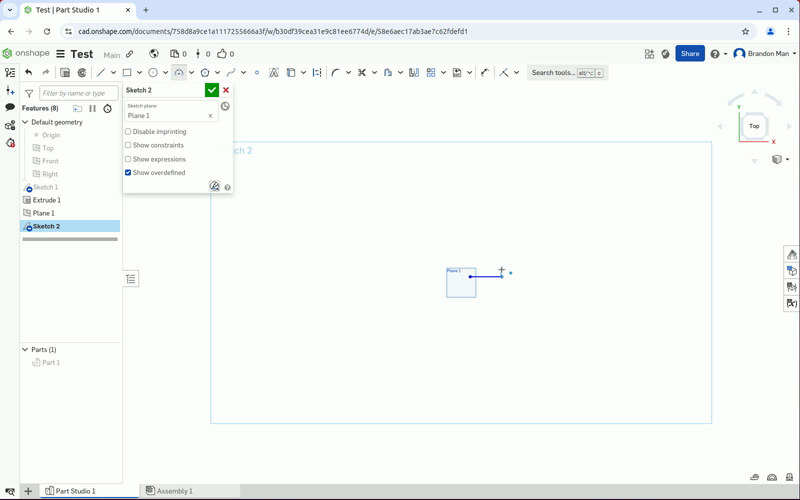
scroll(6)
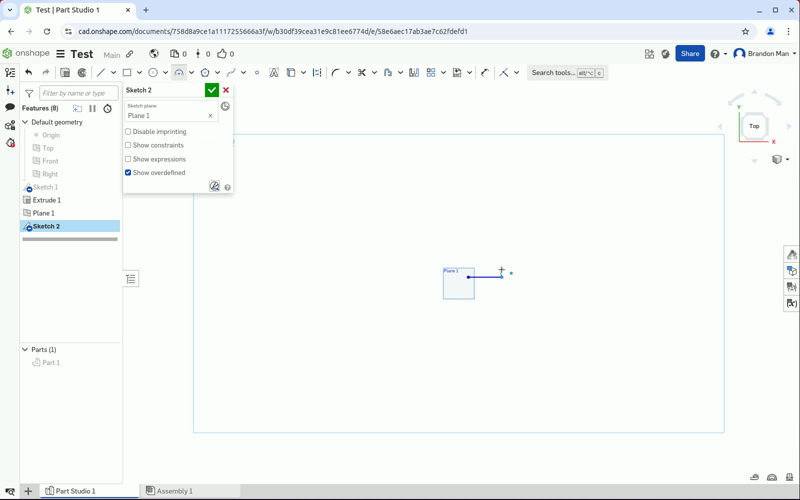
scroll(6)
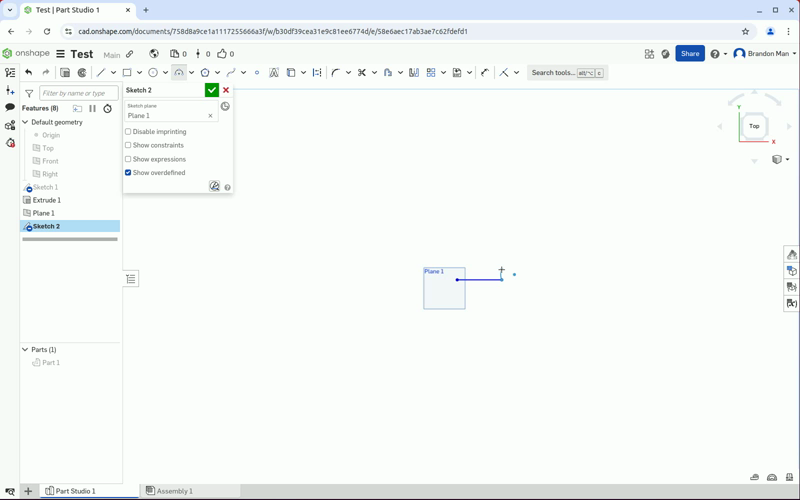
scroll(6)
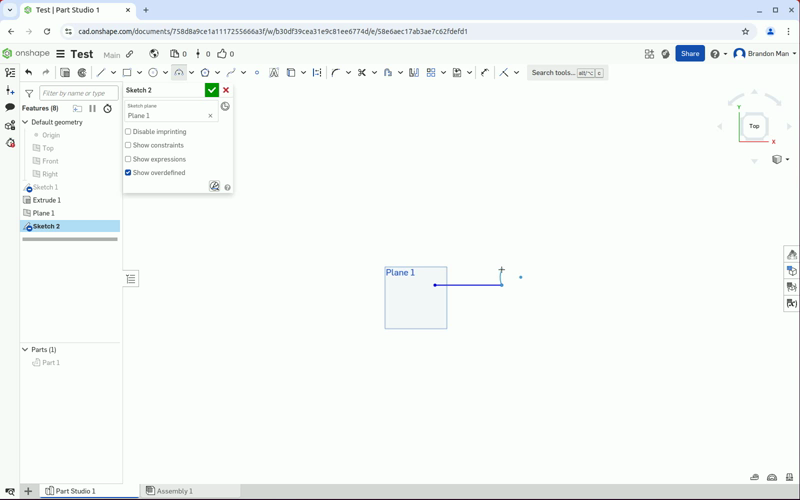
scroll(6)
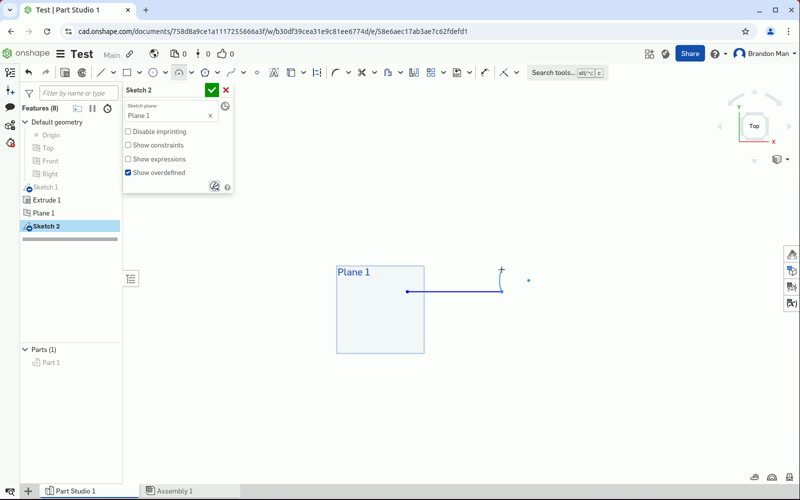
scroll(6)
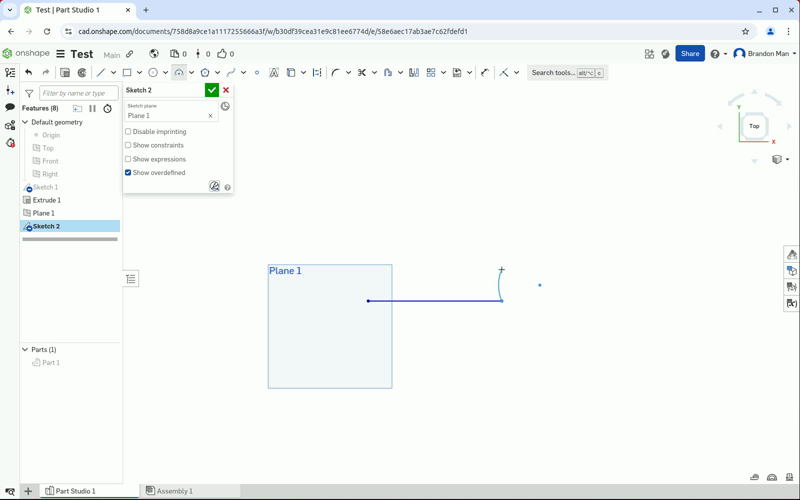
scroll(6)
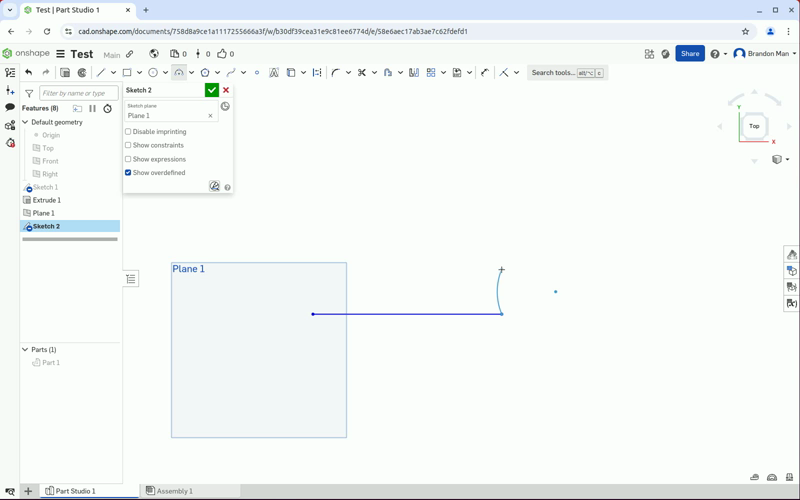
scroll(6)
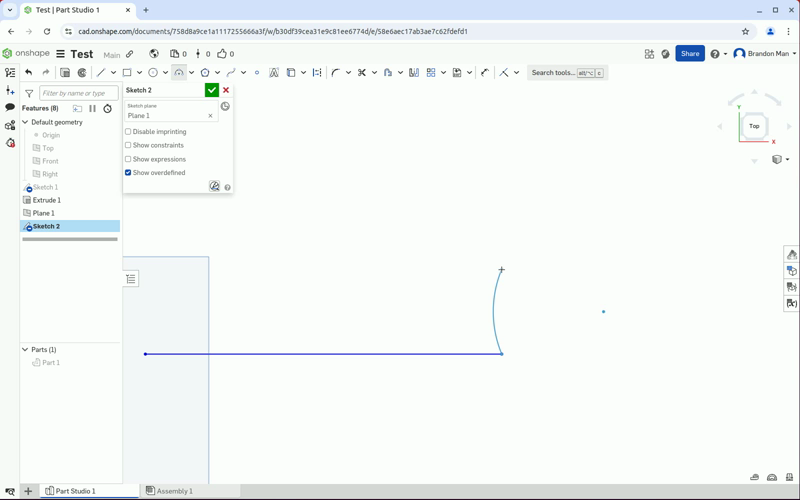
click(501, 269)
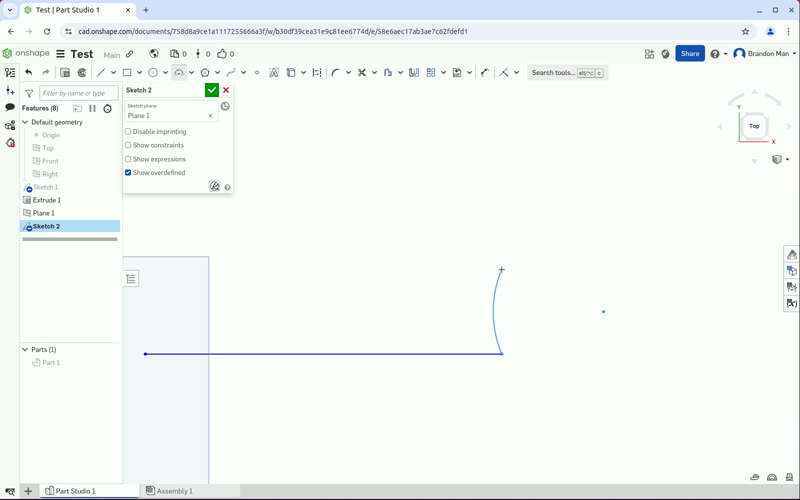
scroll(-6)
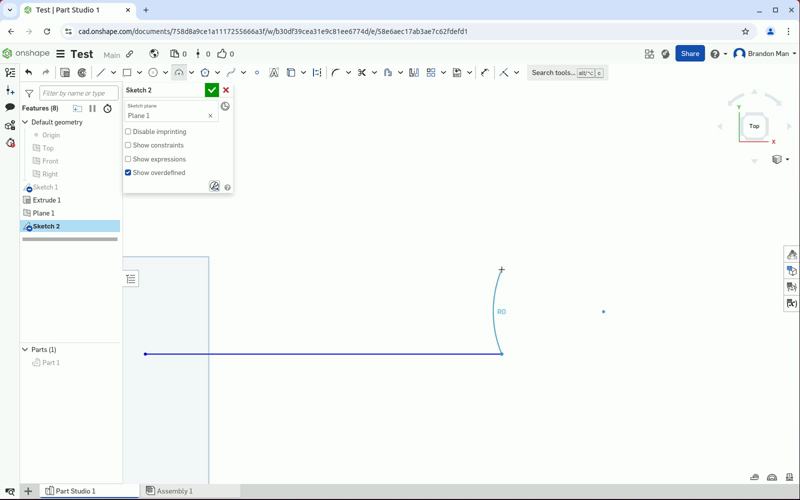
scroll(-6)
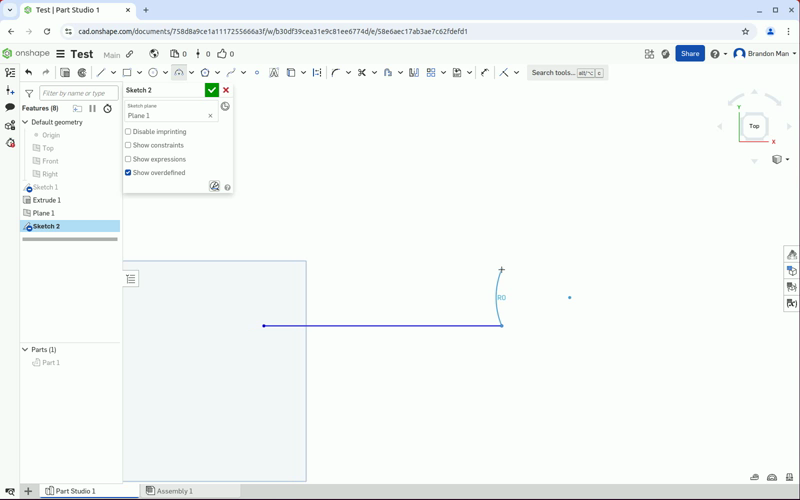
scroll(-6)
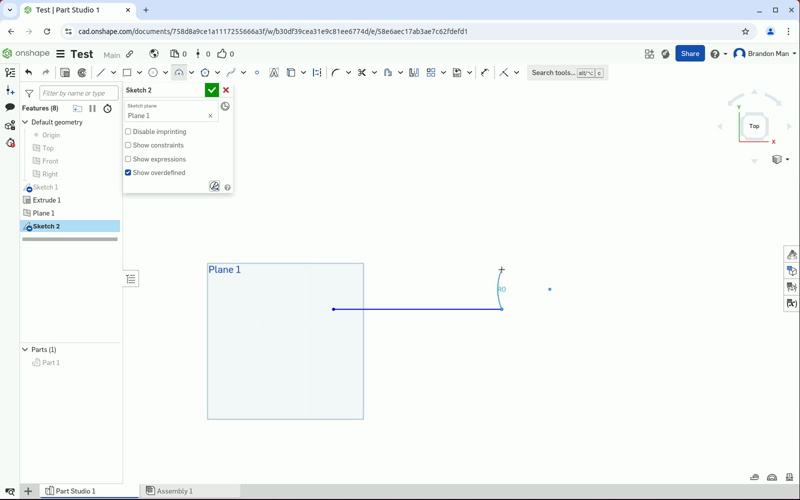
scroll(-6)
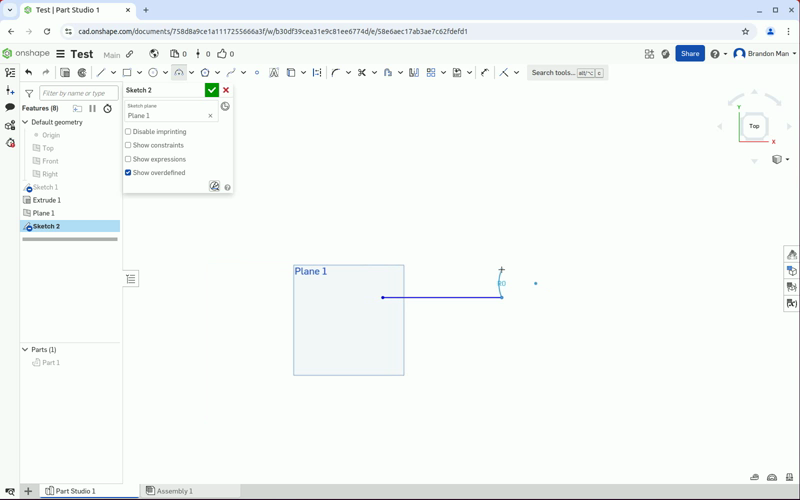
scroll(-6)
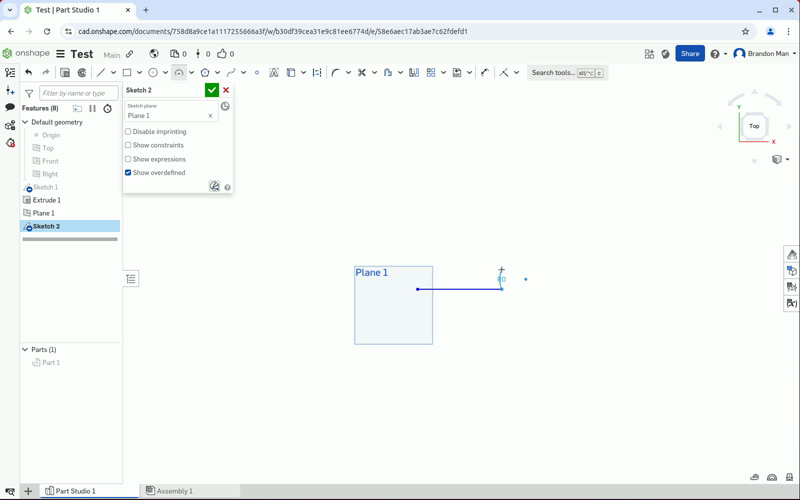
scroll(-6)
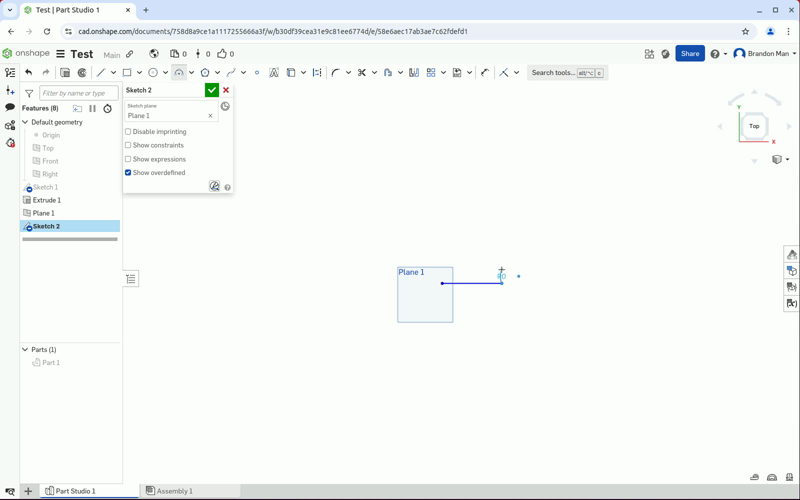
scroll(-6)
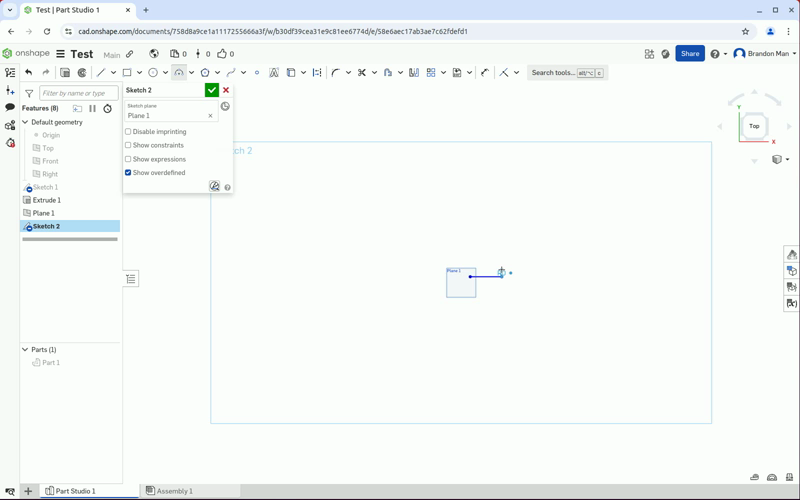
mouse_move(505, 273)
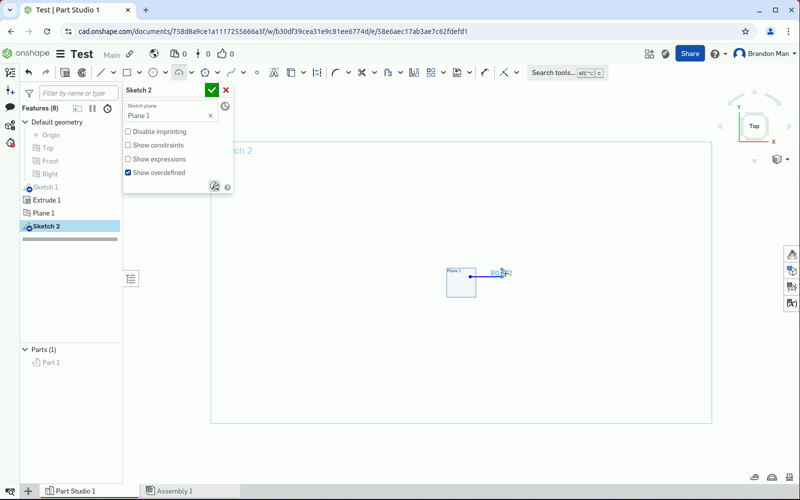
scroll(6)
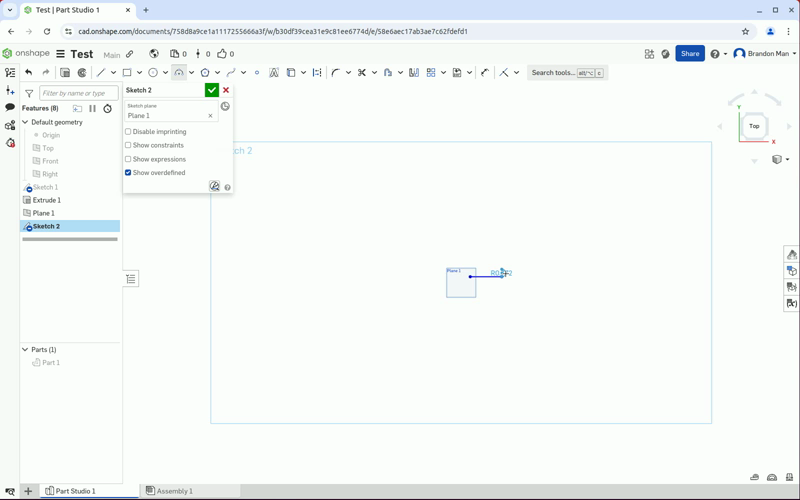
scroll(6)
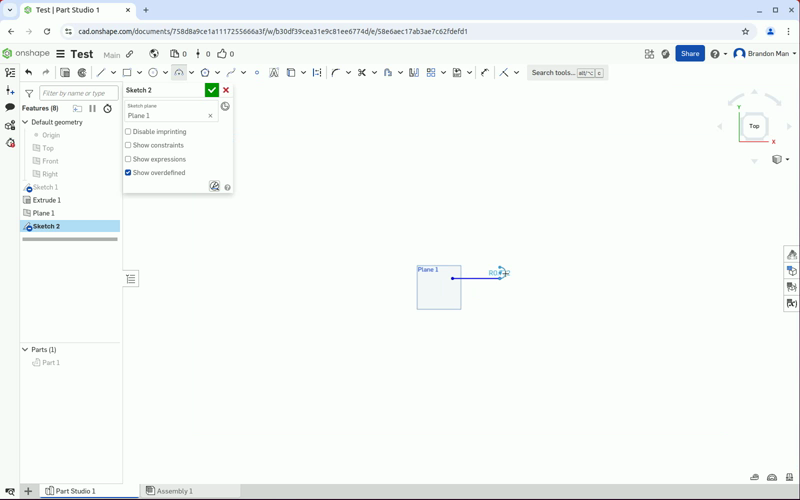
scroll(6)
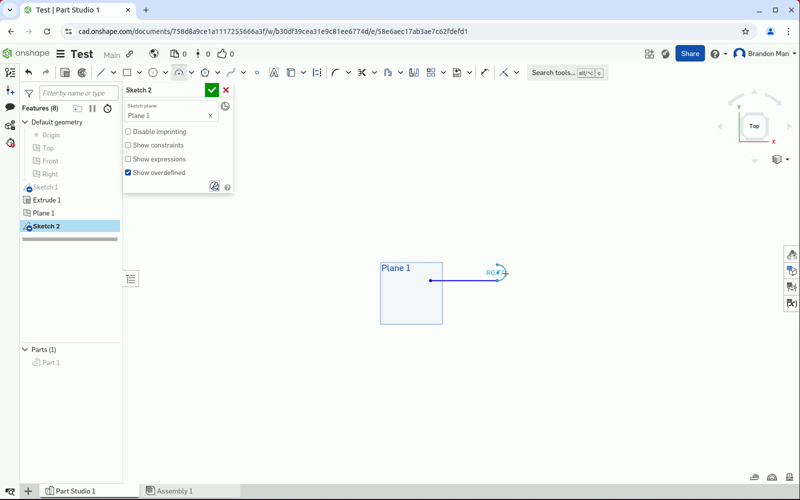
scroll(6)
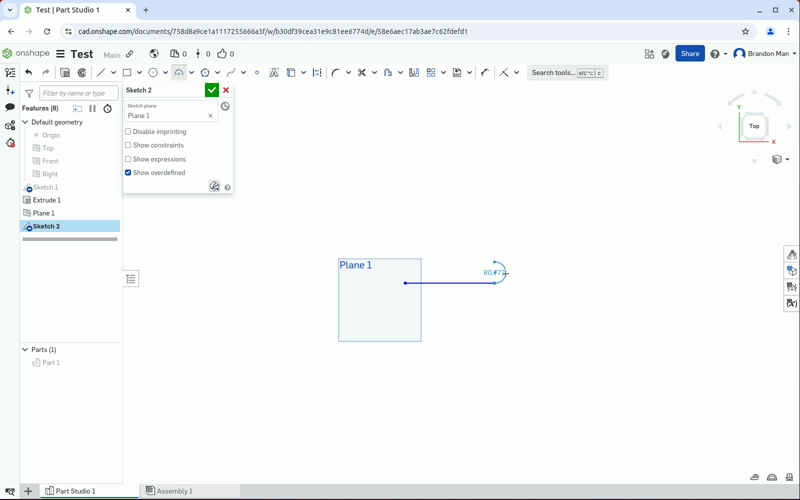
scroll(6)
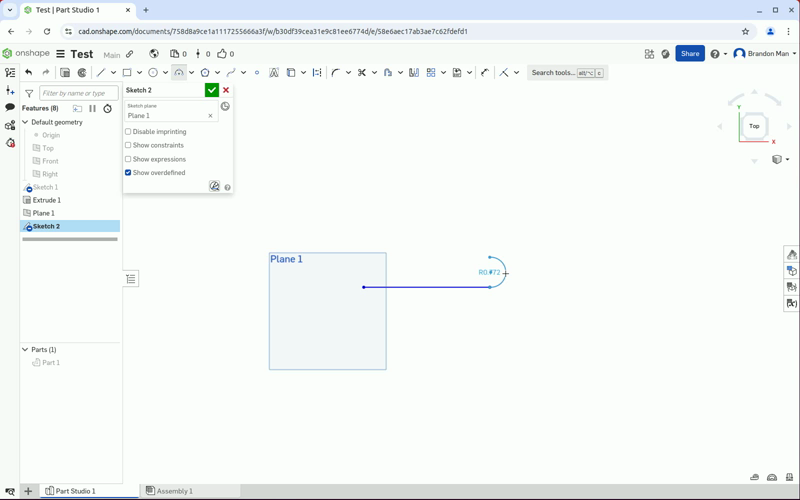
scroll(6)
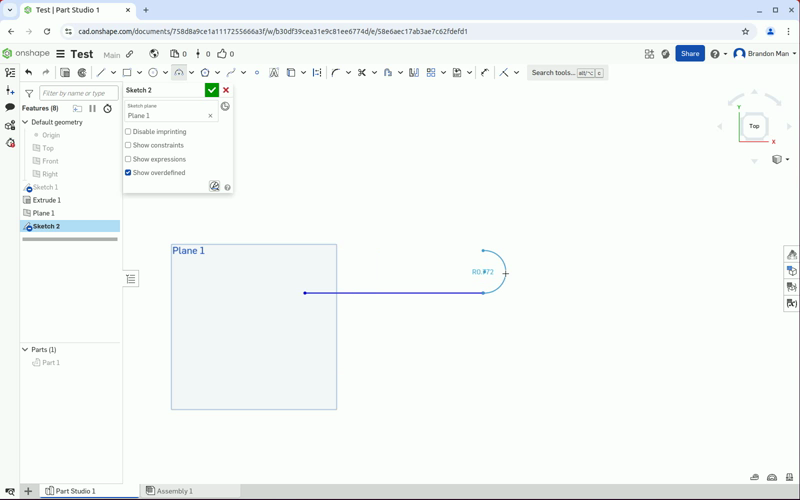
scroll(6)
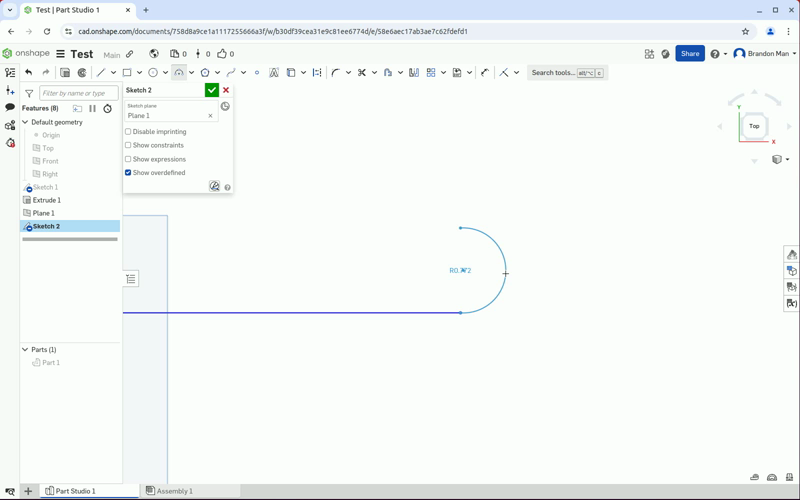
click(505, 273)
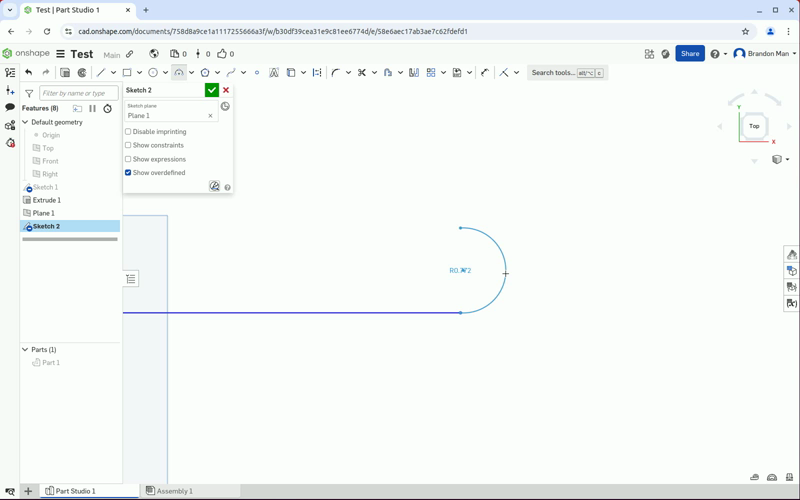
scroll(-6)
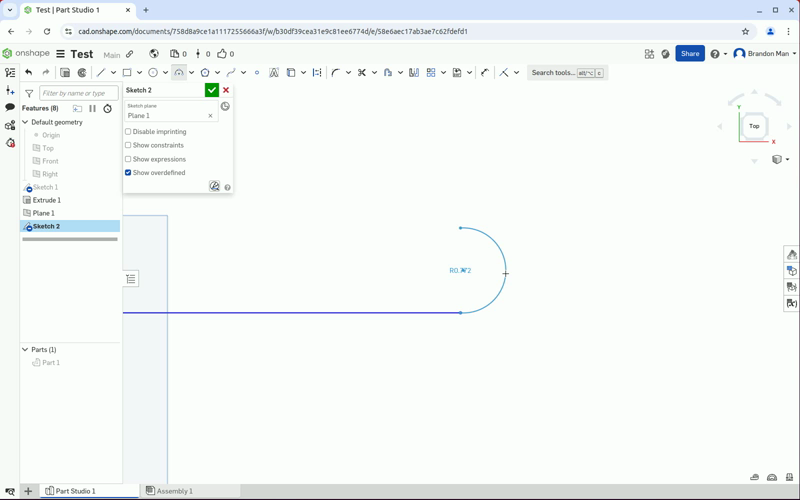
scroll(-6)
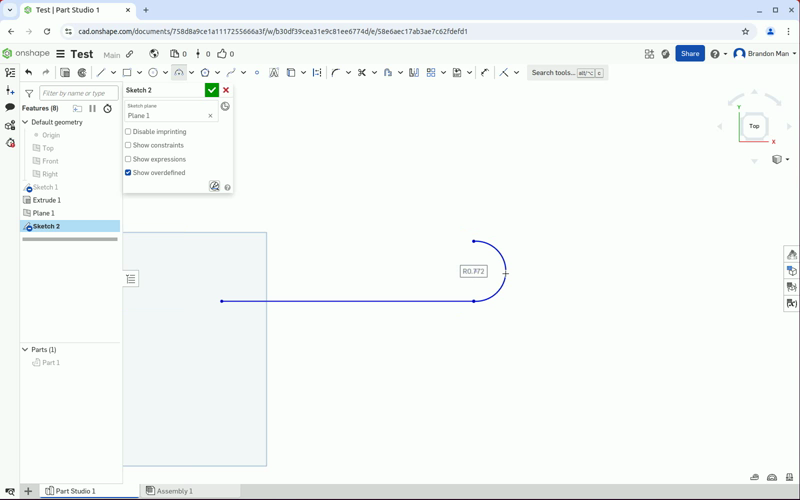
scroll(-6)
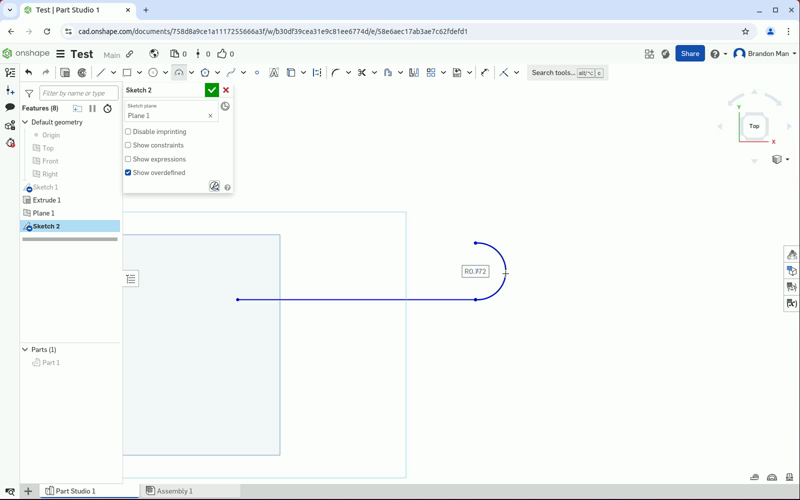
scroll(-6)
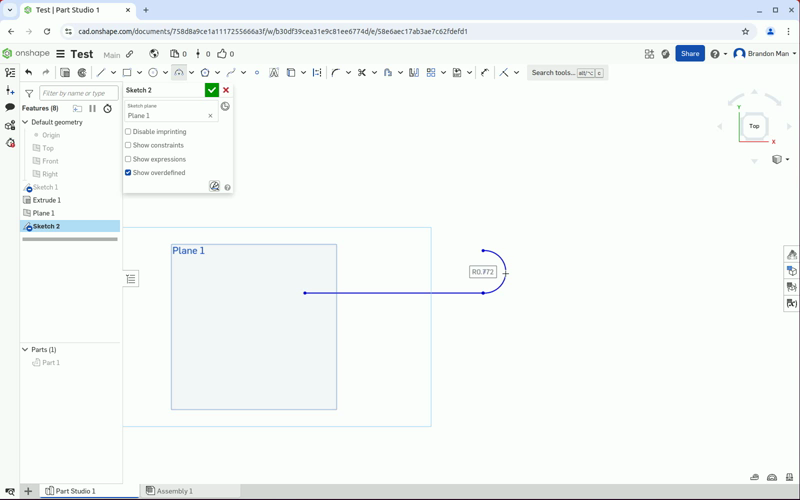
scroll(-6)
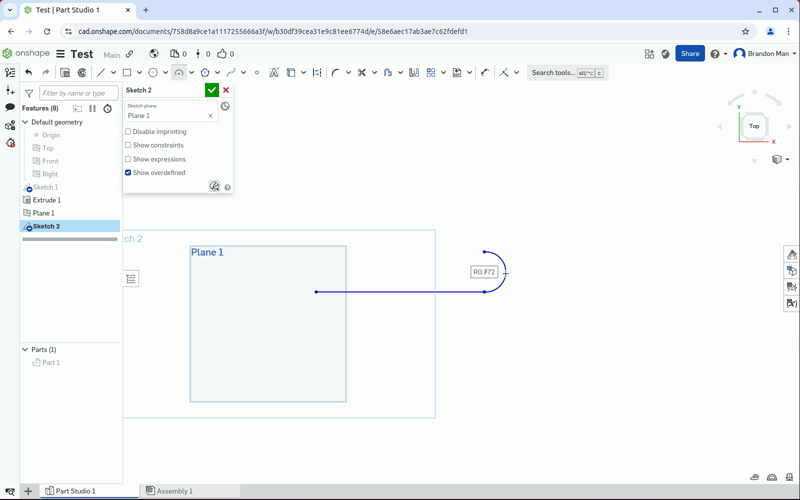
scroll(-6)
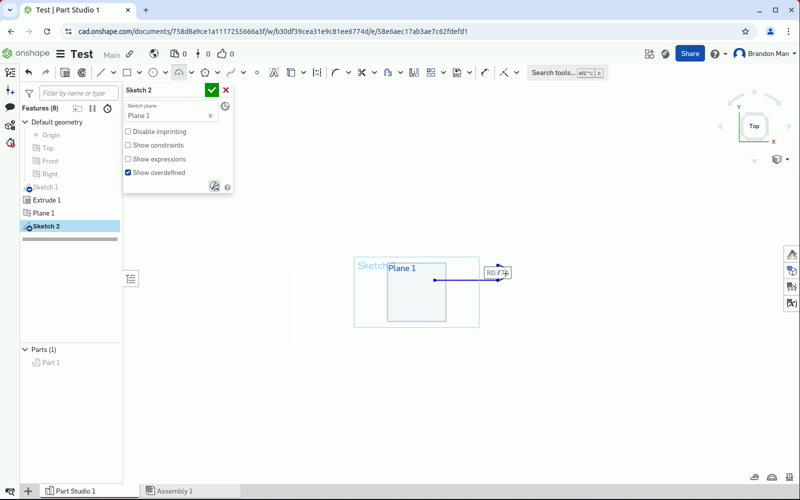
scroll(-6)
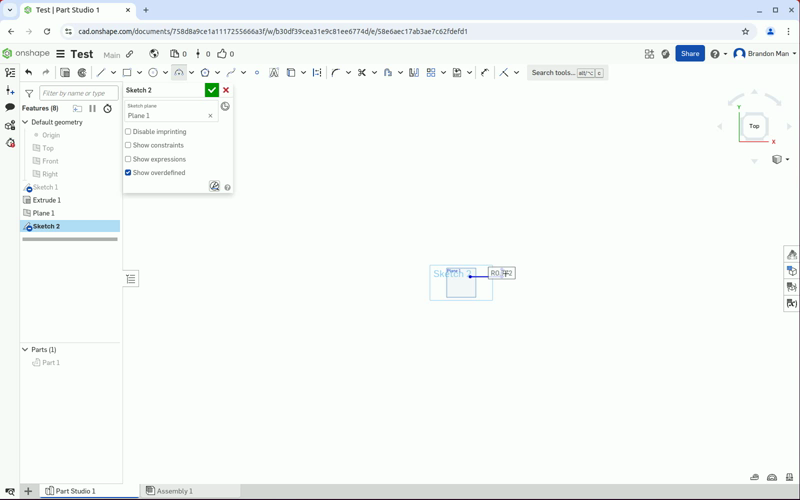
key_up(shift)
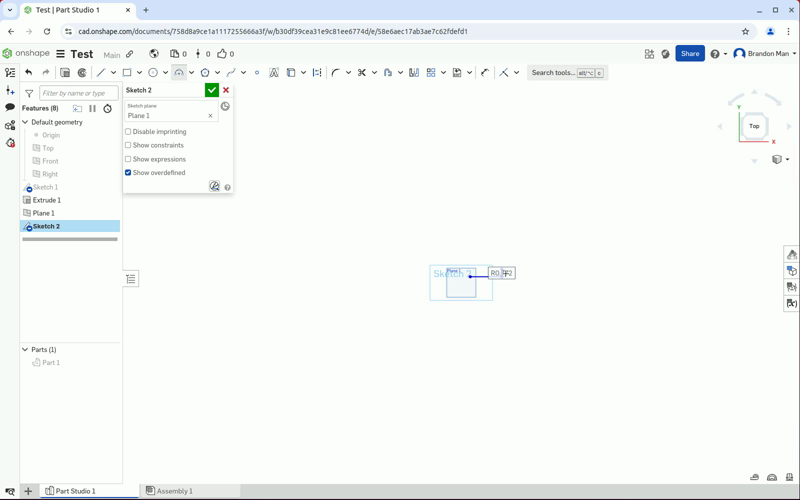
key(esc)
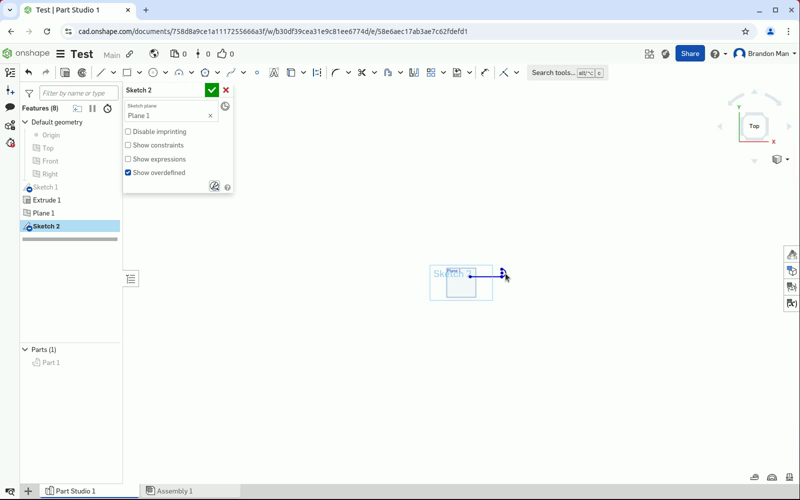
key(l)
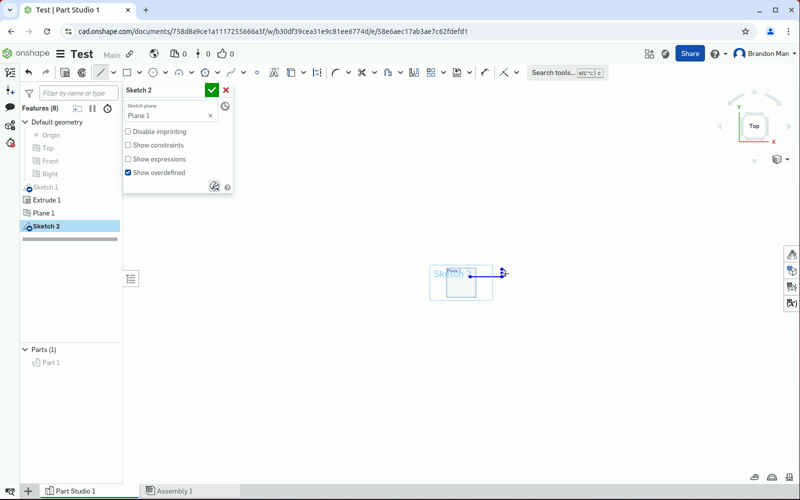
mouse_move(501, 269)
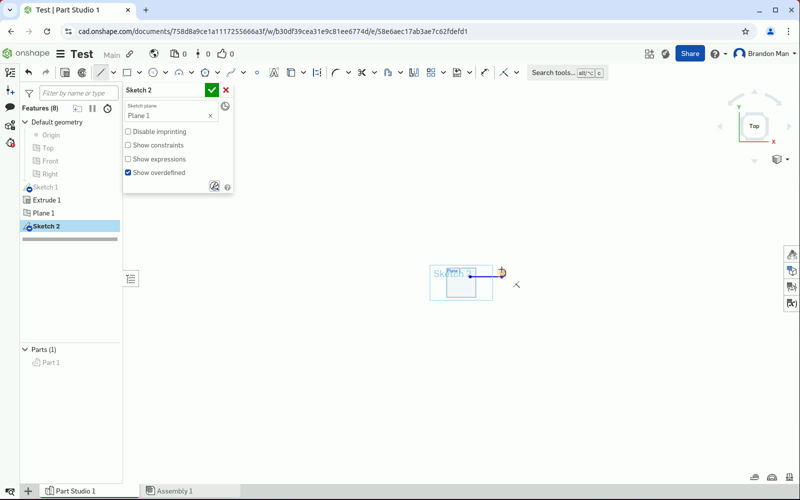
scroll(6)
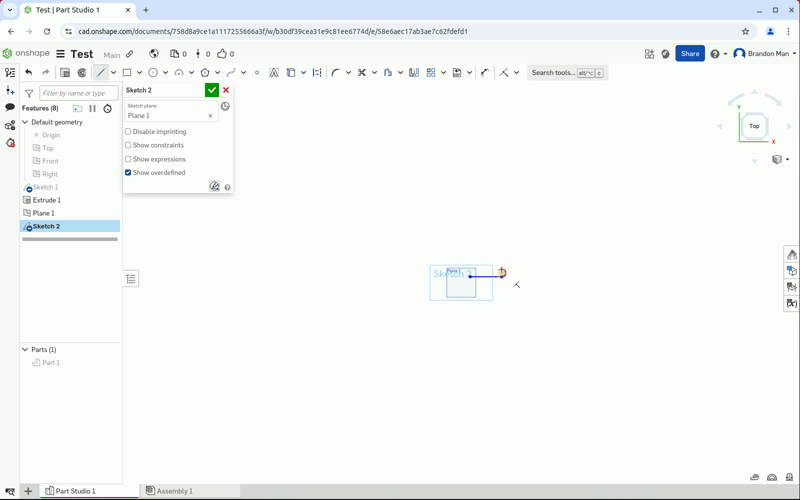
scroll(6)
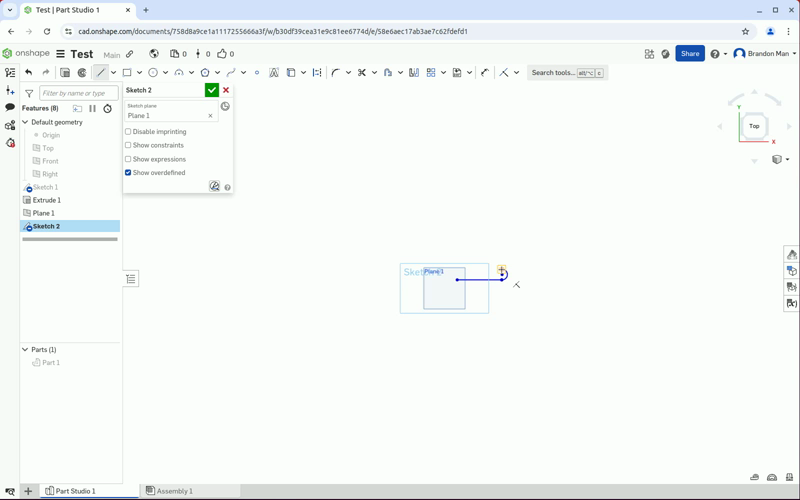
scroll(6)
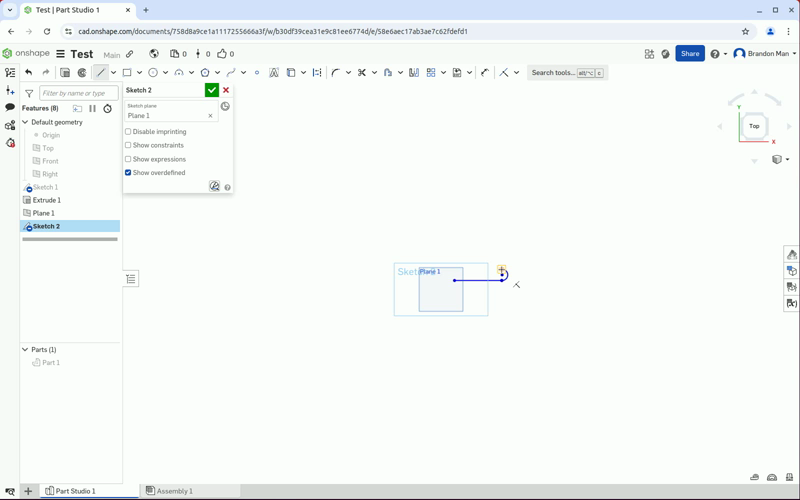
scroll(6)
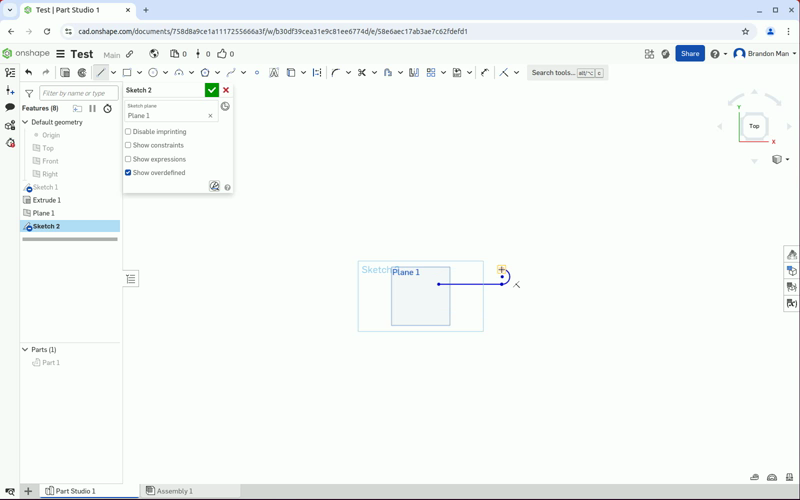
scroll(6)
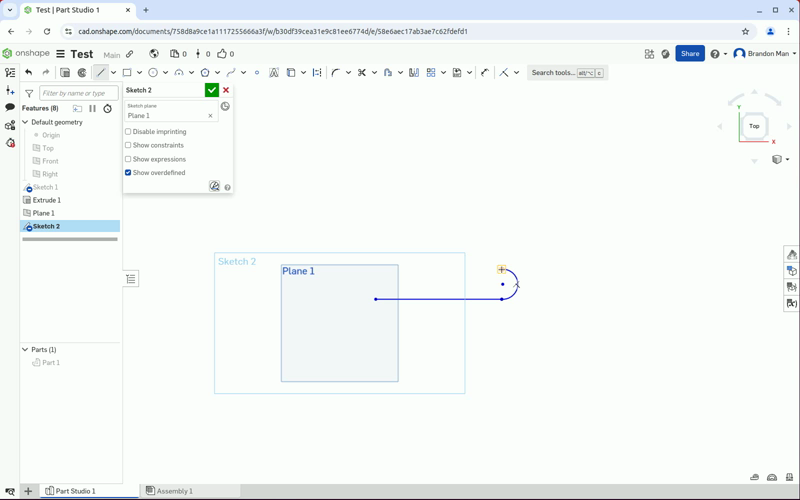
scroll(6)
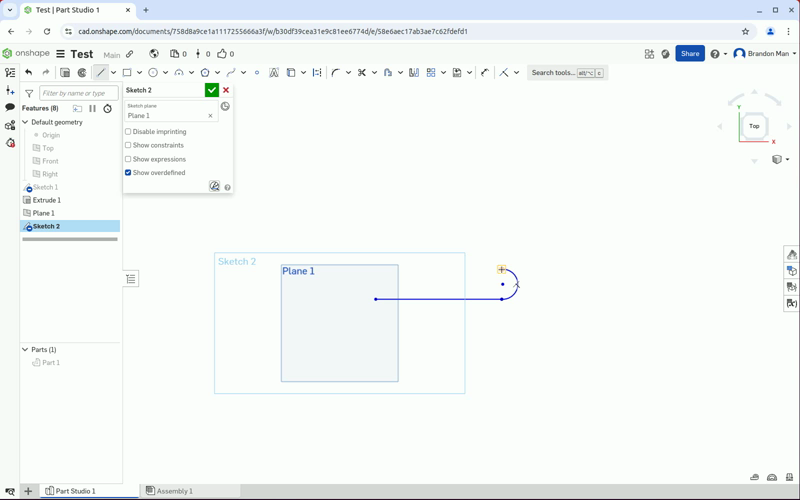
scroll(6)
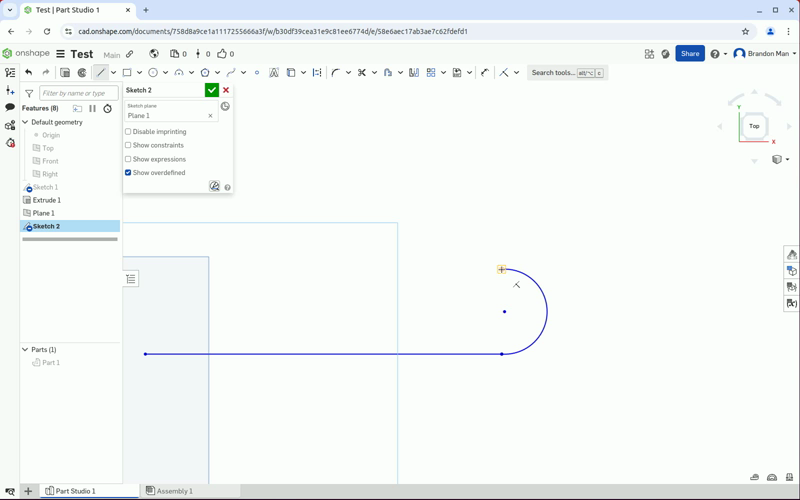
click(501, 269)
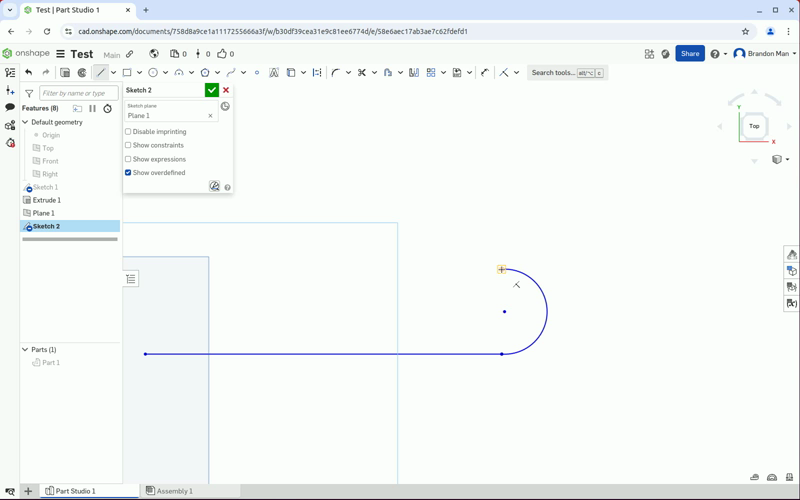
scroll(-6)
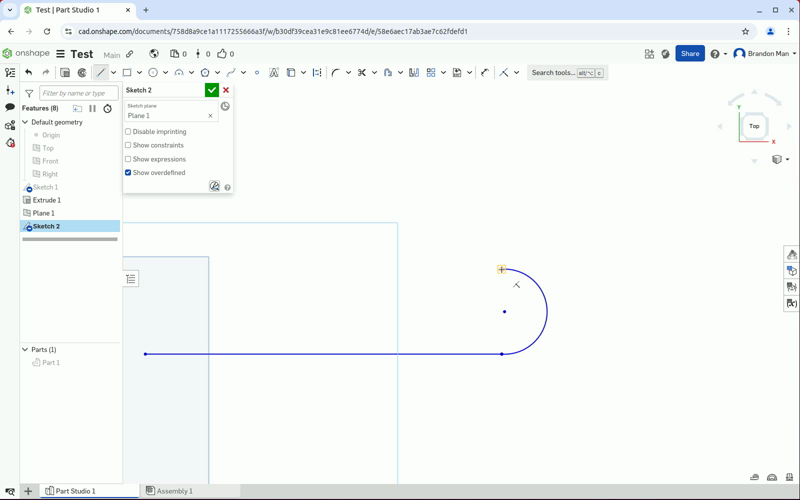
scroll(-6)
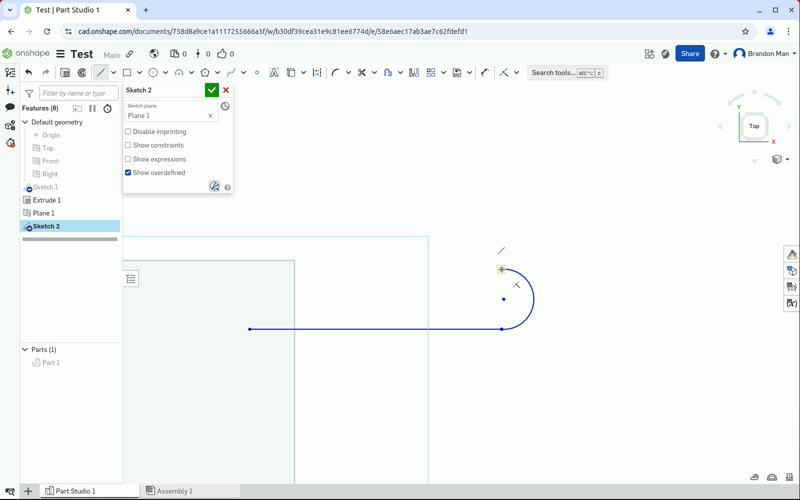
scroll(-6)
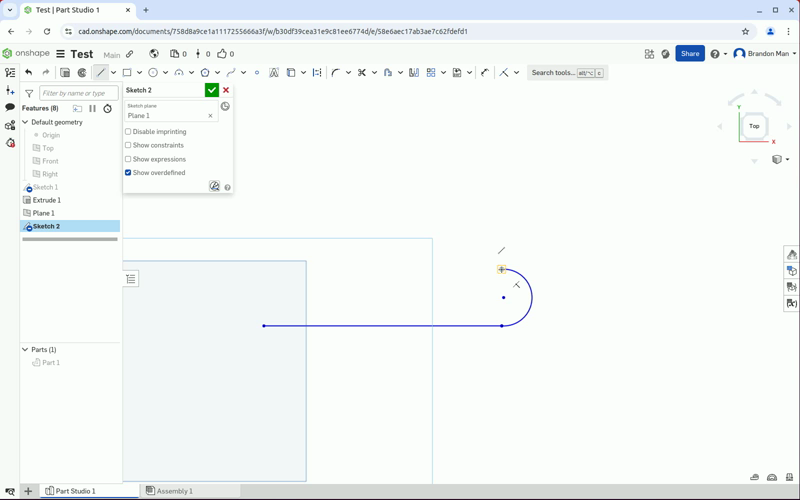
scroll(-6)
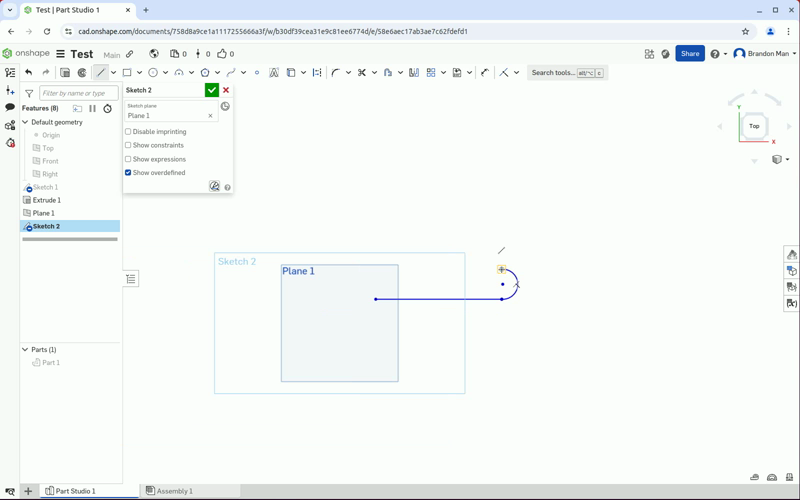
scroll(-6)
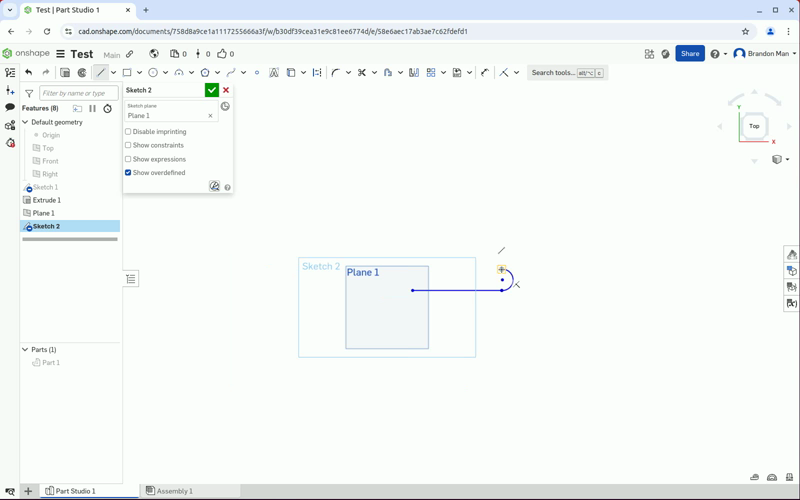
scroll(-6)
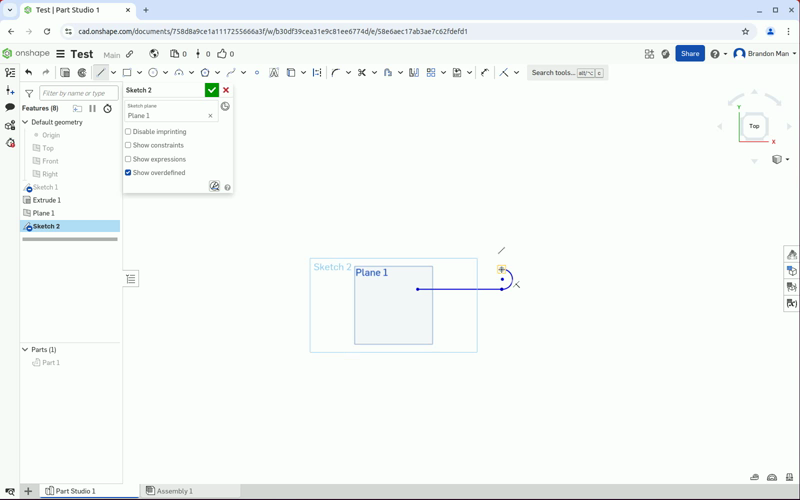
scroll(-6)
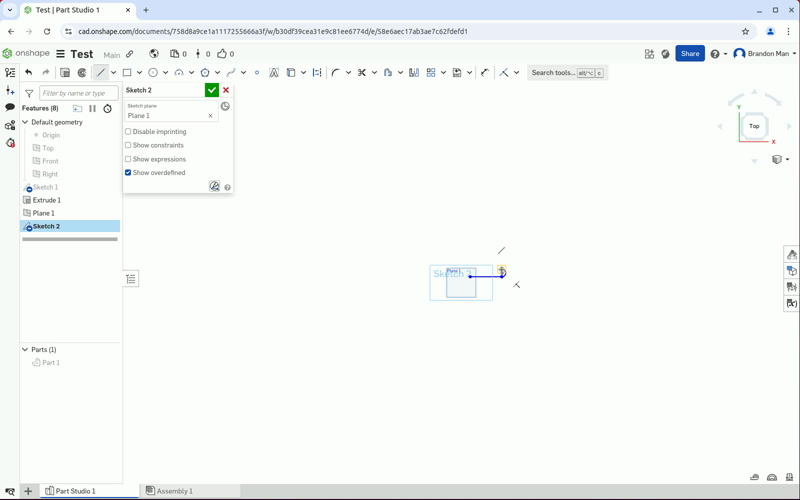
key_down(shift)
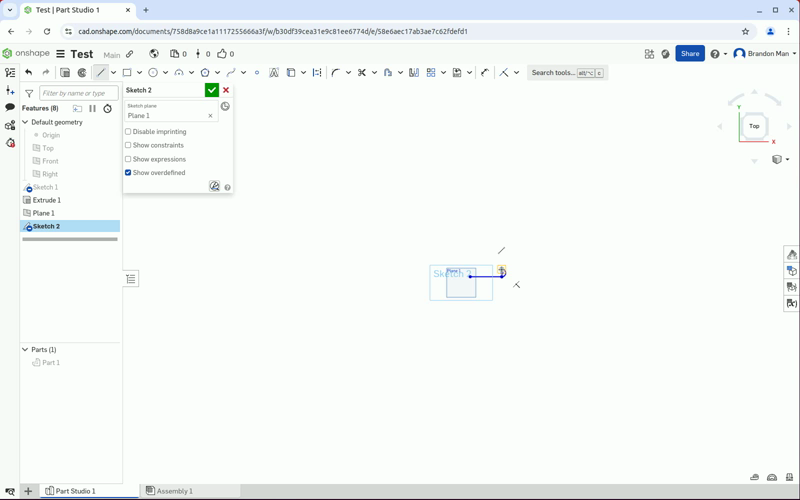
mouse_move(531, 269)
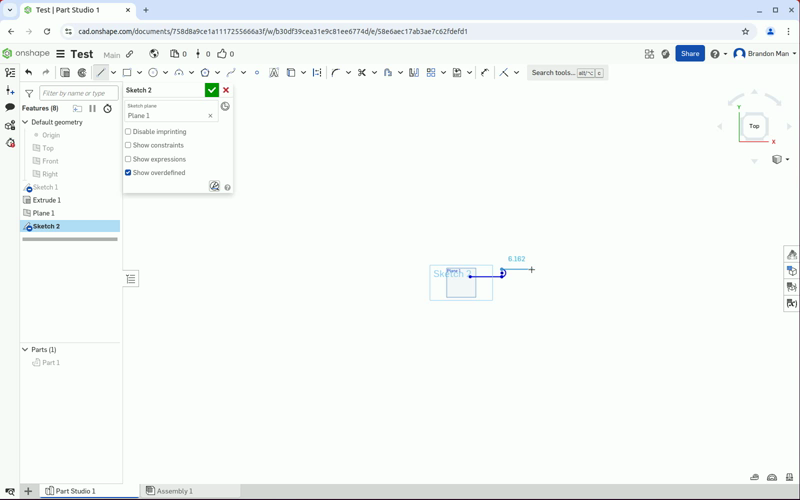
mouse_move(501, 211)
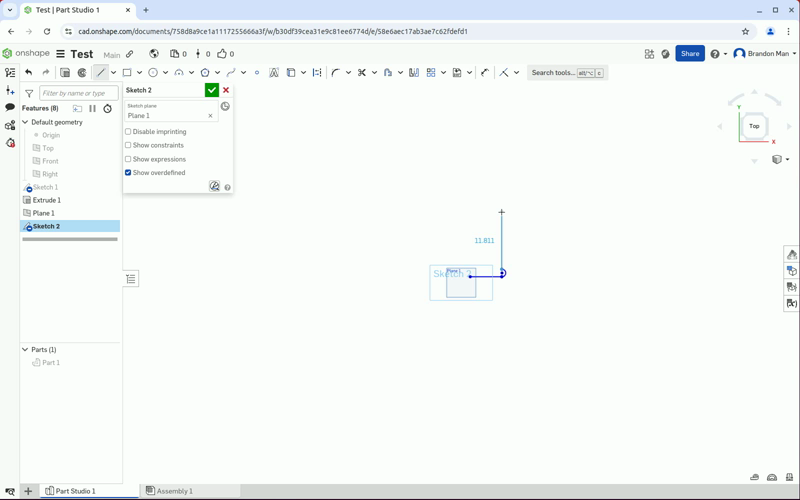
click(501, 211)
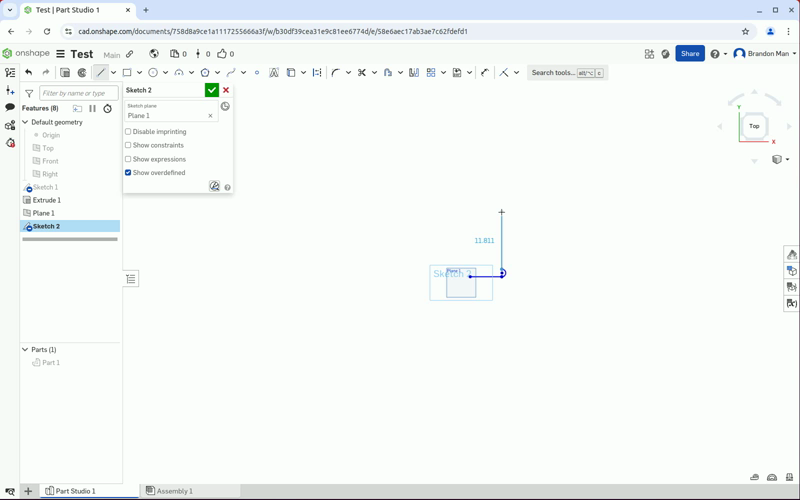
key_up(shift)
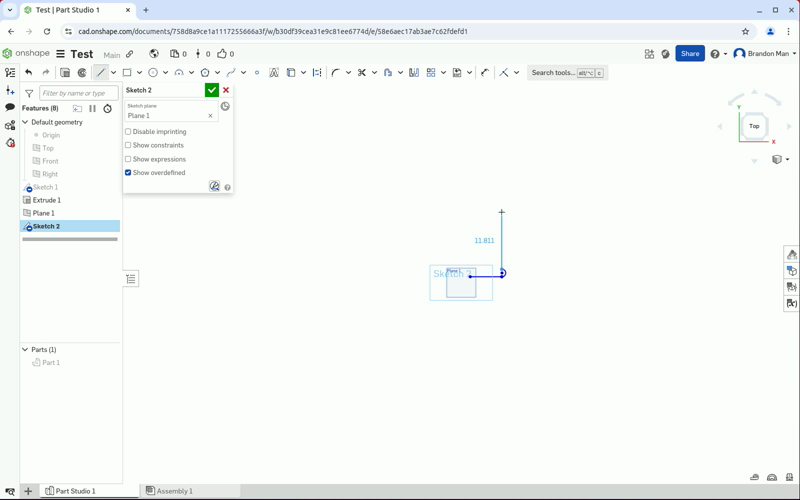
key(esc)
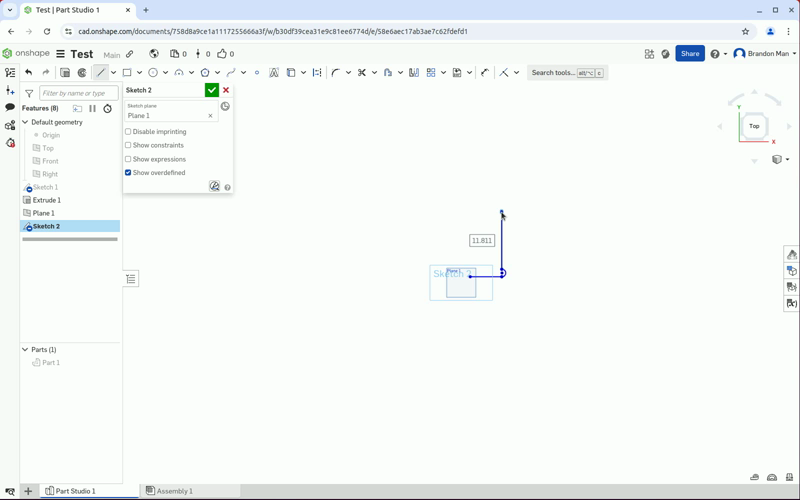
key(a)
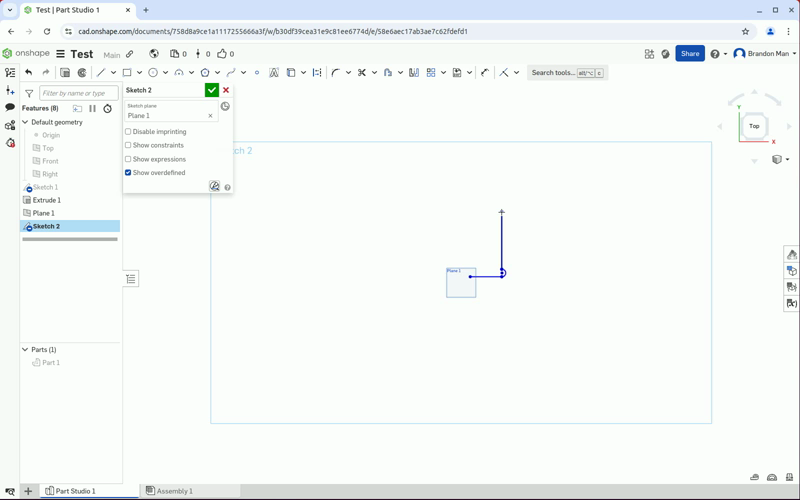
mouse_move(501, 211)
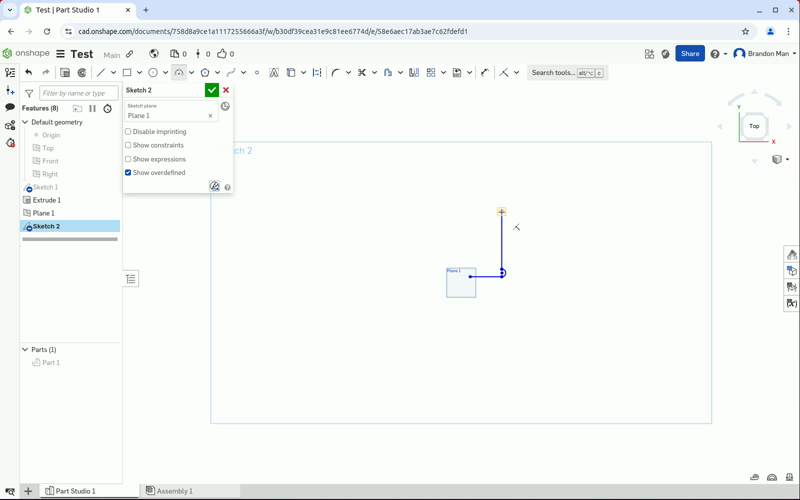
click(501, 211)
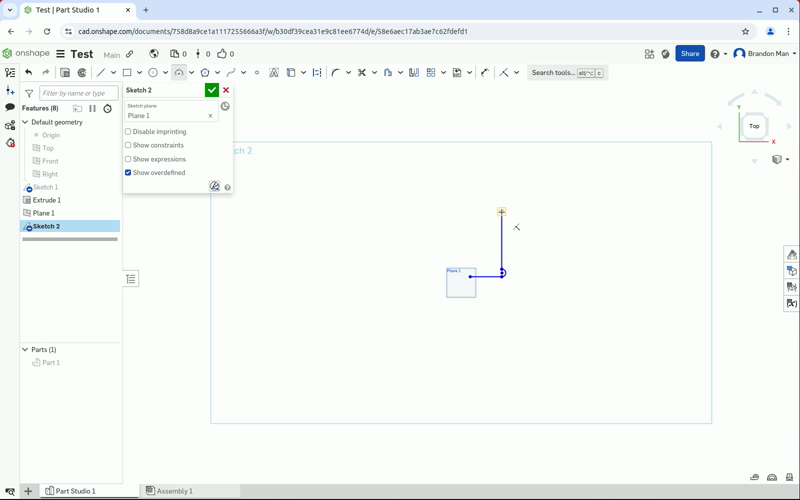
key_down(shift)
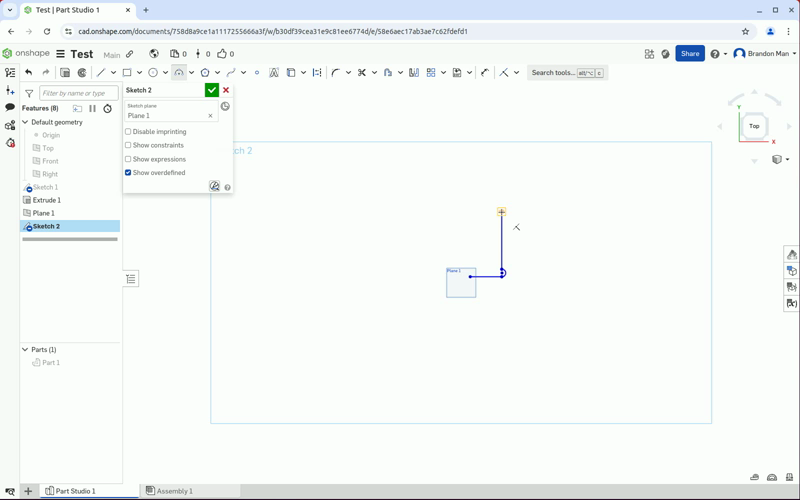
mouse_move(501, 204)
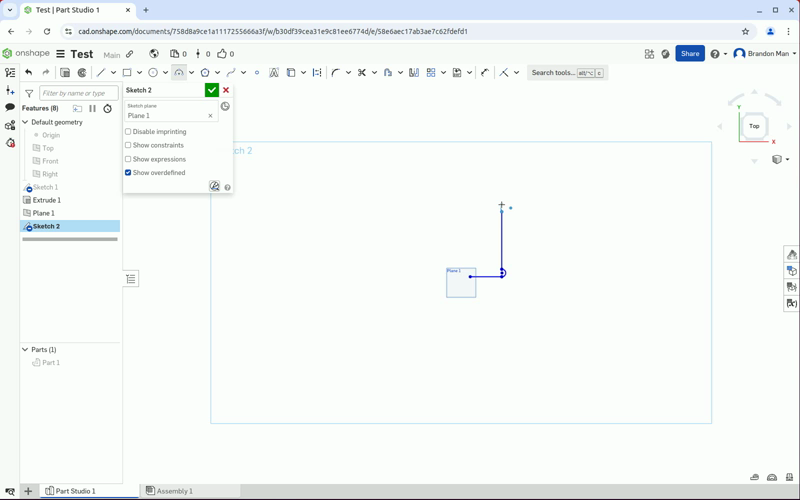
click(501, 204)
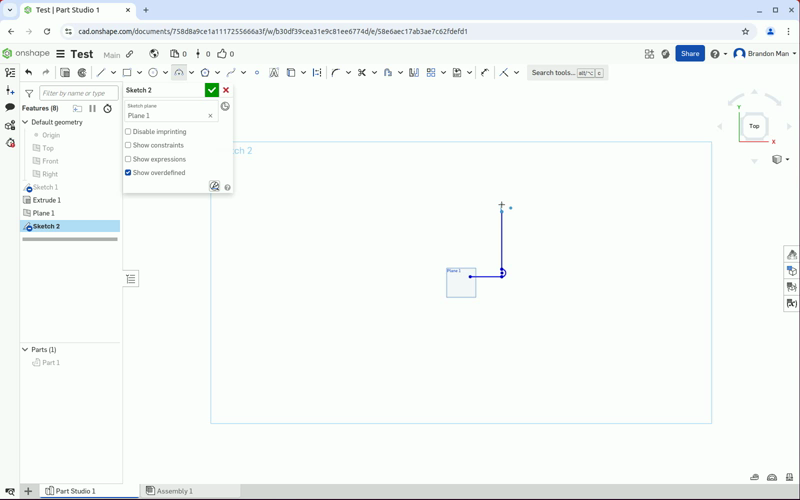
mouse_move(505, 207)
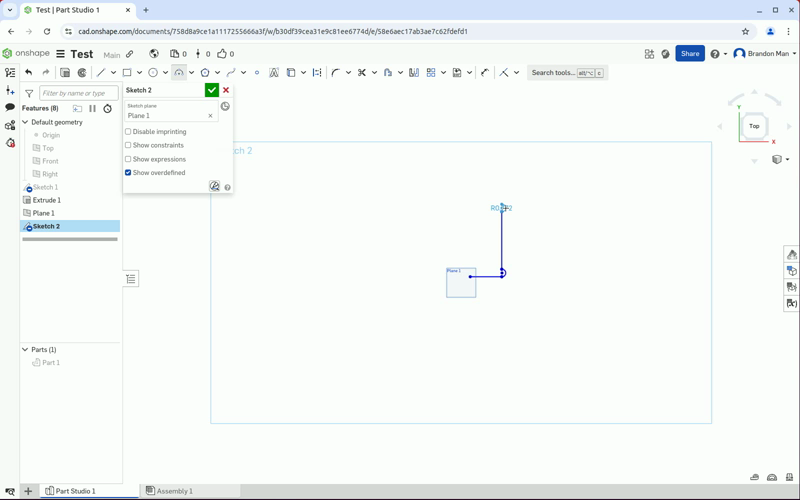
click(505, 207)
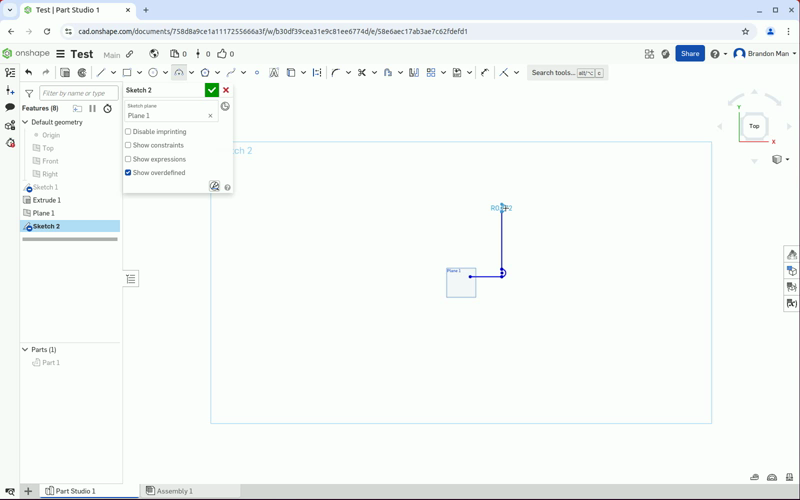
key_up(shift)
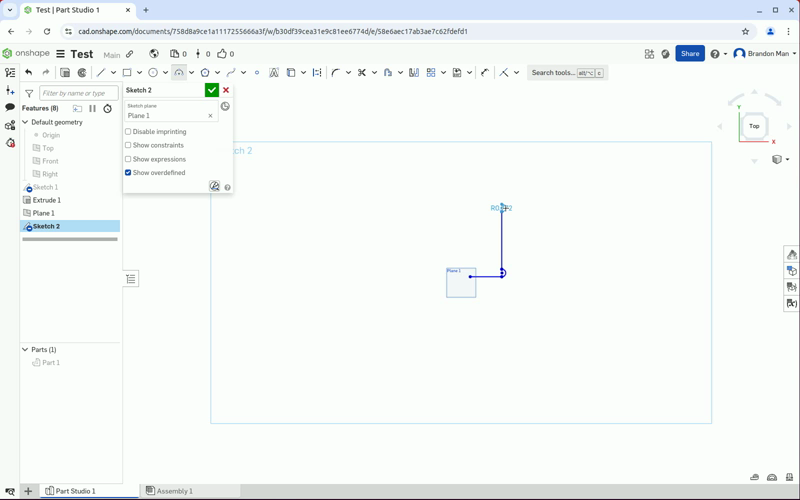
key(esc)
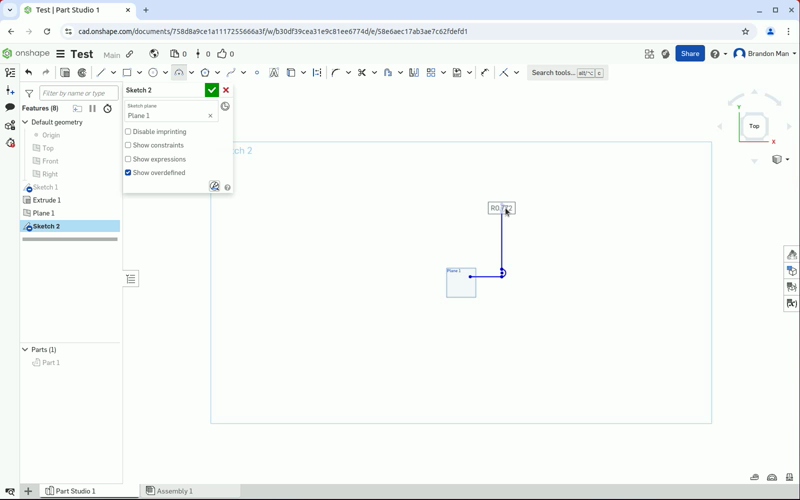
key(l)
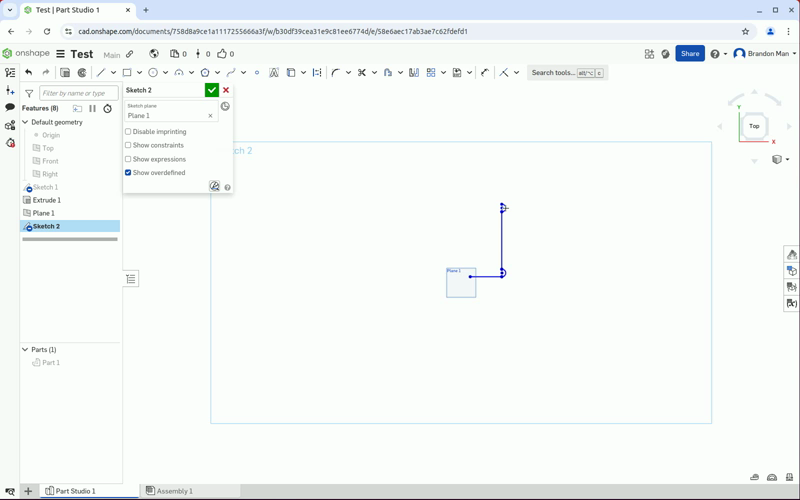
mouse_move(501, 204)
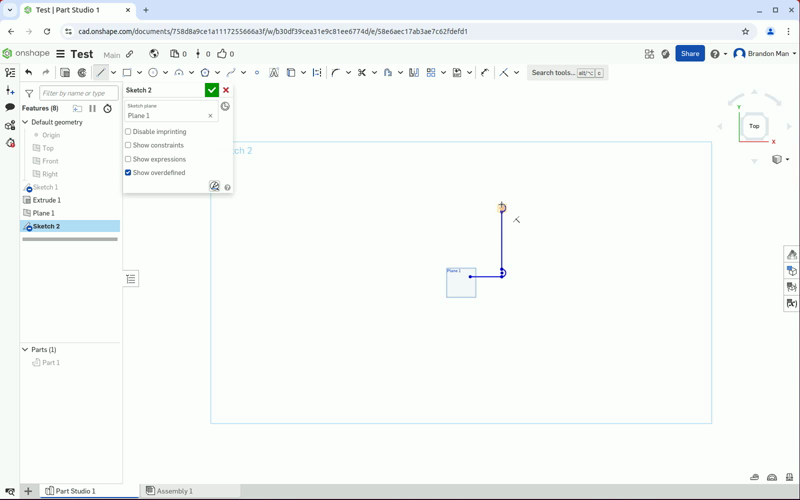
scroll(6)
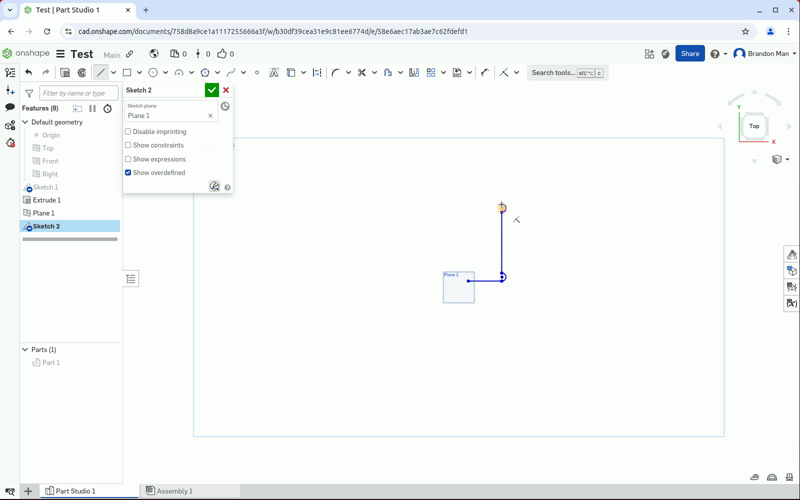
scroll(6)
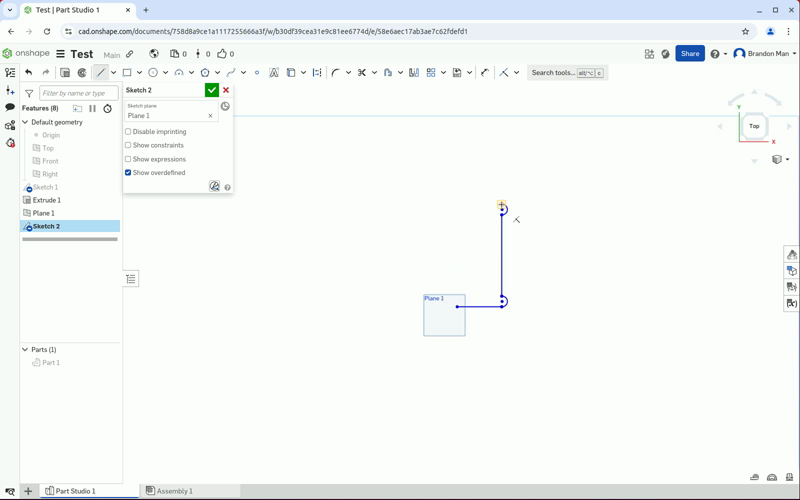
scroll(6)
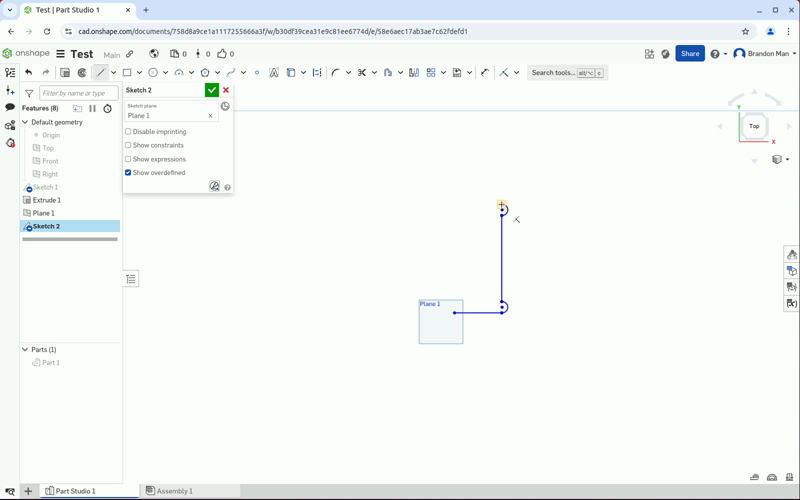
scroll(6)
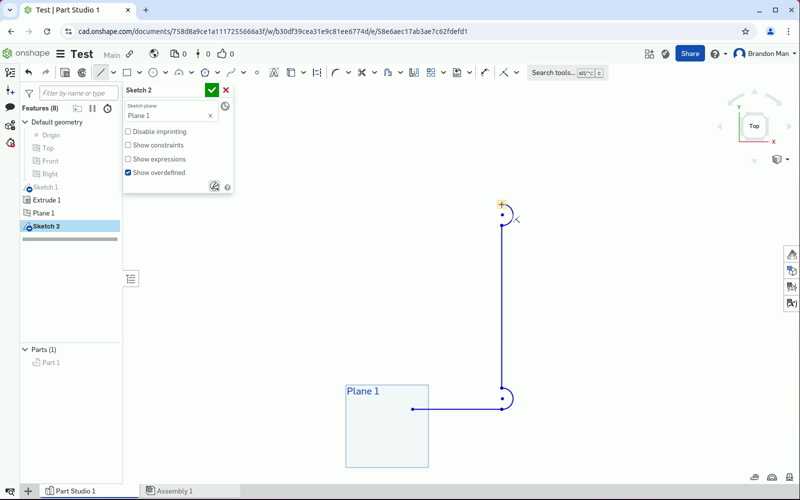
scroll(6)
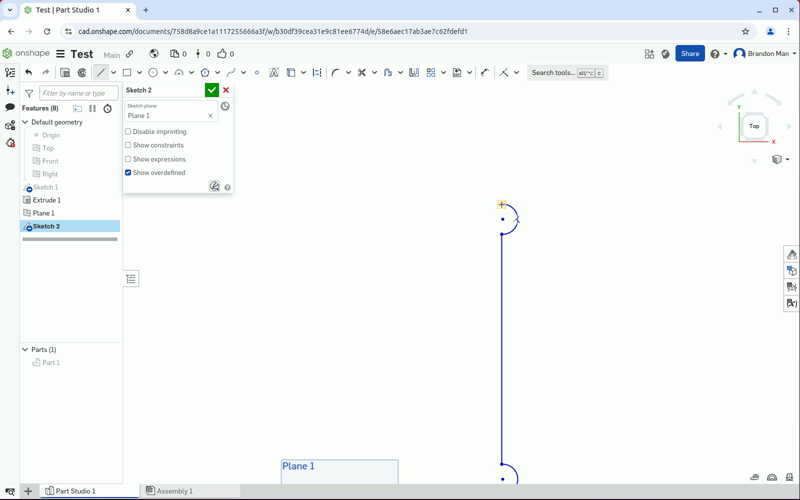
scroll(6)
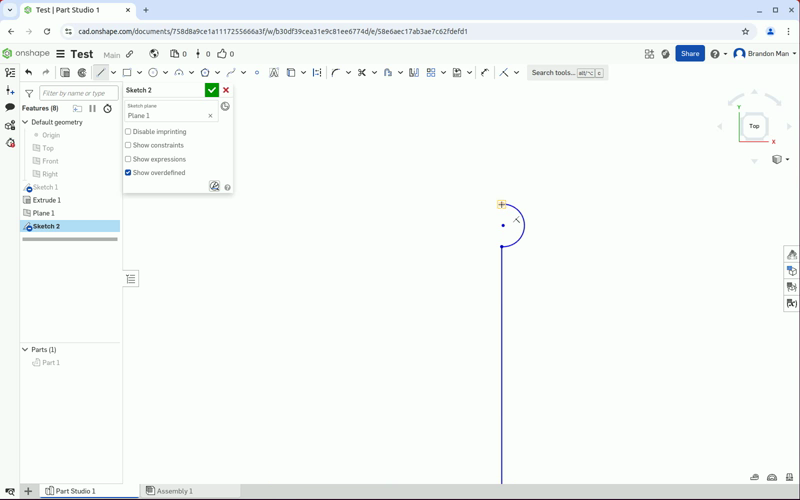
scroll(6)
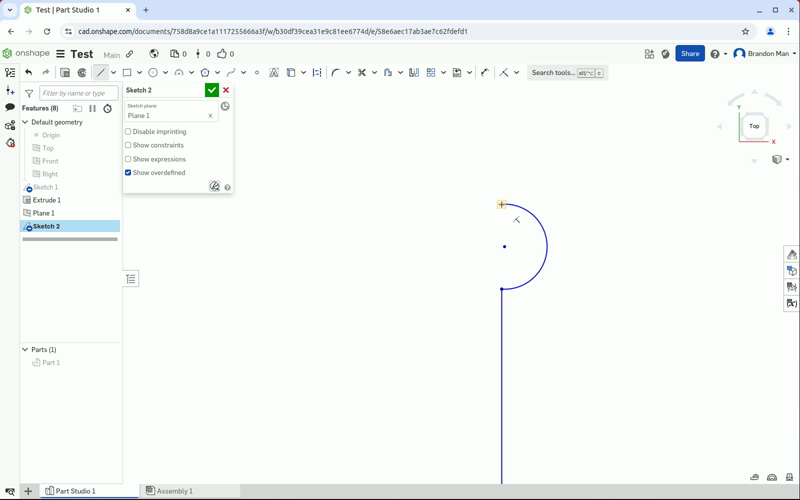
click(501, 204)
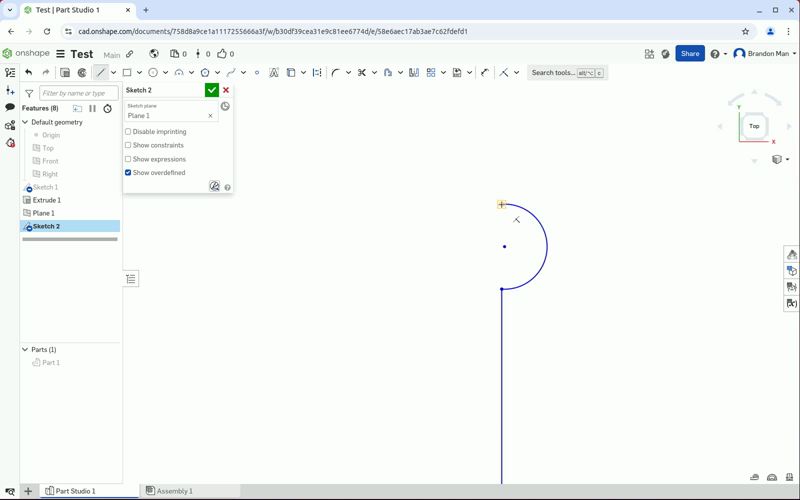
scroll(-6)
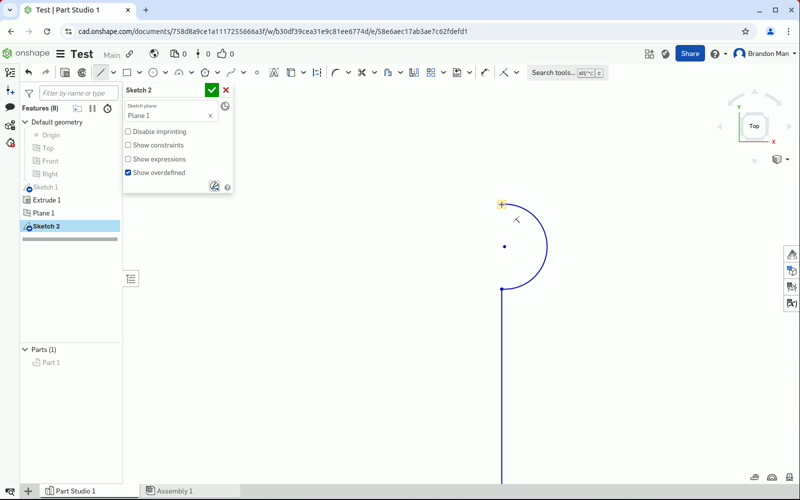
scroll(-6)
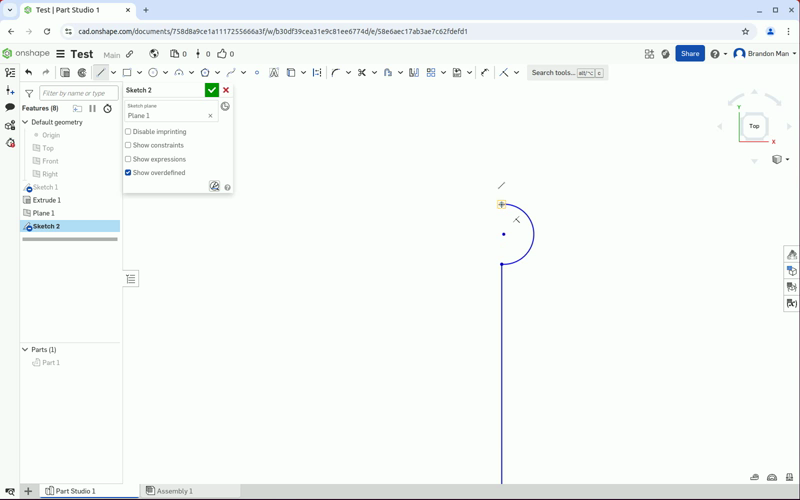
scroll(-6)
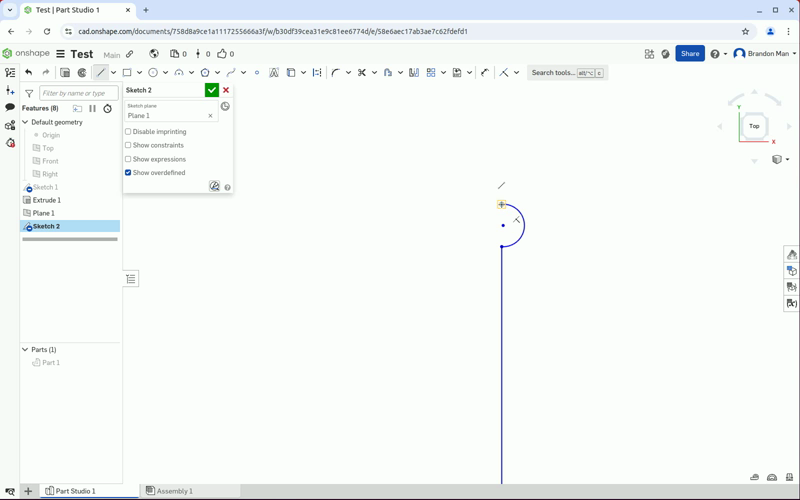
scroll(-6)
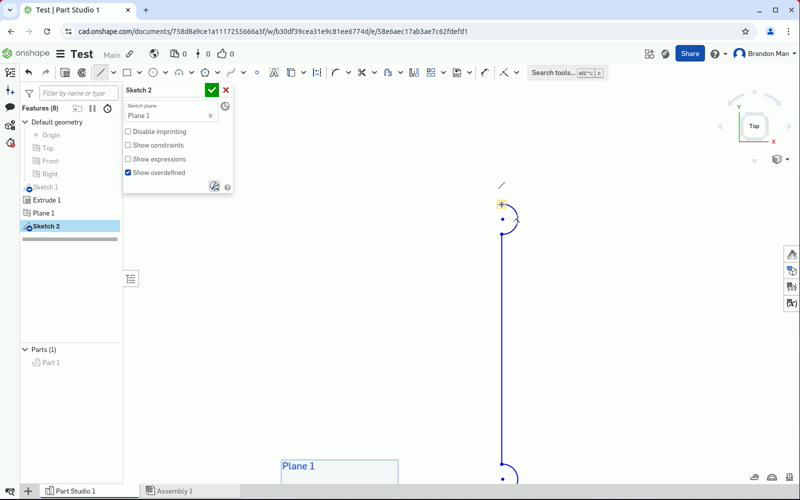
scroll(-6)
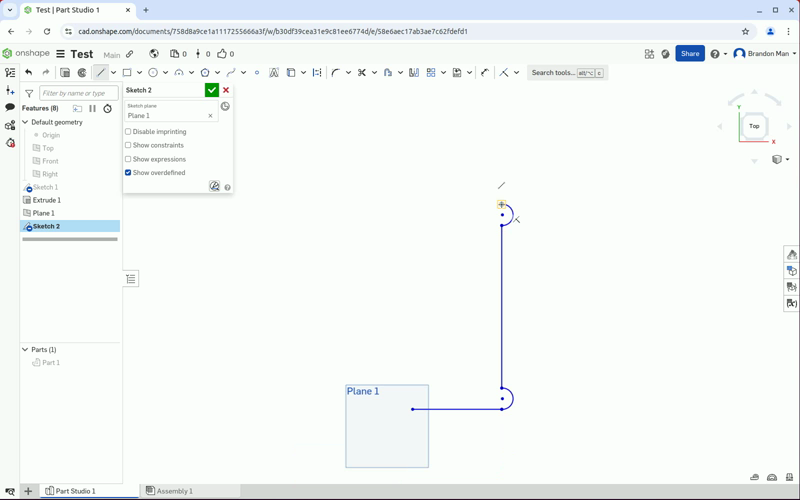
scroll(-6)
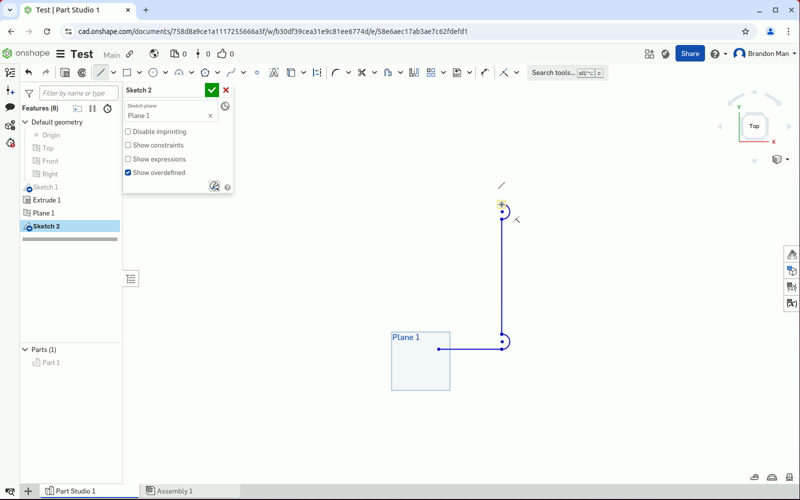
scroll(-6)
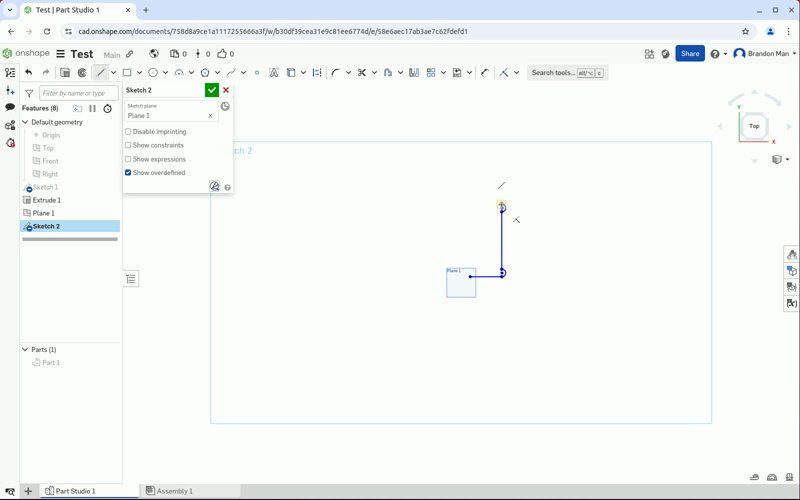
key_down(shift)
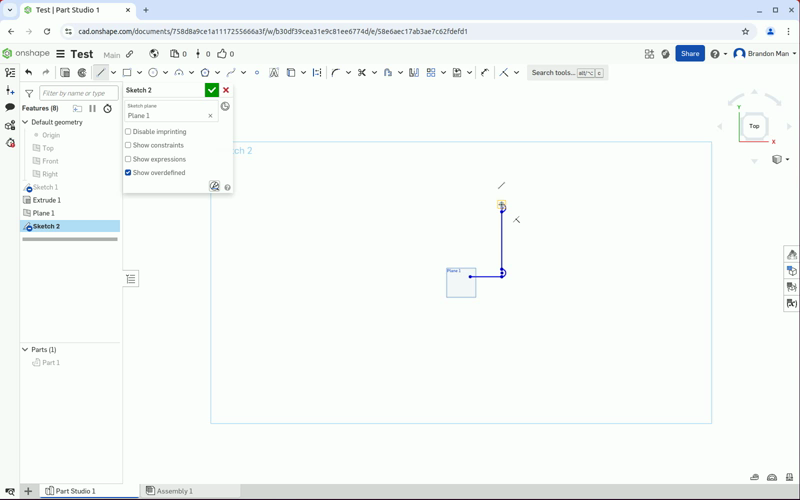
mouse_move(531, 204)
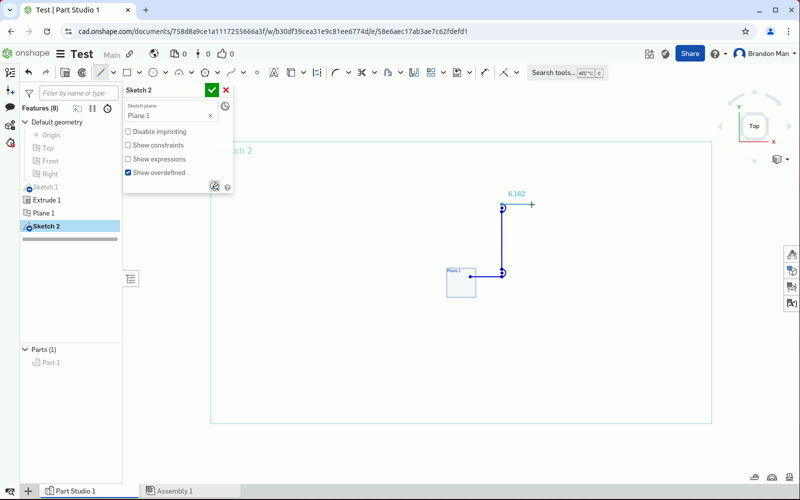
mouse_move(470, 204)
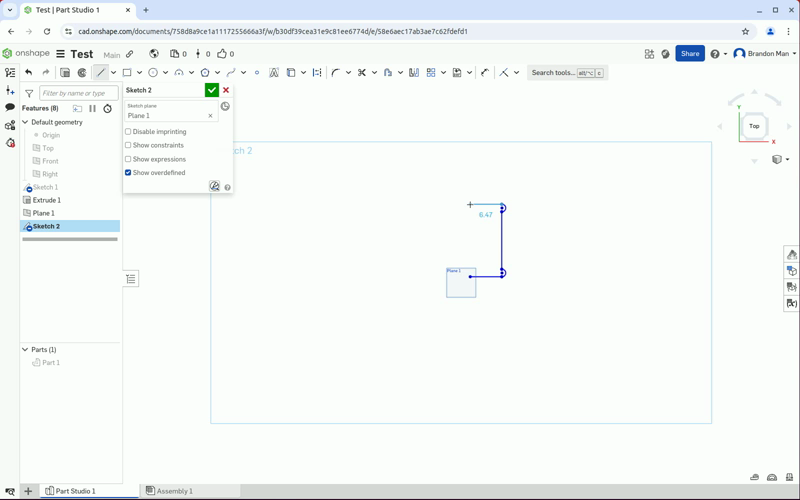
click(470, 204)
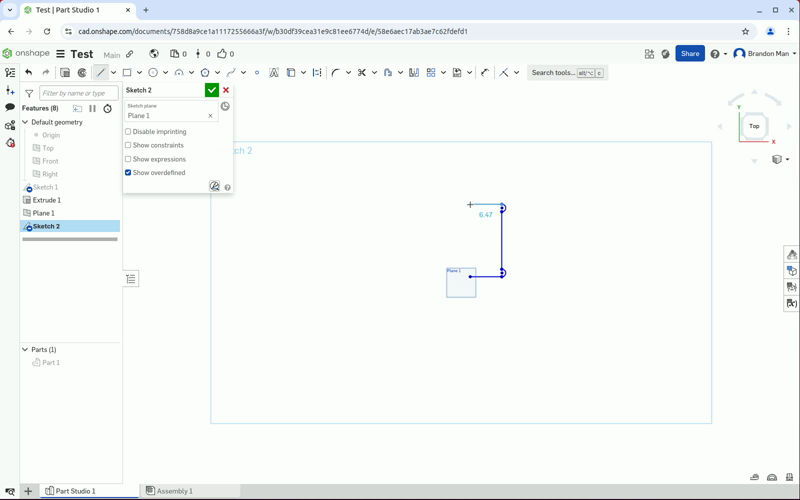
key_up(shift)
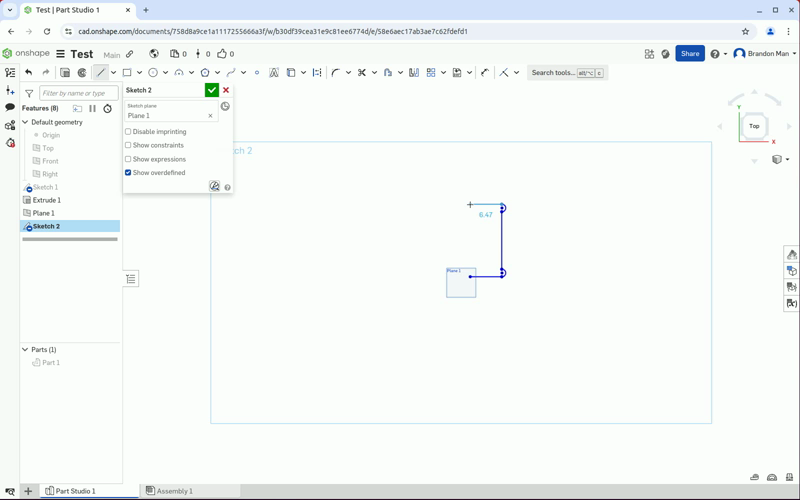
key(esc)
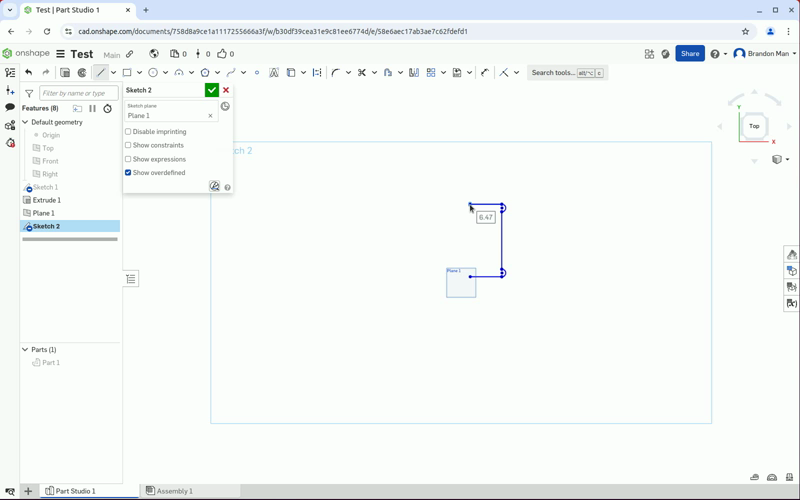
key(a)
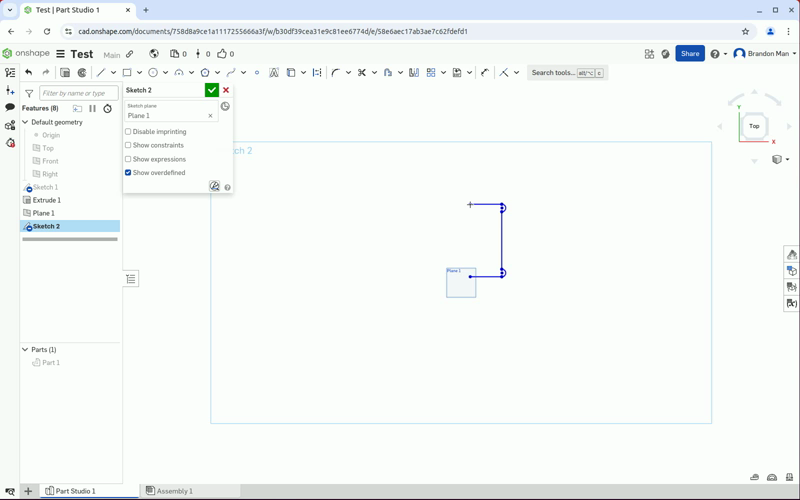
mouse_move(470, 204)
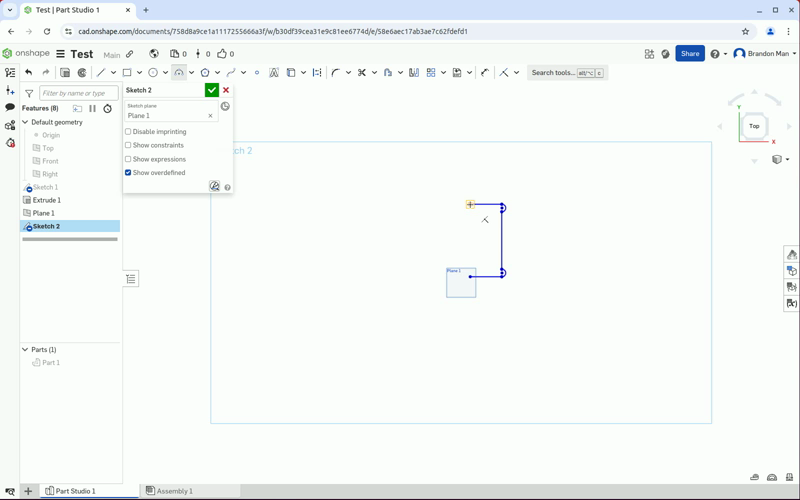
click(470, 204)
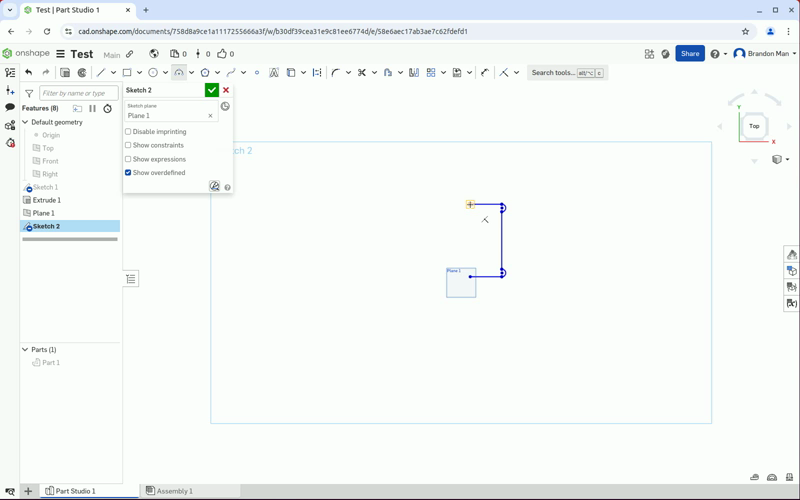
key_down(shift)
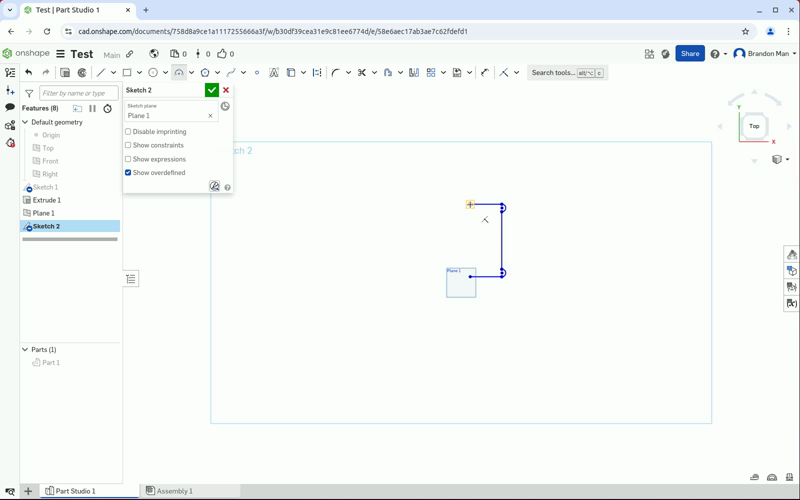
mouse_move(470, 211)
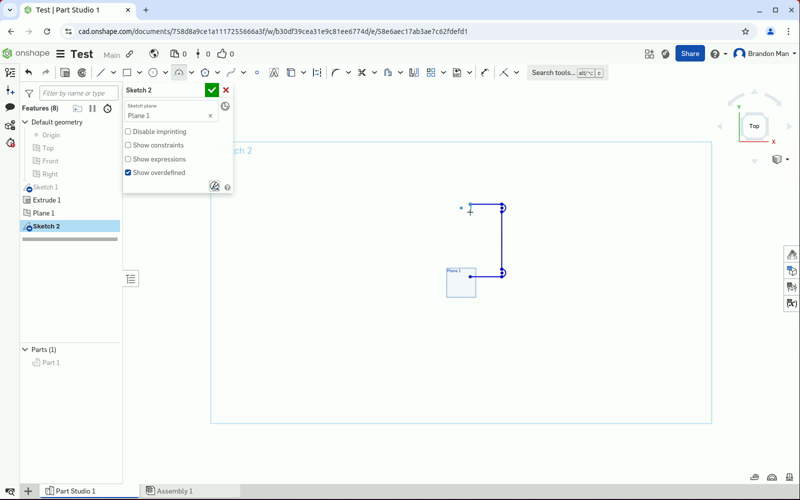
click(470, 211)
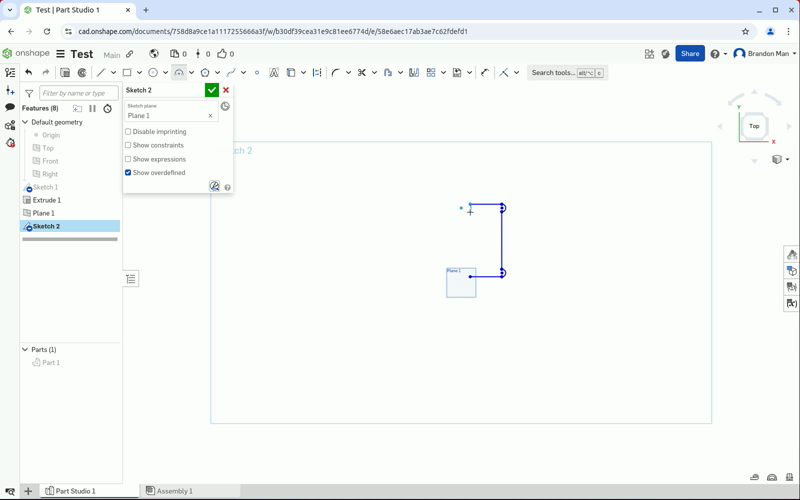
mouse_move(466, 207)
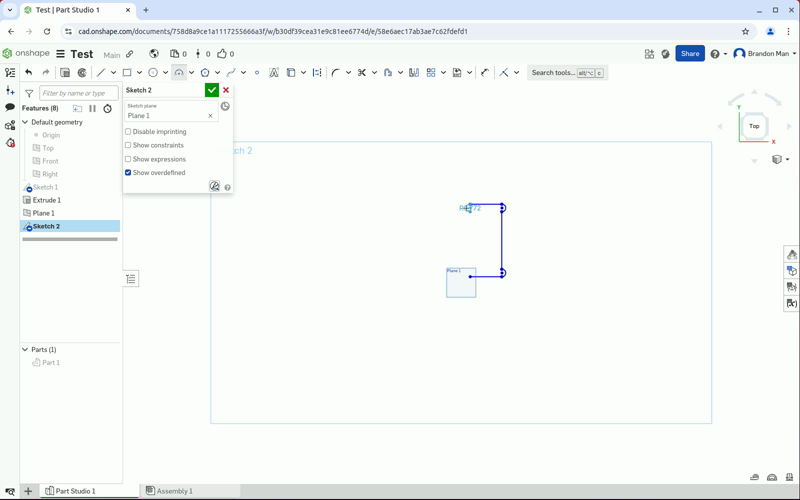
click(466, 207)
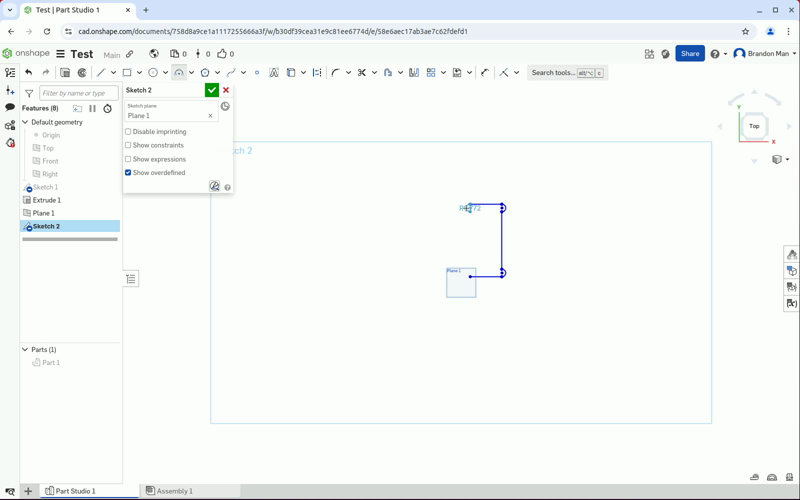
key_up(shift)
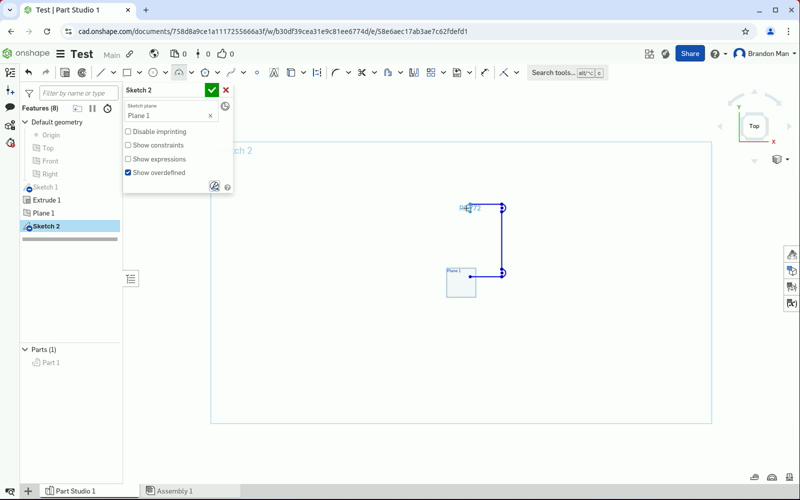
key(esc)
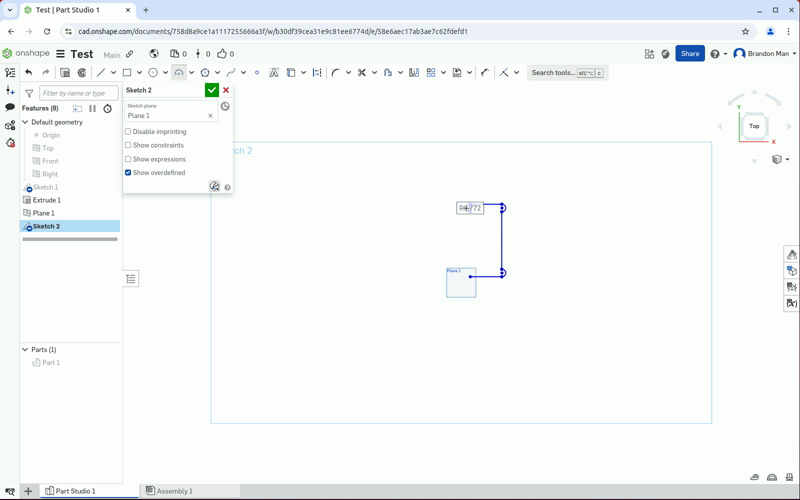
key(l)
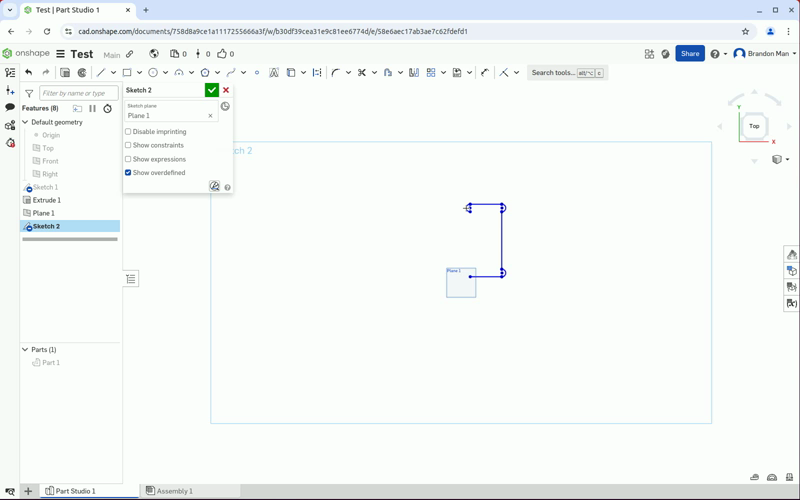
mouse_move(470, 211)
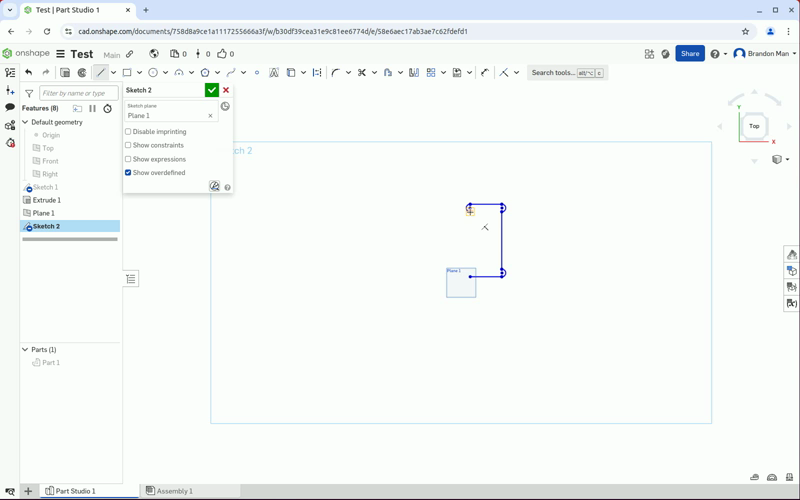
scroll(6)
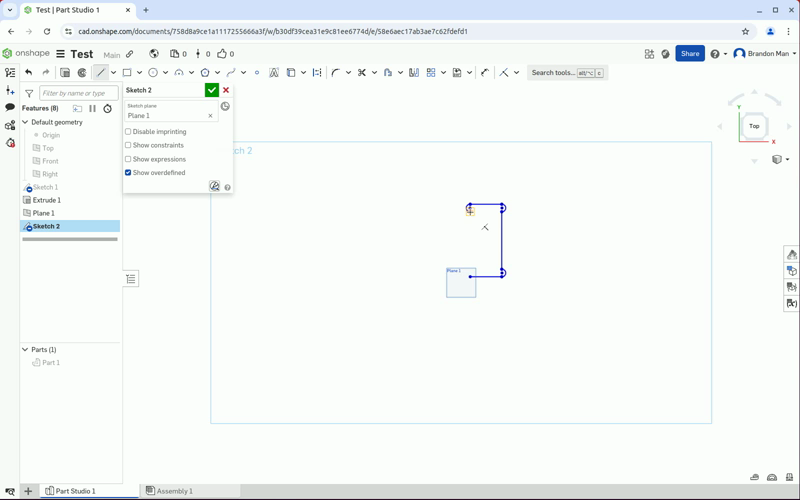
scroll(6)
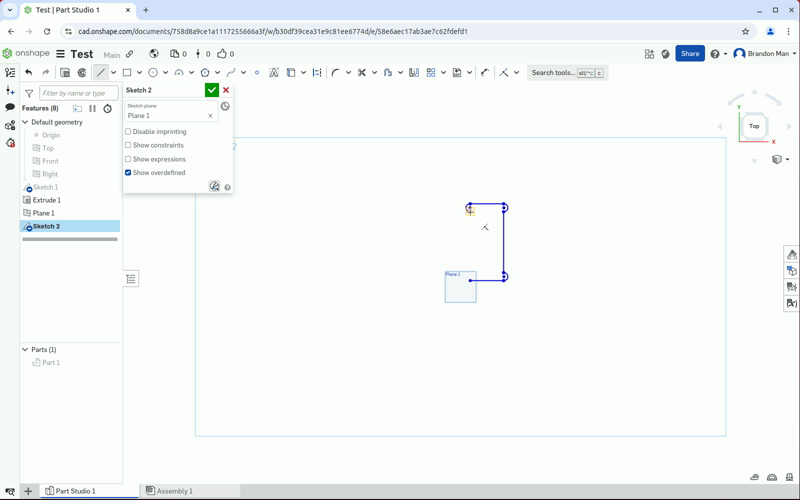
scroll(6)
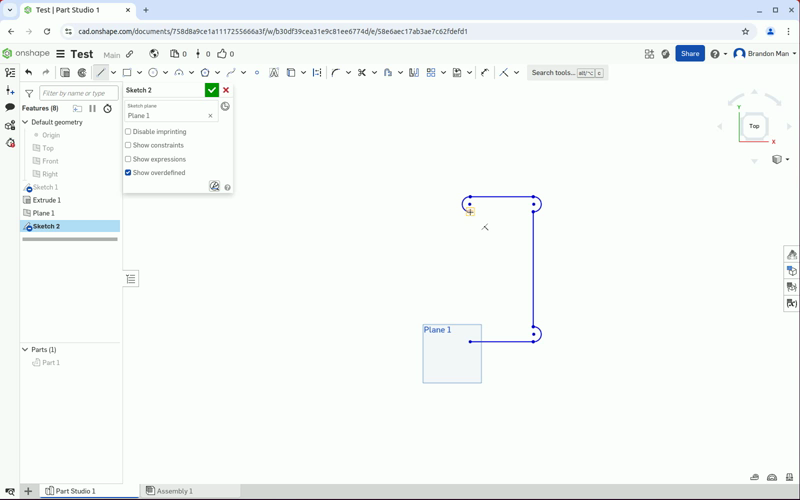
scroll(6)
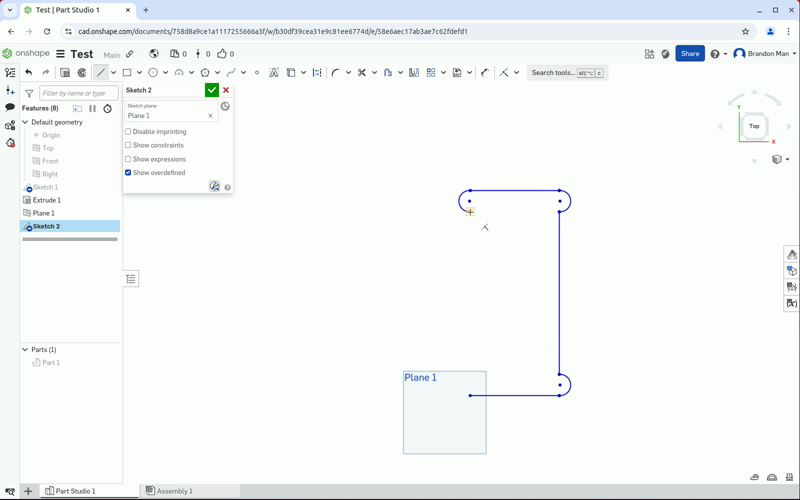
scroll(6)
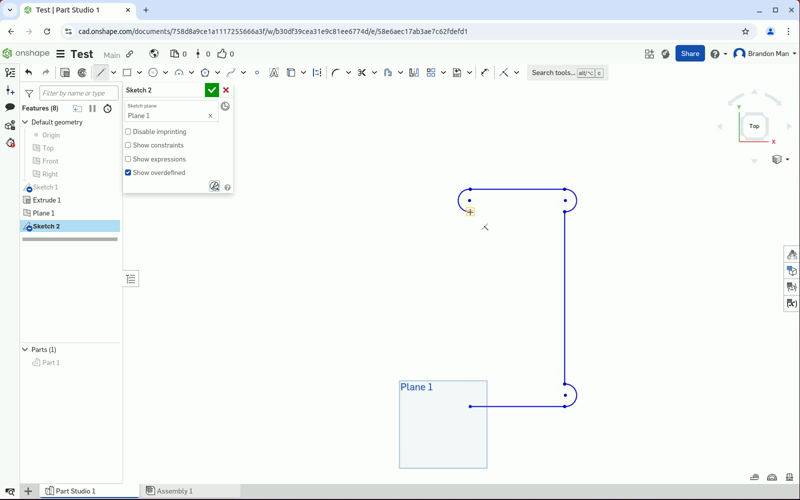
scroll(6)
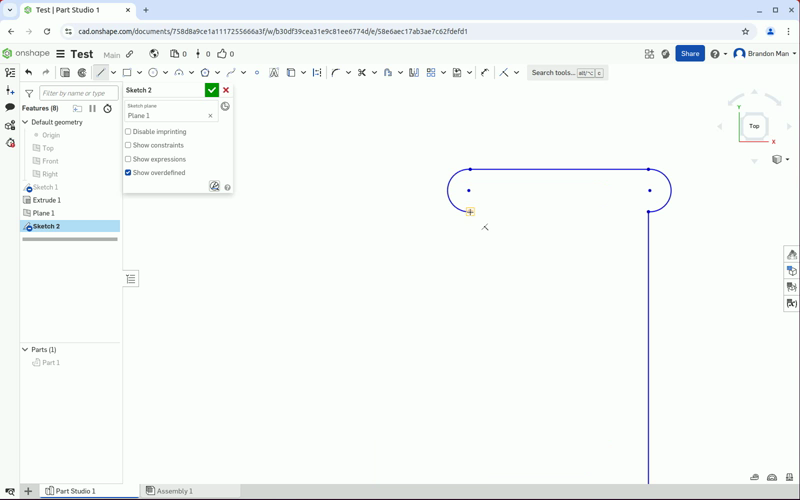
scroll(6)
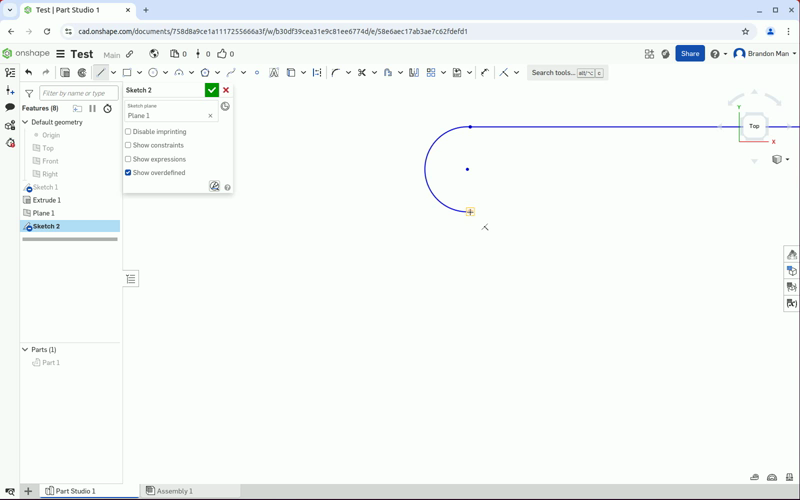
click(470, 211)
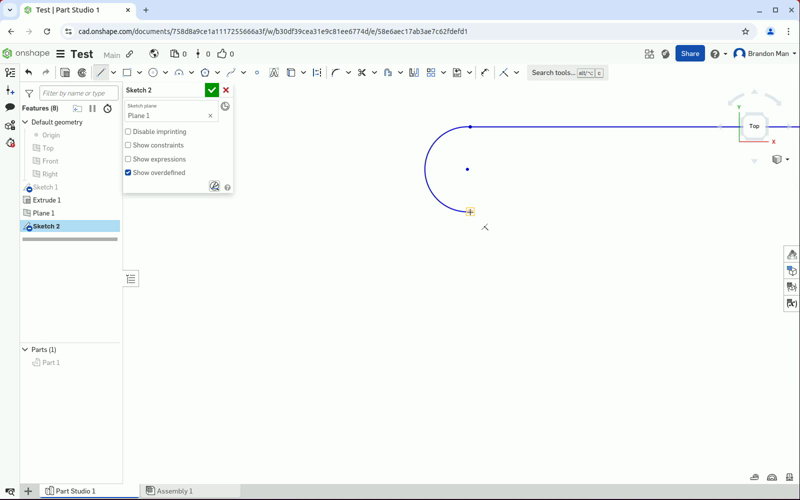
scroll(-6)
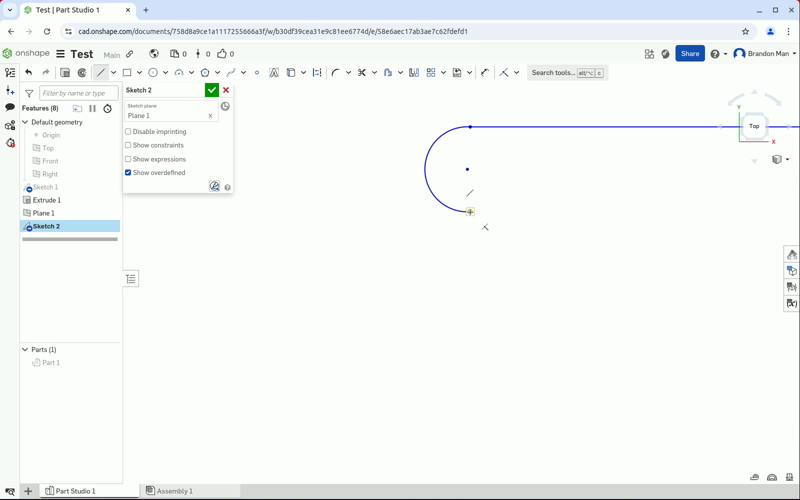
scroll(-6)
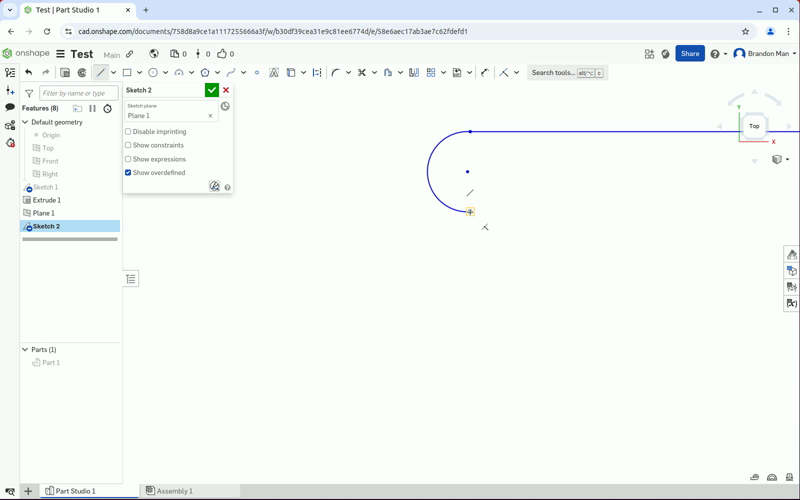
scroll(-6)
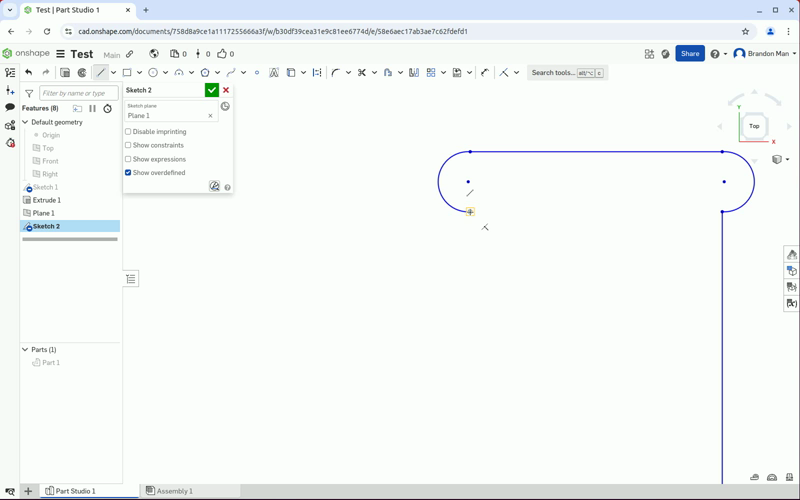
scroll(-6)
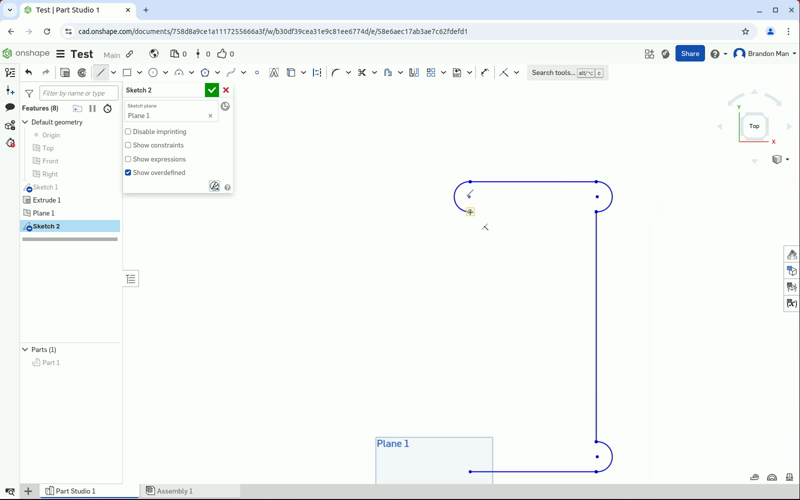
scroll(-6)
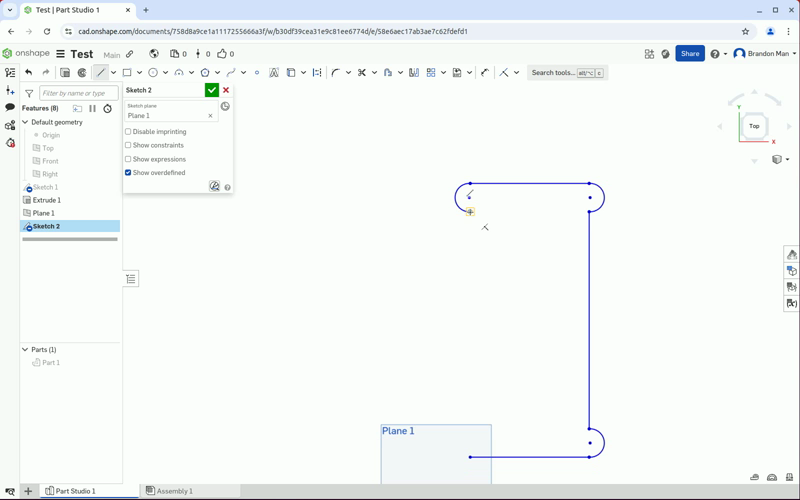
scroll(-6)
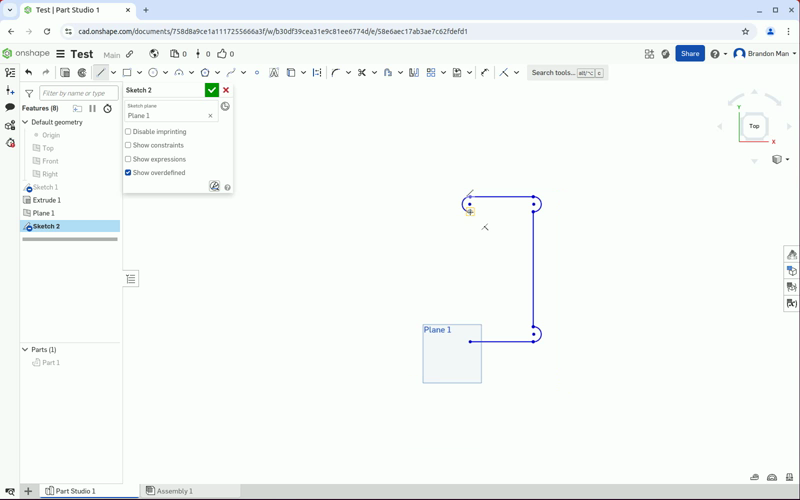
scroll(-6)
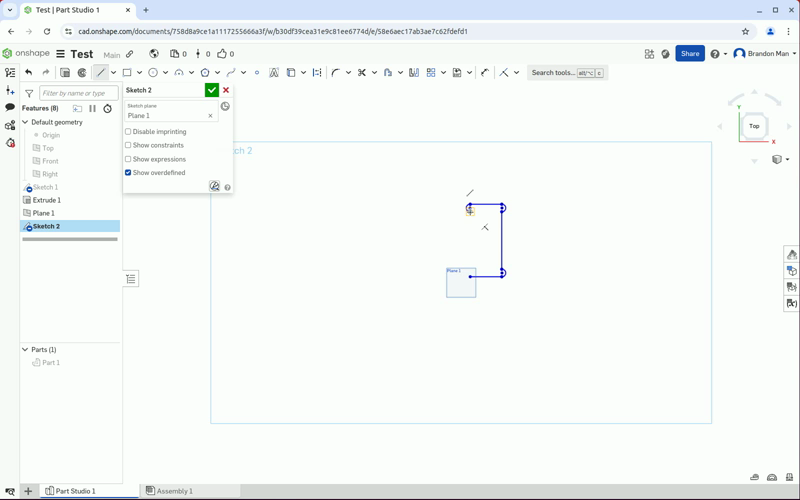
key_down(shift)
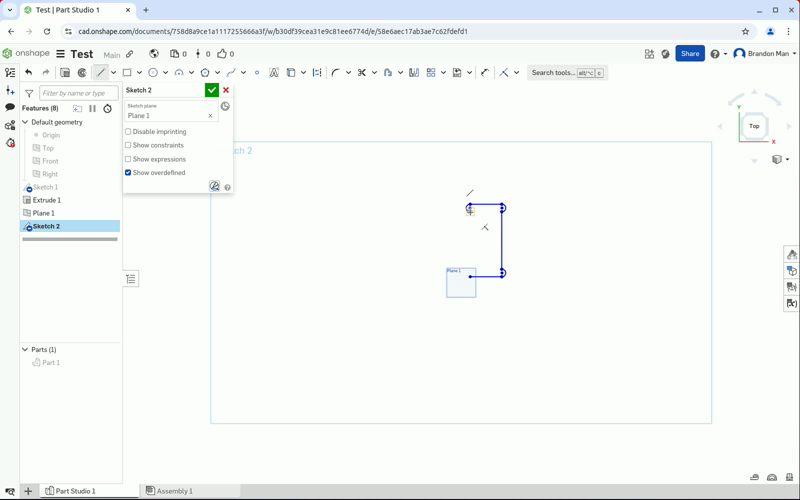
mouse_move(500, 211)
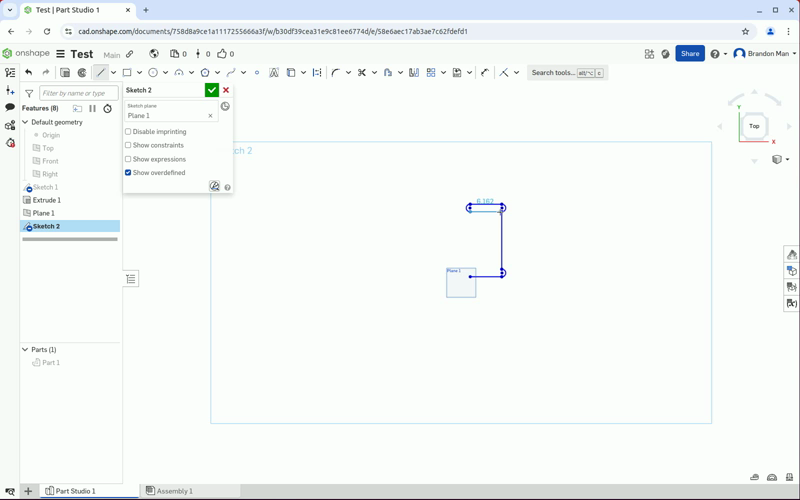
mouse_move(470, 269)
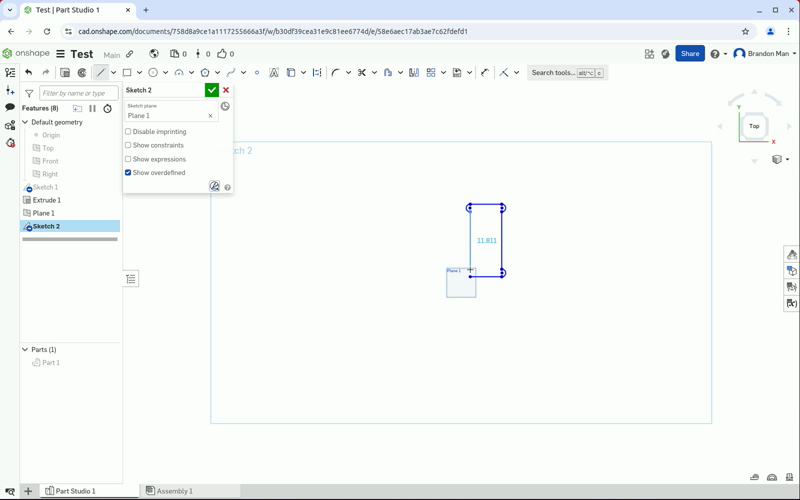
click(470, 269)
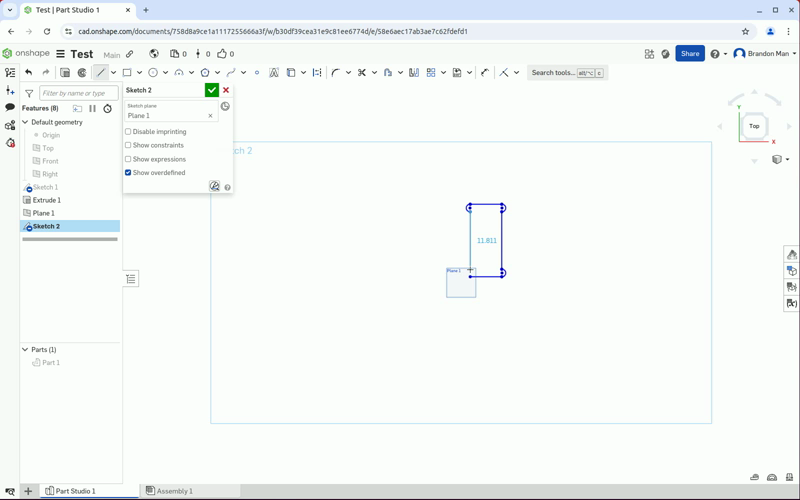
key_up(shift)
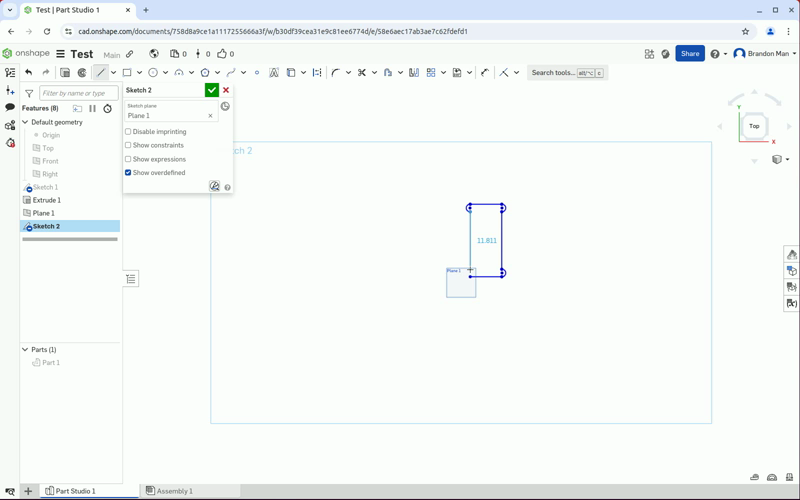
key(esc)
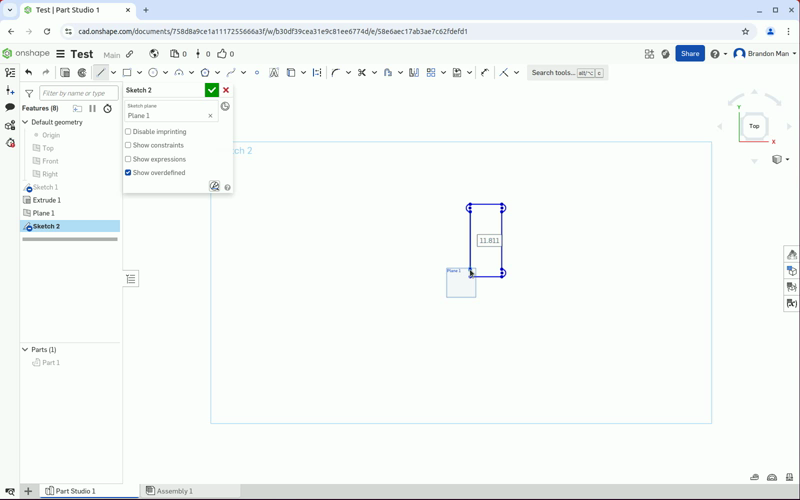
key(a)
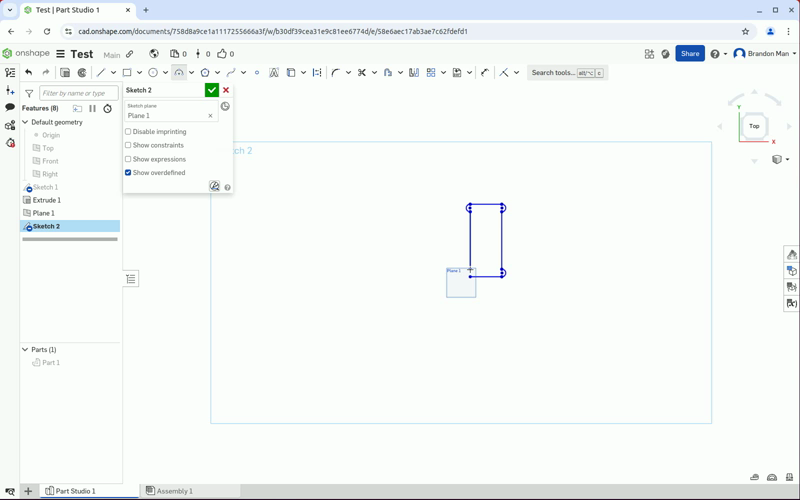
mouse_move(470, 269)
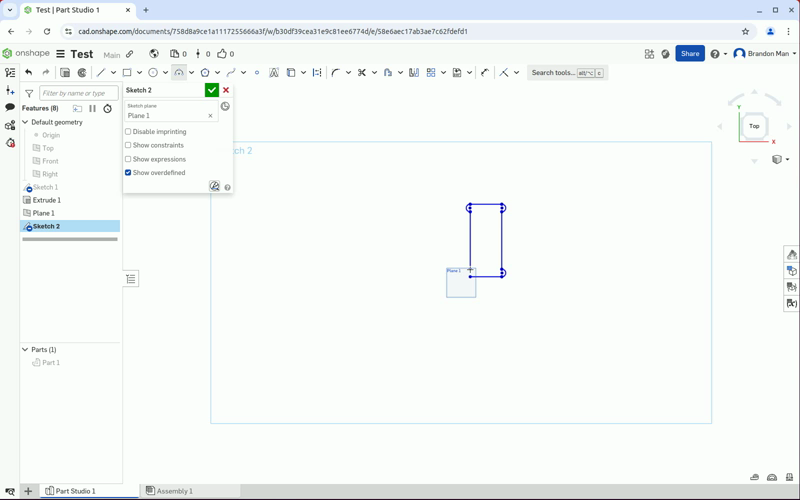
click(470, 269)
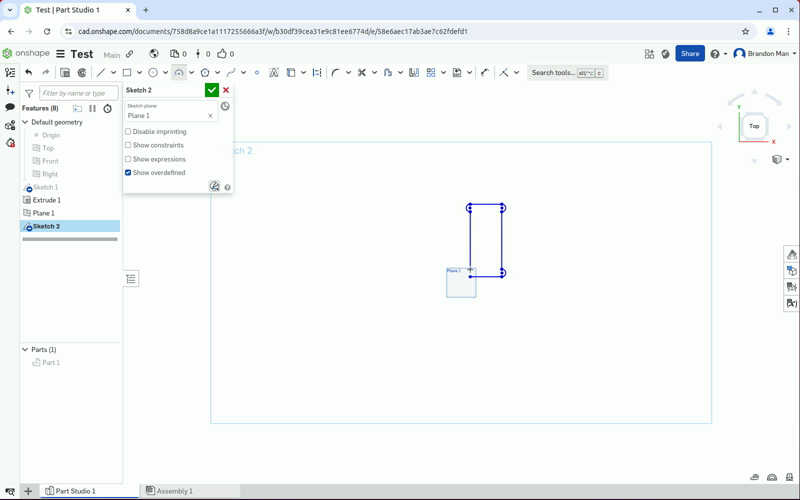
mouse_move(470, 276)
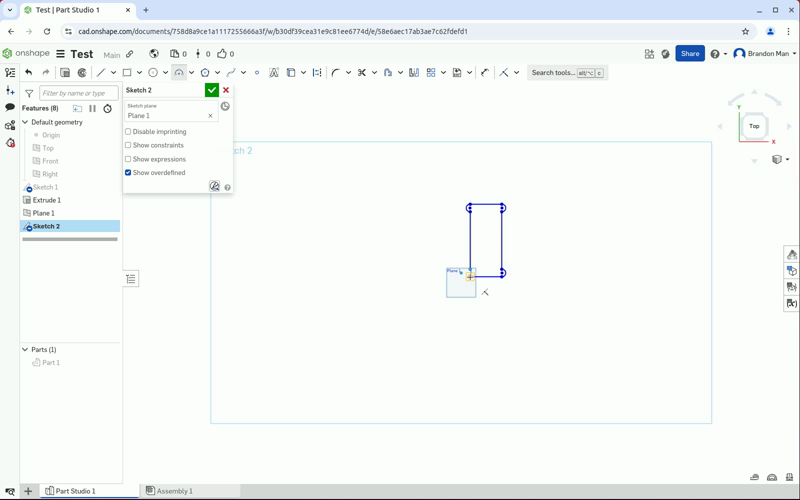
scroll(6)
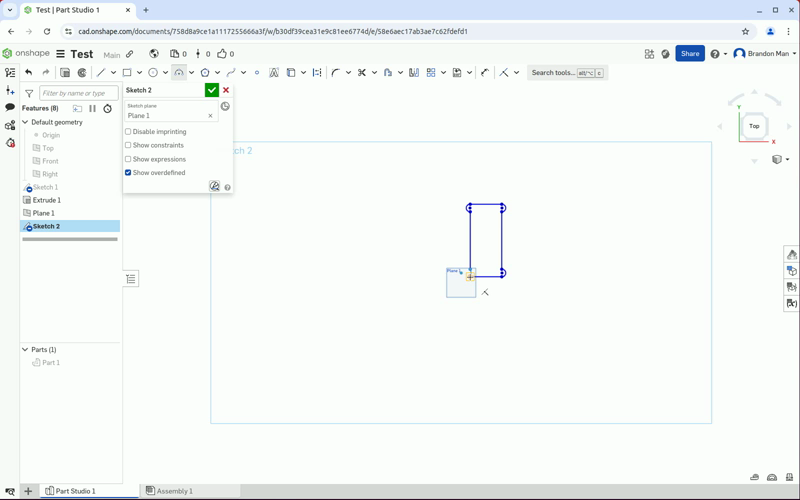
scroll(6)
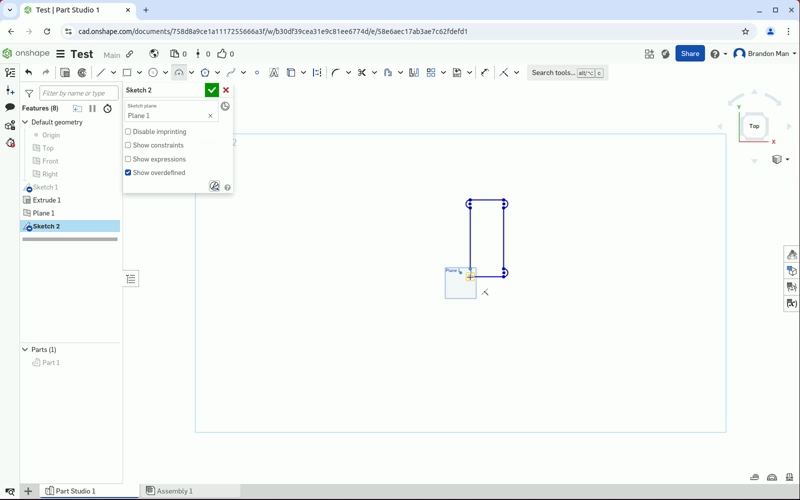
scroll(6)
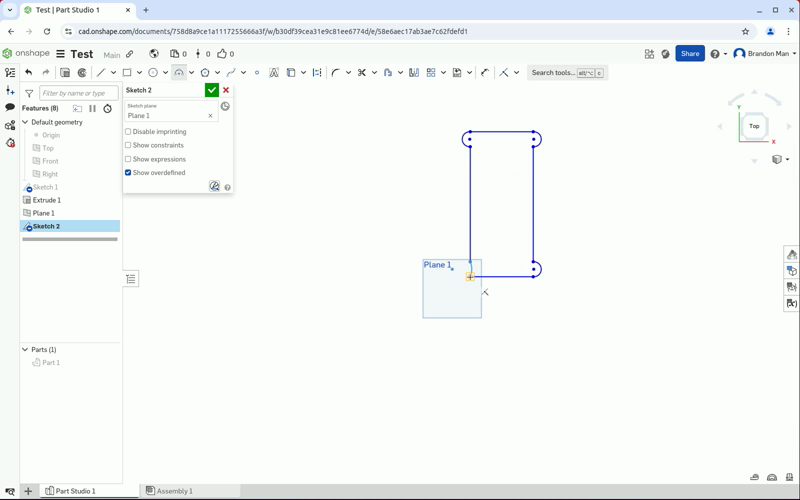
scroll(6)
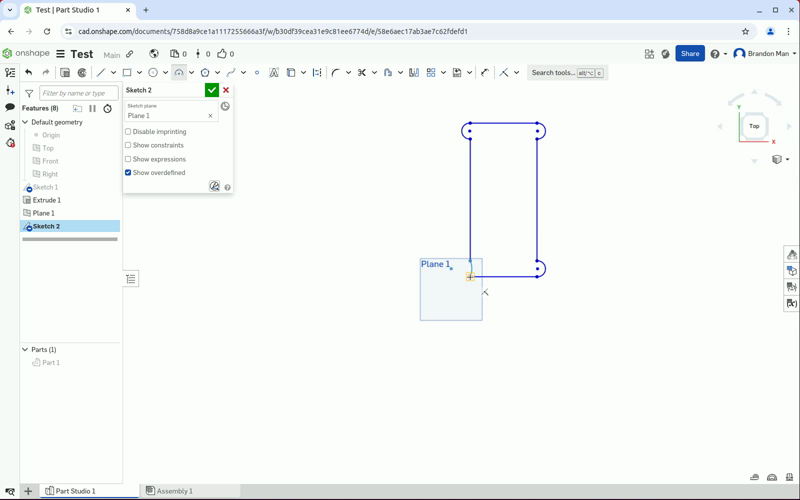
scroll(6)
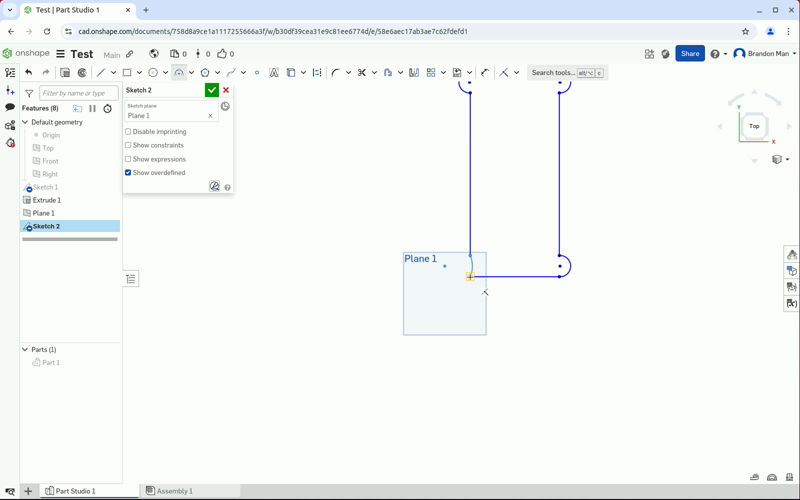
scroll(6)
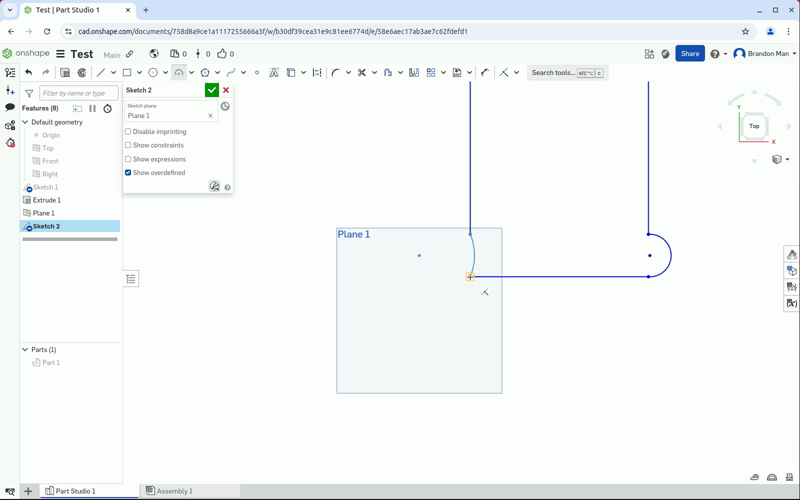
scroll(6)
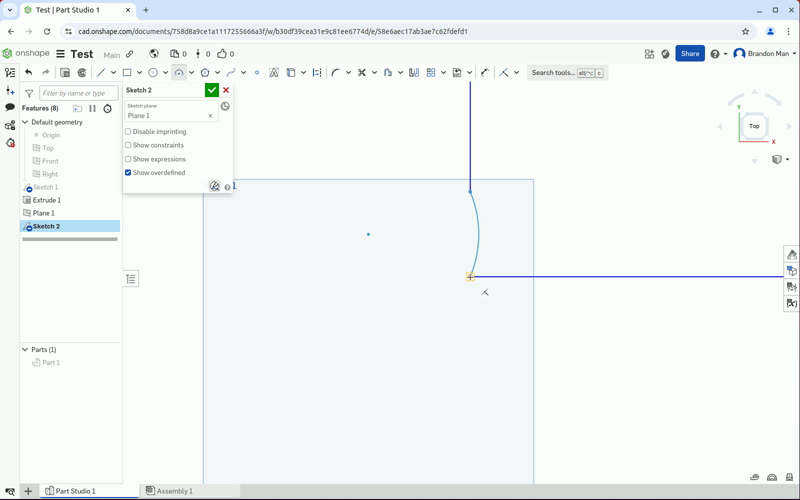
click(470, 276)
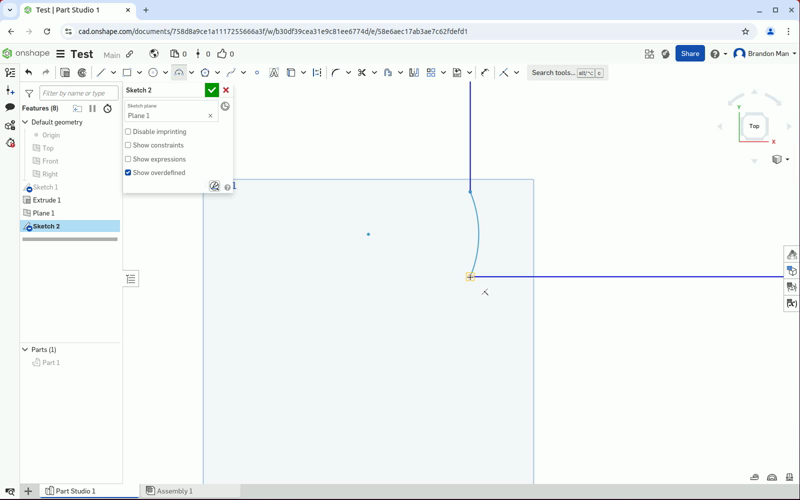
scroll(-6)
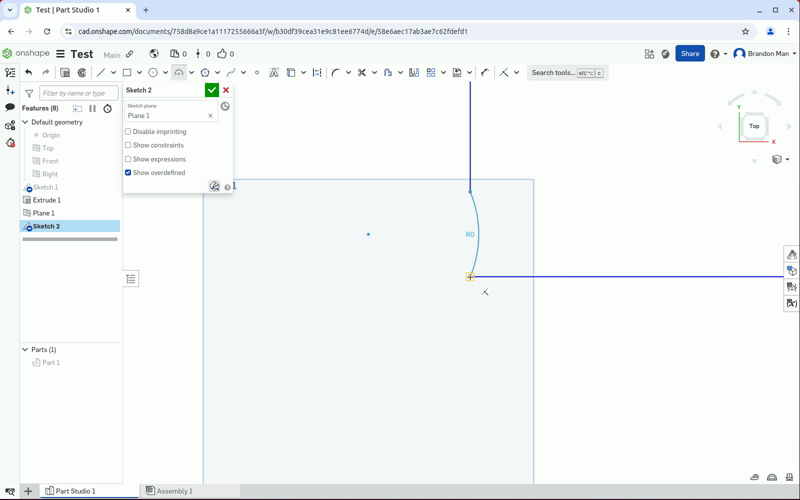
scroll(-6)
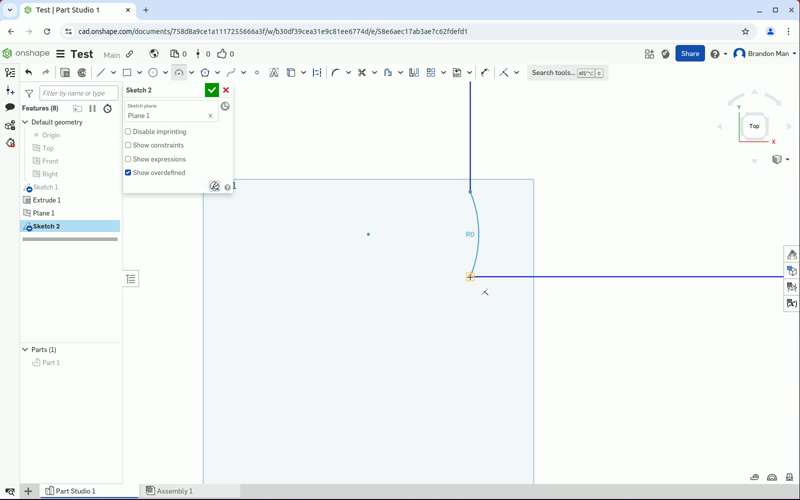
scroll(-6)
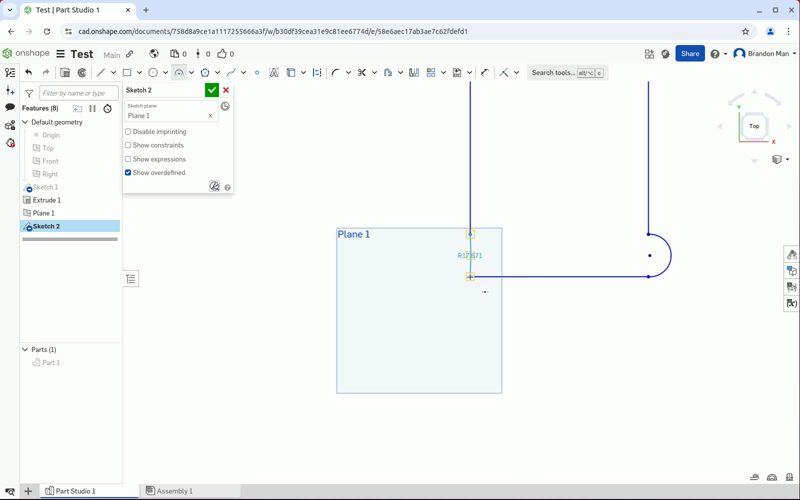
scroll(-6)
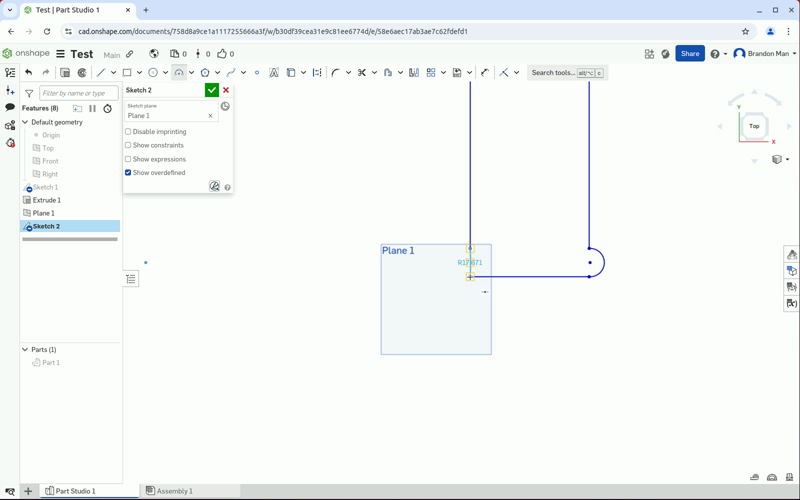
scroll(-6)
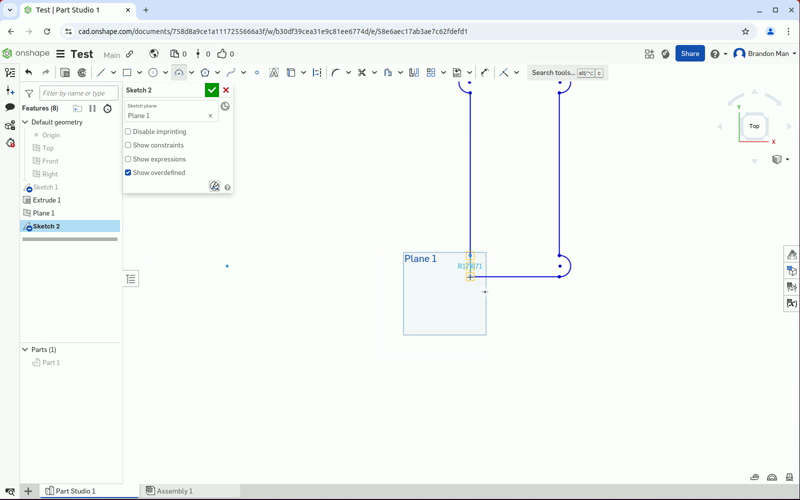
scroll(-6)
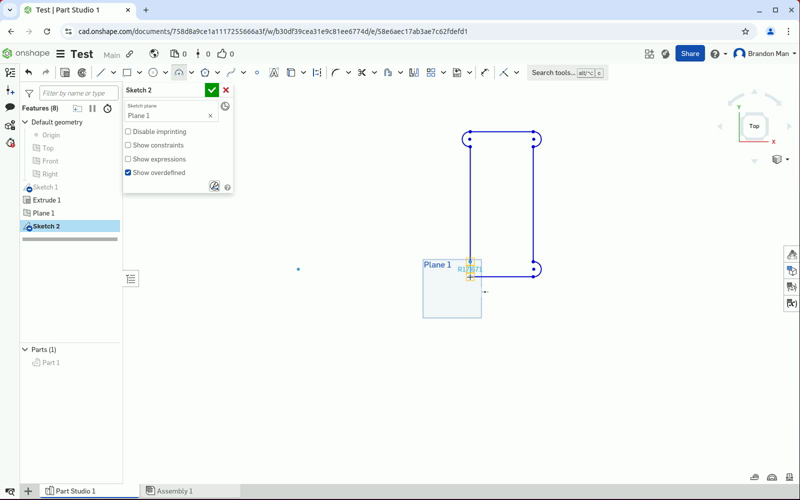
scroll(-6)
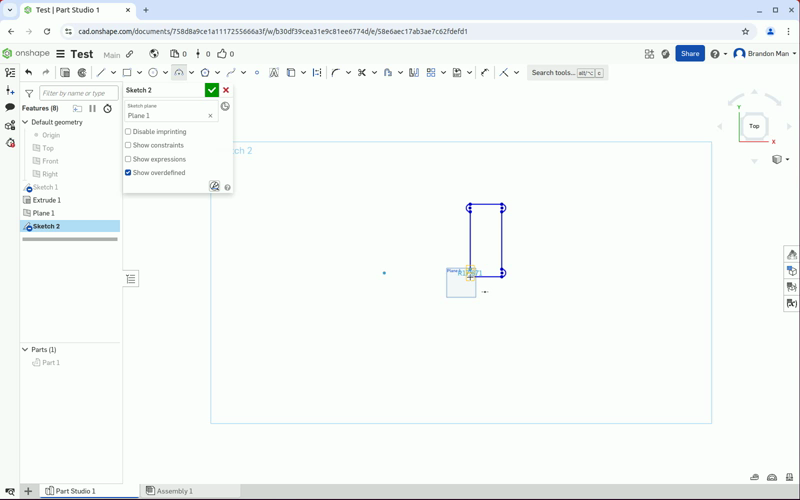
key_down(shift)
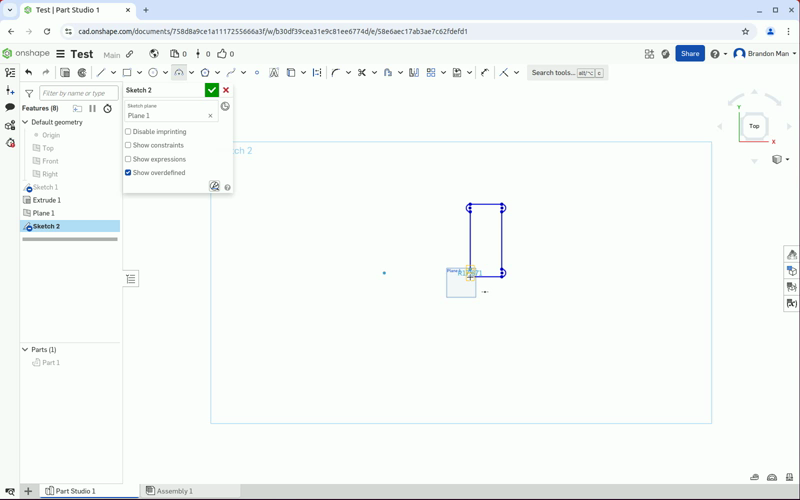
mouse_move(466, 273)
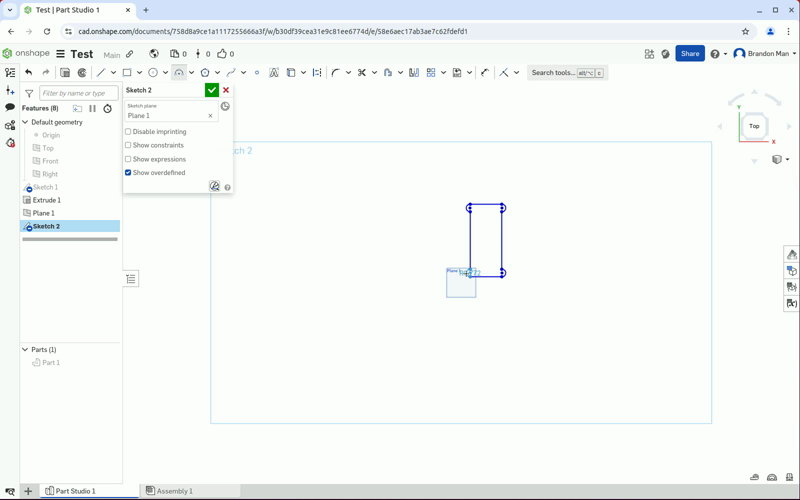
scroll(6)
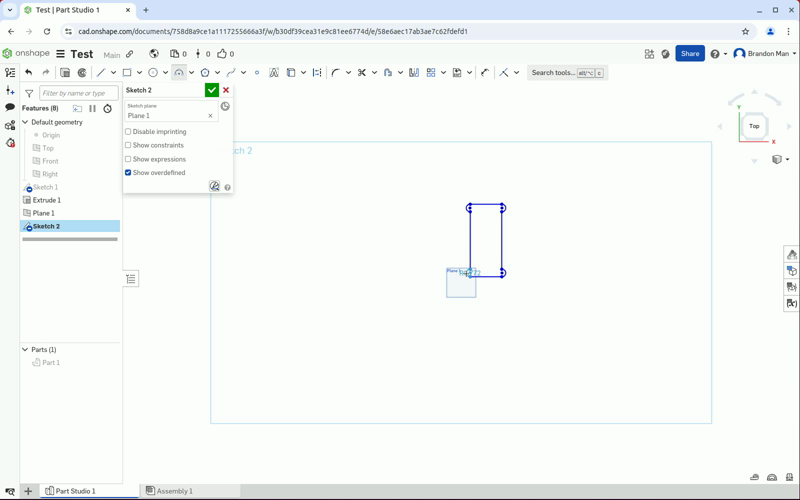
scroll(6)
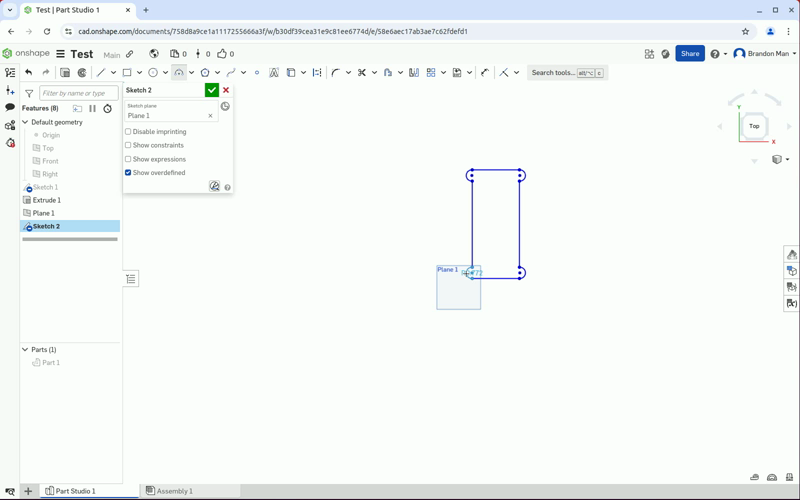
scroll(6)
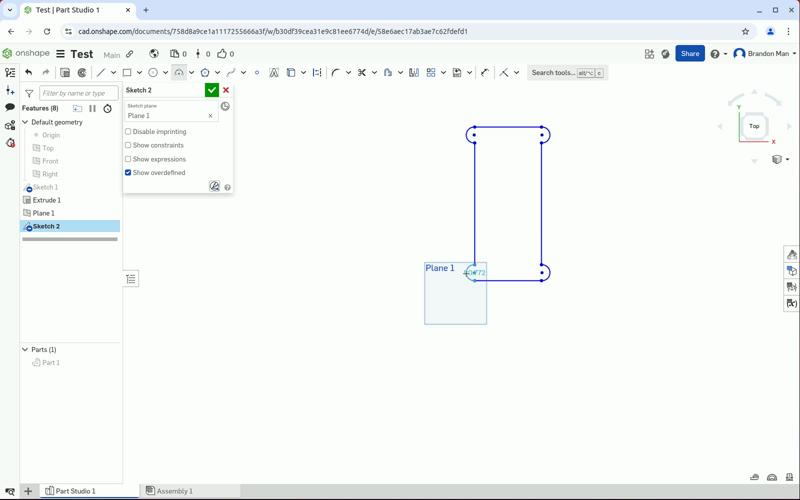
scroll(6)
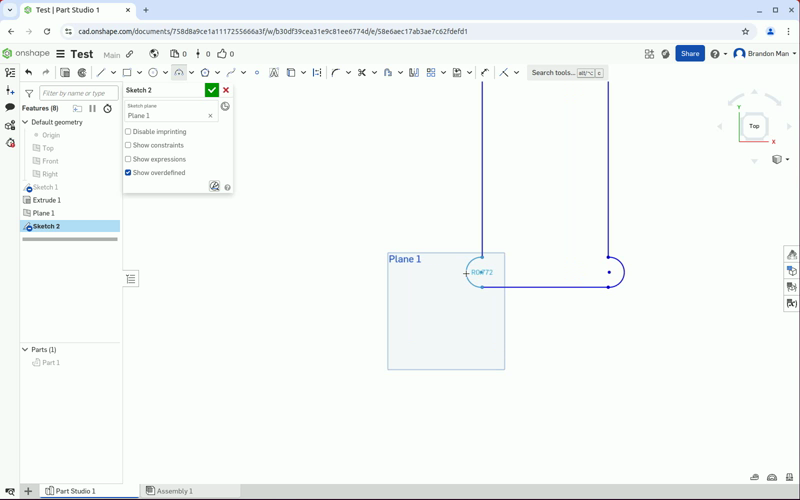
scroll(6)
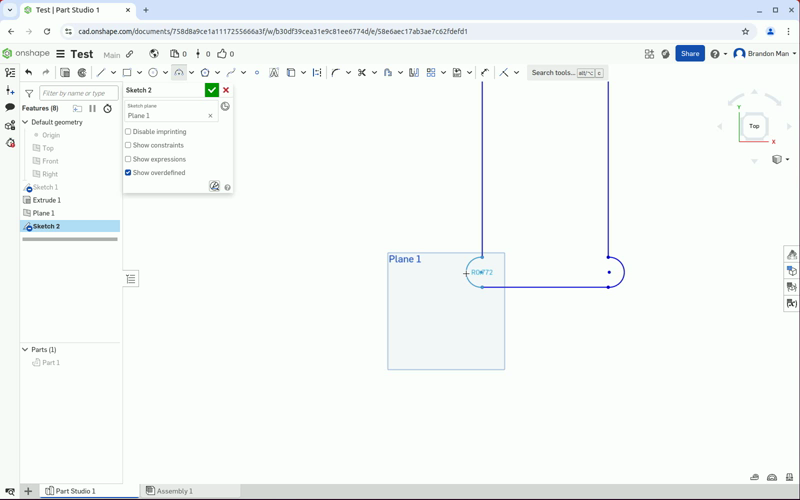
scroll(6)
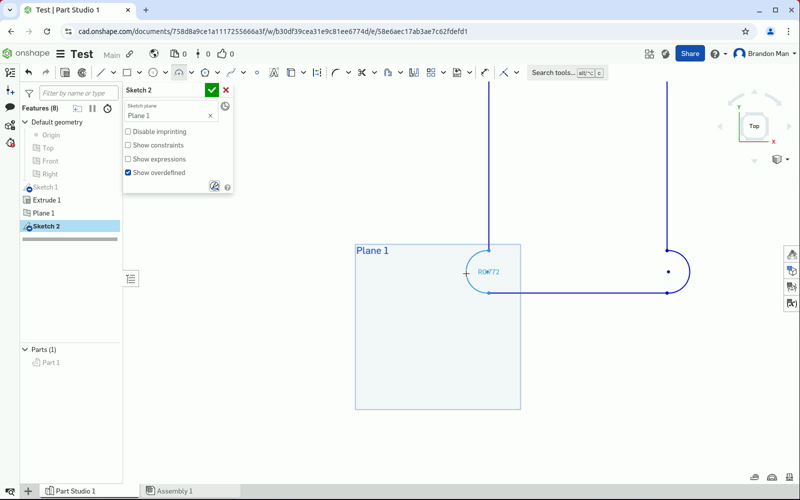
scroll(6)
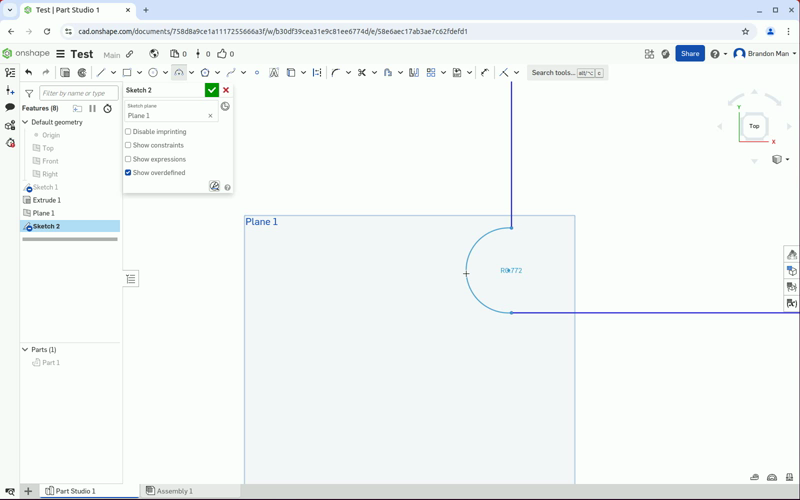
click(466, 273)
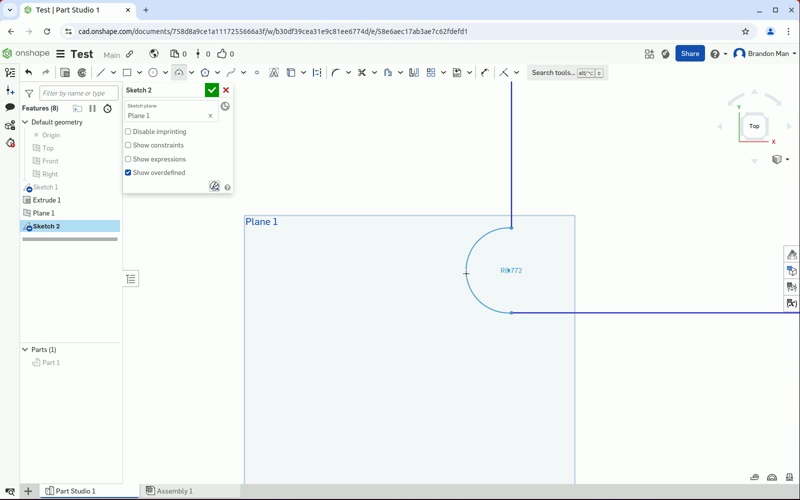
scroll(-6)
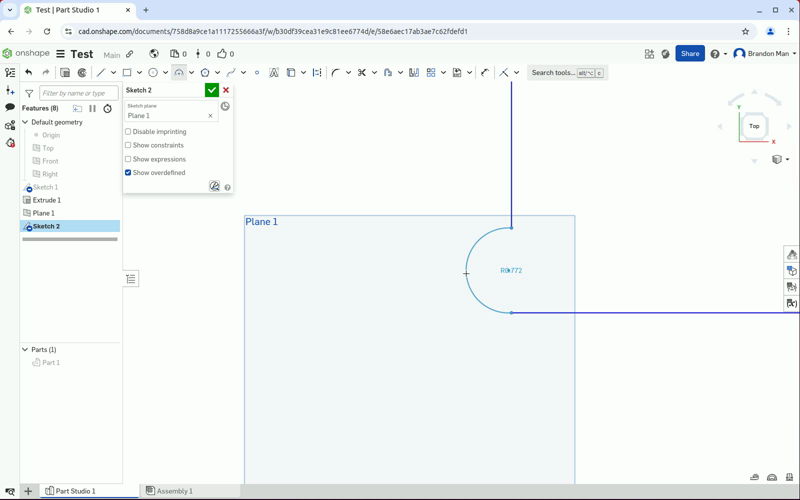
scroll(-6)
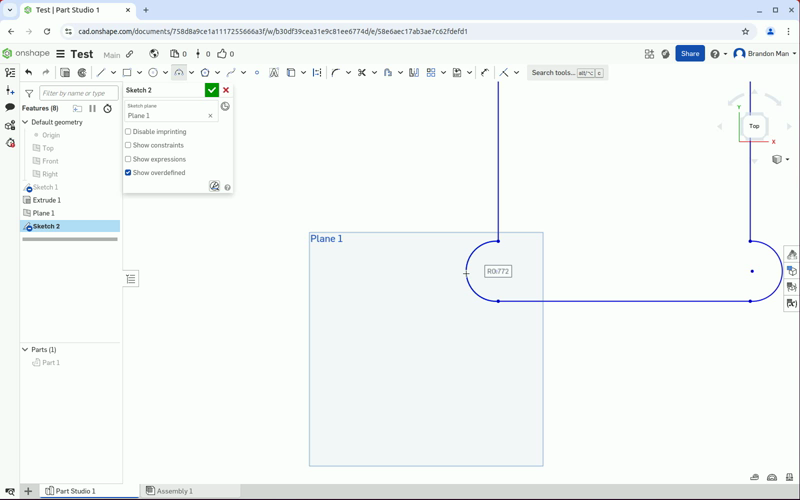
scroll(-6)
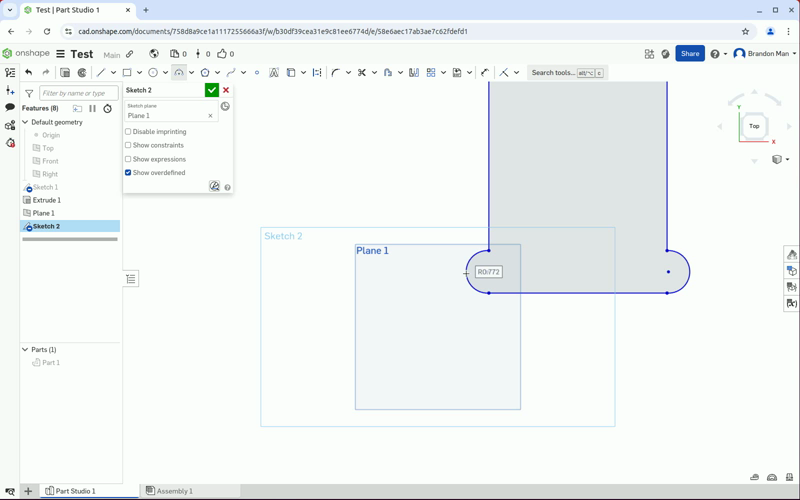
scroll(-6)
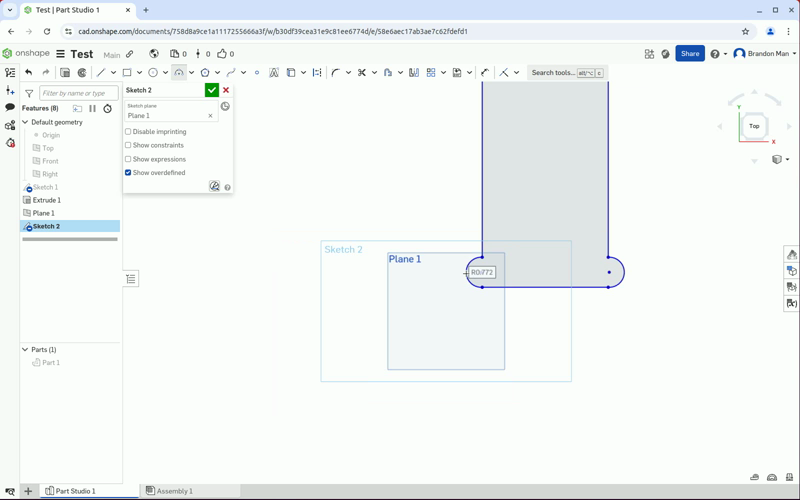
scroll(-6)
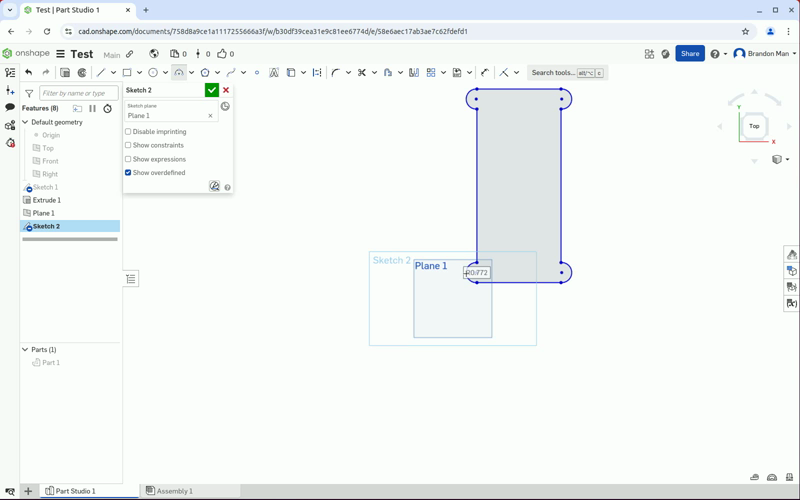
scroll(-6)
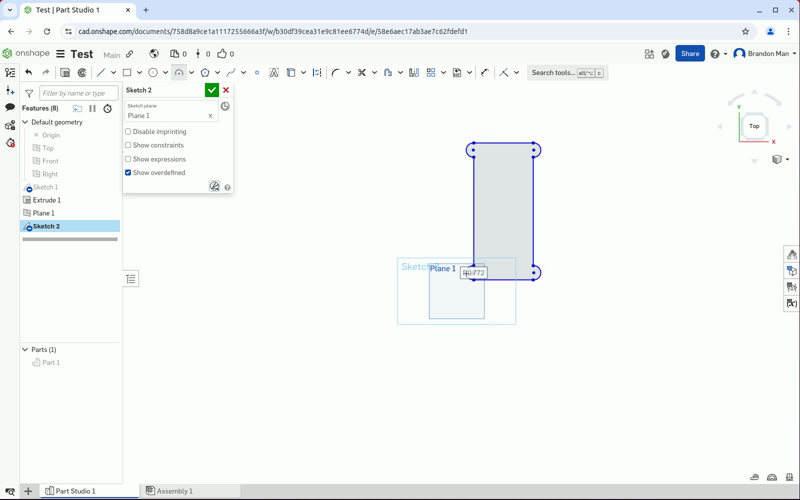
scroll(-6)
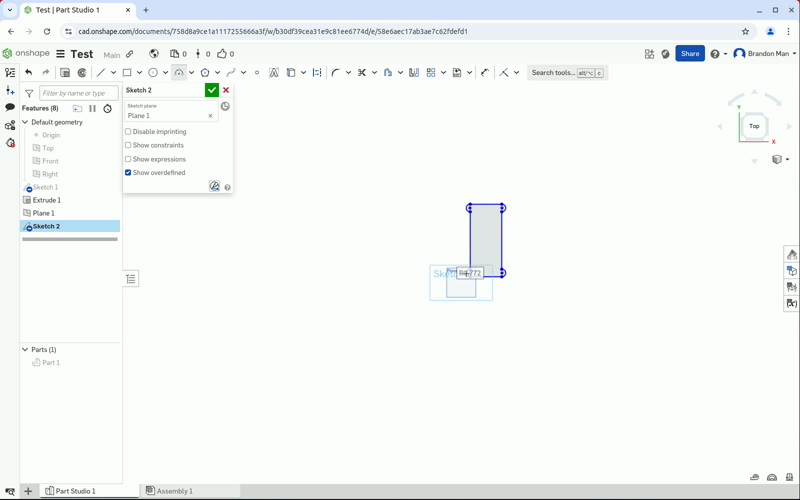
key_up(shift)
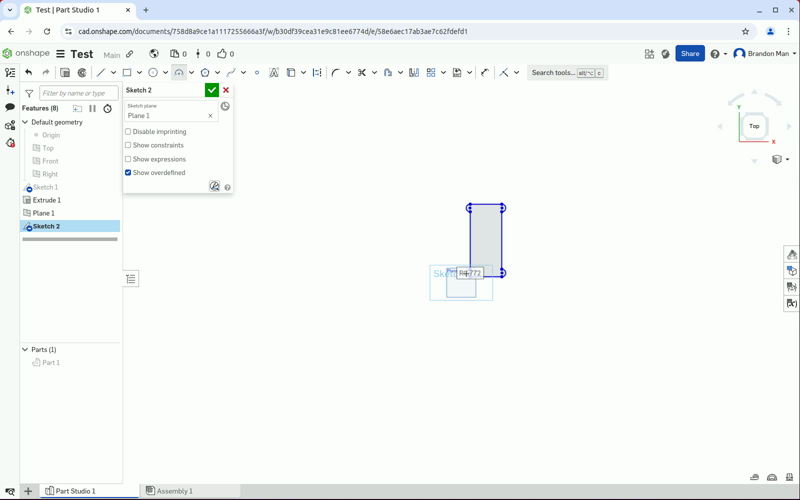
key(esc)
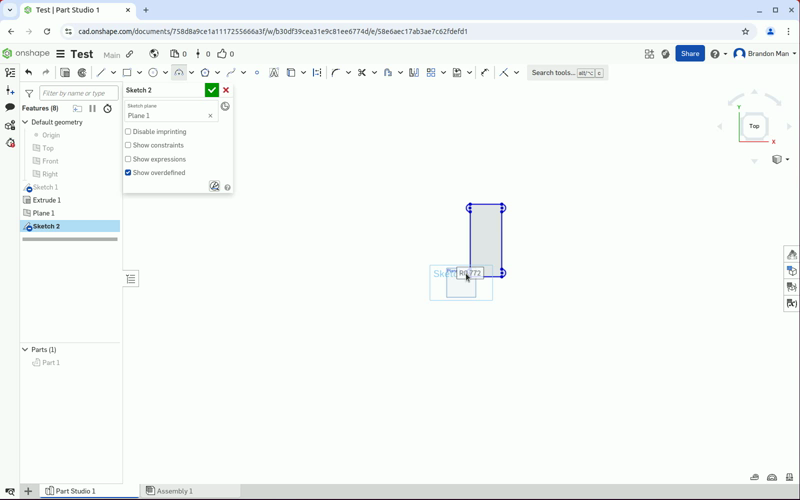
mouse_move(494, 222)
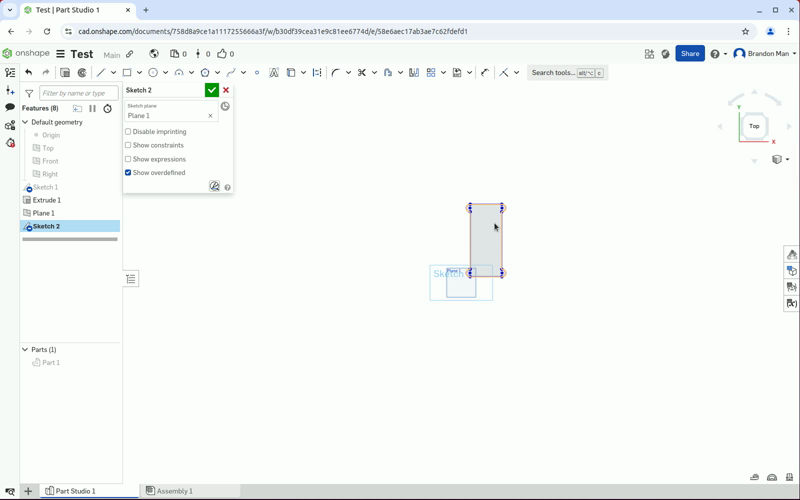
click(494, 222)
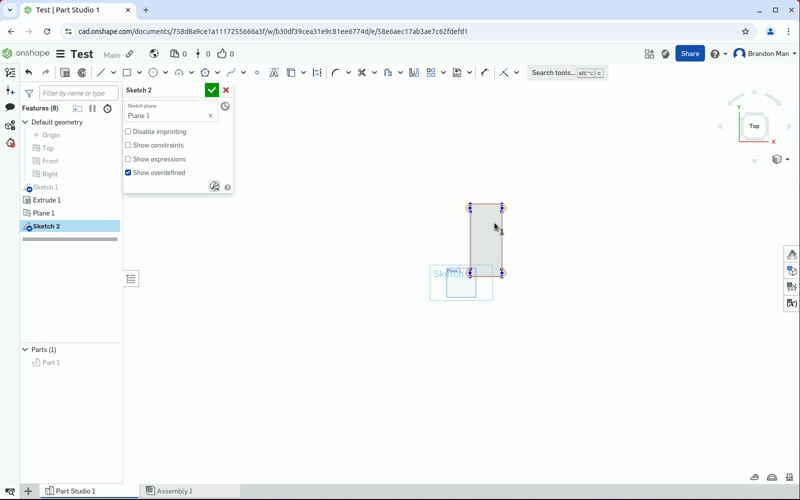
mouse_move(73, 352)
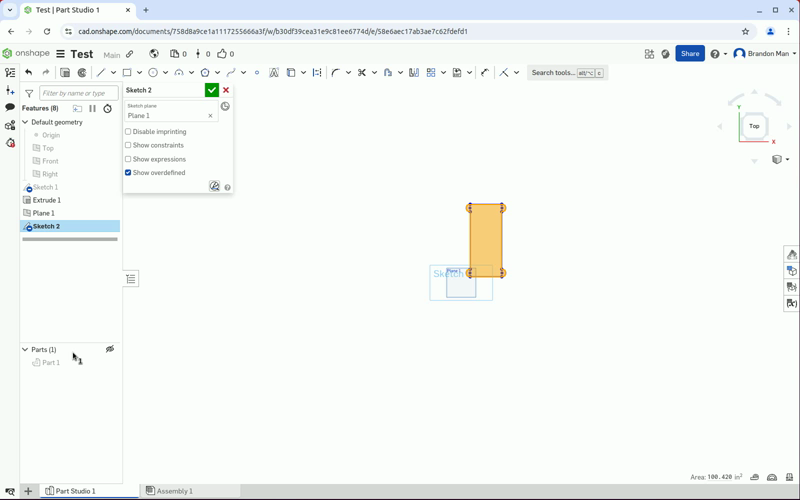
key(shift+y)
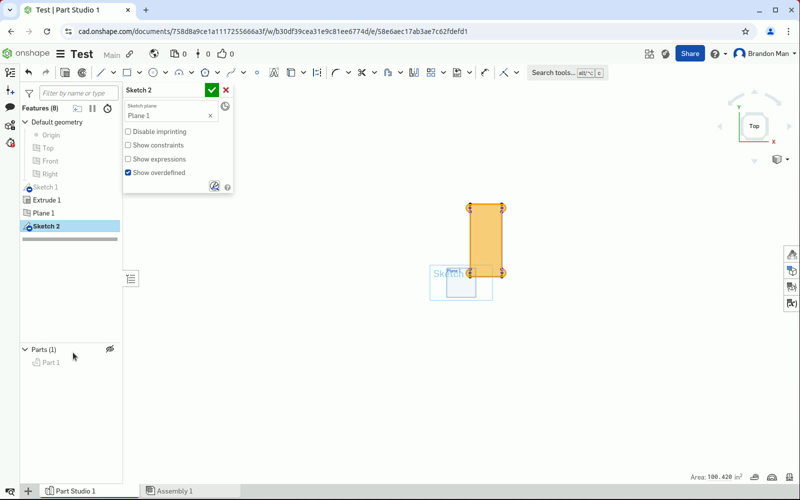
key(shift+e)
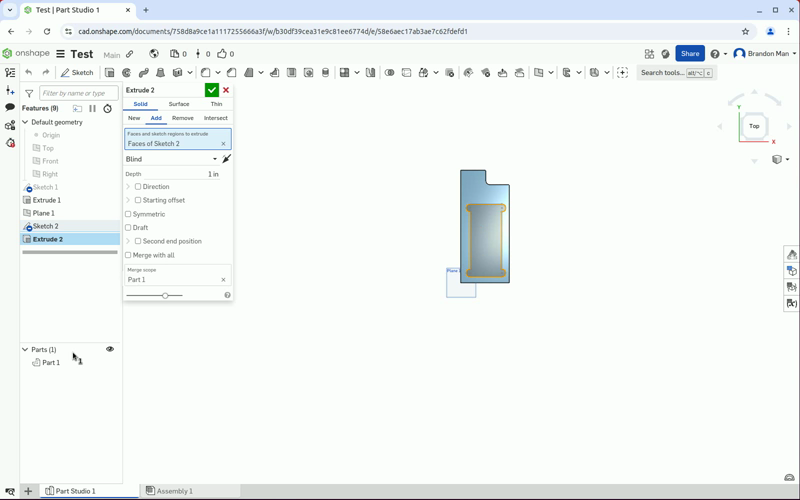
mouse_move(143, 106)
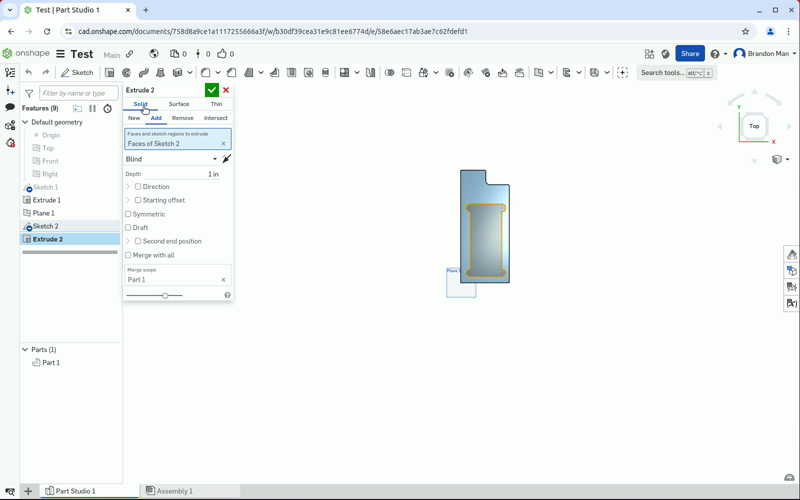
click(143, 106)
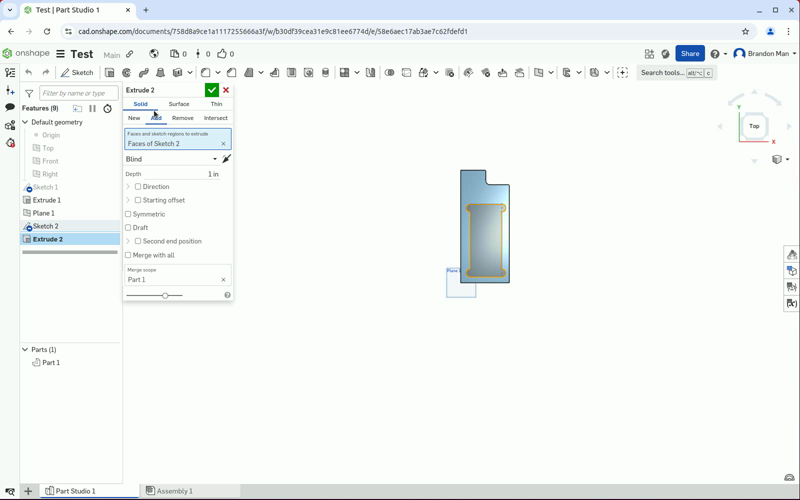
mouse_move(186, 120)
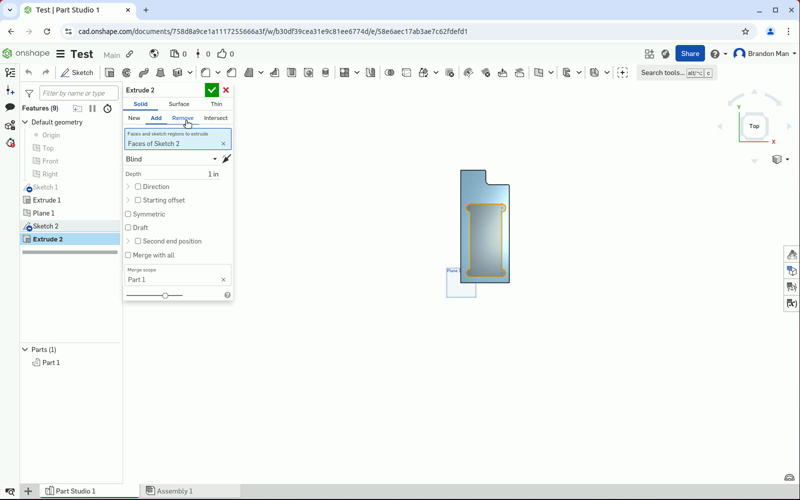
click(186, 120)
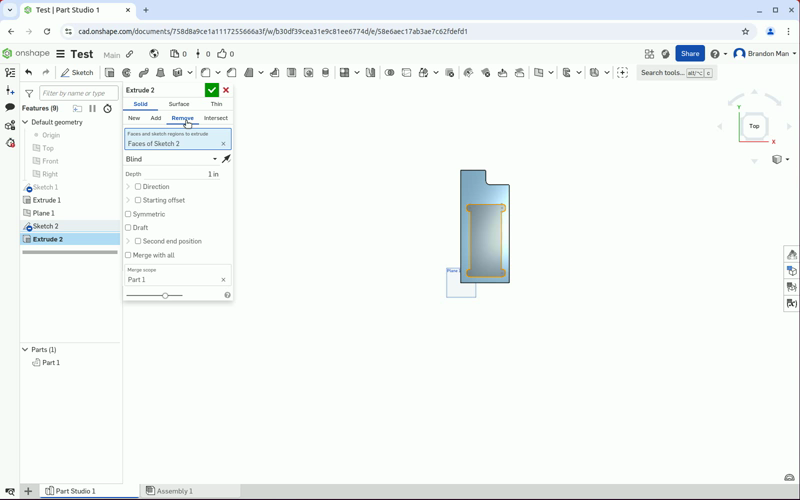
key(tab, 4)
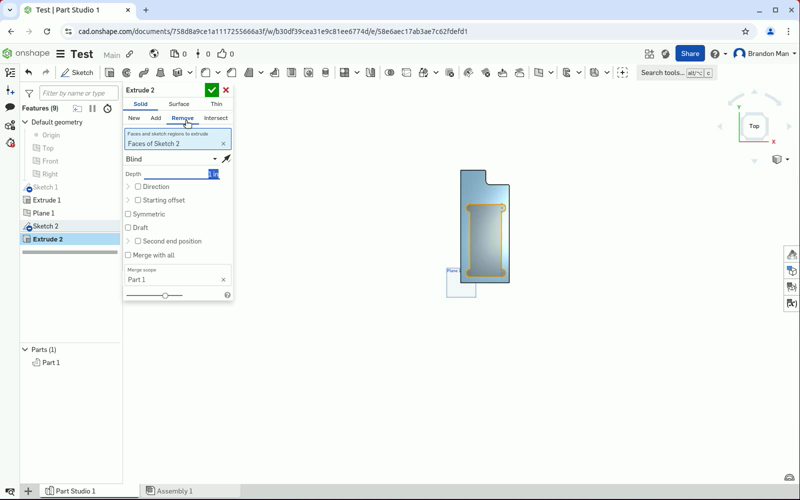
text(0.963)
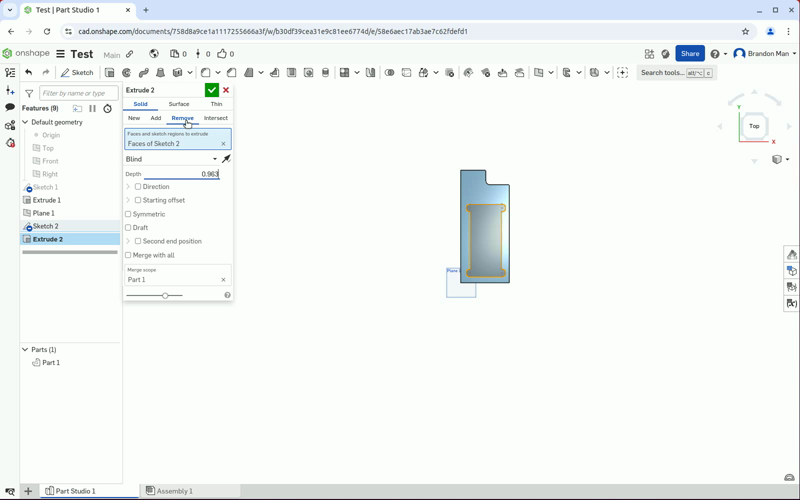
key(tab, 6)
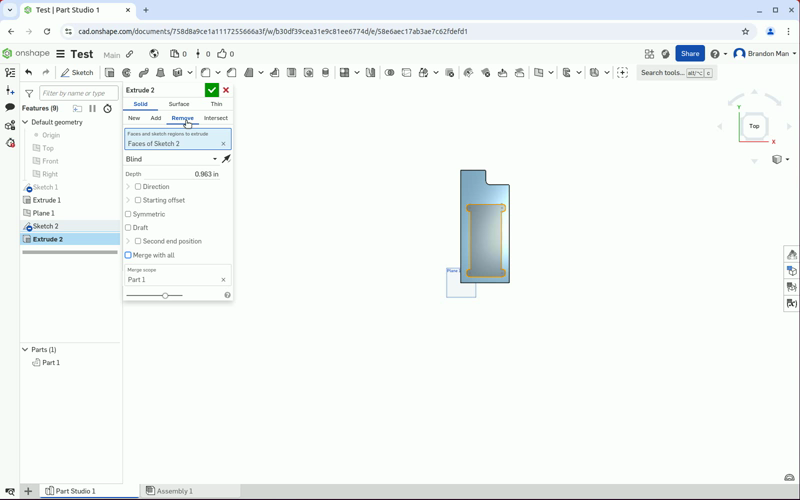
key(space)
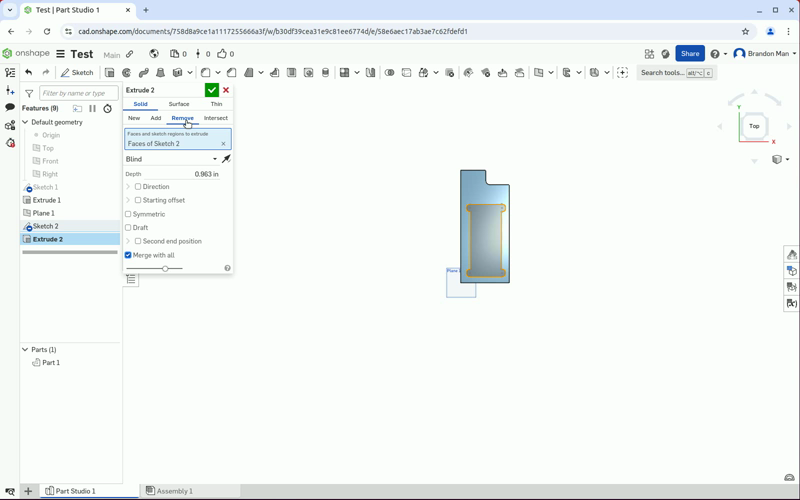
key(enter)
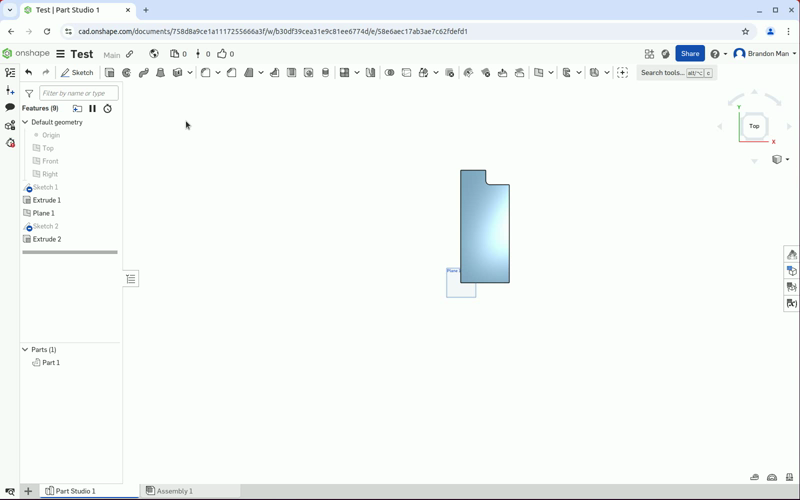
key(shift+h)
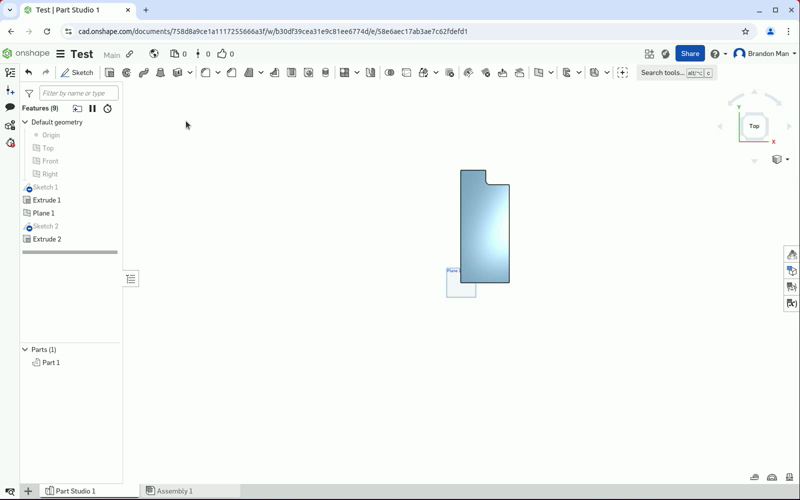
key(shift+h)
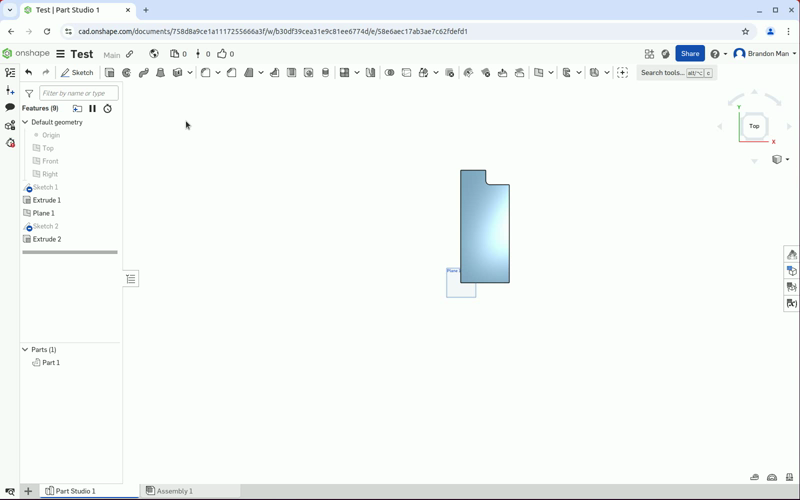
mouse_move(73, 189)
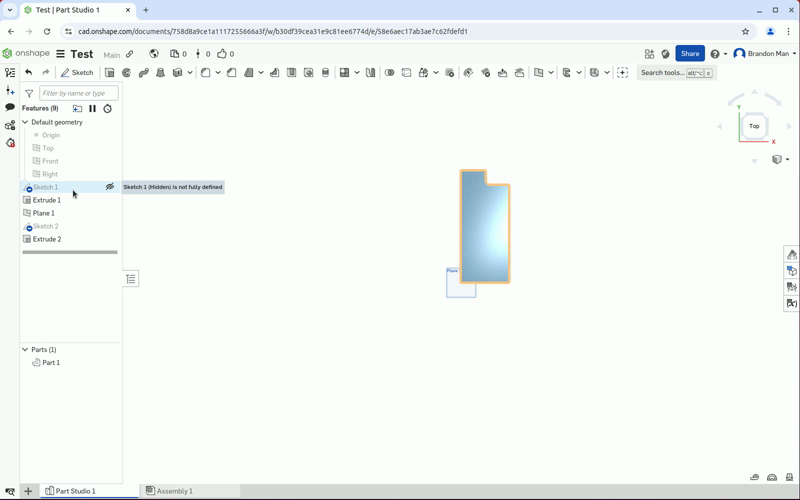
click(73, 189)
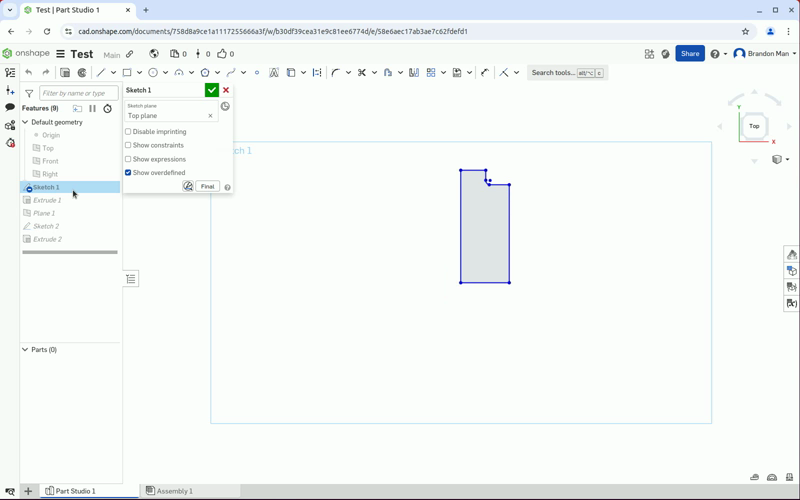
mouse_move(229, 92)
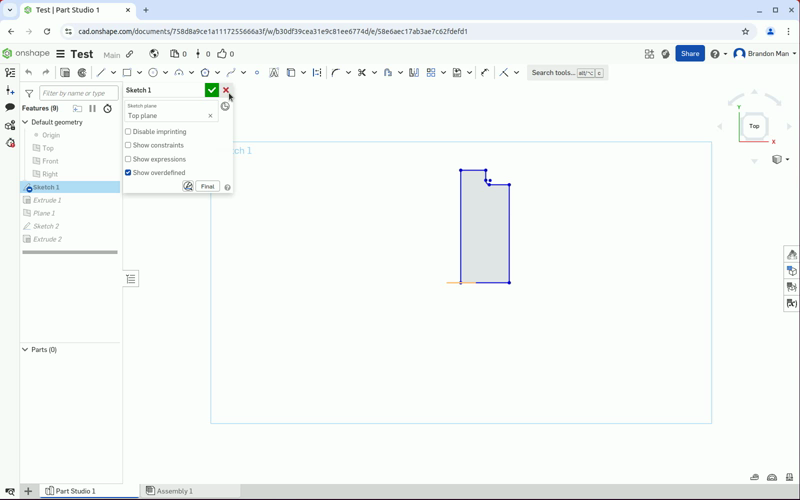
click(229, 92)
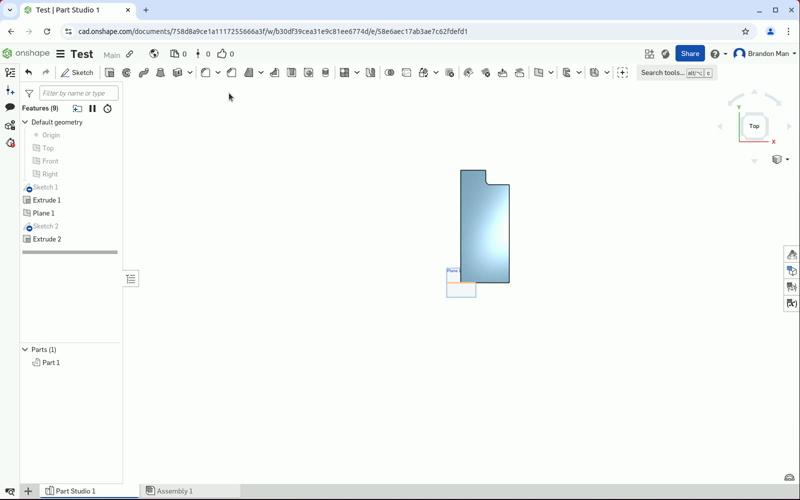
mouse_move(541, 75)
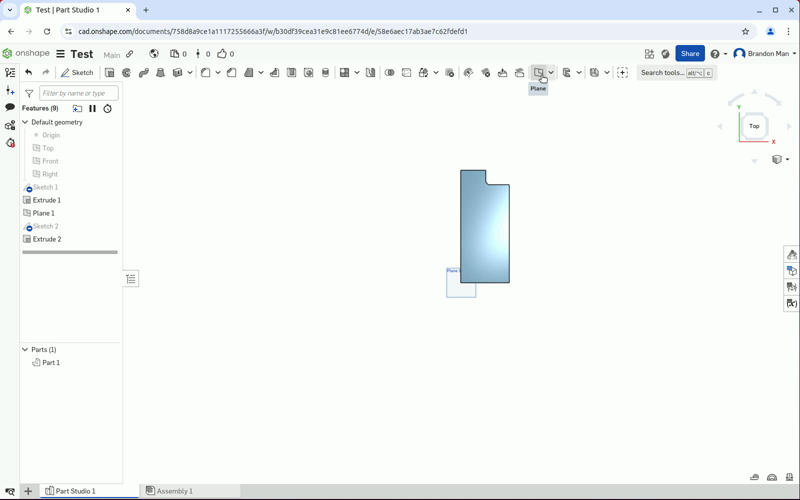
click(541, 75)
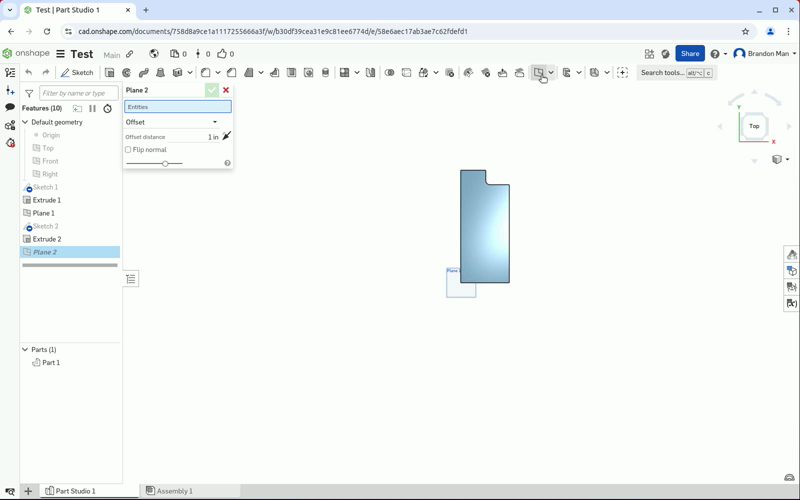
mouse_move(73, 150)
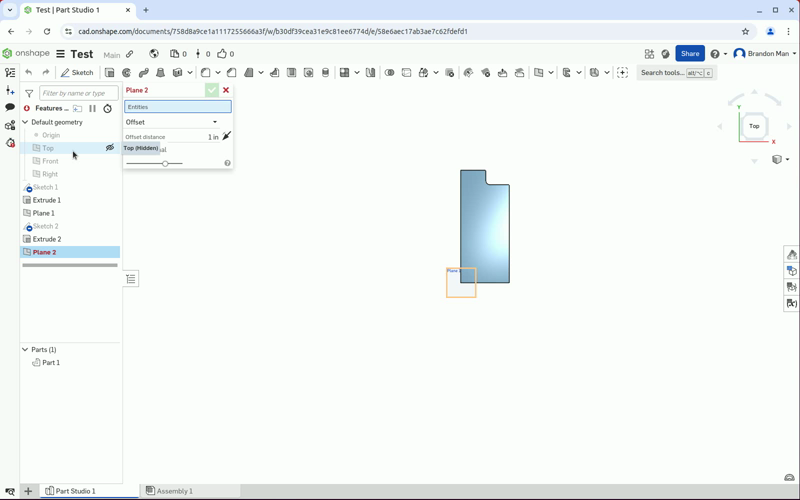
click(73, 150)
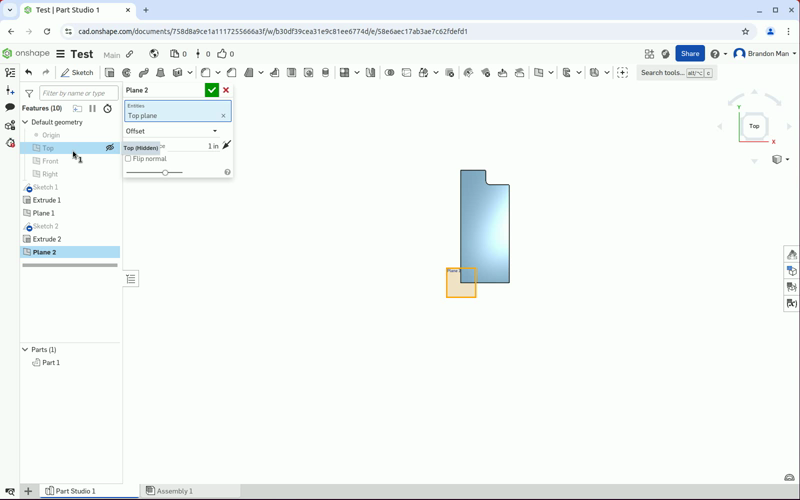
key(tab, 2)
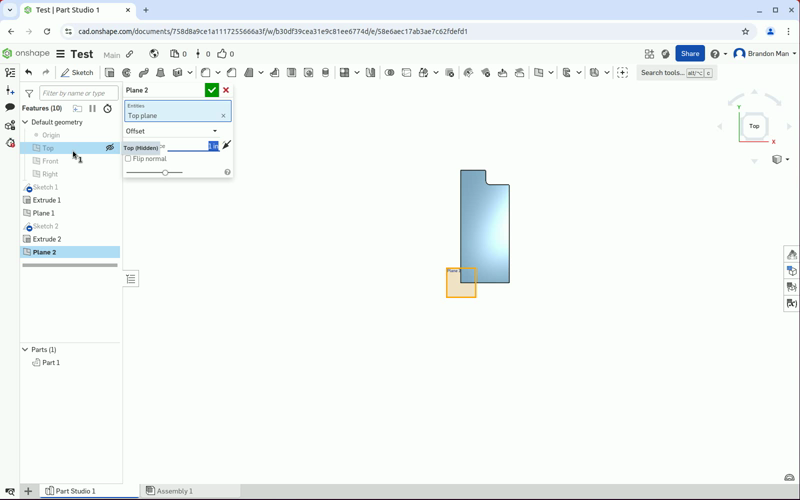
text(3.851)
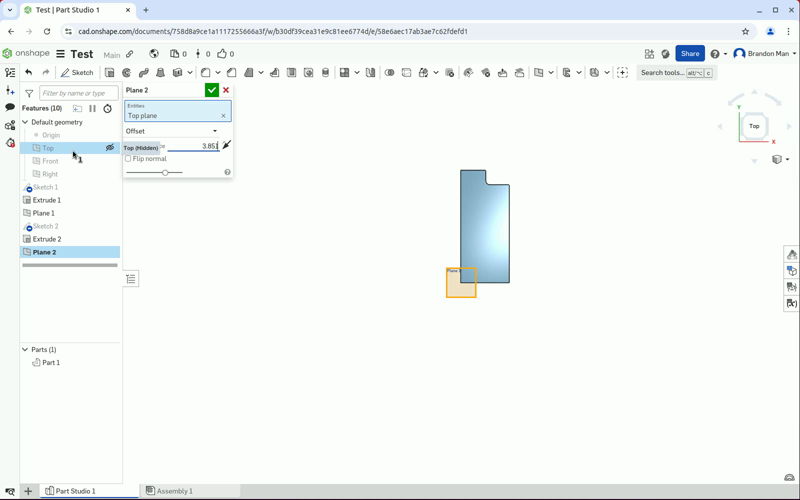
key(enter, 2)
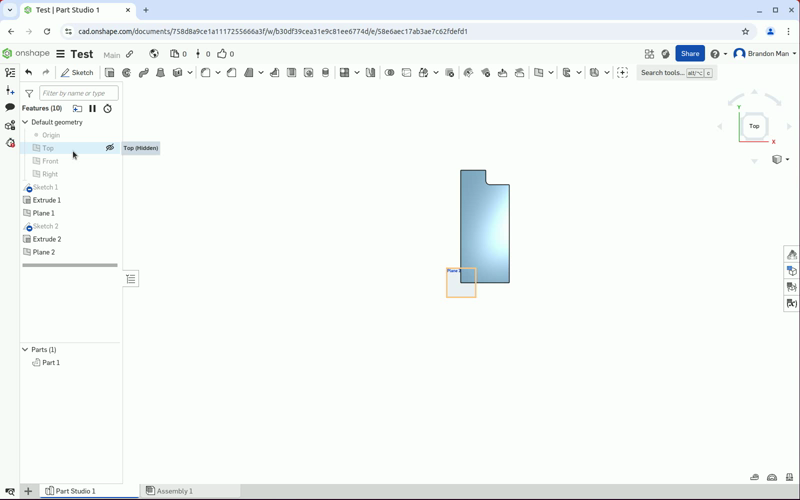
key(shift+s)
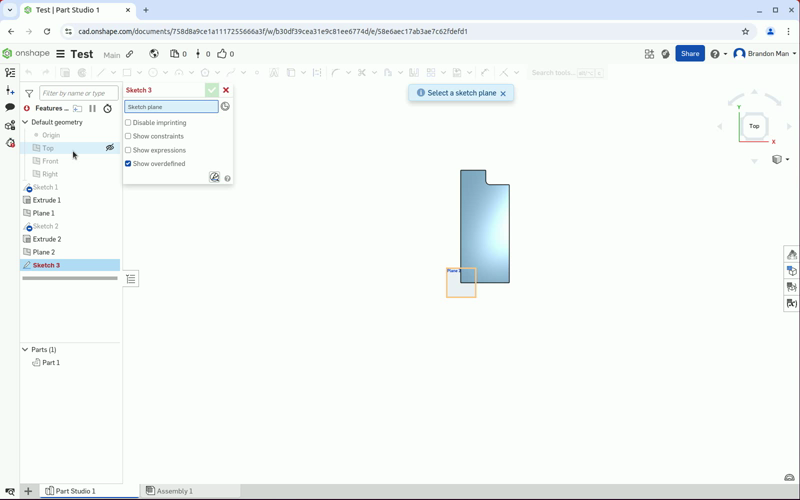
mouse_move(73, 254)
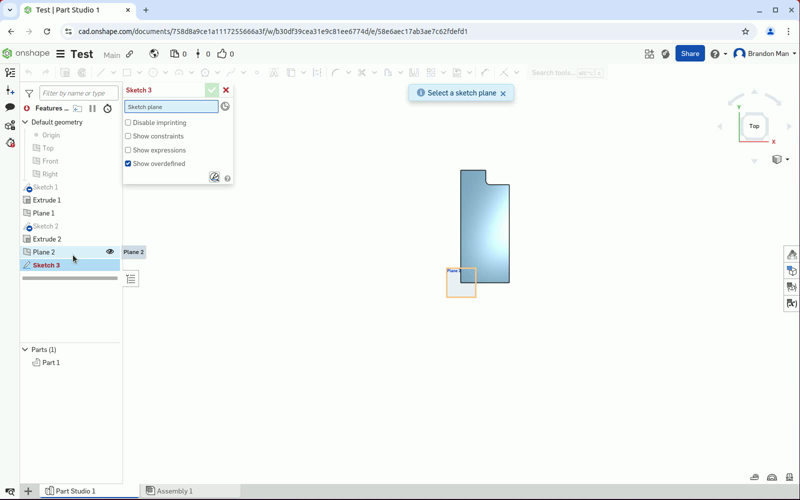
click(73, 254)
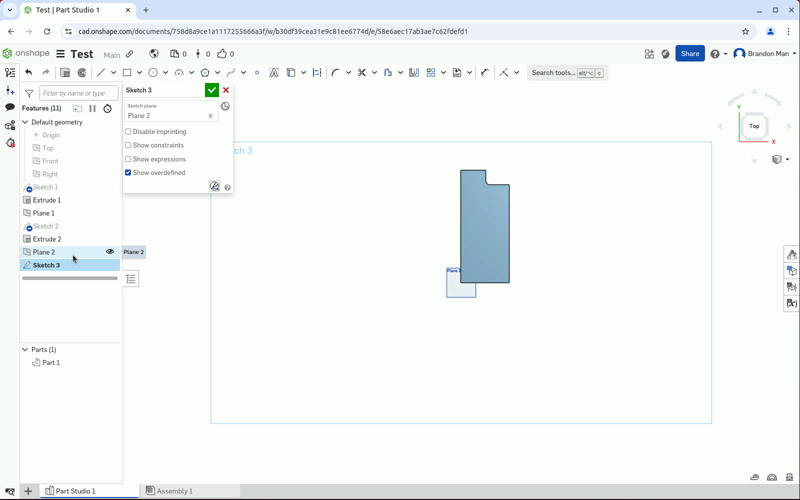
mouse_move(73, 352)
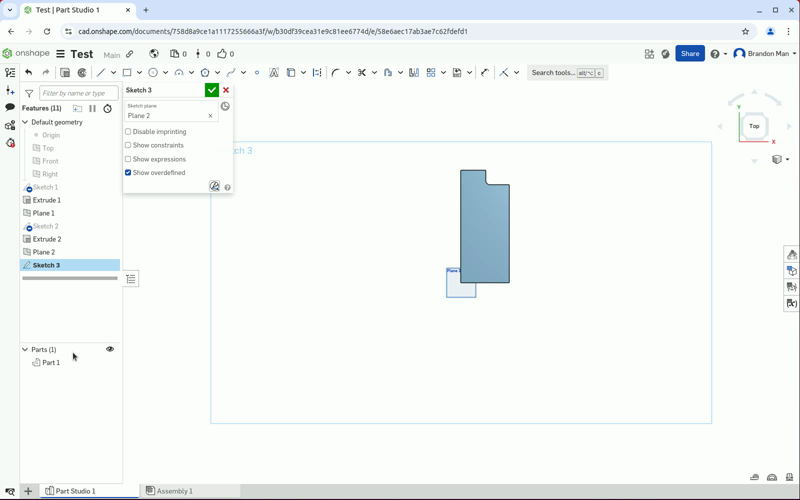
key(y)
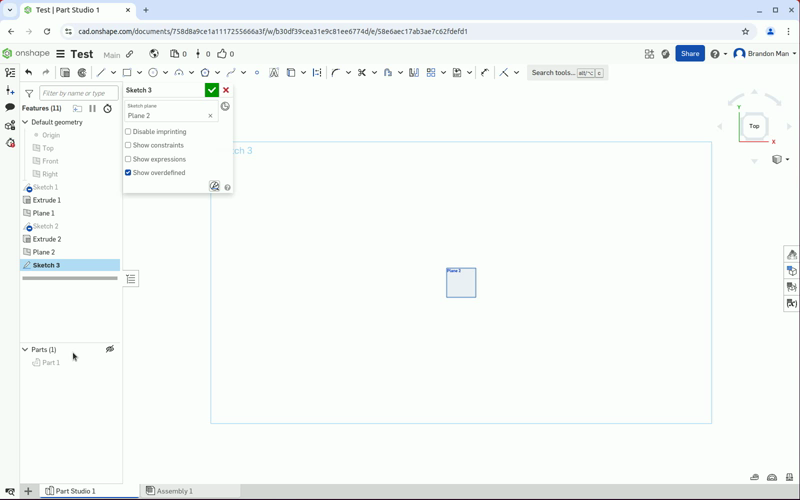
key(l)
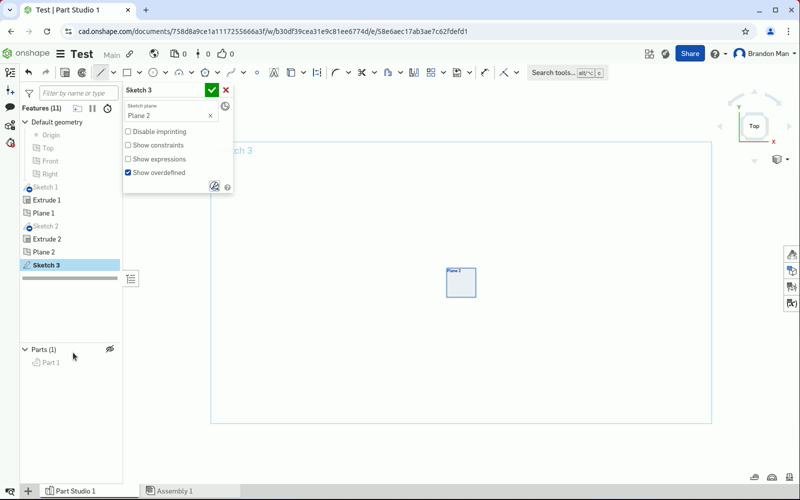
key_down(shift)
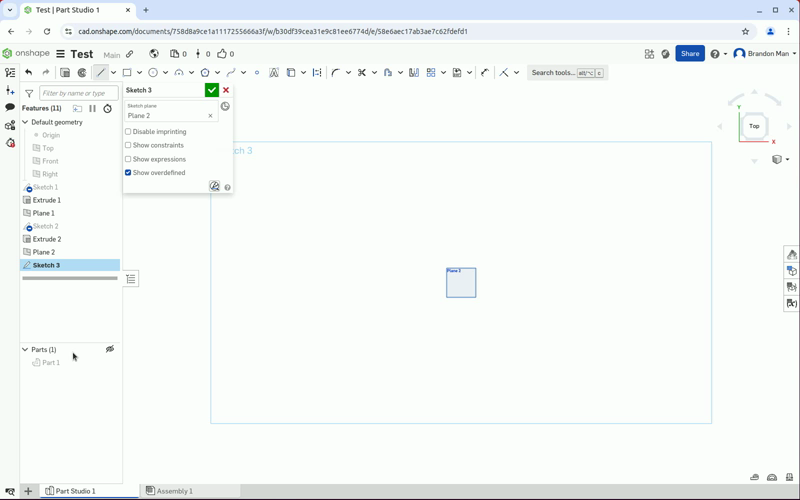
mouse_move(470, 276)
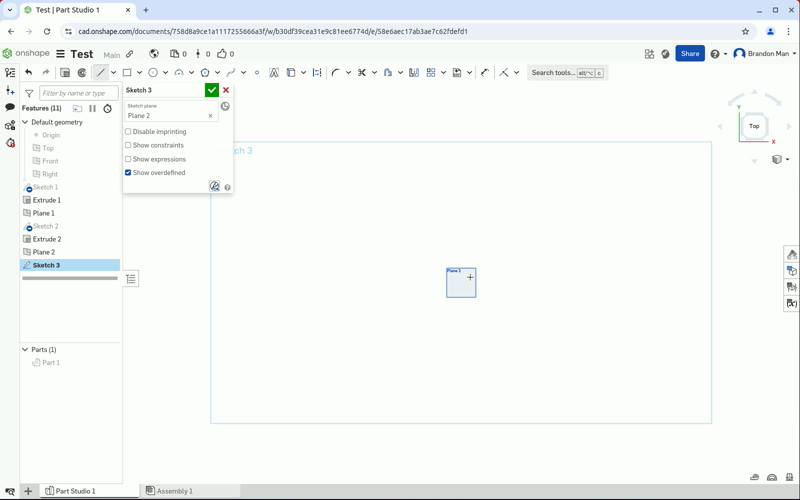
click(470, 276)
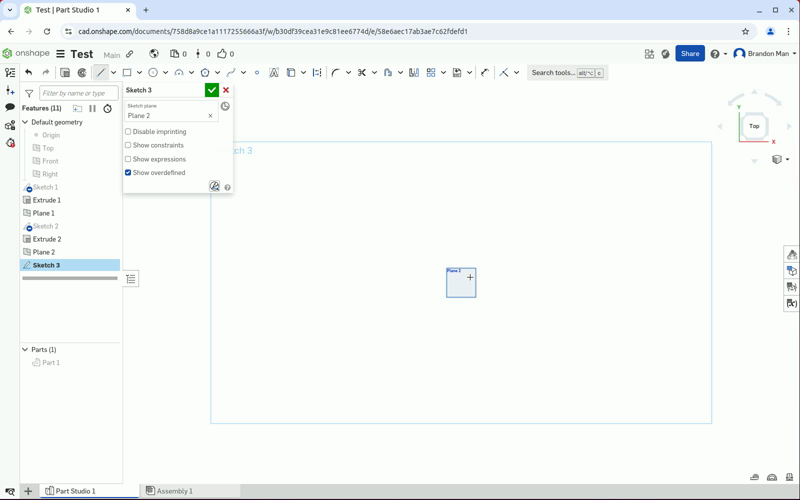
key_up(shift)
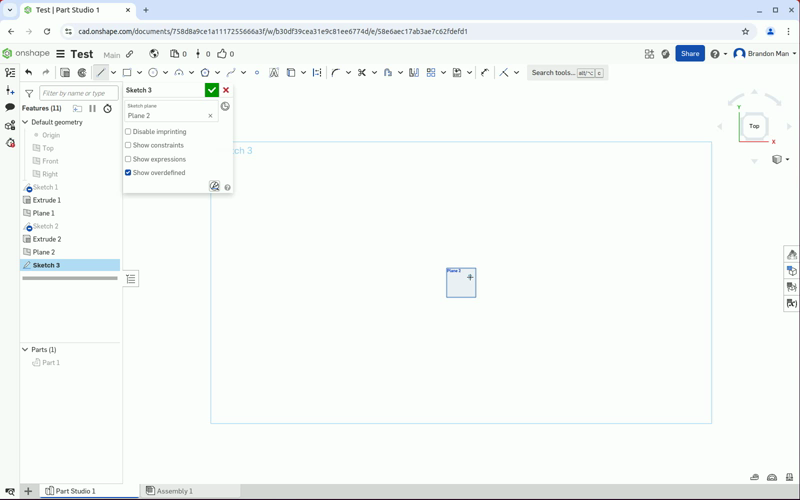
key_down(shift)
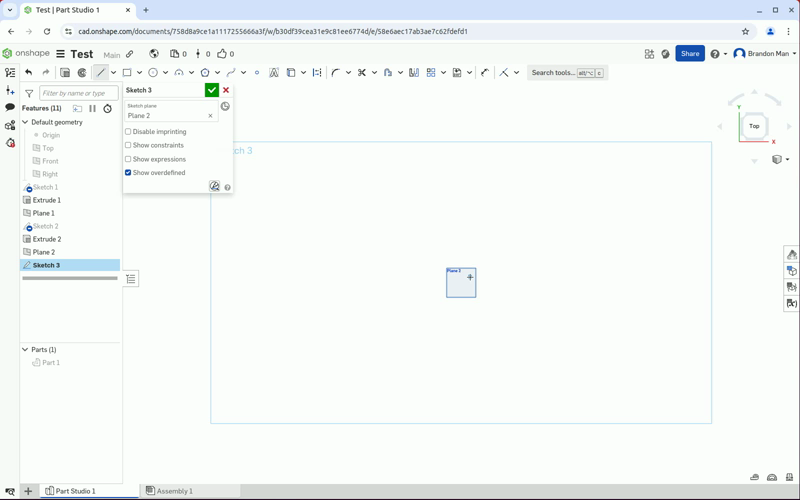
mouse_move(500, 276)
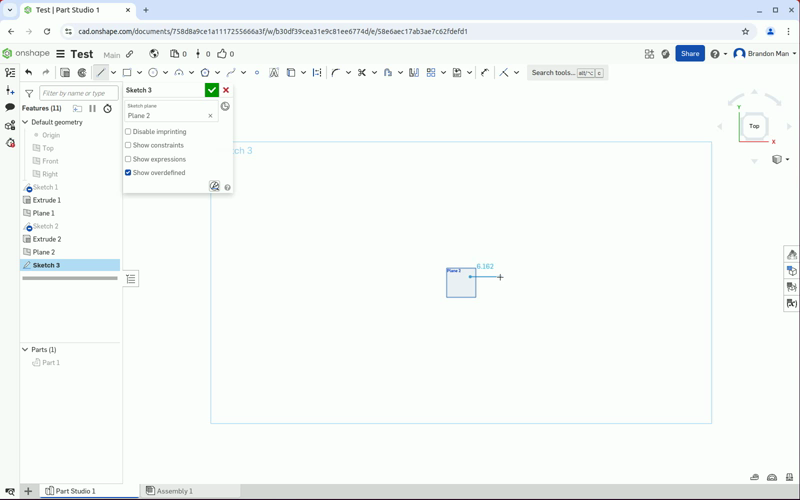
mouse_move(501, 276)
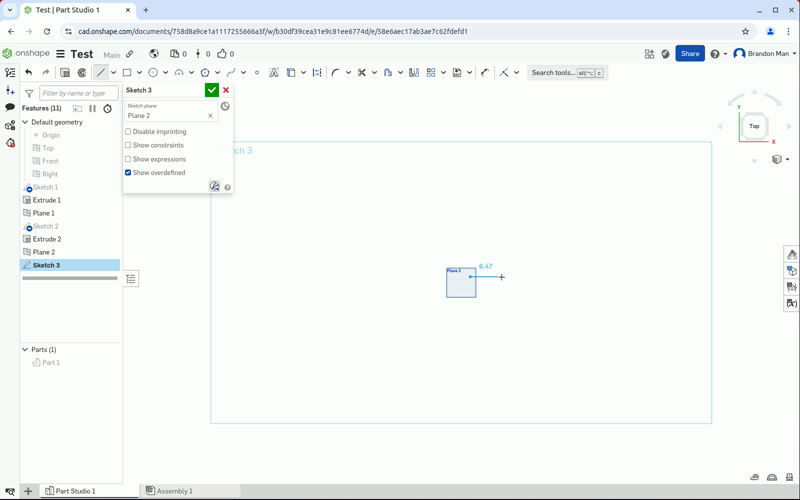
click(501, 276)
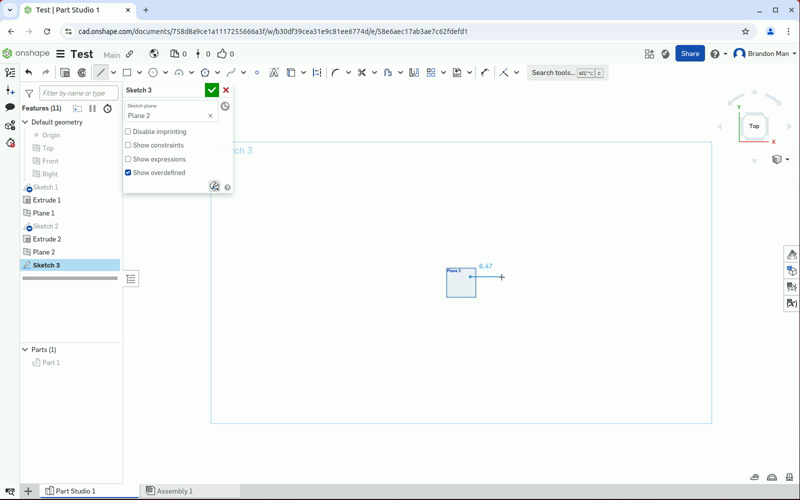
key_up(shift)
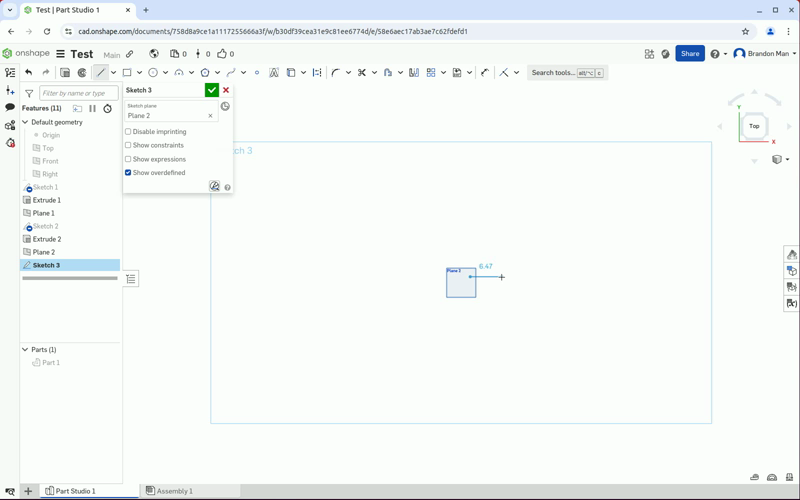
key(esc)
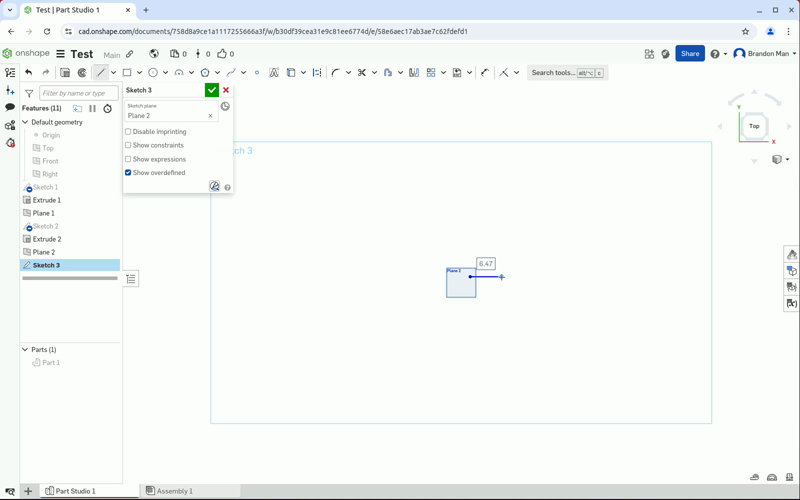
key(a)
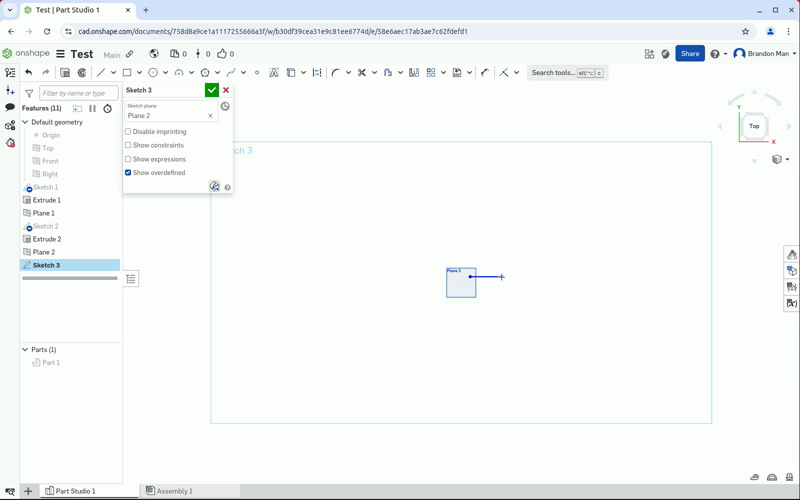
mouse_move(501, 276)
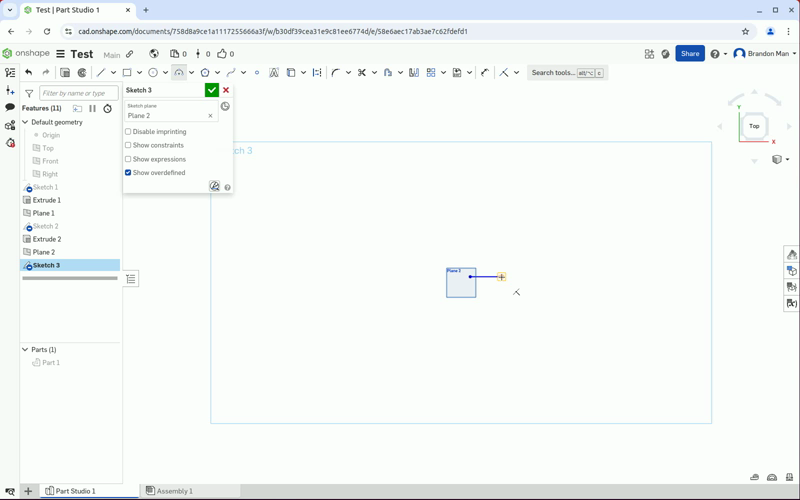
click(501, 276)
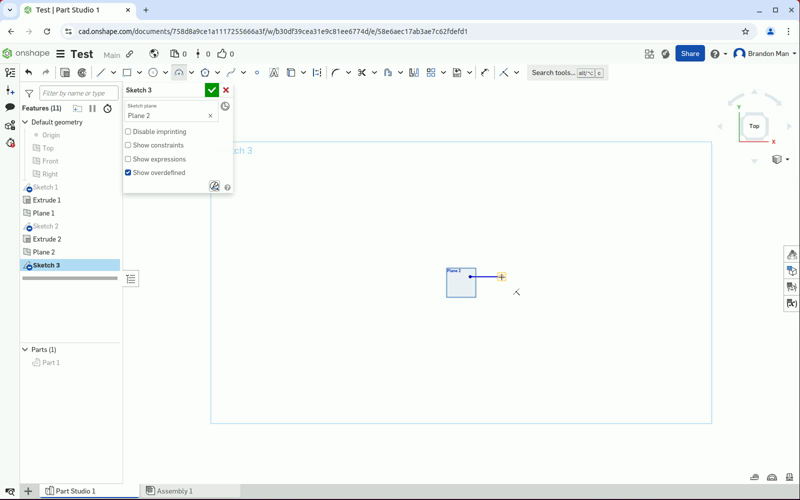
key_down(shift)
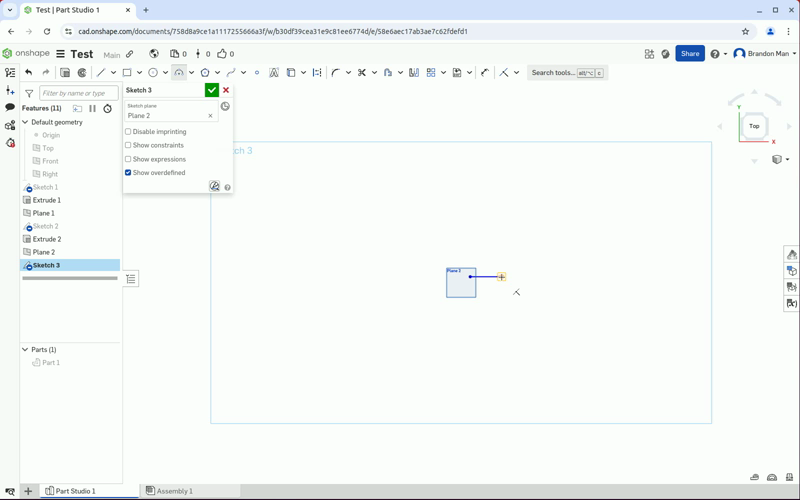
mouse_move(501, 269)
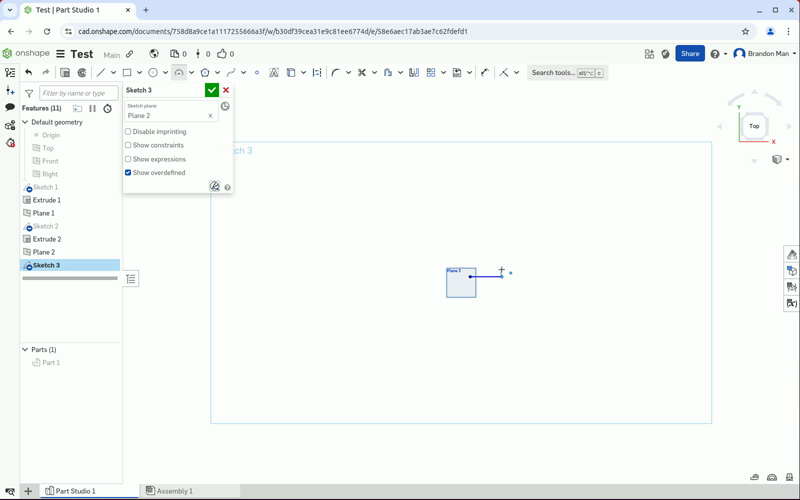
scroll(6)
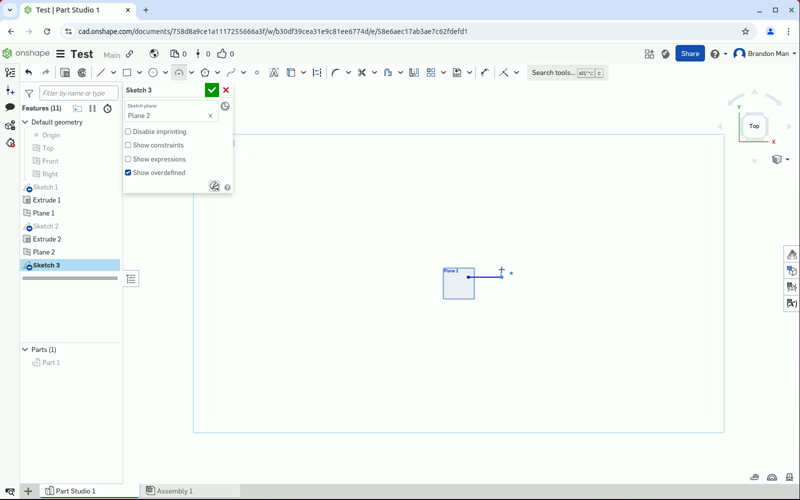
scroll(6)
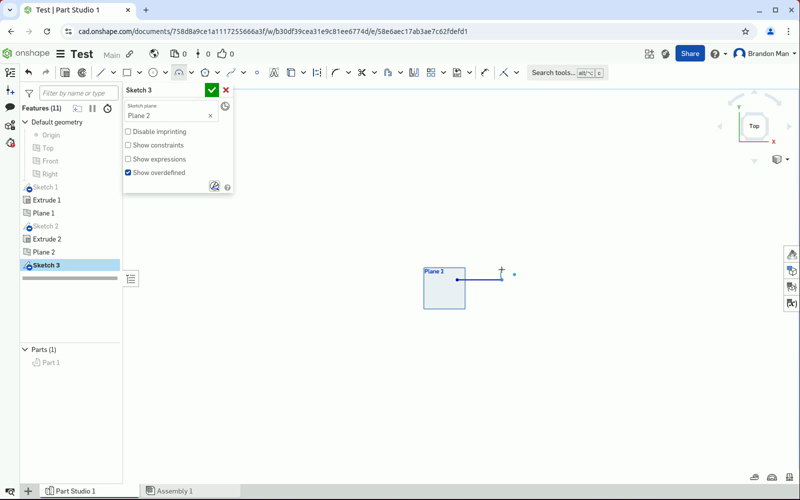
scroll(6)
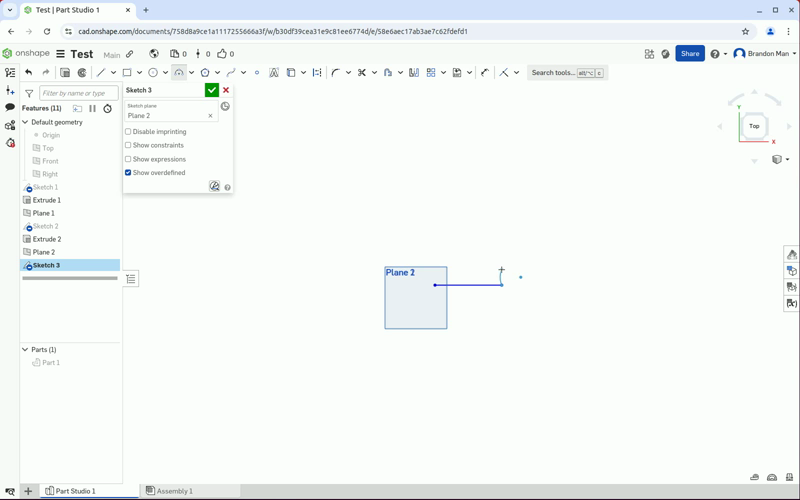
scroll(6)
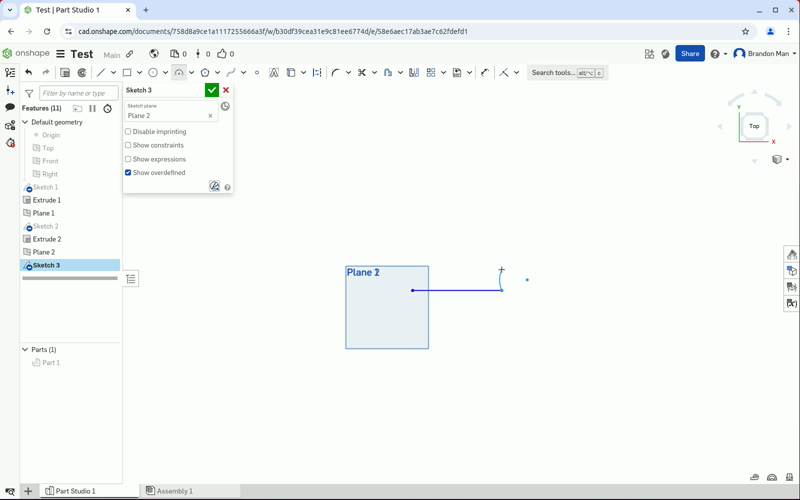
scroll(6)
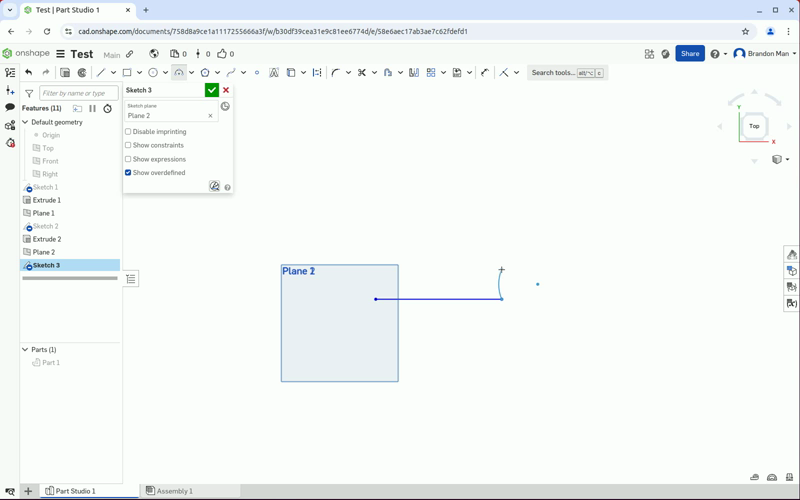
scroll(6)
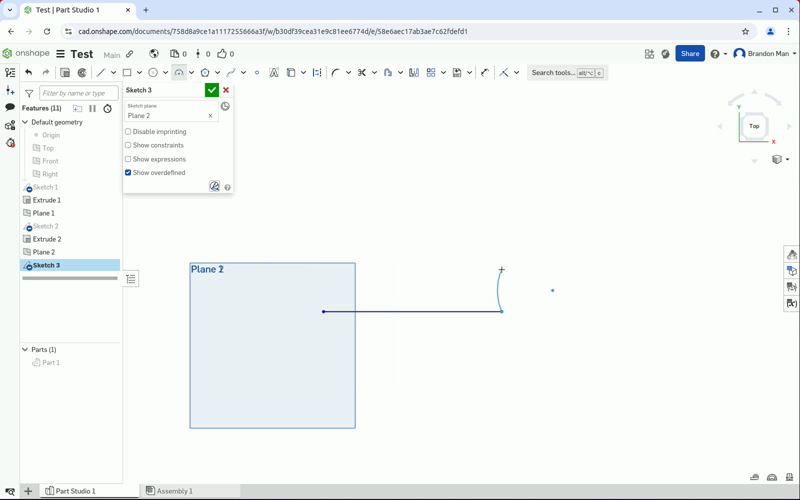
scroll(6)
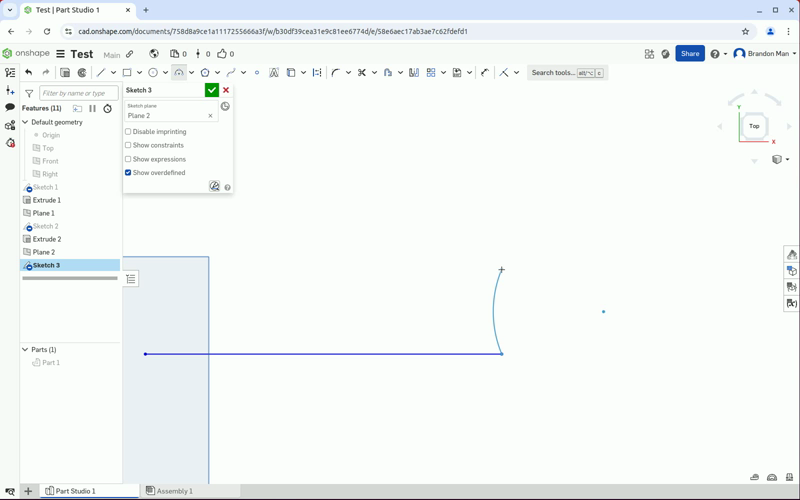
click(501, 269)
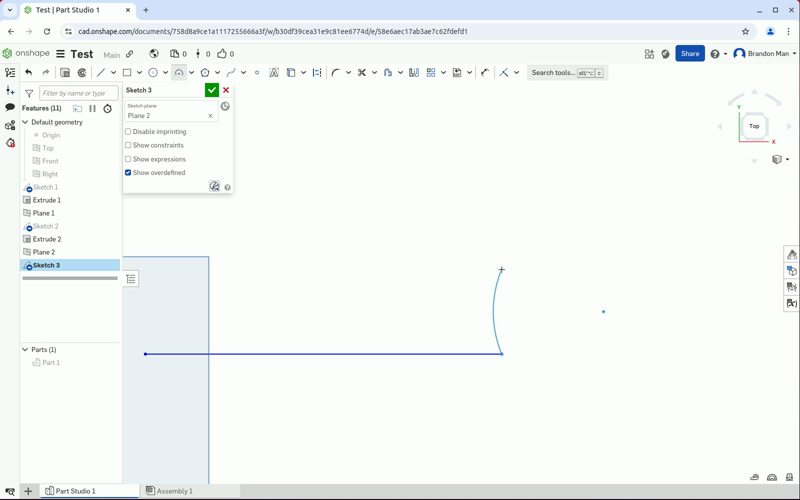
scroll(-6)
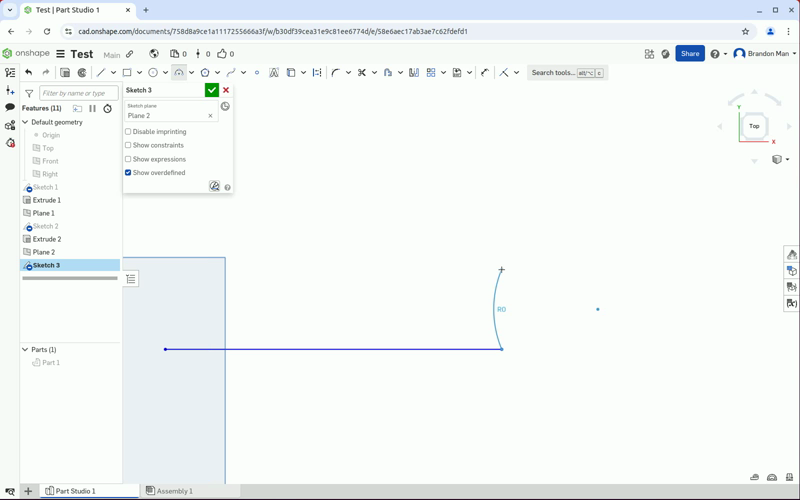
scroll(-6)
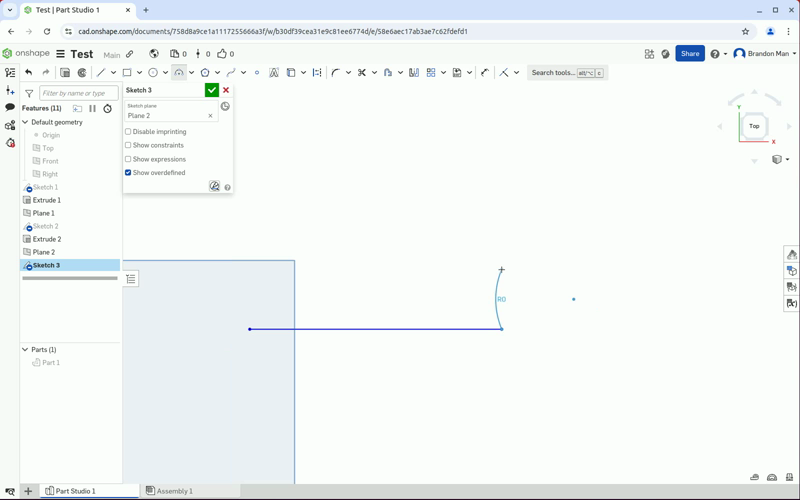
scroll(-6)
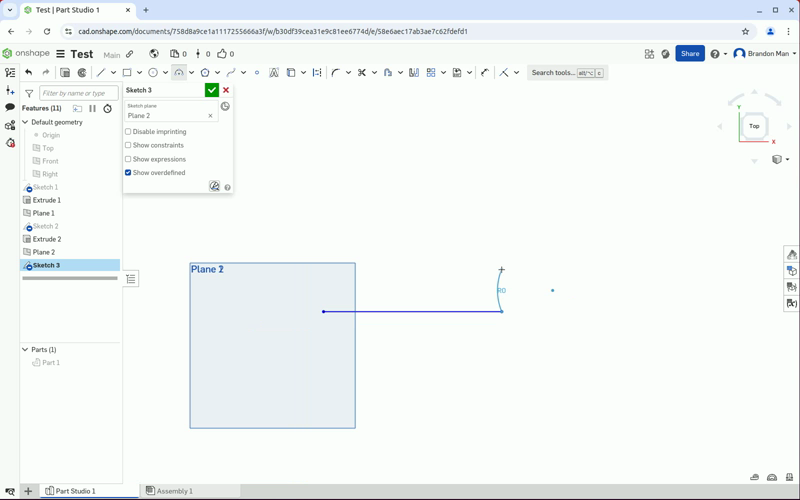
scroll(-6)
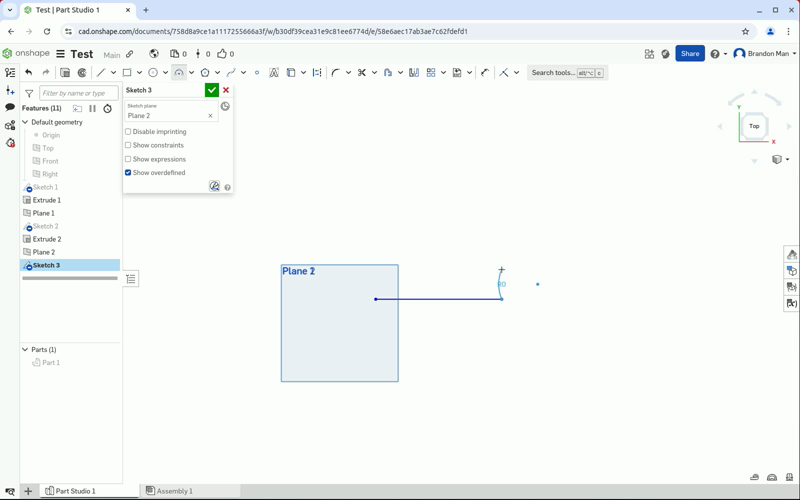
scroll(-6)
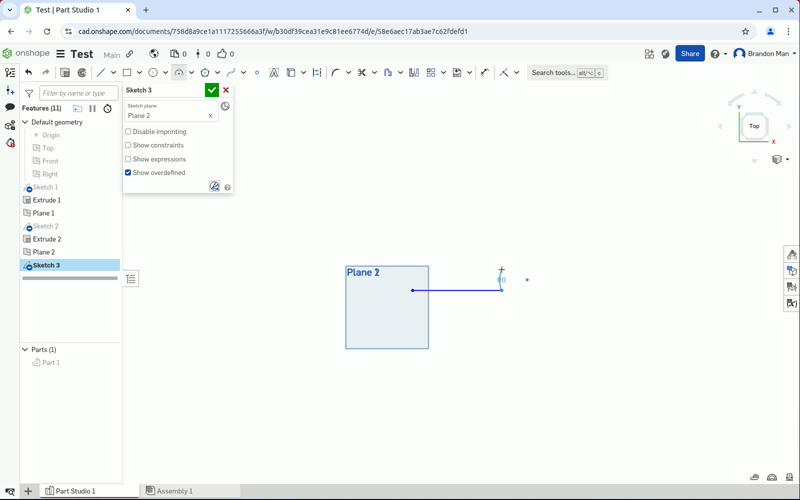
scroll(-6)
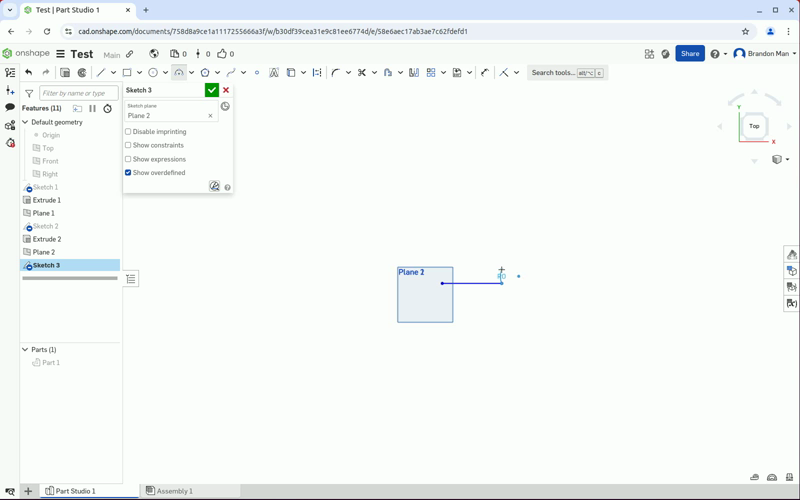
scroll(-6)
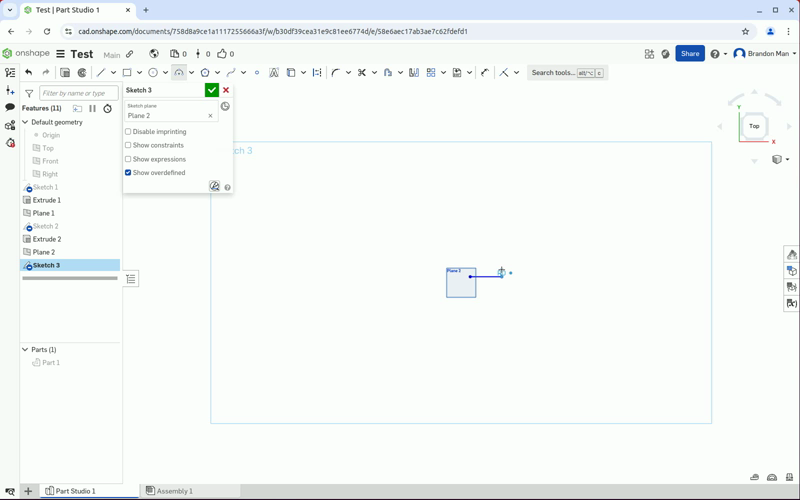
mouse_move(505, 273)
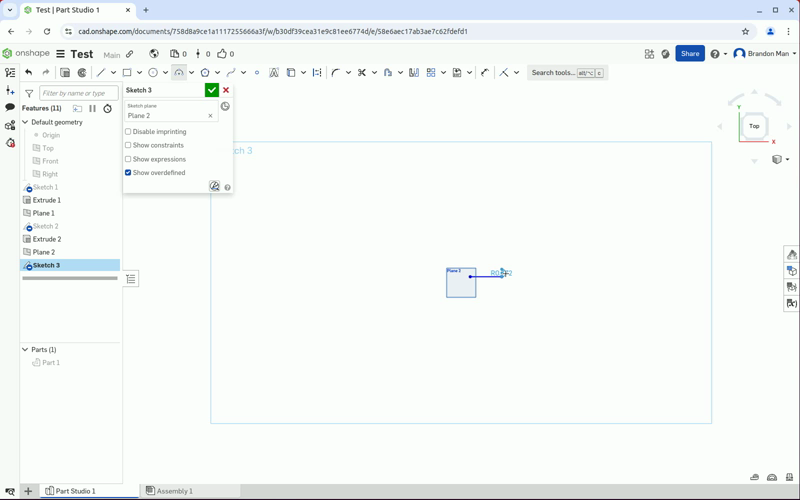
scroll(6)
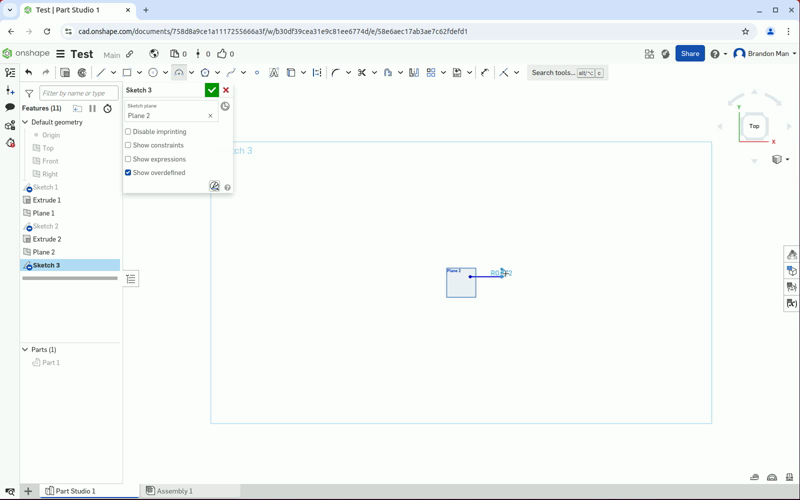
scroll(6)
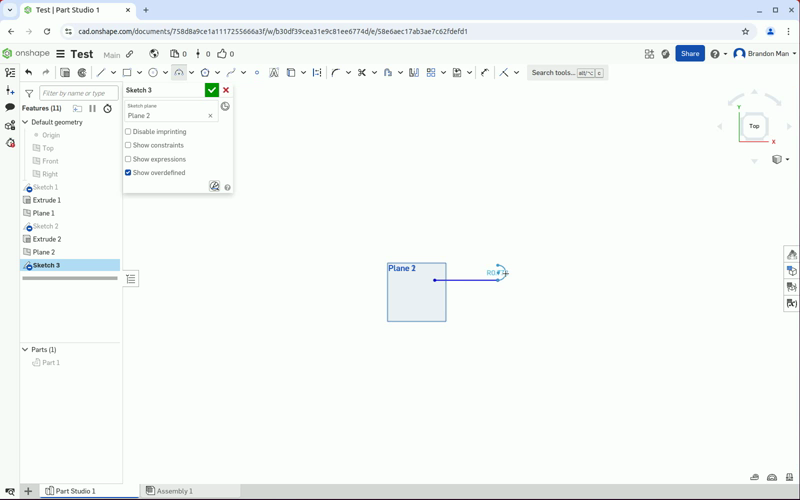
scroll(6)
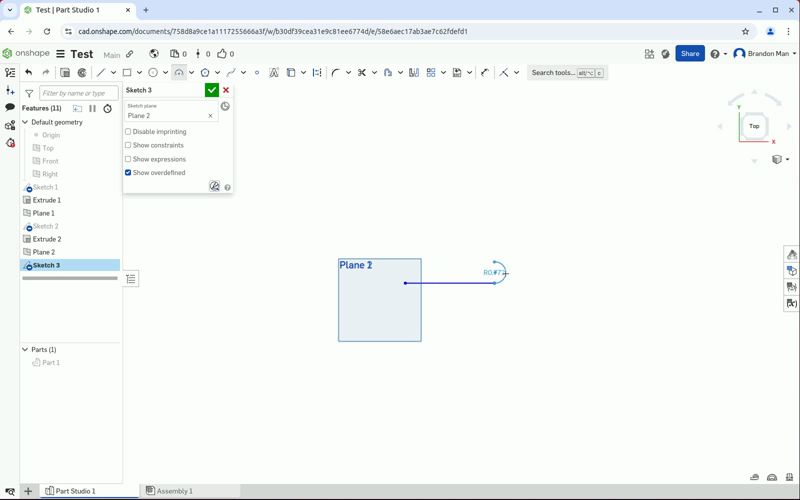
scroll(6)
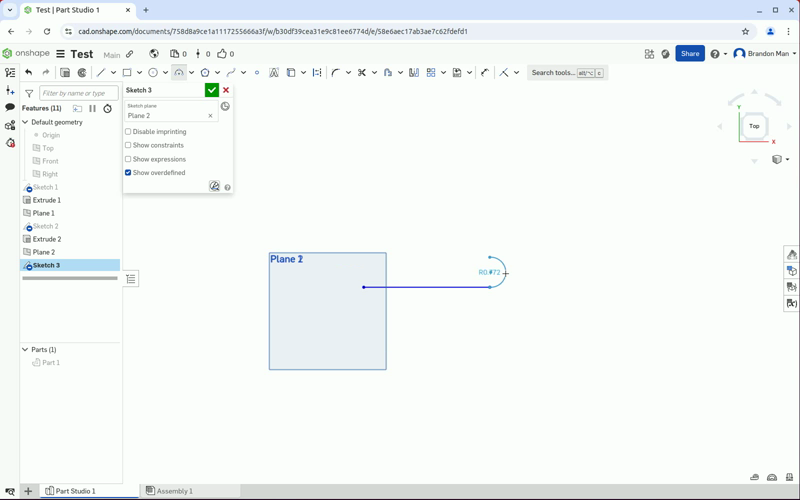
scroll(6)
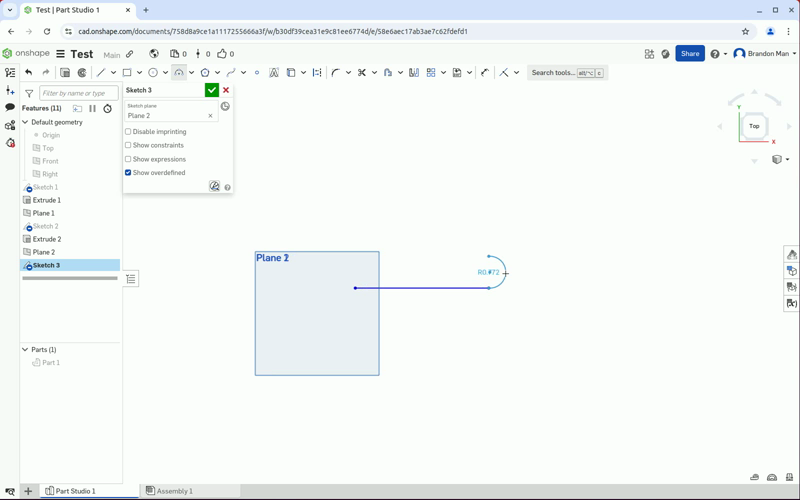
scroll(6)
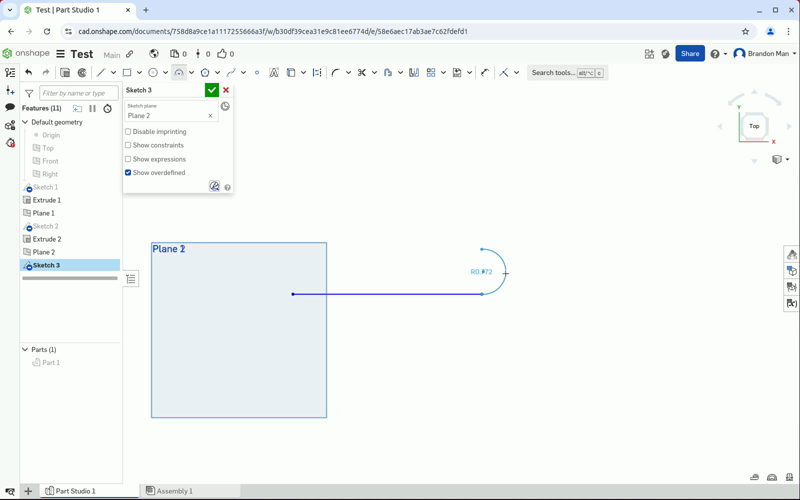
scroll(6)
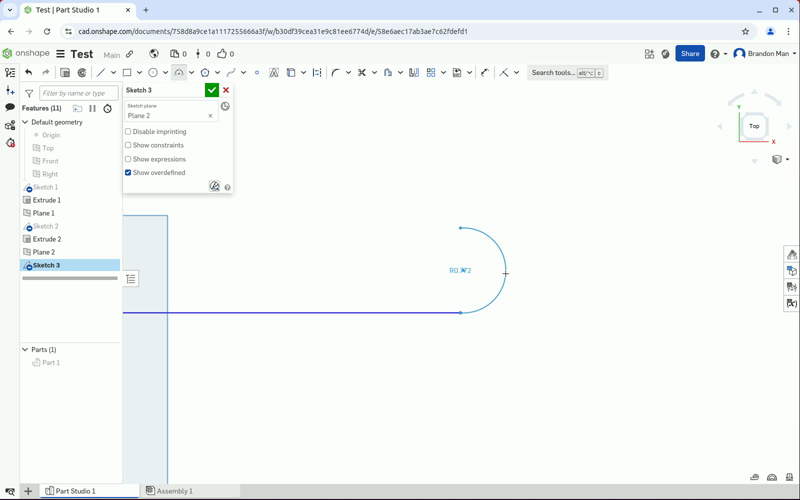
click(505, 273)
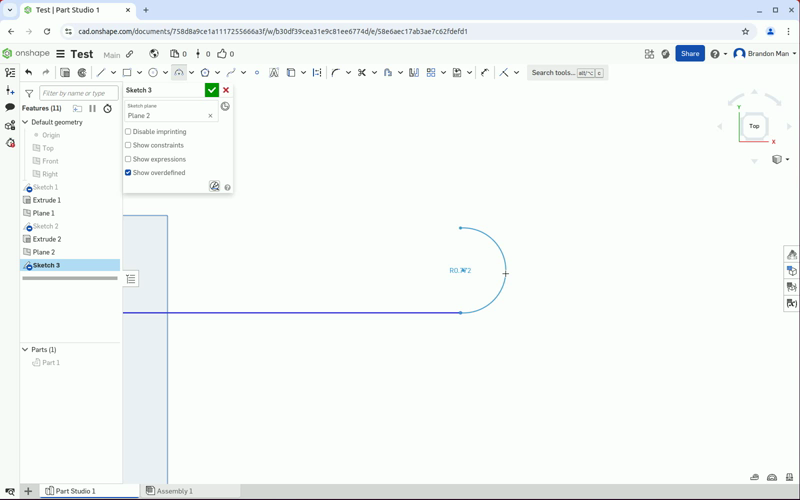
scroll(-6)
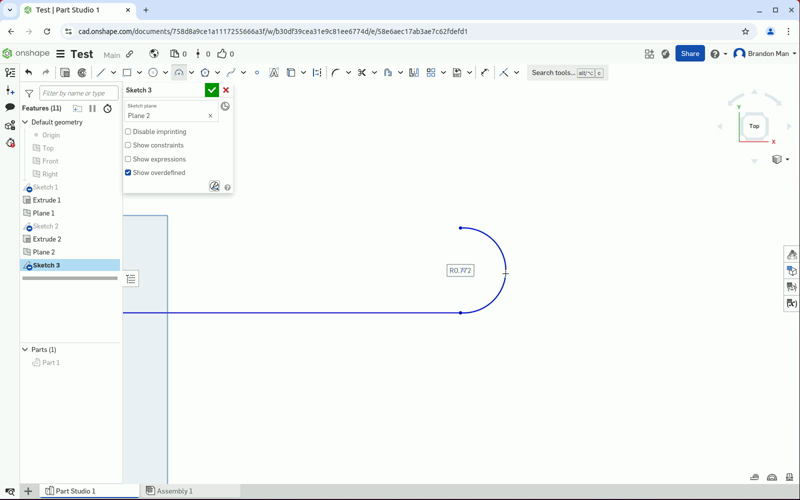
scroll(-6)
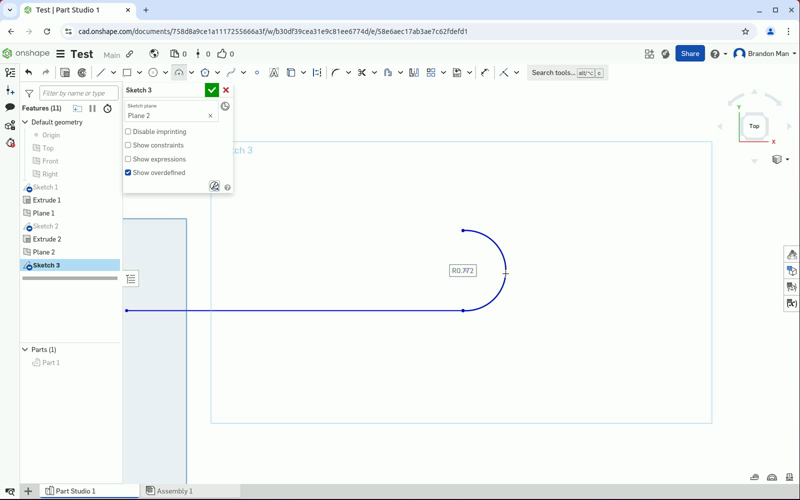
scroll(-6)
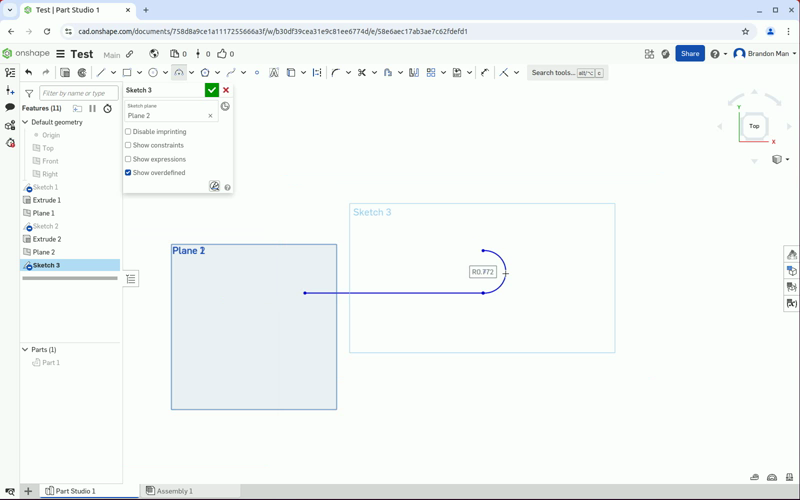
scroll(-6)
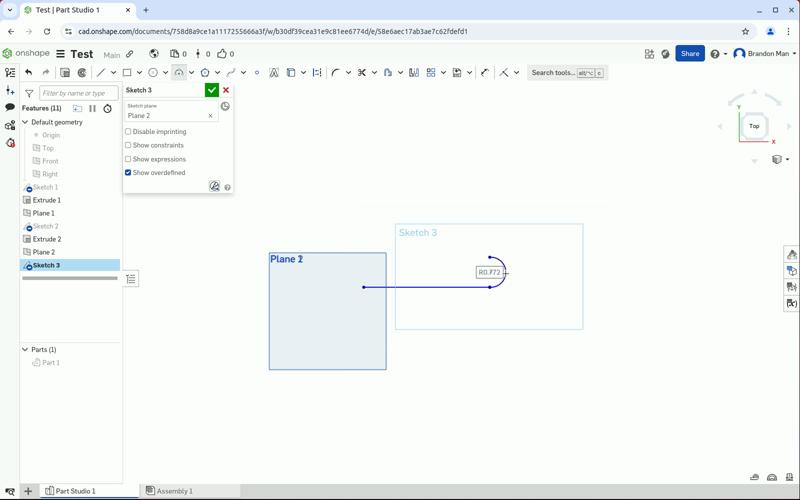
scroll(-6)
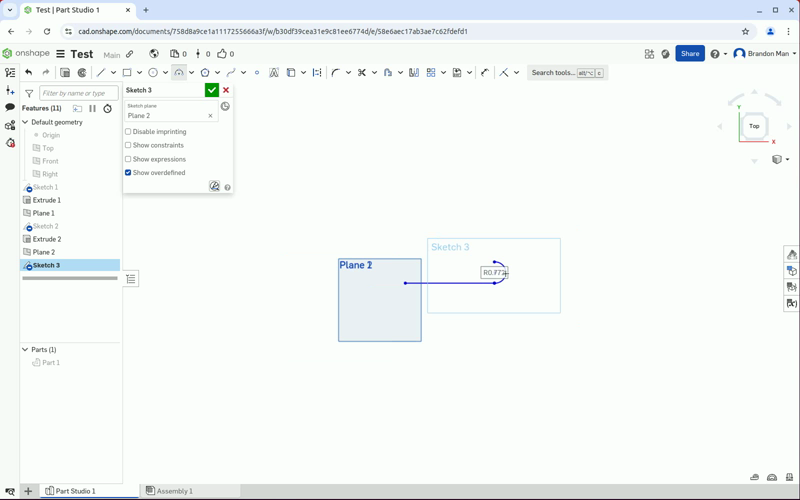
scroll(-6)
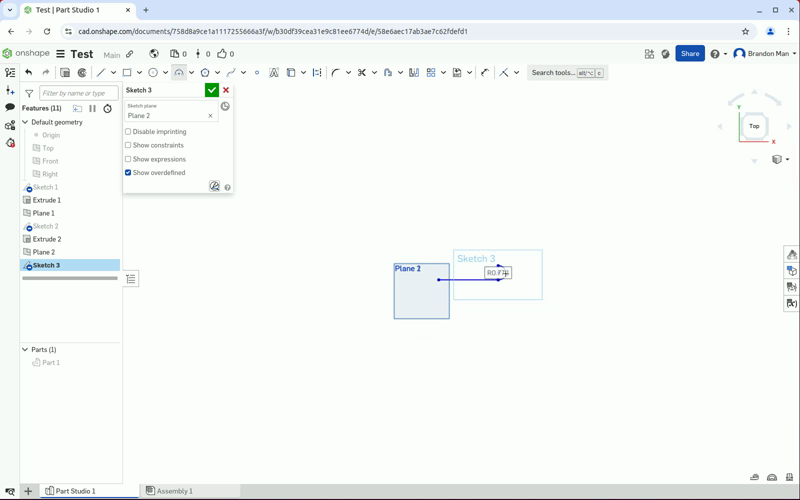
scroll(-6)
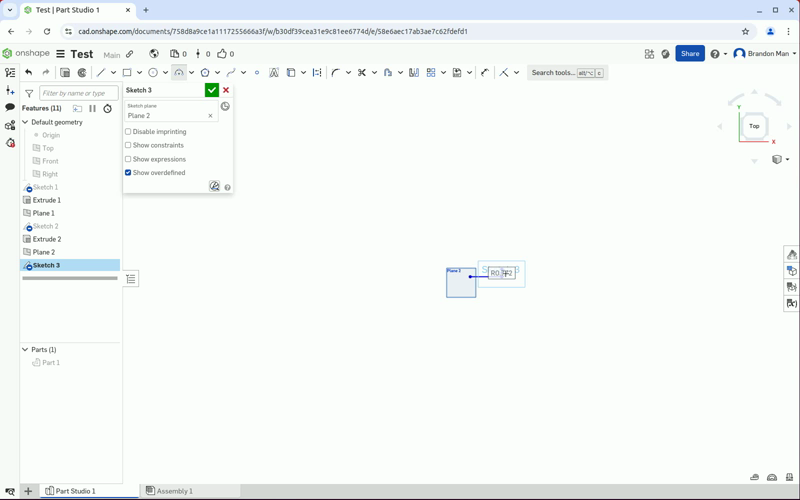
key_up(shift)
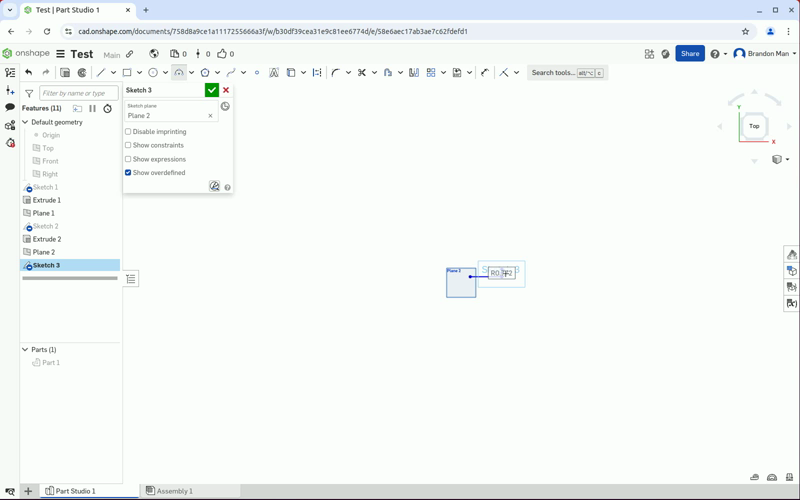
key(esc)
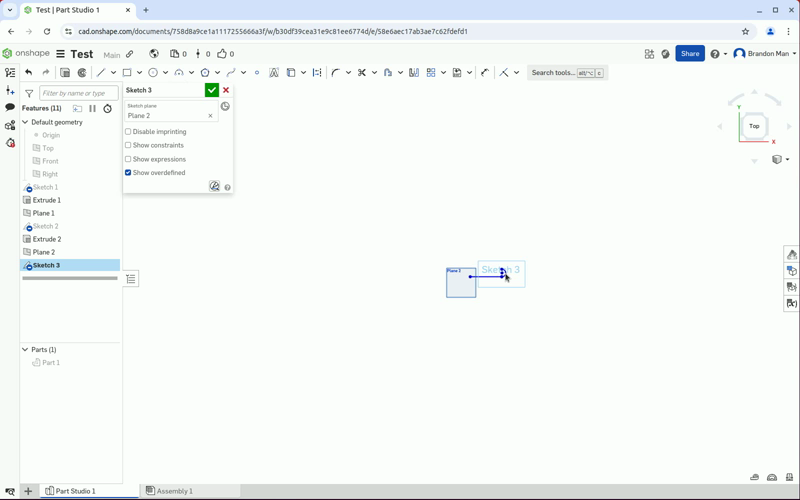
key(l)
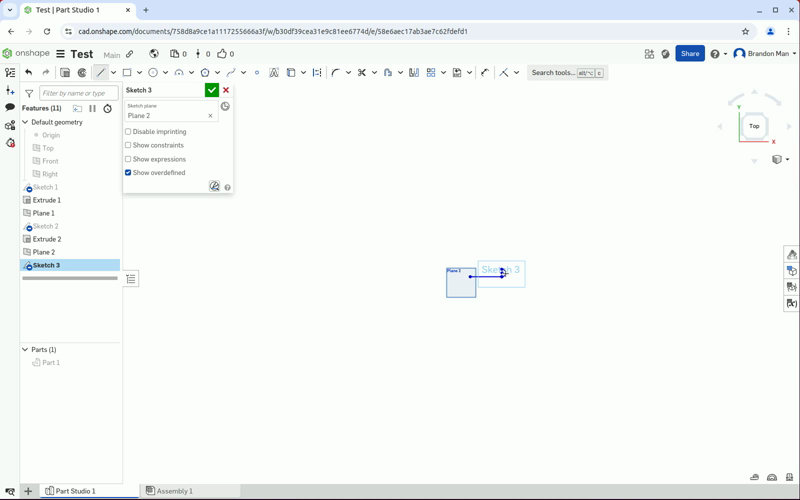
mouse_move(501, 269)
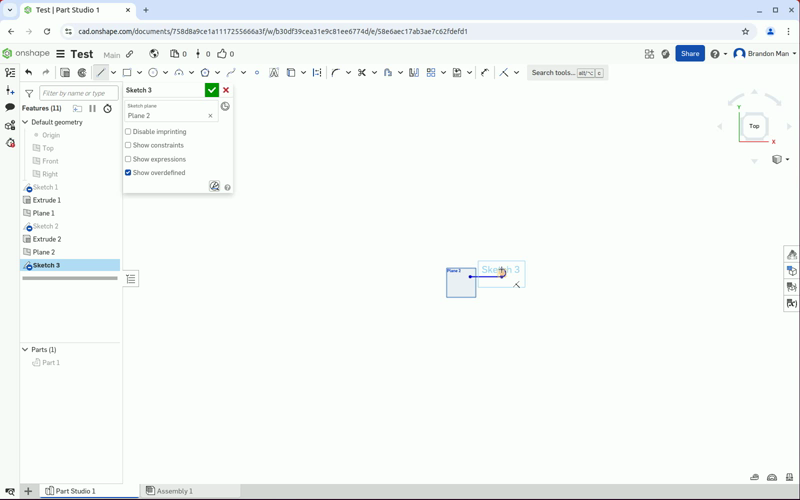
scroll(6)
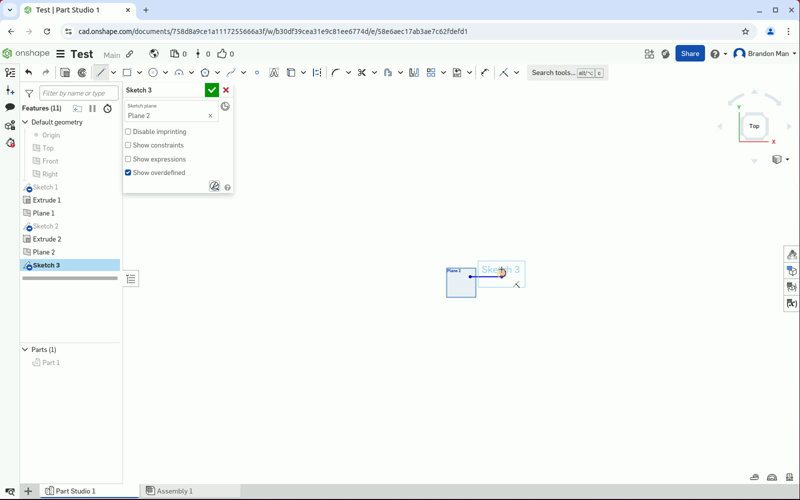
scroll(6)
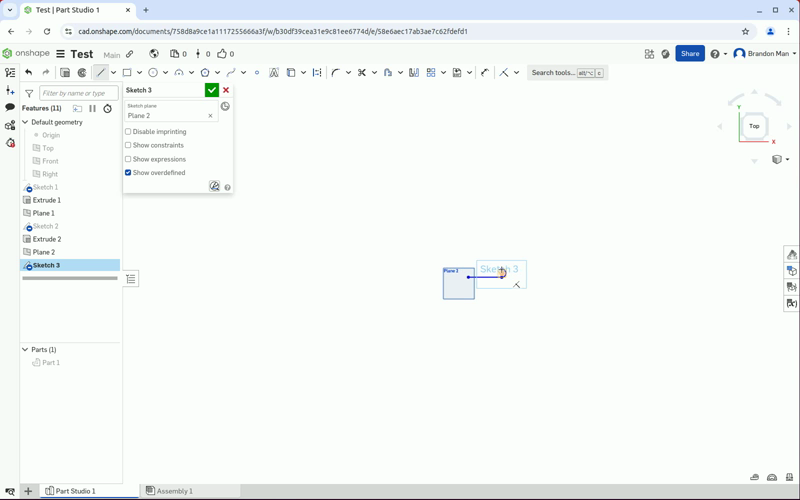
scroll(6)
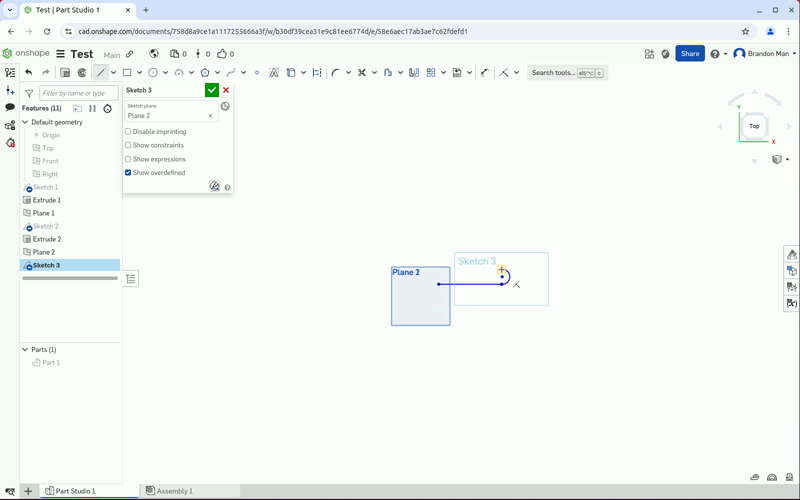
scroll(6)
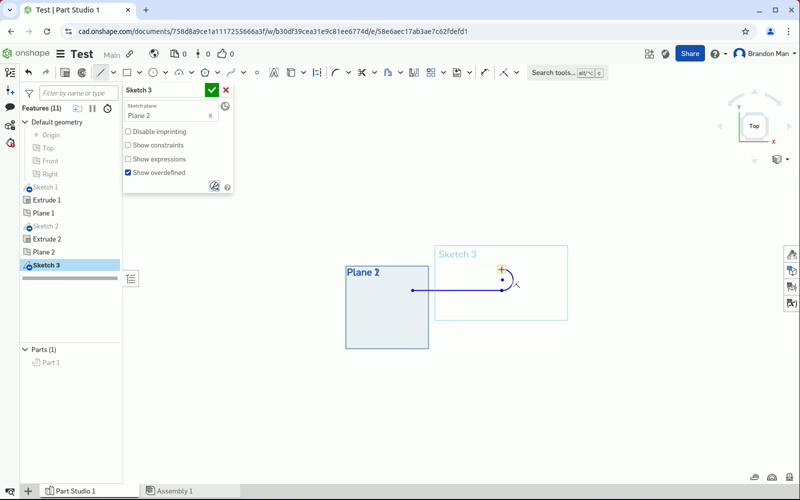
scroll(6)
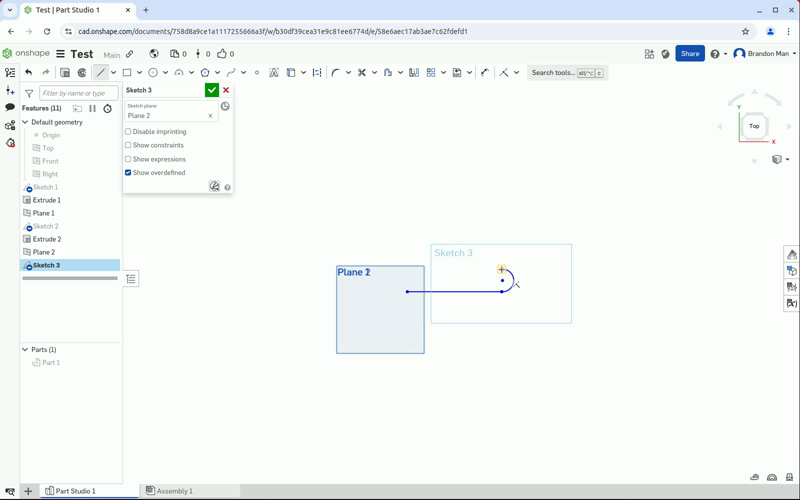
scroll(6)
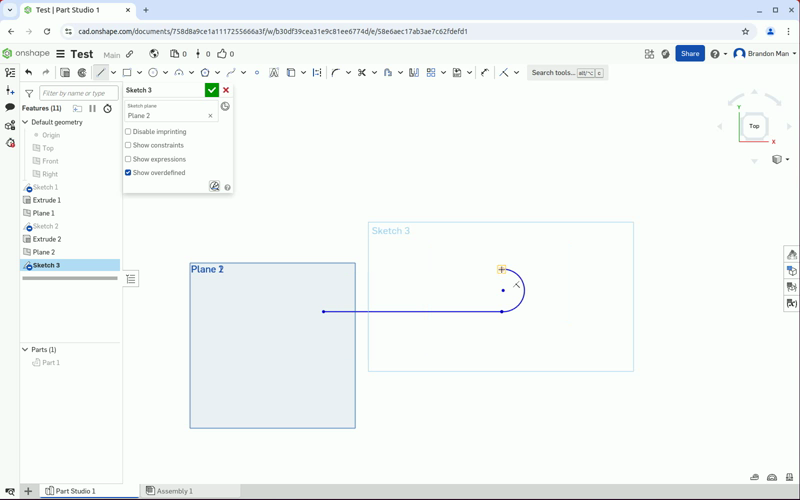
scroll(6)
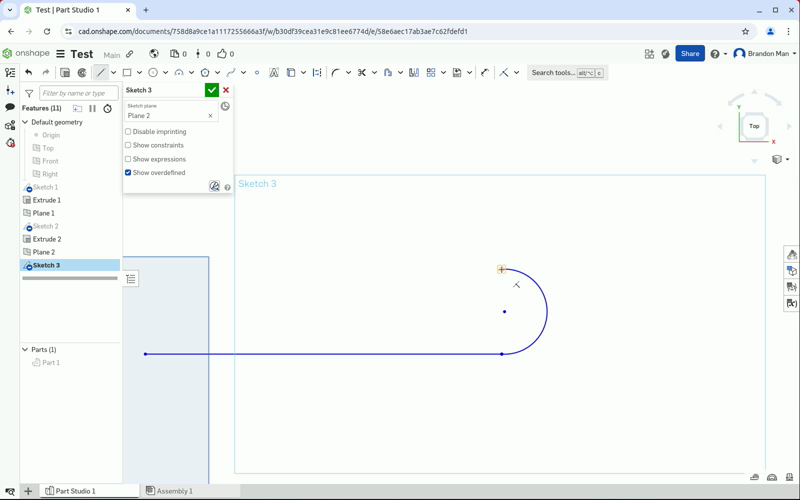
click(501, 269)
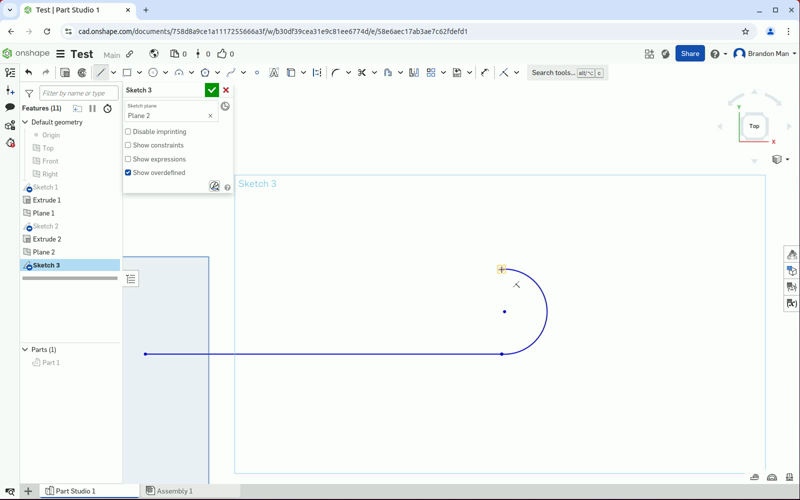
scroll(-6)
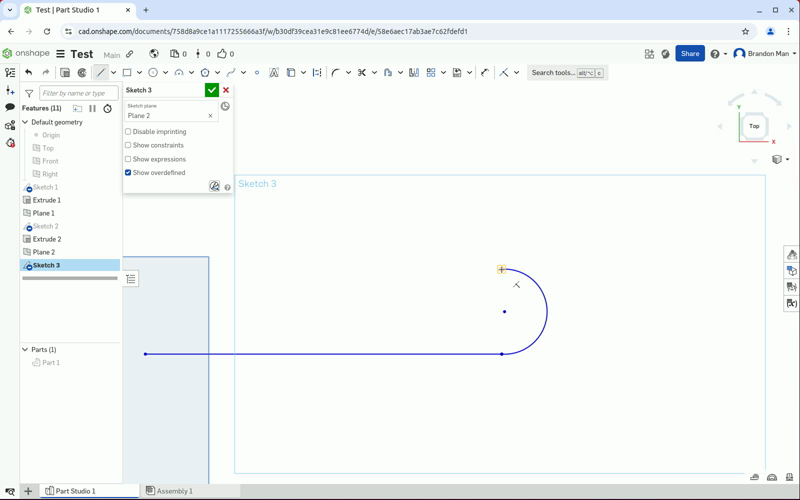
scroll(-6)
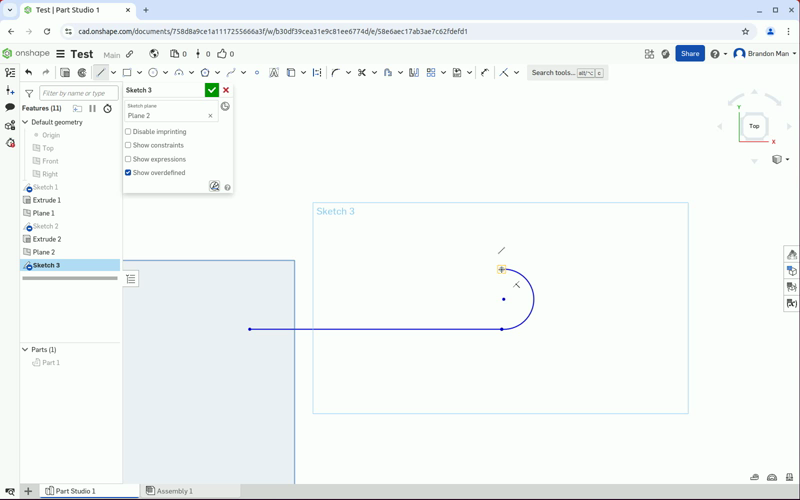
scroll(-6)
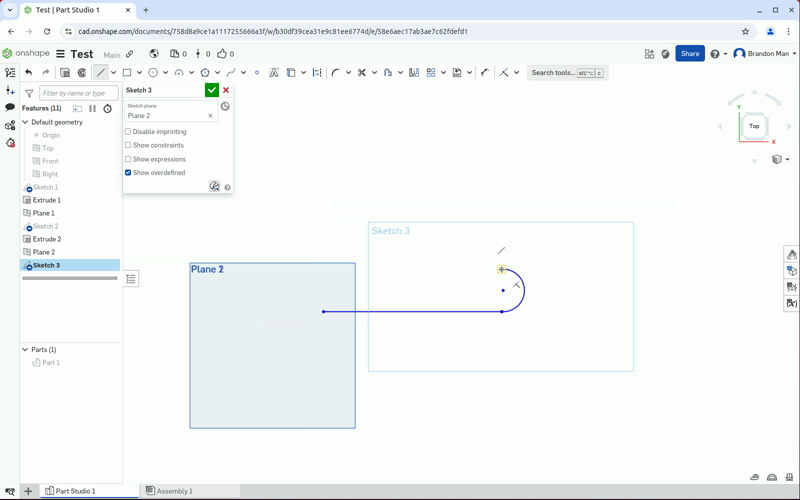
scroll(-6)
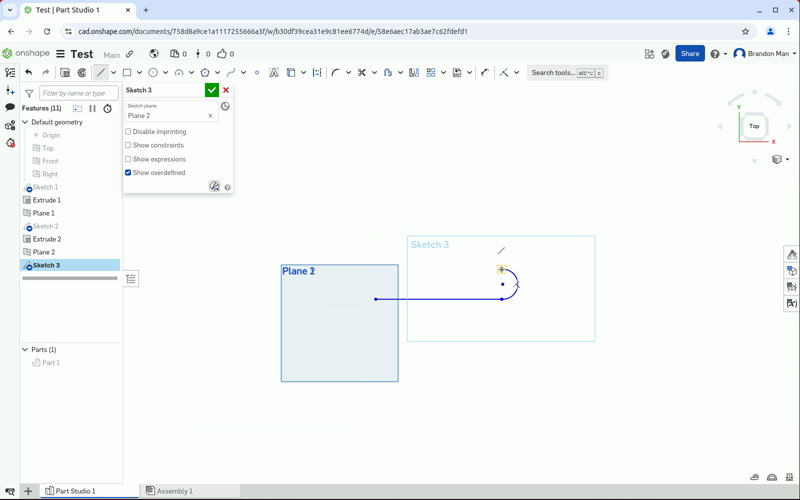
scroll(-6)
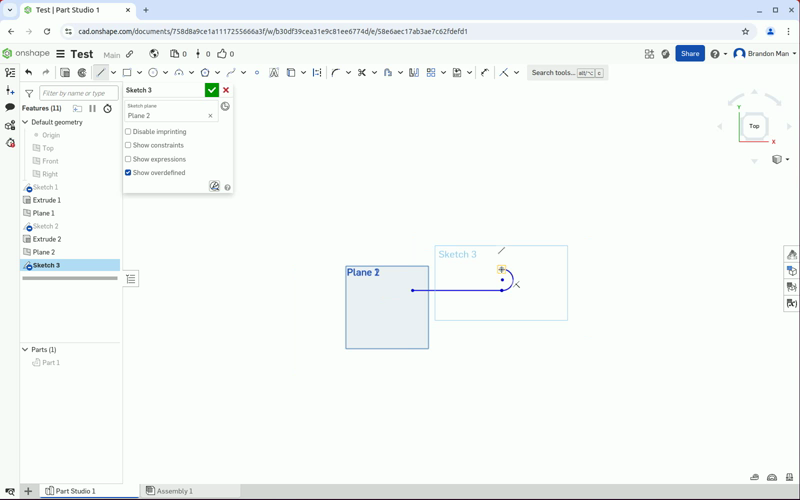
scroll(-6)
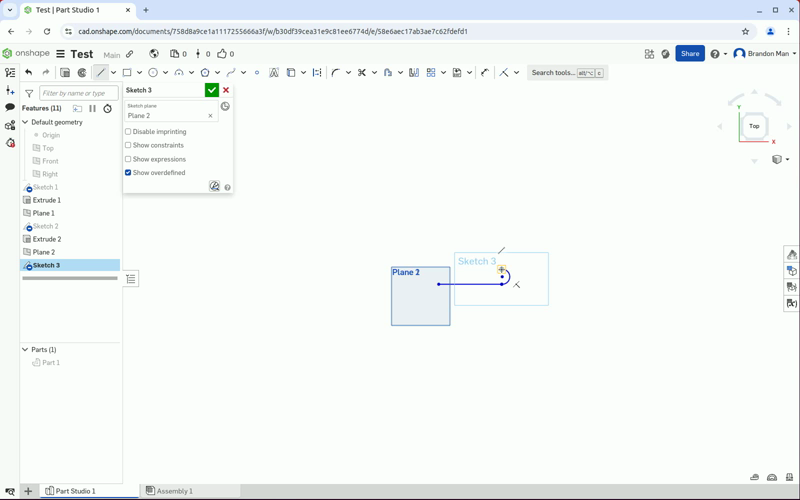
scroll(-6)
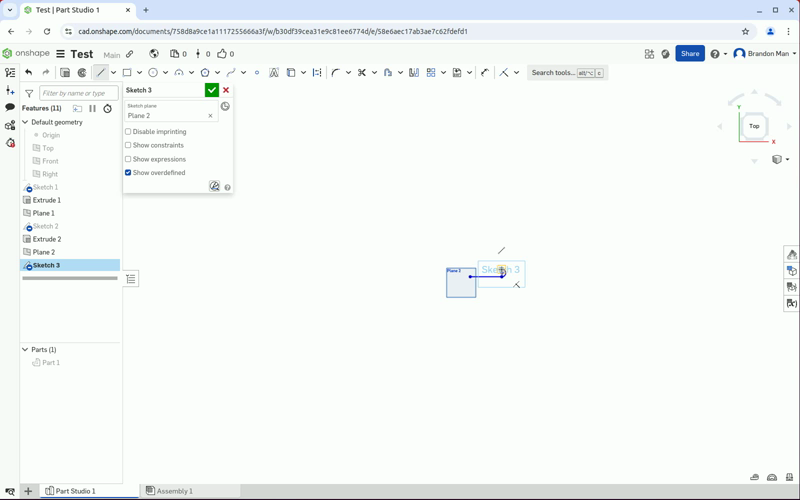
key_down(shift)
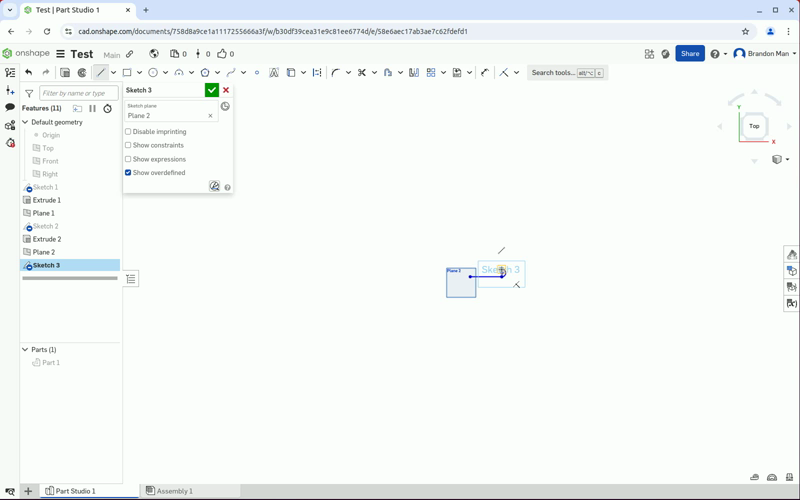
mouse_move(531, 269)
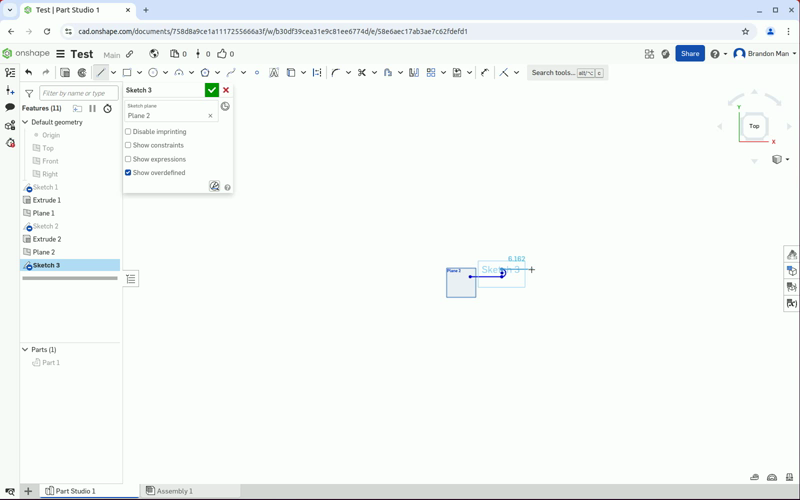
mouse_move(501, 215)
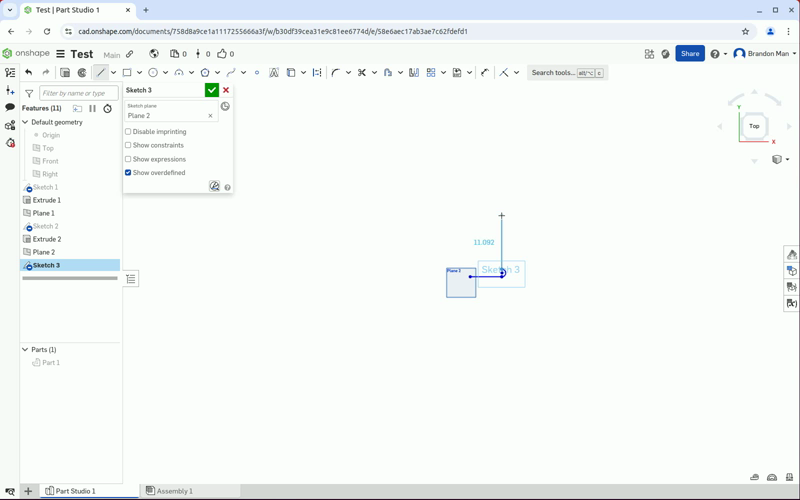
click(501, 215)
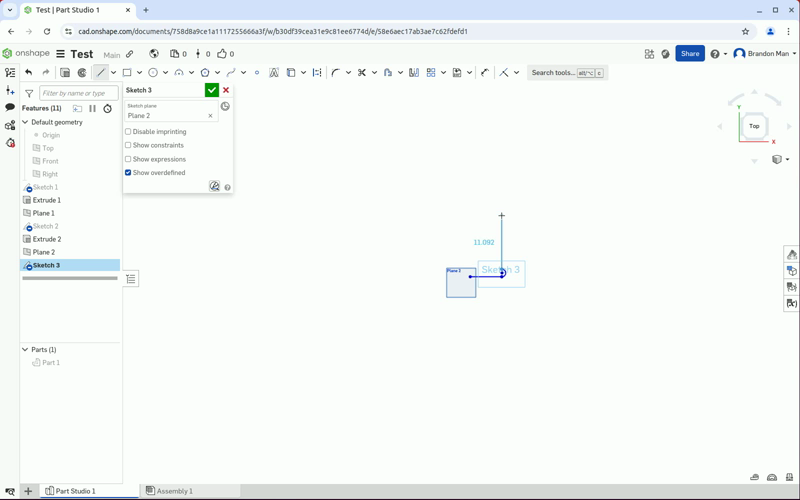
key_up(shift)
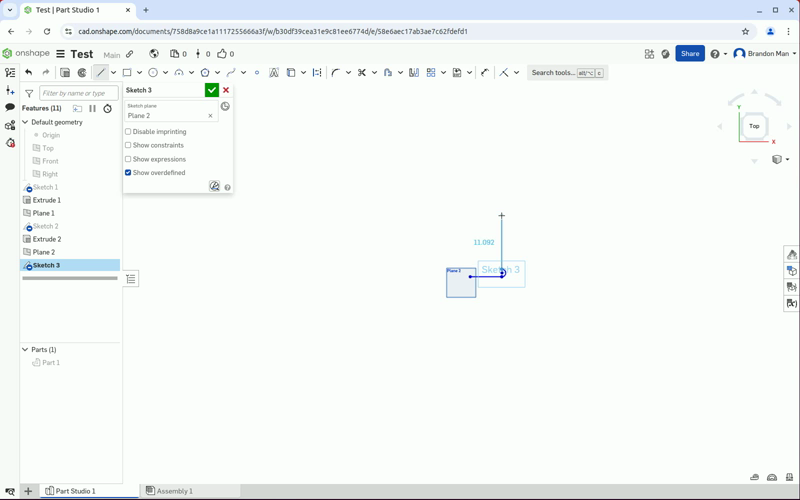
key(esc)
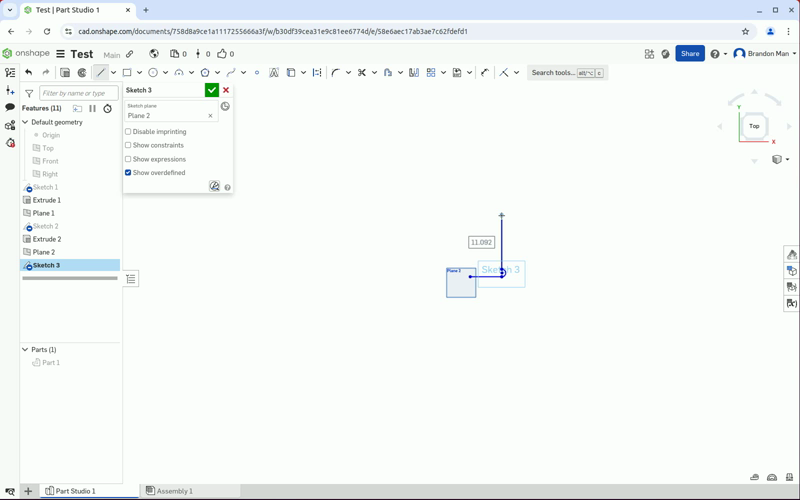
key(a)
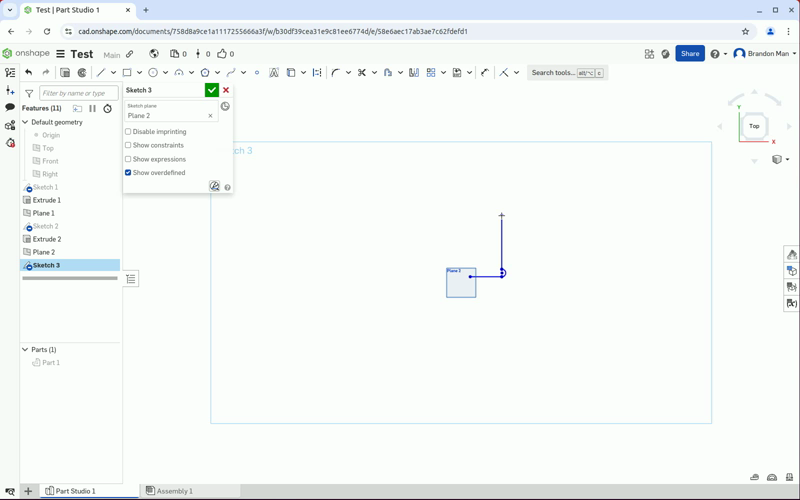
mouse_move(501, 215)
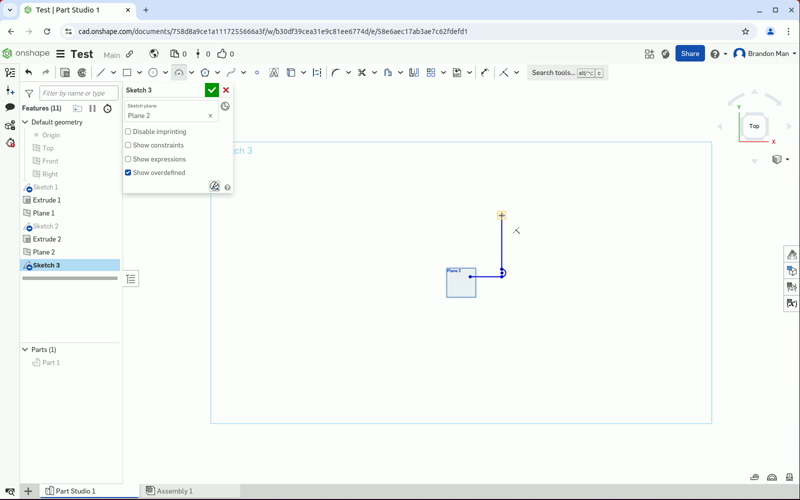
click(501, 215)
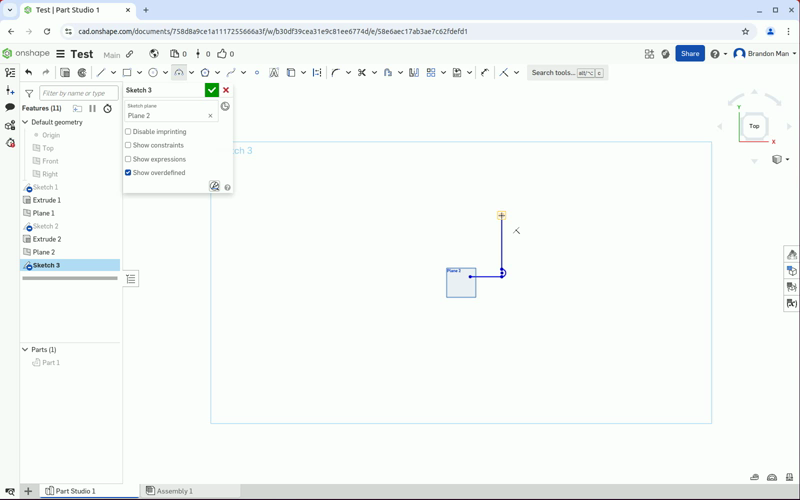
key_down(shift)
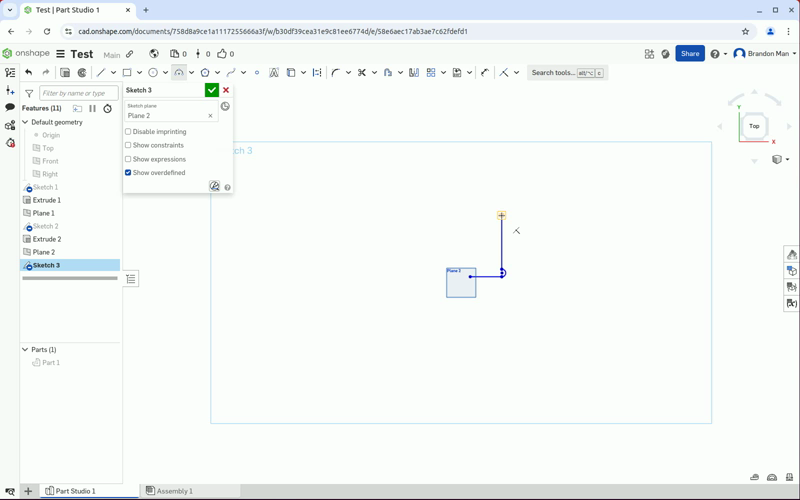
mouse_move(497, 211)
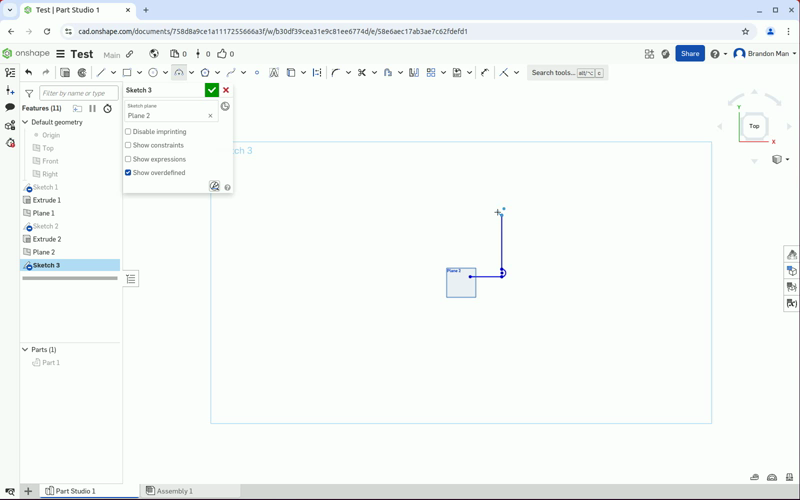
scroll(6)
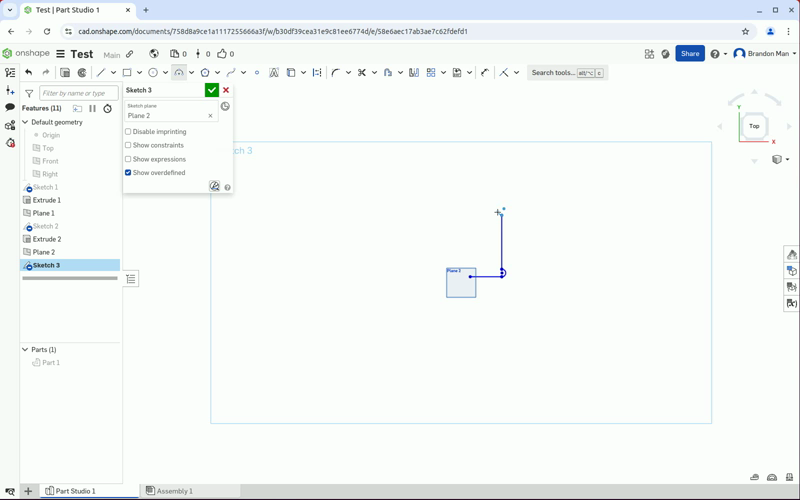
scroll(6)
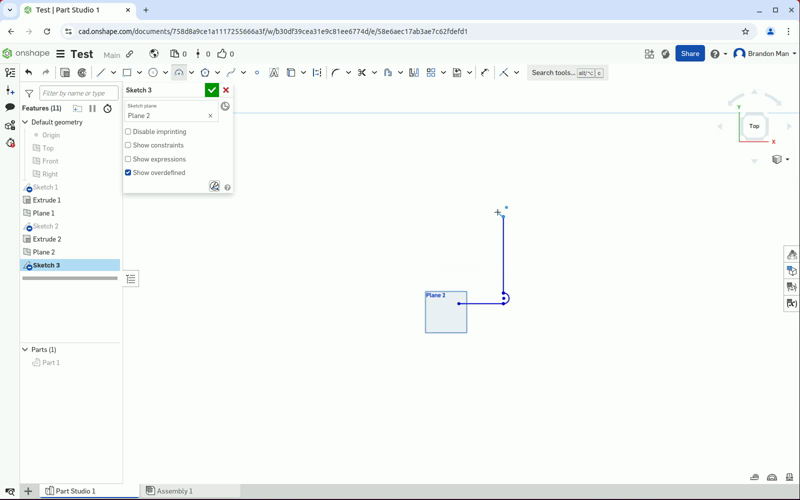
scroll(6)
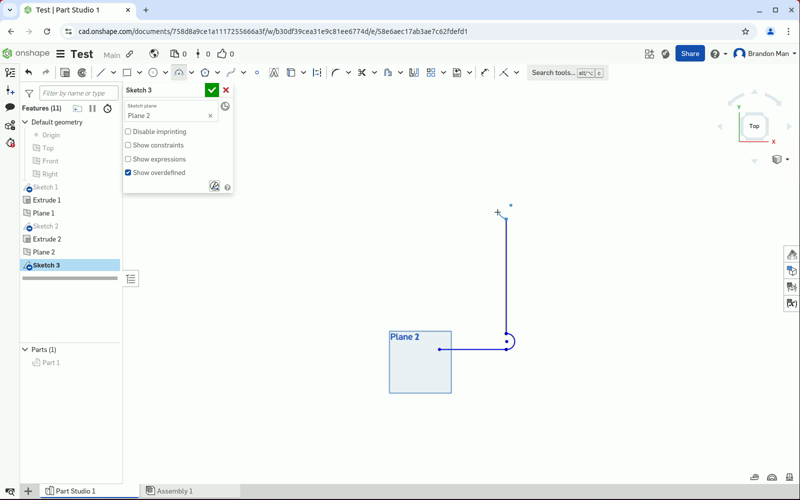
scroll(6)
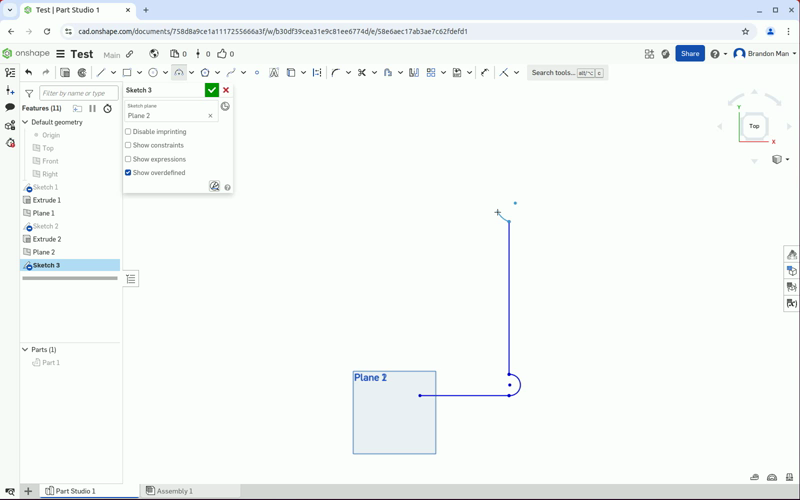
scroll(6)
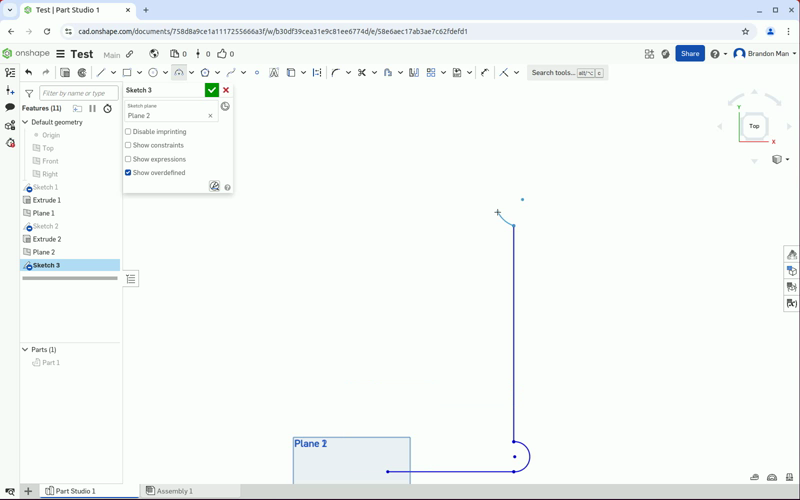
scroll(6)
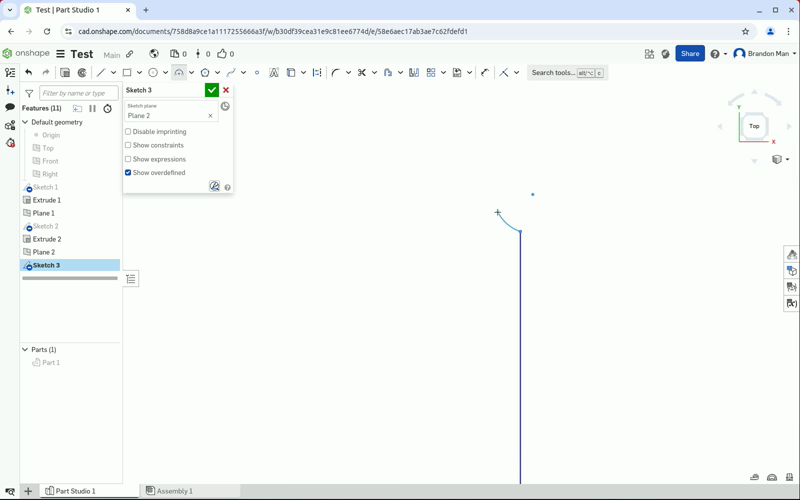
scroll(6)
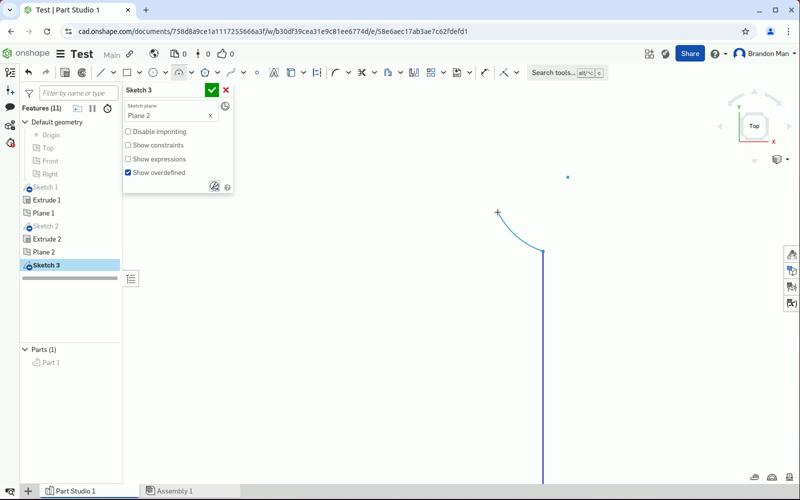
click(497, 211)
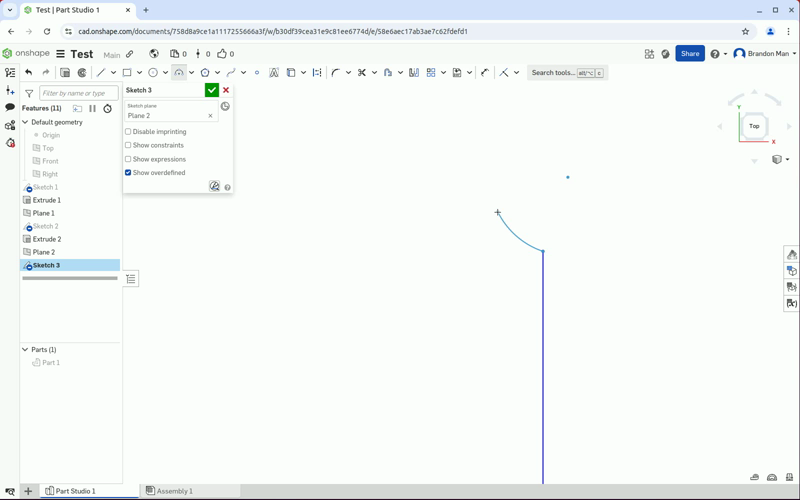
scroll(-6)
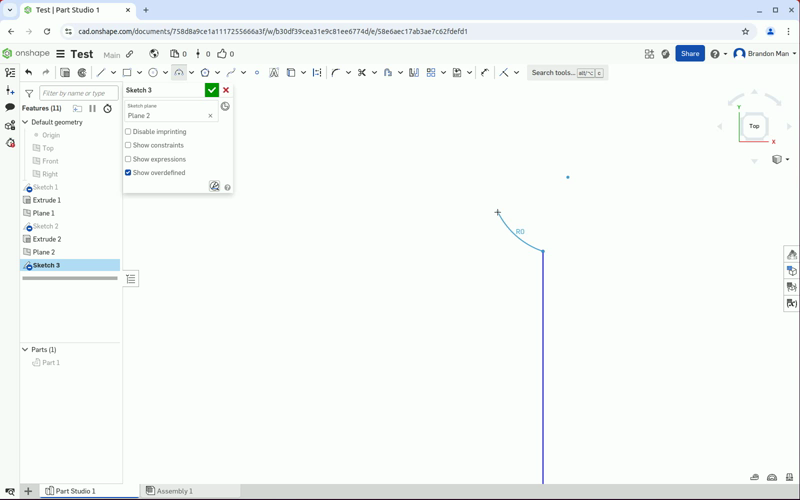
scroll(-6)
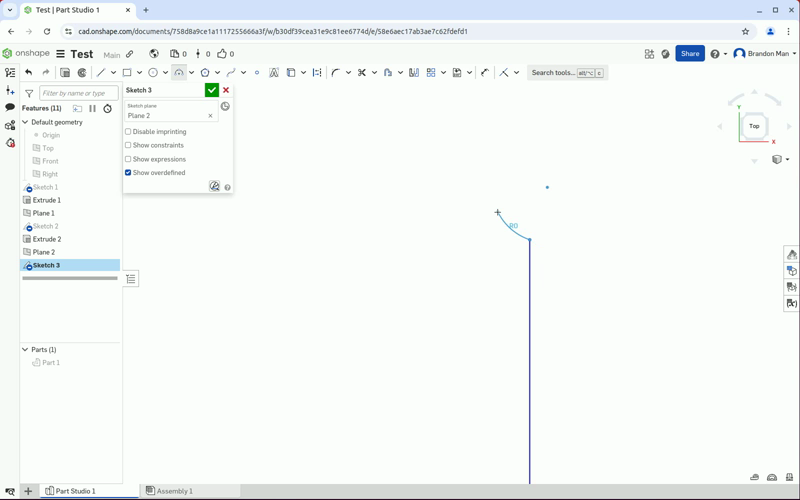
scroll(-6)
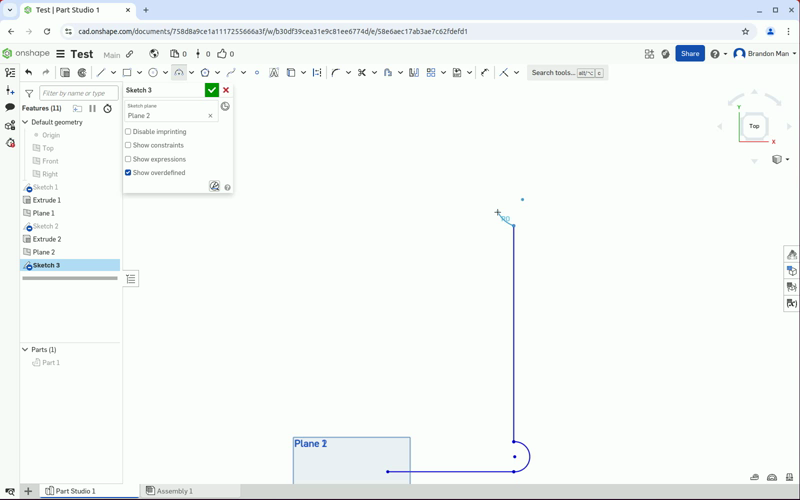
scroll(-6)
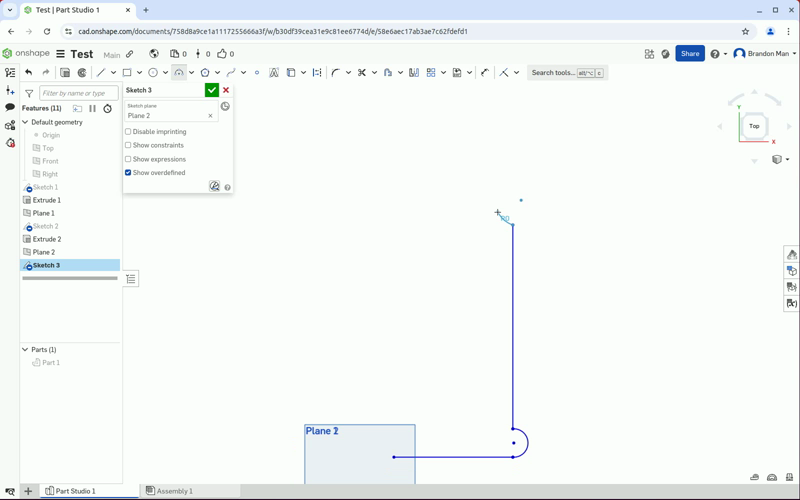
scroll(-6)
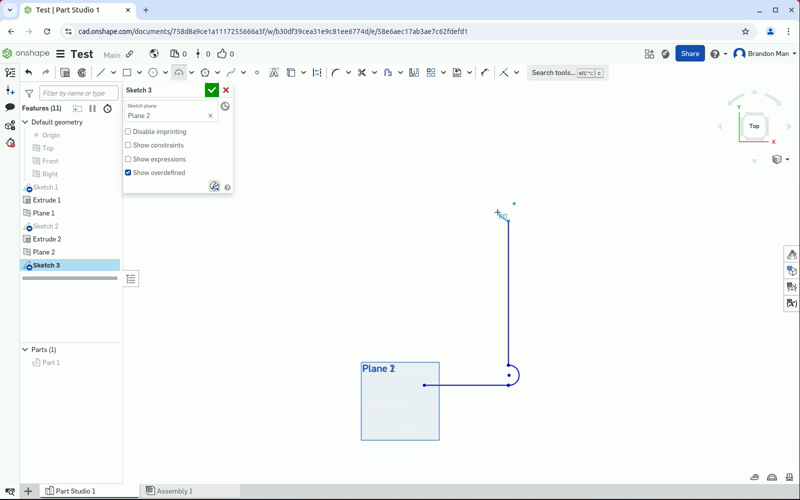
scroll(-6)
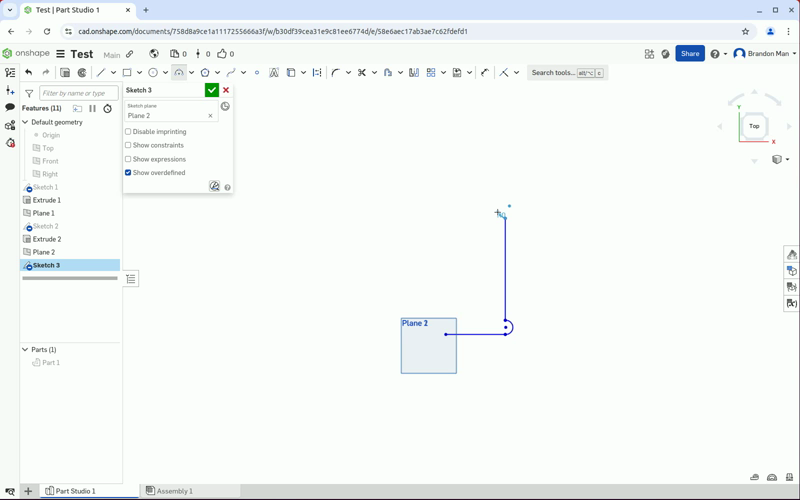
scroll(-6)
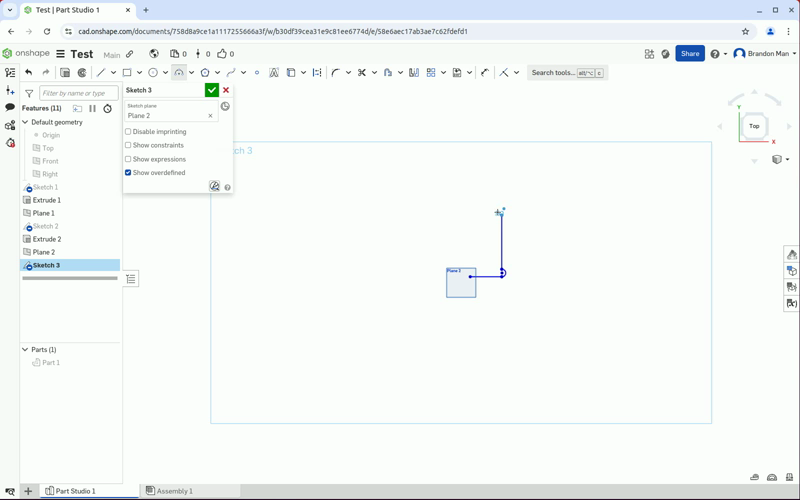
mouse_move(500, 212)
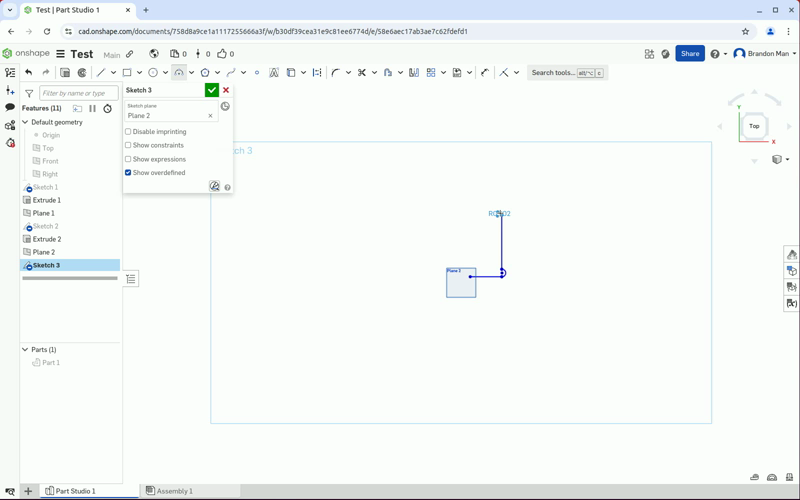
scroll(6)
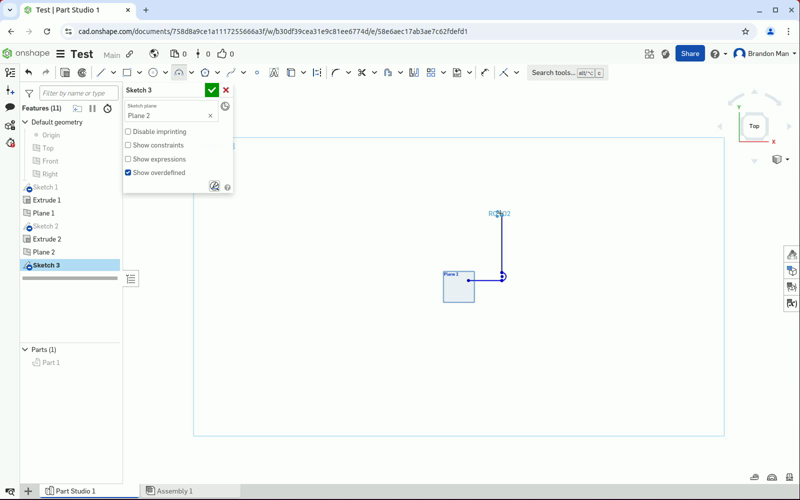
scroll(6)
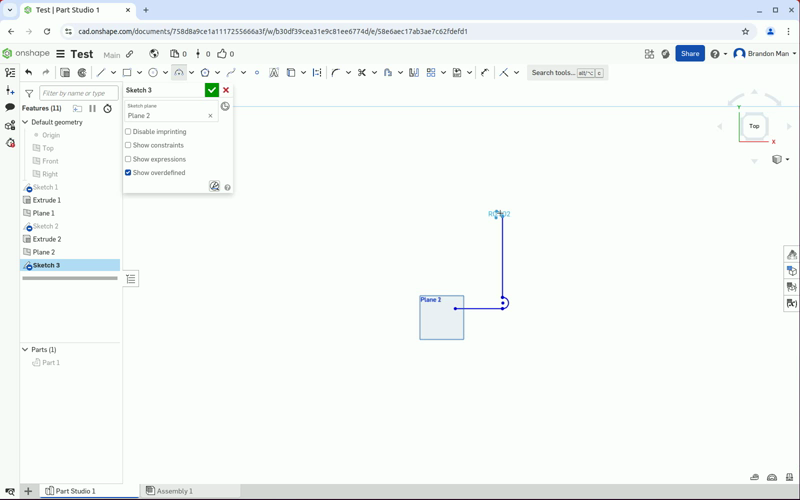
scroll(6)
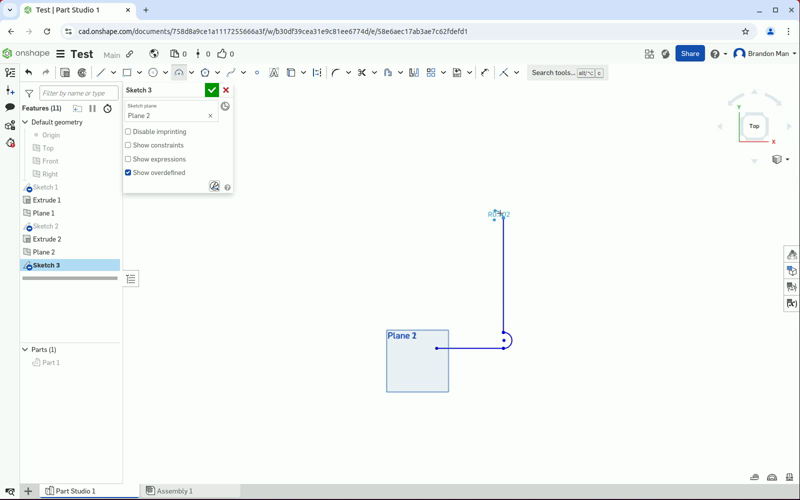
scroll(6)
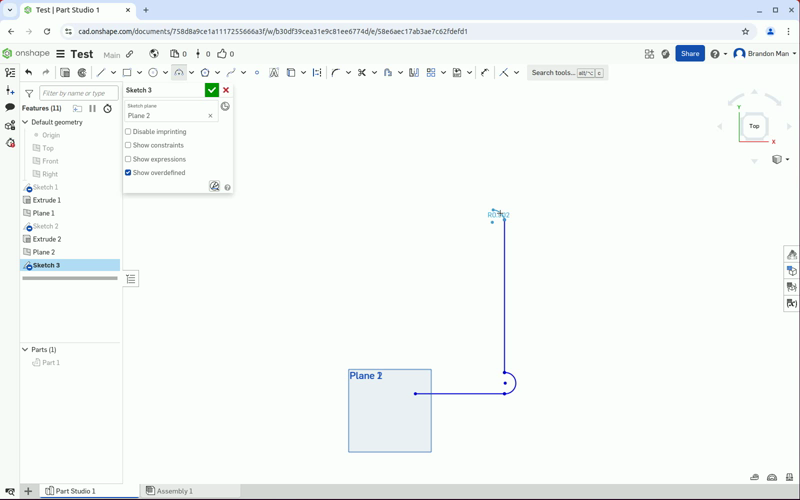
scroll(6)
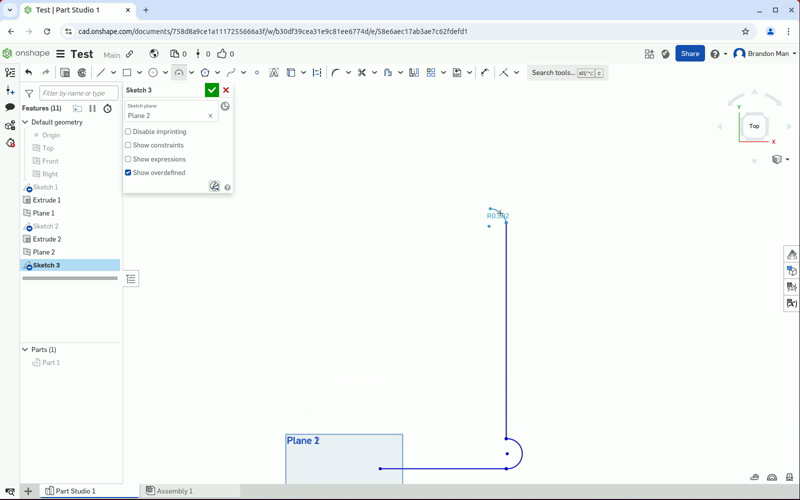
scroll(6)
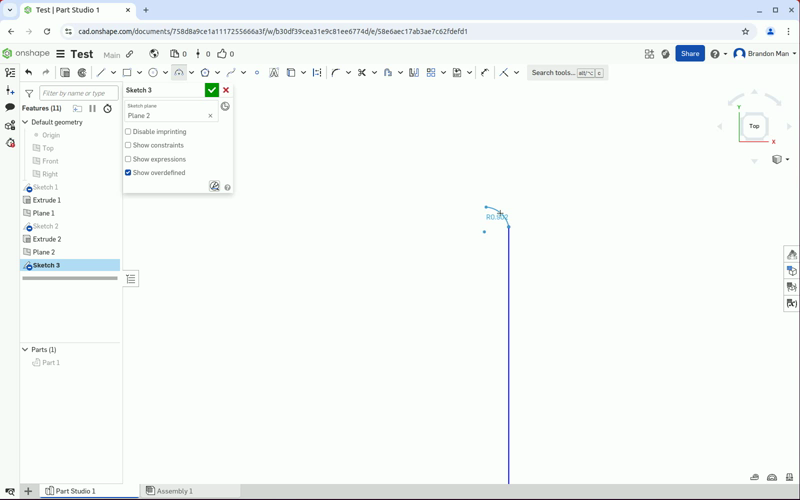
scroll(6)
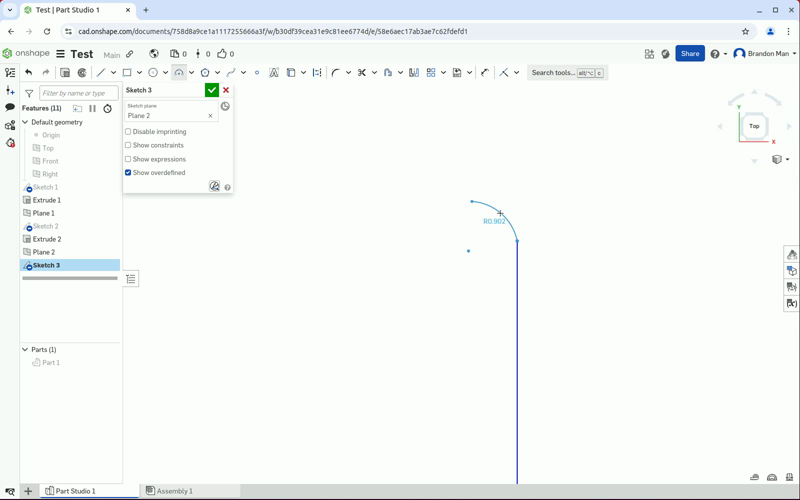
click(500, 212)
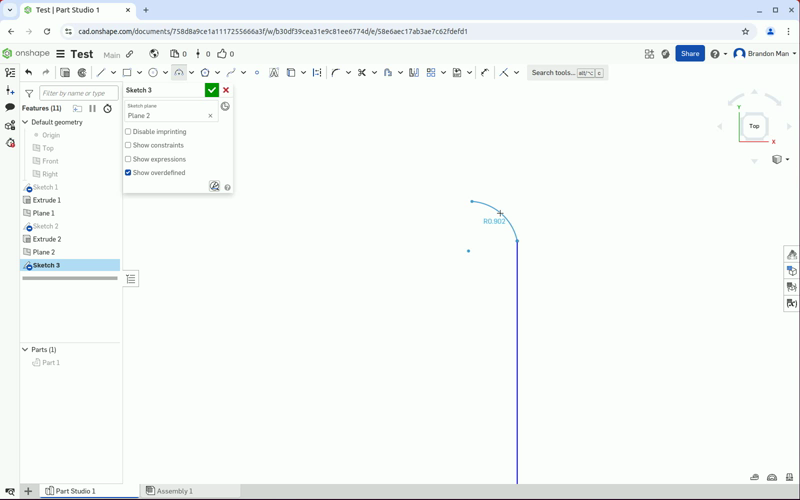
scroll(-6)
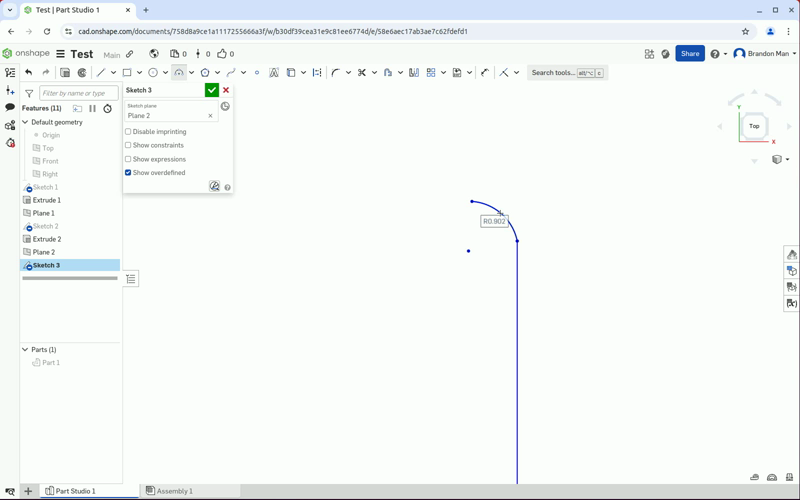
scroll(-6)
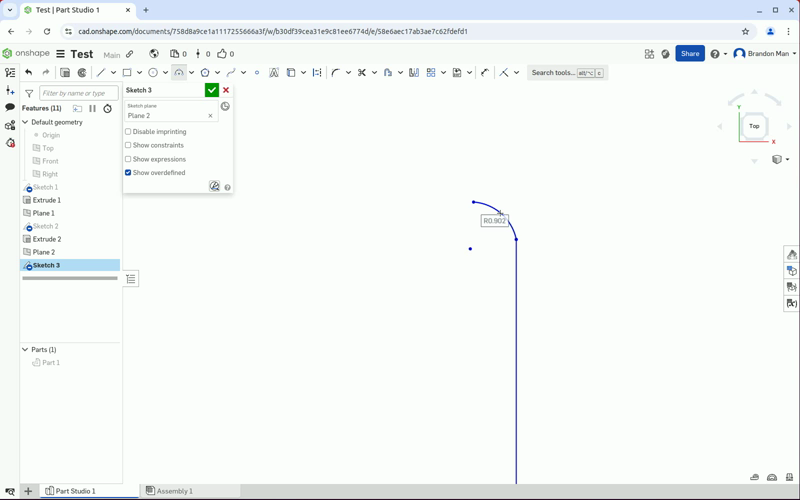
scroll(-6)
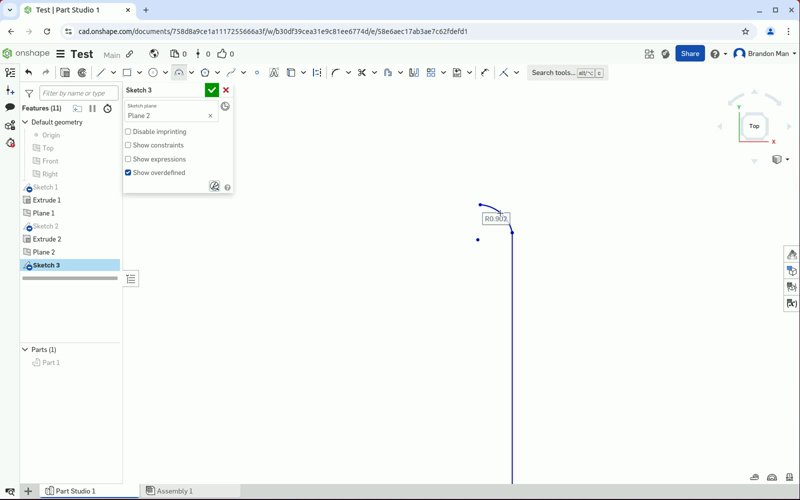
scroll(-6)
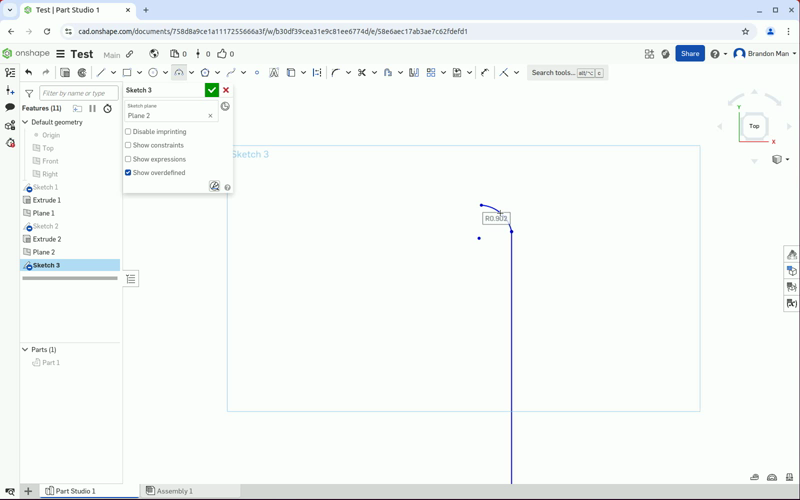
scroll(-6)
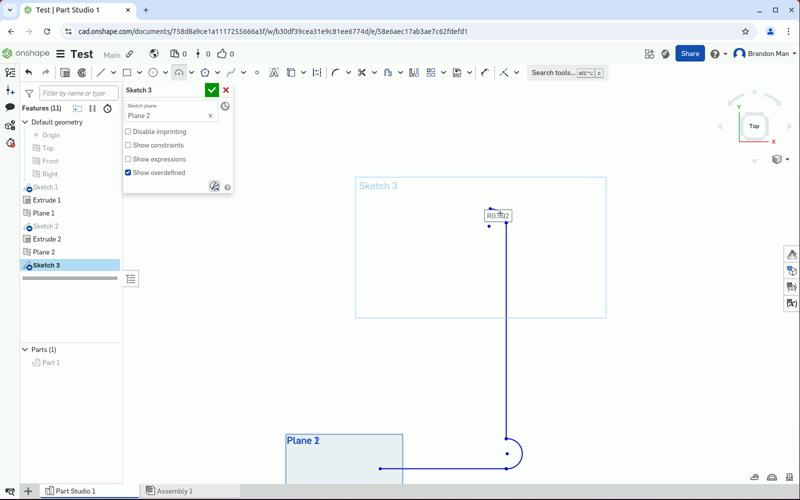
scroll(-6)
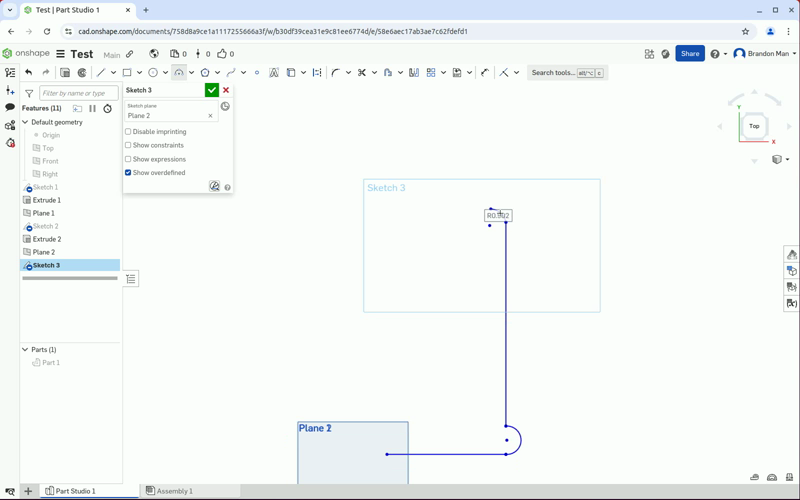
scroll(-6)
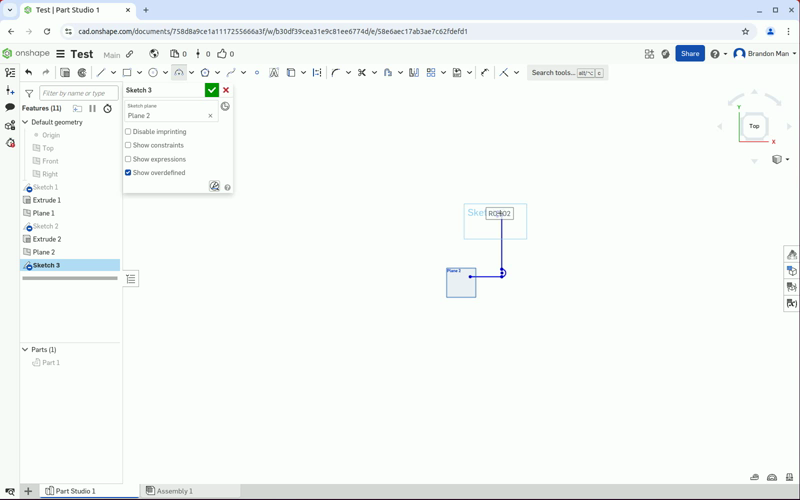
key_up(shift)
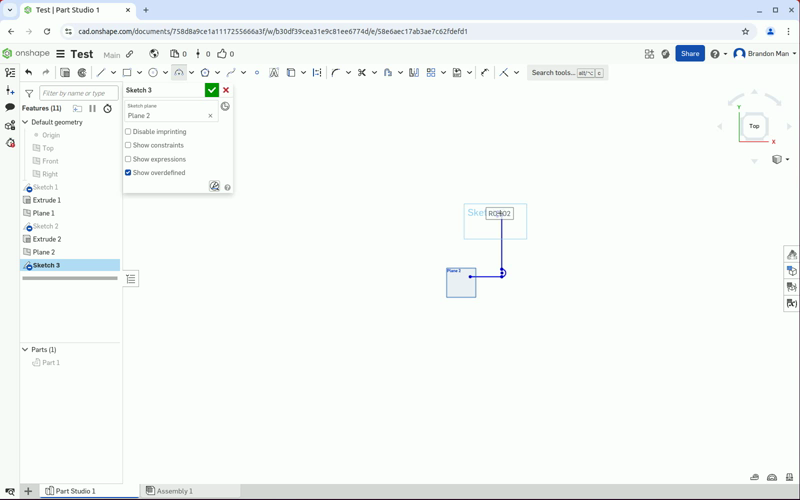
key(esc)
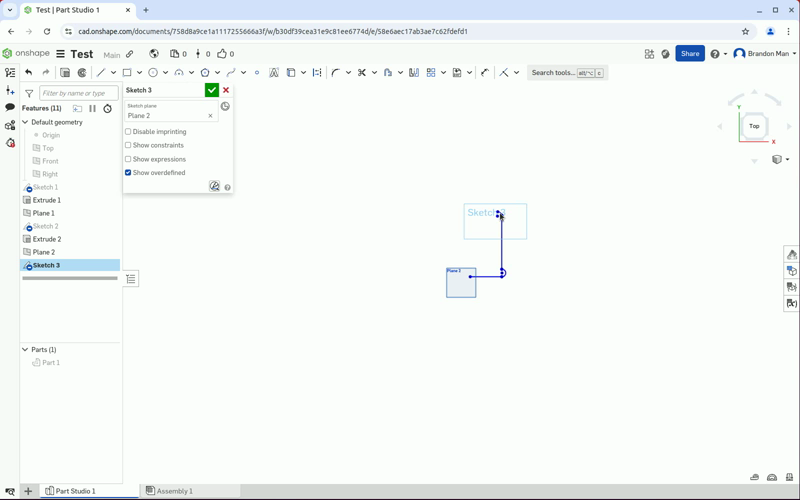
key(l)
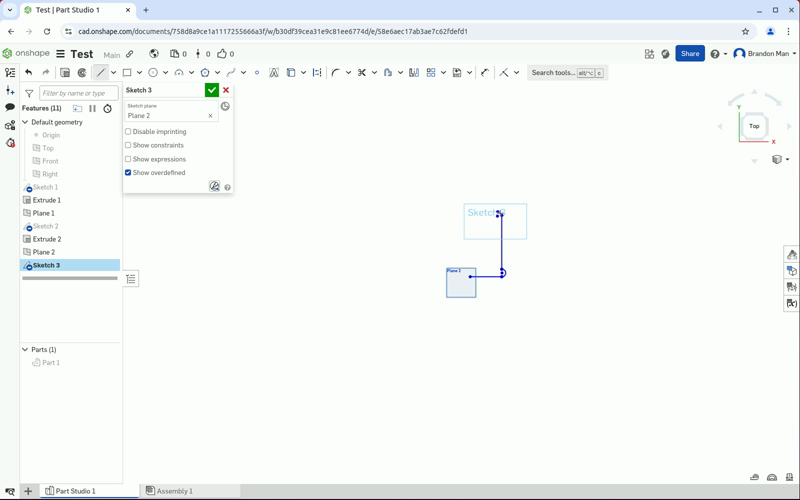
mouse_move(497, 211)
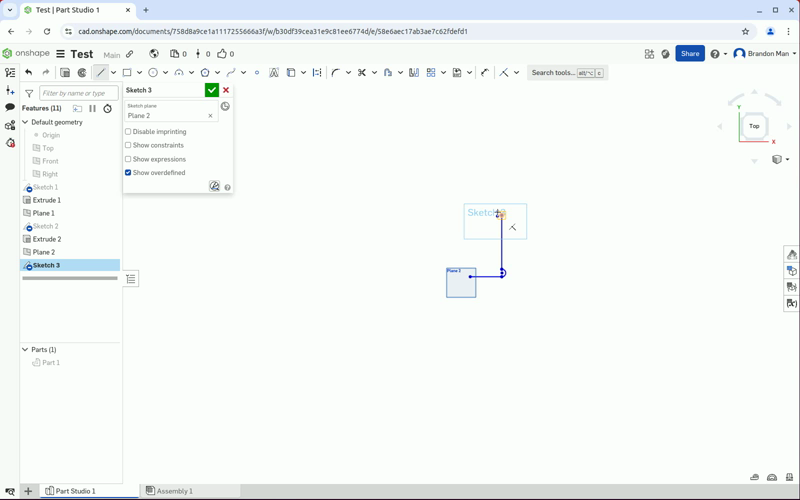
scroll(6)
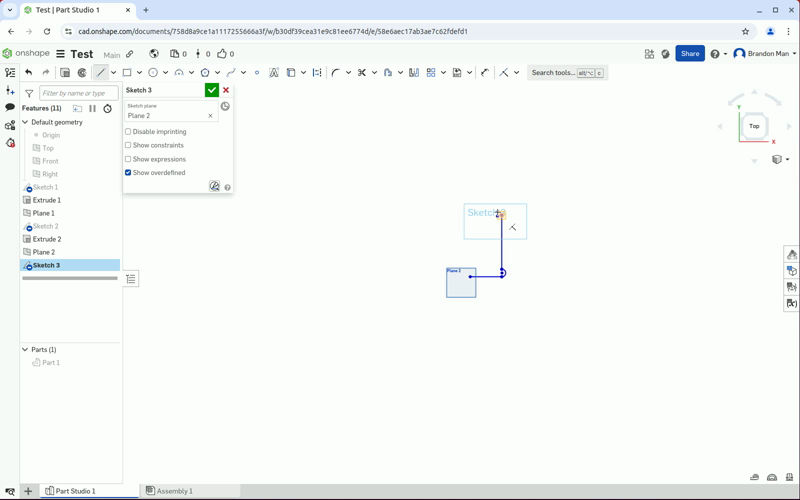
scroll(6)
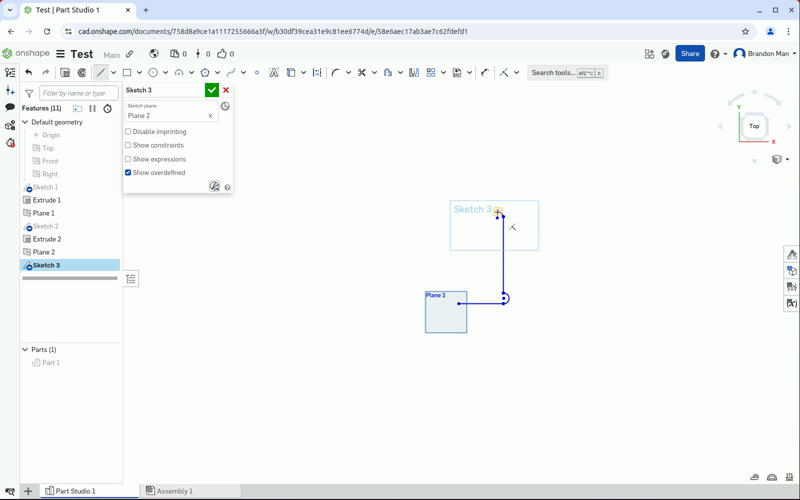
scroll(6)
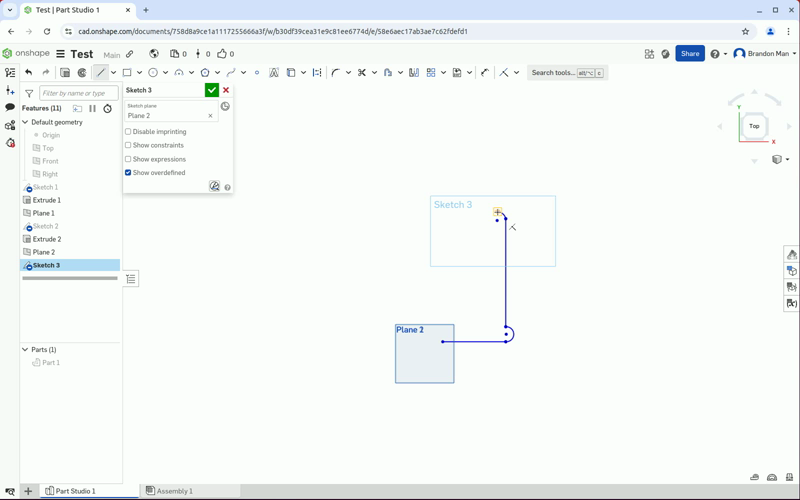
scroll(6)
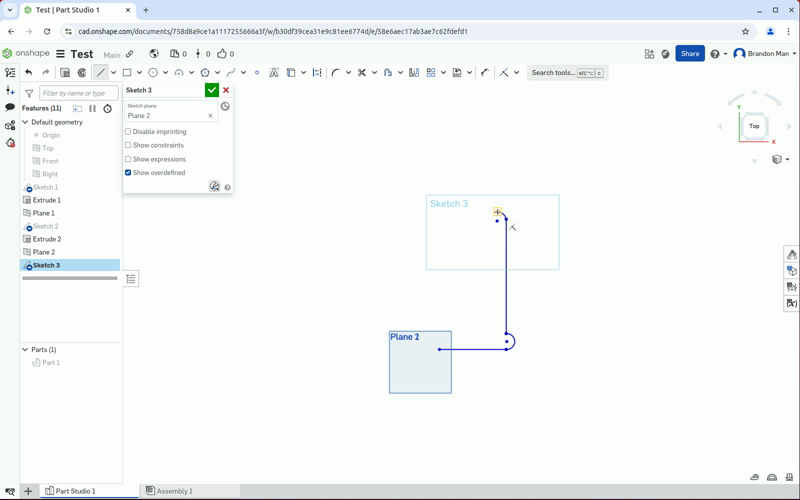
scroll(6)
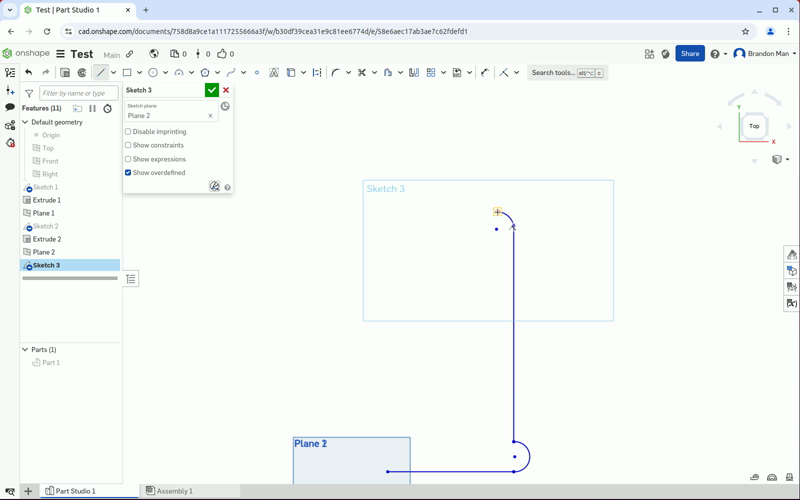
scroll(6)
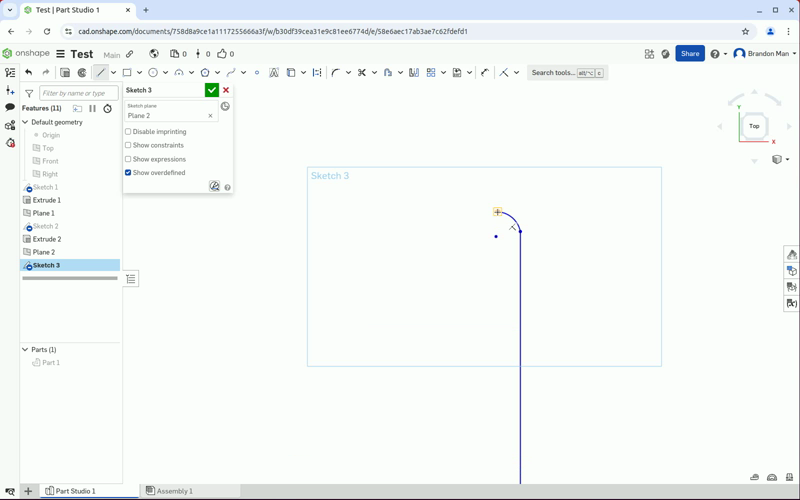
scroll(6)
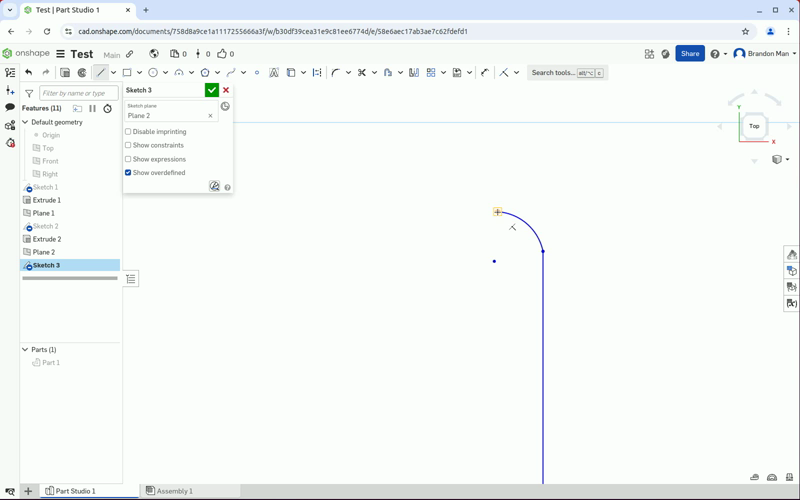
click(497, 211)
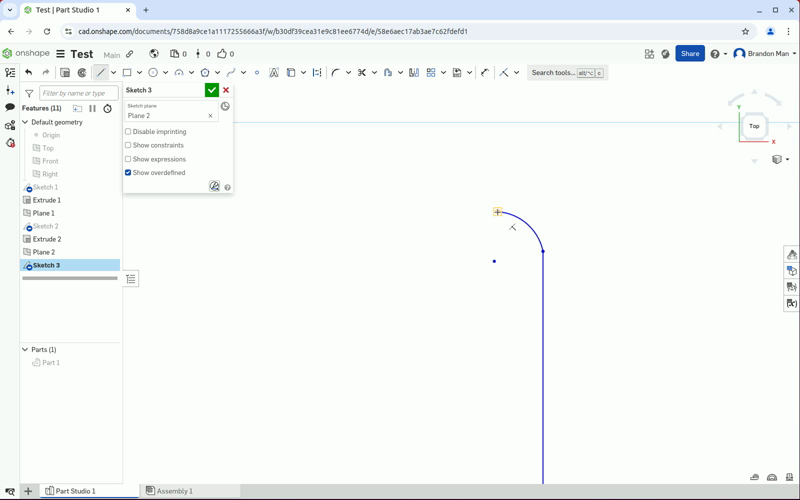
scroll(-6)
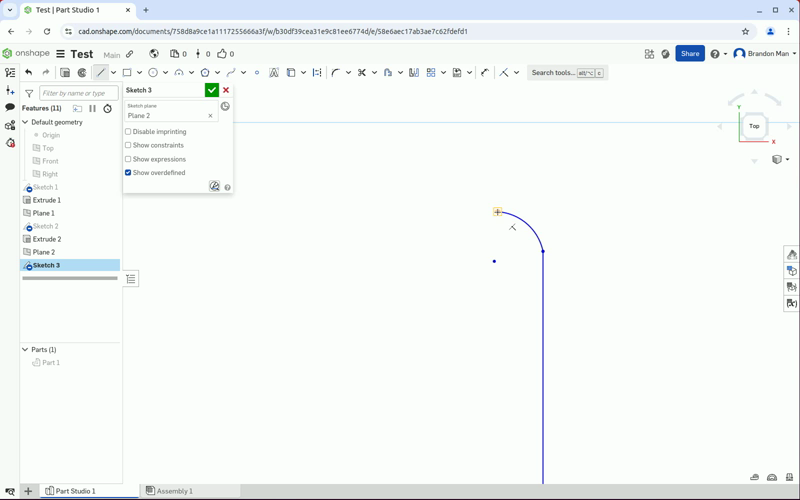
scroll(-6)
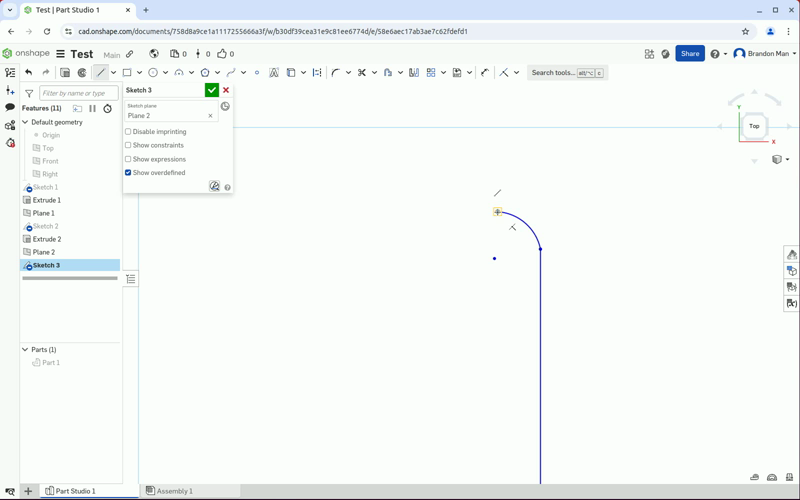
scroll(-6)
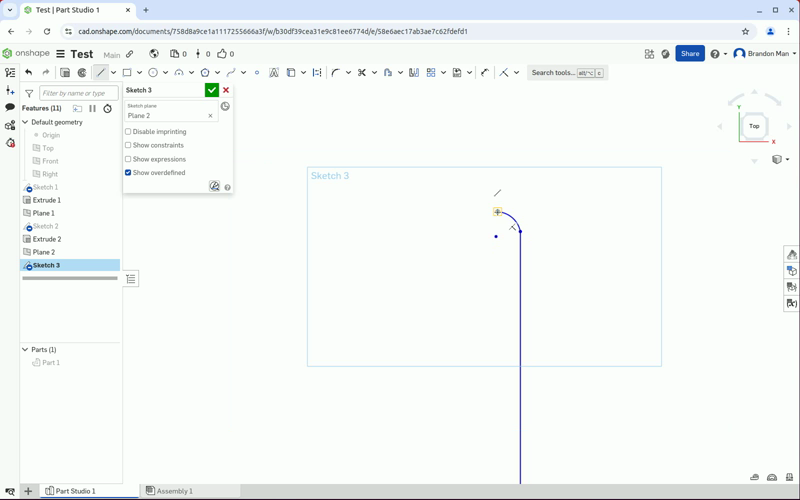
scroll(-6)
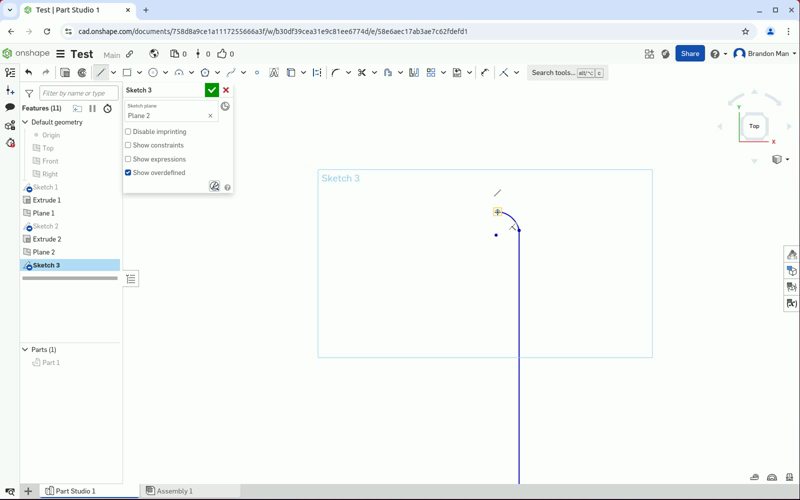
scroll(-6)
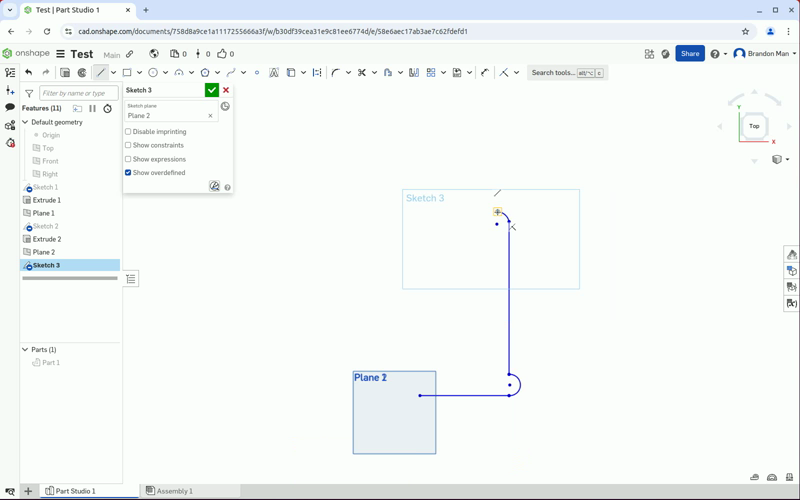
scroll(-6)
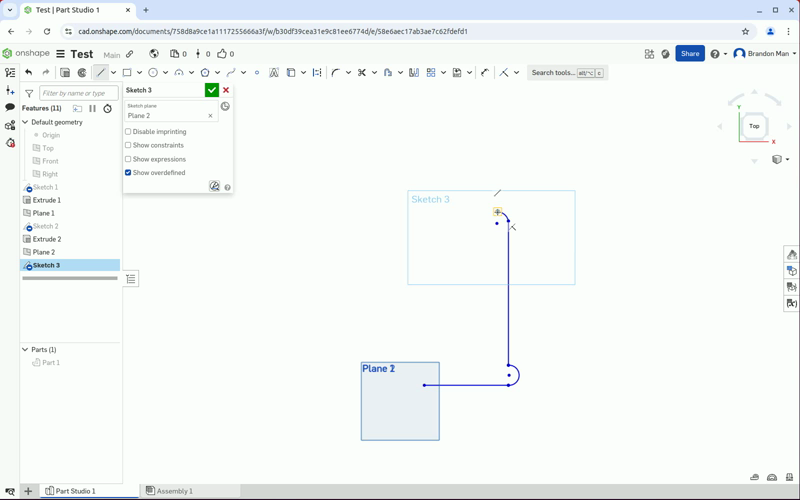
scroll(-6)
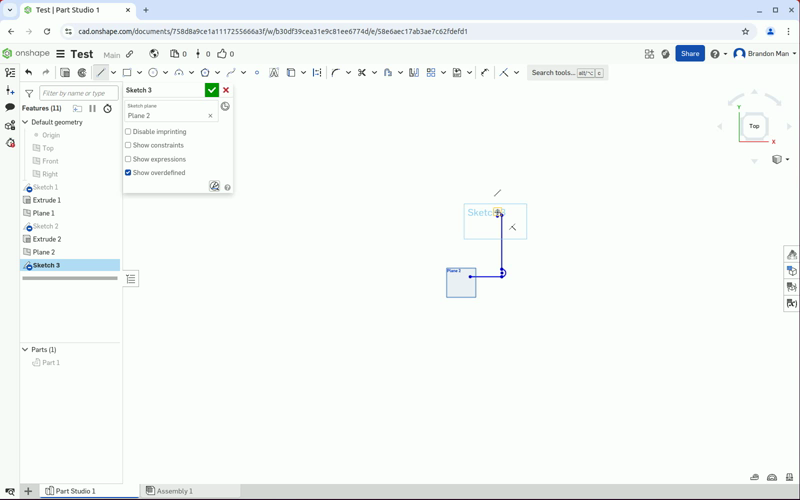
key_down(shift)
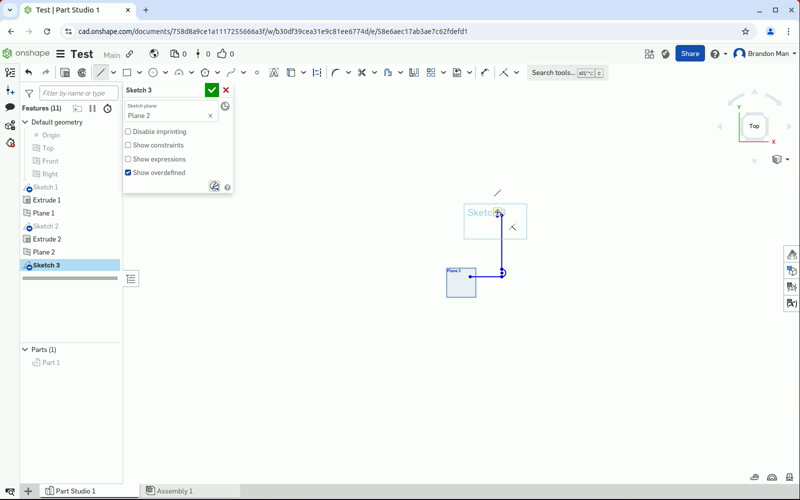
mouse_move(527, 211)
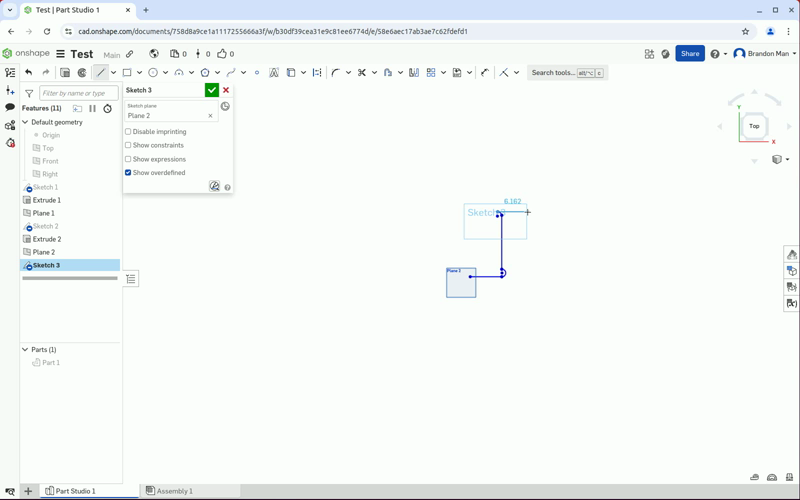
mouse_move(493, 211)
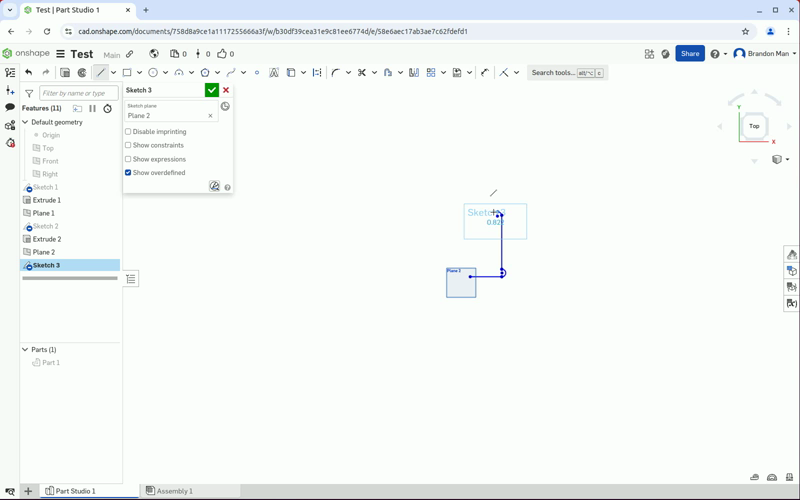
scroll(6)
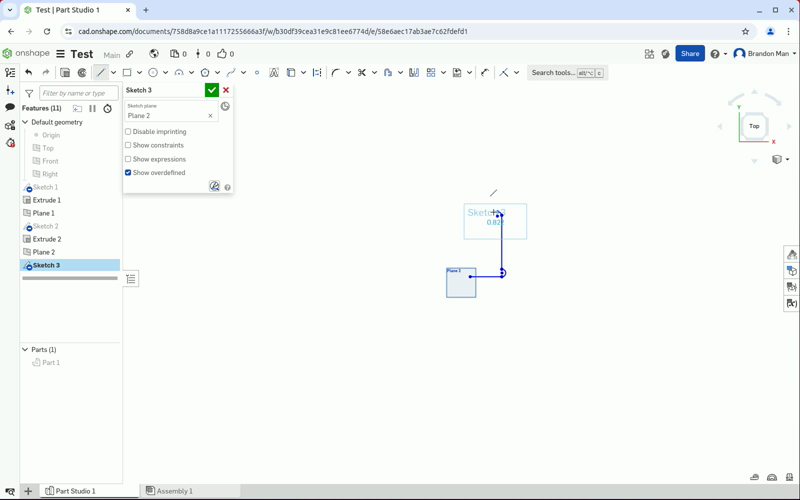
scroll(6)
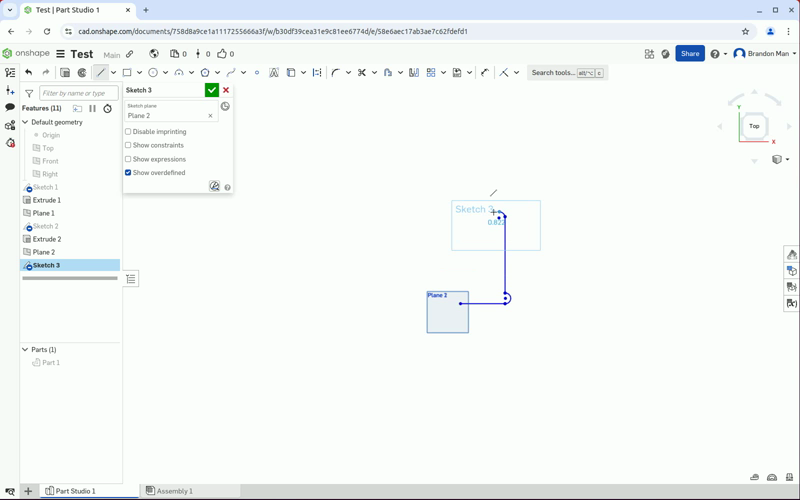
scroll(6)
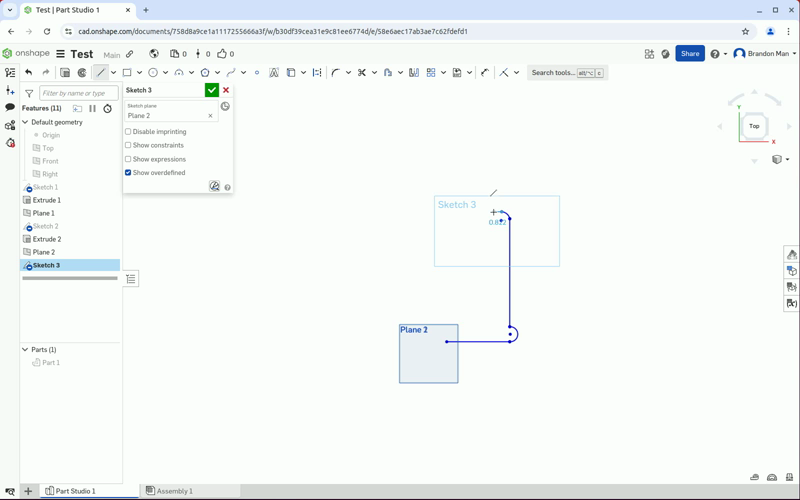
scroll(6)
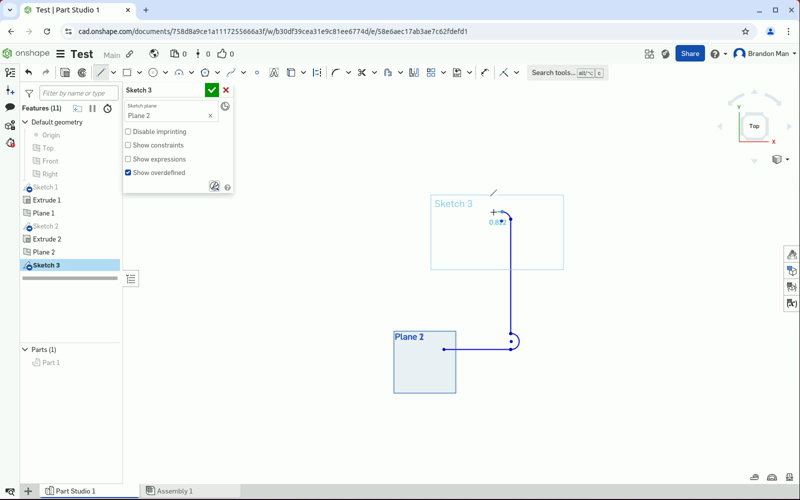
scroll(6)
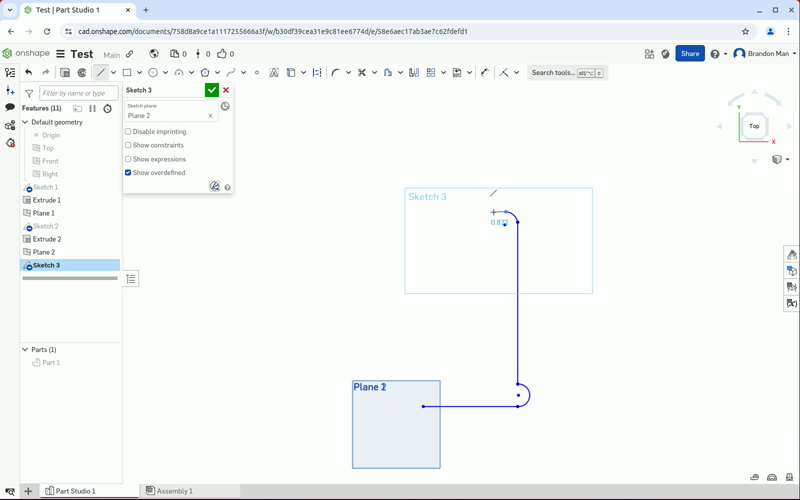
scroll(6)
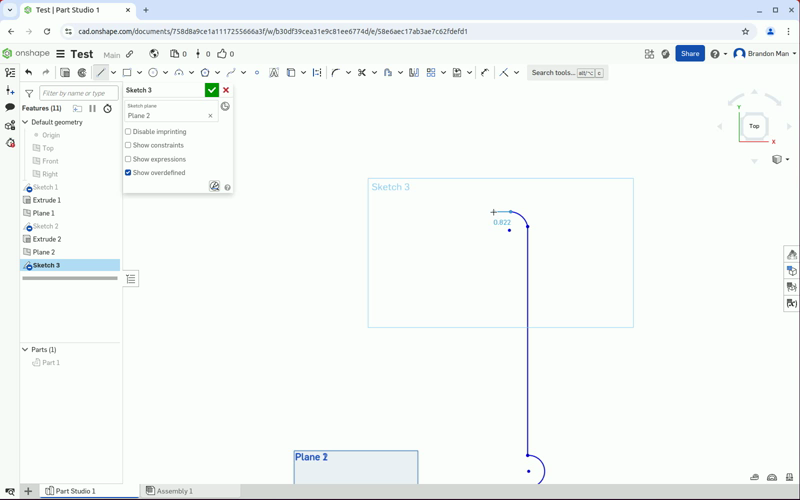
scroll(6)
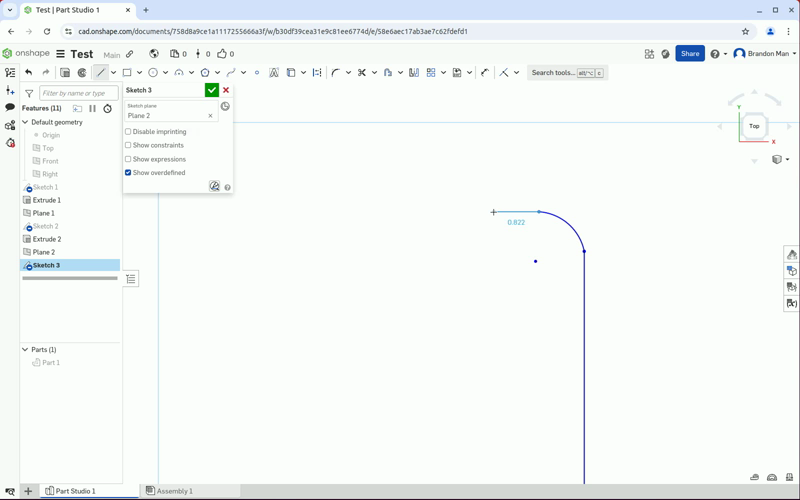
click(493, 211)
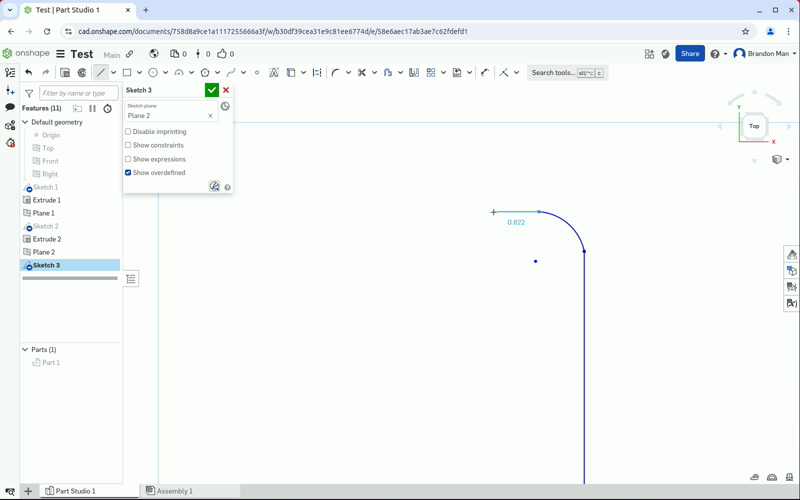
scroll(-6)
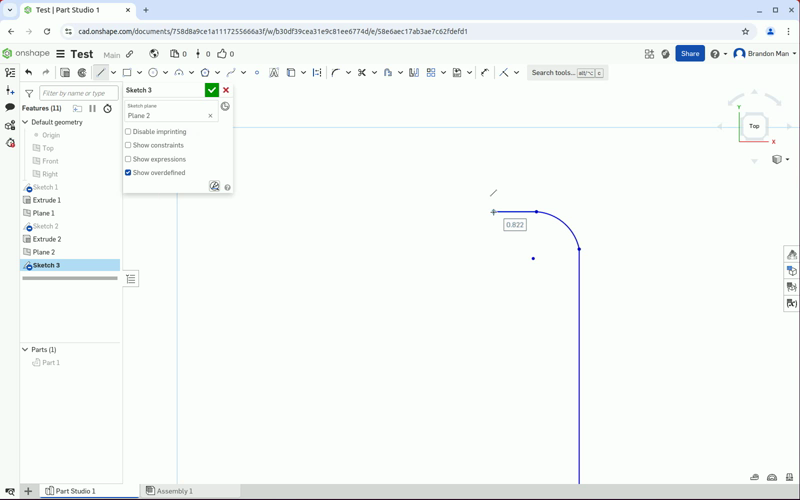
scroll(-6)
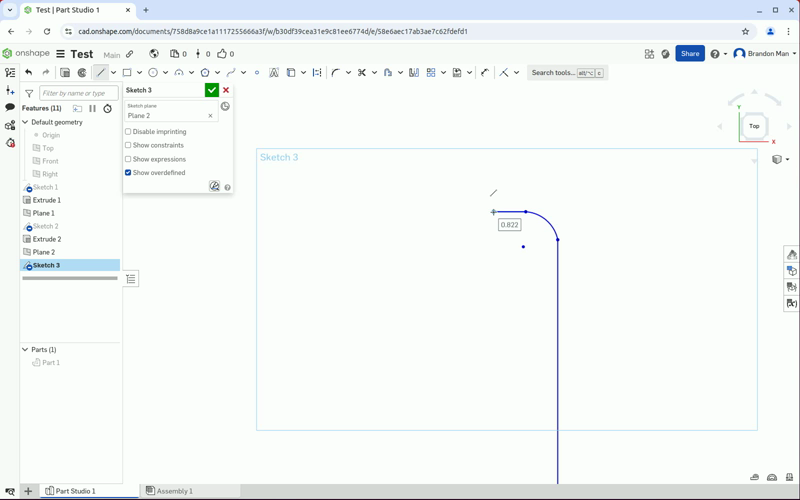
scroll(-6)
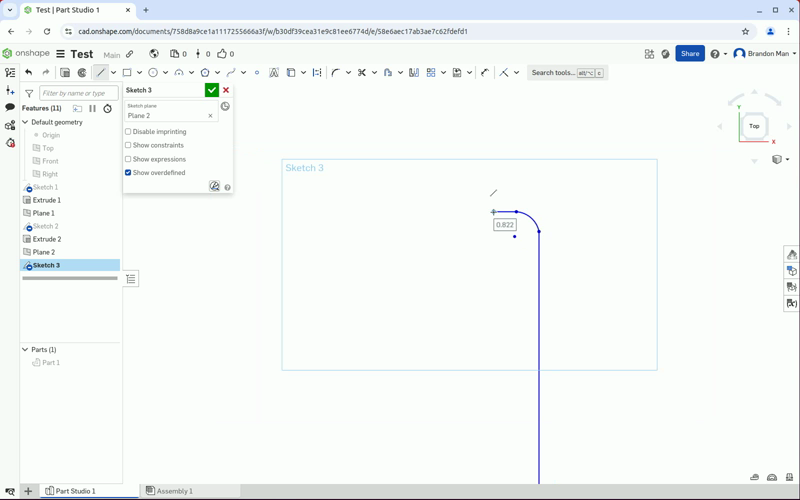
scroll(-6)
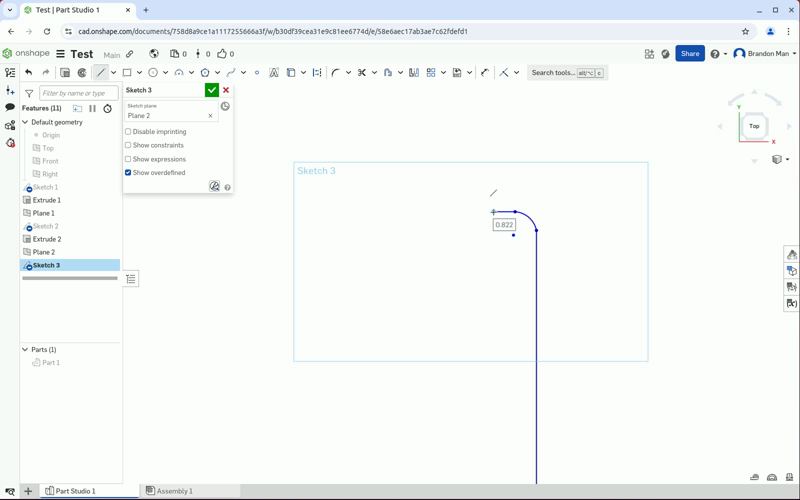
scroll(-6)
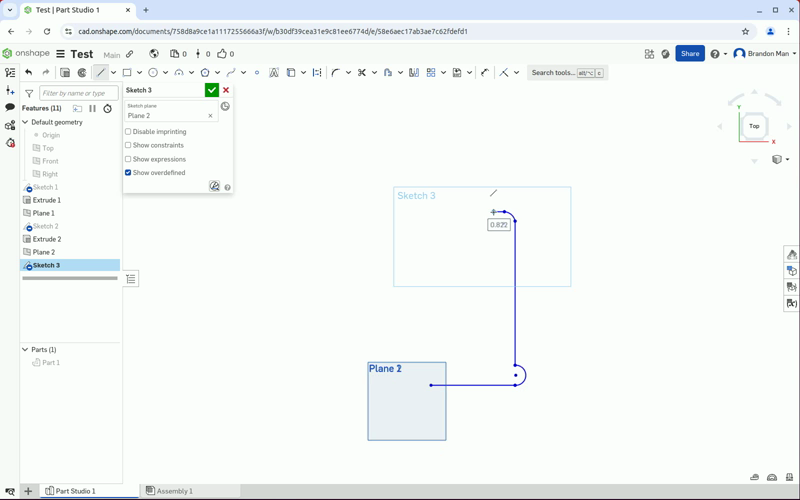
scroll(-6)
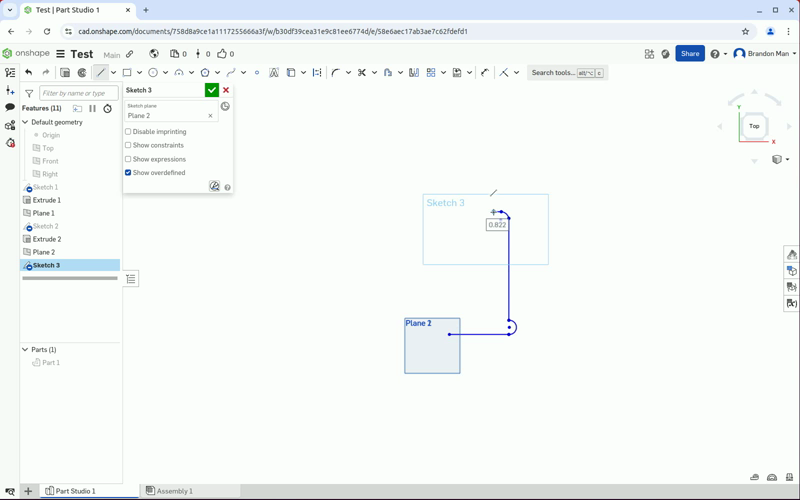
scroll(-6)
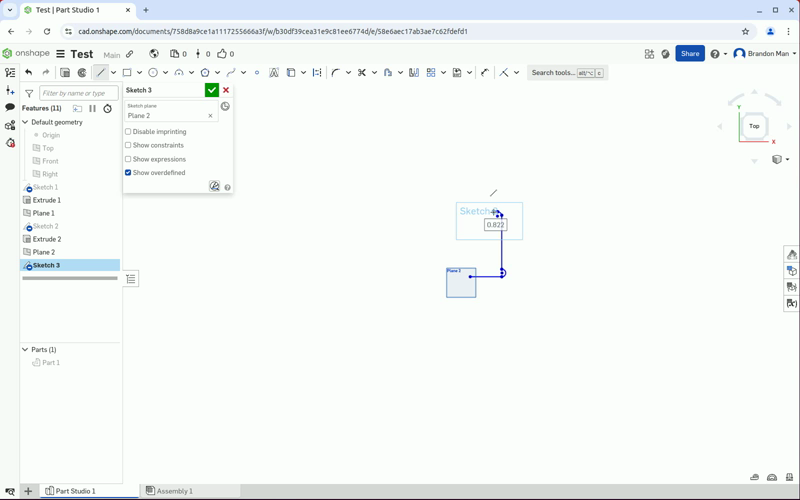
key_up(shift)
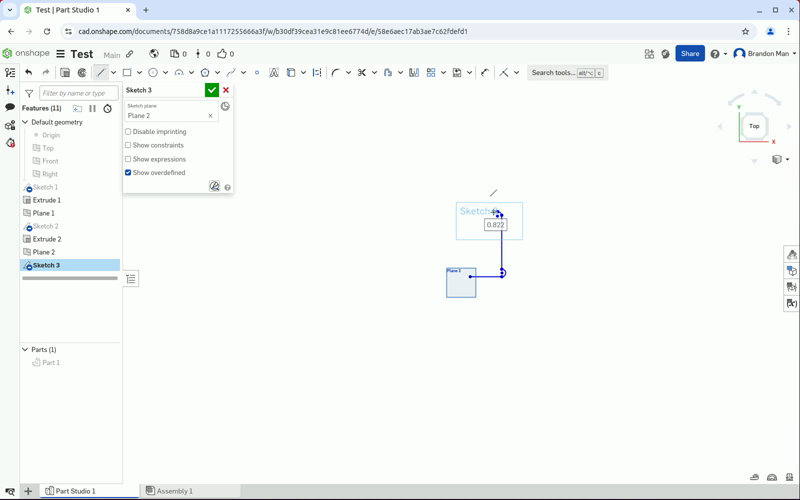
key_down(shift)
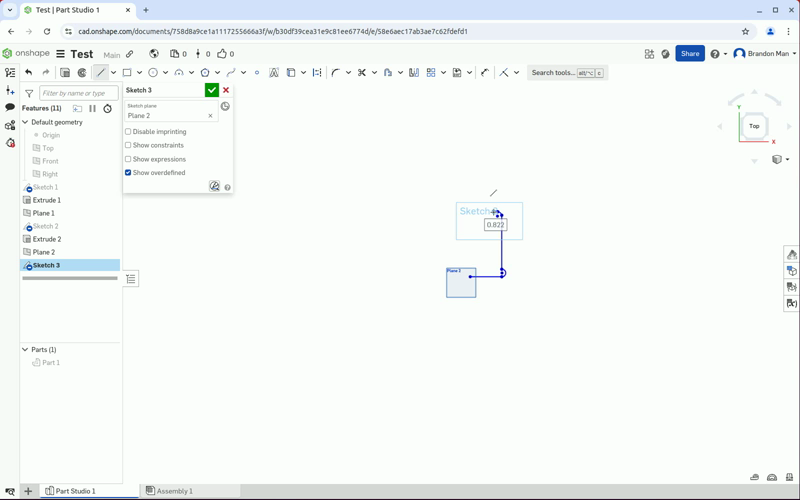
mouse_move(523, 211)
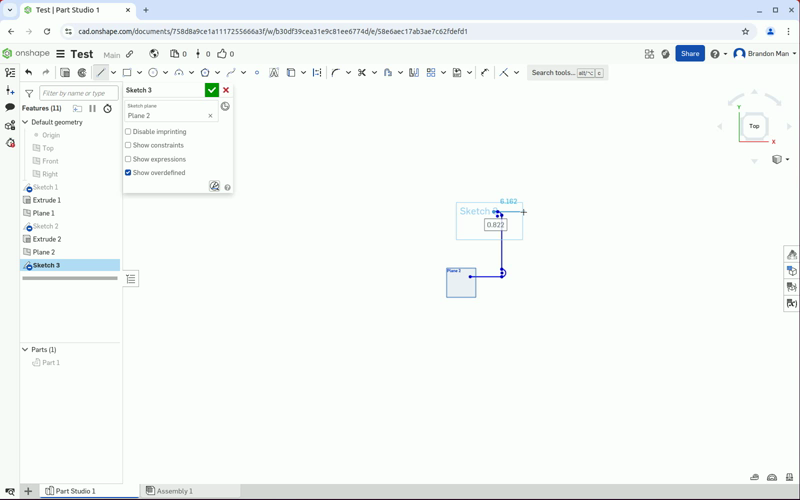
mouse_move(493, 207)
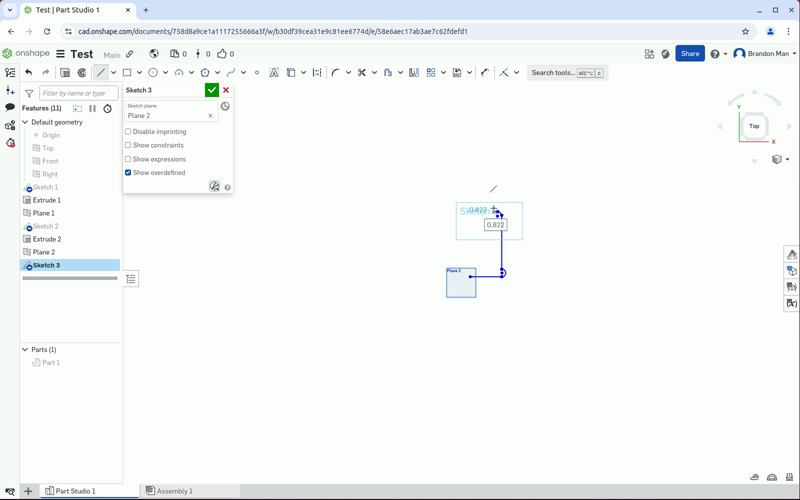
scroll(6)
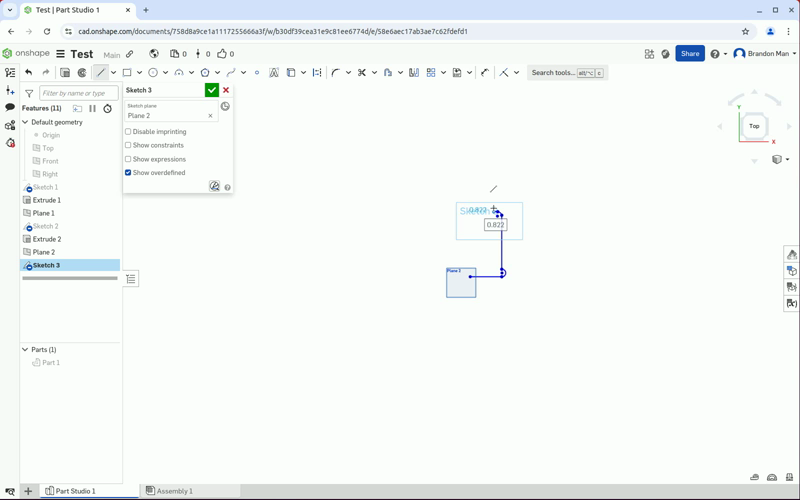
scroll(6)
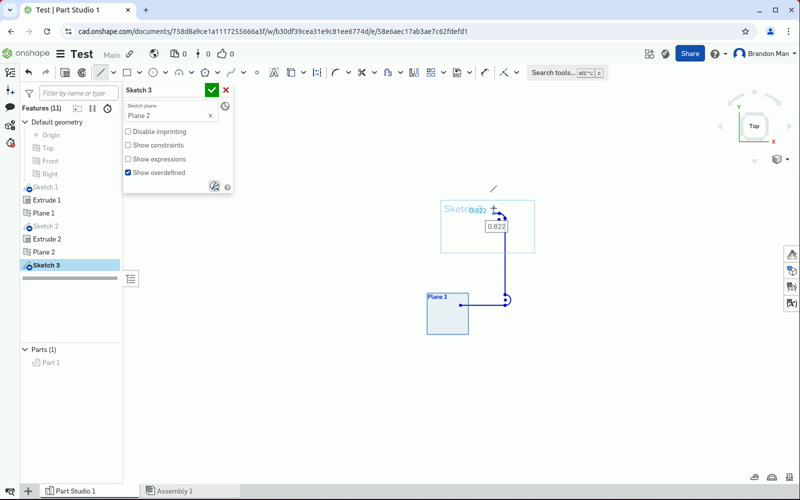
scroll(6)
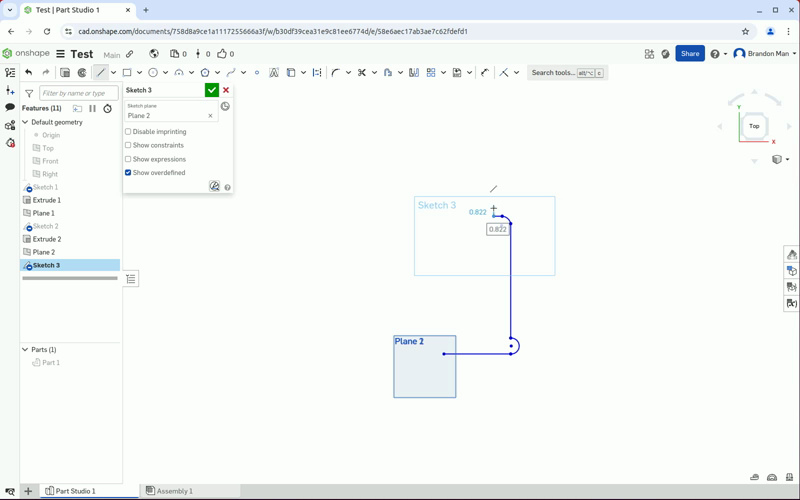
scroll(6)
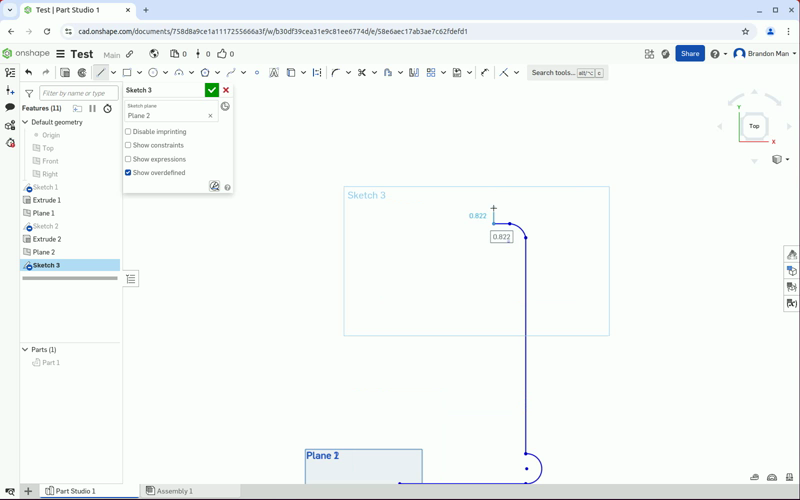
scroll(6)
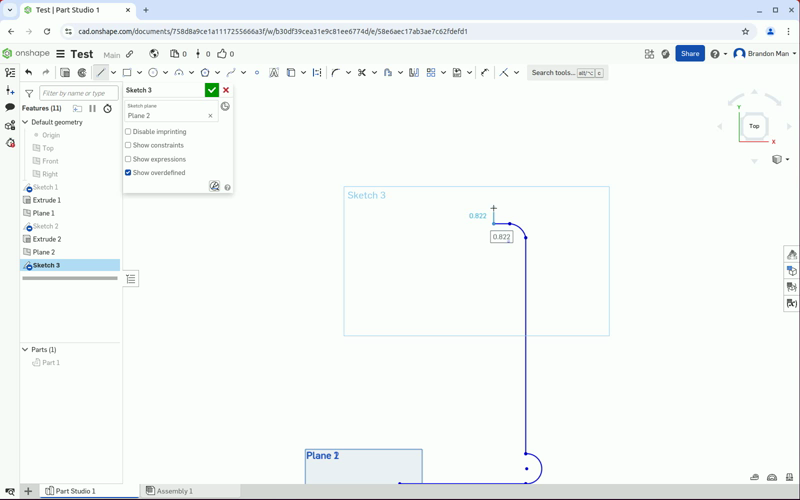
scroll(6)
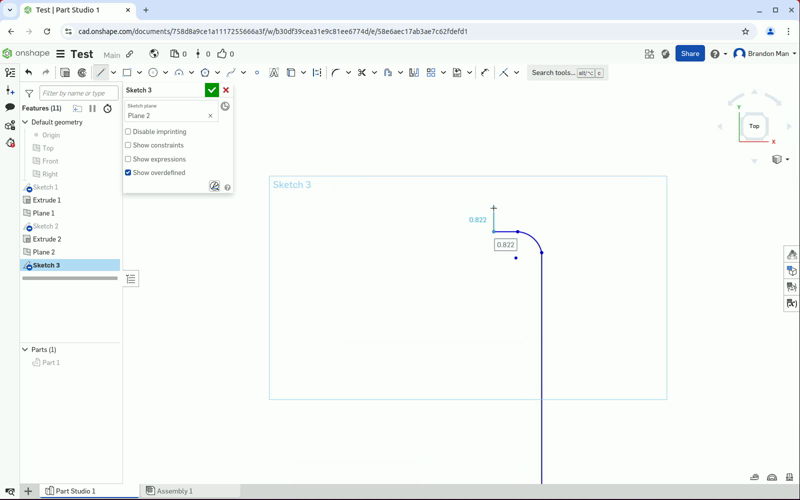
scroll(6)
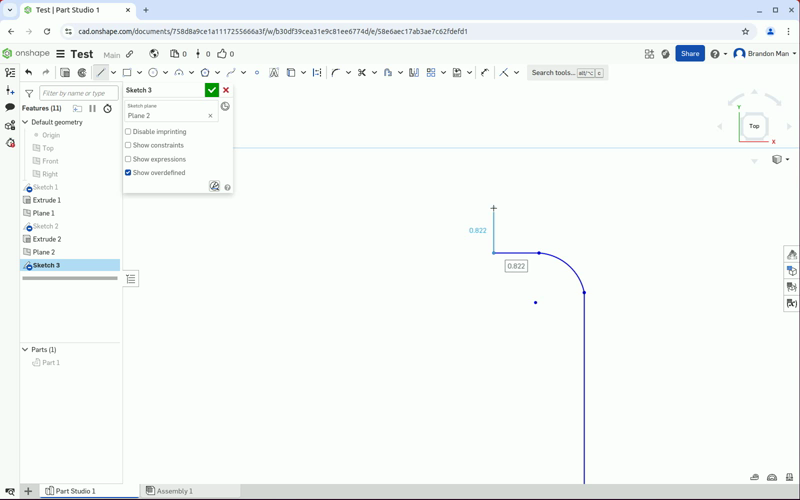
click(493, 207)
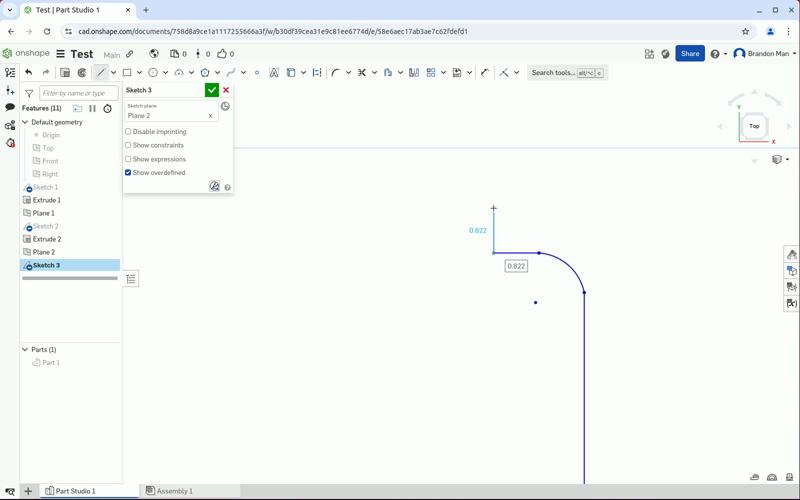
scroll(-6)
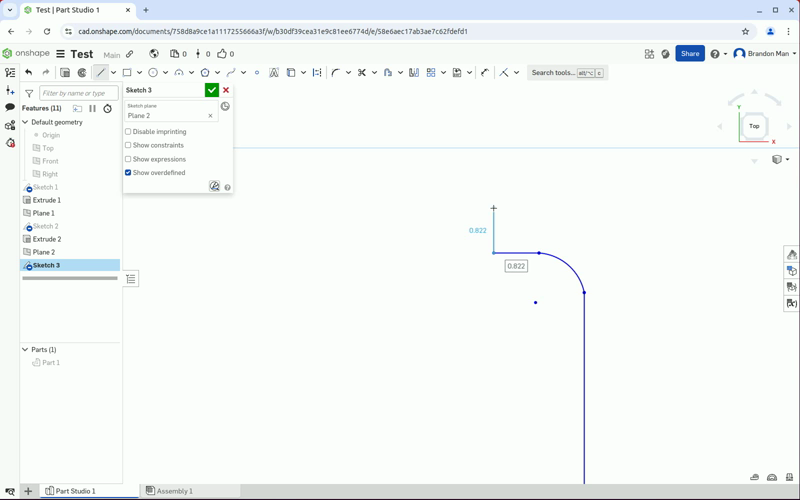
scroll(-6)
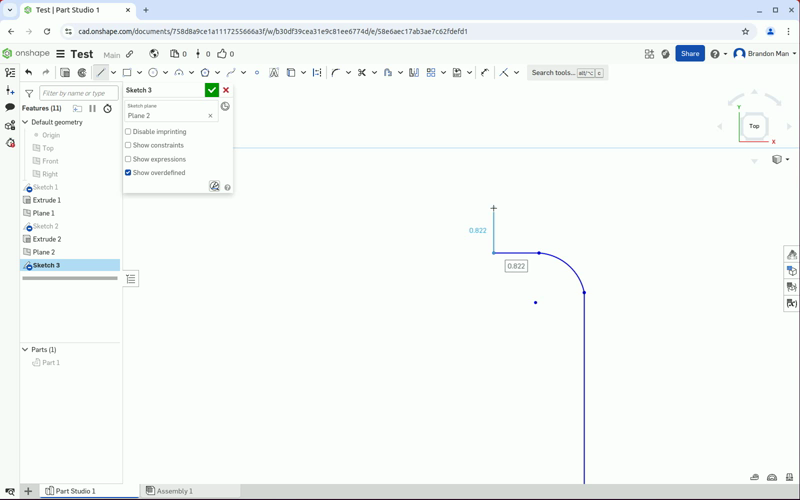
scroll(-6)
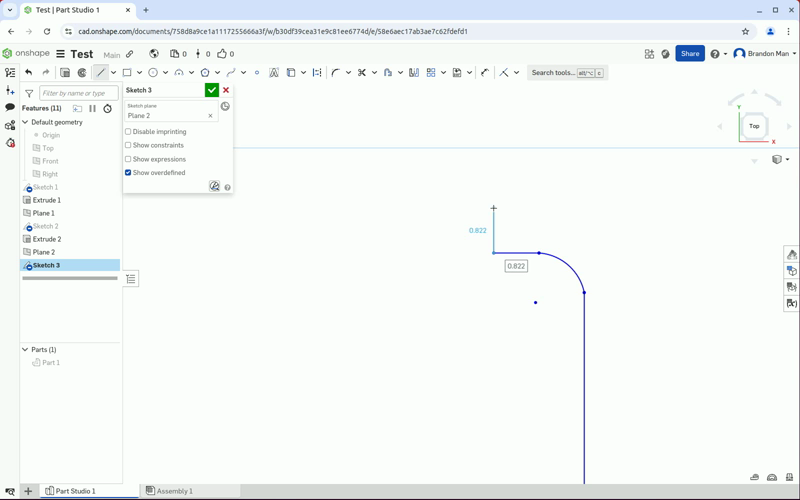
scroll(-6)
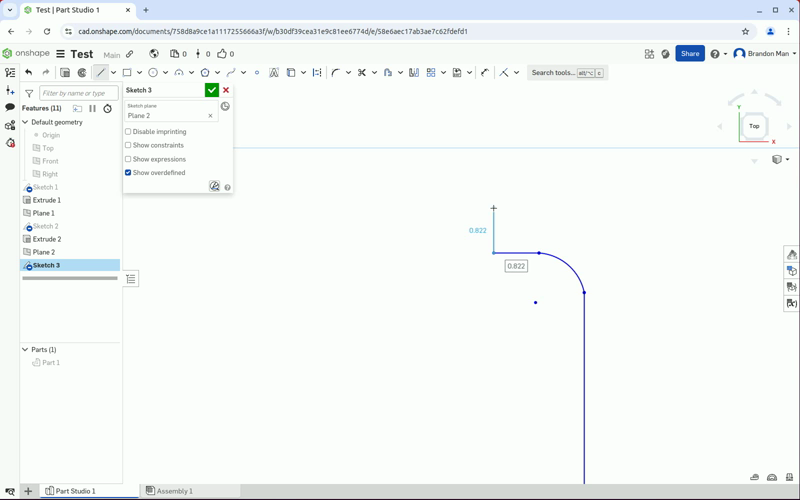
scroll(-6)
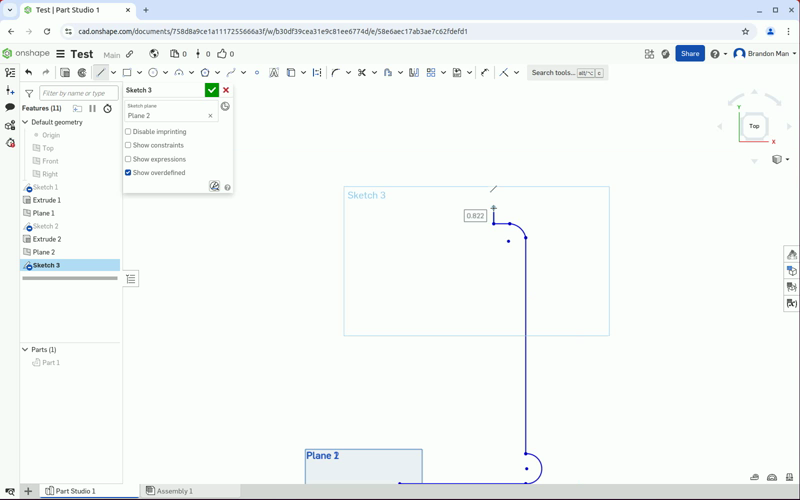
scroll(-6)
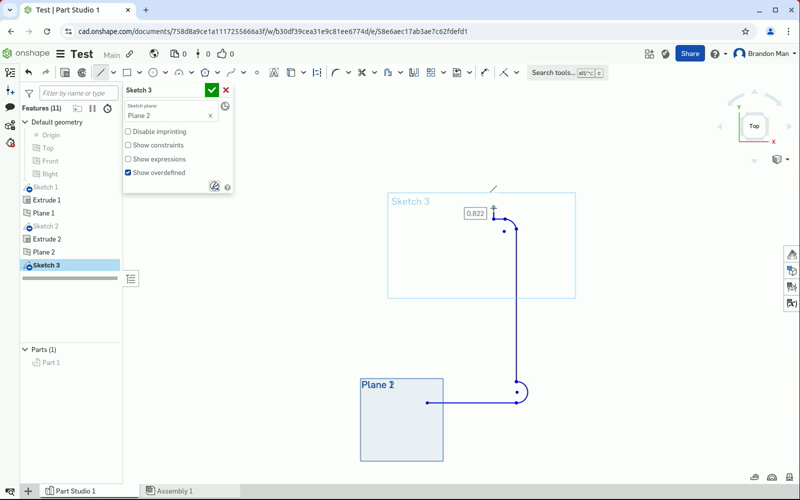
scroll(-6)
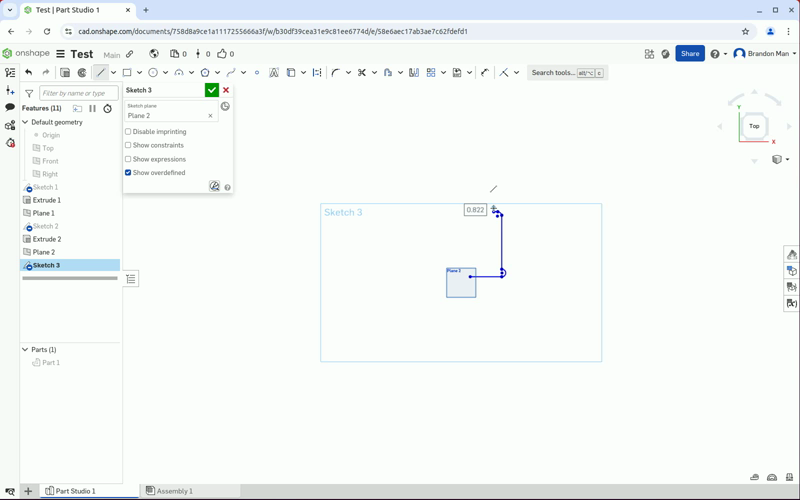
key_up(shift)
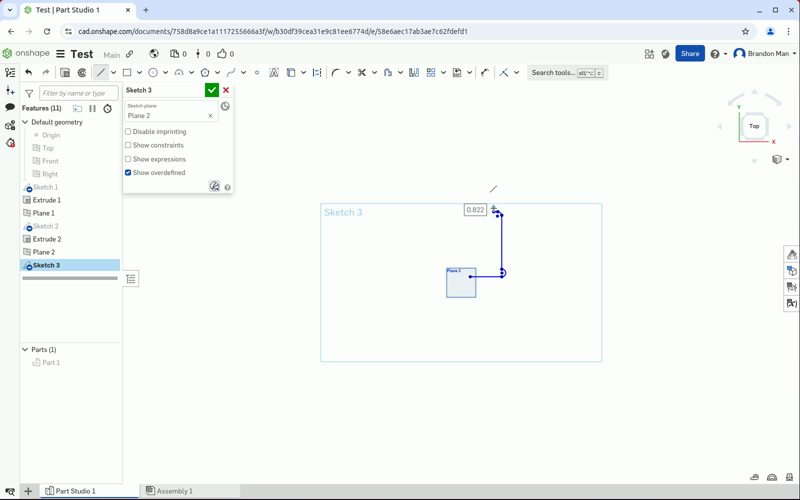
key(esc)
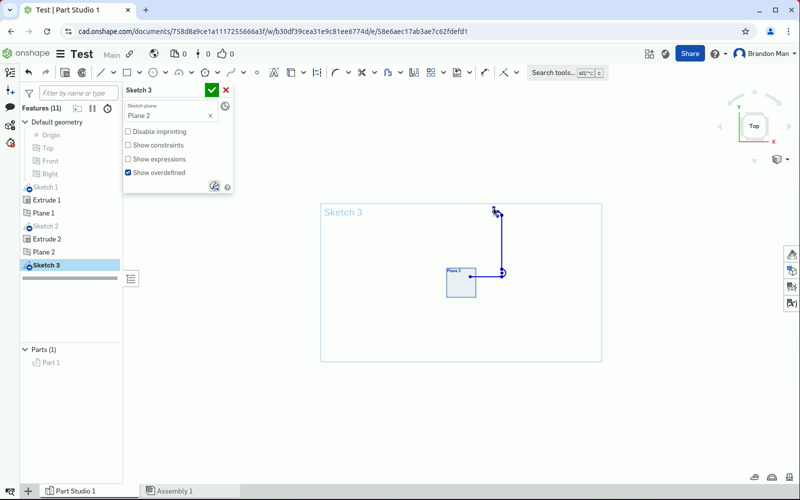
key(a)
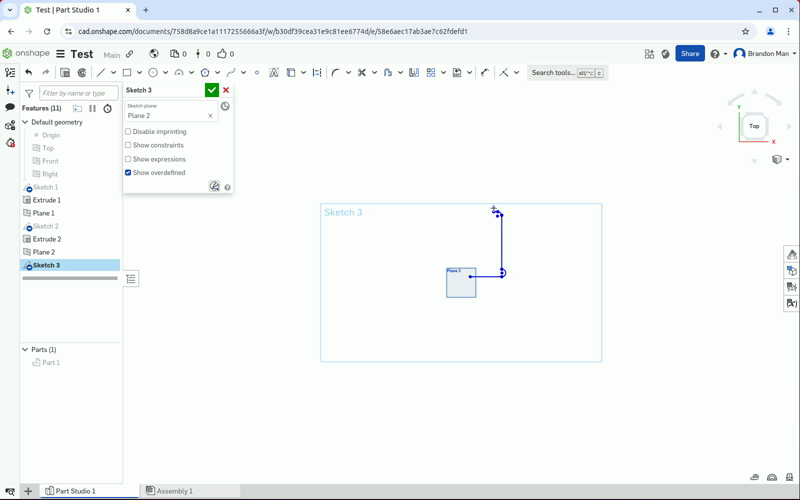
mouse_move(493, 207)
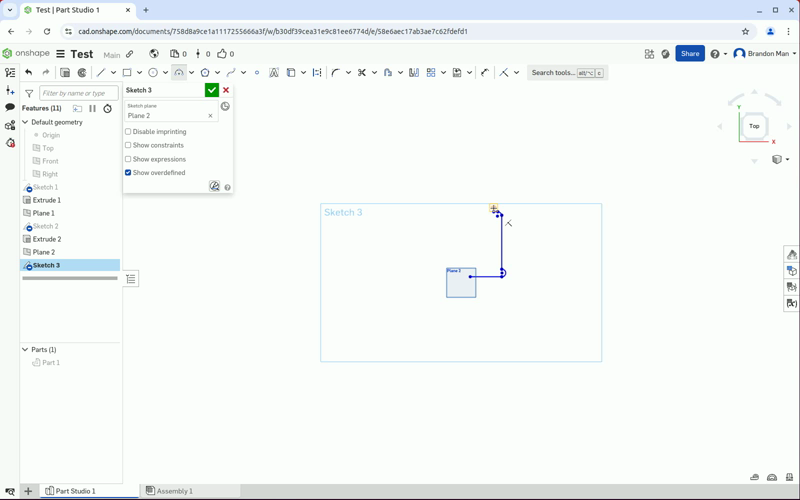
scroll(6)
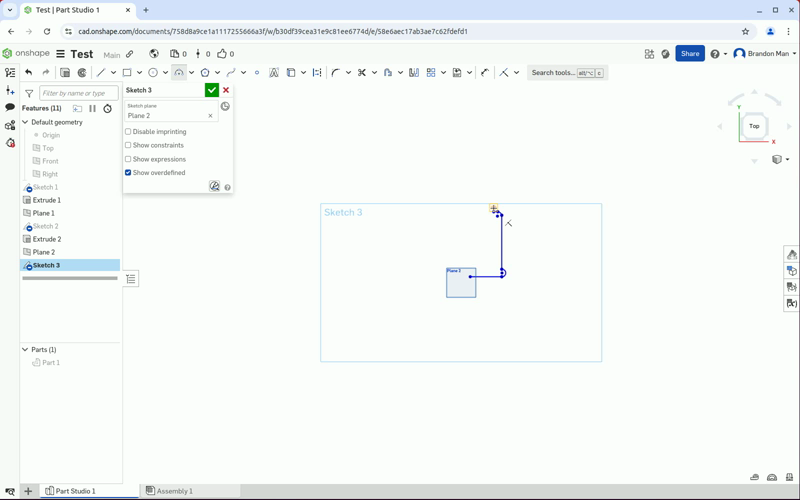
scroll(6)
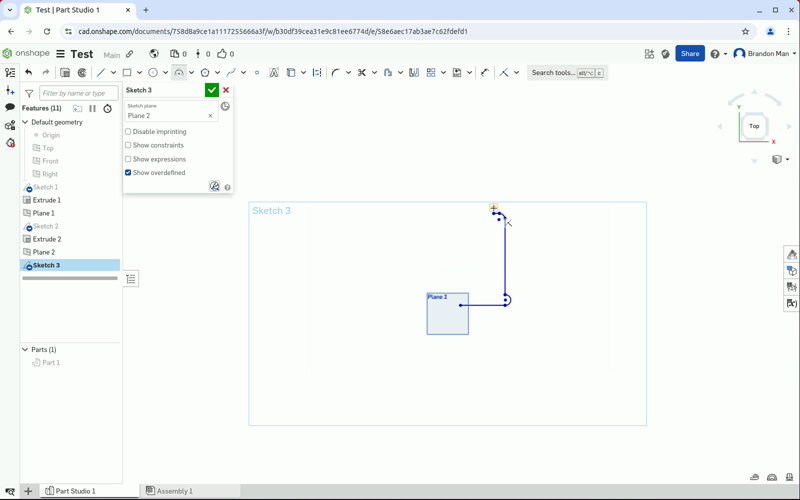
scroll(6)
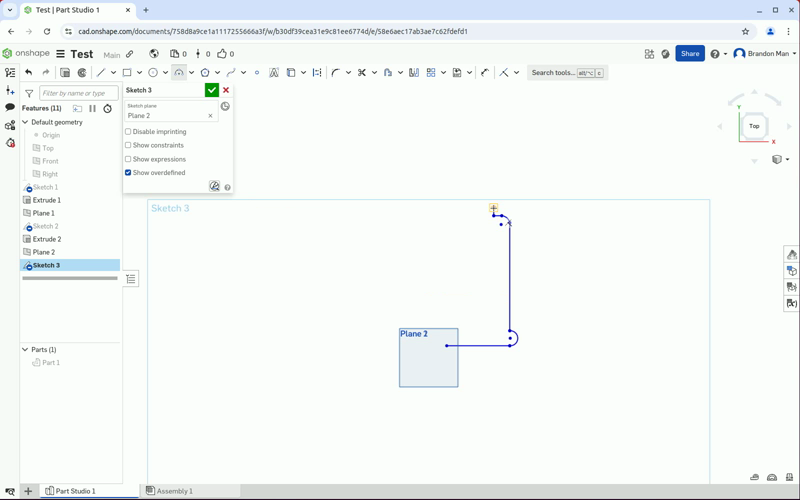
scroll(6)
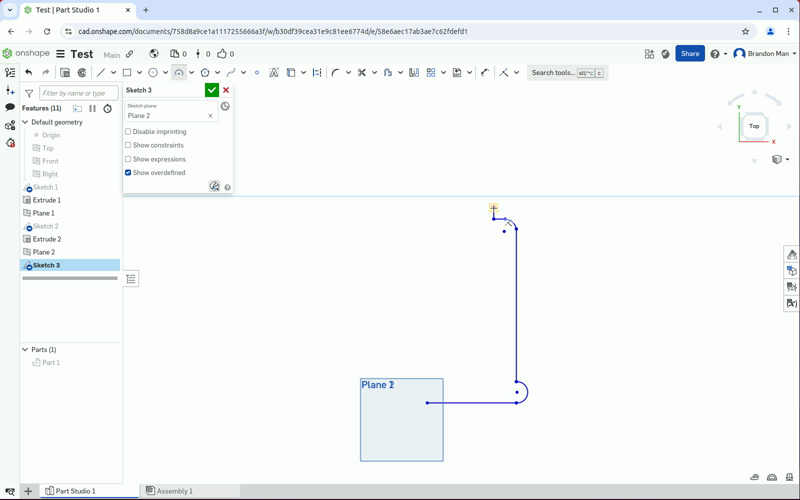
scroll(6)
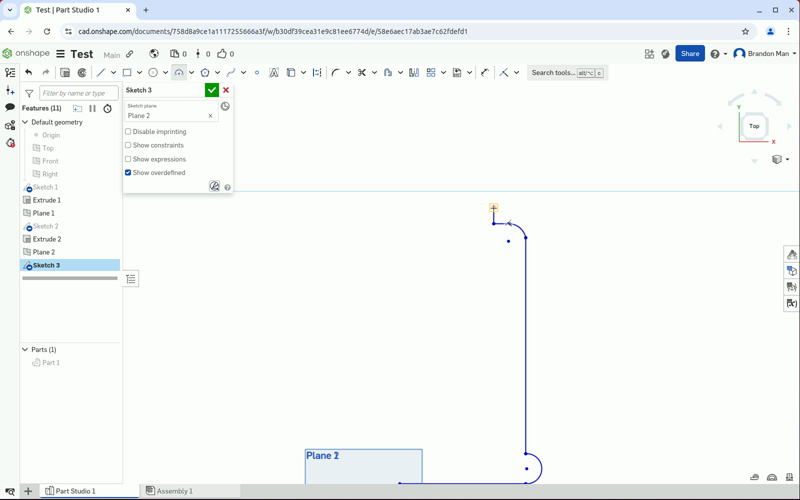
scroll(6)
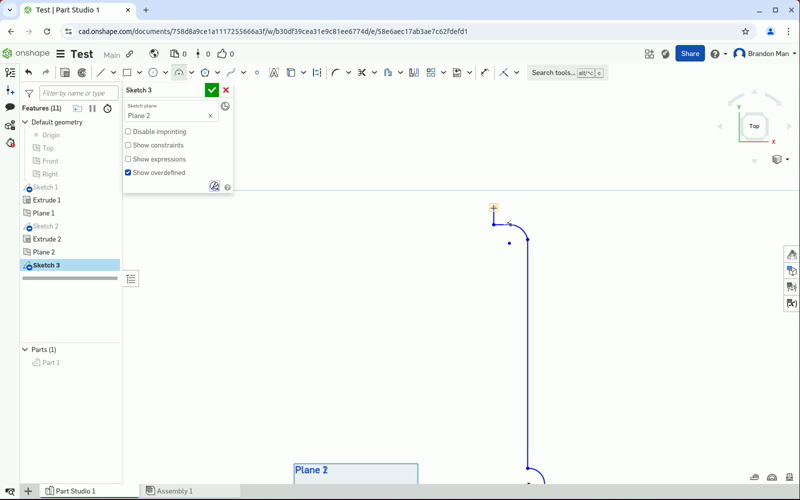
scroll(6)
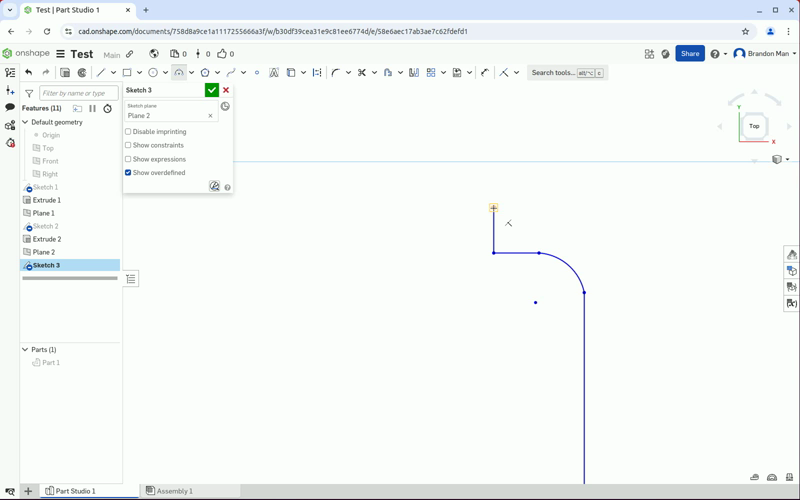
click(493, 207)
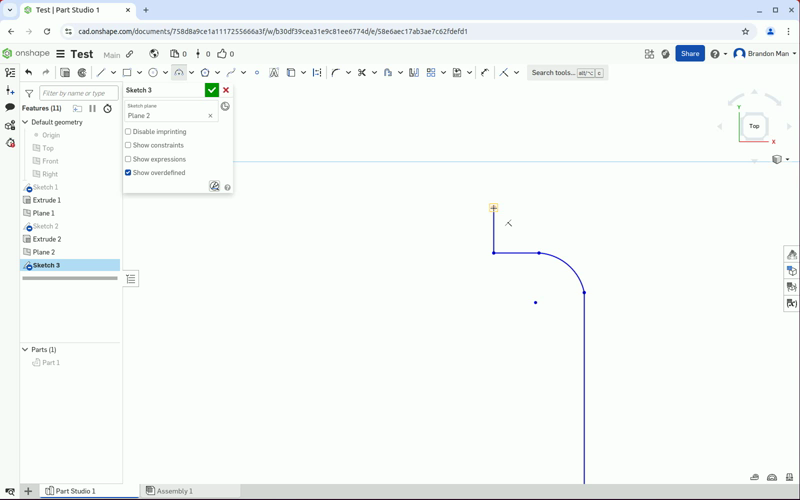
scroll(-6)
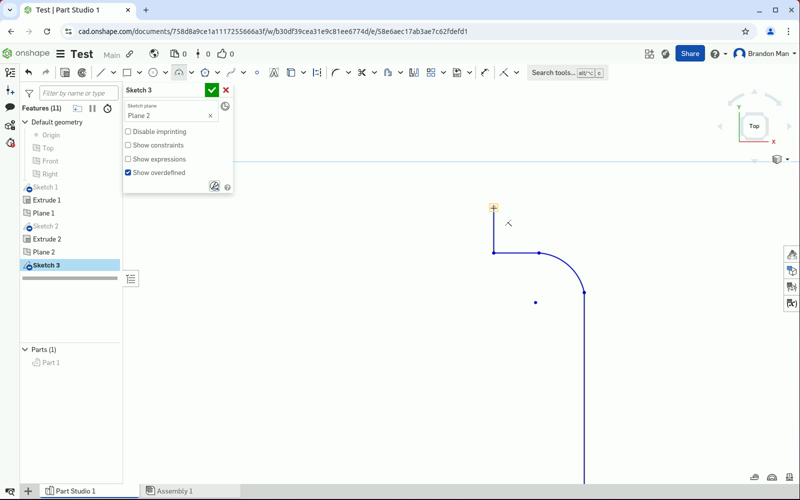
scroll(-6)
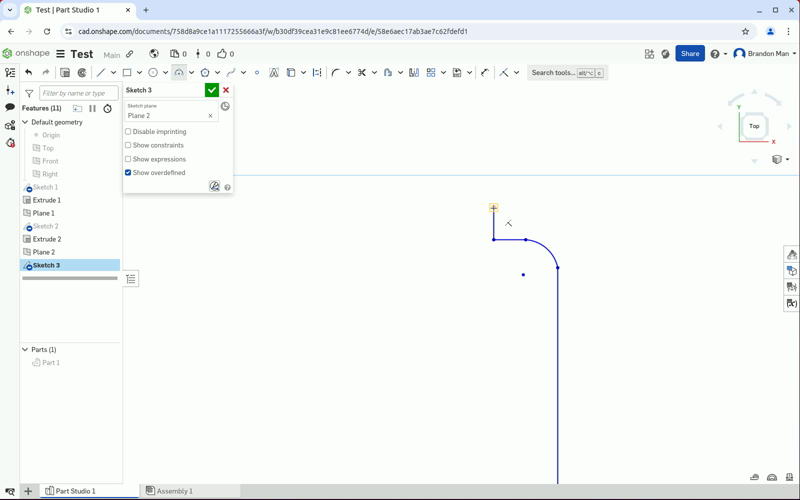
scroll(-6)
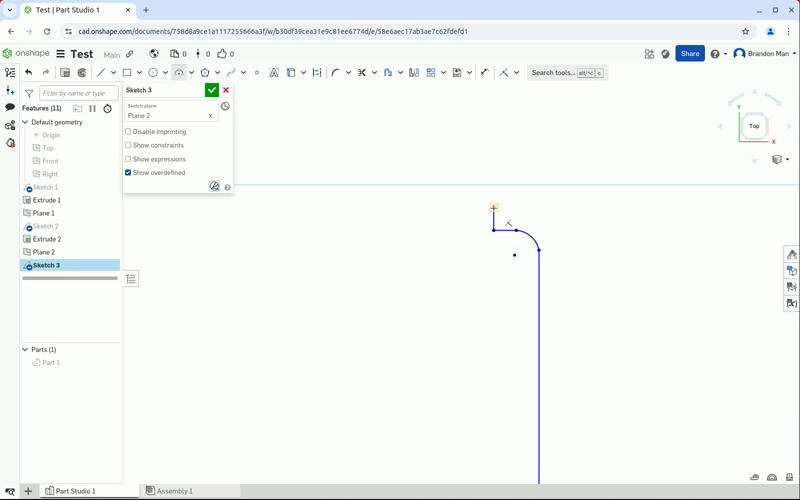
scroll(-6)
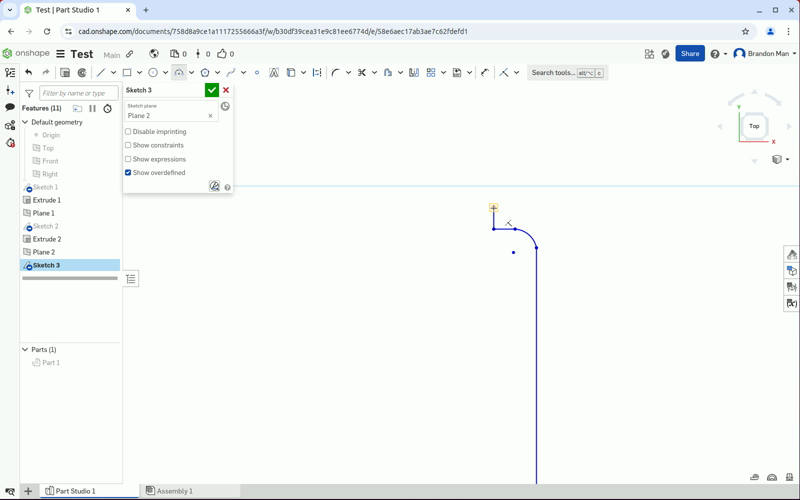
scroll(-6)
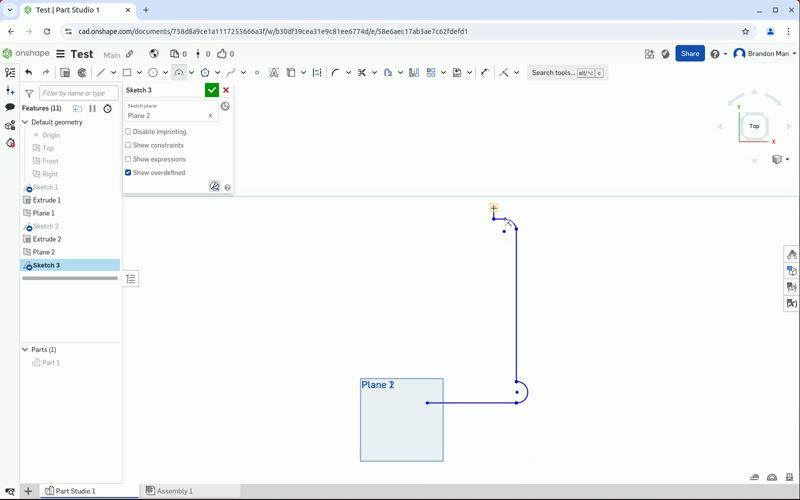
scroll(-6)
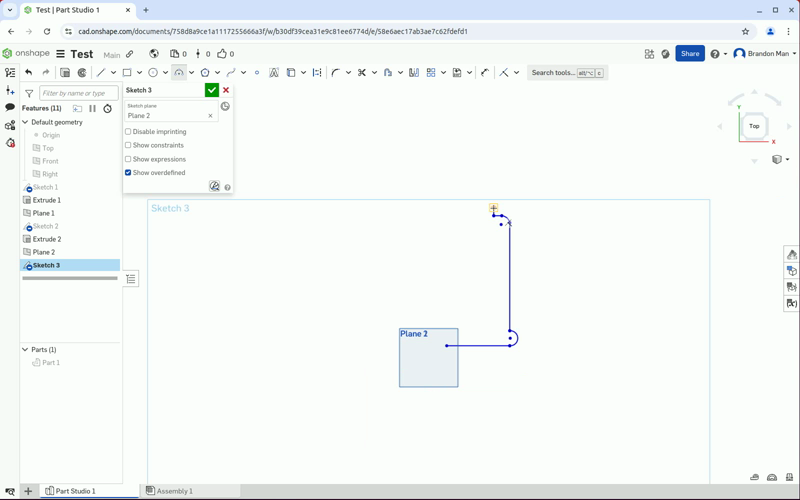
scroll(-6)
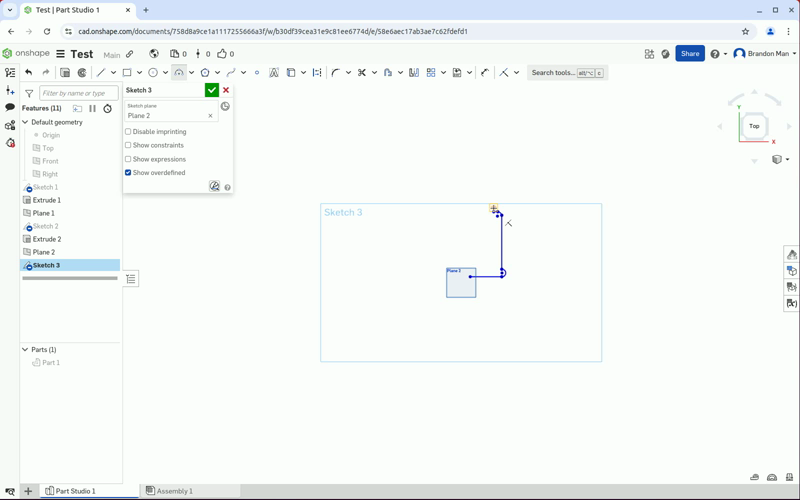
key_down(shift)
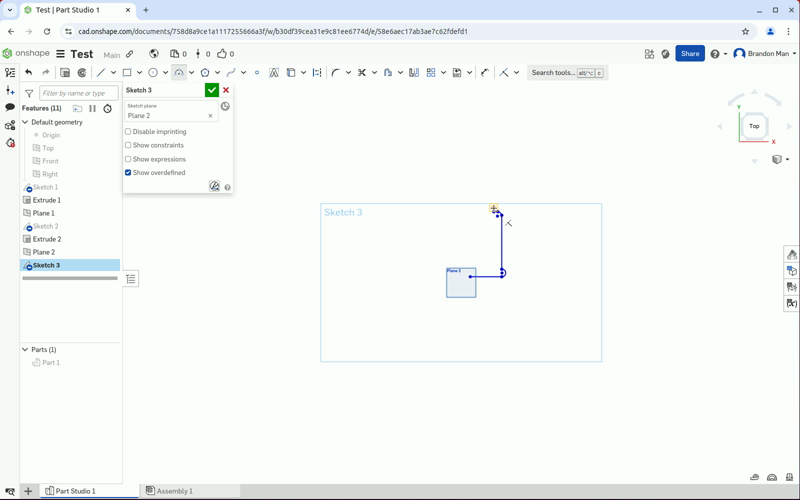
mouse_move(490, 204)
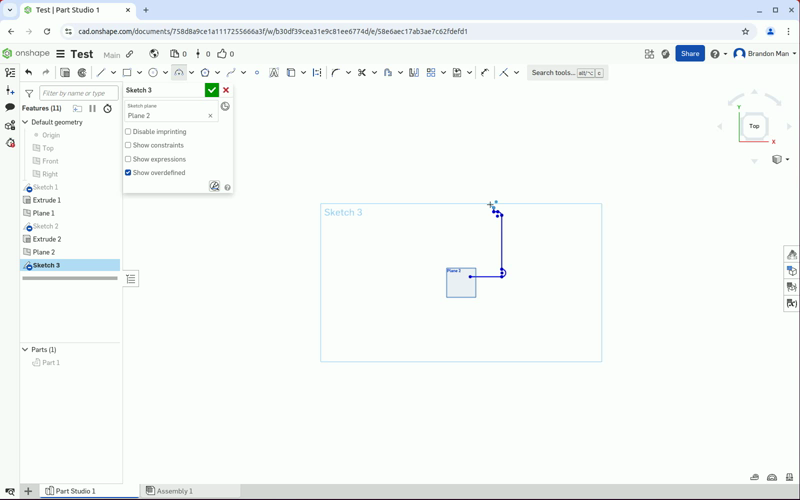
scroll(6)
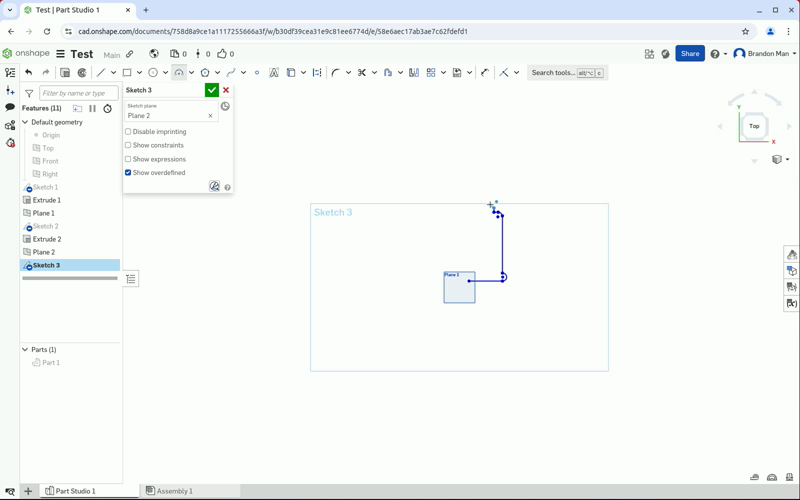
scroll(6)
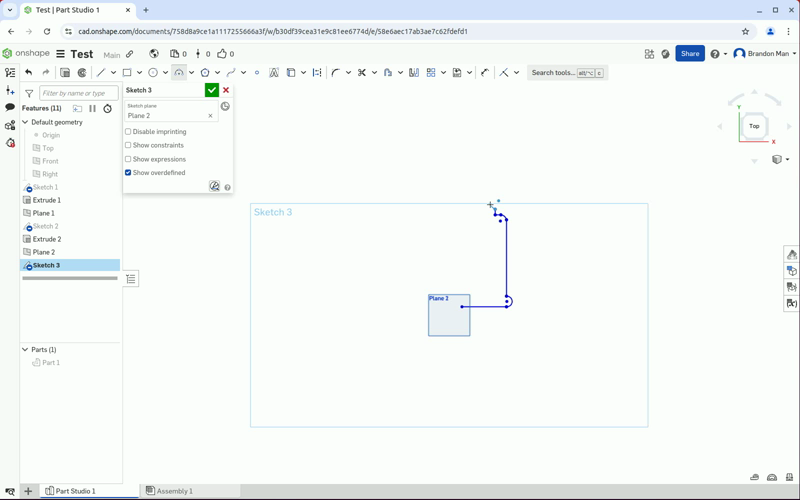
scroll(6)
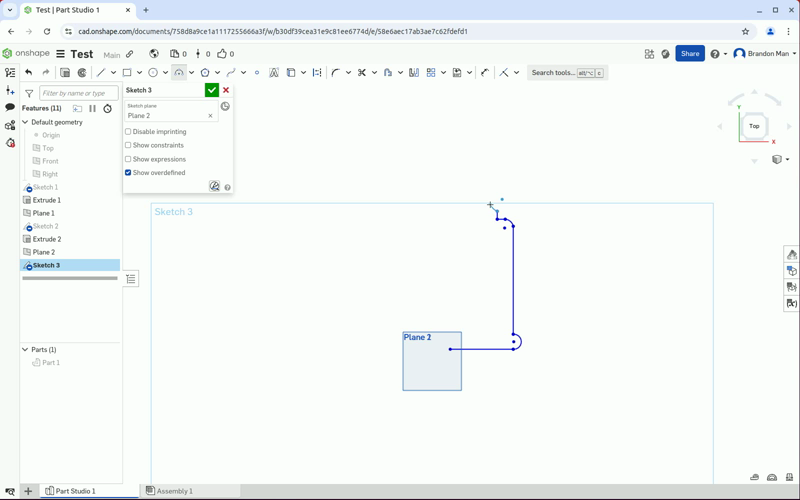
scroll(6)
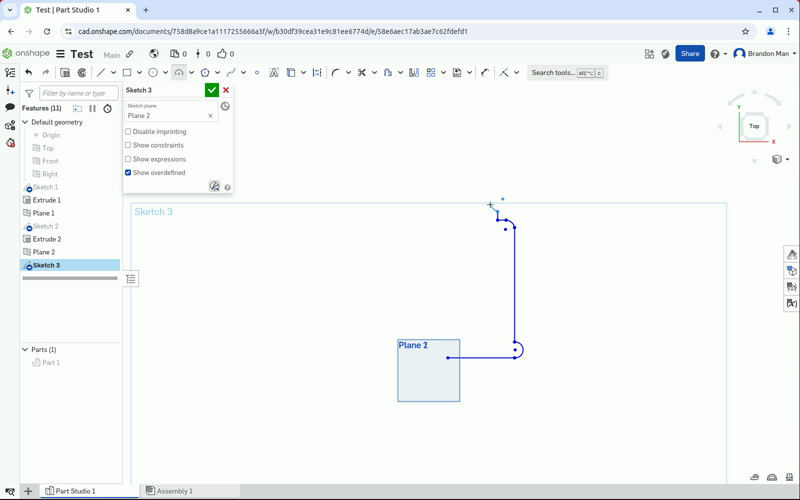
scroll(6)
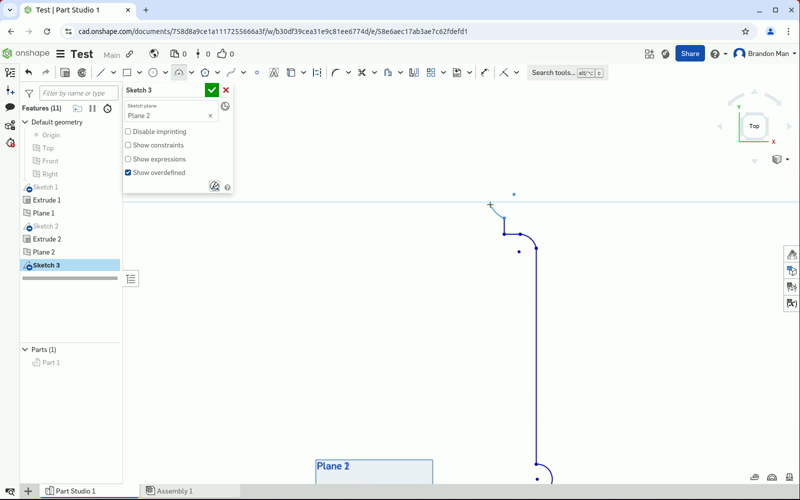
scroll(6)
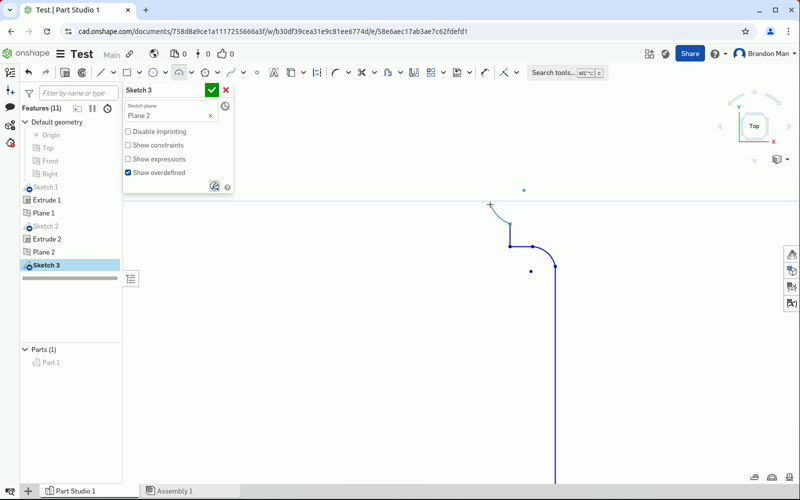
scroll(6)
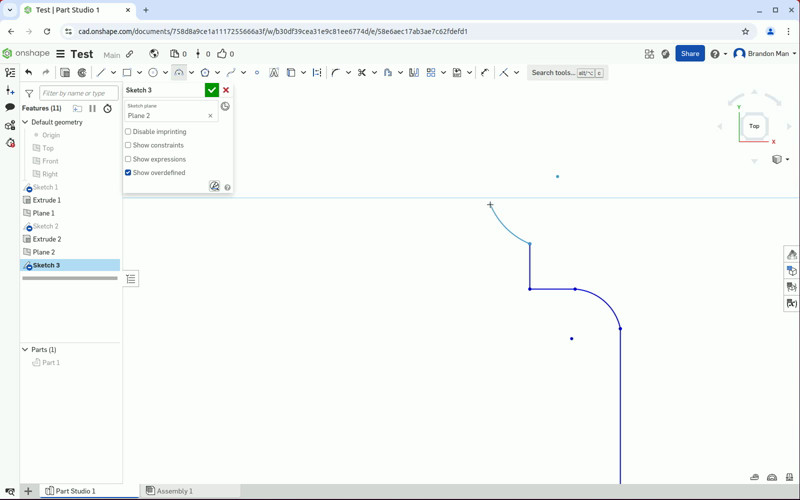
click(490, 204)
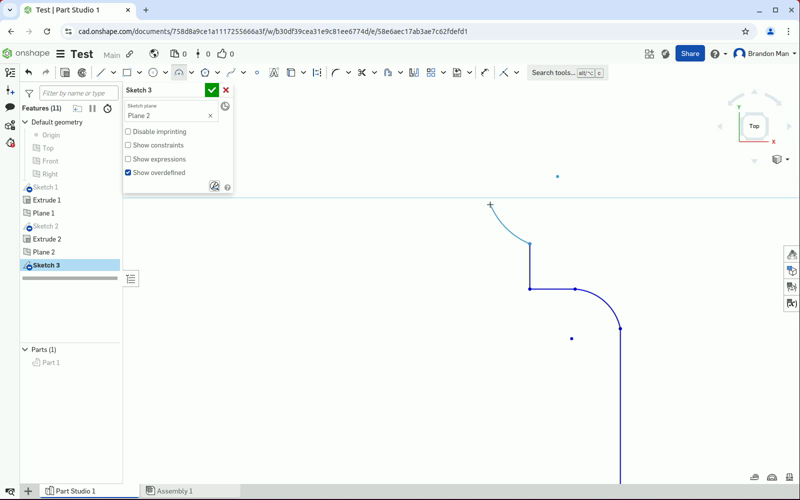
scroll(-6)
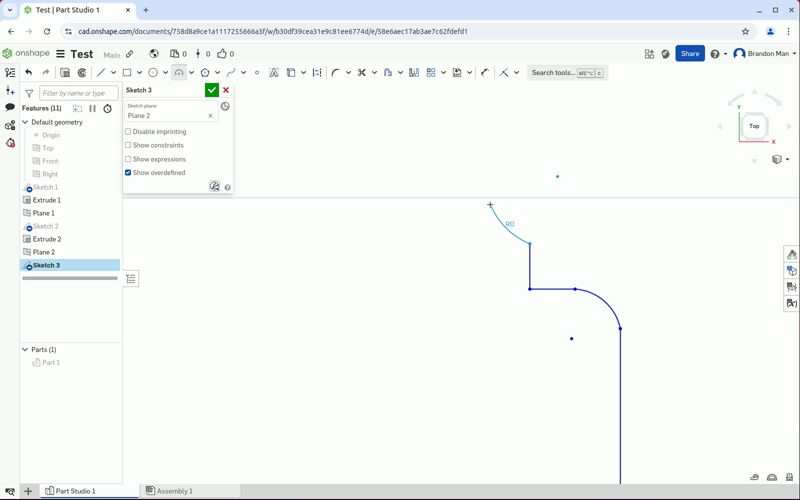
scroll(-6)
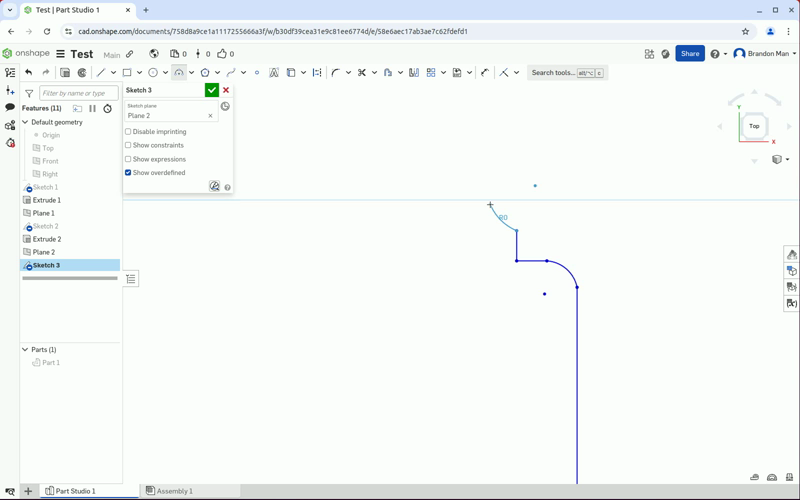
scroll(-6)
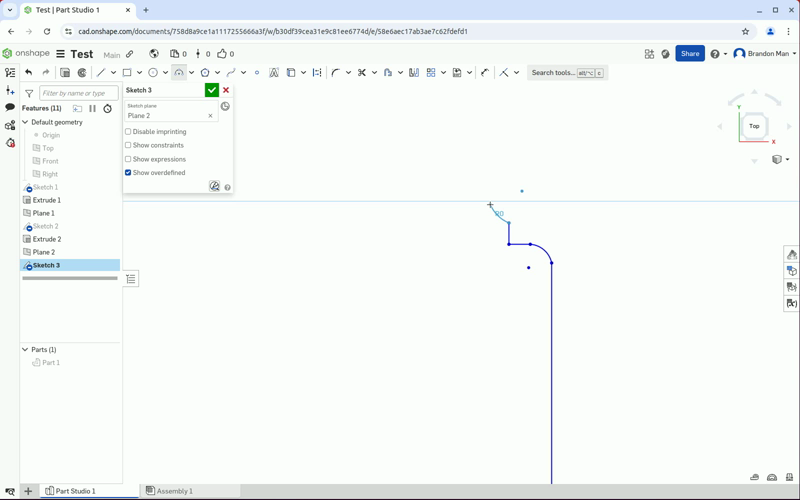
scroll(-6)
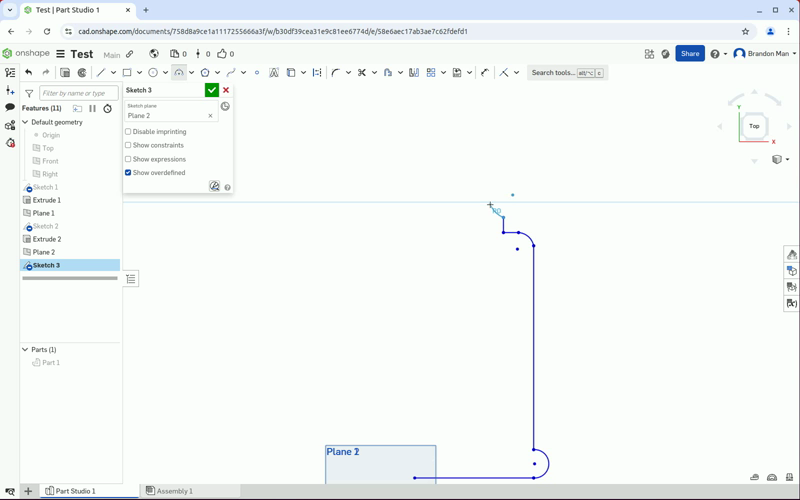
scroll(-6)
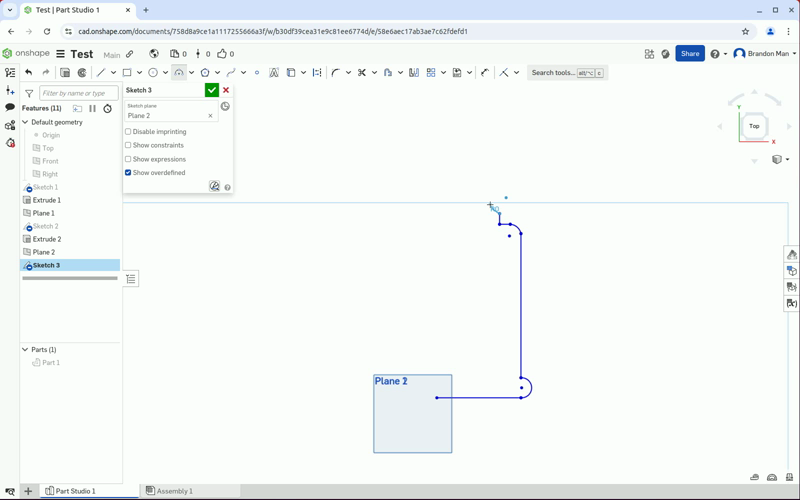
scroll(-6)
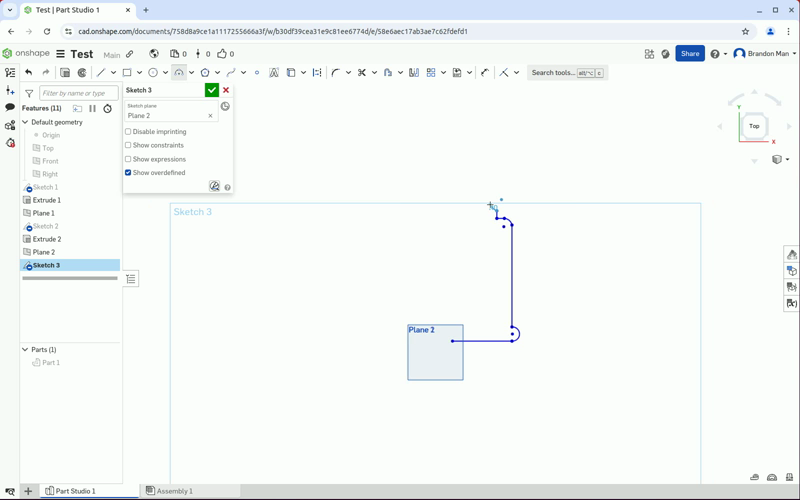
scroll(-6)
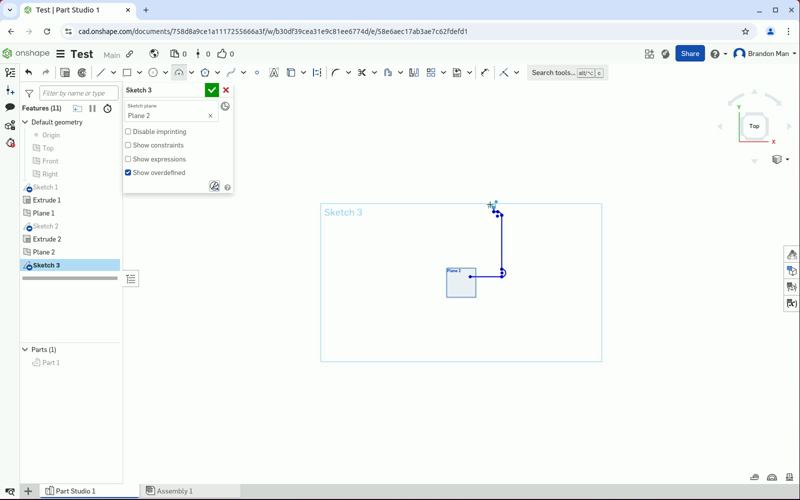
mouse_move(492, 205)
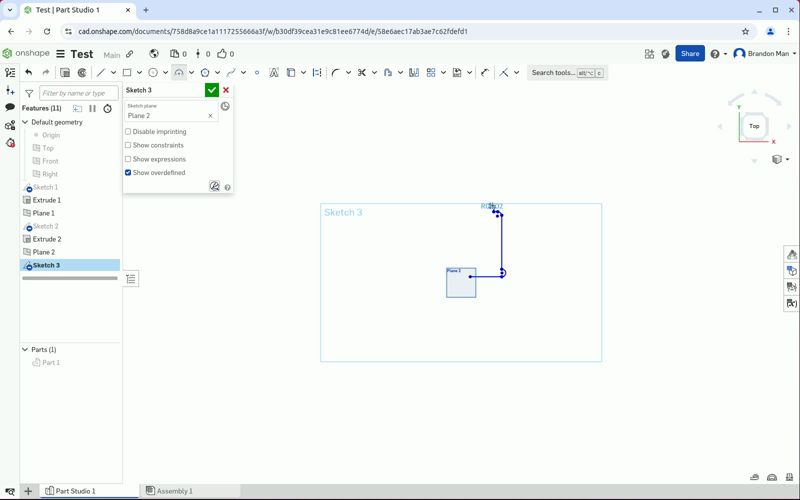
scroll(6)
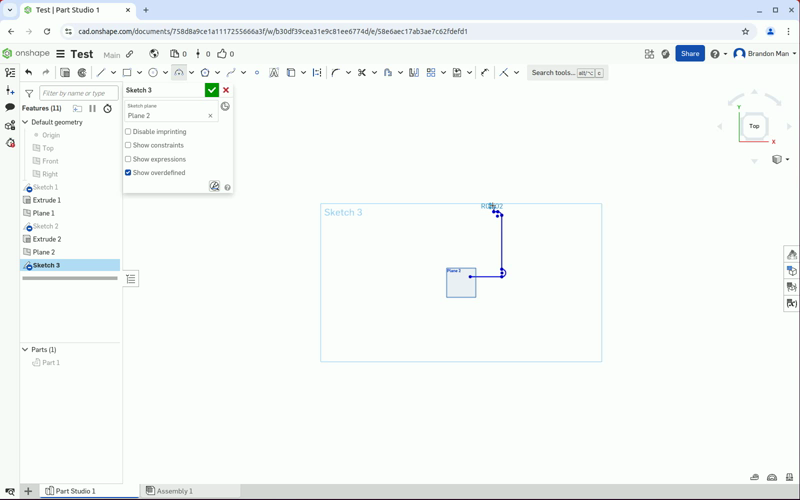
scroll(6)
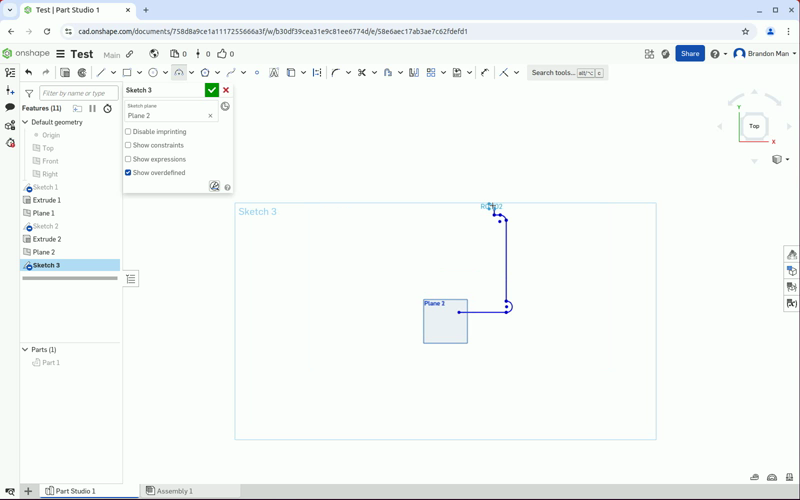
scroll(6)
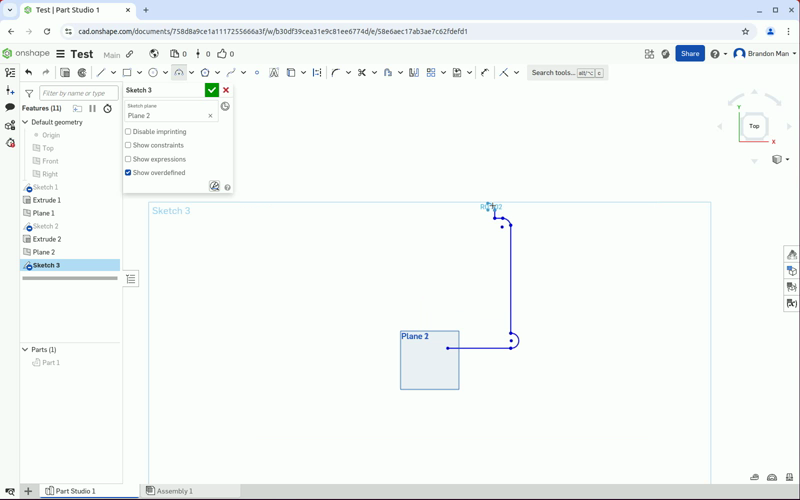
scroll(6)
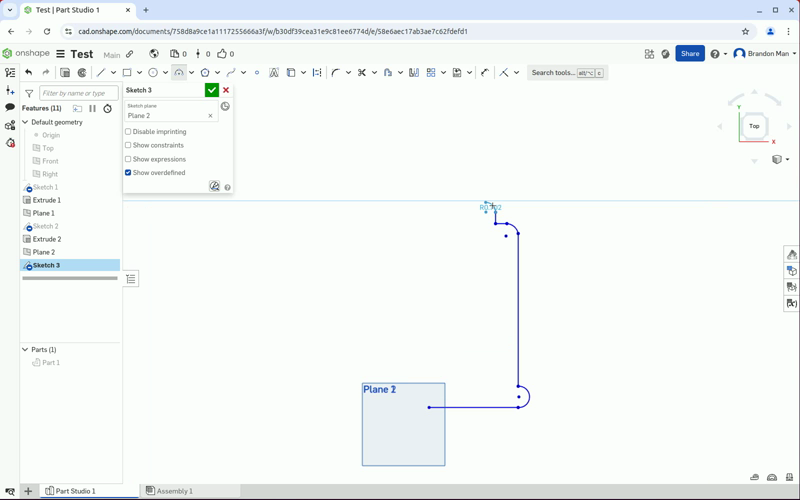
scroll(6)
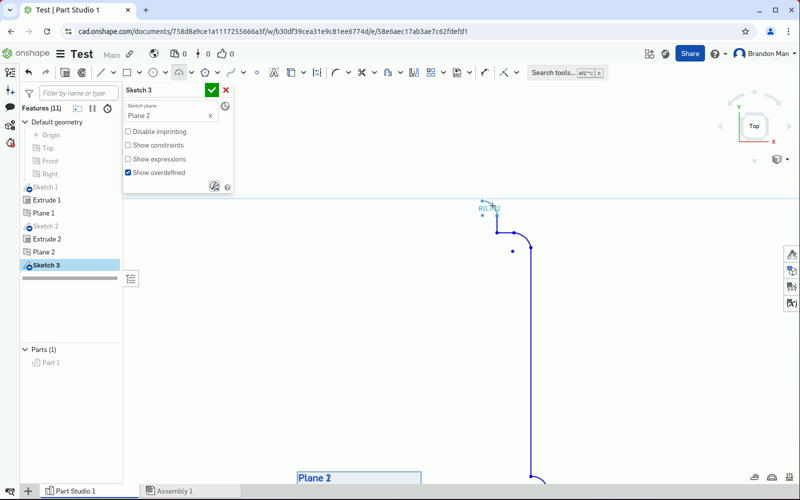
scroll(6)
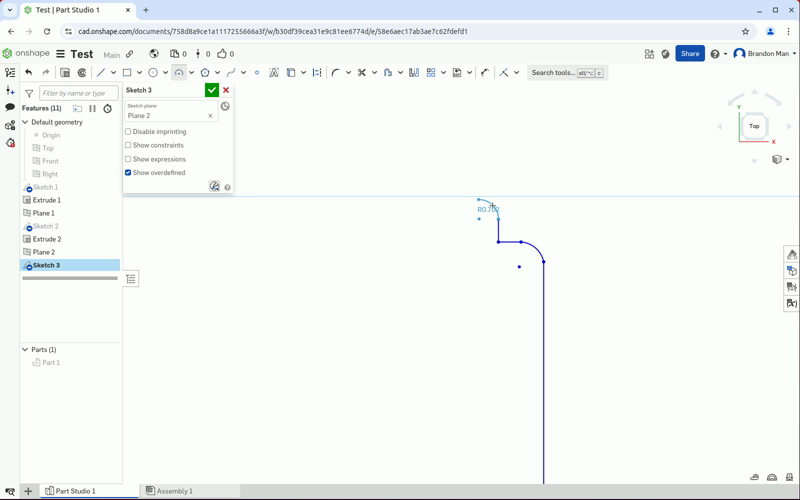
scroll(6)
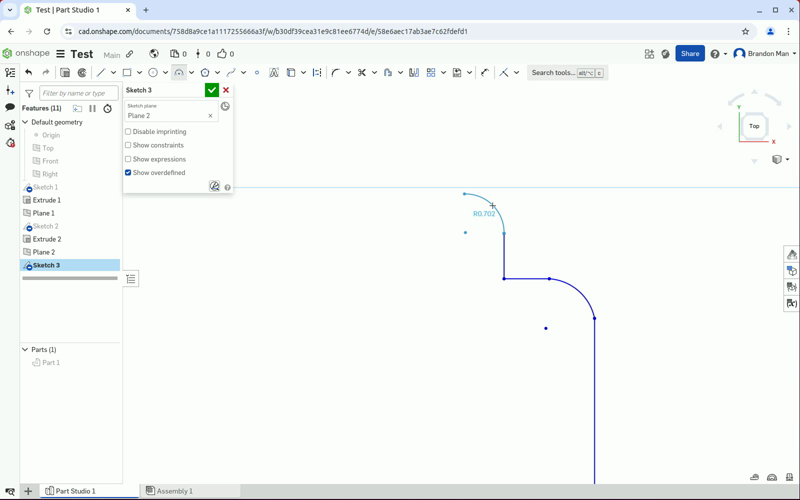
click(492, 205)
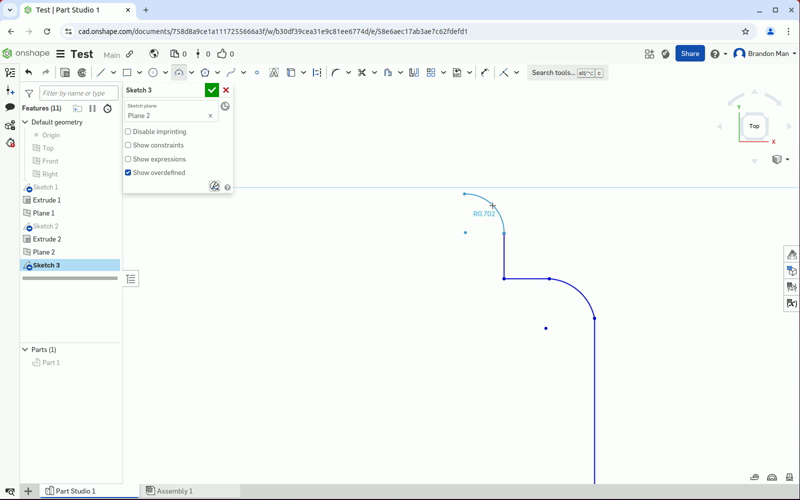
scroll(-6)
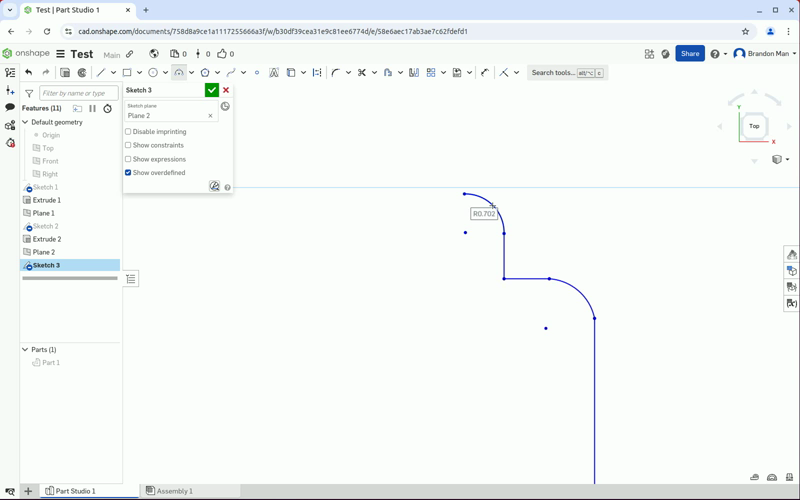
scroll(-6)
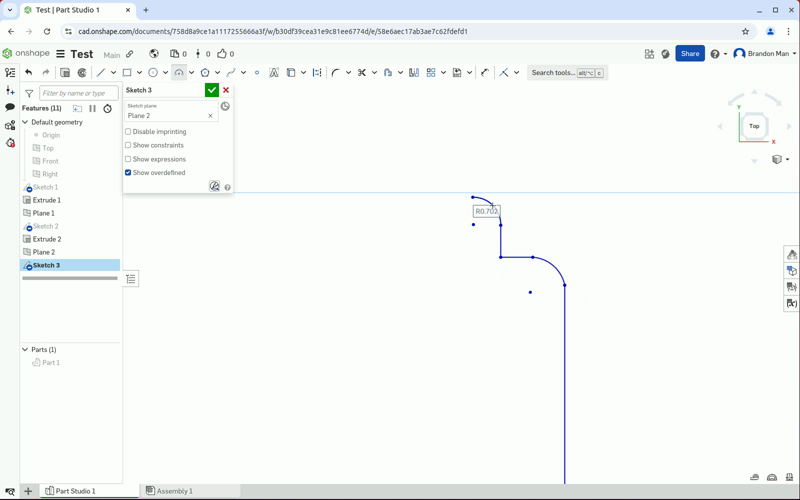
scroll(-6)
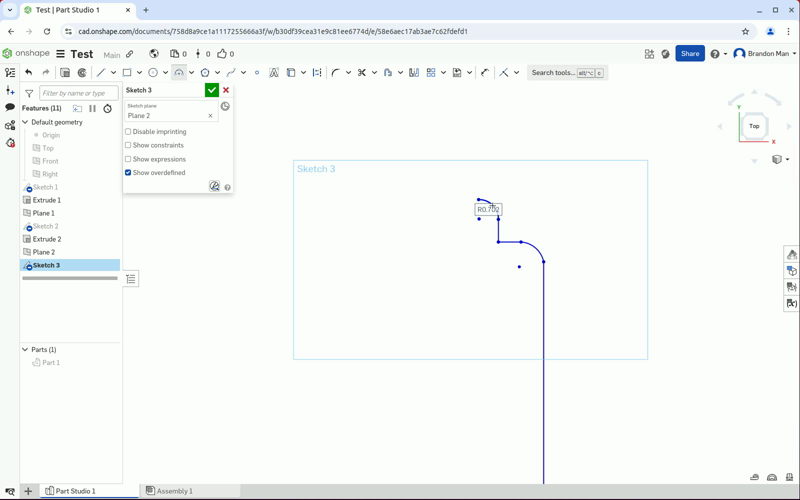
scroll(-6)
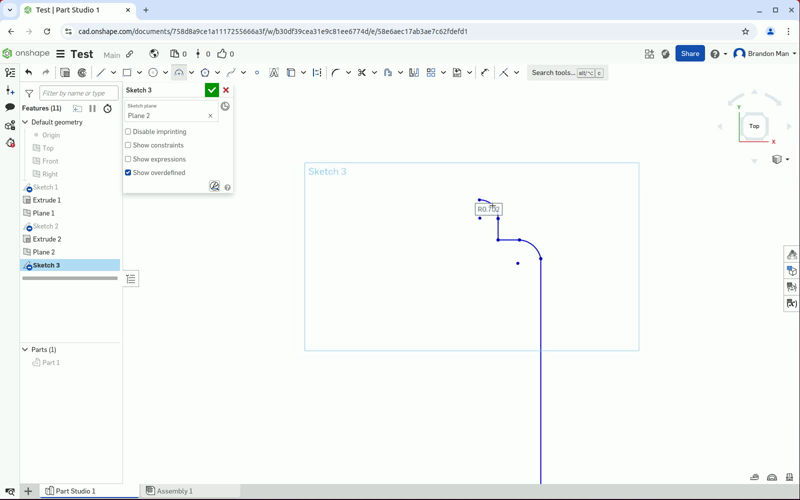
scroll(-6)
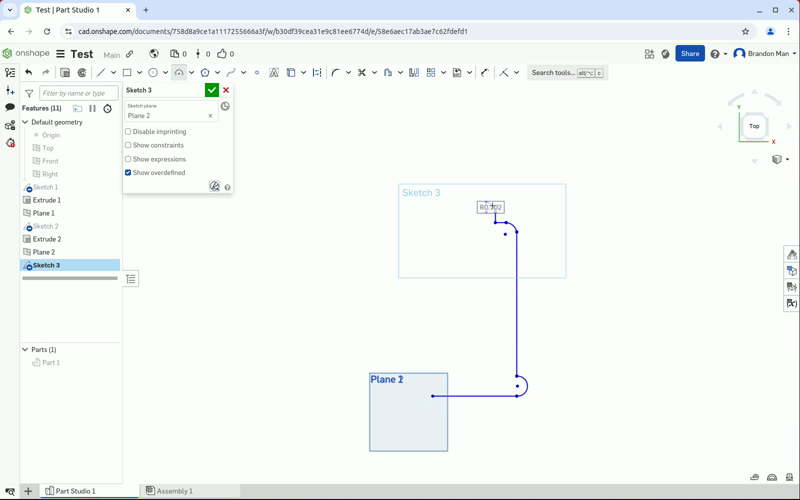
scroll(-6)
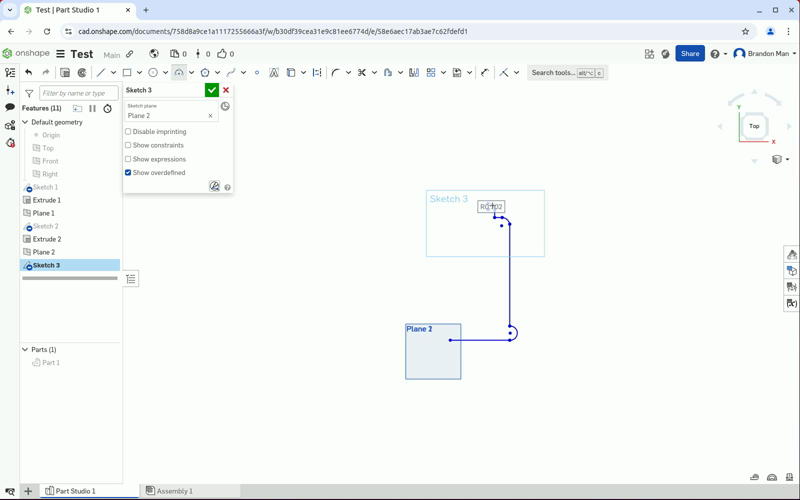
scroll(-6)
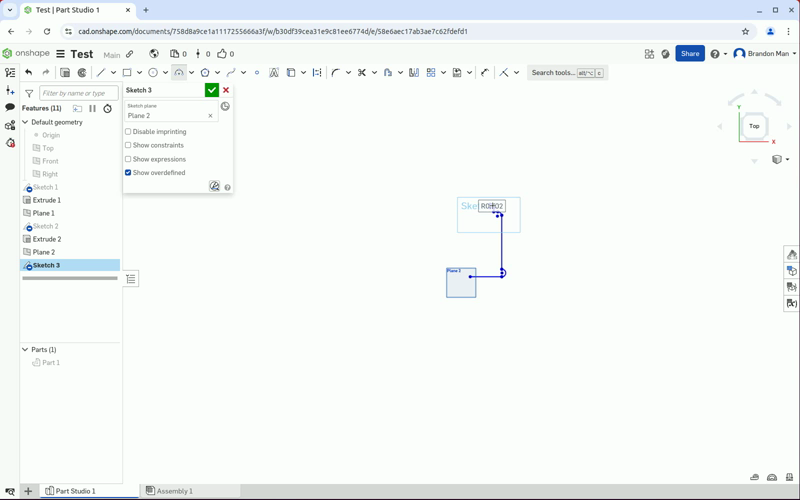
key_up(shift)
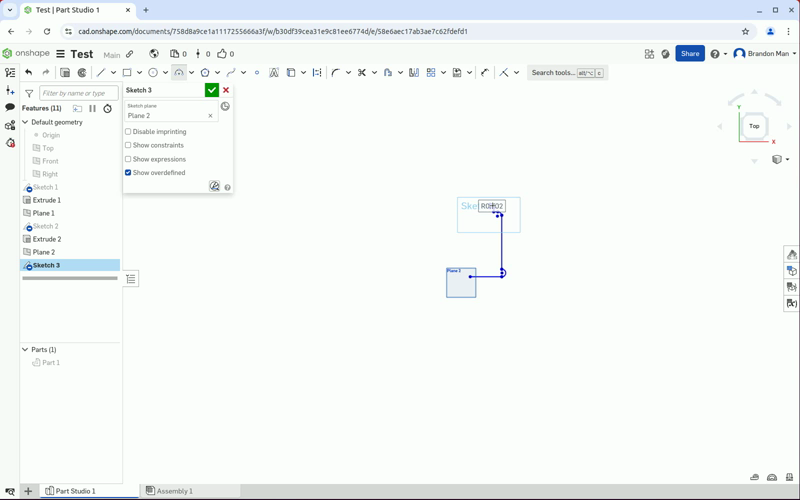
key(esc)
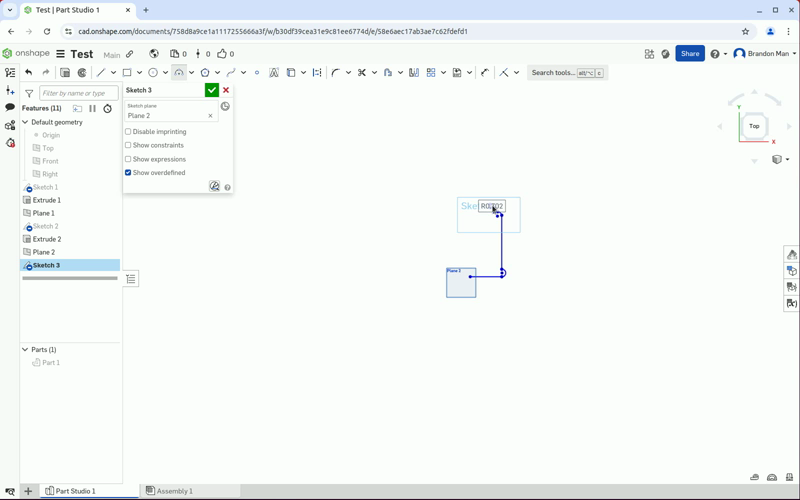
key(l)
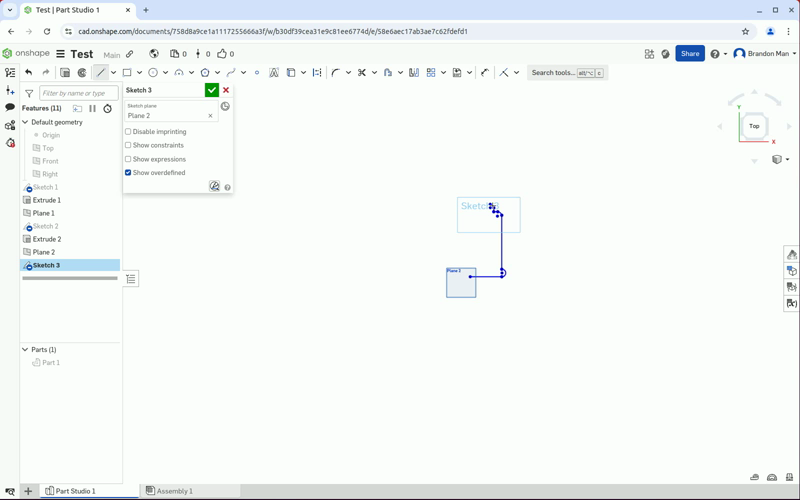
mouse_move(490, 204)
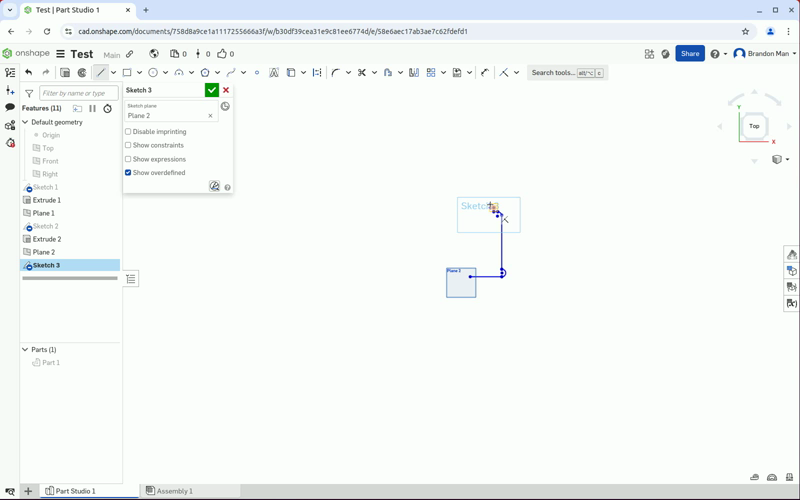
scroll(6)
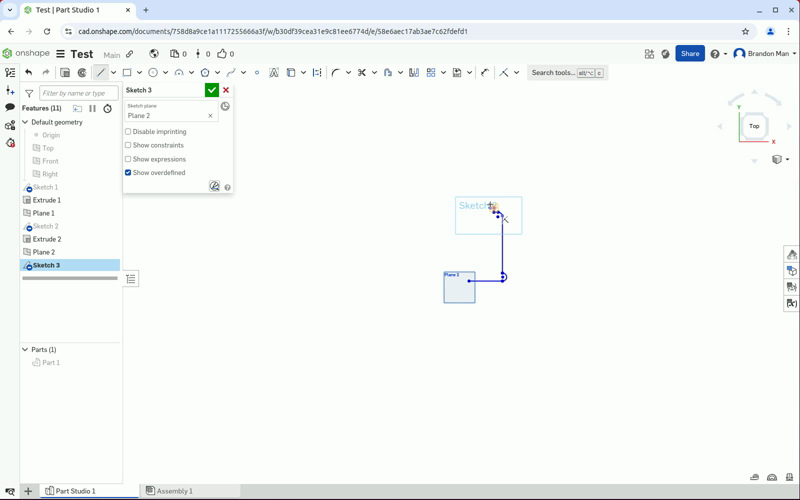
scroll(6)
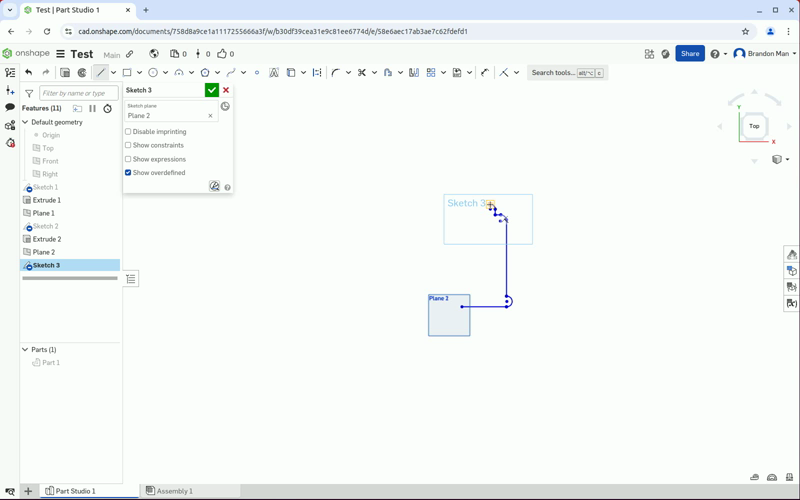
scroll(6)
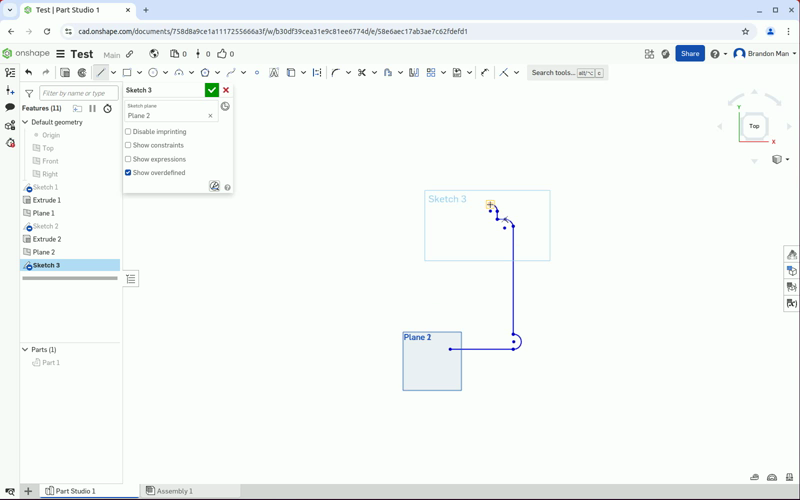
scroll(6)
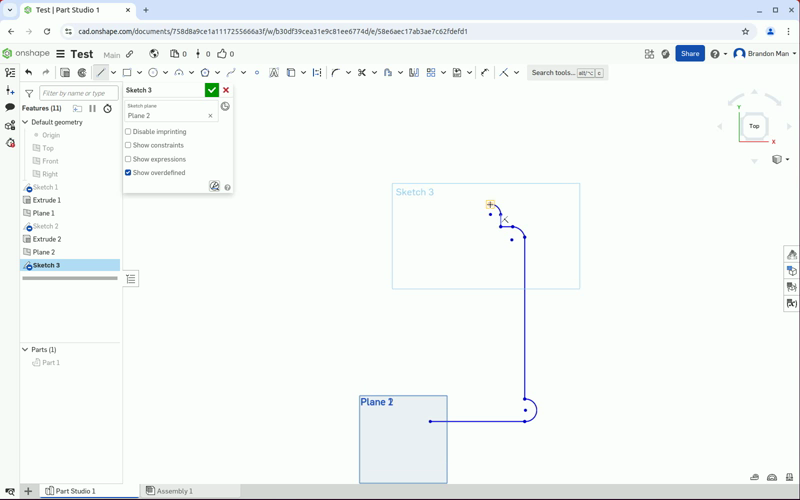
scroll(6)
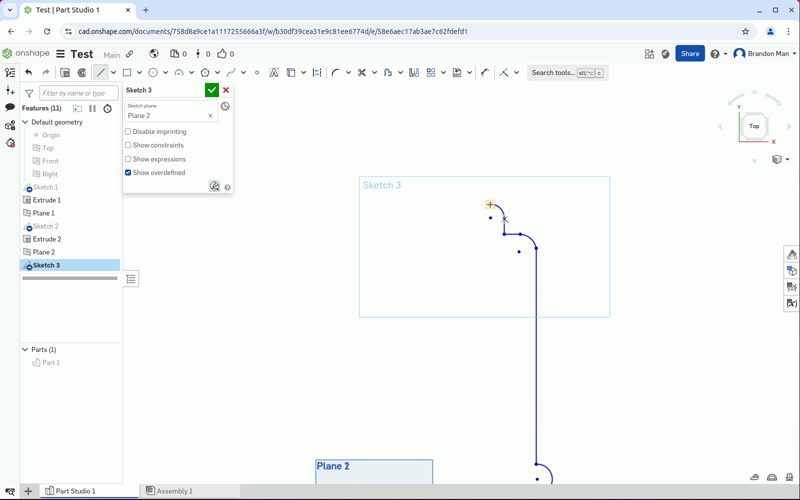
scroll(6)
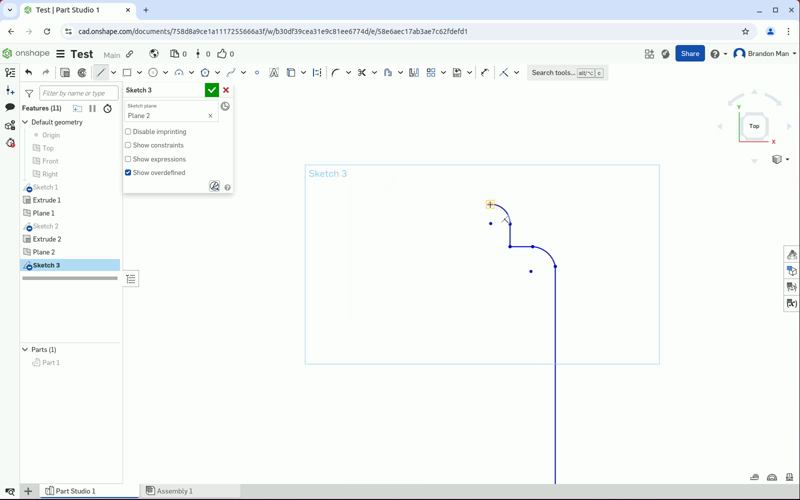
scroll(6)
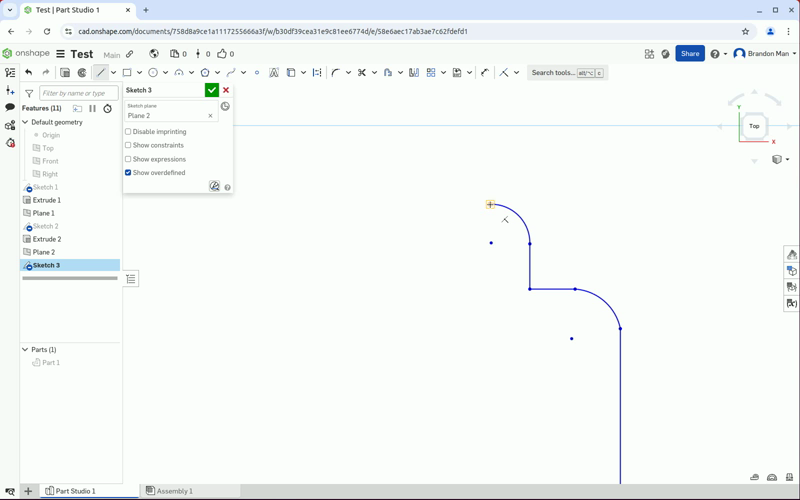
click(490, 204)
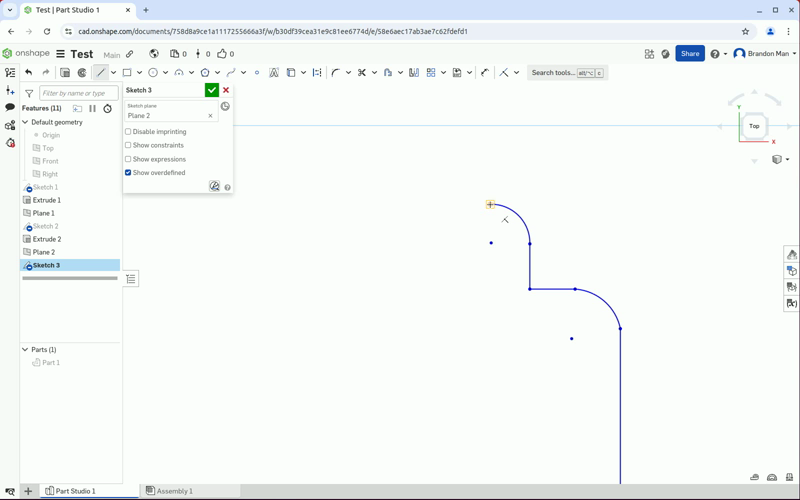
scroll(-6)
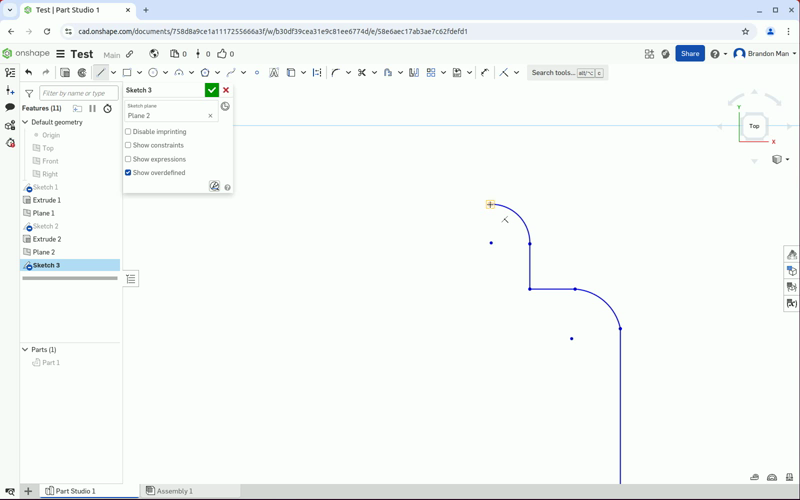
scroll(-6)
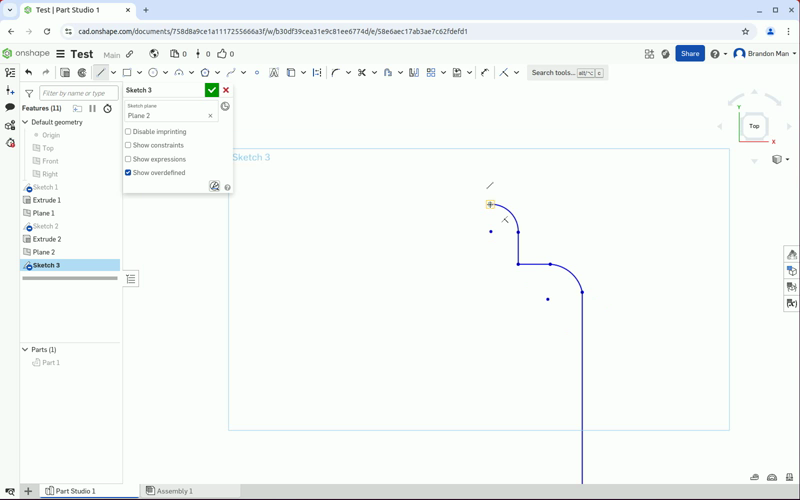
scroll(-6)
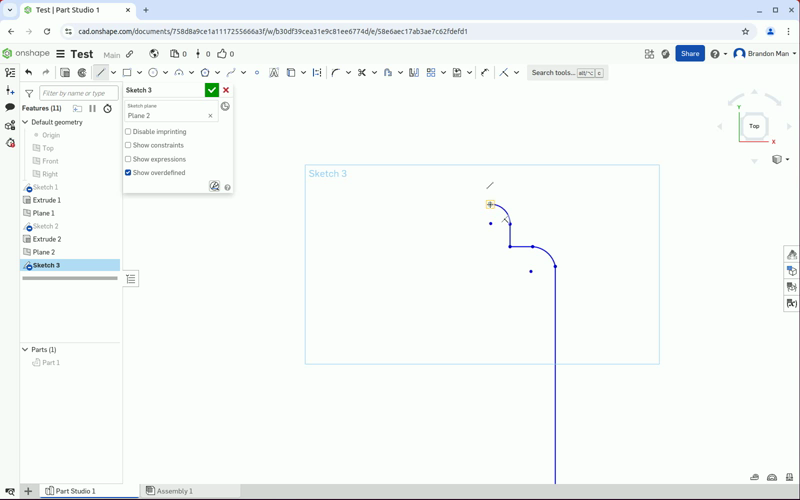
scroll(-6)
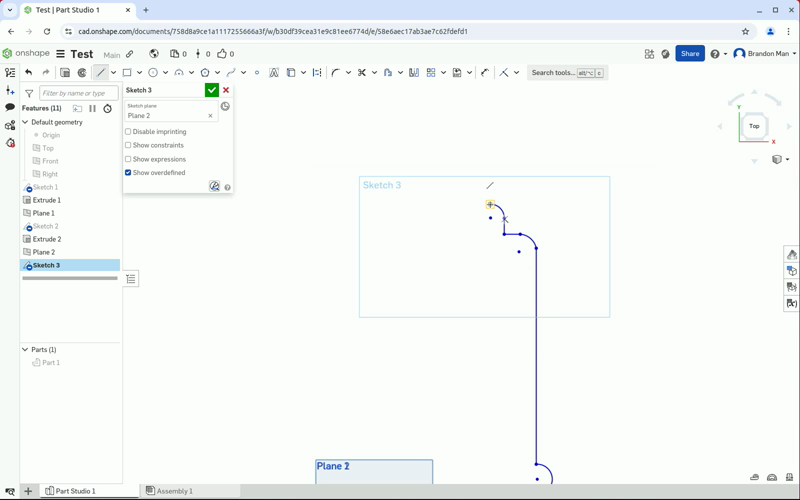
scroll(-6)
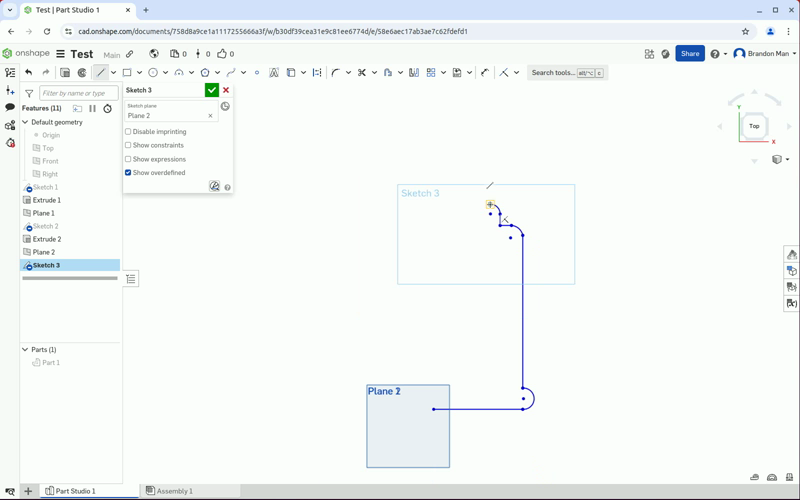
scroll(-6)
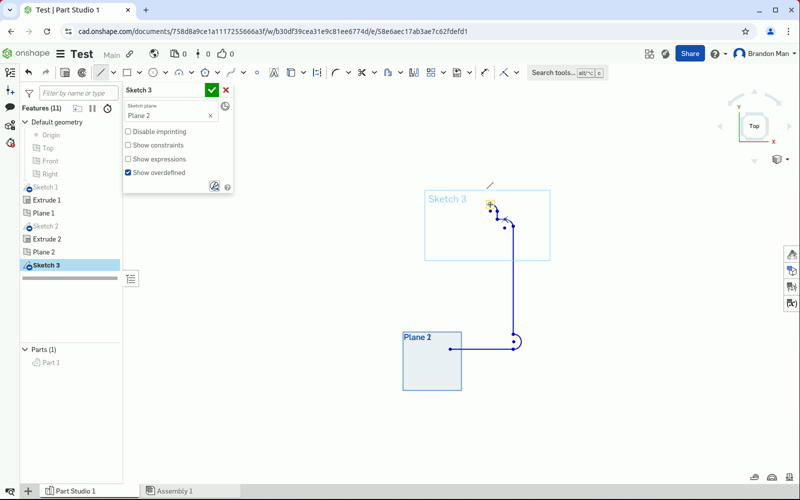
scroll(-6)
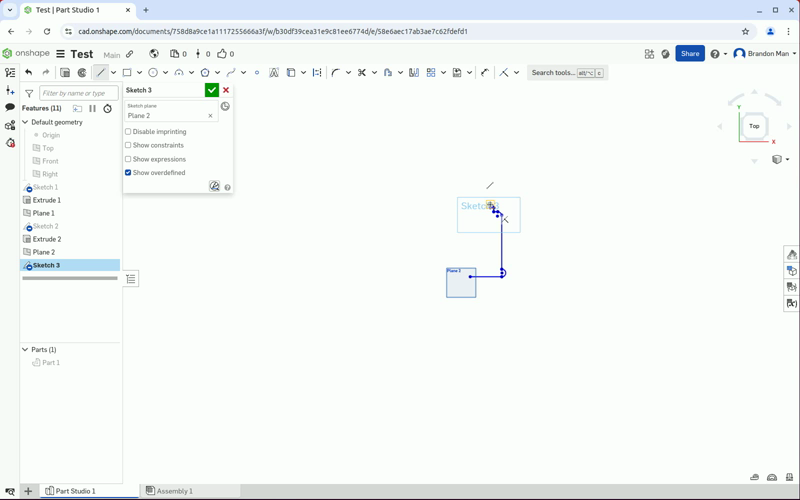
key_down(shift)
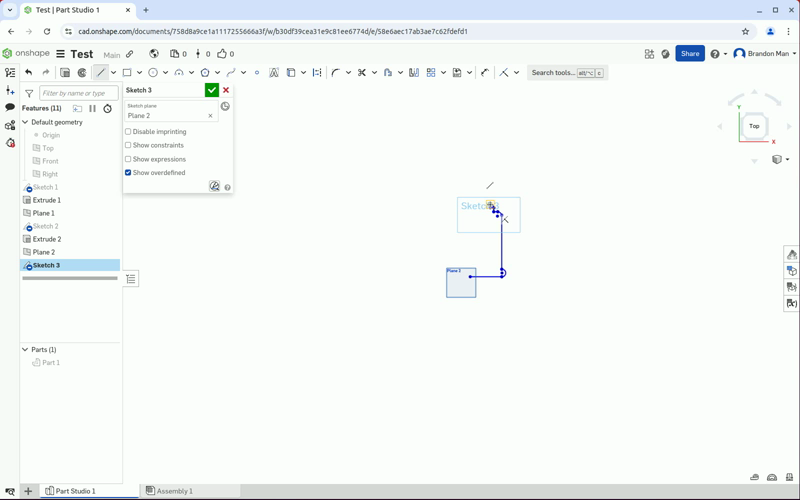
mouse_move(520, 204)
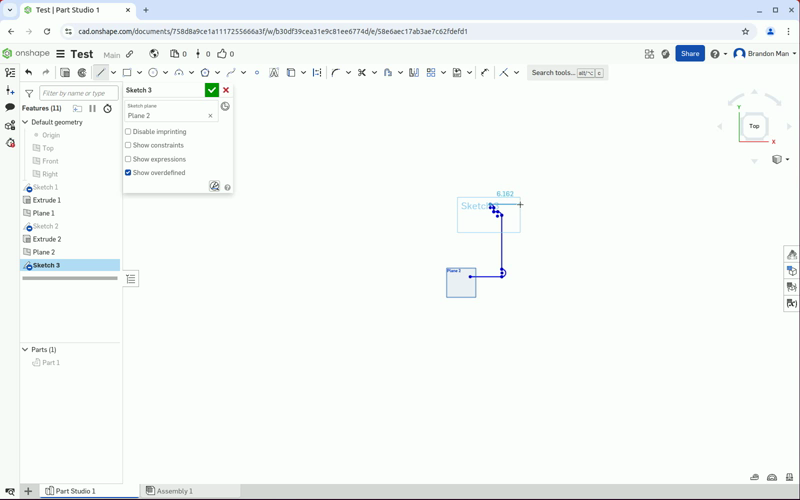
mouse_move(481, 204)
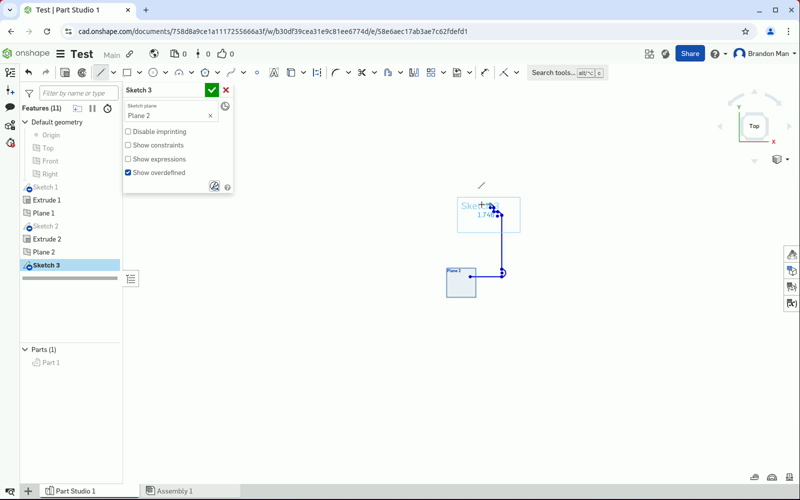
click(481, 204)
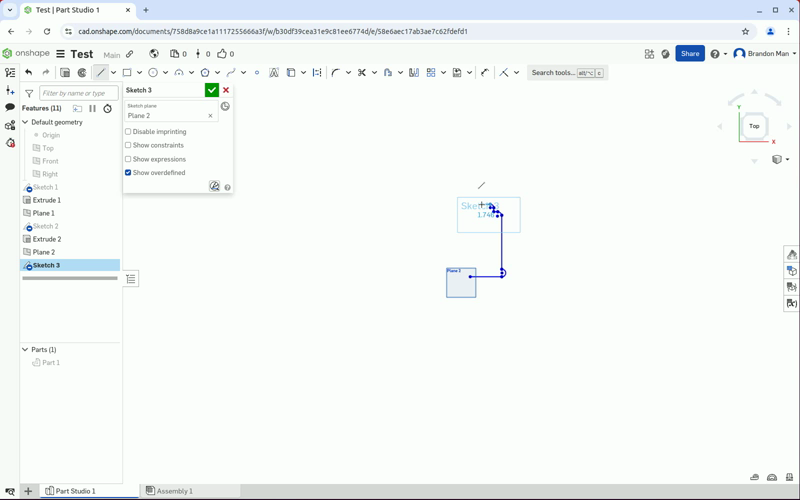
key_up(shift)
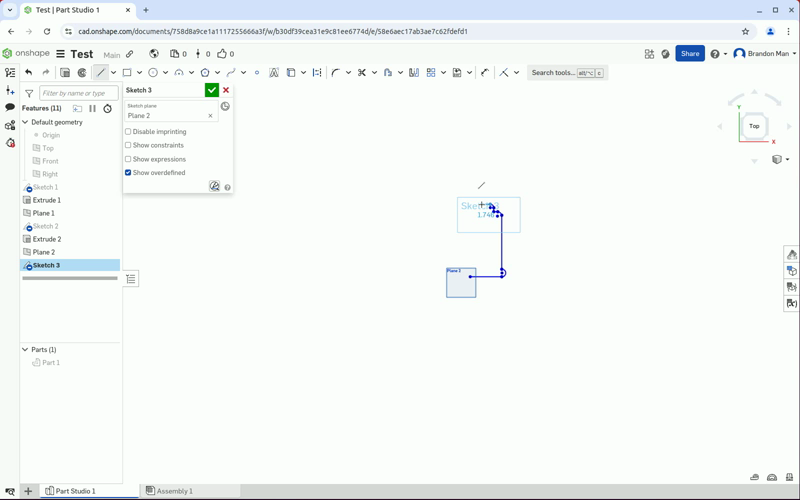
key(esc)
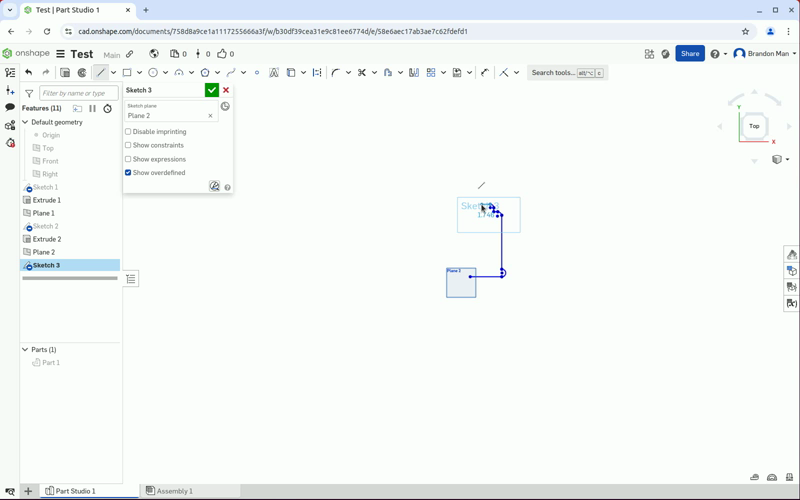
key(a)
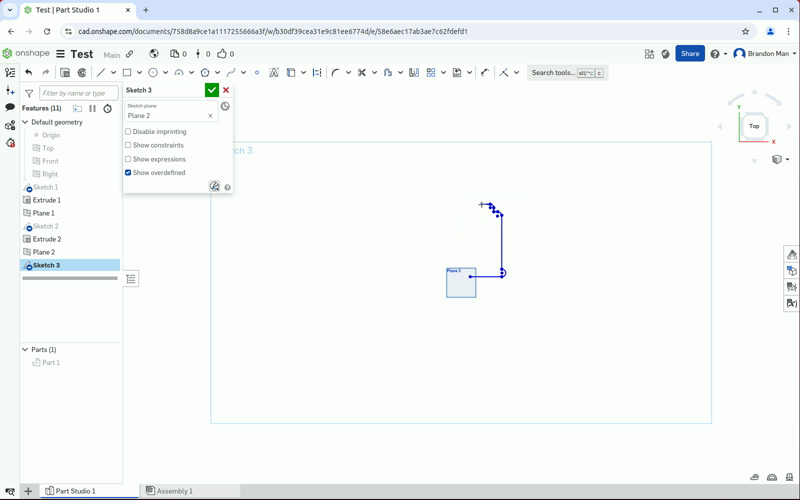
mouse_move(481, 204)
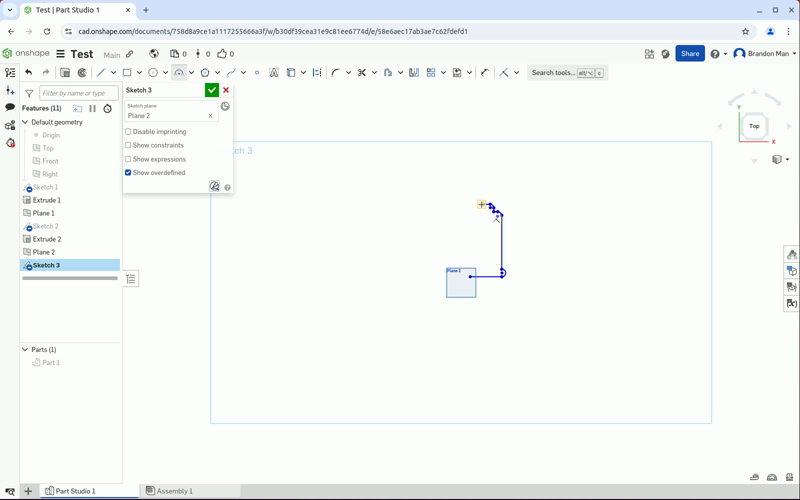
click(481, 204)
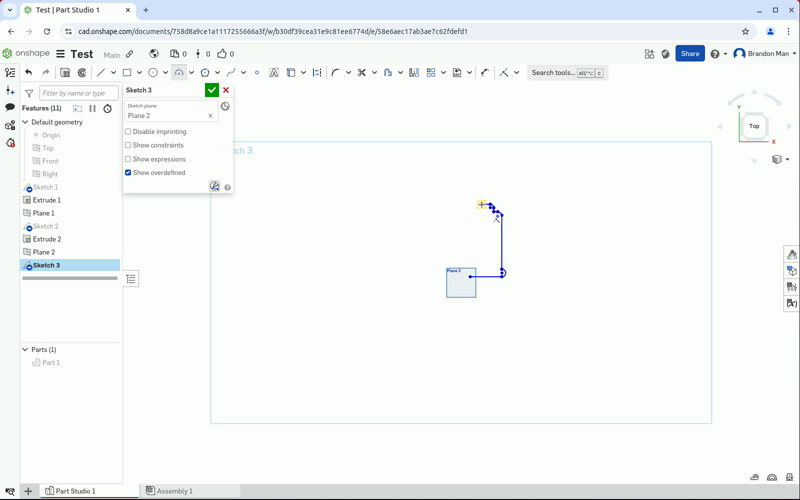
key_down(shift)
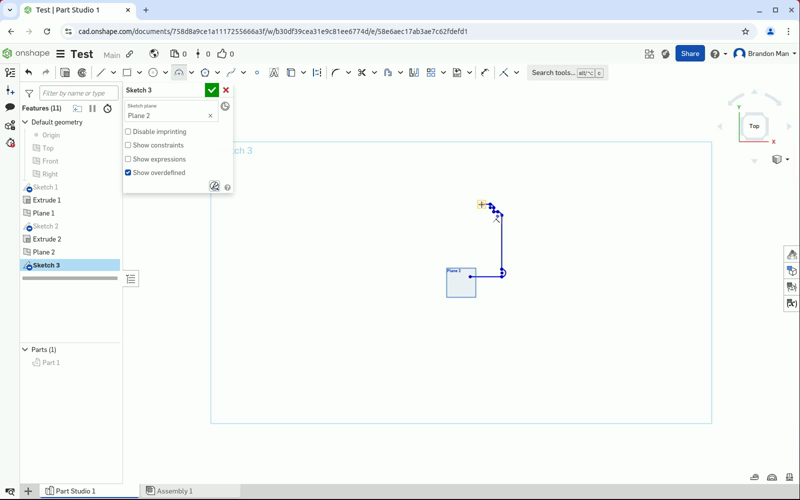
mouse_move(477, 207)
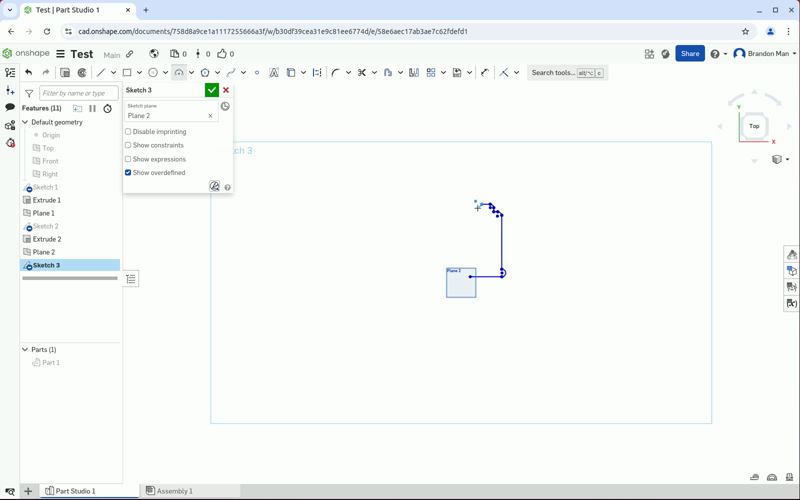
scroll(6)
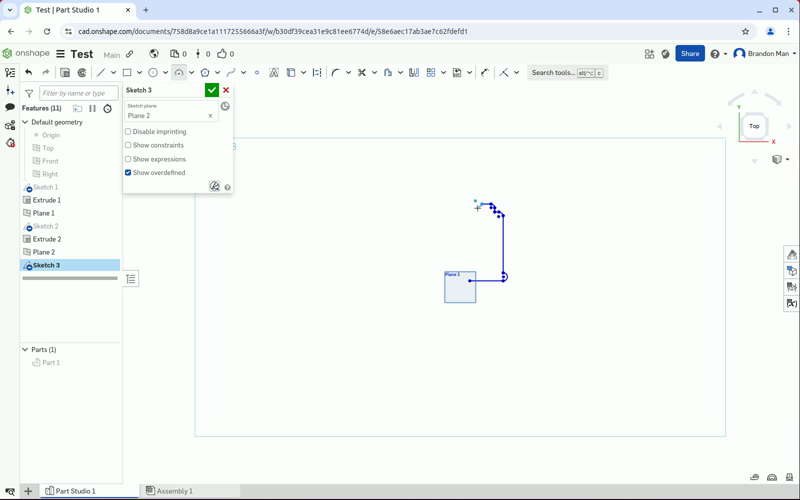
scroll(6)
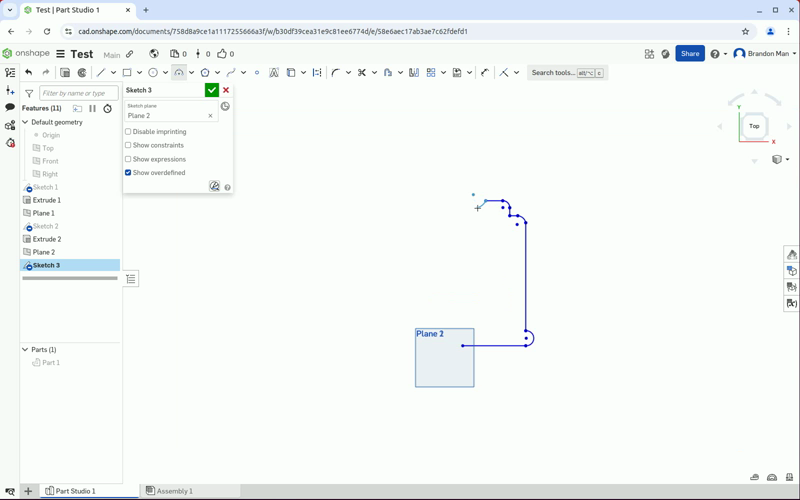
scroll(6)
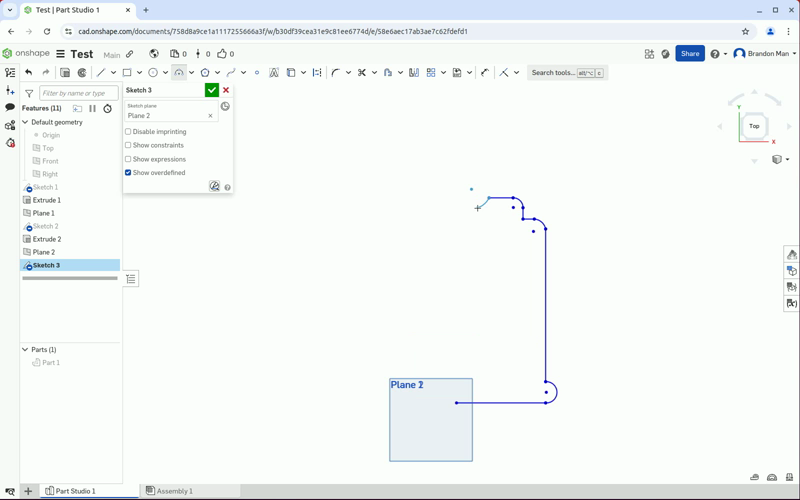
scroll(6)
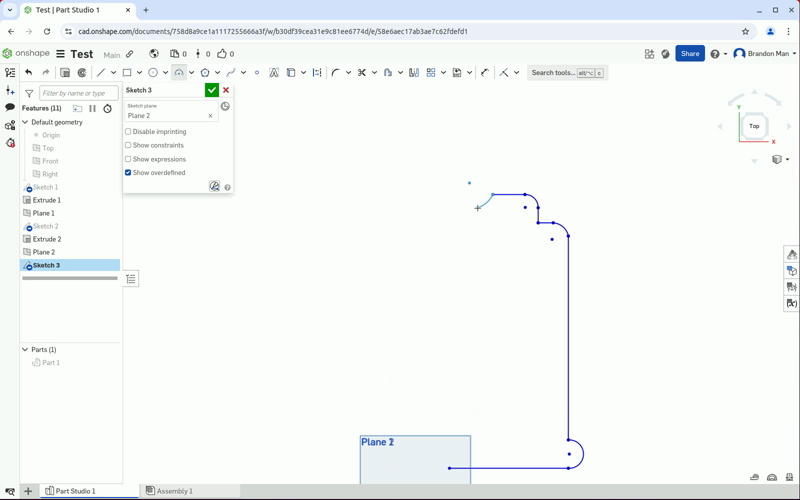
scroll(6)
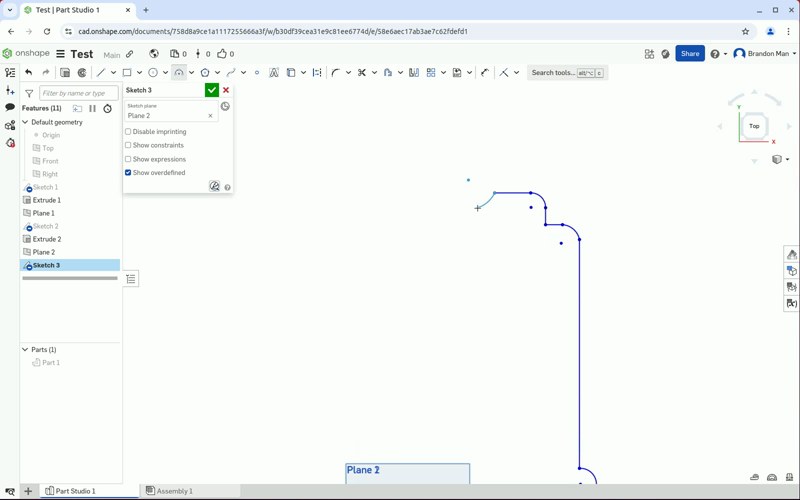
scroll(6)
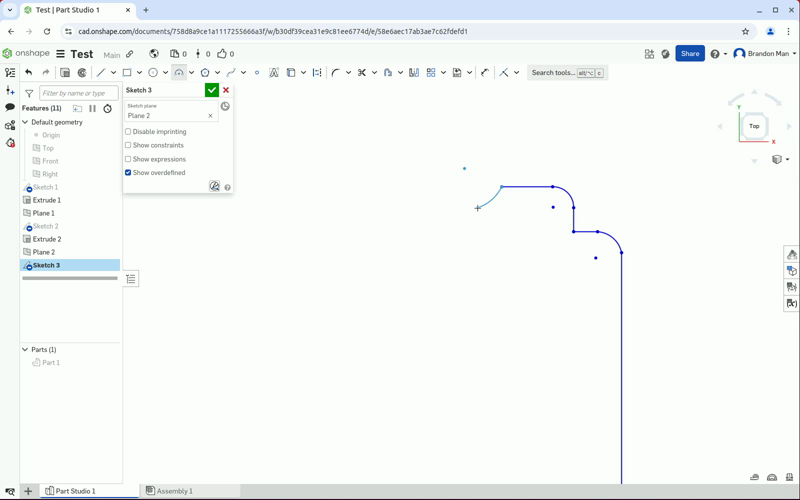
scroll(6)
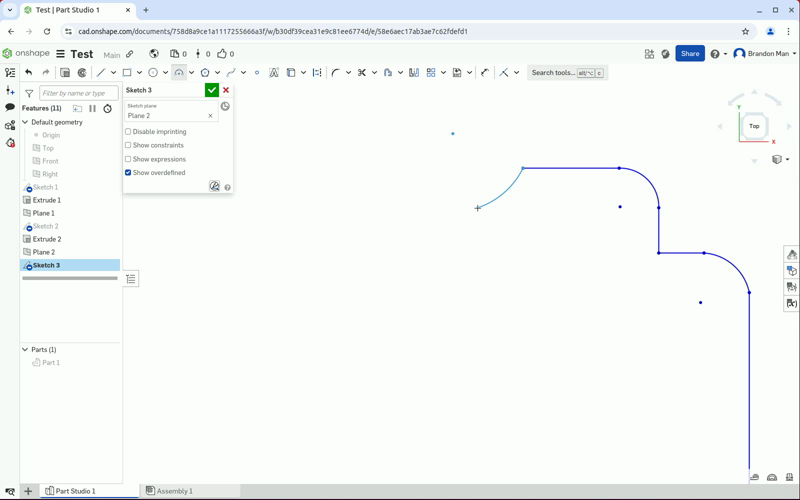
click(477, 207)
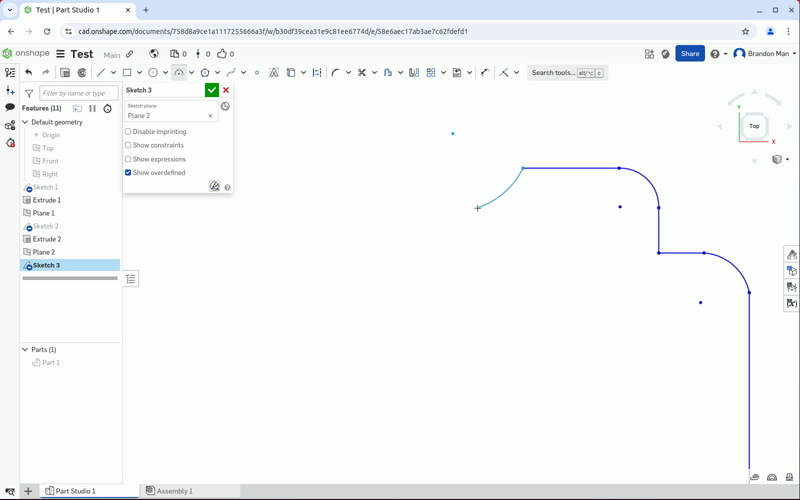
scroll(-6)
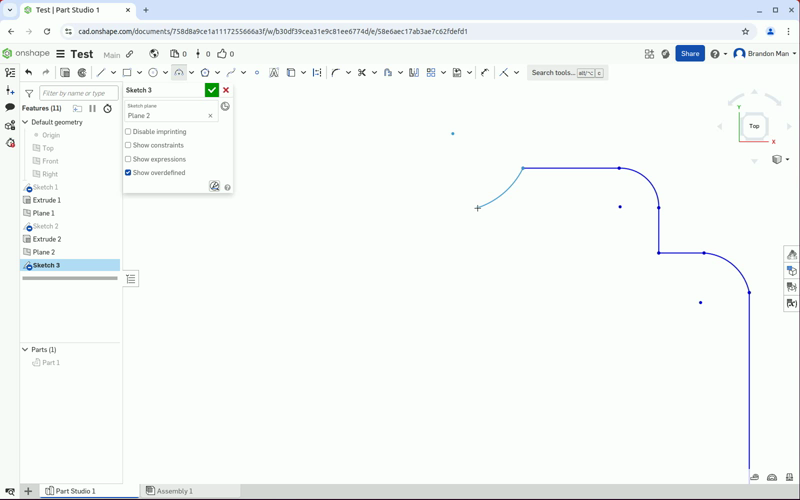
scroll(-6)
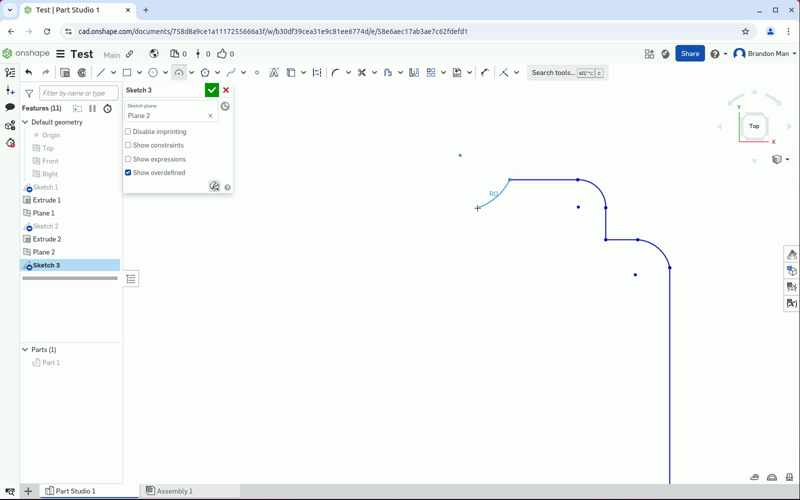
scroll(-6)
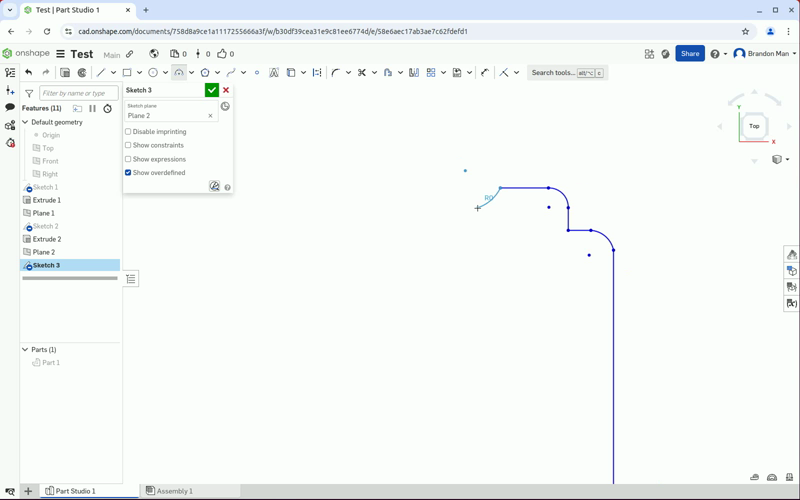
scroll(-6)
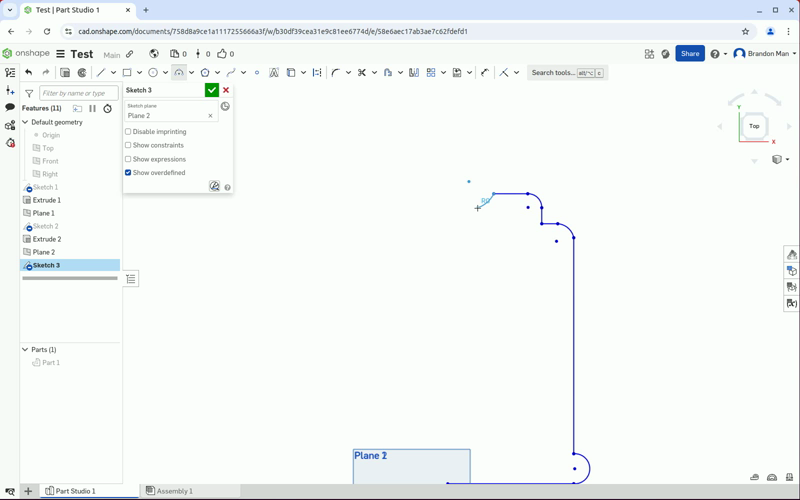
scroll(-6)
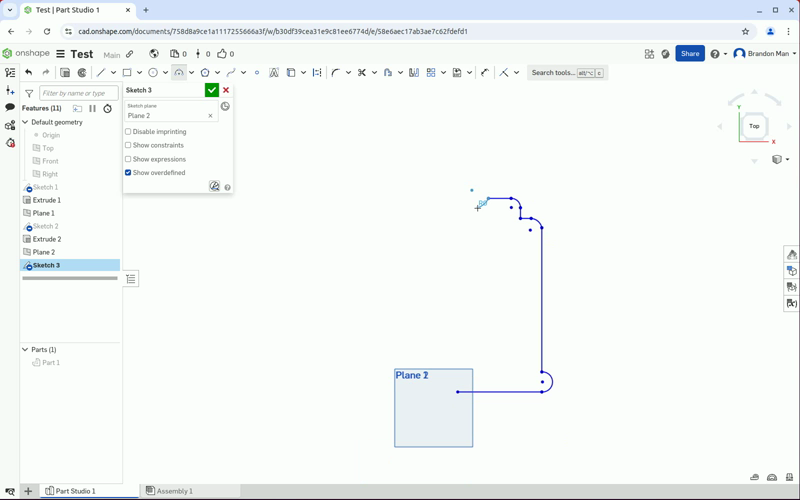
scroll(-6)
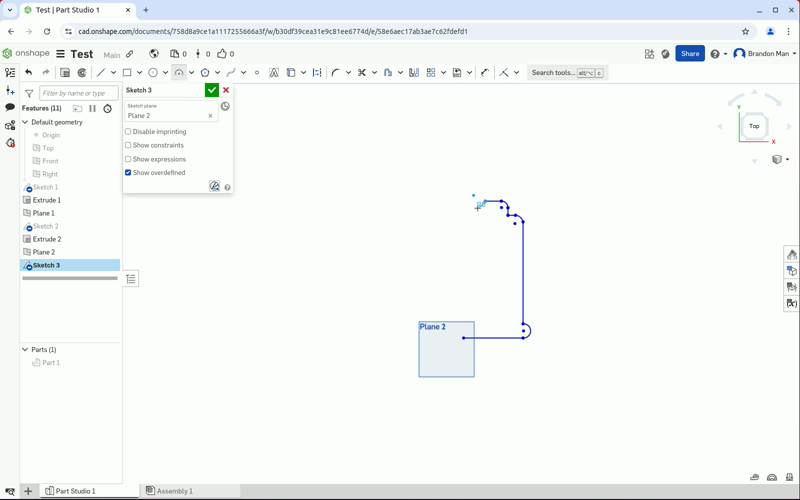
scroll(-6)
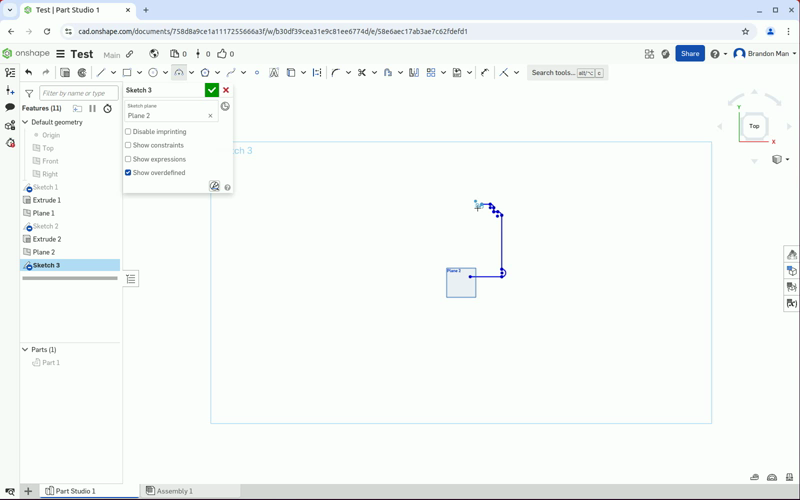
mouse_move(478, 205)
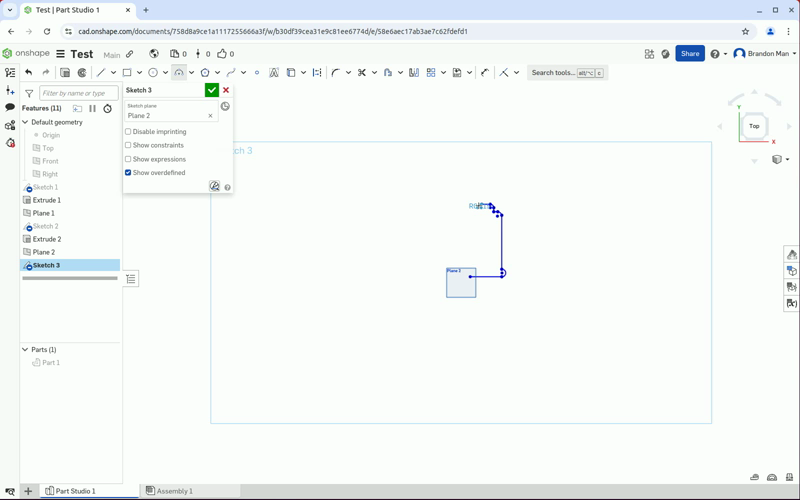
scroll(6)
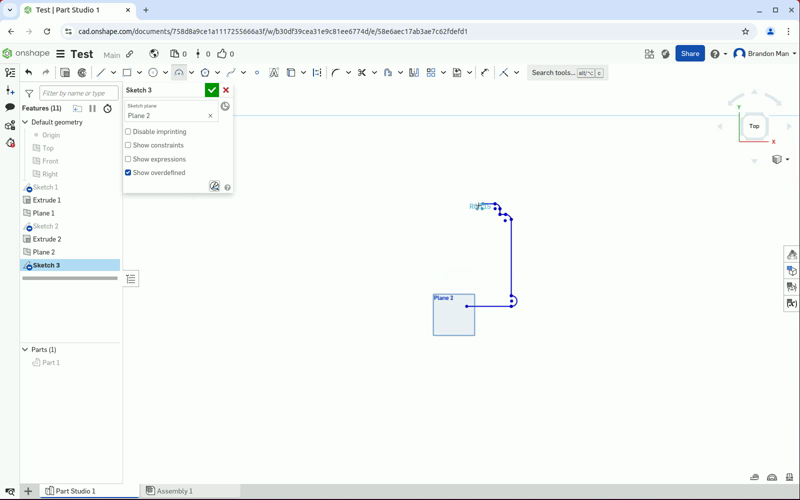
scroll(6)
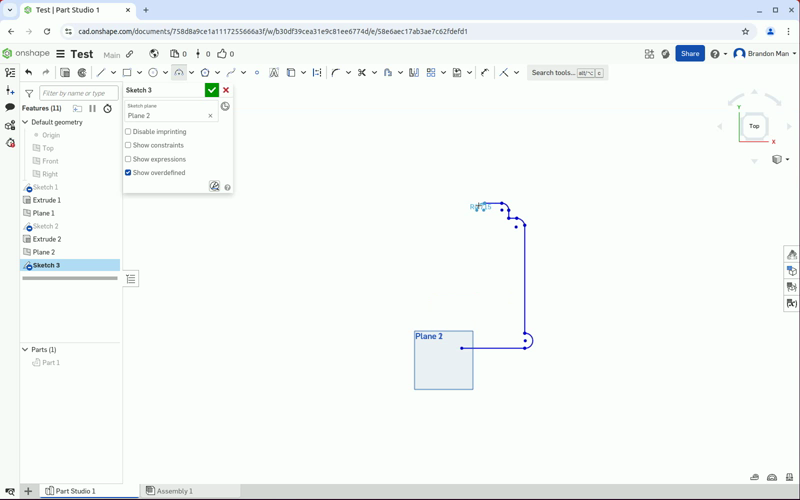
scroll(6)
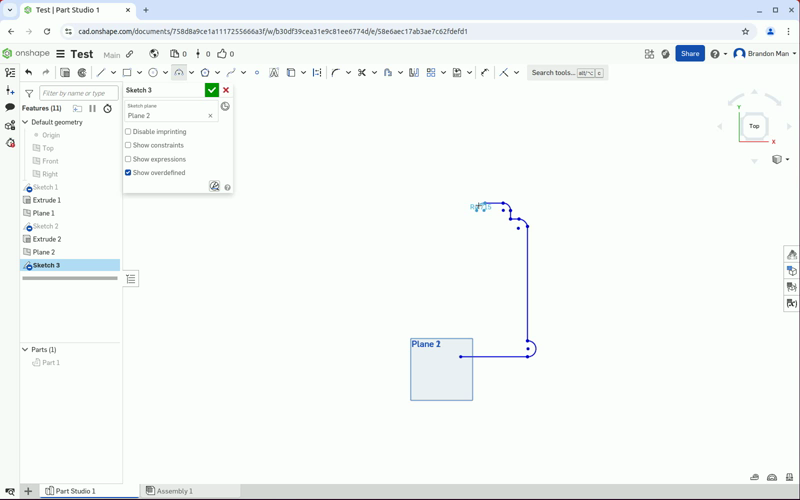
scroll(6)
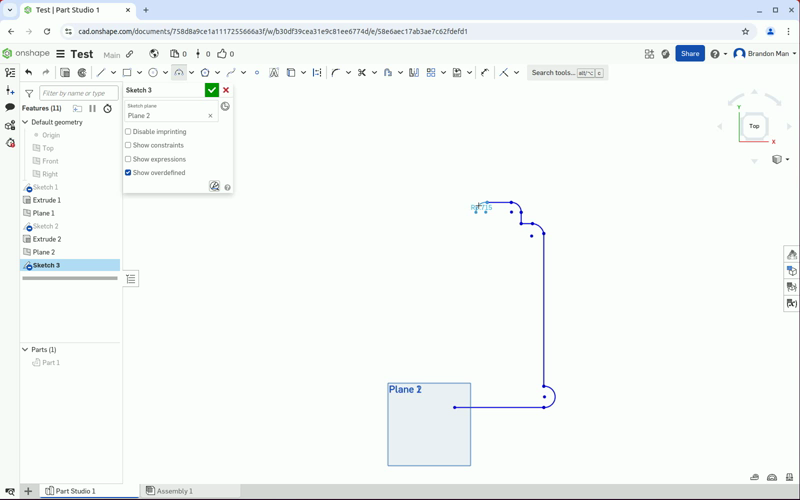
scroll(6)
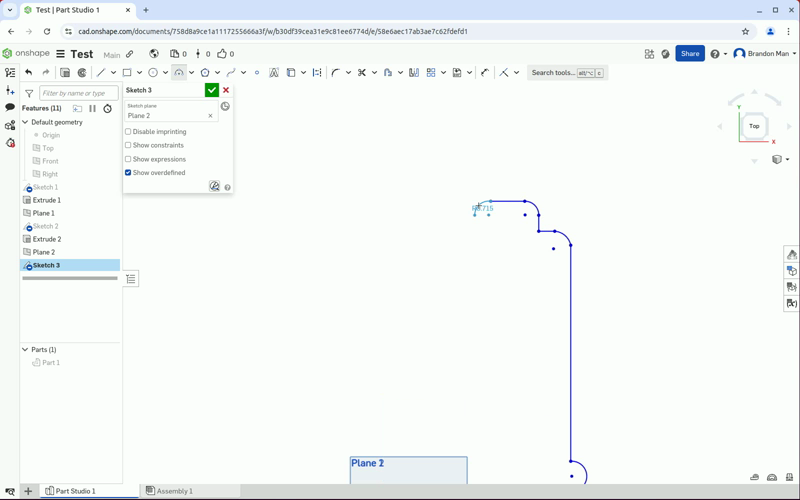
scroll(6)
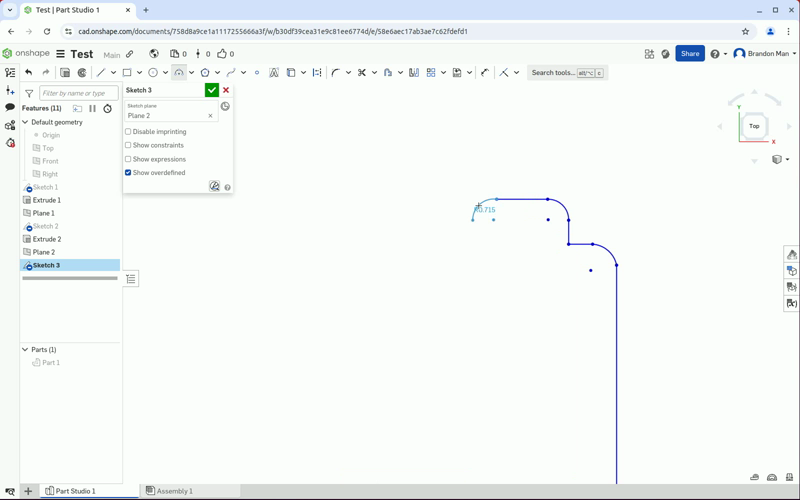
scroll(6)
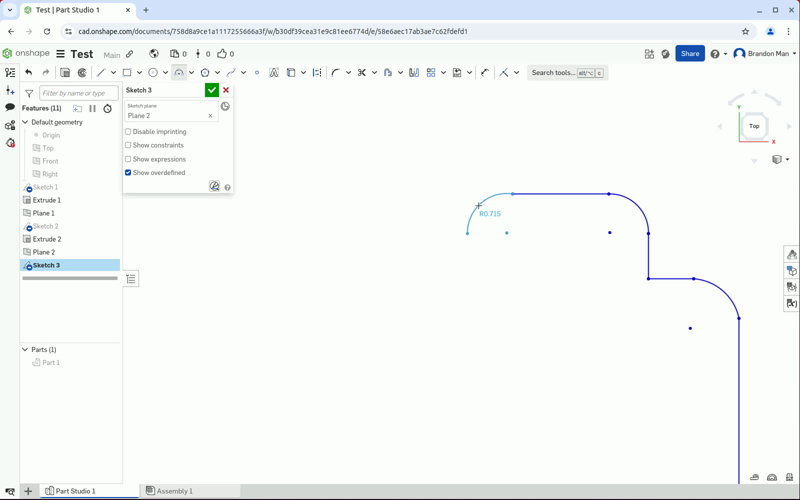
click(478, 205)
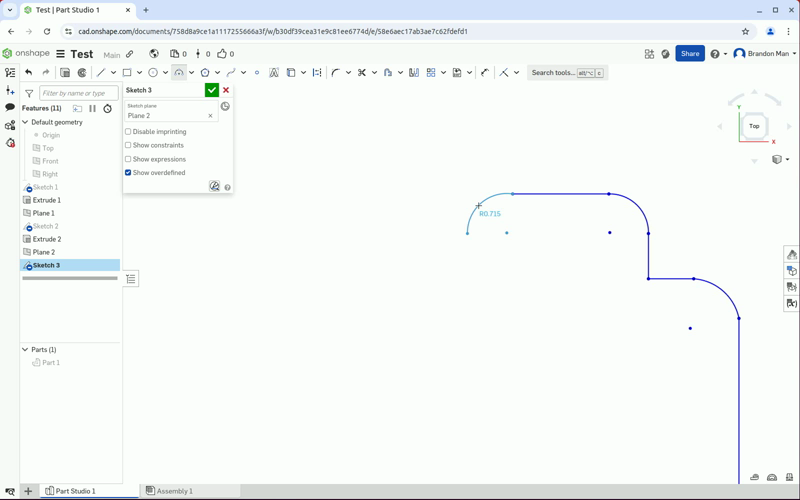
scroll(-6)
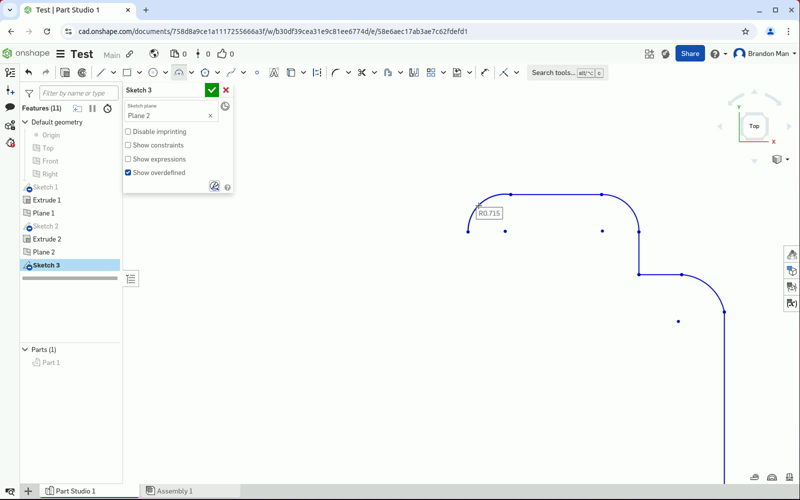
scroll(-6)
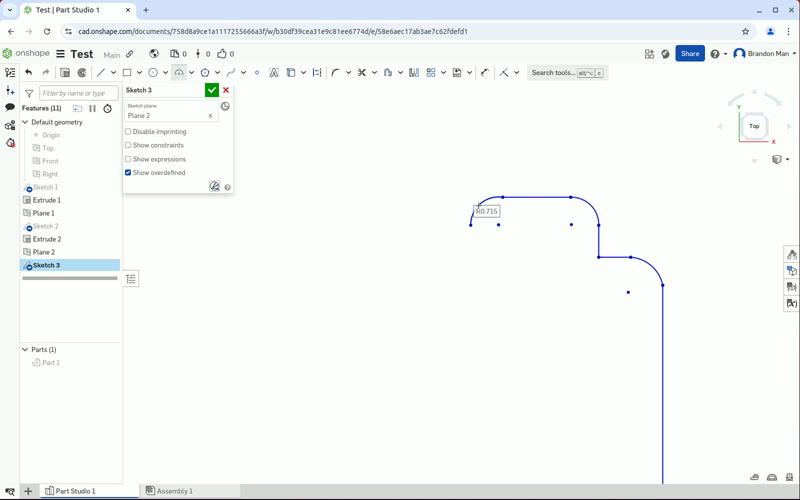
scroll(-6)
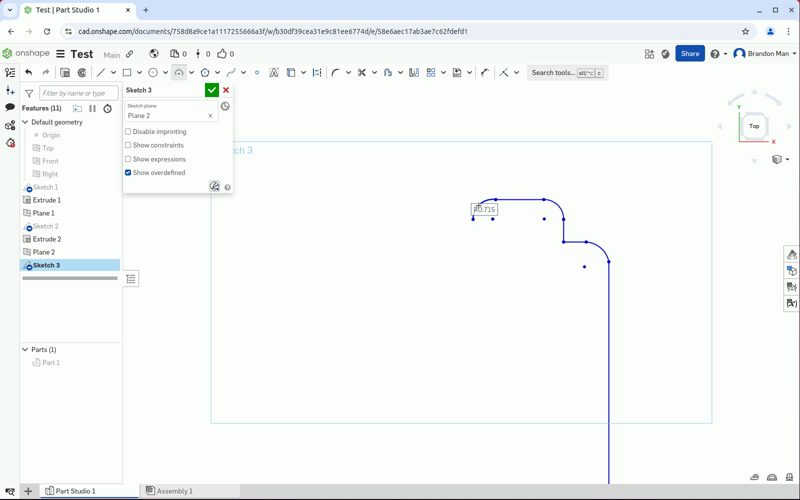
scroll(-6)
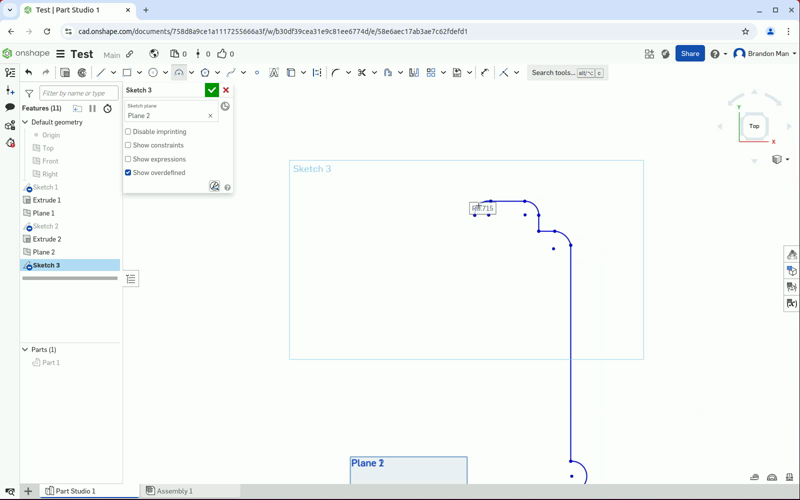
scroll(-6)
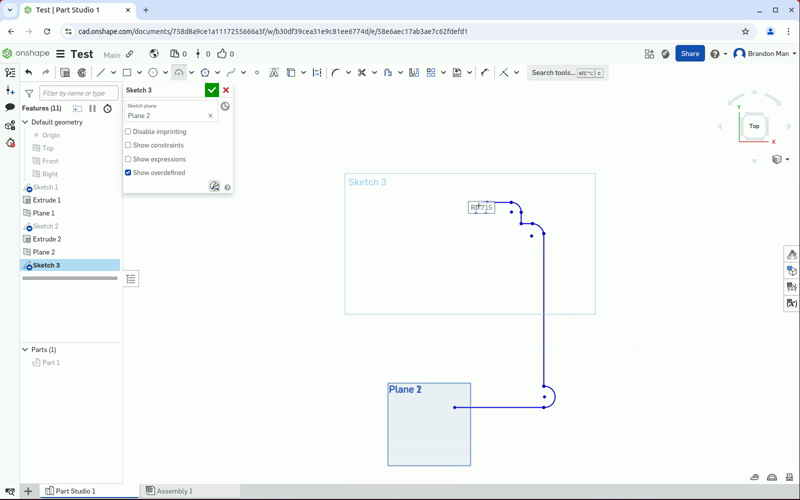
scroll(-6)
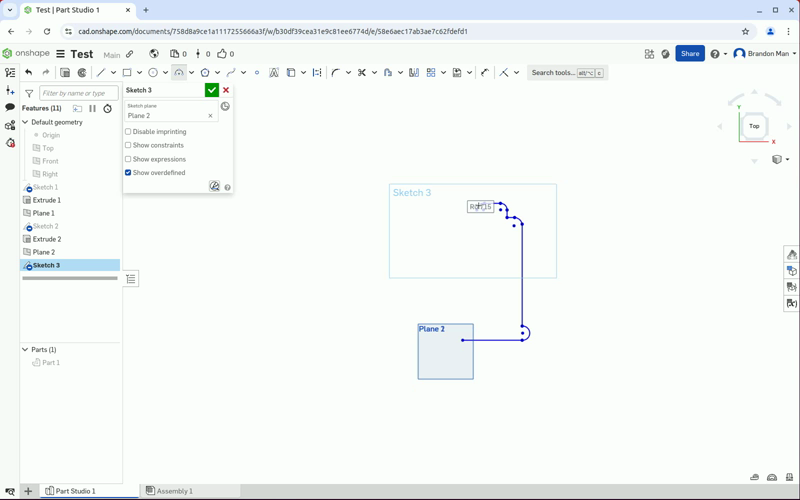
scroll(-6)
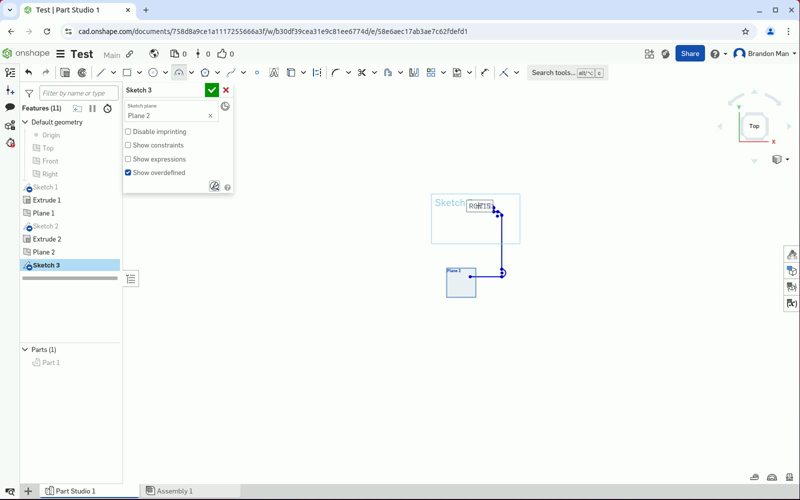
key_up(shift)
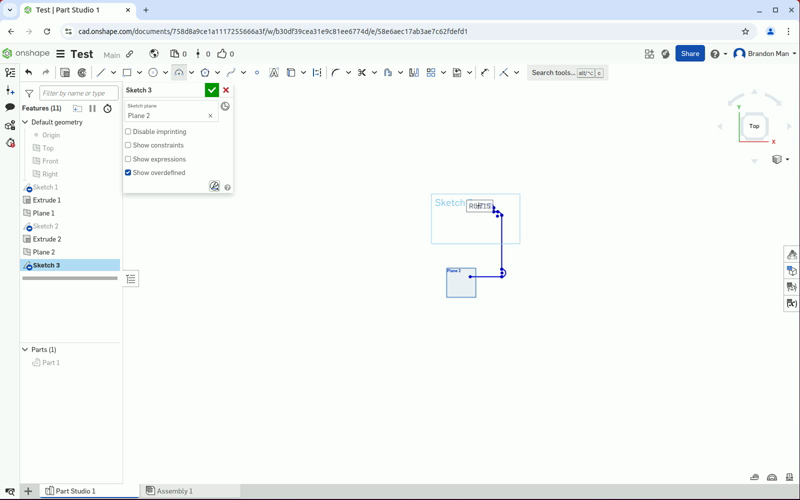
key(esc)
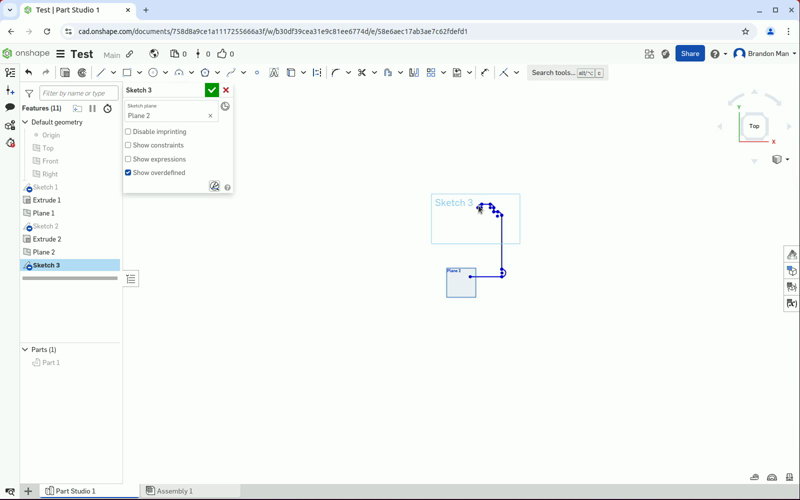
key(l)
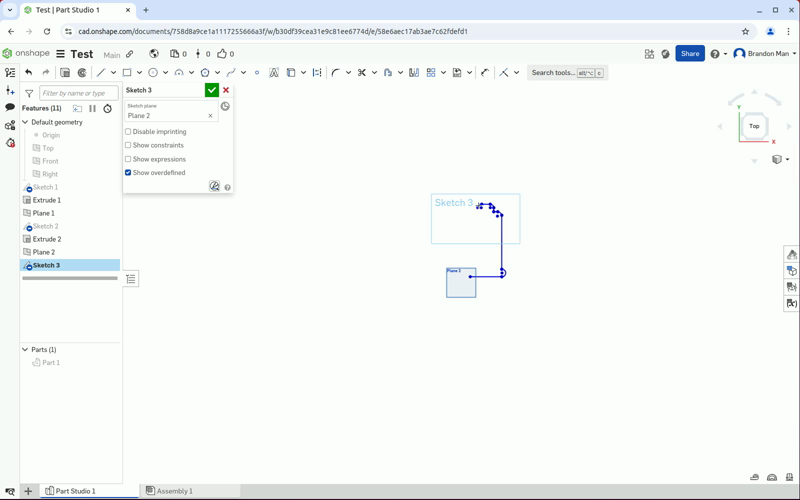
mouse_move(477, 207)
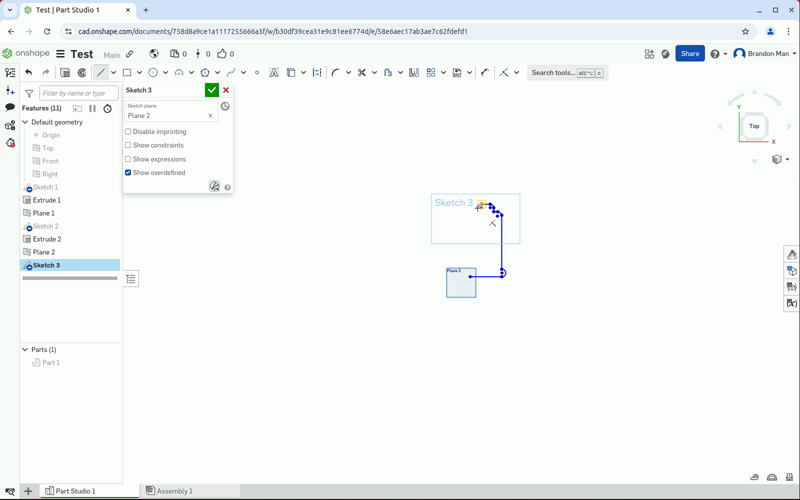
scroll(6)
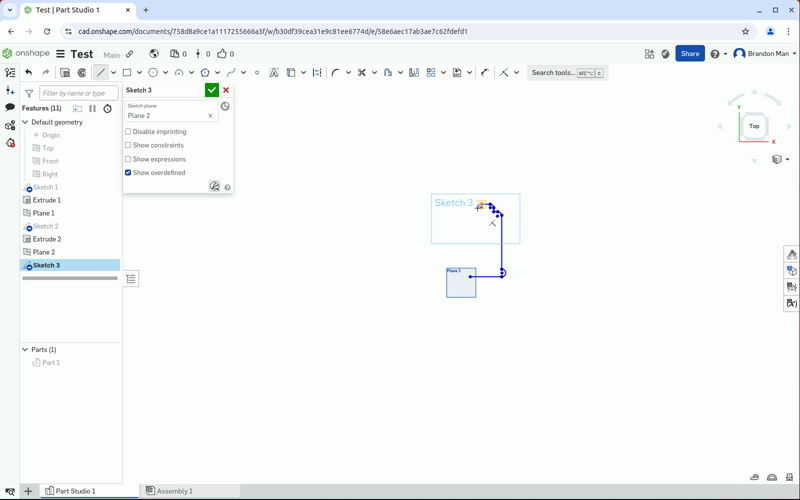
scroll(6)
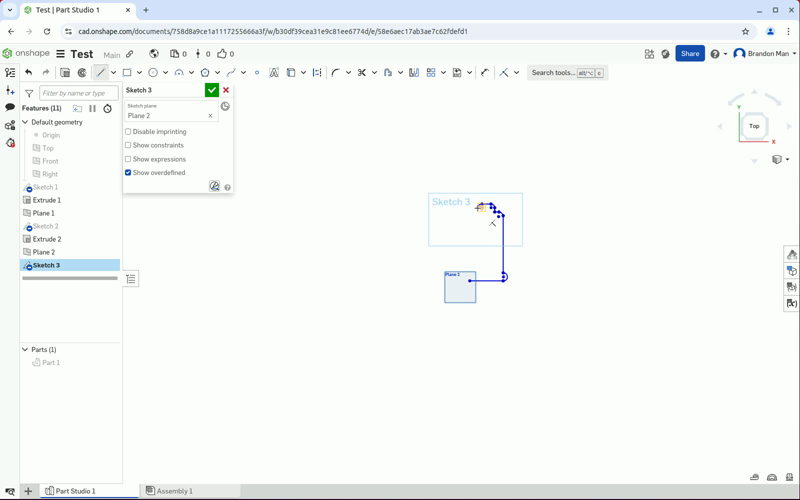
scroll(6)
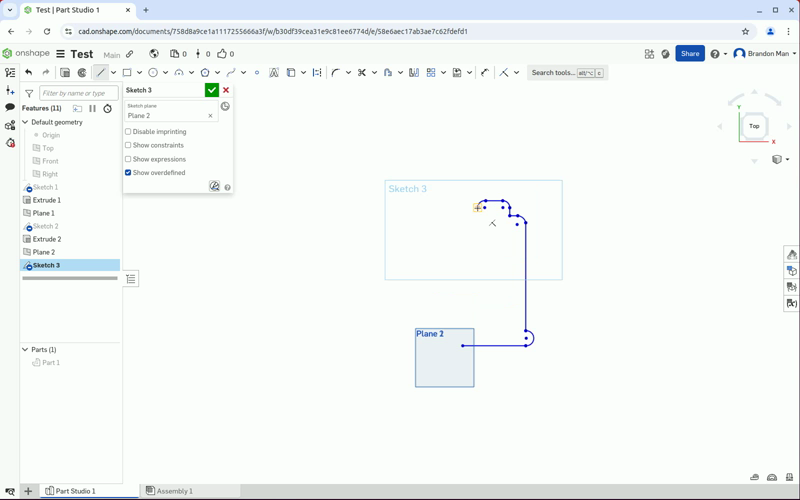
scroll(6)
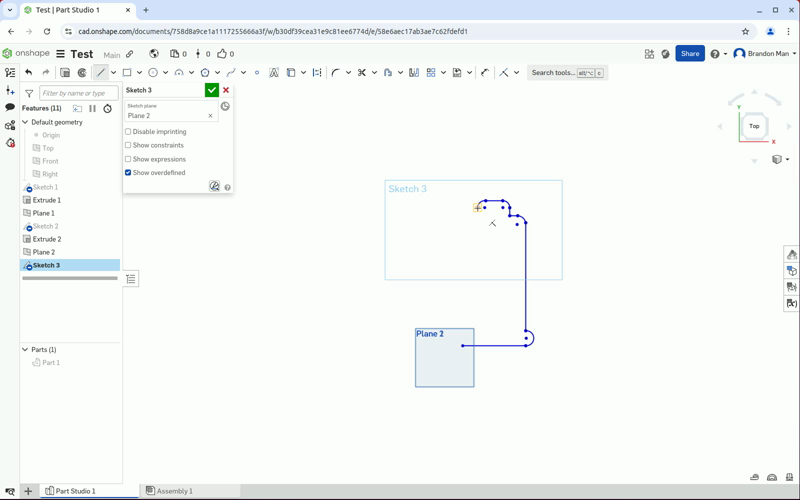
scroll(6)
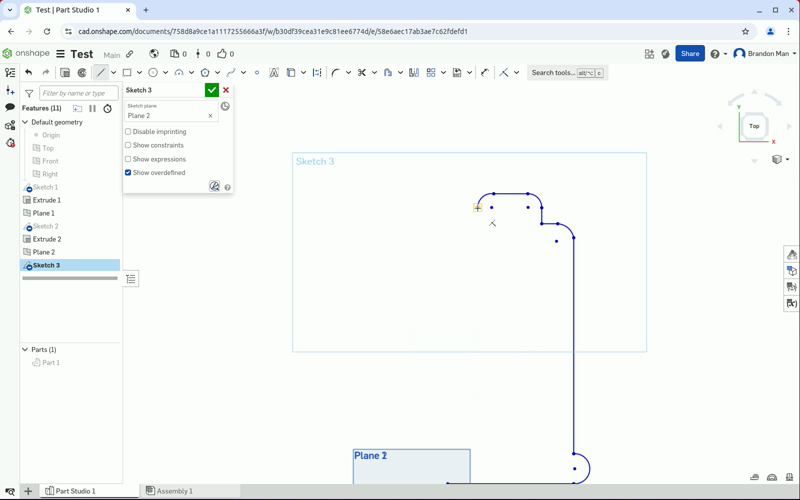
scroll(6)
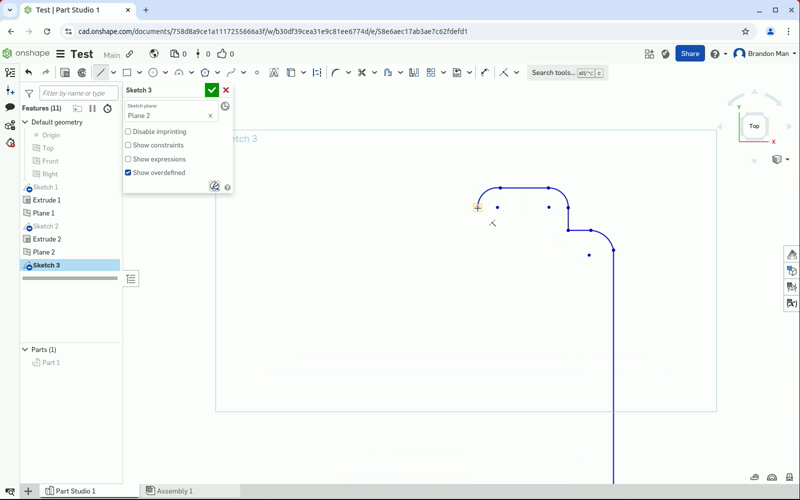
scroll(6)
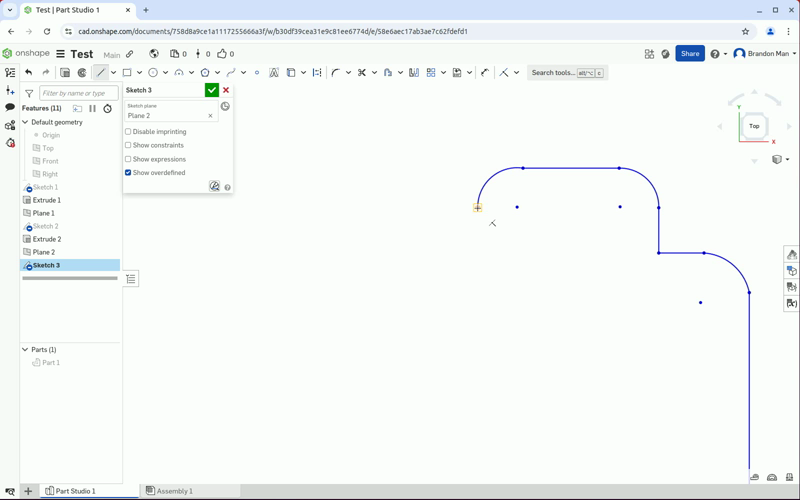
click(477, 207)
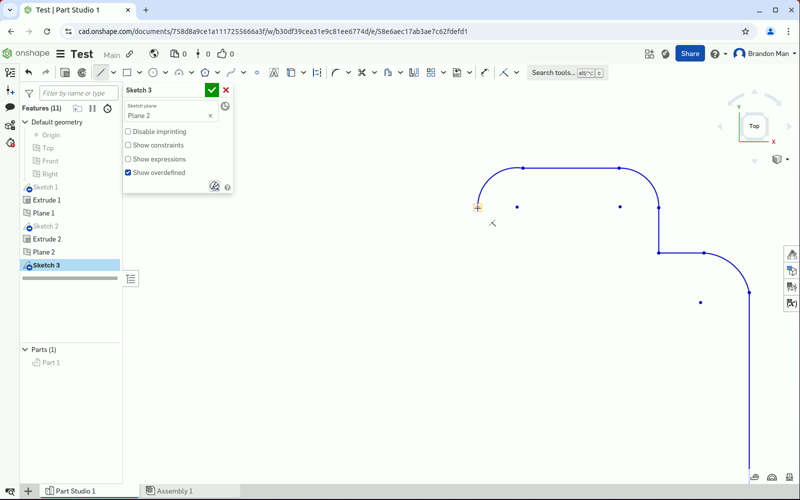
scroll(-6)
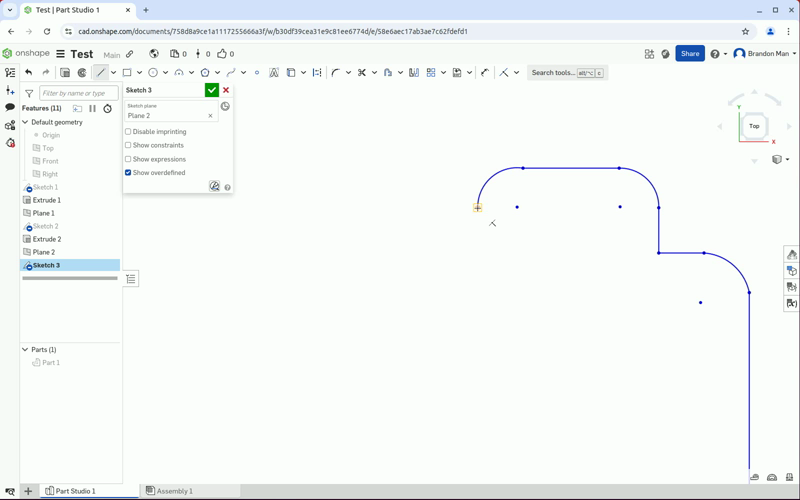
scroll(-6)
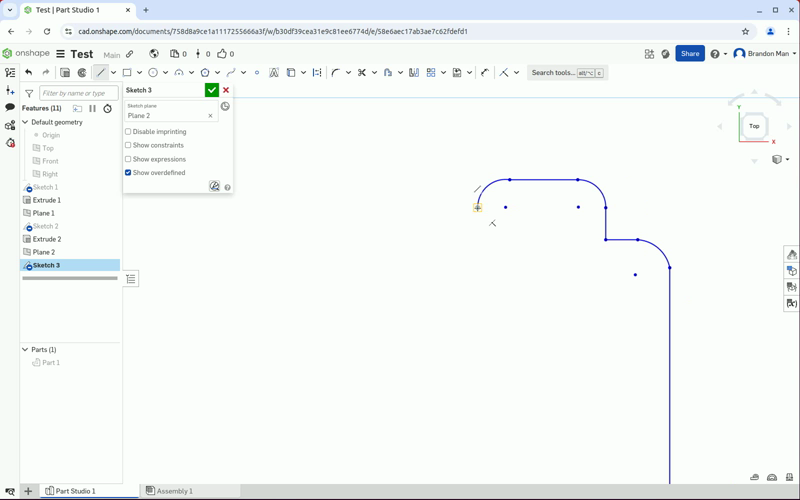
scroll(-6)
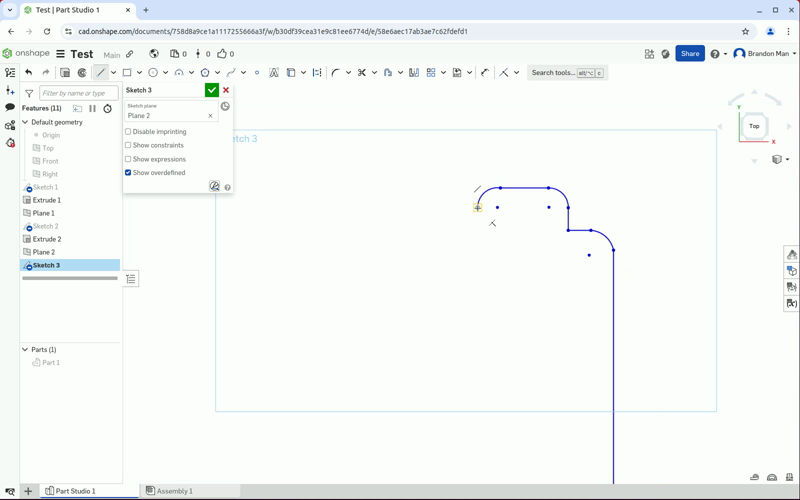
scroll(-6)
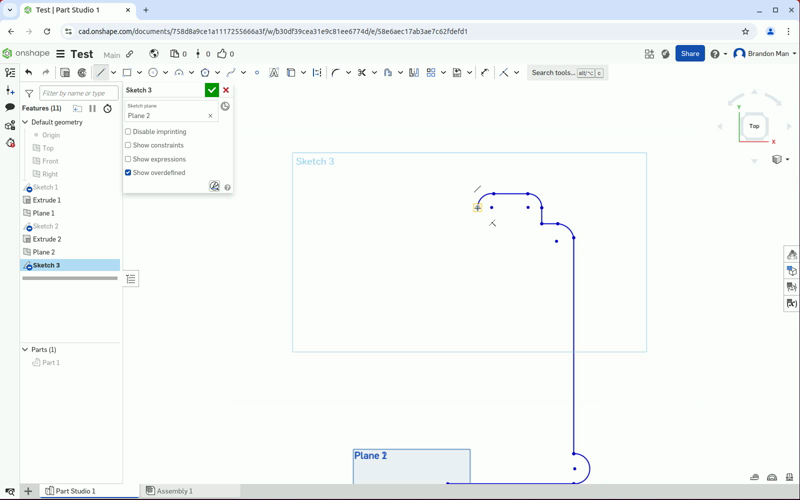
scroll(-6)
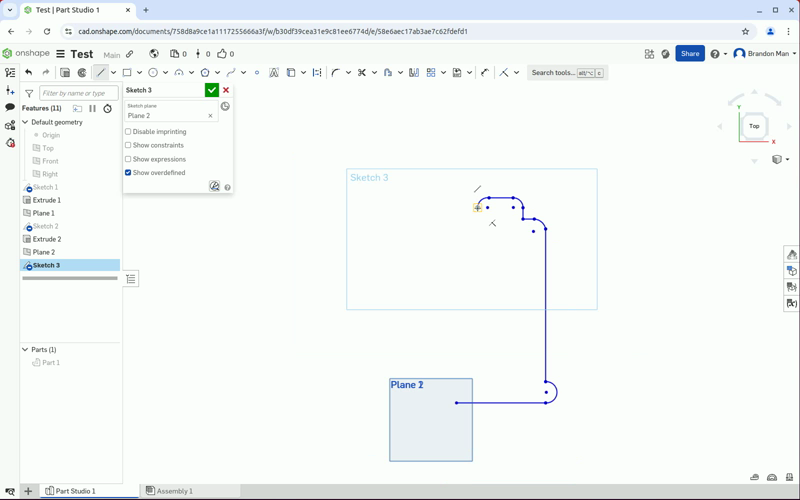
scroll(-6)
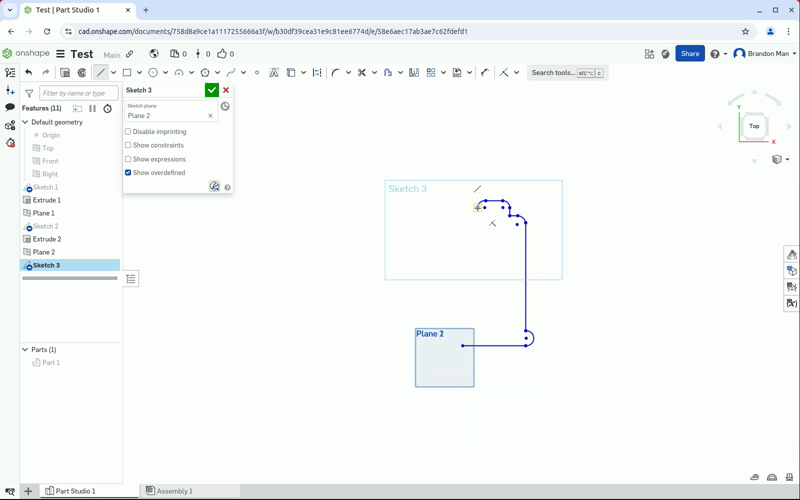
scroll(-6)
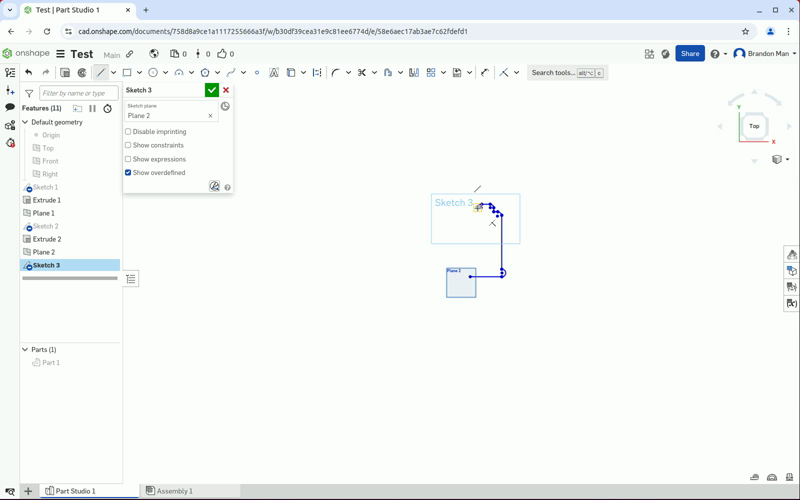
key_down(shift)
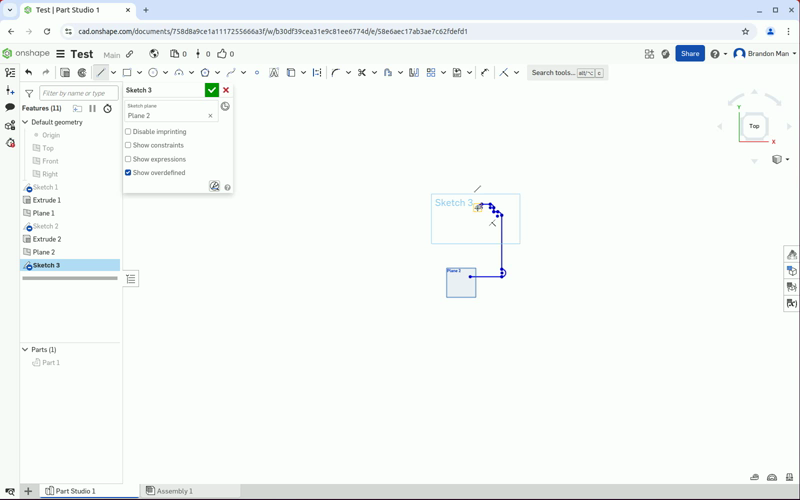
mouse_move(507, 207)
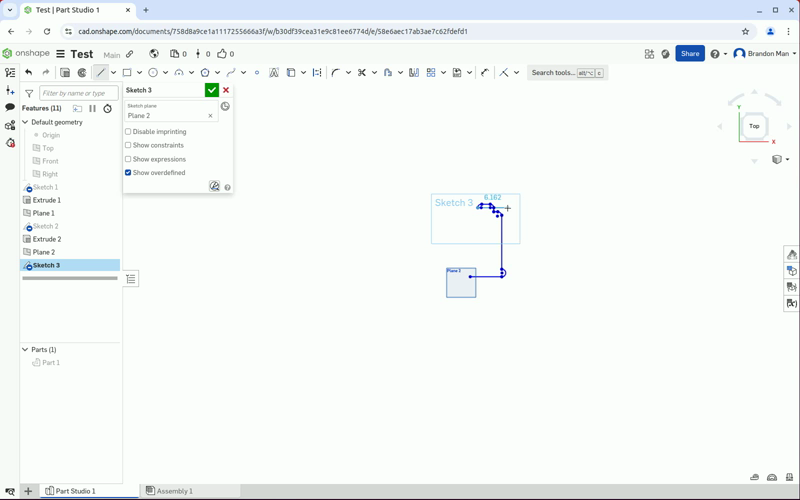
mouse_move(477, 211)
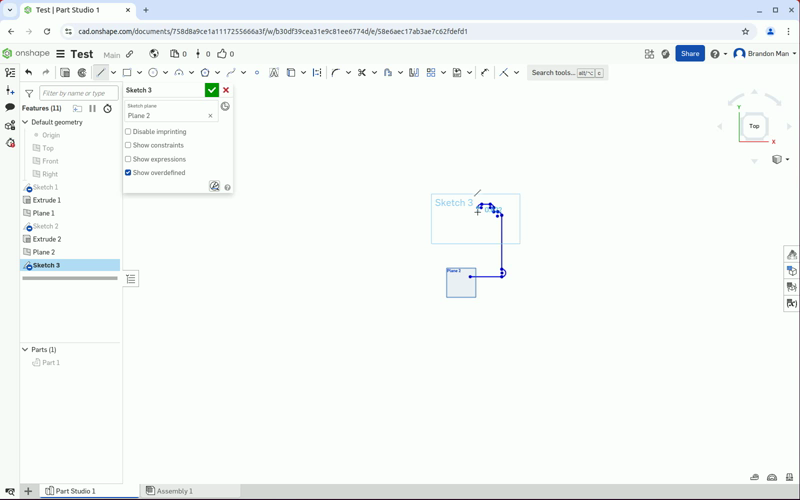
scroll(6)
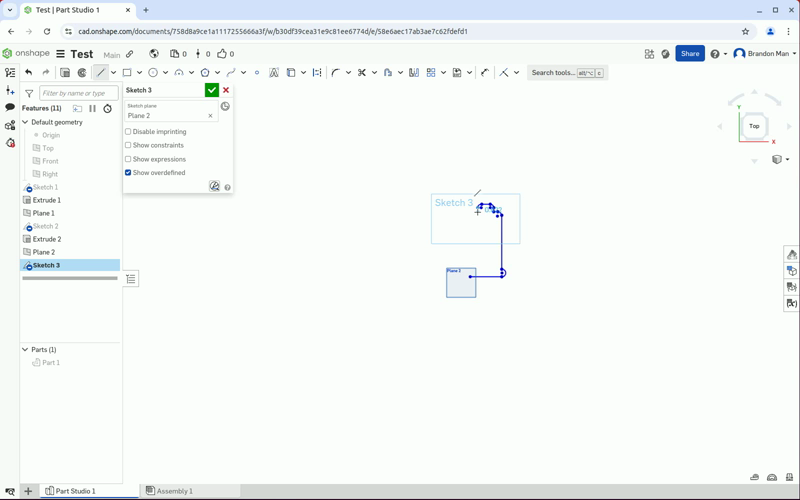
scroll(6)
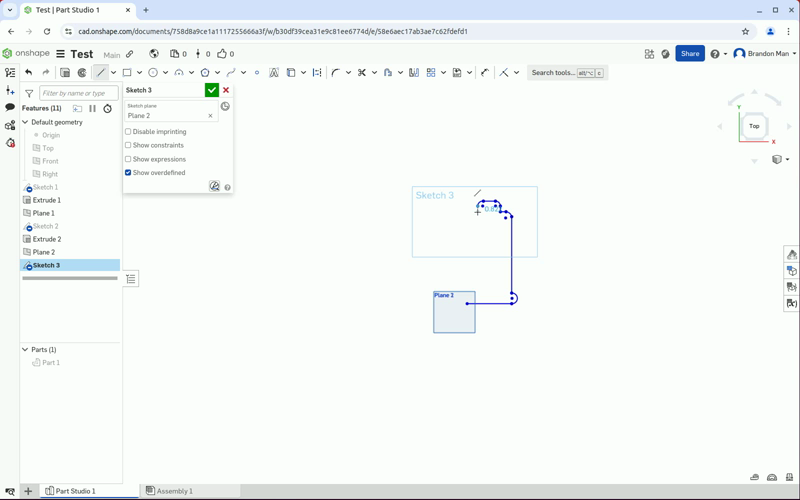
scroll(6)
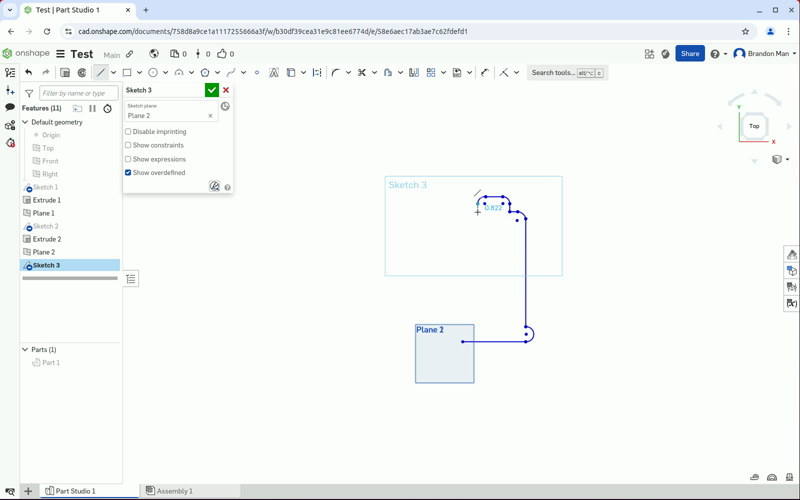
scroll(6)
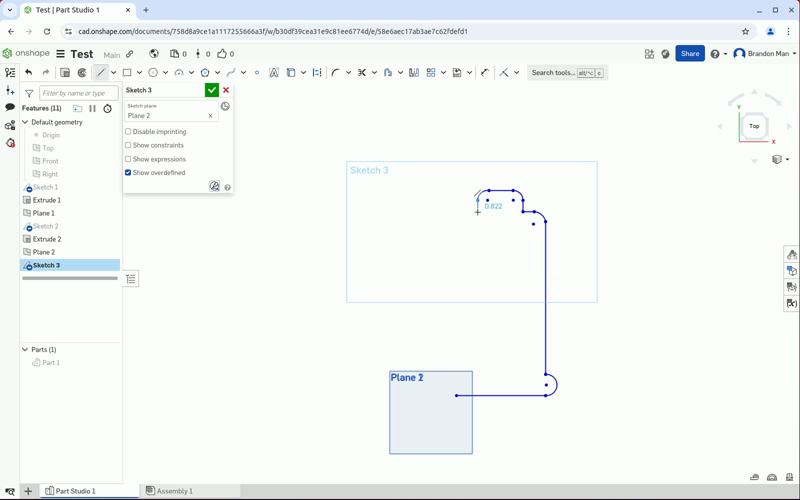
scroll(6)
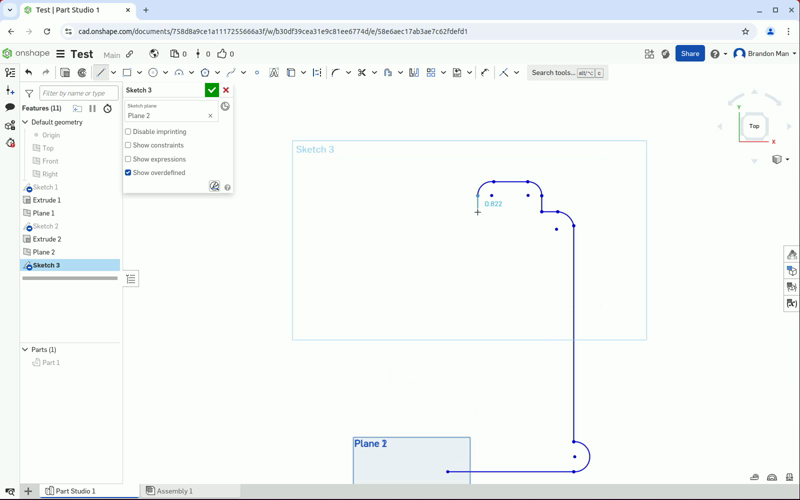
scroll(6)
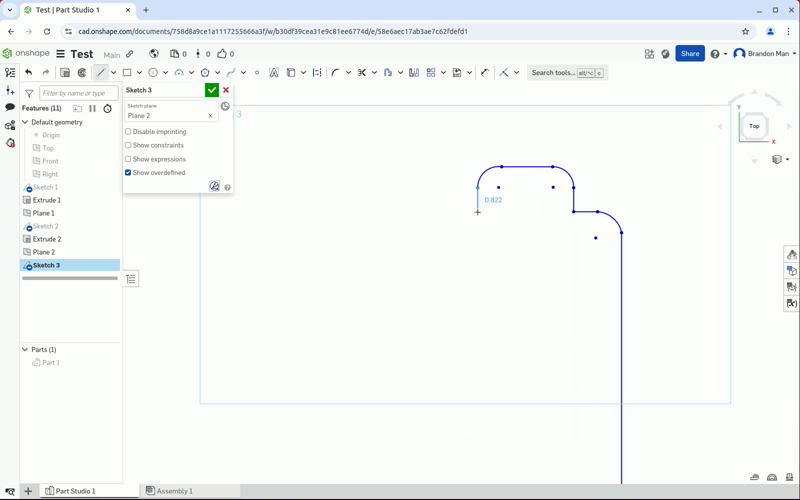
scroll(6)
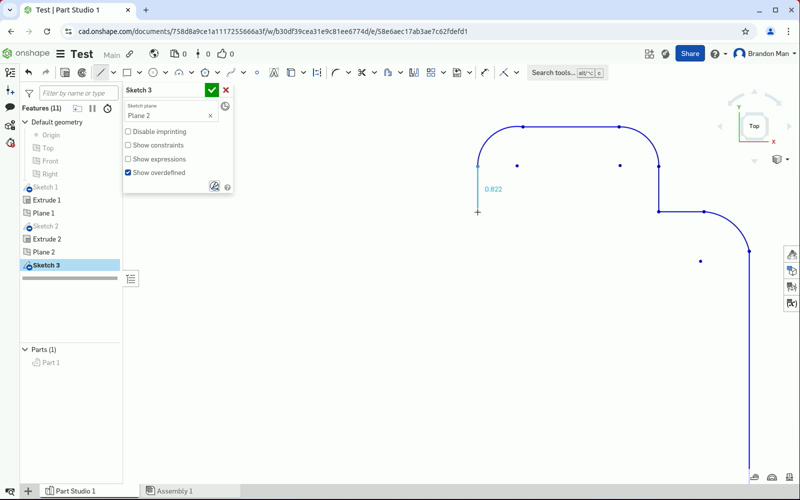
click(477, 211)
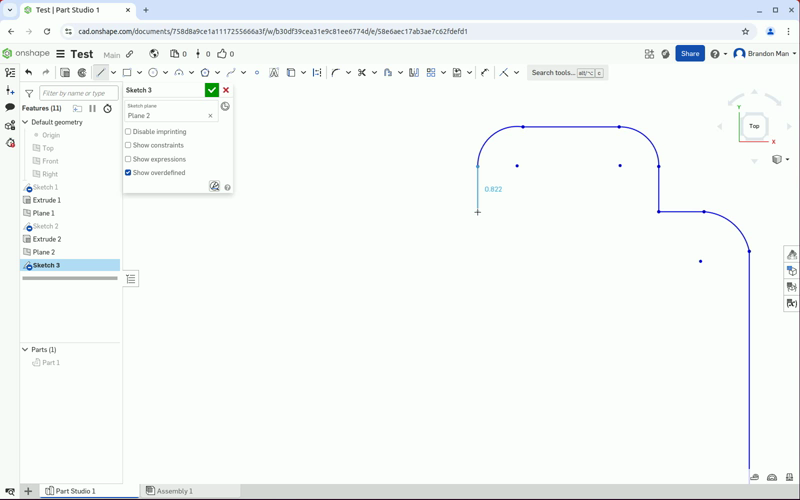
scroll(-6)
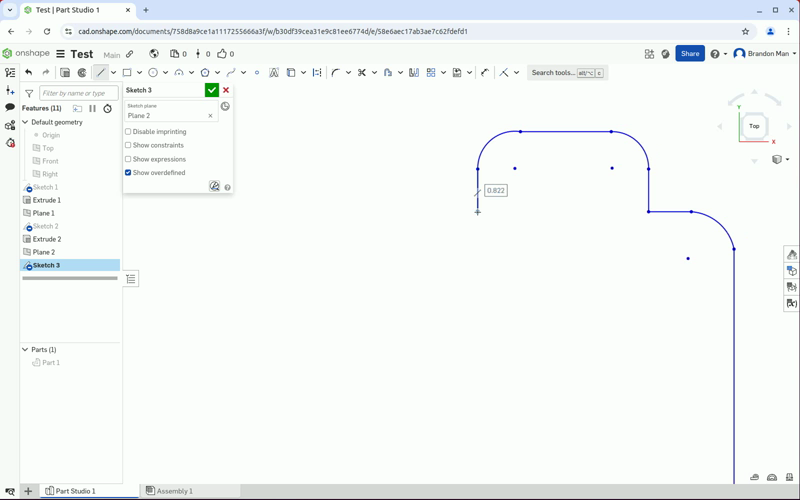
scroll(-6)
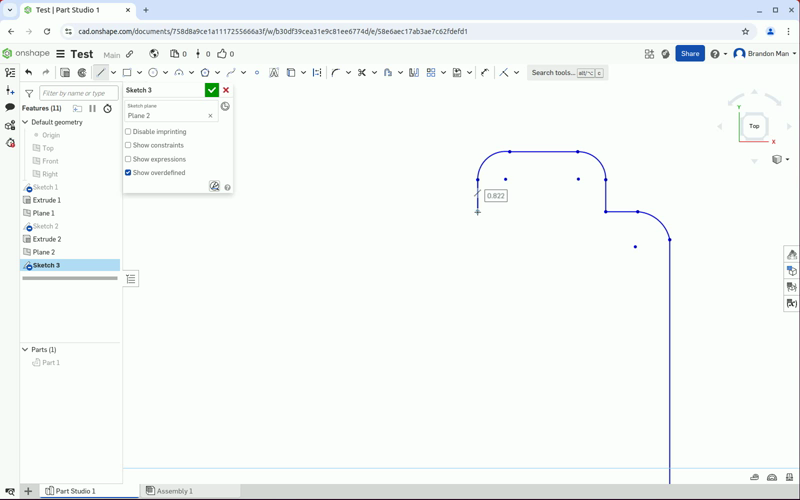
scroll(-6)
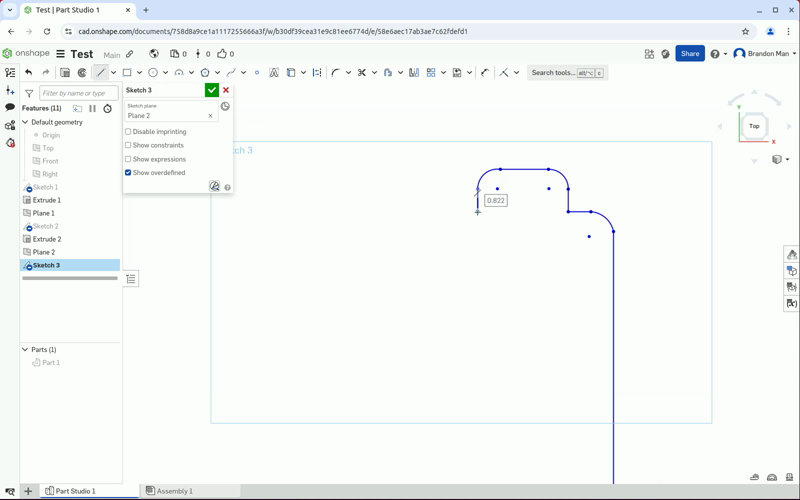
scroll(-6)
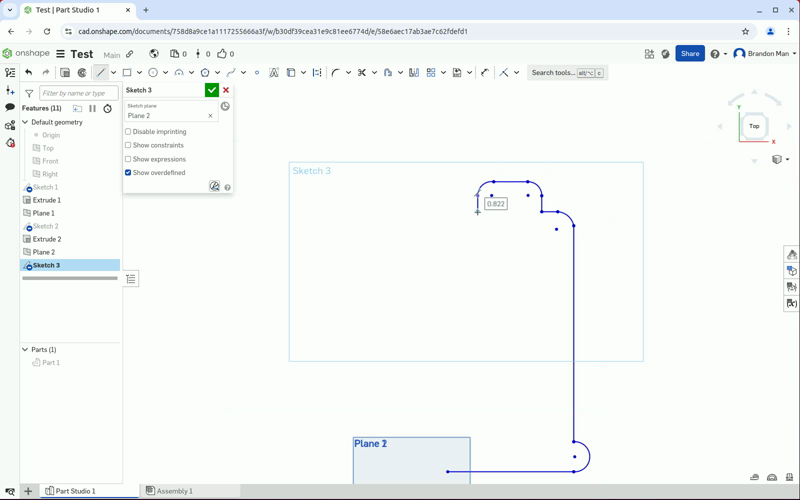
scroll(-6)
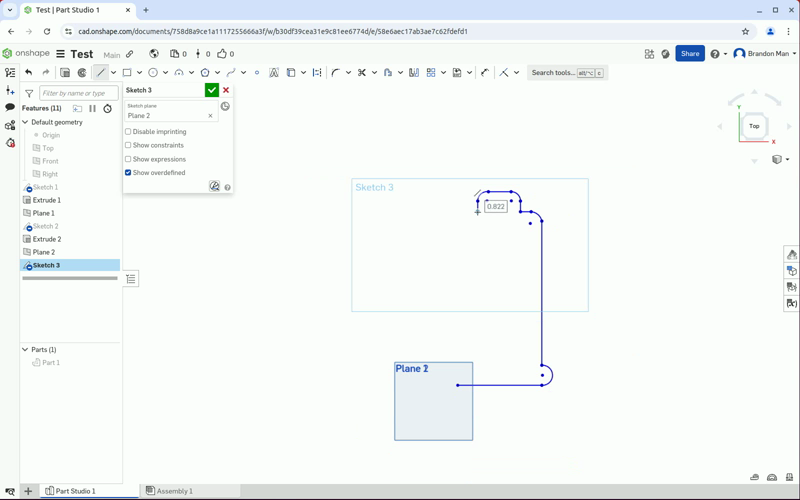
scroll(-6)
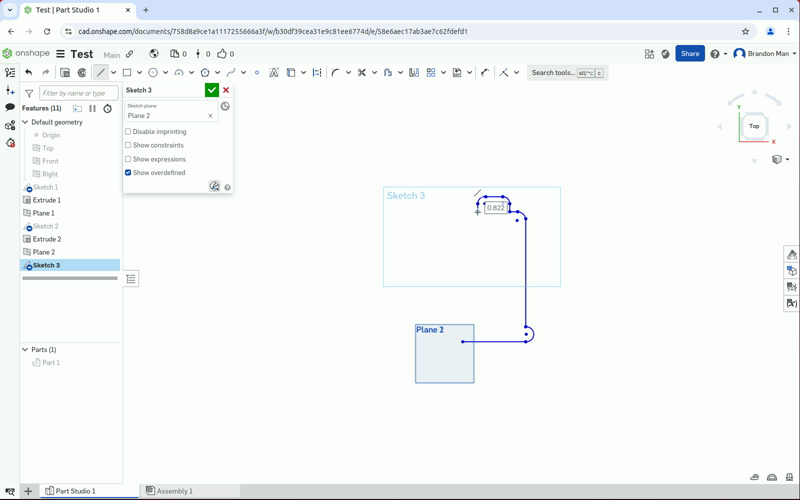
scroll(-6)
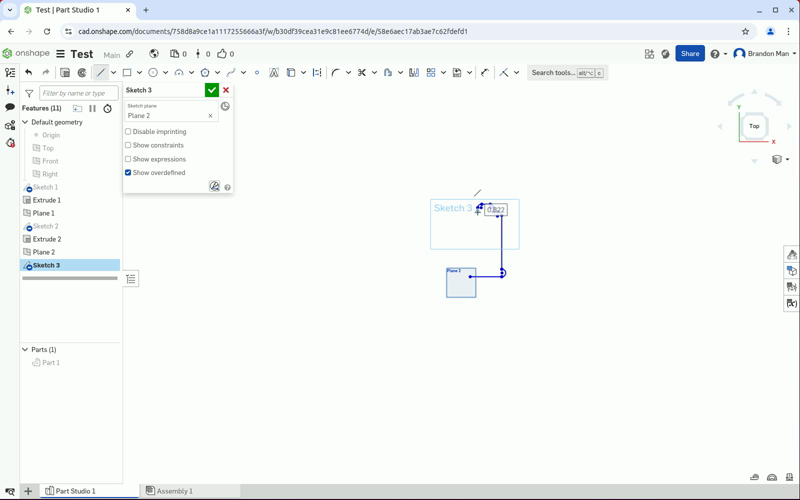
key_up(shift)
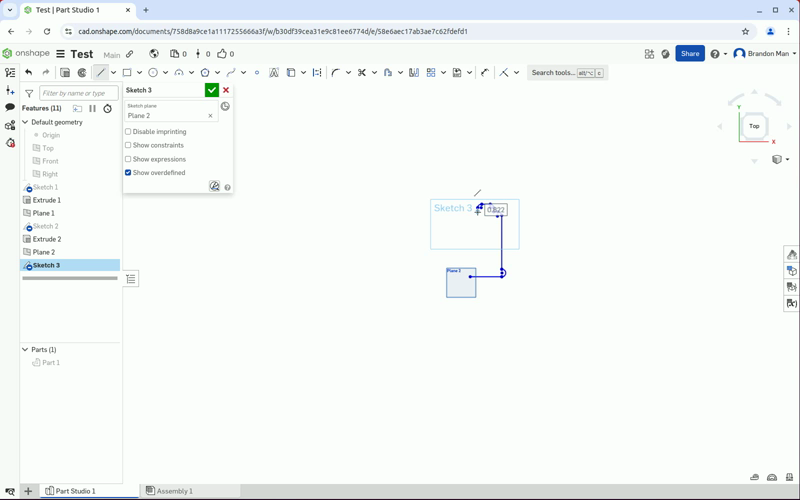
key_down(shift)
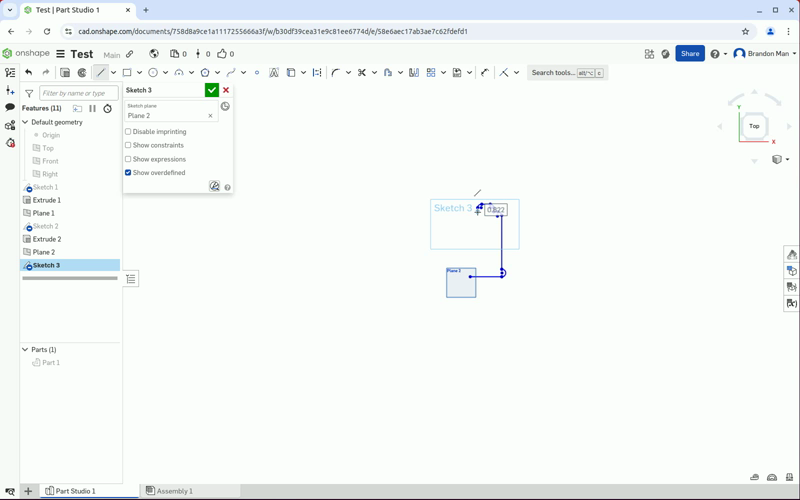
mouse_move(507, 211)
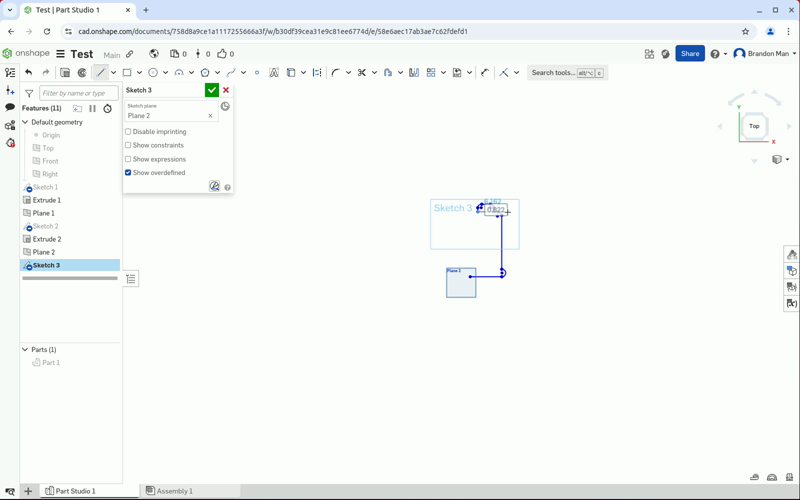
mouse_move(474, 211)
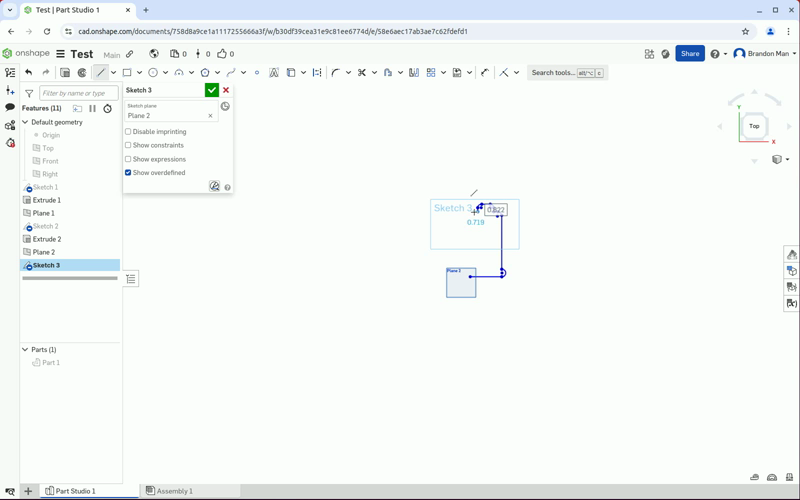
scroll(6)
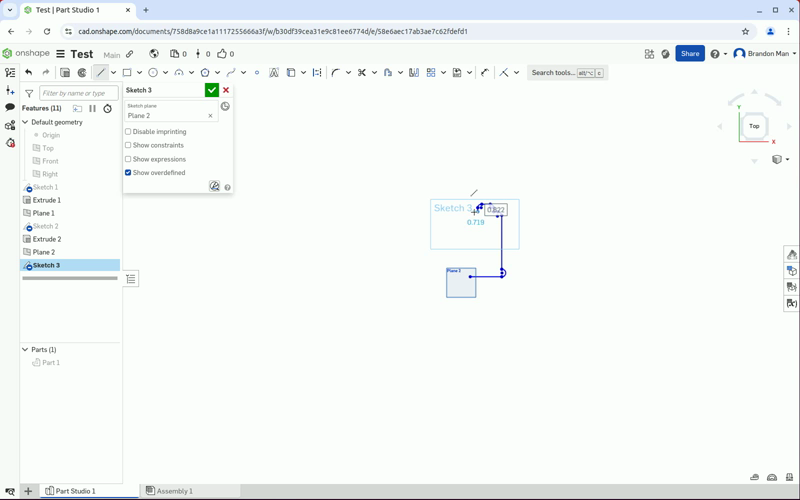
scroll(6)
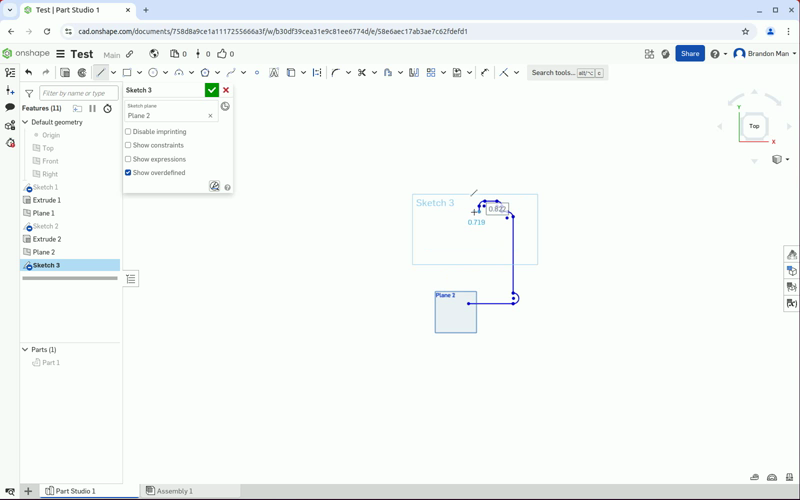
scroll(6)
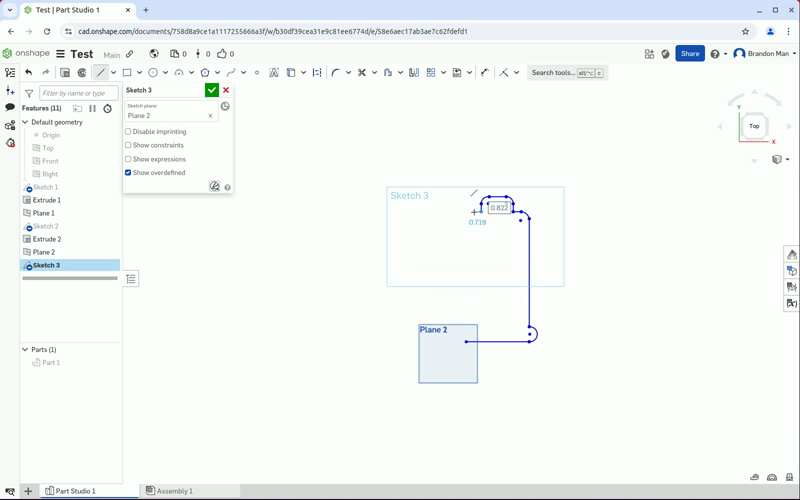
scroll(6)
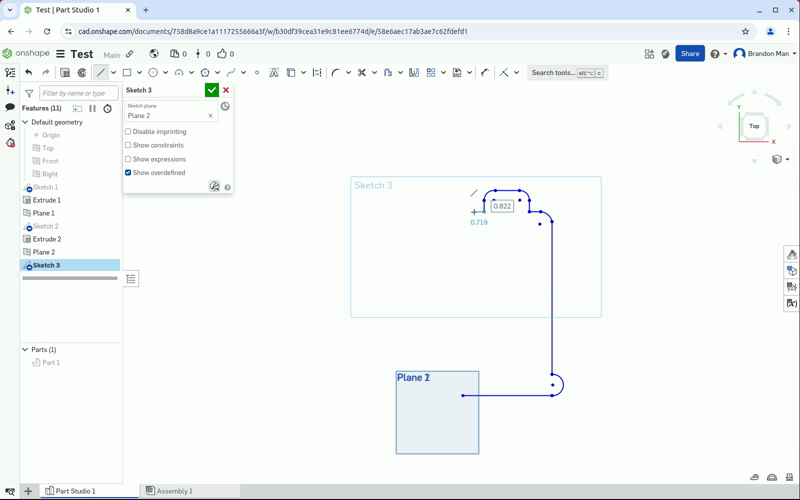
scroll(6)
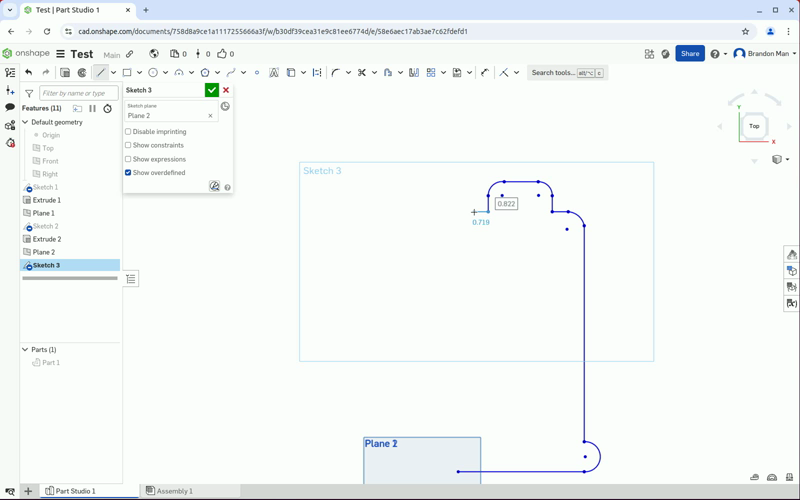
scroll(6)
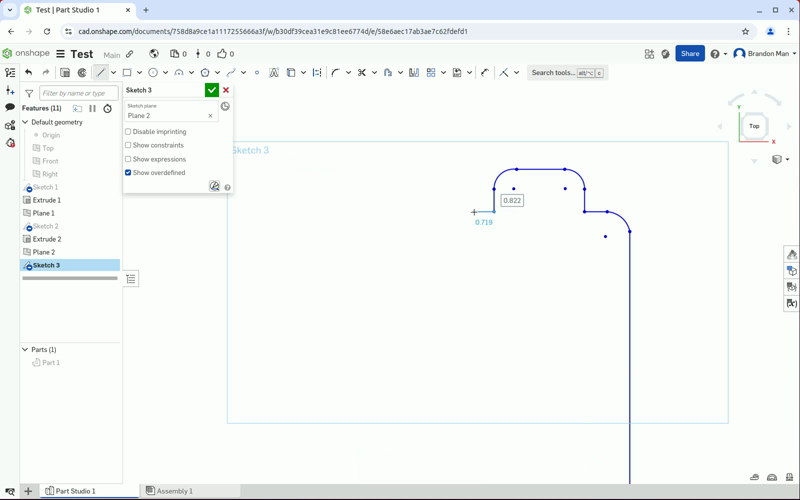
scroll(6)
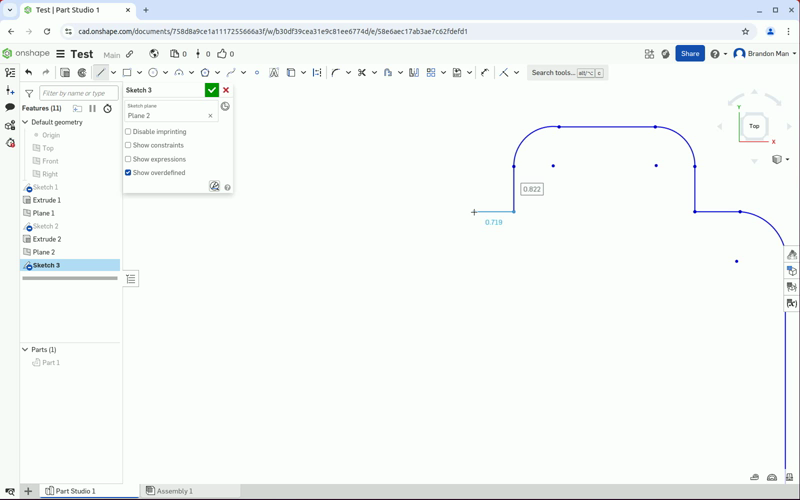
click(474, 211)
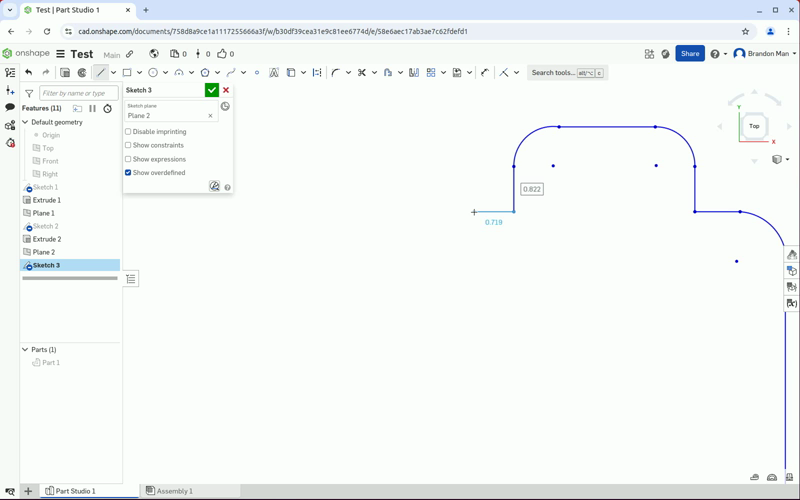
scroll(-6)
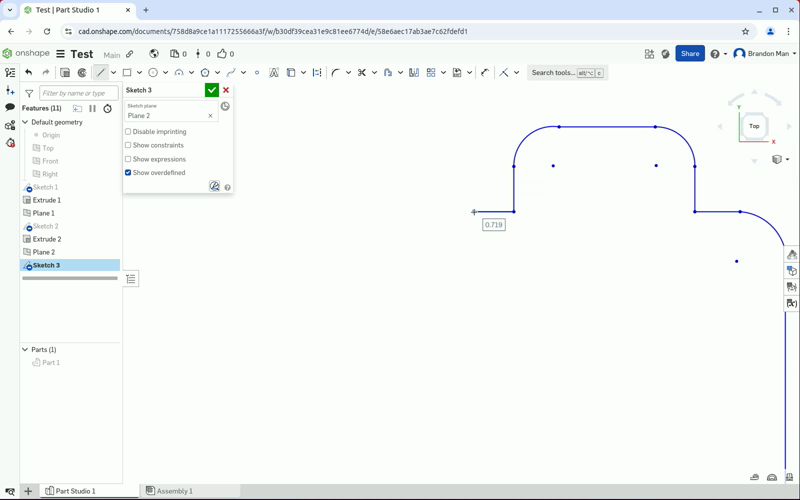
scroll(-6)
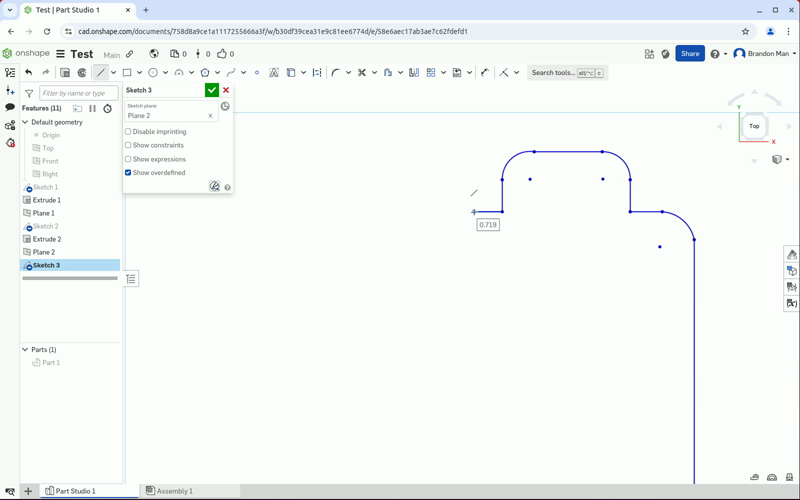
scroll(-6)
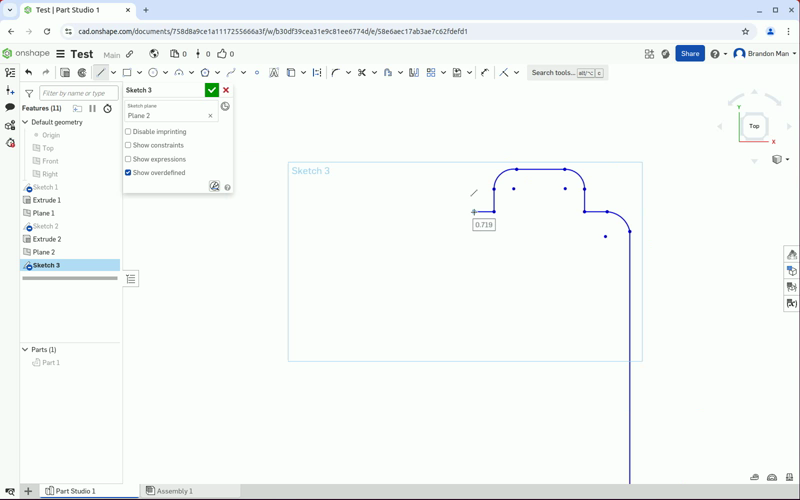
scroll(-6)
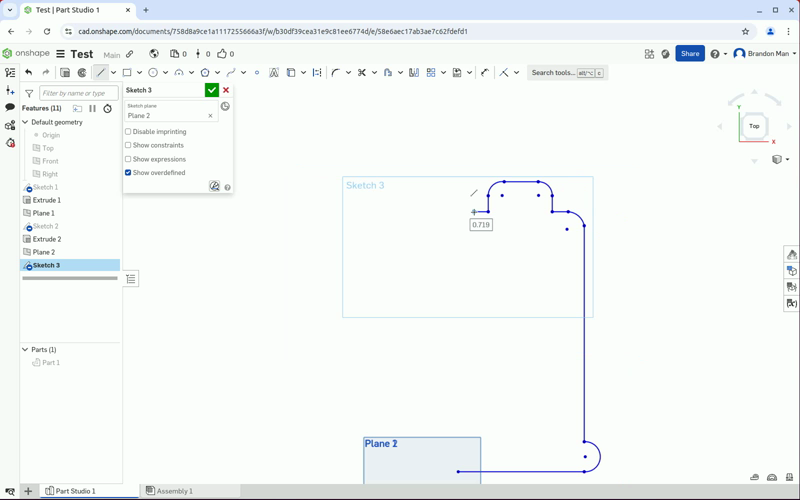
scroll(-6)
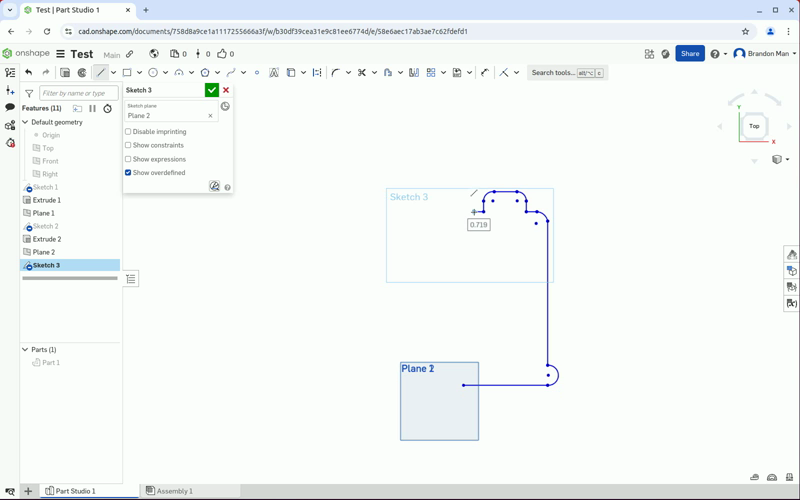
scroll(-6)
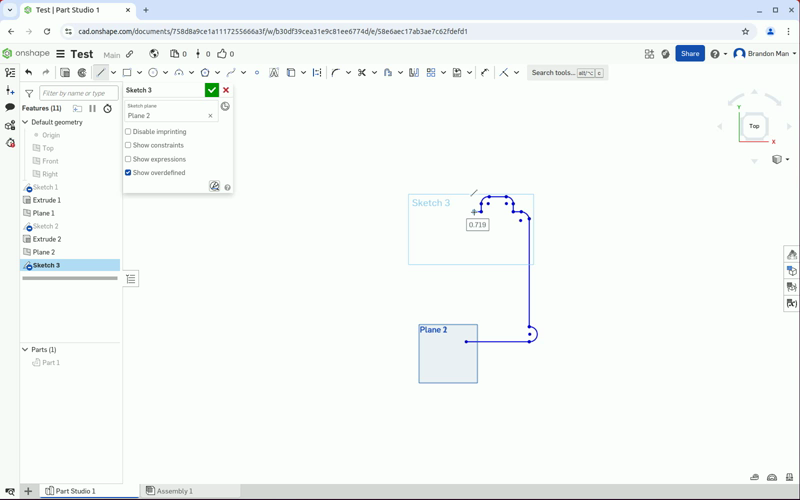
scroll(-6)
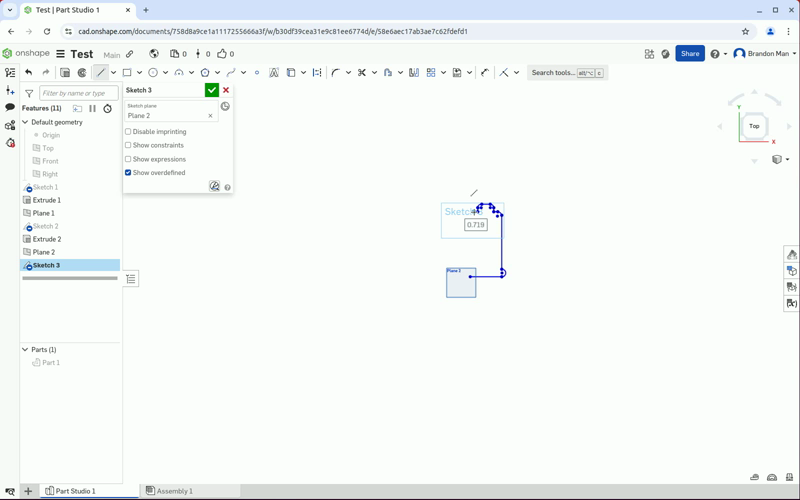
key_up(shift)
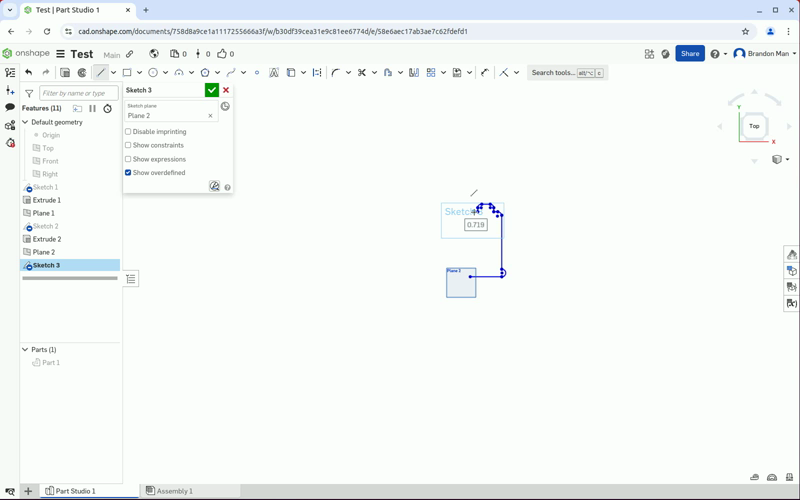
key(esc)
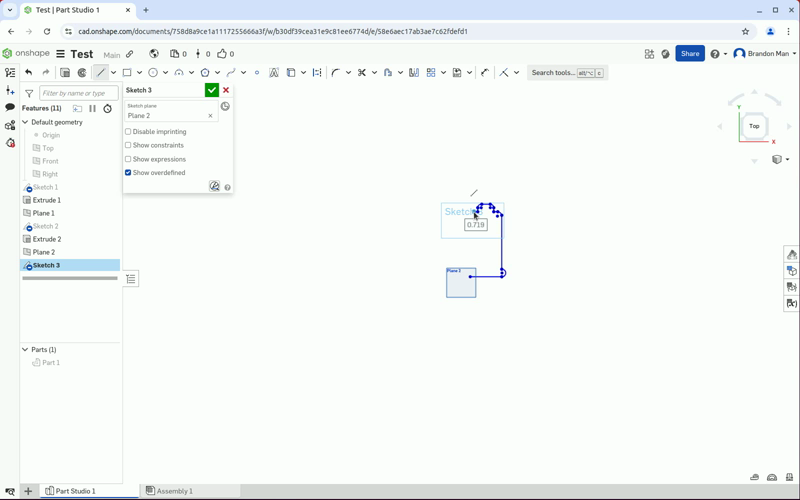
key(a)
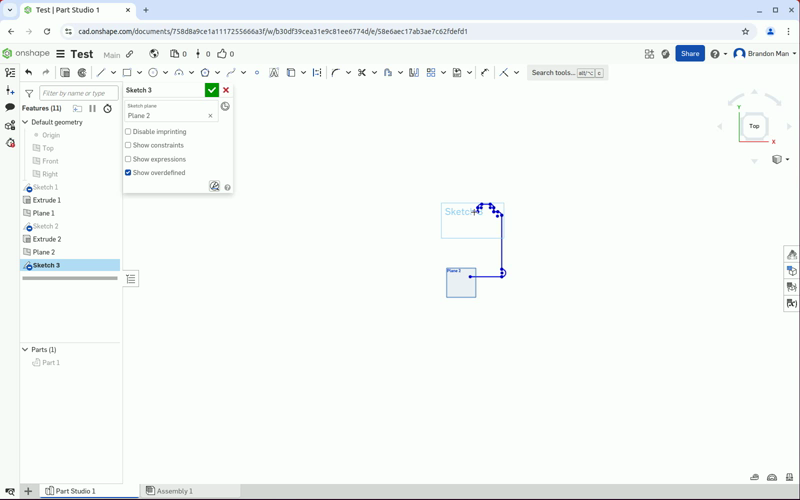
mouse_move(474, 211)
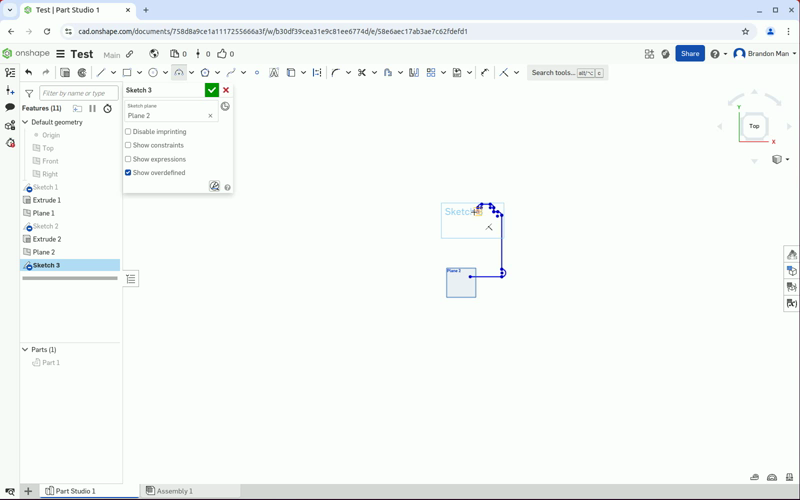
scroll(6)
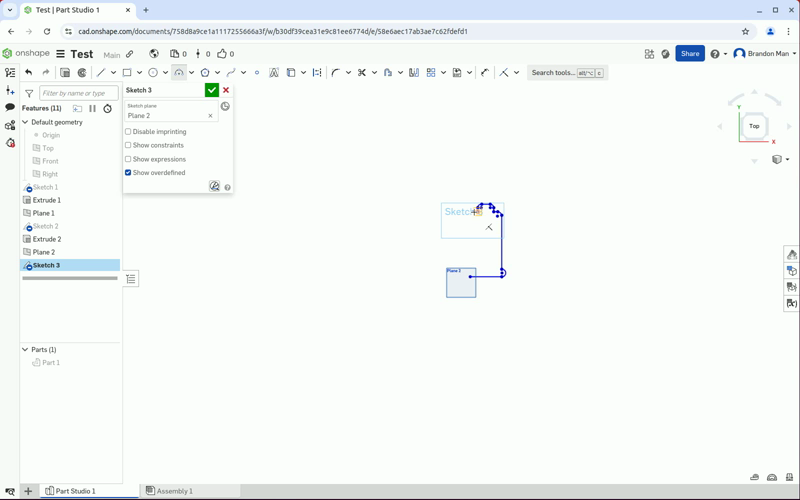
scroll(6)
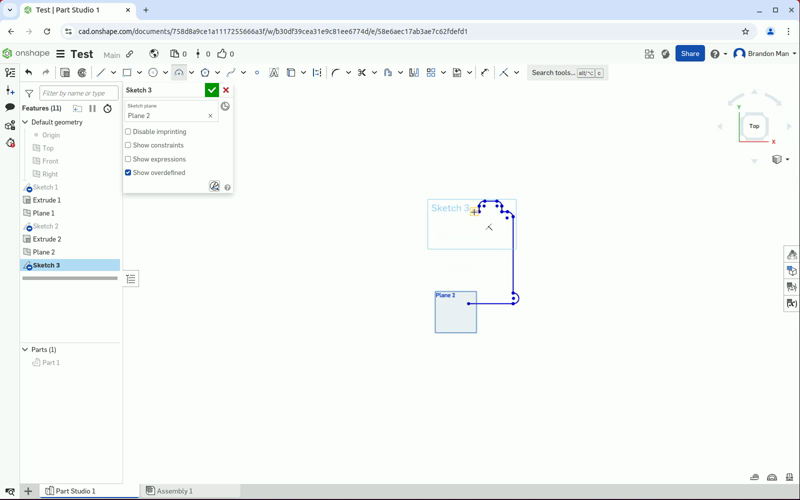
scroll(6)
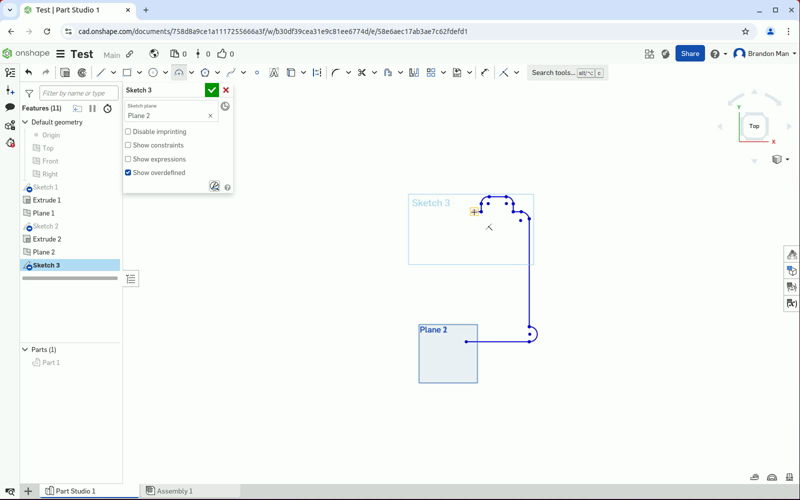
scroll(6)
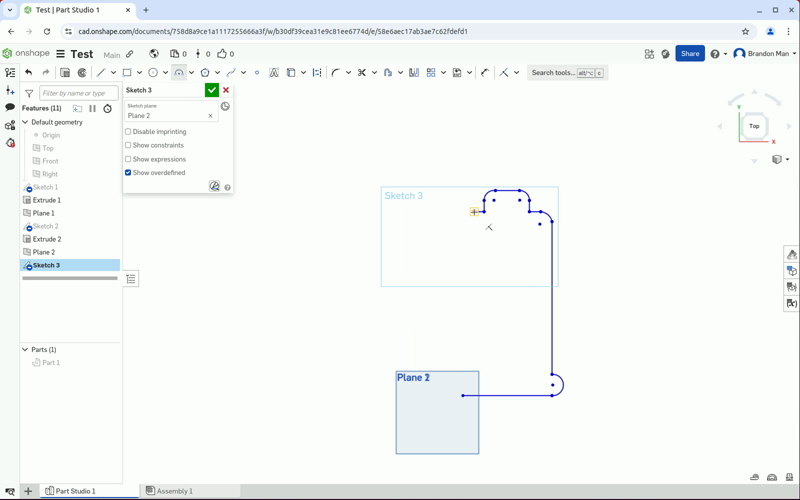
scroll(6)
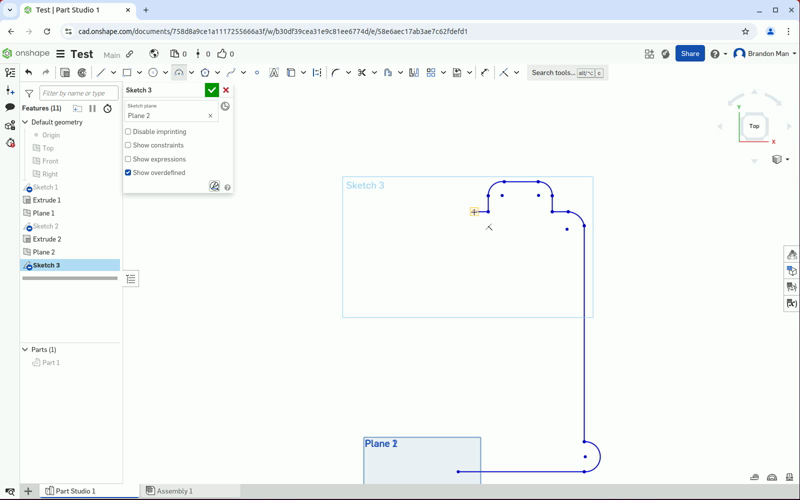
scroll(6)
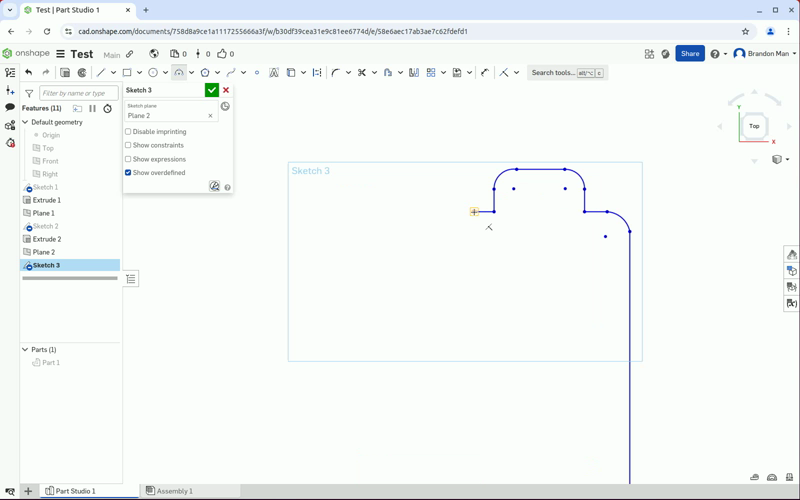
scroll(6)
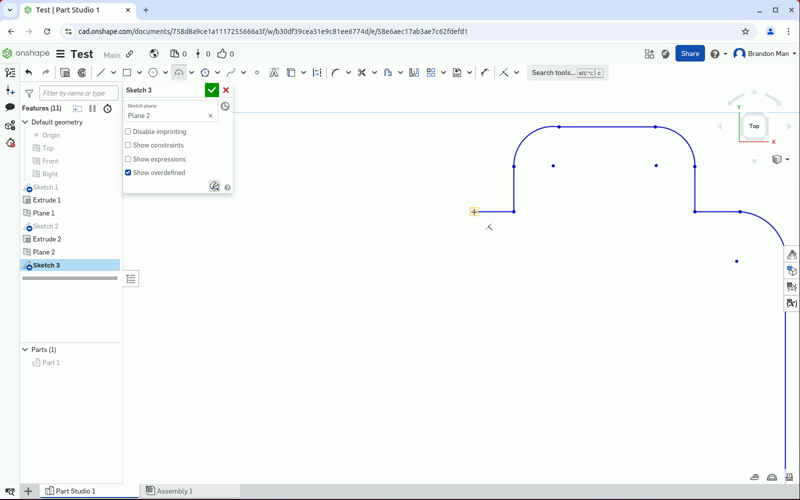
click(474, 211)
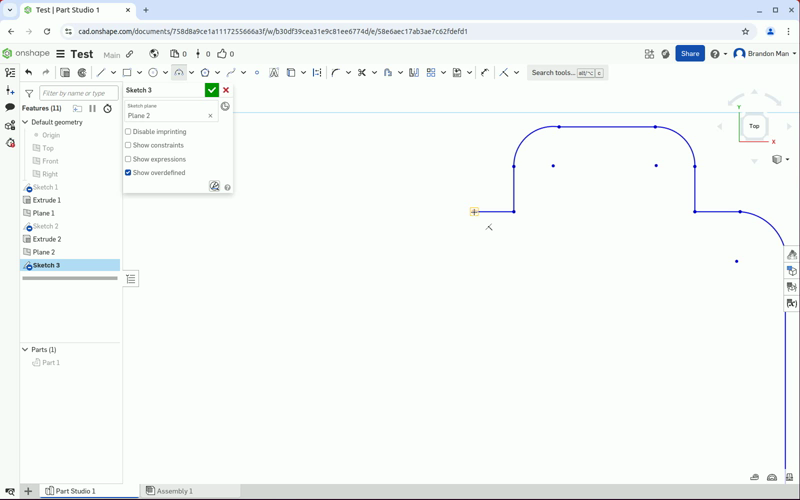
scroll(-6)
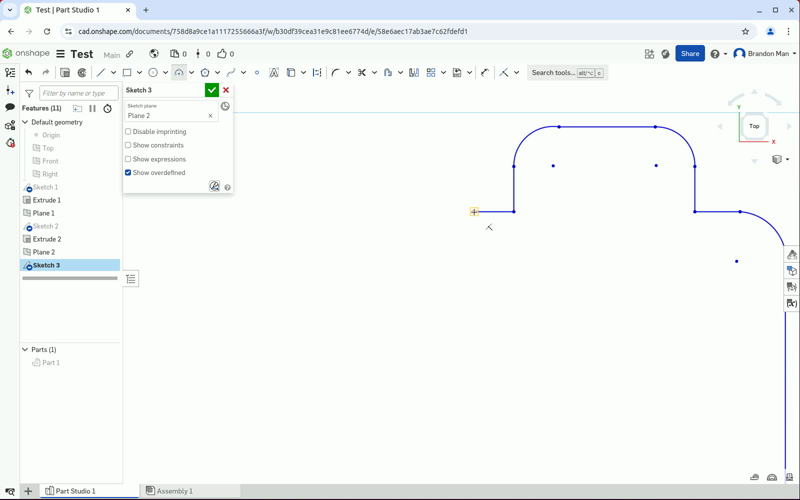
scroll(-6)
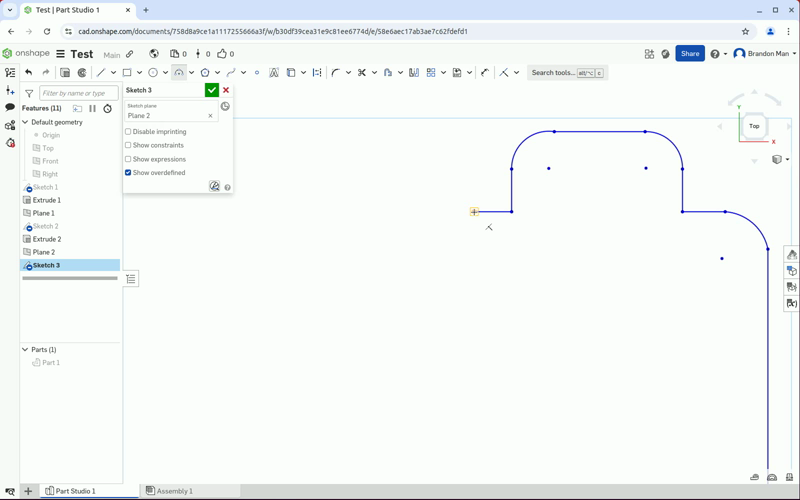
scroll(-6)
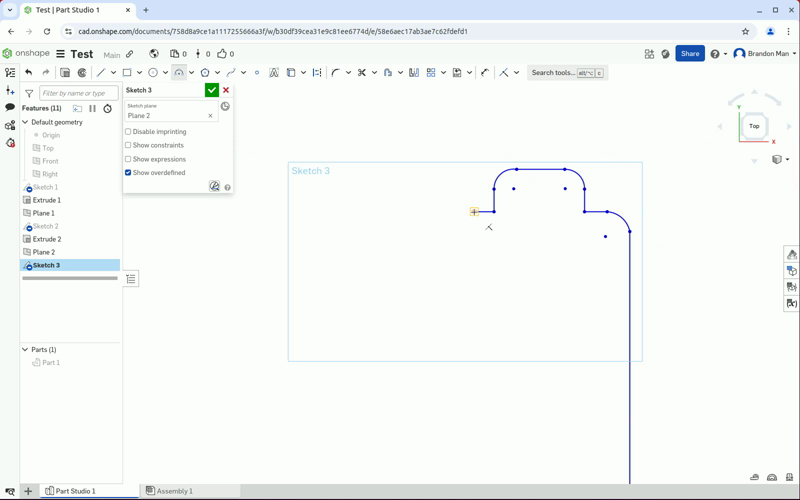
scroll(-6)
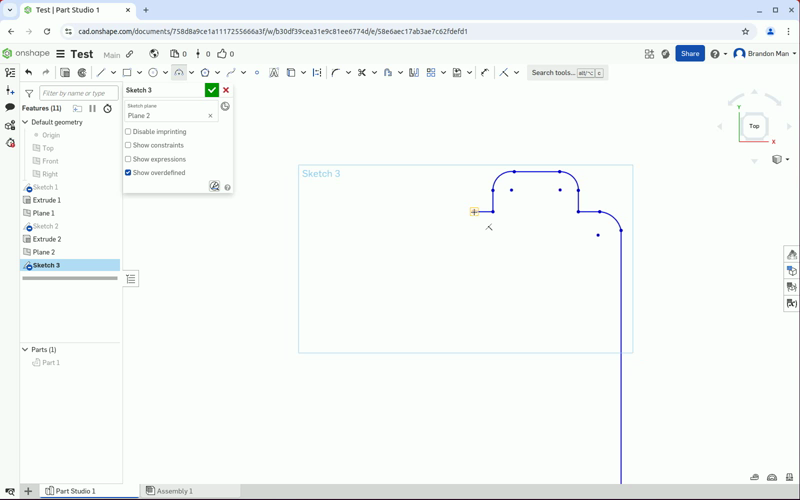
scroll(-6)
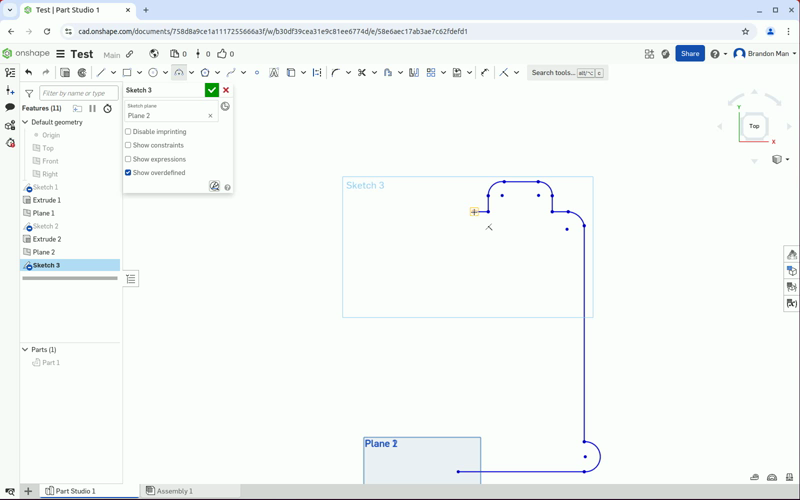
scroll(-6)
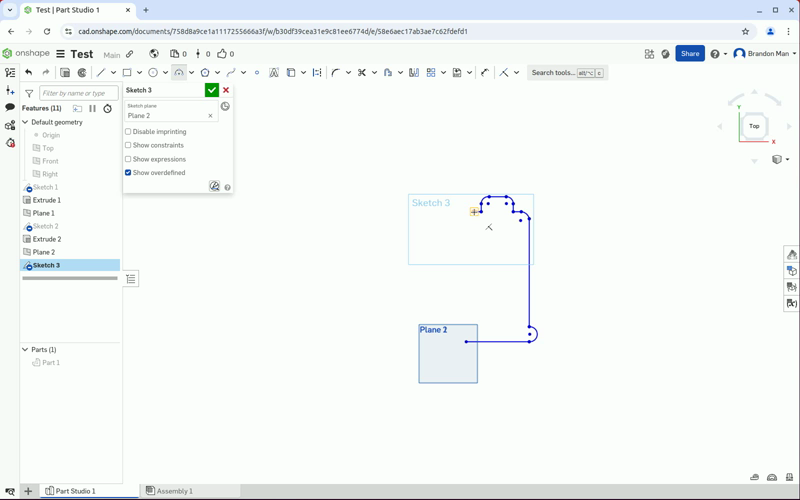
scroll(-6)
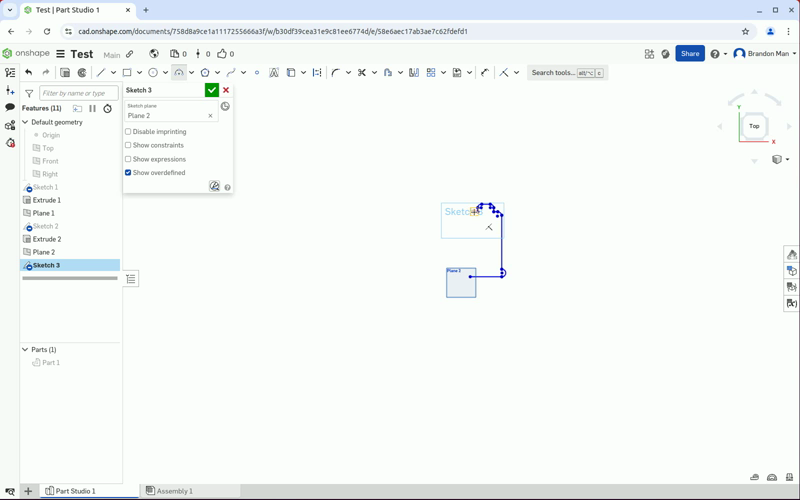
key_down(shift)
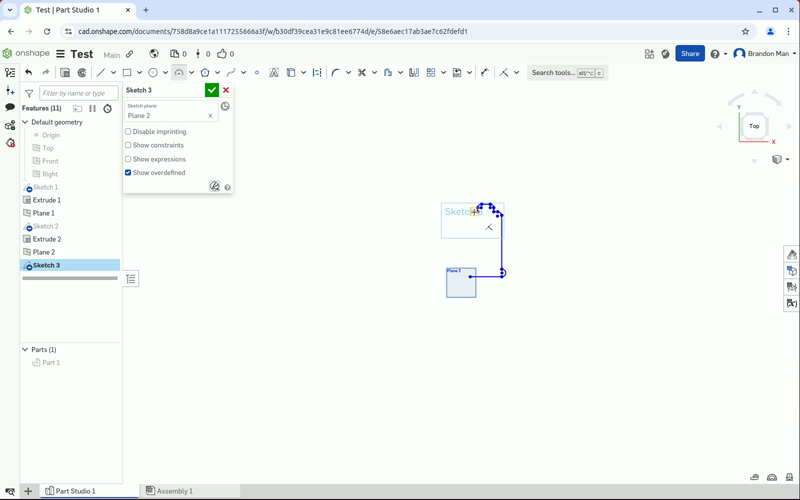
mouse_move(470, 215)
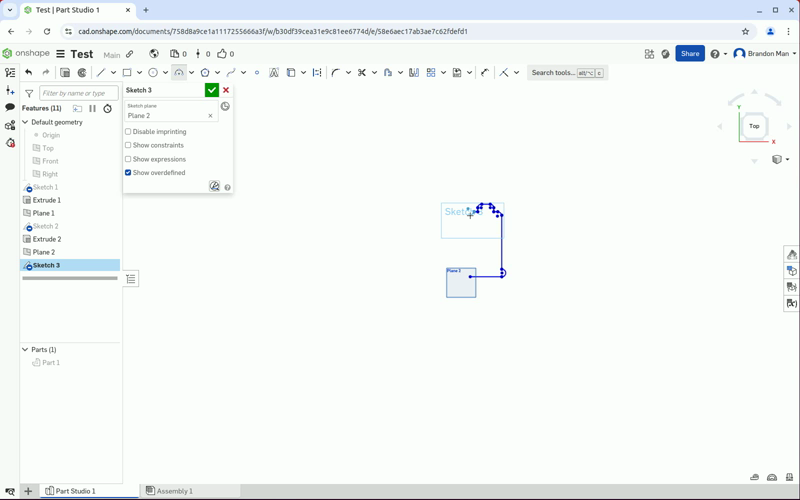
scroll(6)
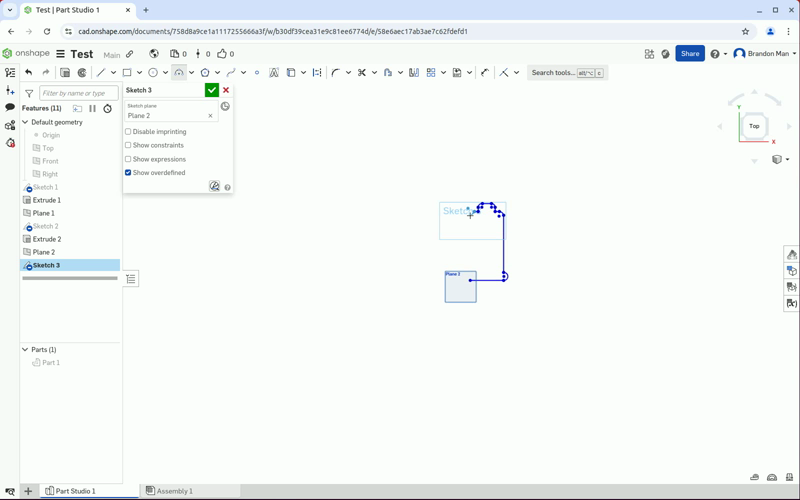
scroll(6)
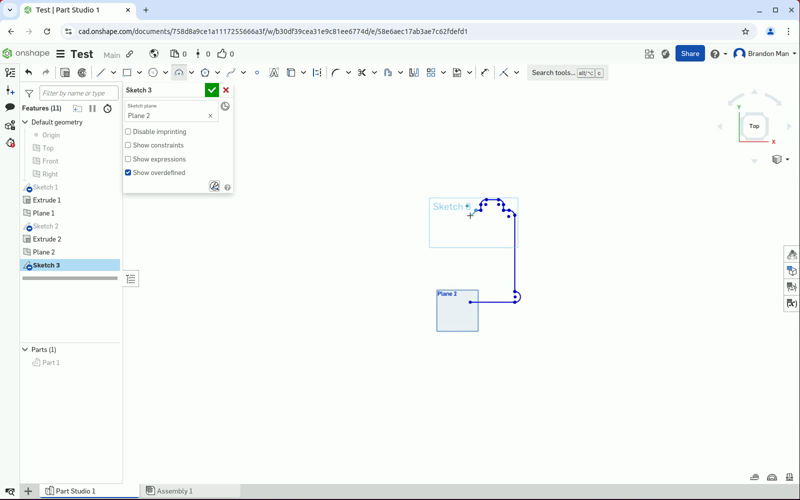
scroll(6)
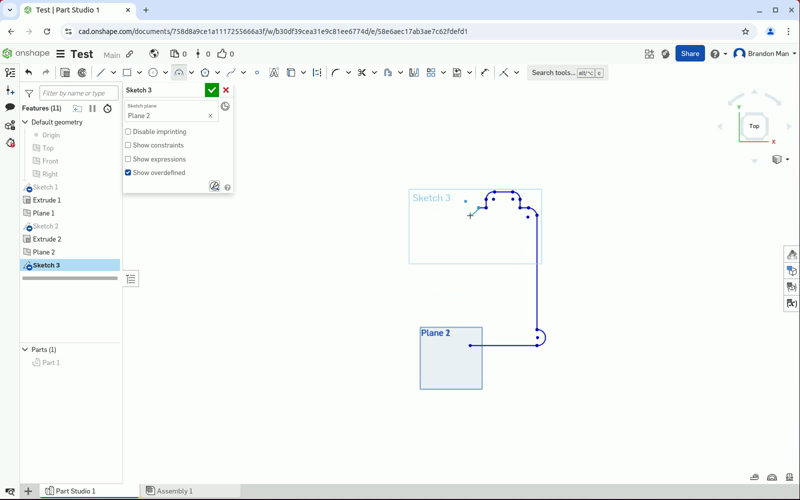
scroll(6)
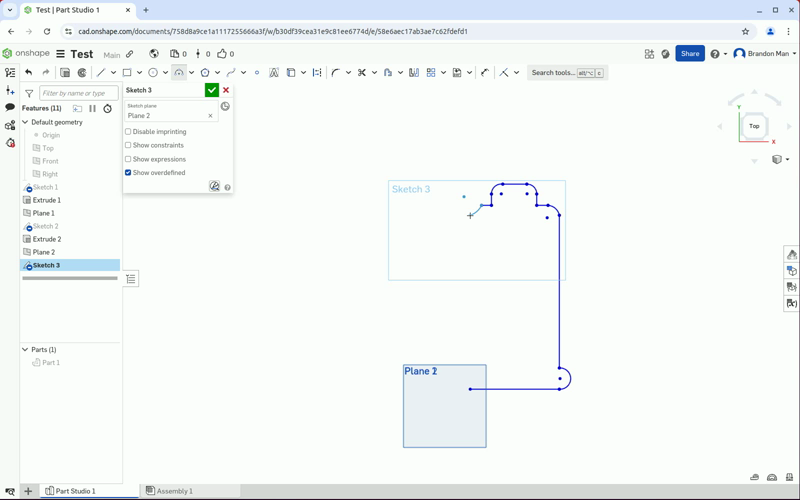
scroll(6)
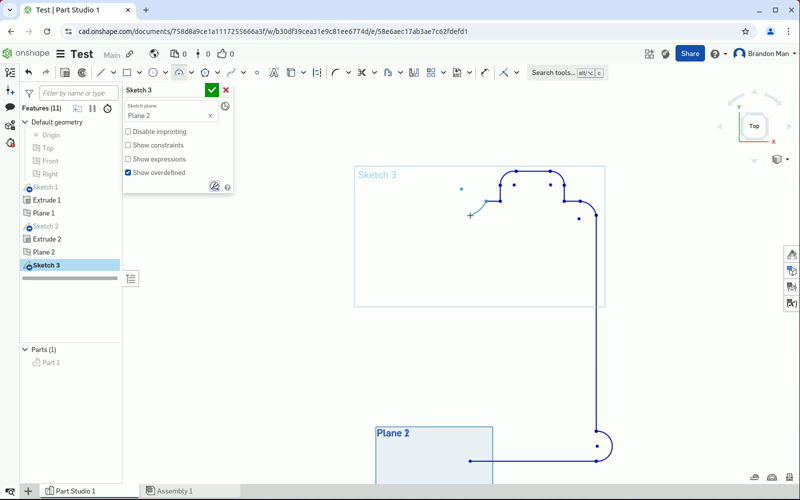
scroll(6)
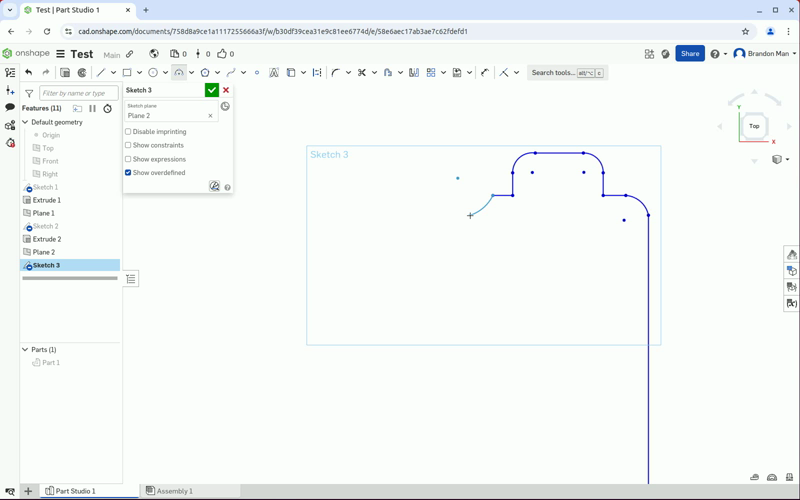
scroll(6)
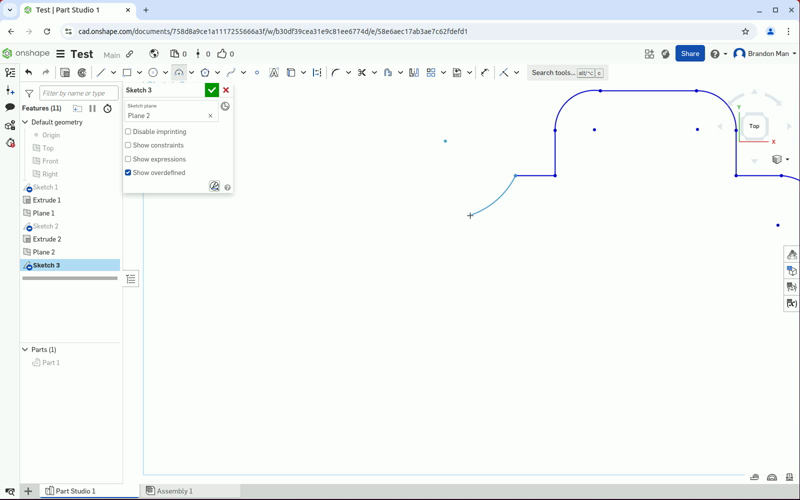
click(470, 215)
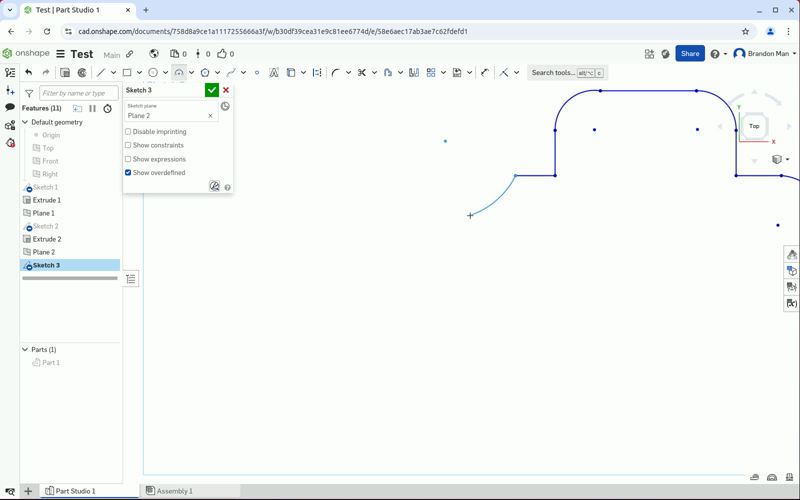
scroll(-6)
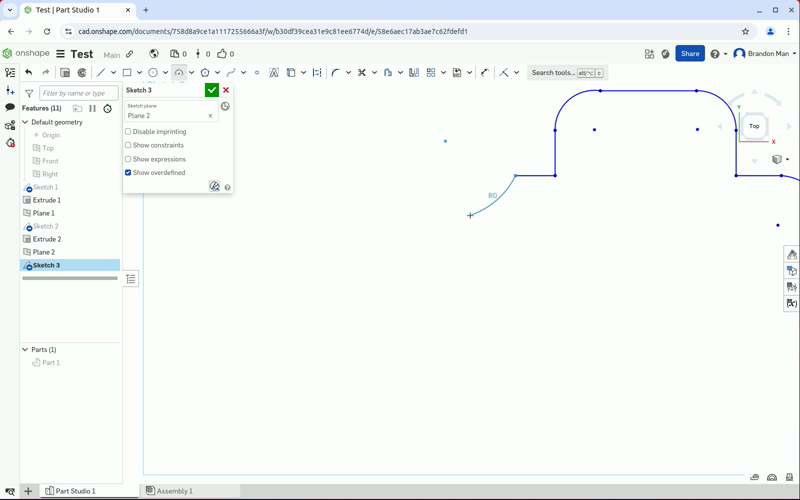
scroll(-6)
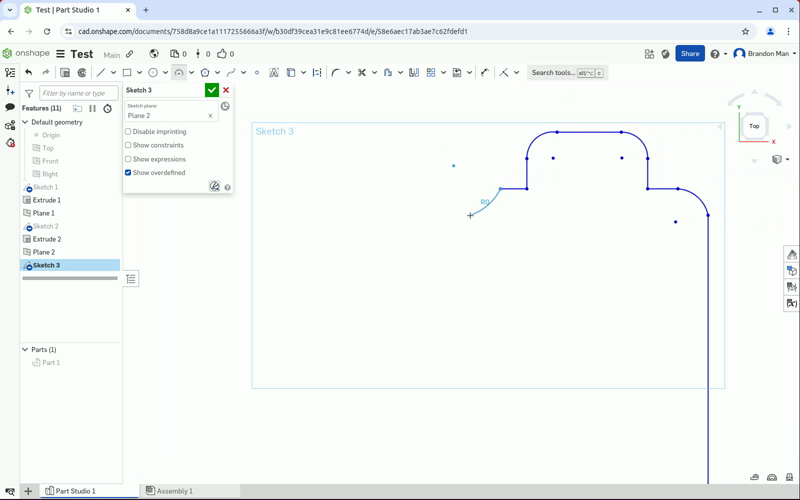
scroll(-6)
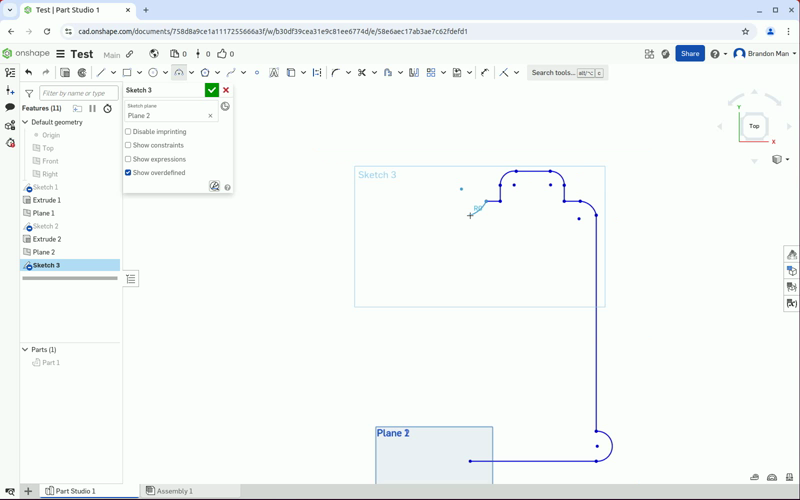
scroll(-6)
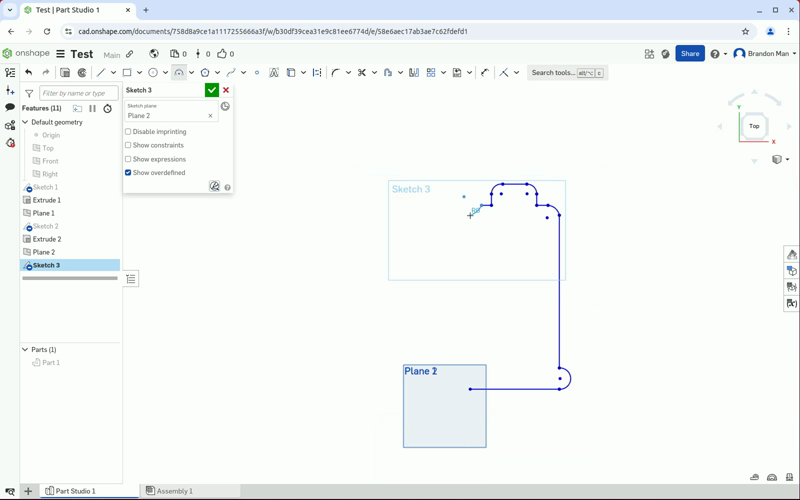
scroll(-6)
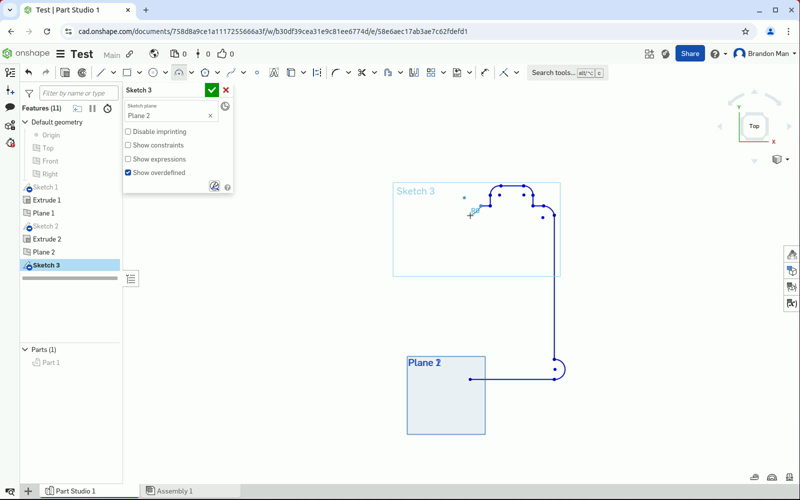
scroll(-6)
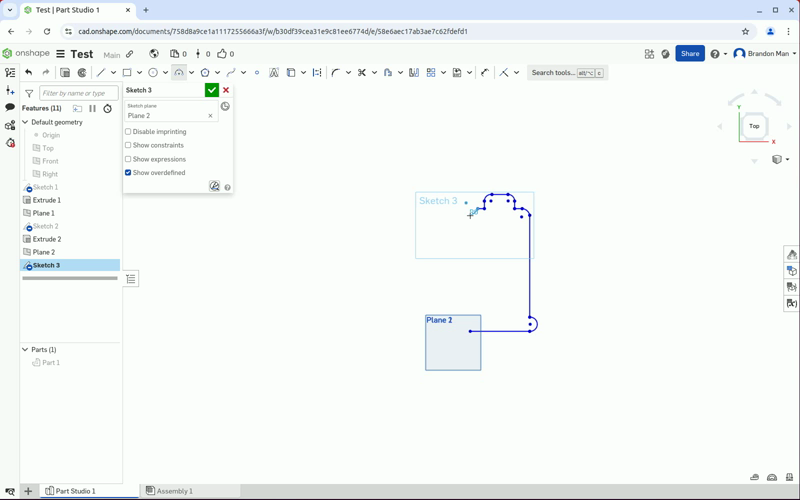
scroll(-6)
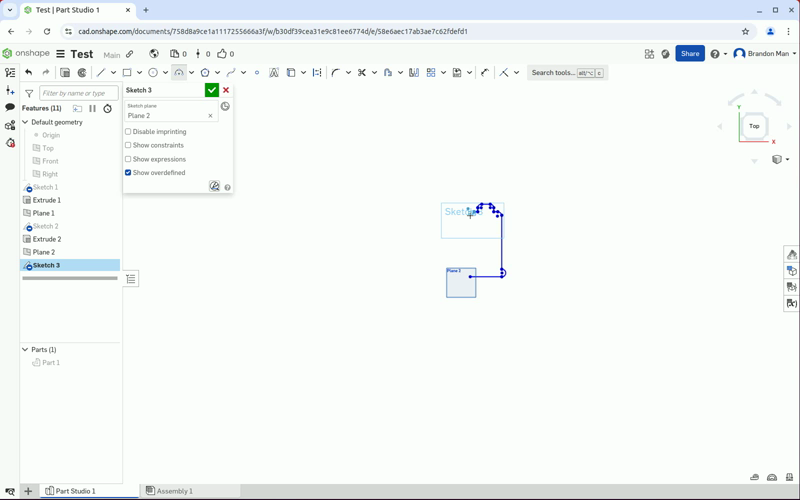
mouse_move(471, 212)
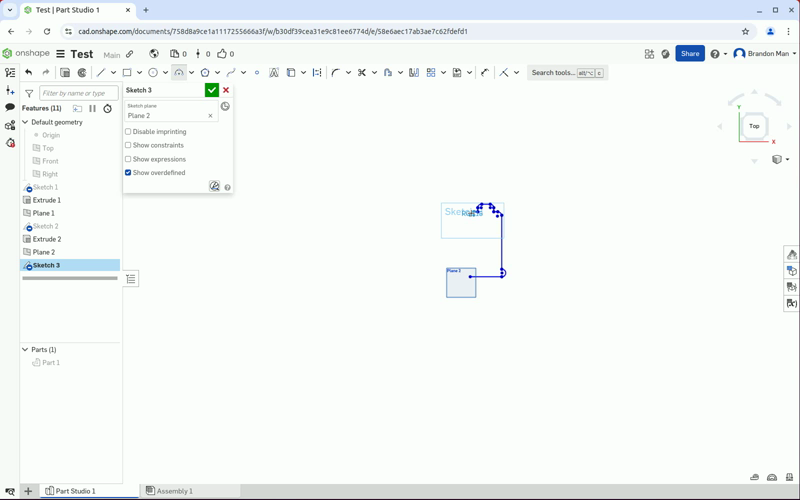
scroll(6)
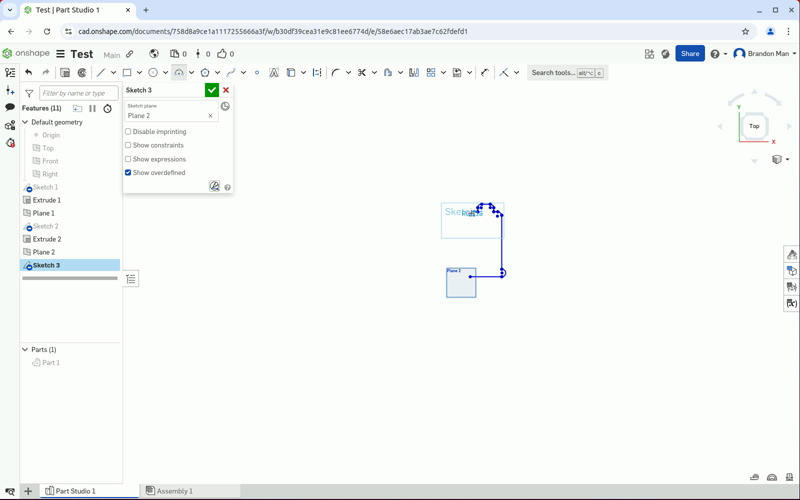
scroll(6)
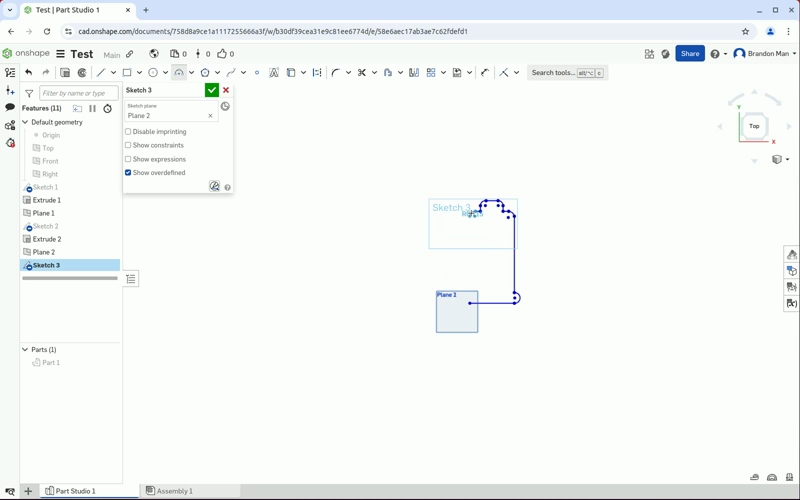
scroll(6)
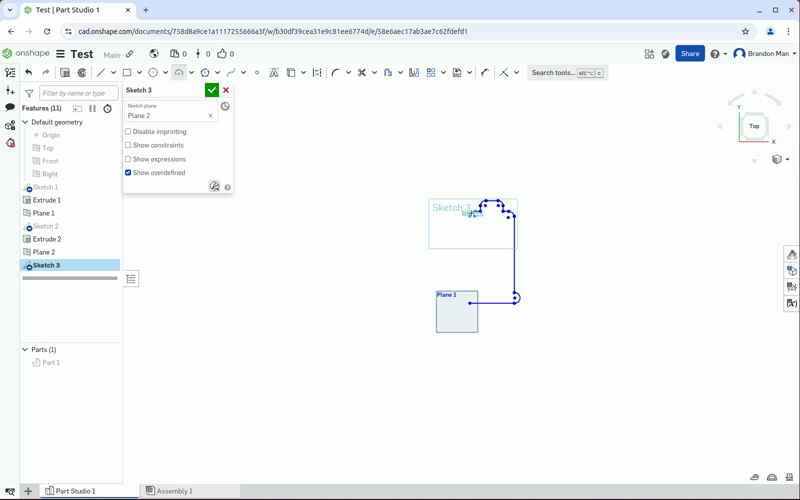
scroll(6)
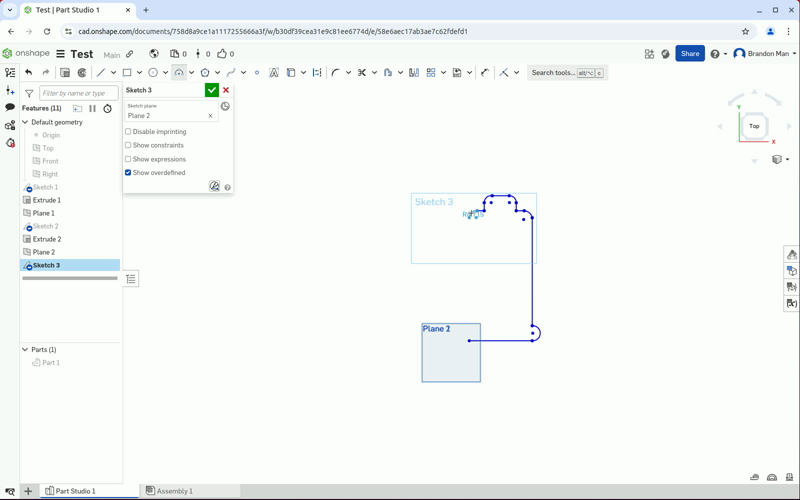
scroll(6)
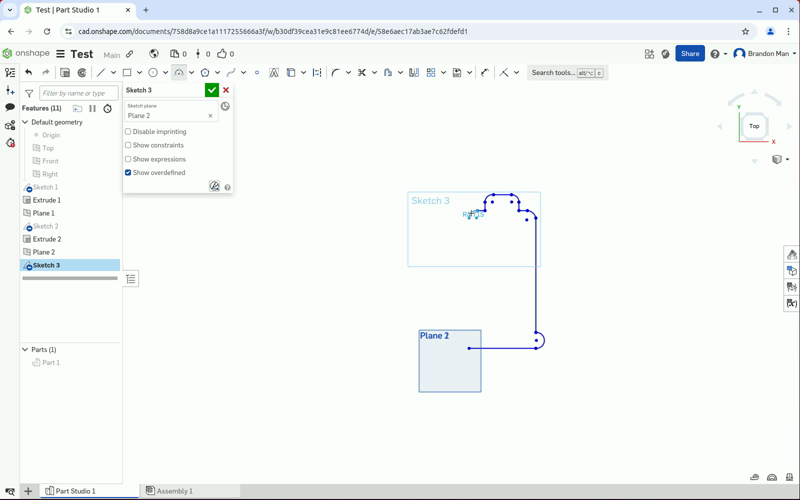
scroll(6)
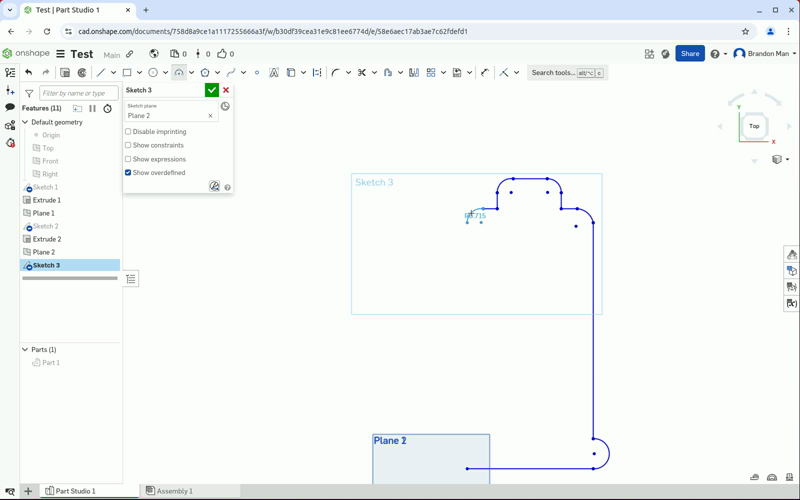
scroll(6)
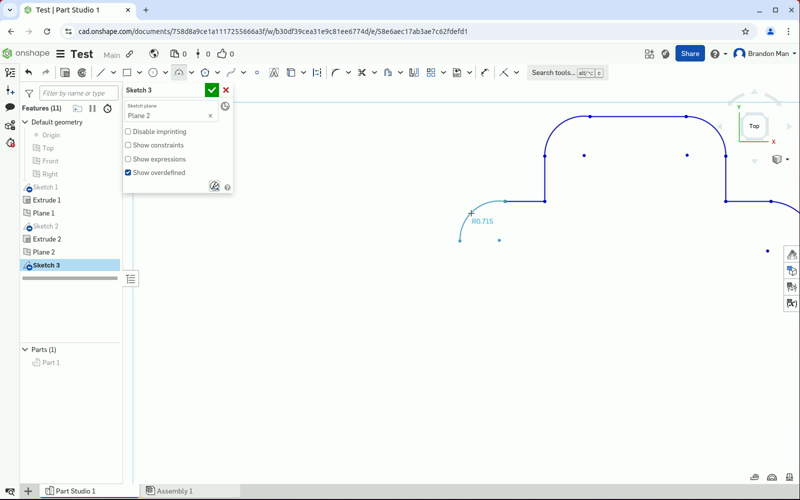
click(471, 212)
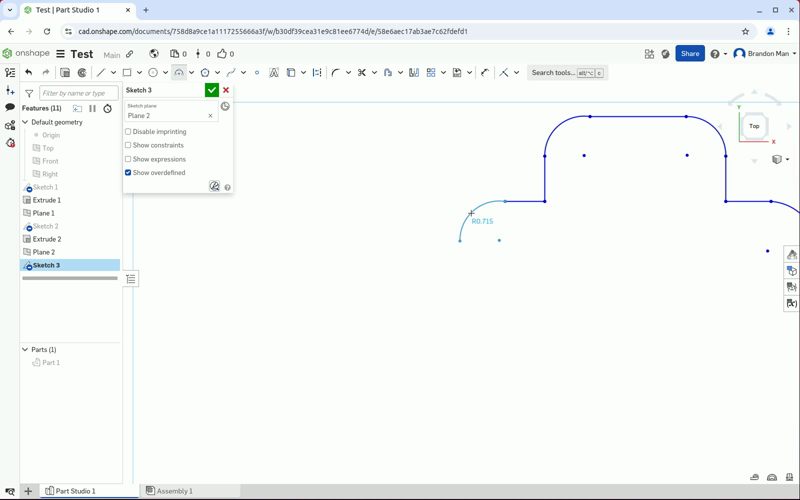
scroll(-6)
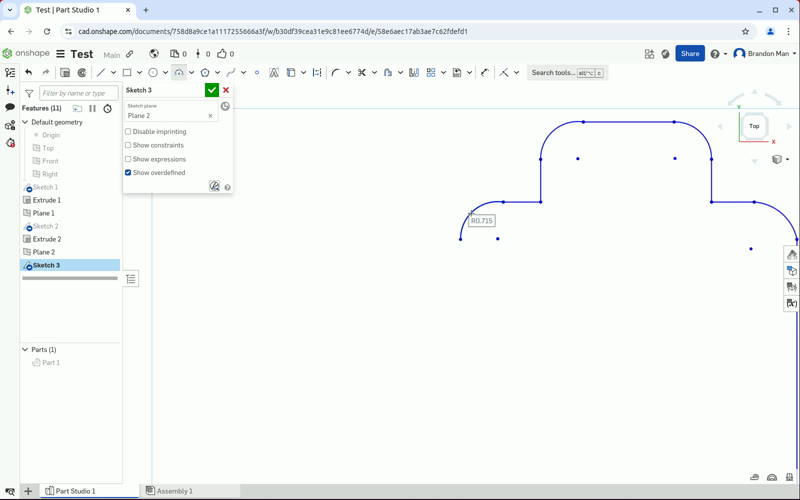
scroll(-6)
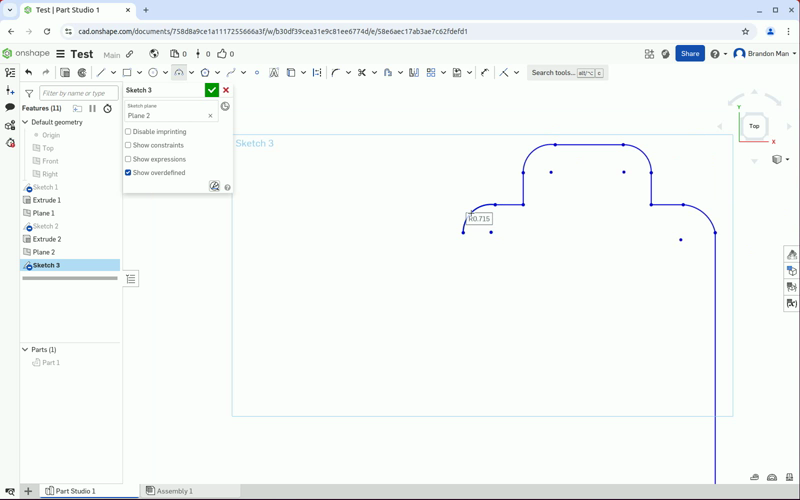
scroll(-6)
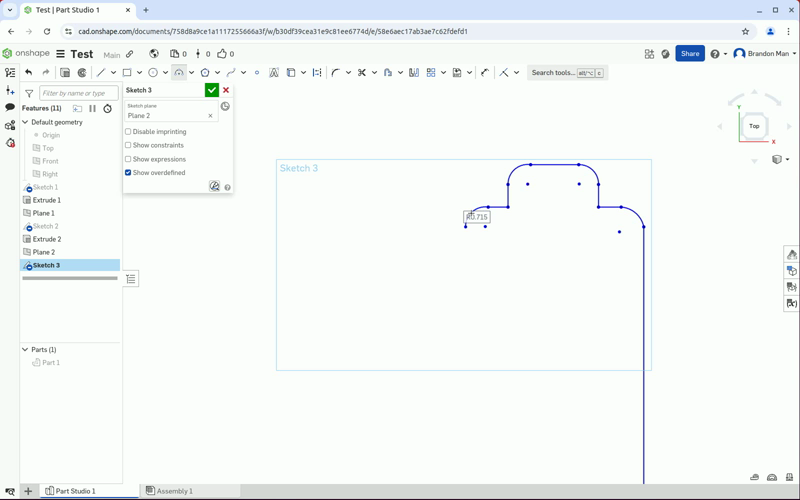
scroll(-6)
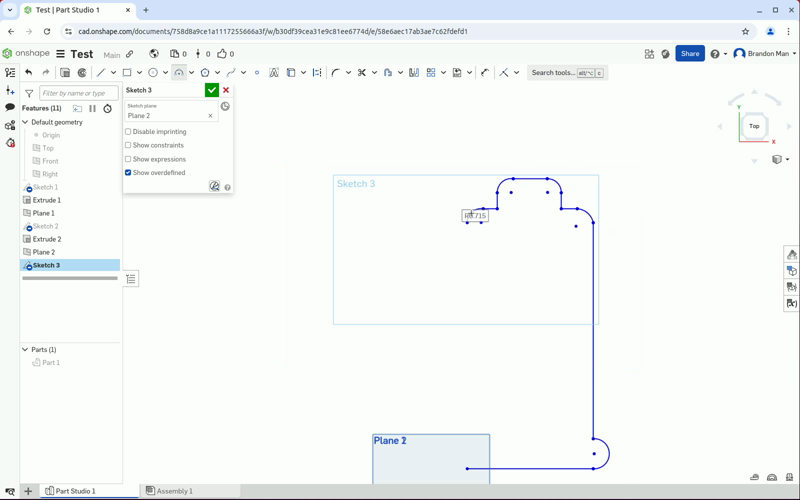
scroll(-6)
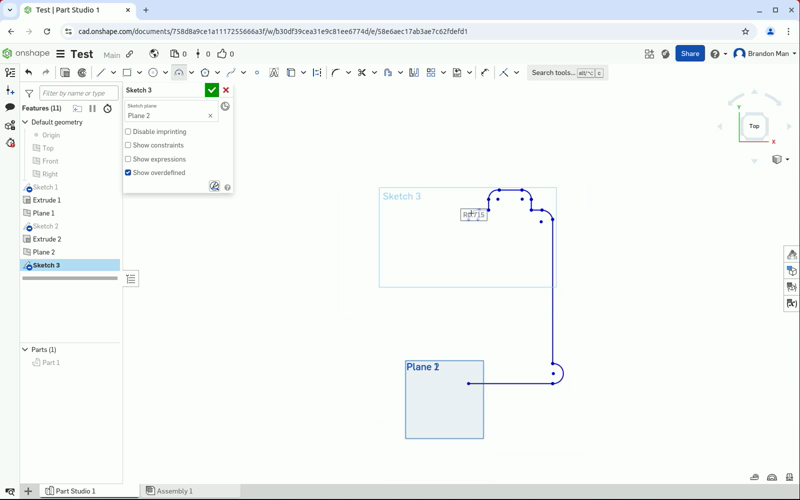
scroll(-6)
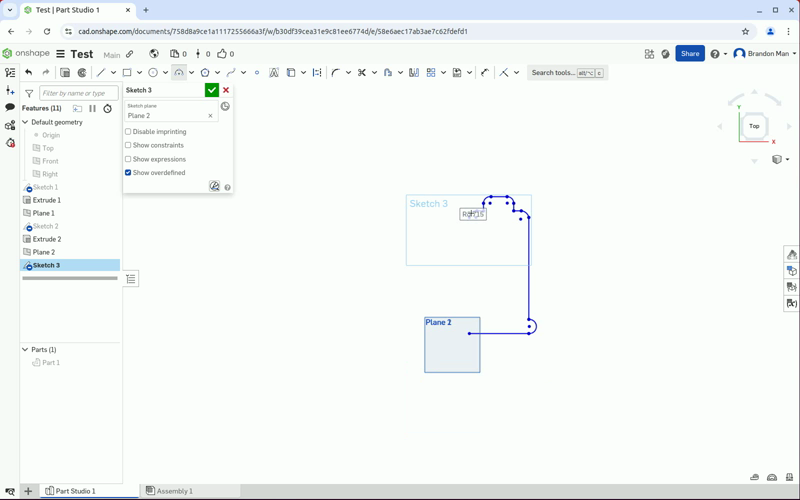
scroll(-6)
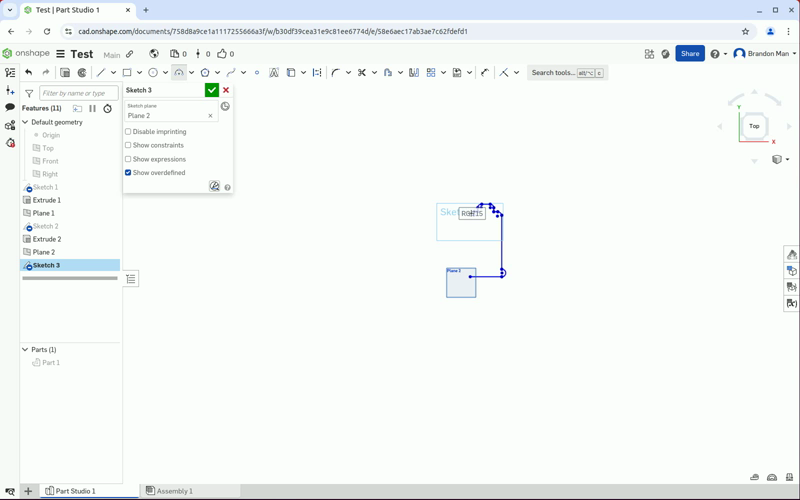
key_up(shift)
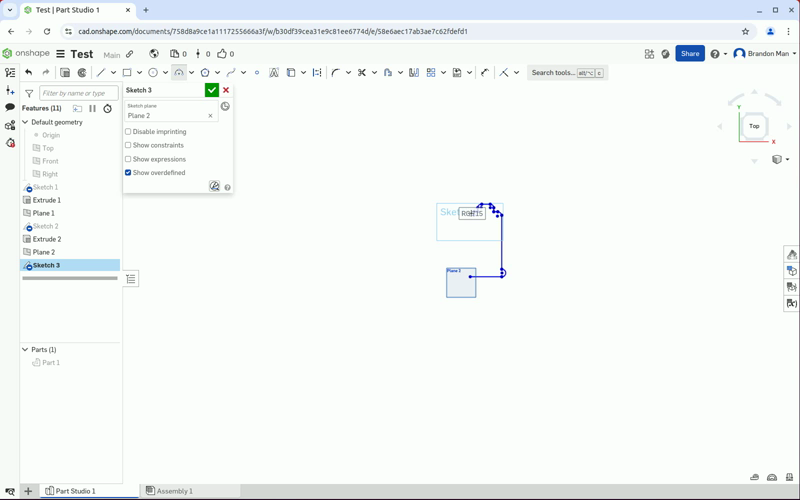
key(esc)
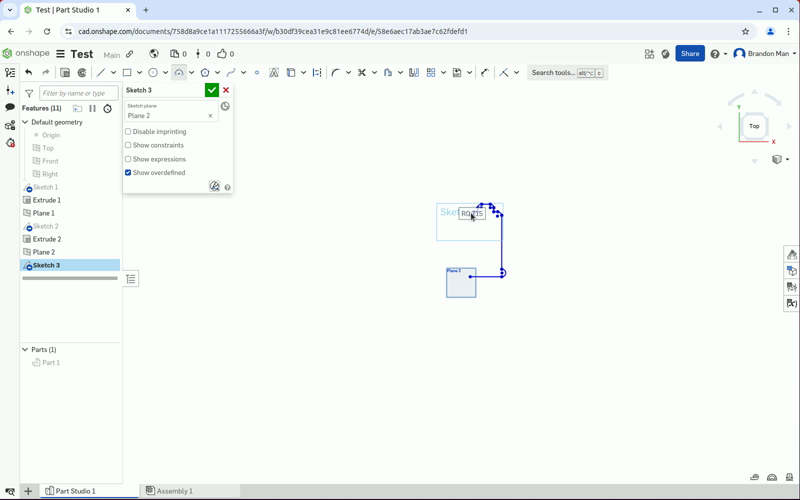
key(l)
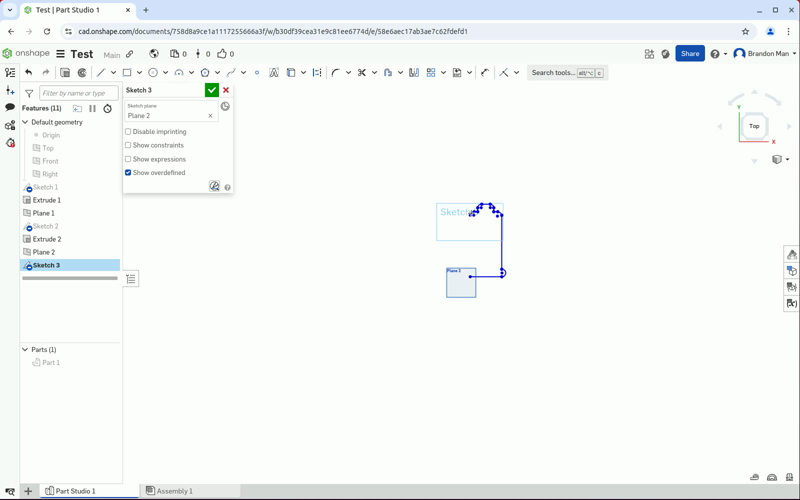
mouse_move(470, 215)
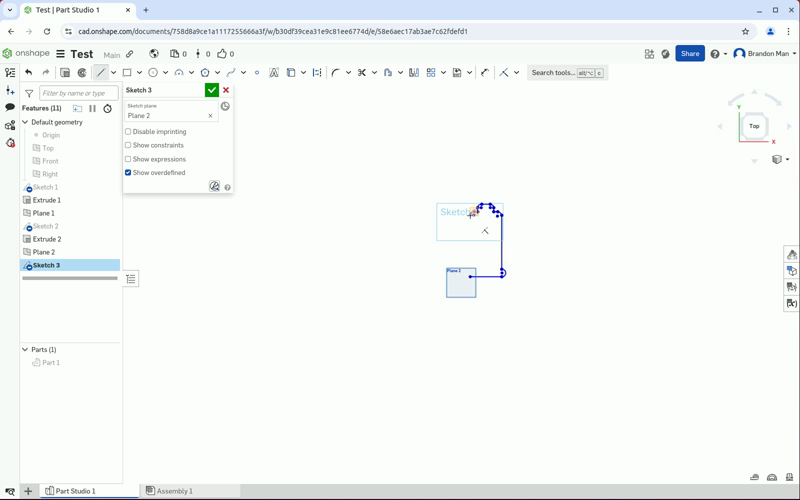
scroll(6)
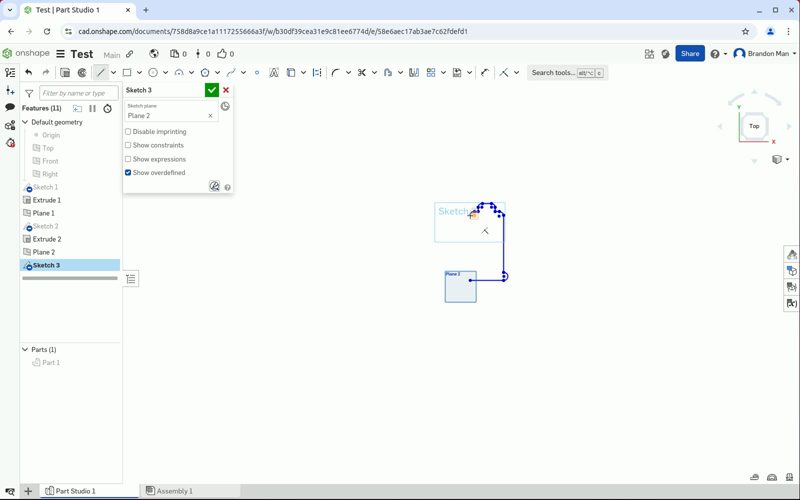
scroll(6)
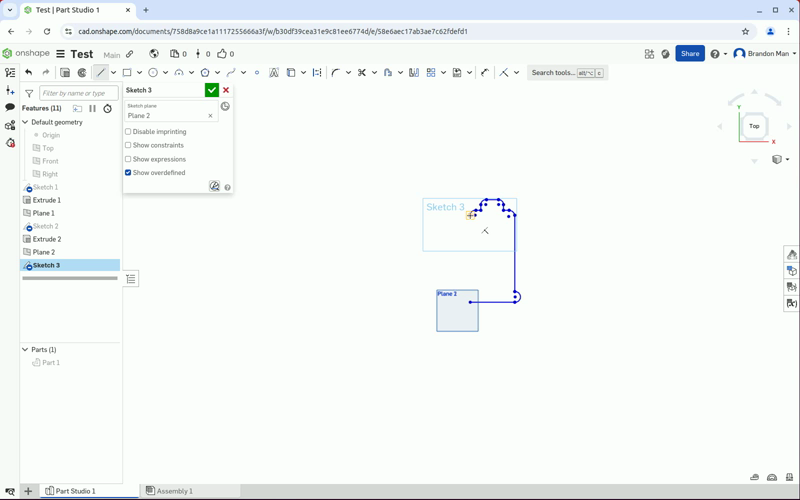
scroll(6)
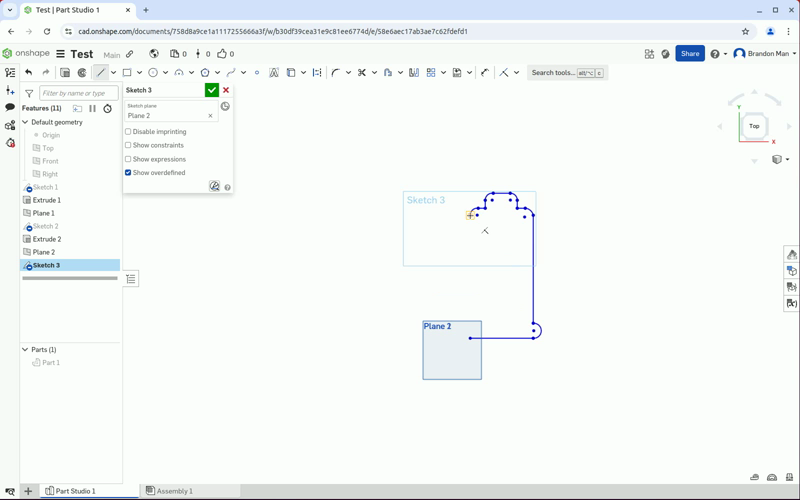
scroll(6)
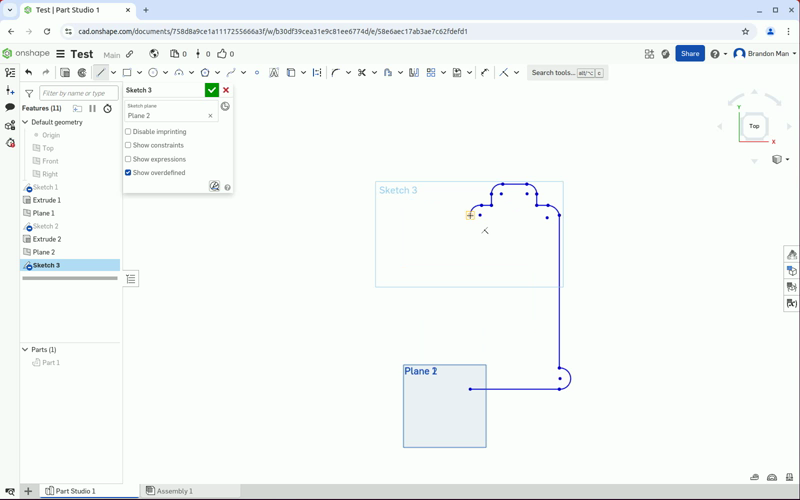
scroll(6)
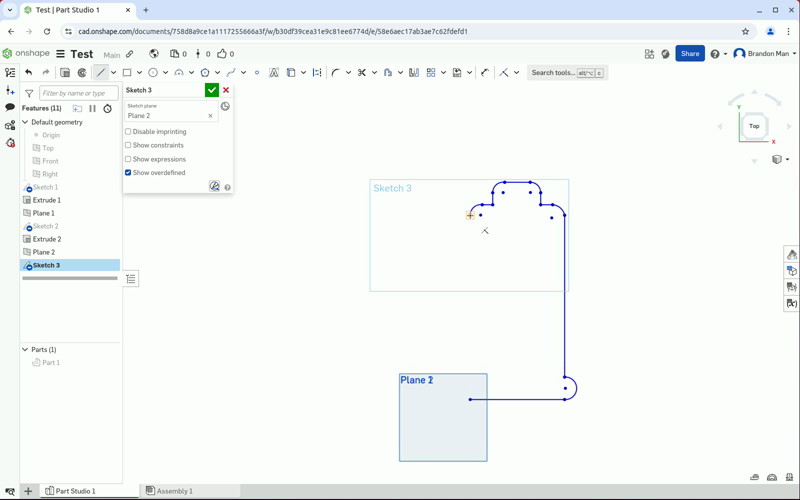
scroll(6)
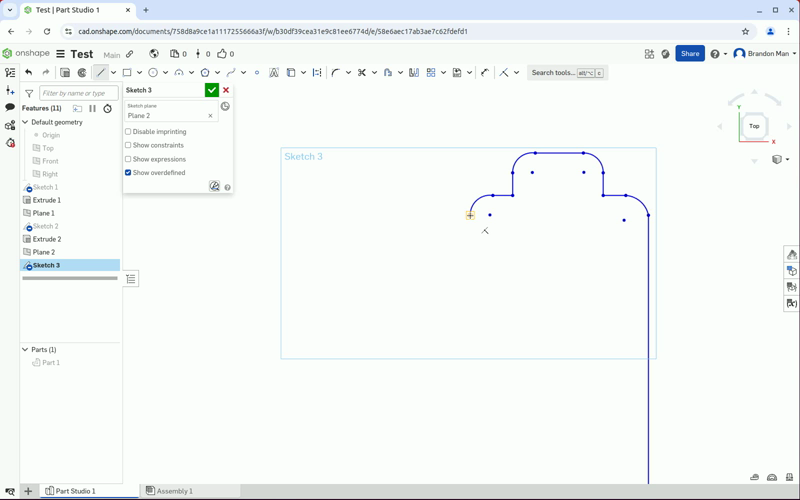
scroll(6)
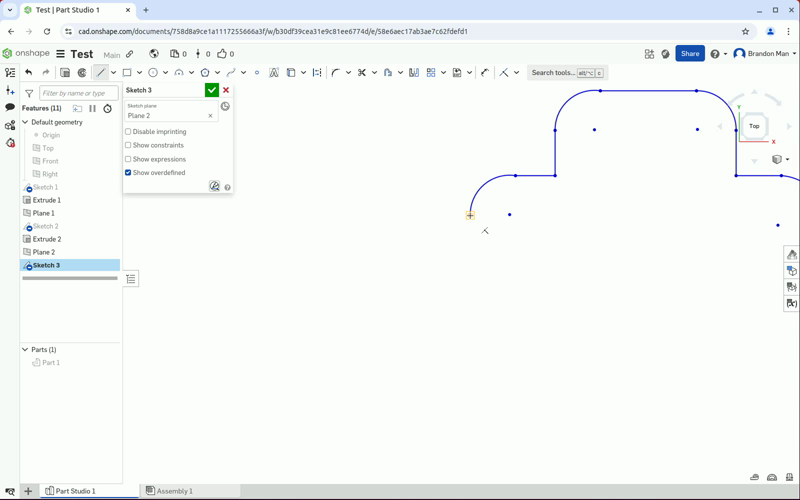
click(470, 215)
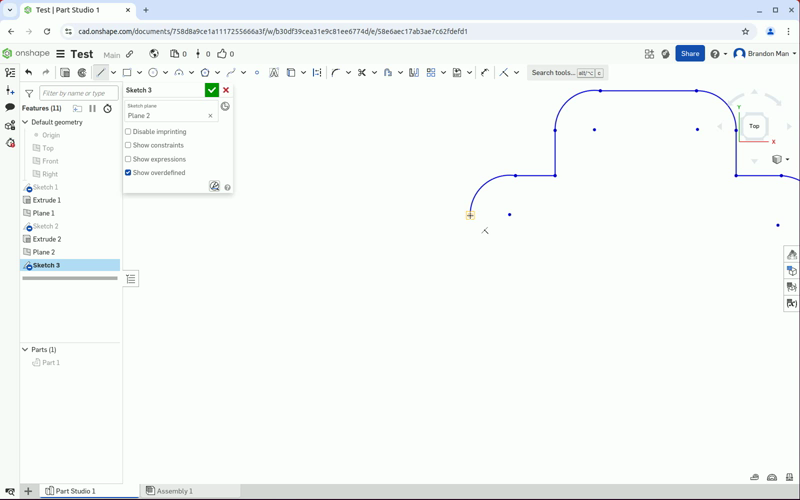
scroll(-6)
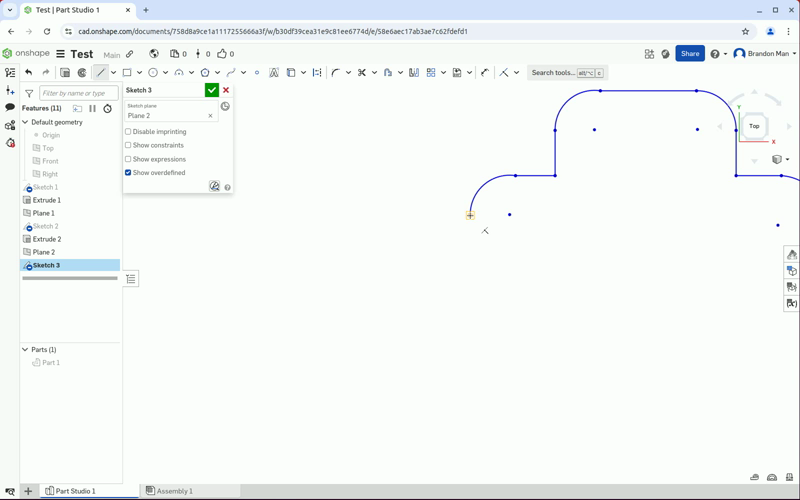
scroll(-6)
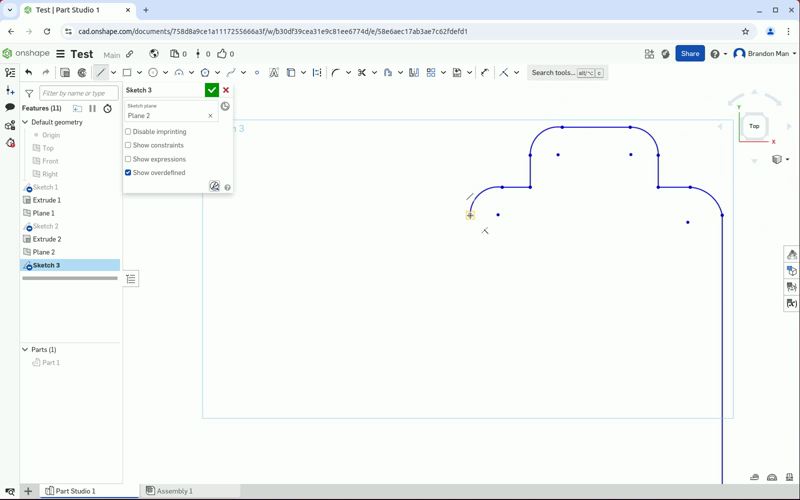
scroll(-6)
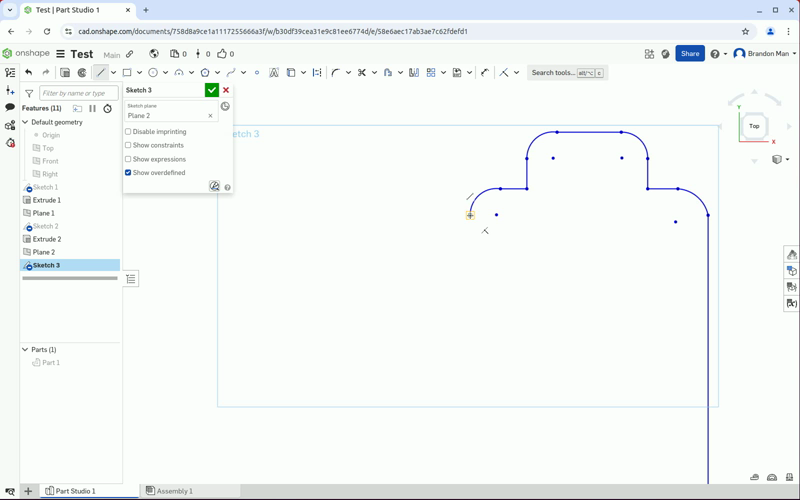
scroll(-6)
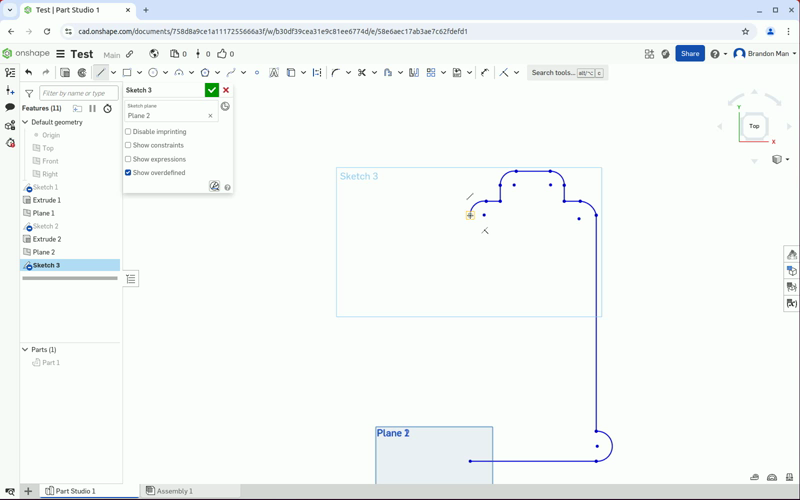
scroll(-6)
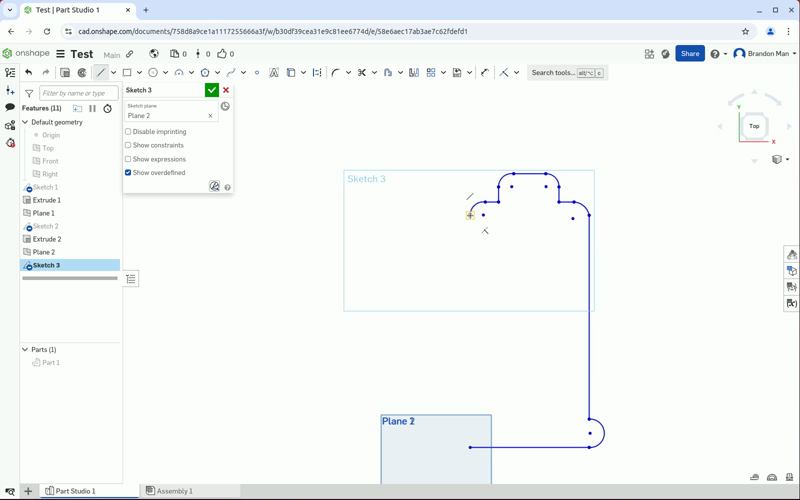
scroll(-6)
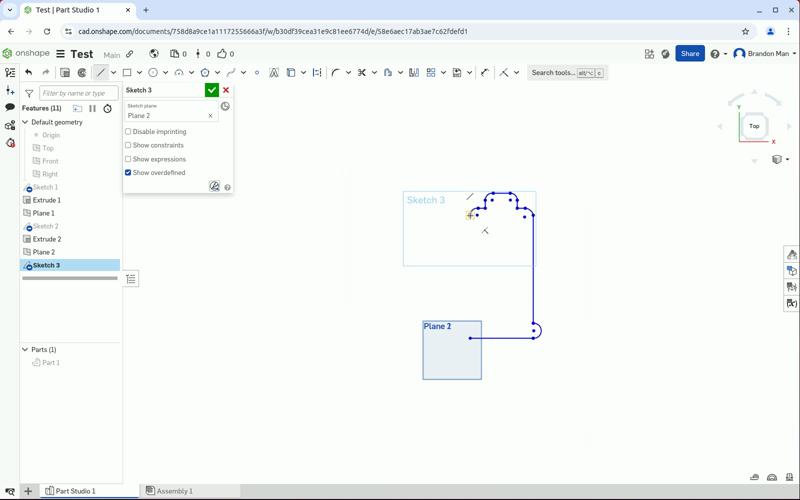
scroll(-6)
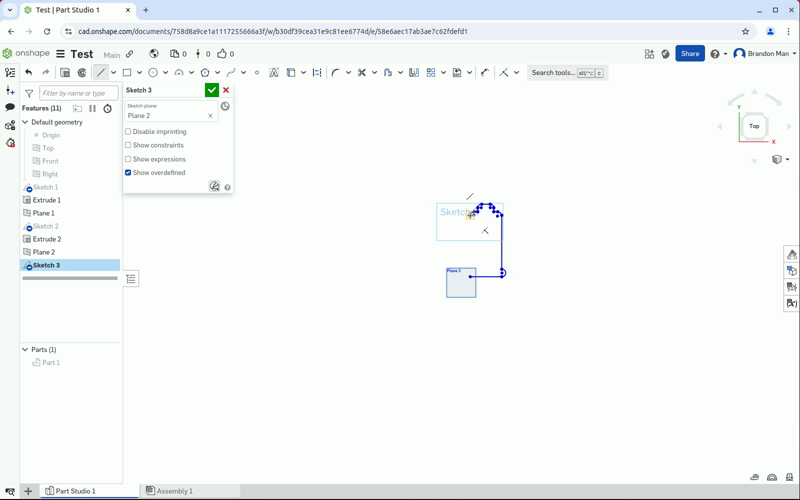
key_down(shift)
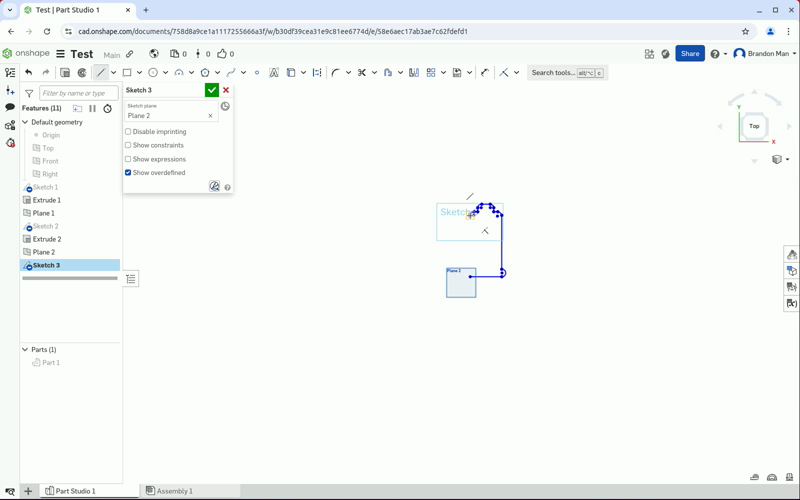
mouse_move(500, 215)
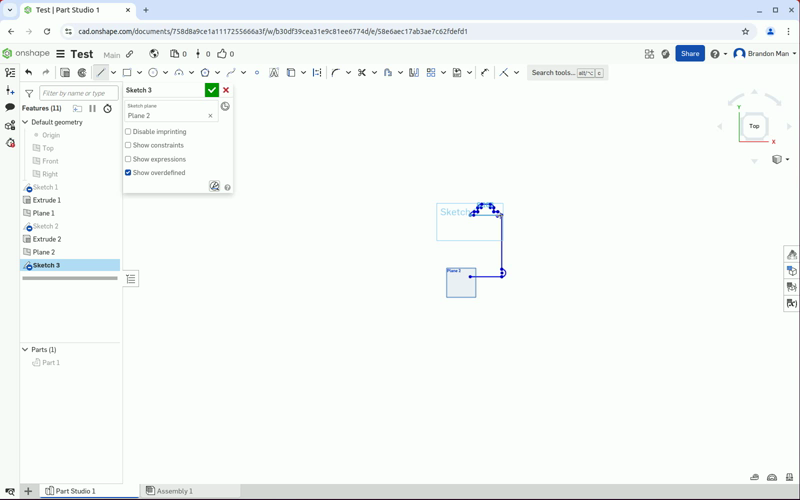
mouse_move(470, 269)
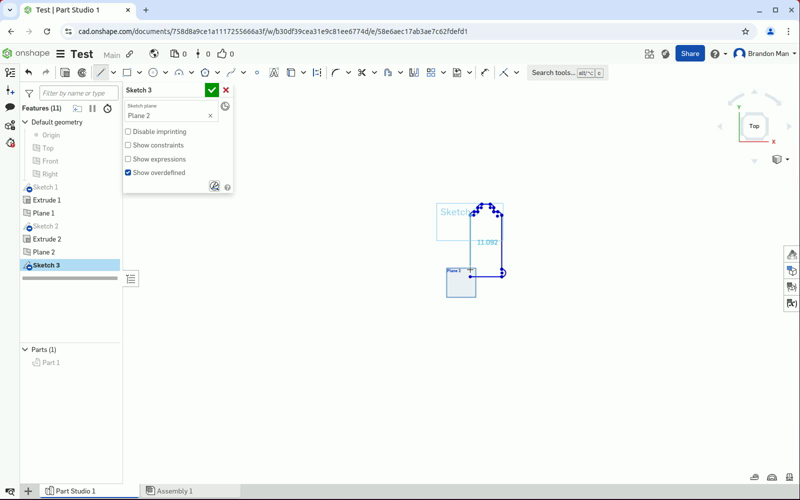
click(470, 269)
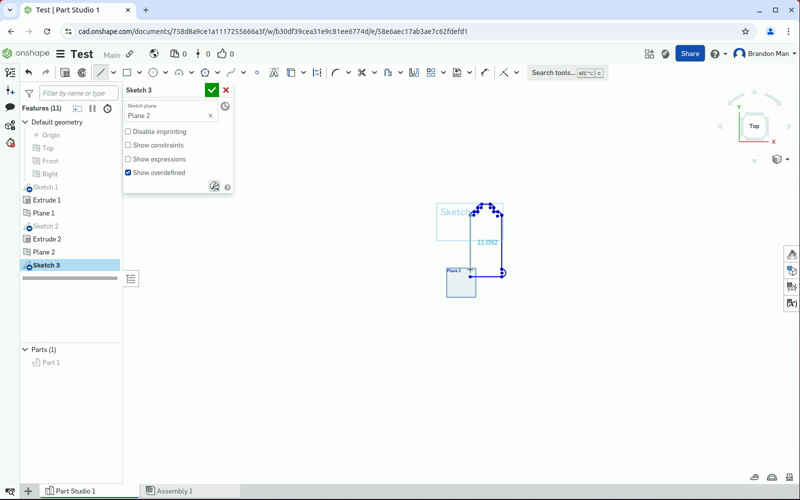
key_up(shift)
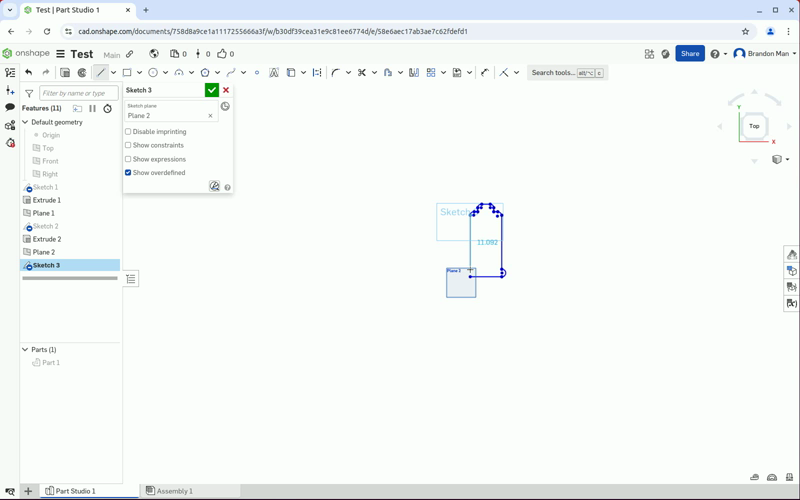
key(esc)
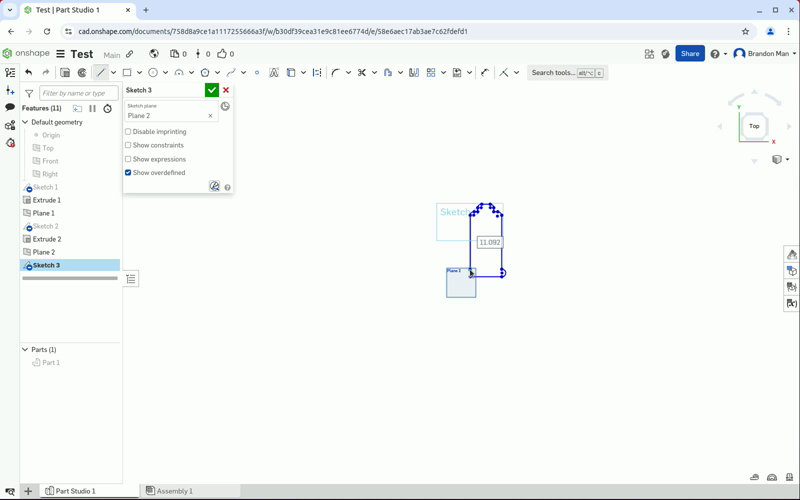
key(a)
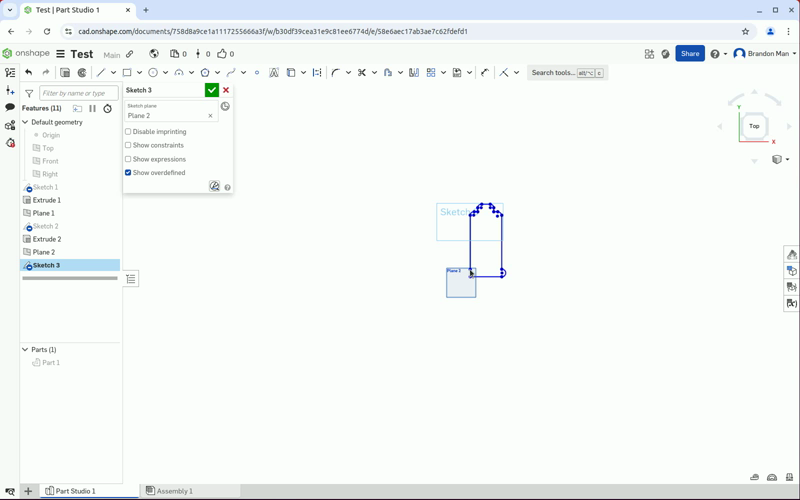
mouse_move(470, 269)
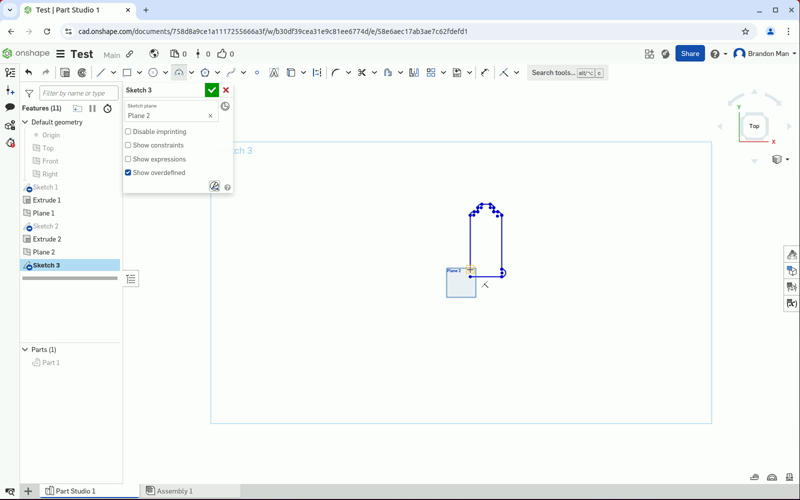
click(470, 269)
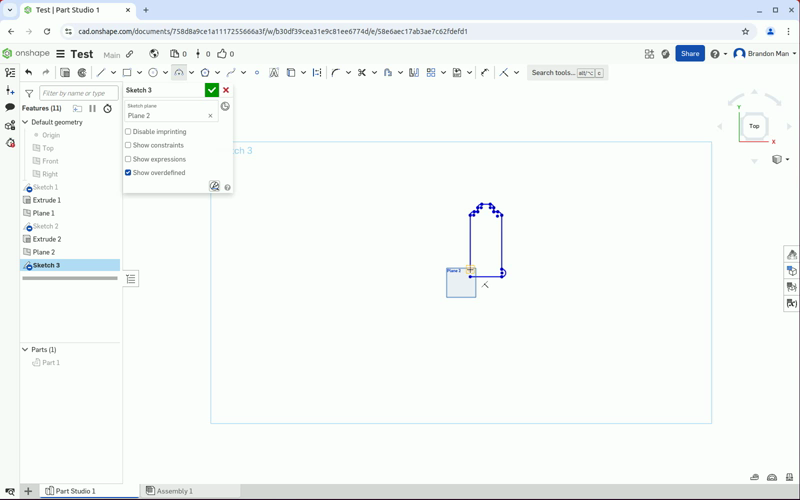
mouse_move(470, 276)
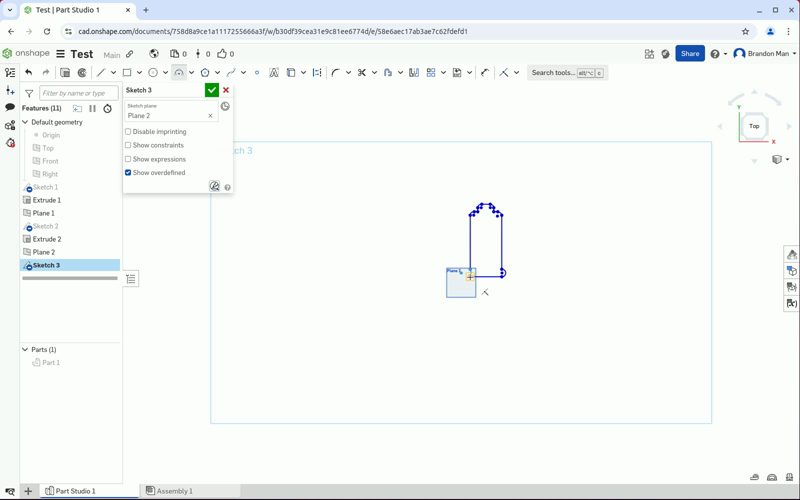
scroll(6)
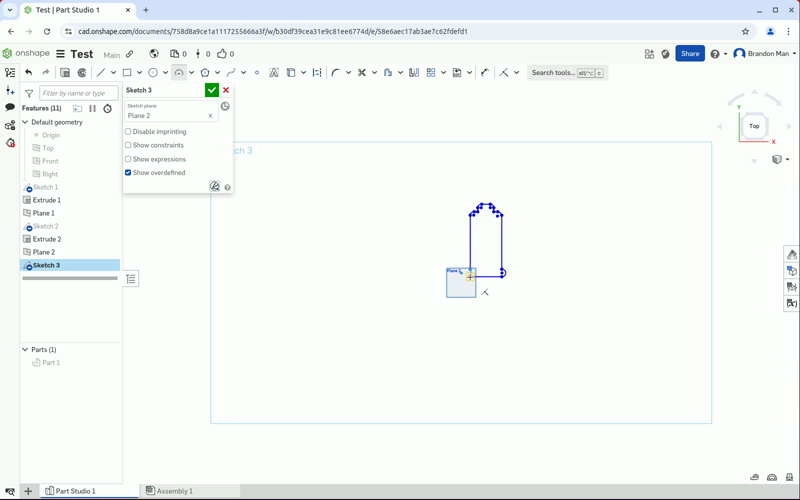
scroll(6)
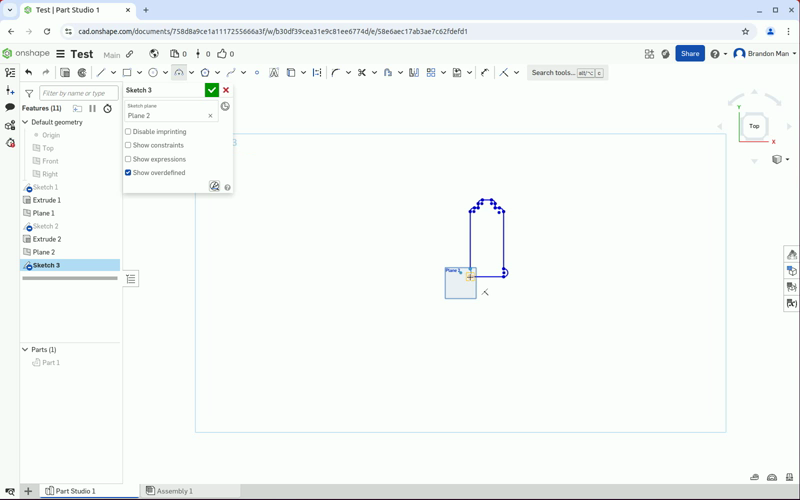
scroll(6)
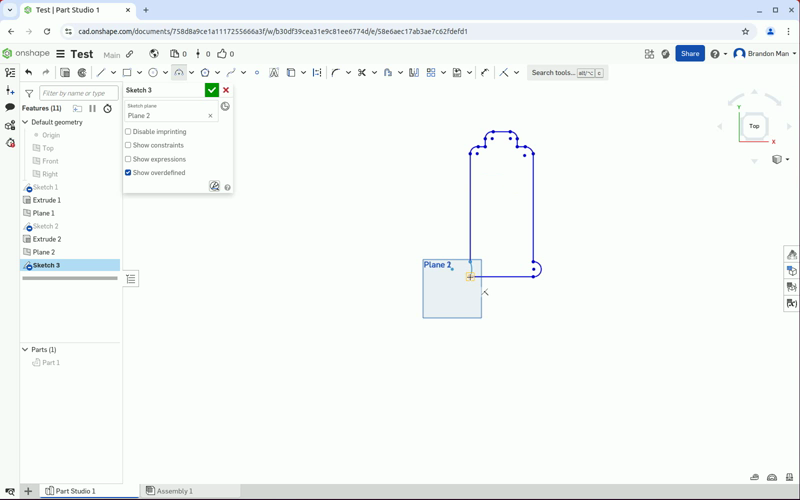
scroll(6)
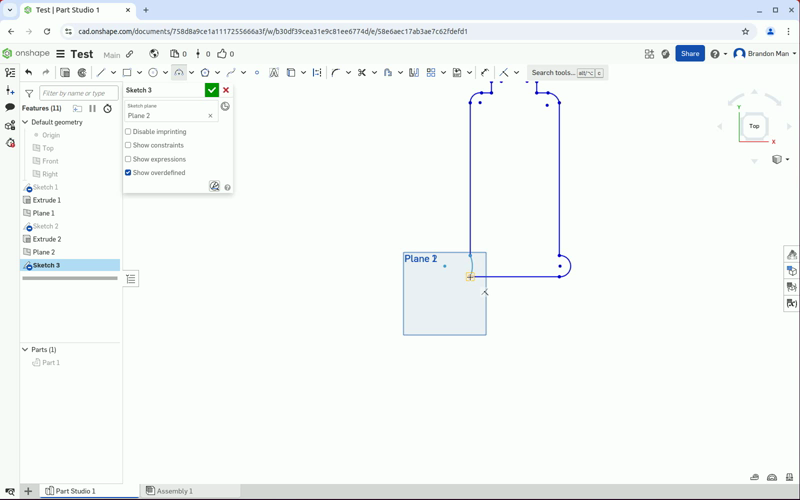
scroll(6)
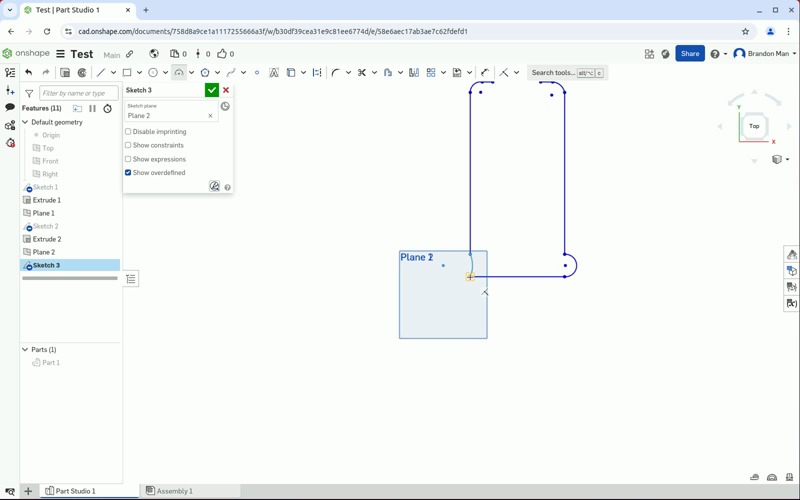
scroll(6)
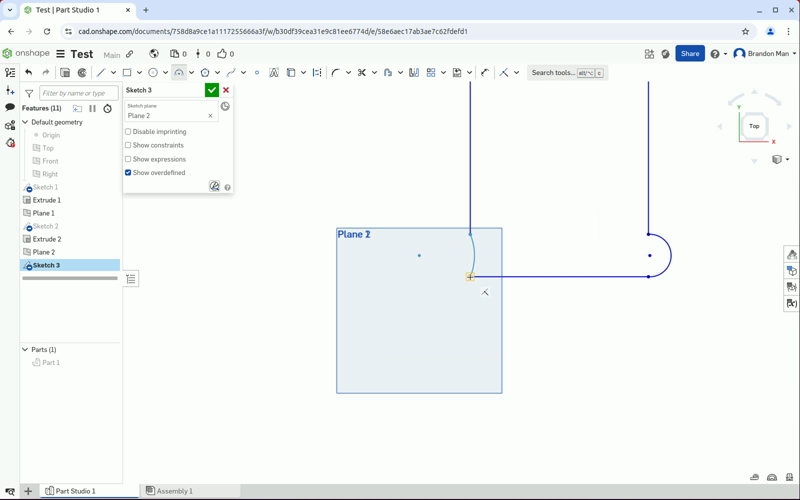
scroll(6)
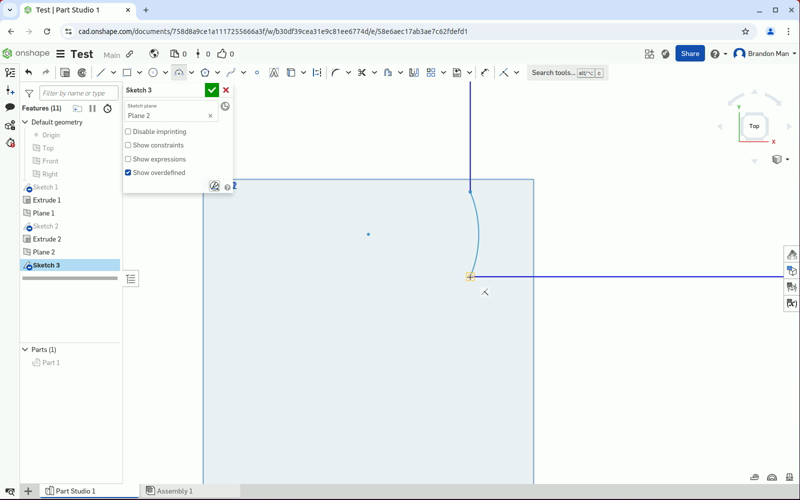
click(470, 276)
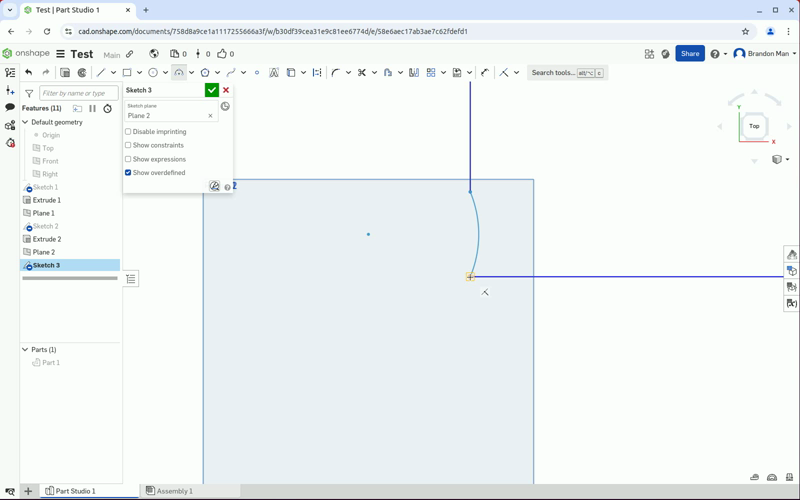
scroll(-6)
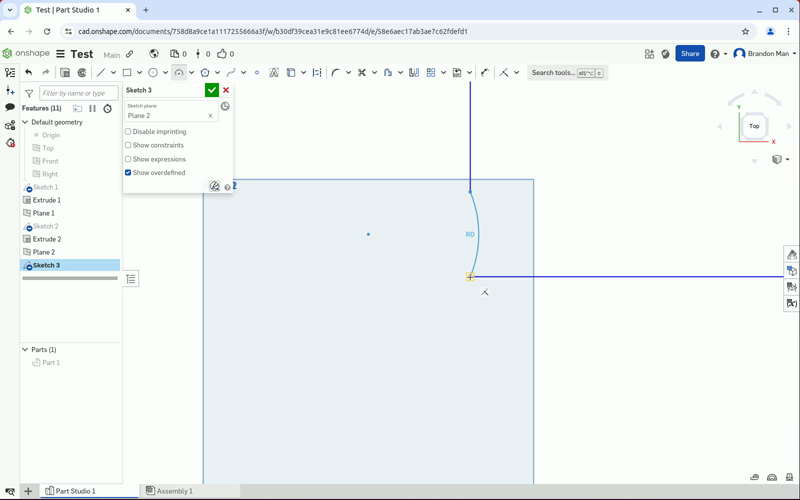
scroll(-6)
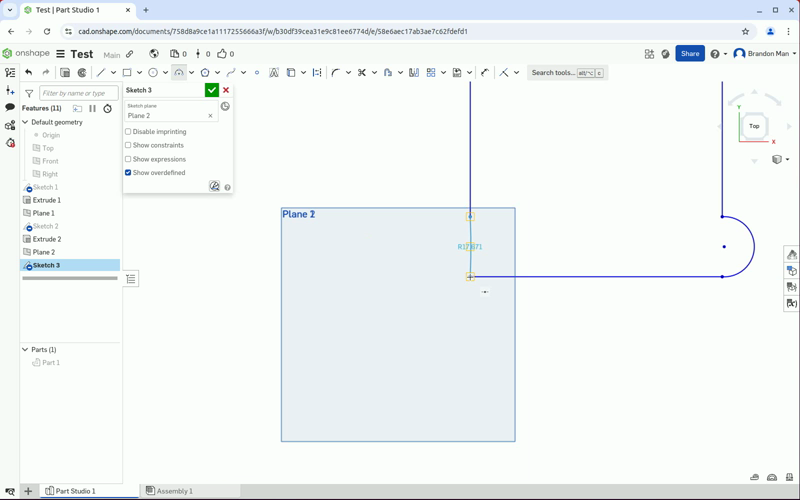
scroll(-6)
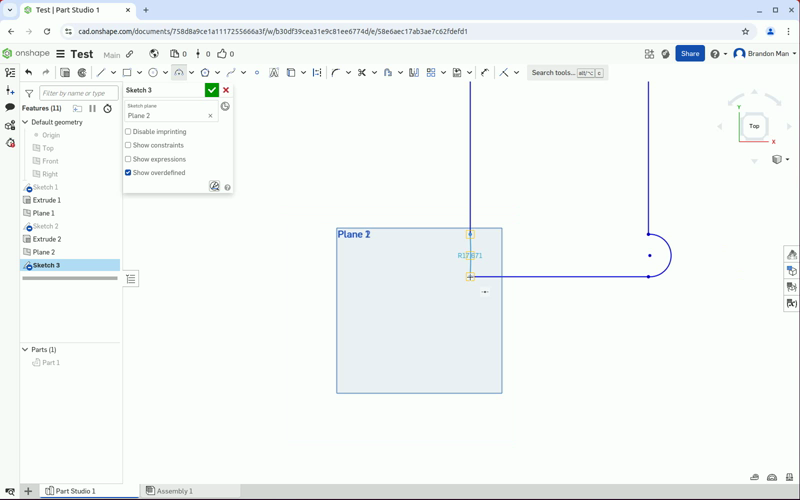
scroll(-6)
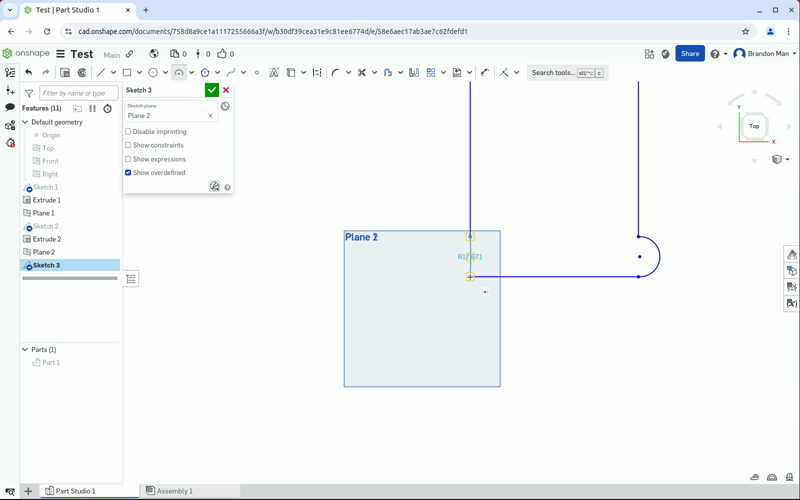
scroll(-6)
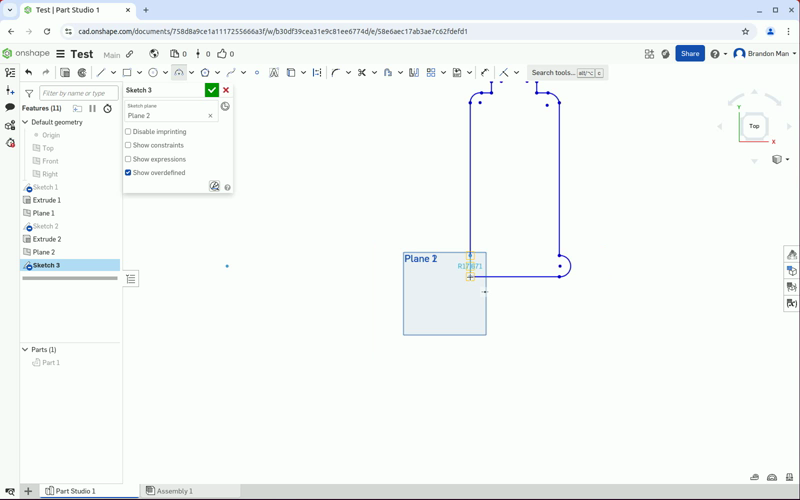
scroll(-6)
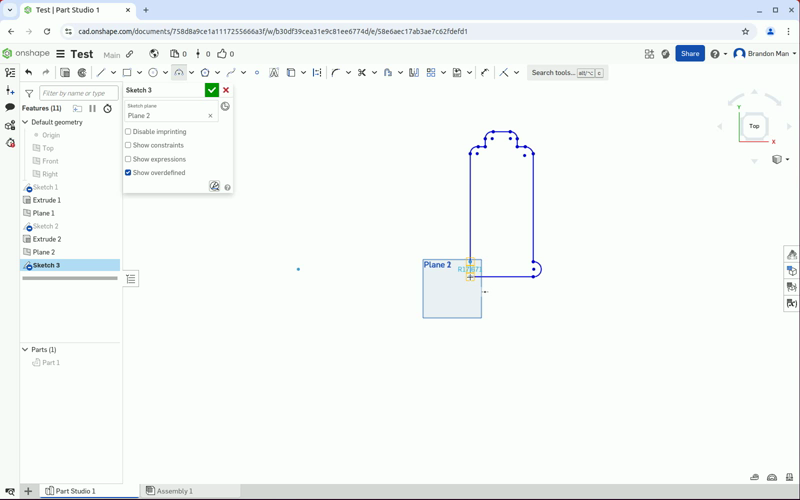
scroll(-6)
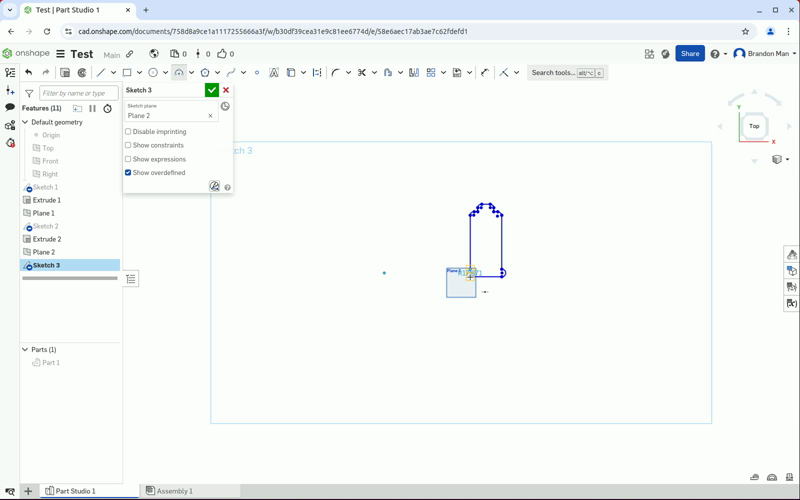
key_down(shift)
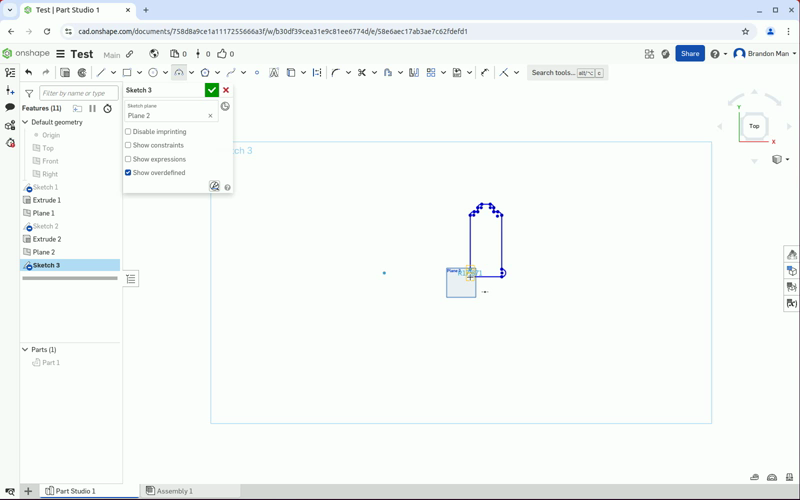
mouse_move(466, 273)
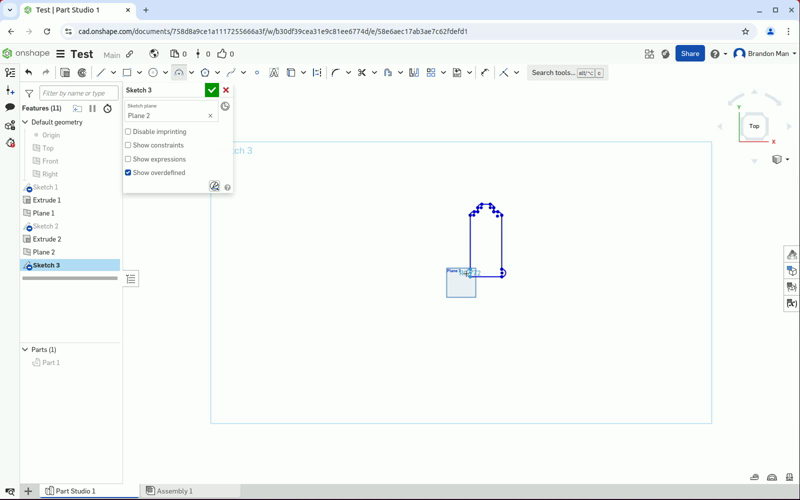
scroll(6)
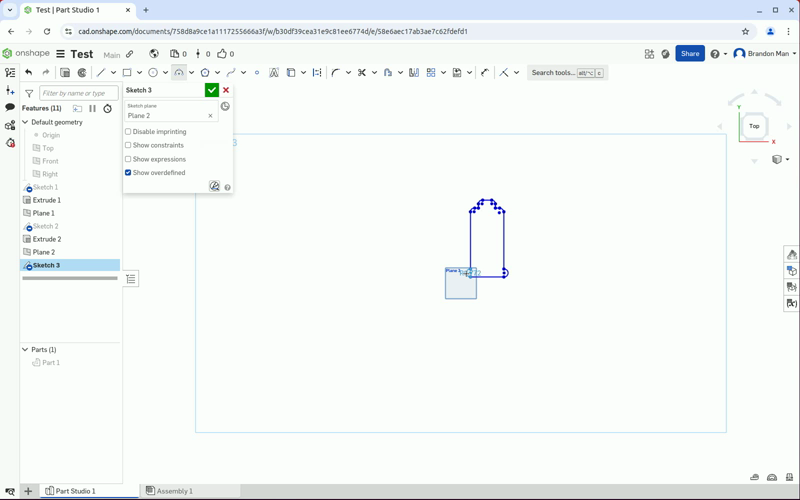
scroll(6)
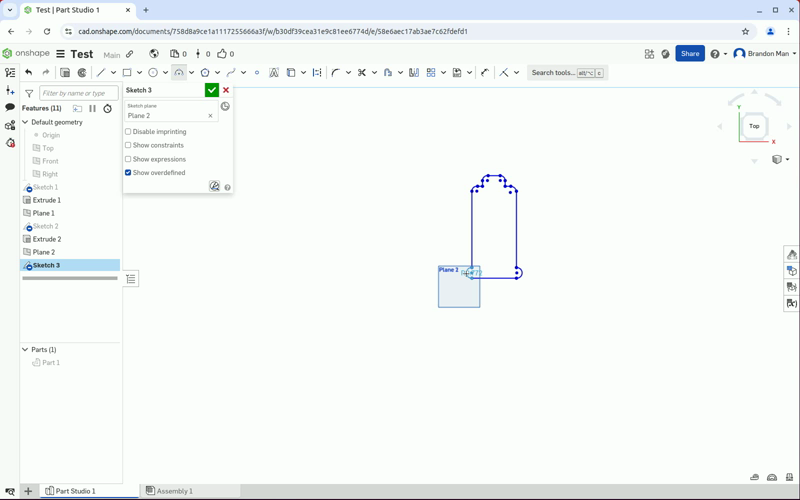
scroll(6)
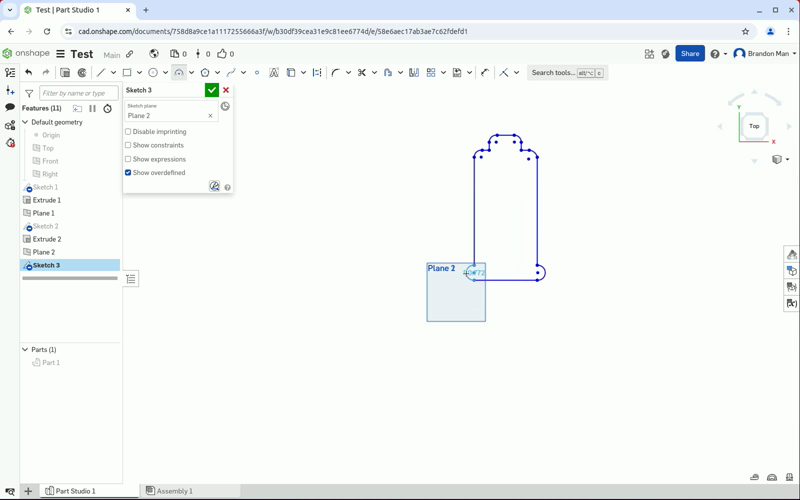
scroll(6)
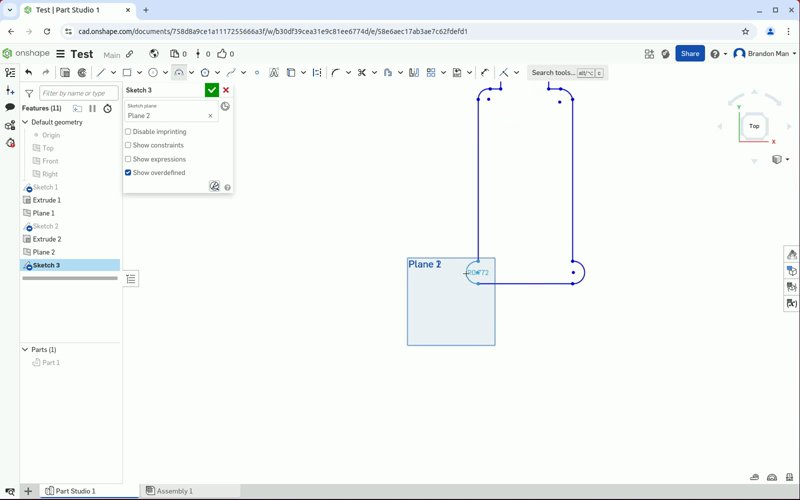
scroll(6)
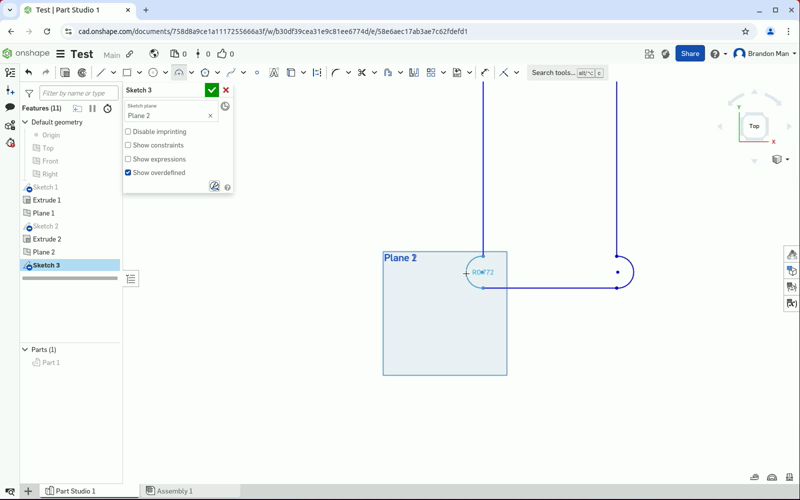
scroll(6)
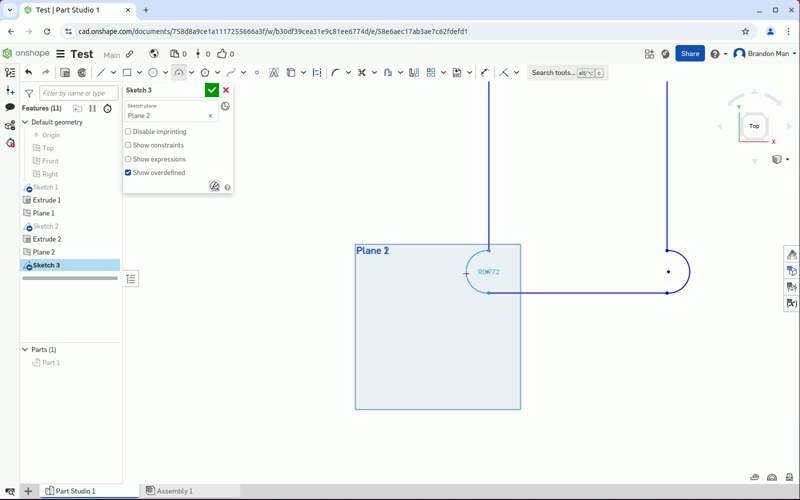
scroll(6)
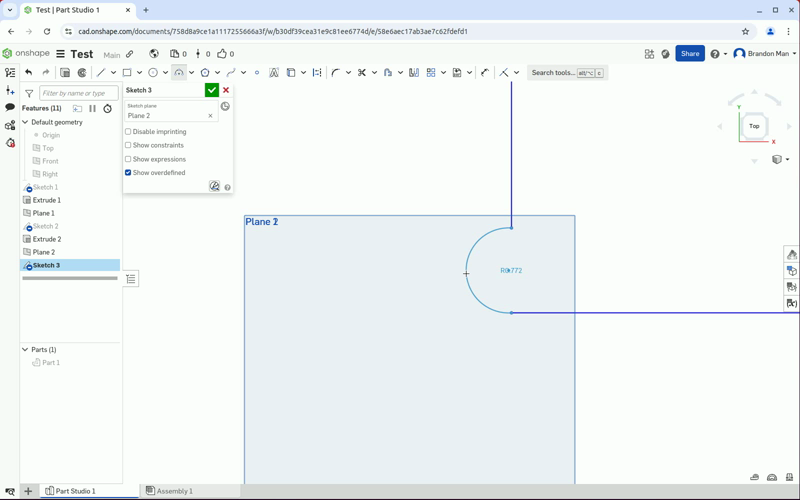
click(466, 273)
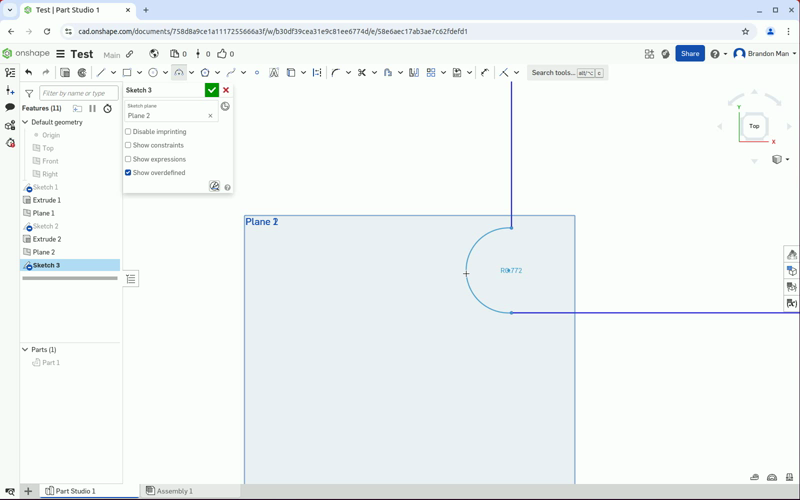
scroll(-6)
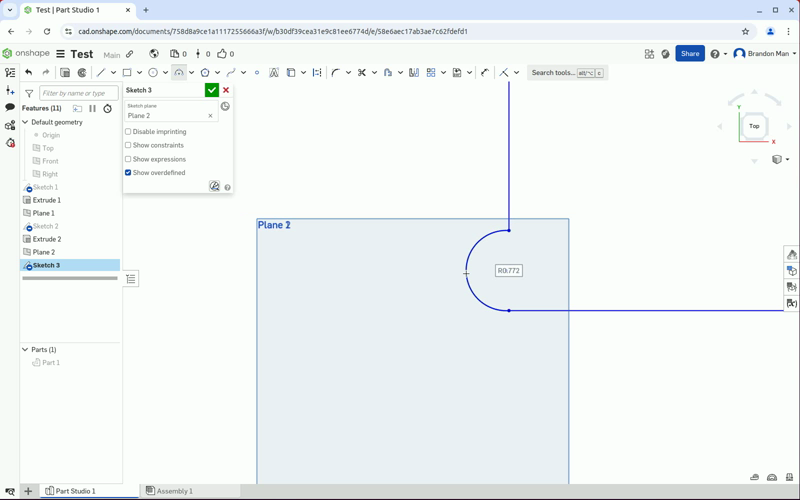
scroll(-6)
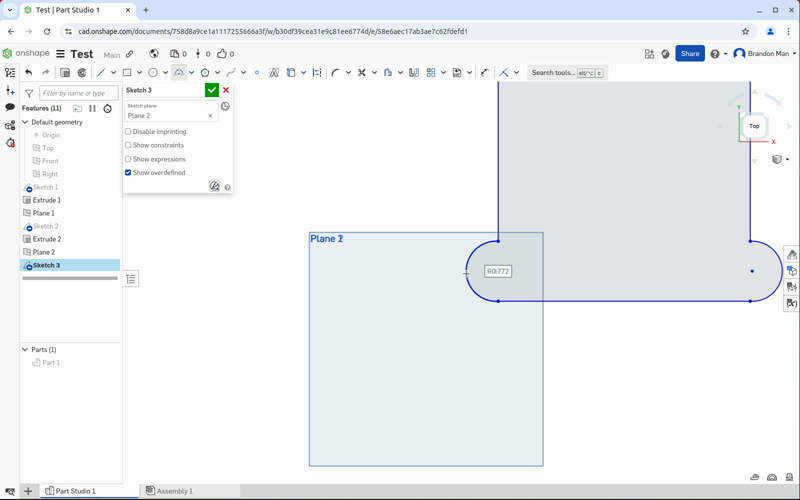
scroll(-6)
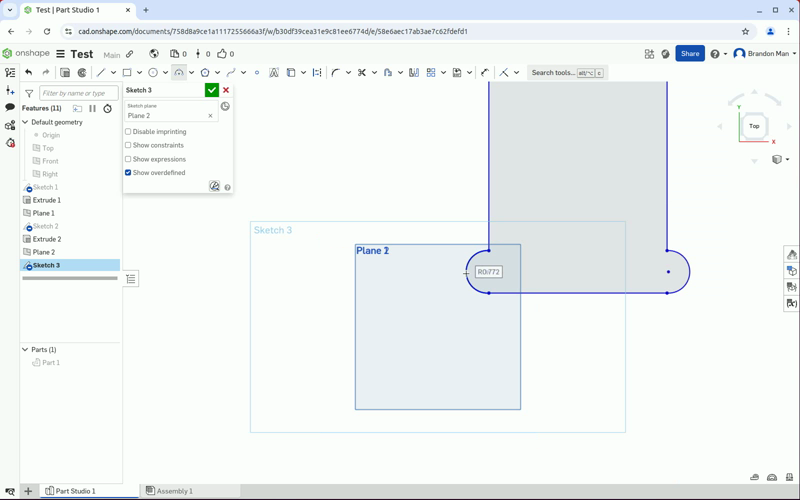
scroll(-6)
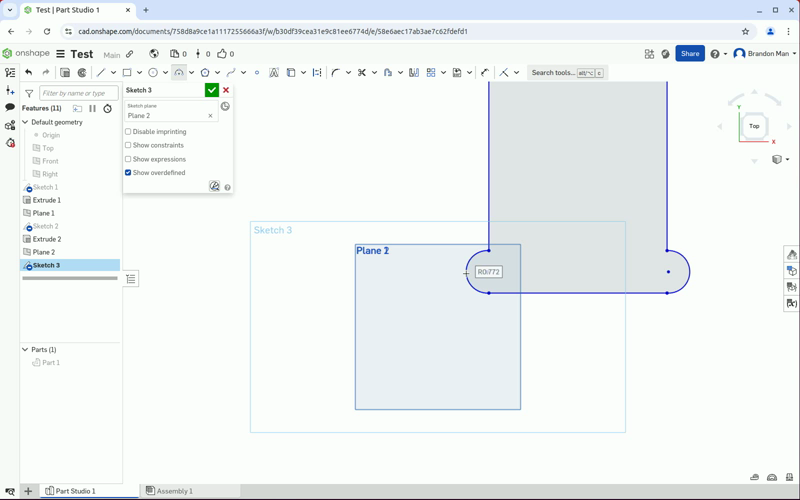
scroll(-6)
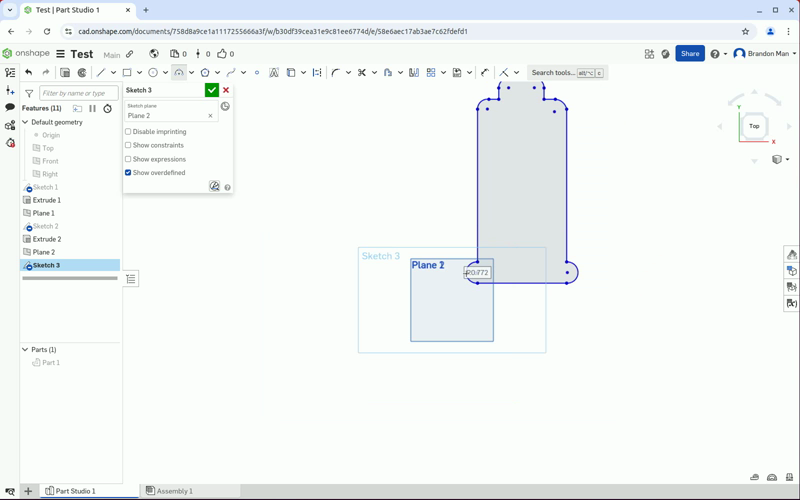
scroll(-6)
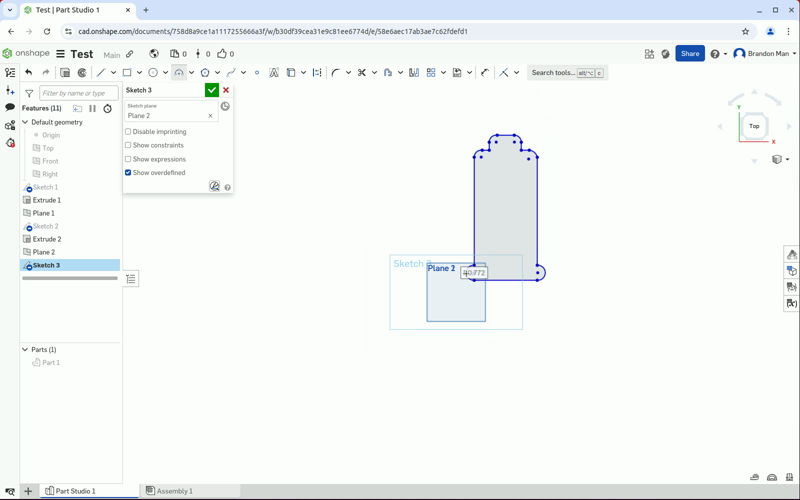
scroll(-6)
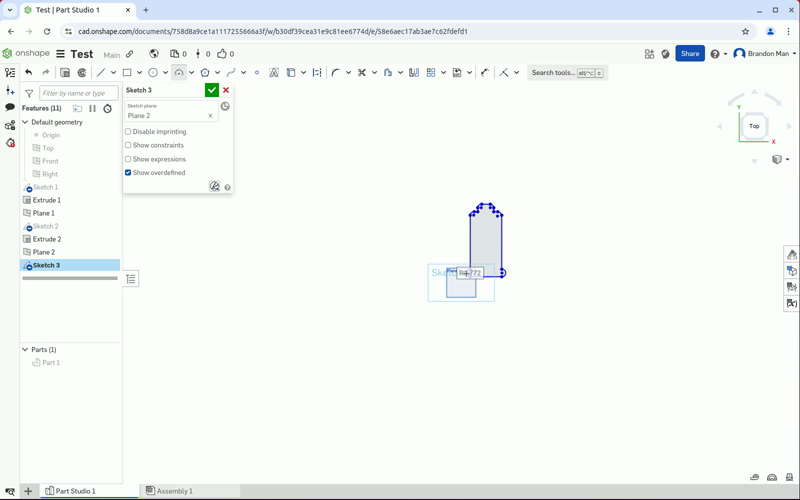
key_up(shift)
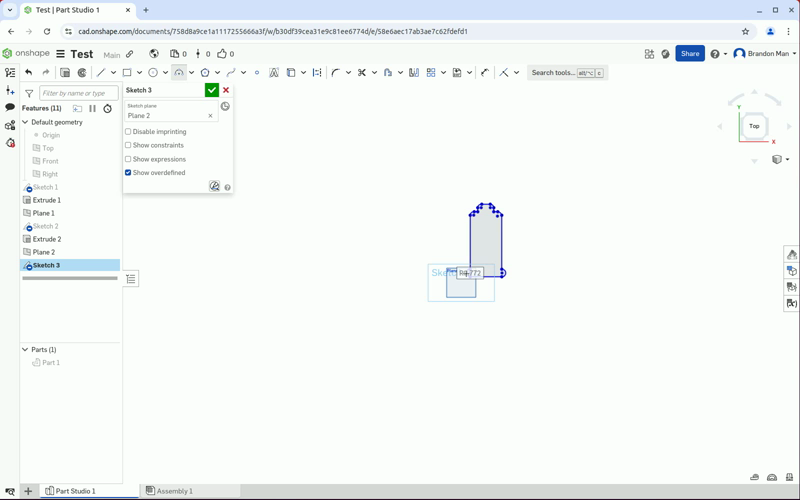
key(esc)
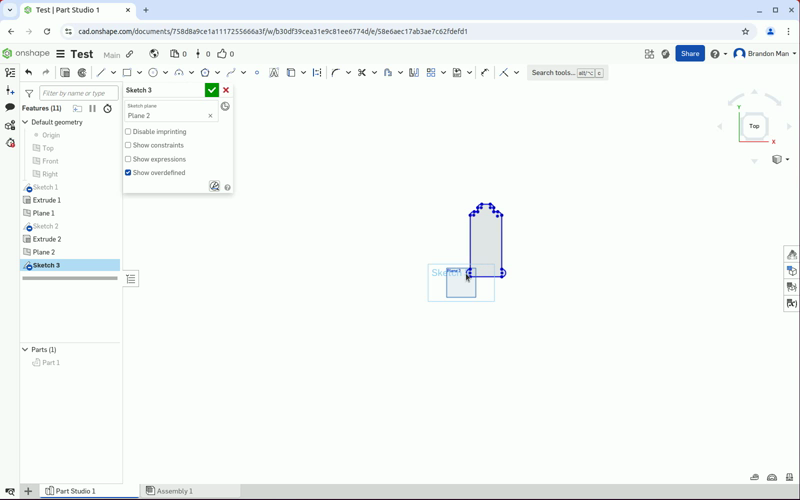
mouse_move(479, 251)
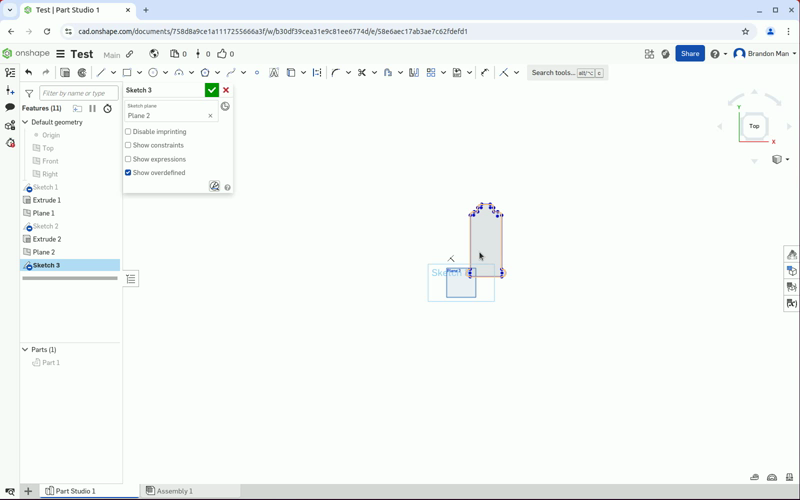
click(479, 251)
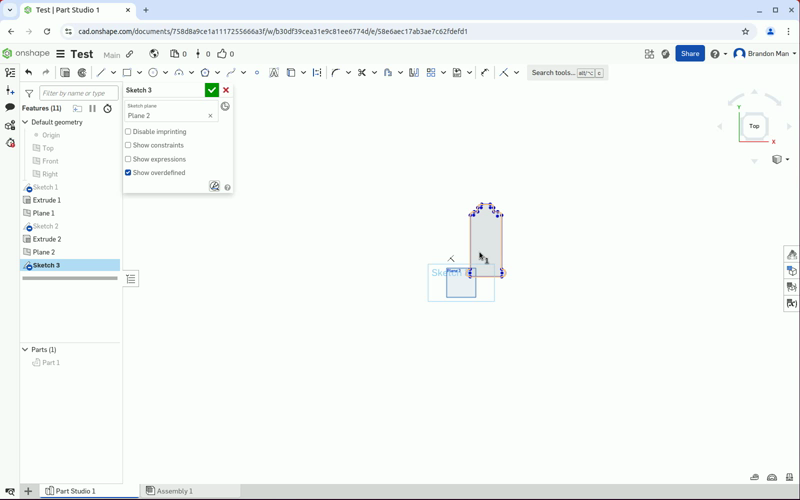
mouse_move(73, 352)
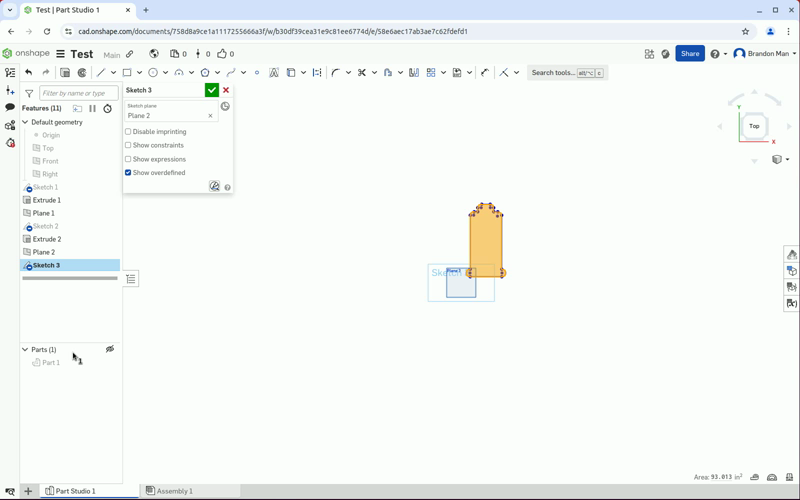
key(shift+y)
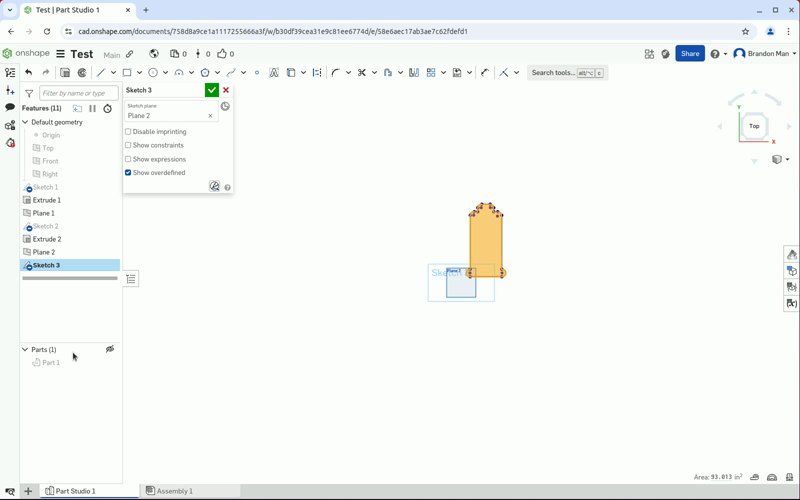
key(shift+e)
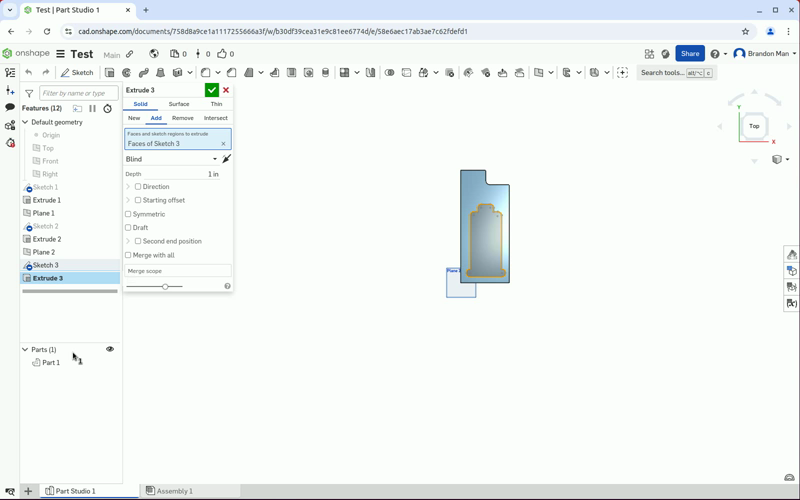
mouse_move(143, 106)
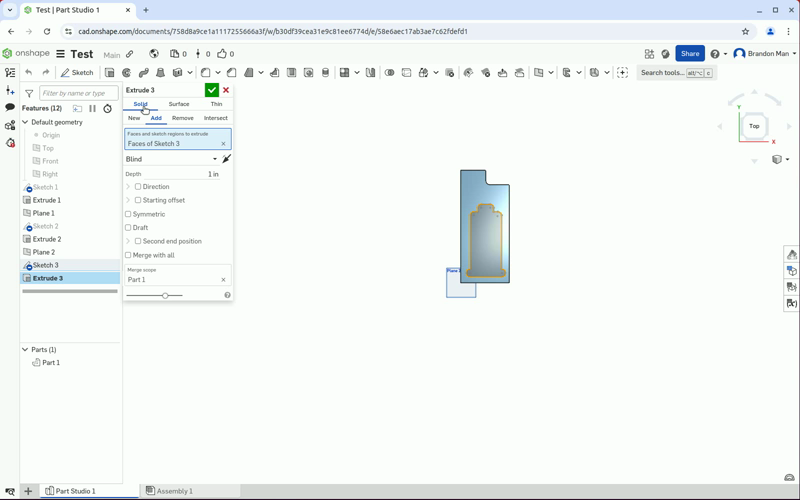
click(143, 106)
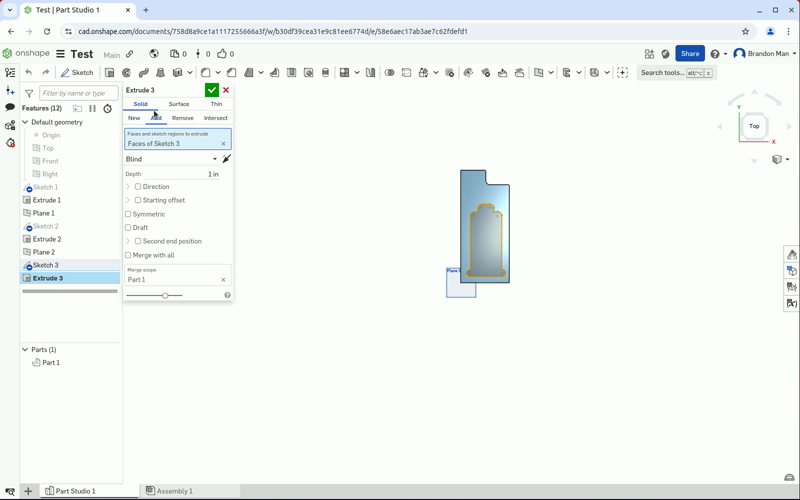
mouse_move(186, 120)
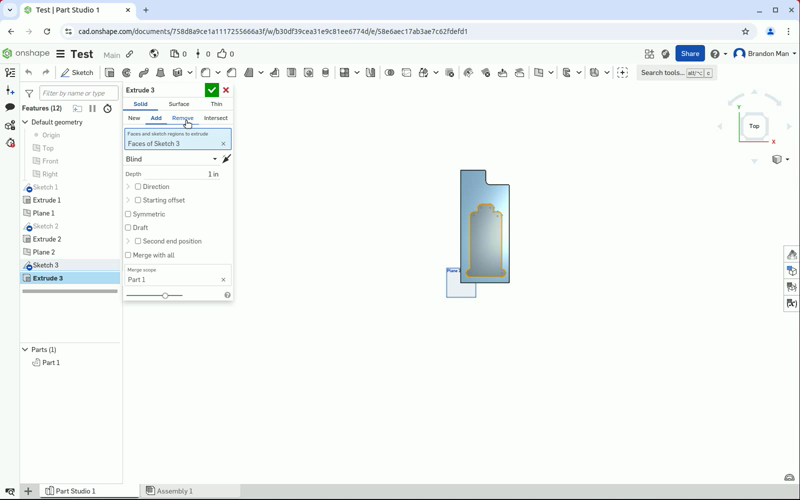
click(186, 120)
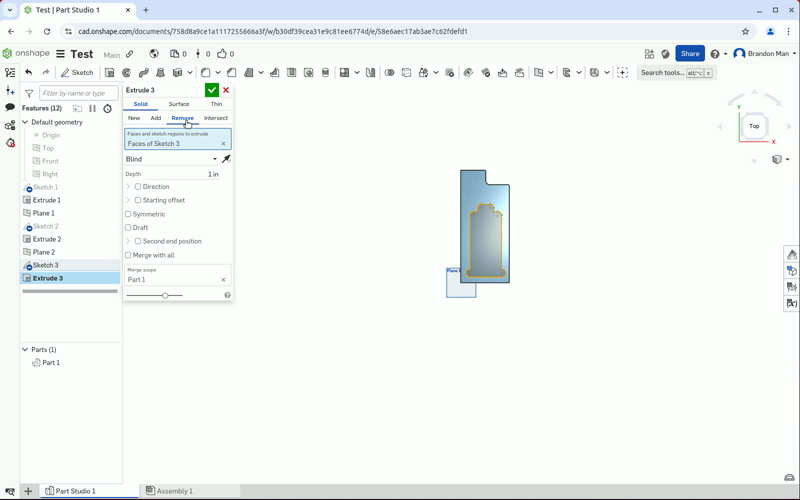
key(tab, 4)
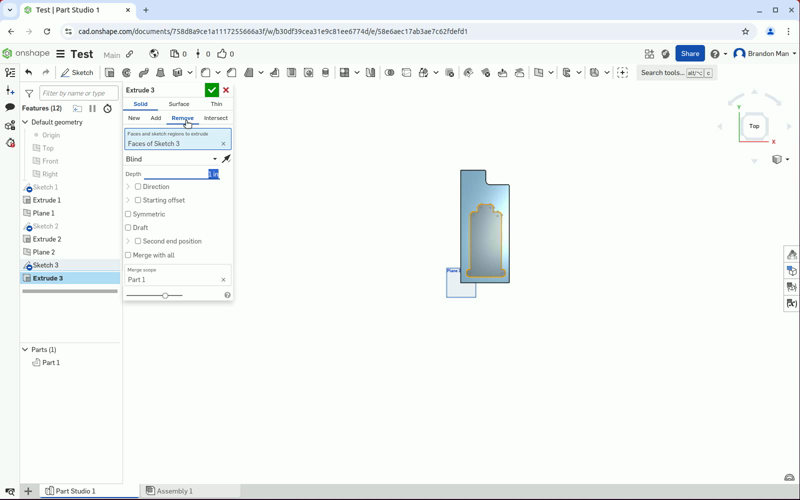
text(2.407)
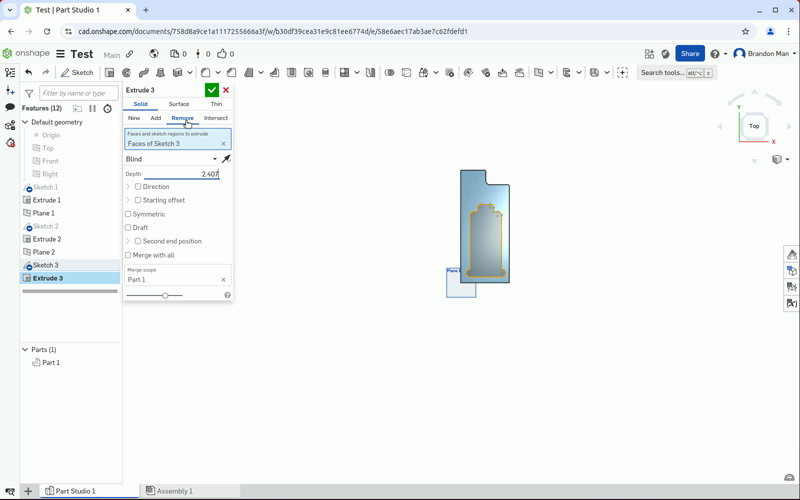
key(tab, 6)
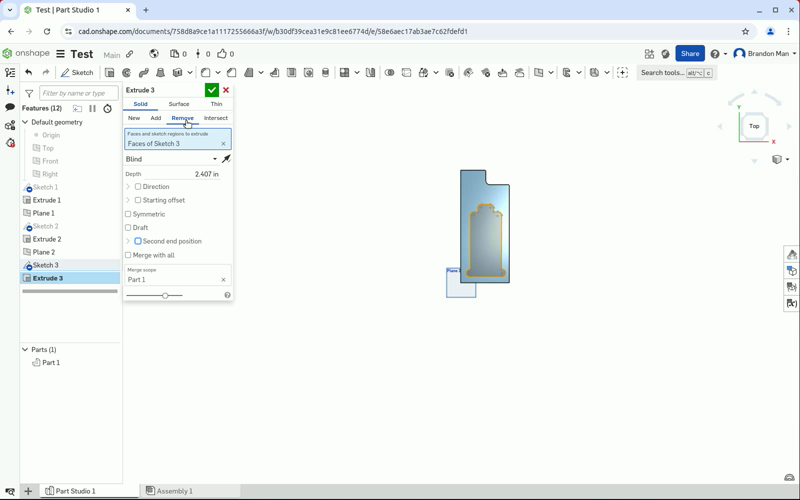
key(space)
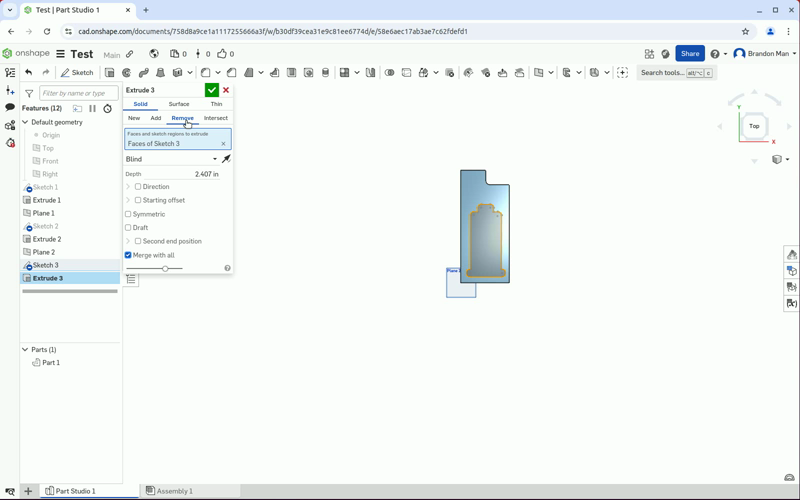
key(enter)
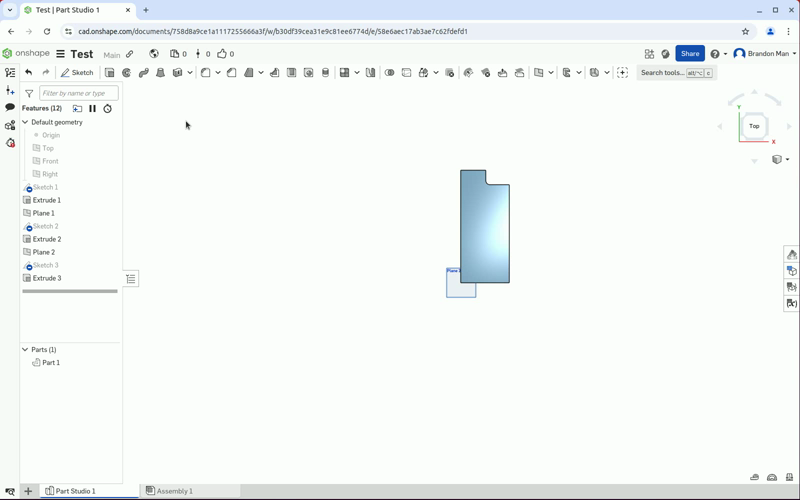
key(shift+h)
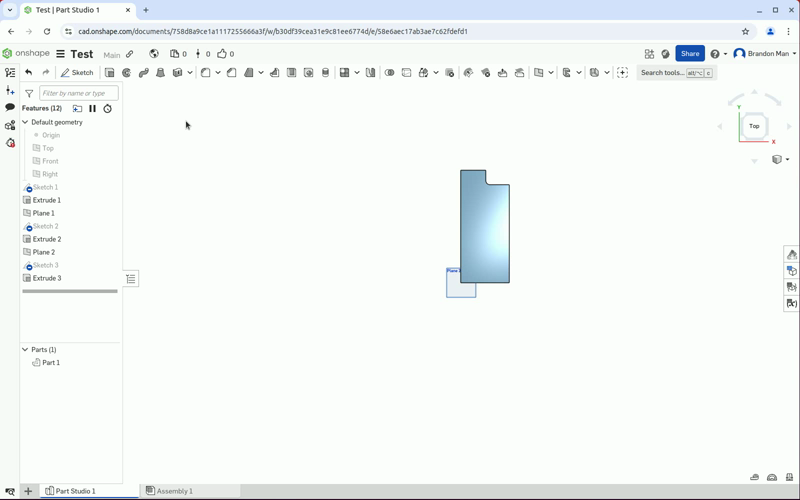
key(shift+h)
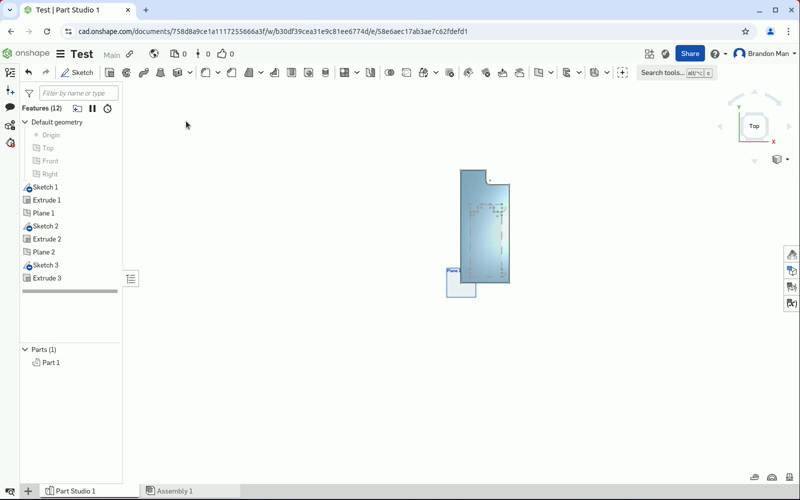
key(shift+7)
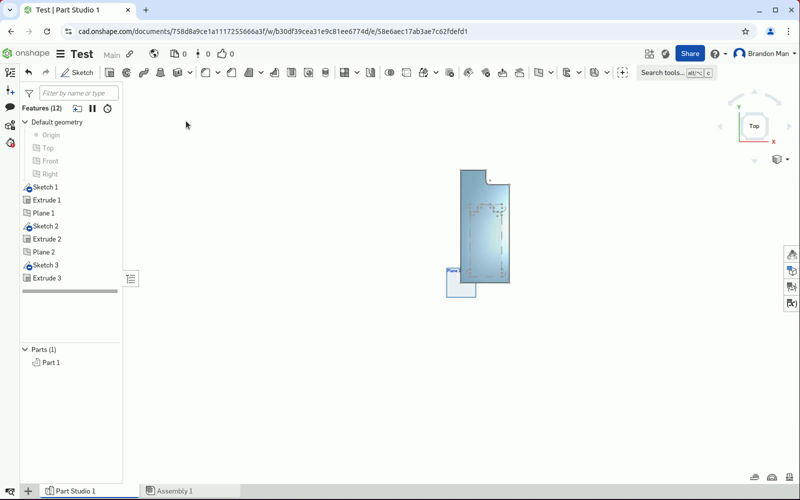
key(up, 3)
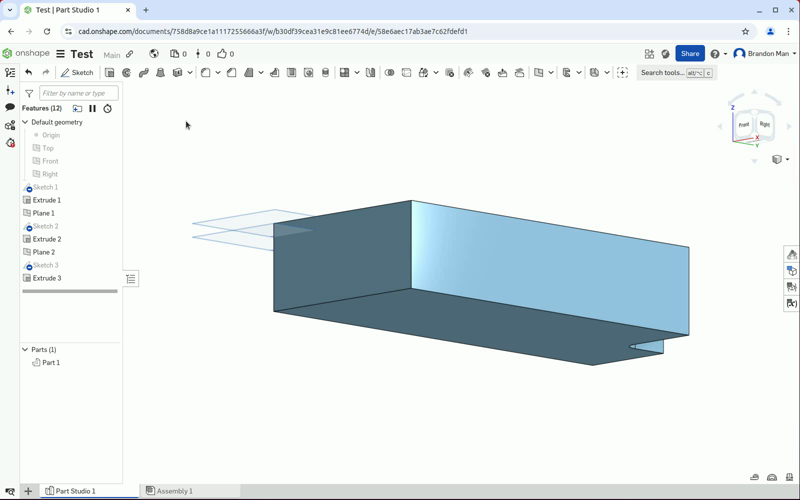
key(left, 3)
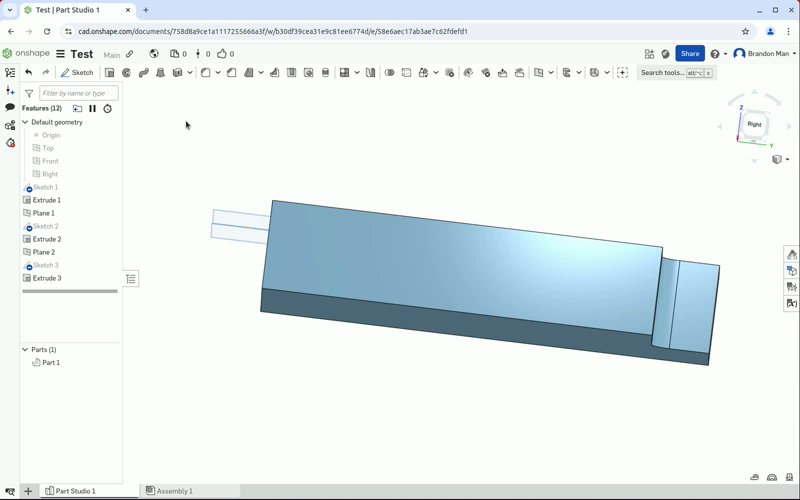
key(right, 3)
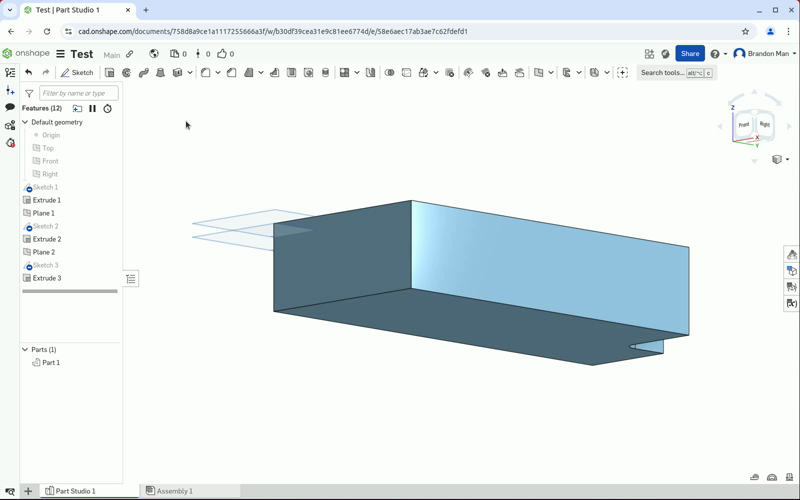
key(down, 3)
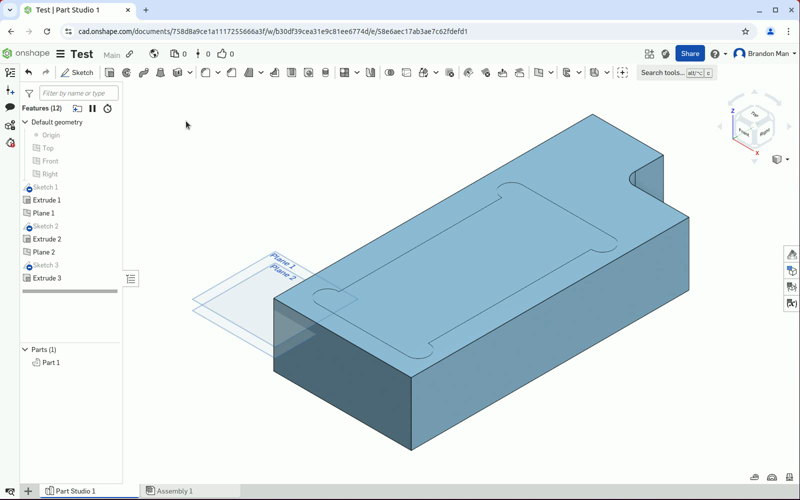
mouse_move(73, 189)
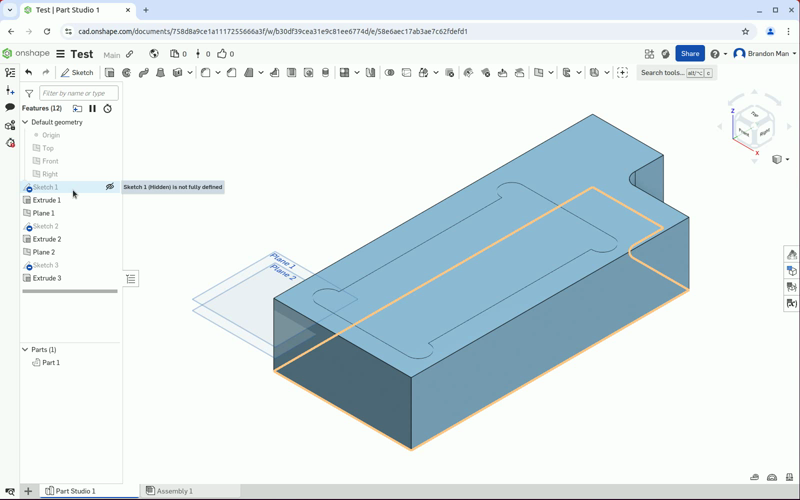
click(73, 189)